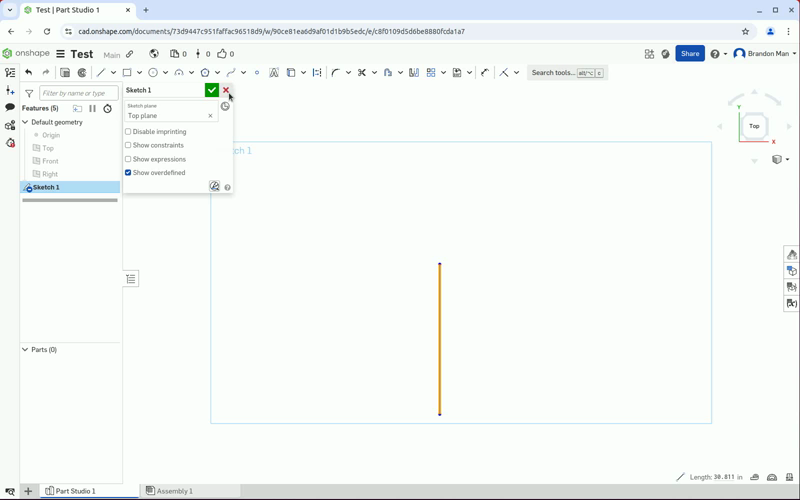
key(shift+h)
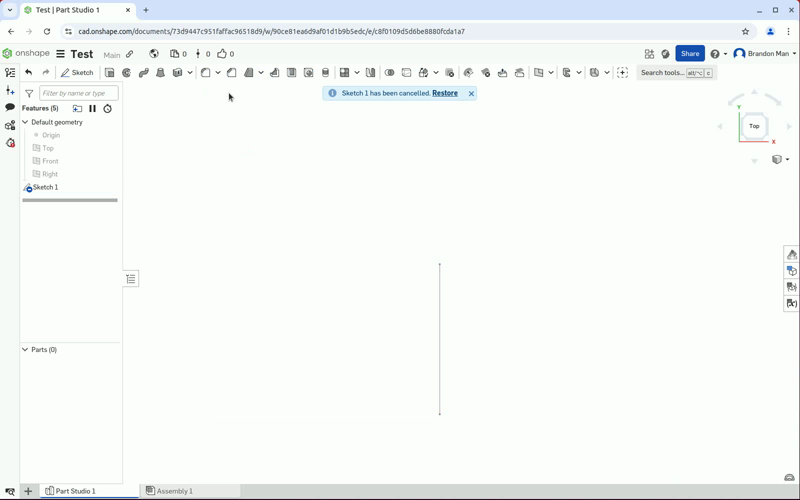
key(shift+s)
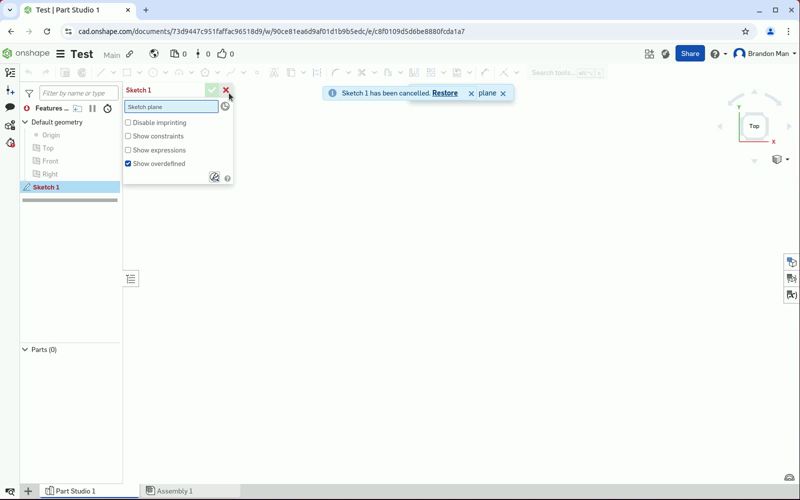
mouse_move(73, 150)
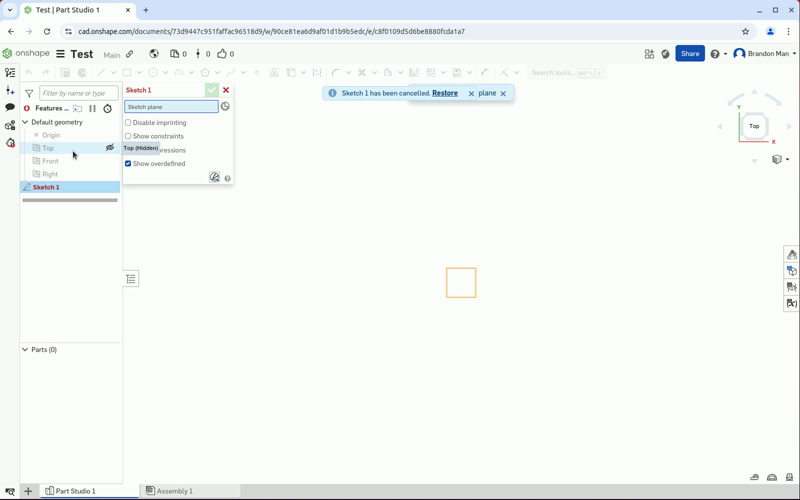
click(73, 150)
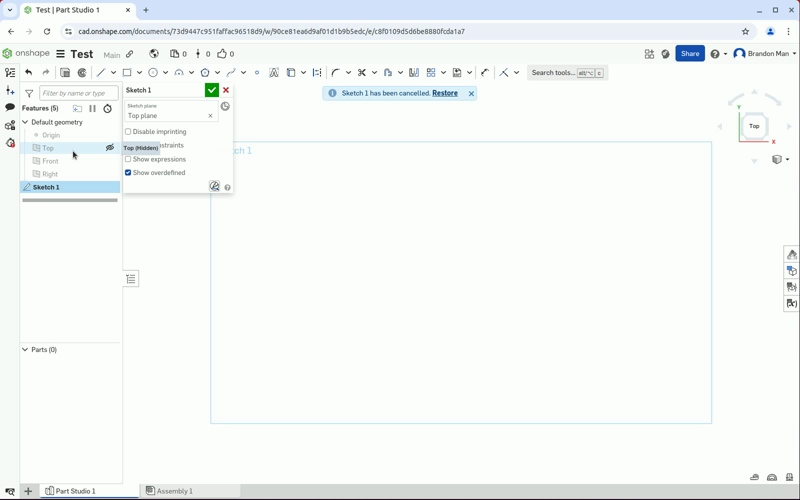
mouse_move(73, 352)
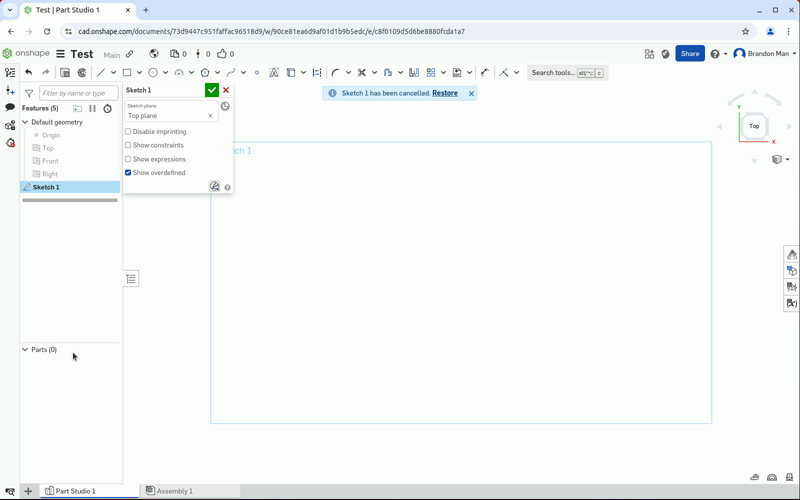
key(y)
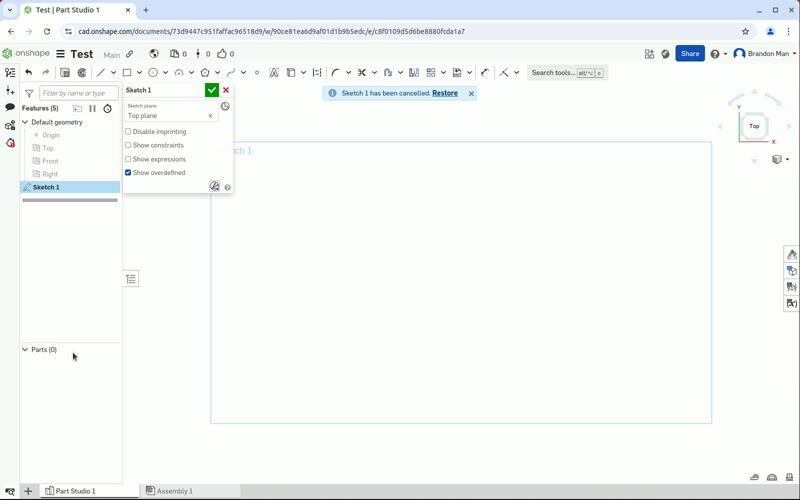
key(l)
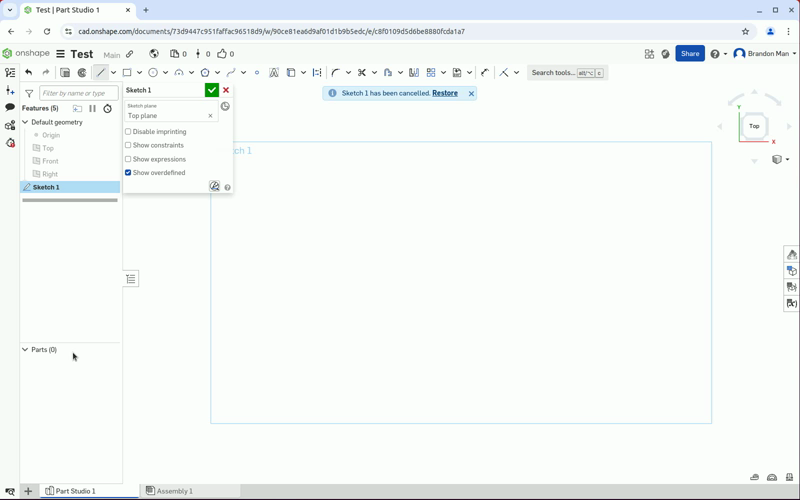
key_down(shift)
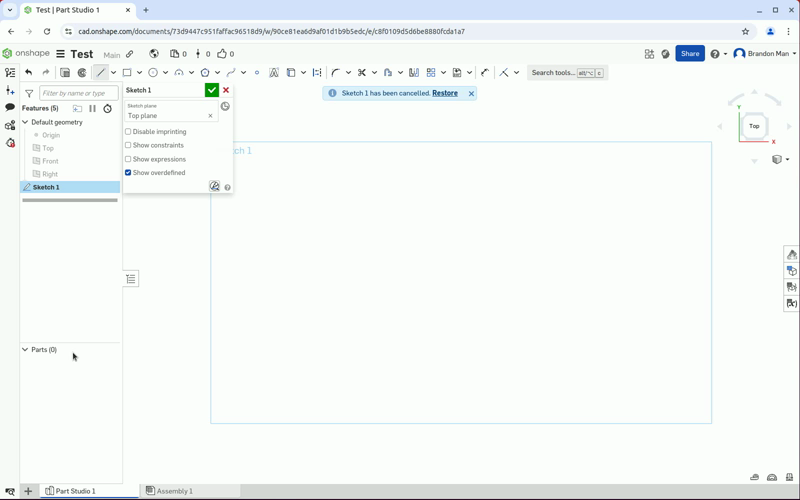
mouse_move(438, 305)
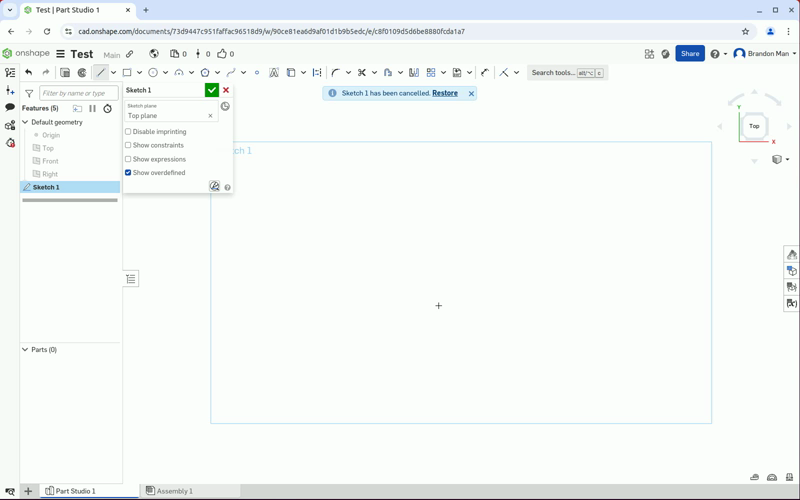
click(438, 305)
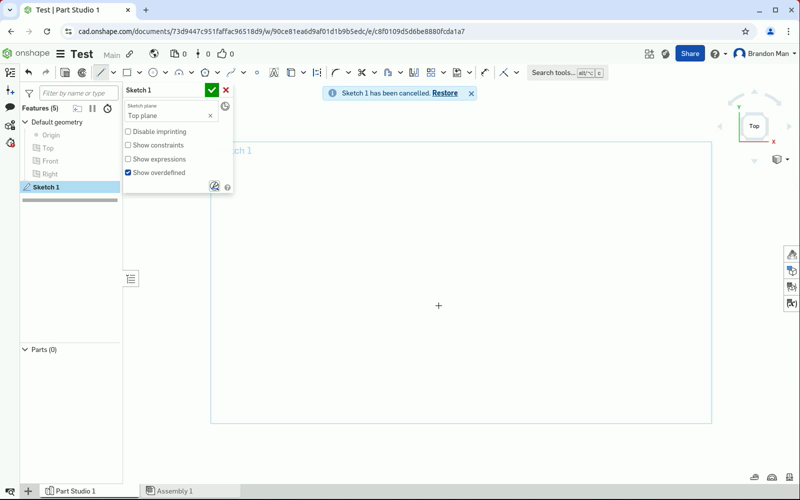
key_up(shift)
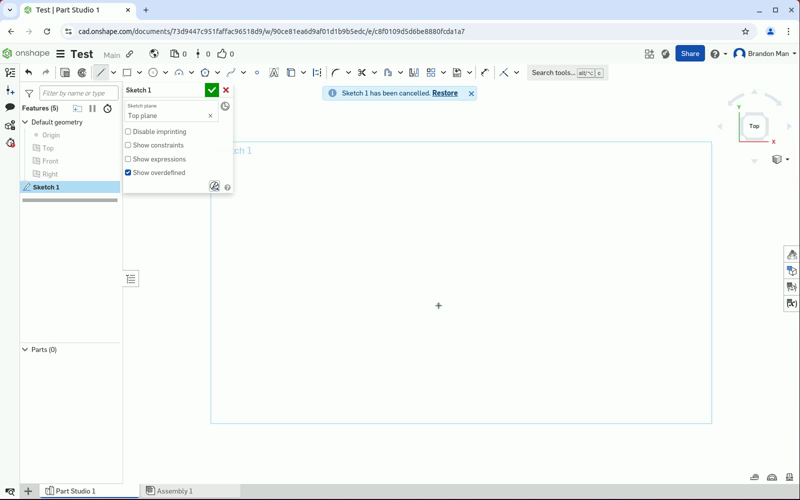
key_down(shift)
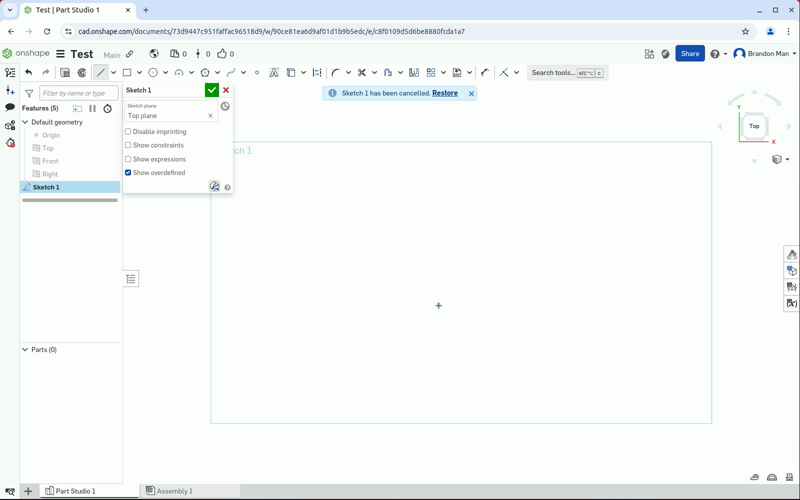
mouse_move(468, 305)
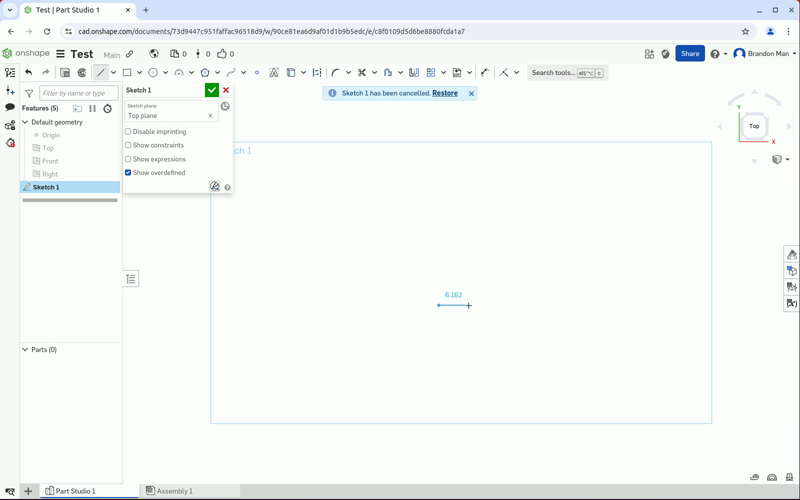
mouse_move(483, 305)
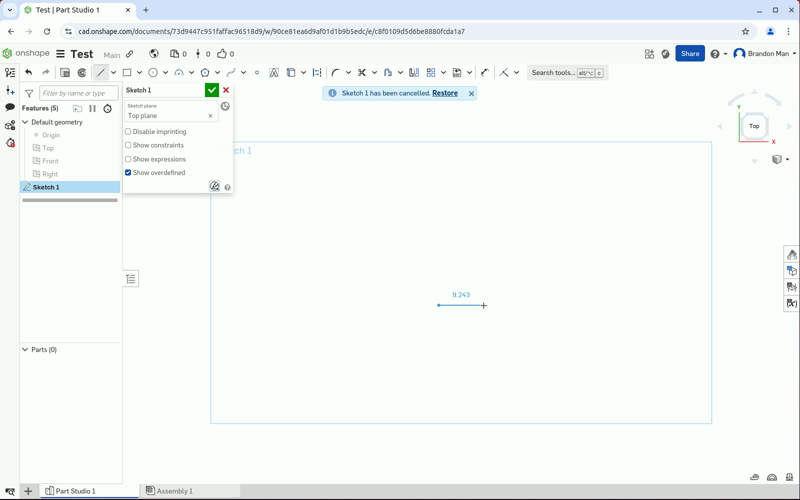
click(483, 305)
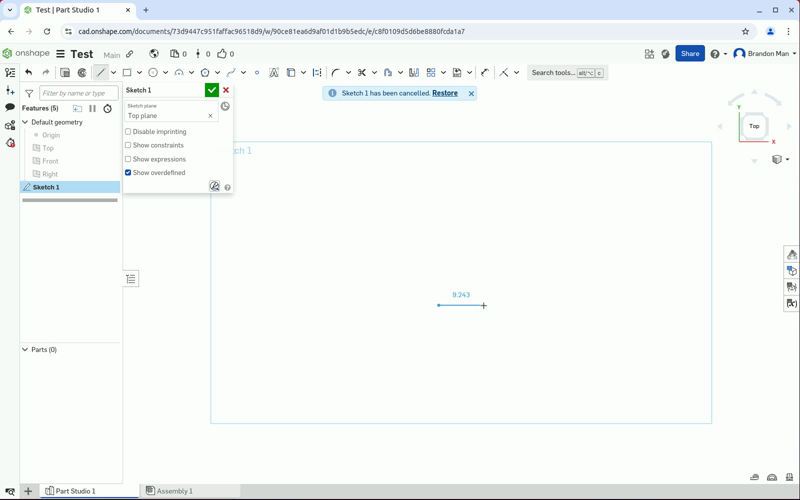
key_up(shift)
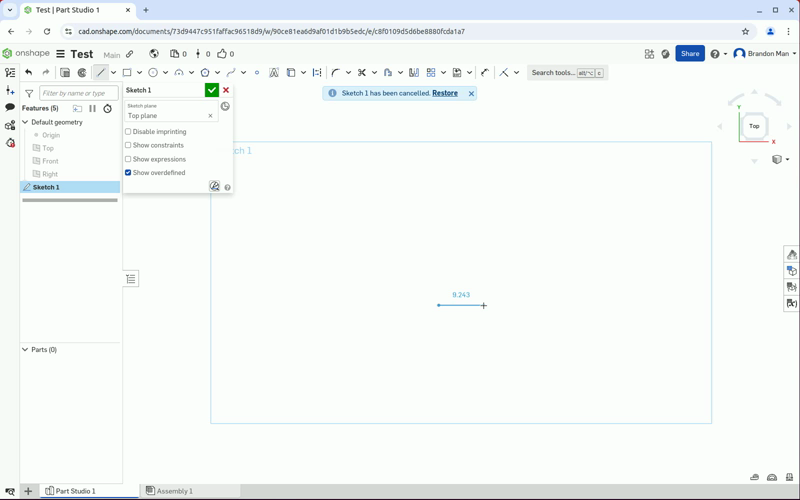
key_down(shift)
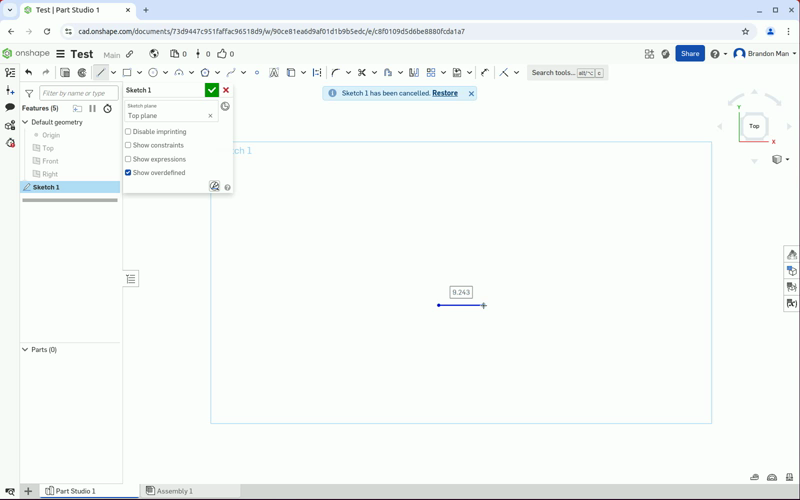
mouse_move(513, 305)
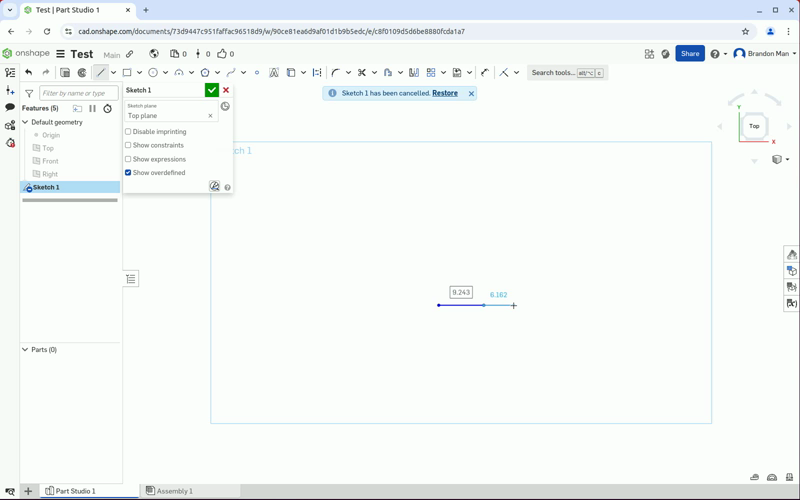
mouse_move(483, 259)
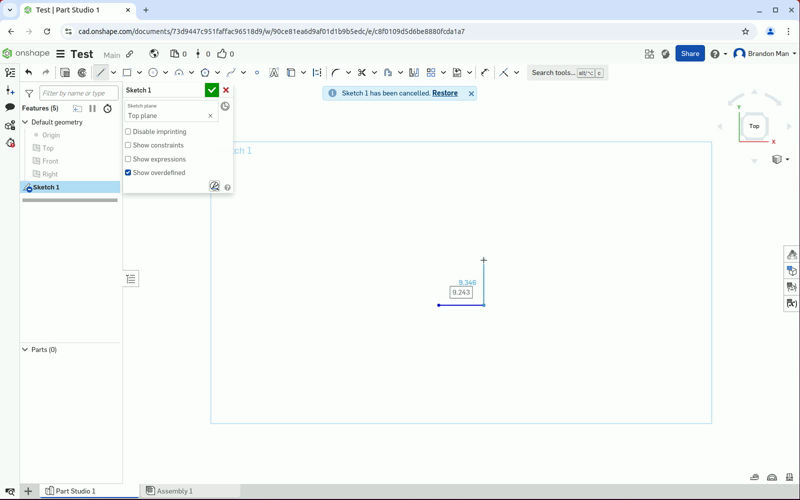
click(483, 259)
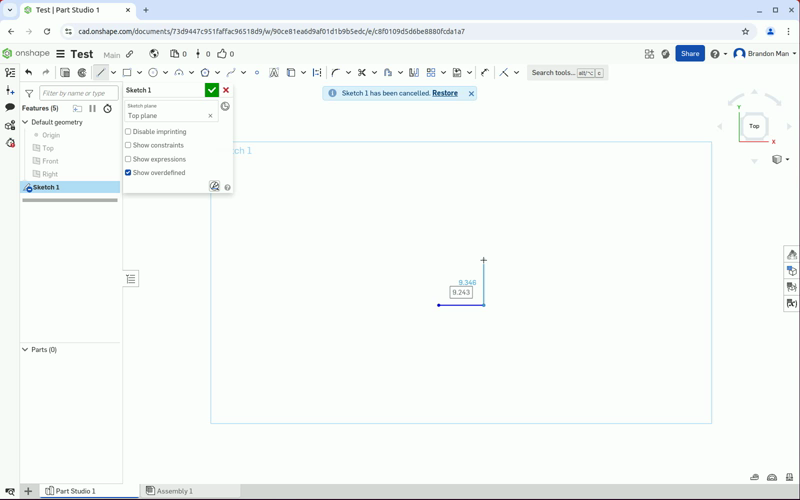
key_up(shift)
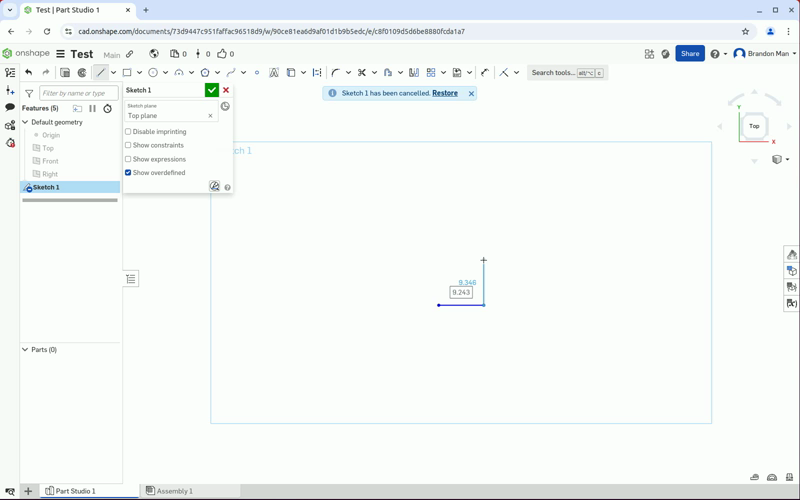
key_down(shift)
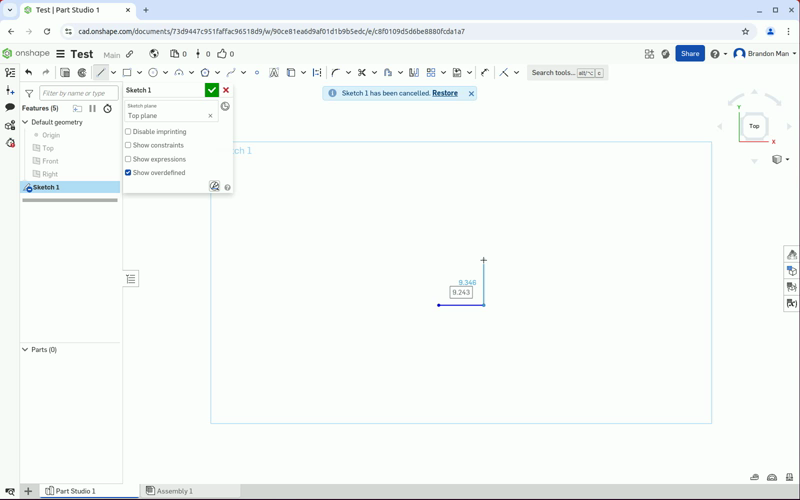
mouse_move(513, 259)
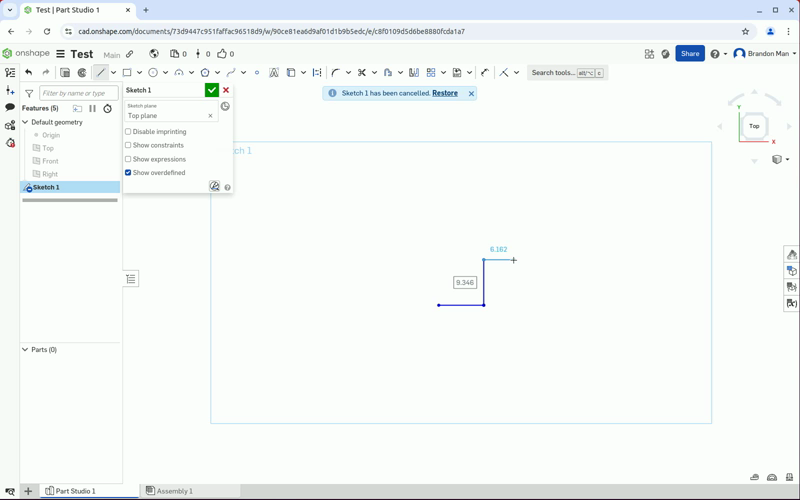
mouse_move(438, 259)
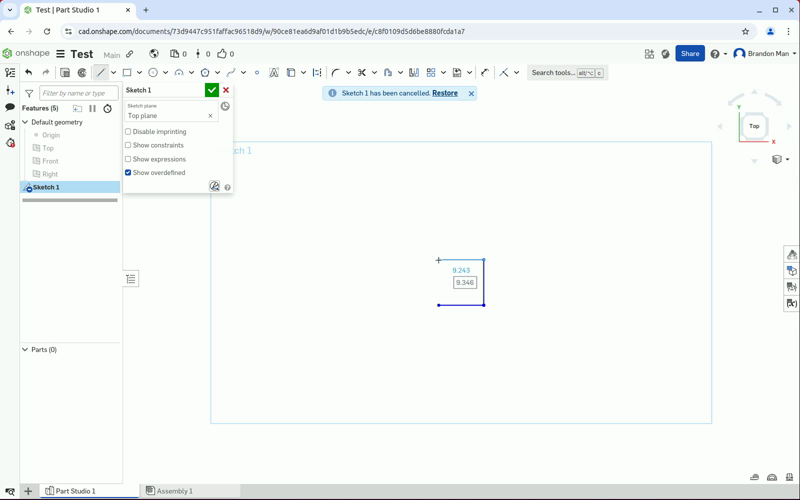
click(438, 259)
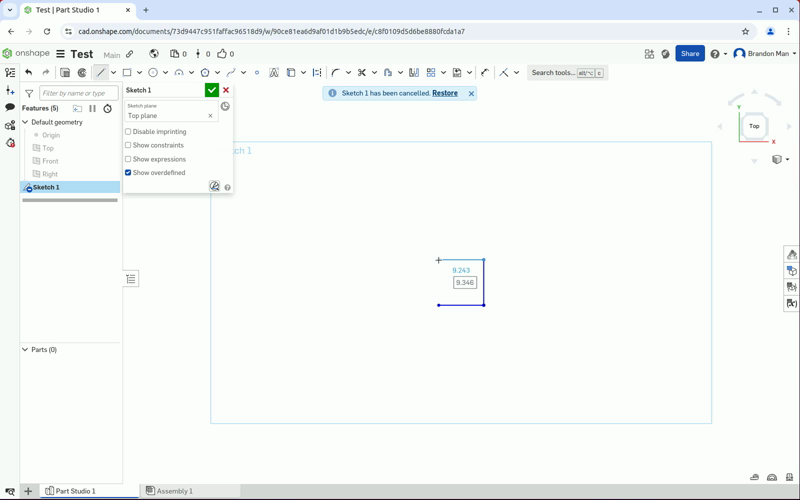
key_up(shift)
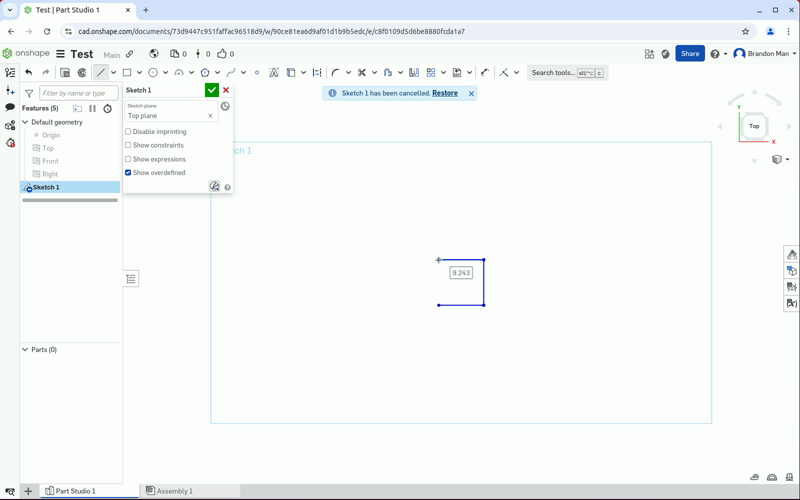
mouse_move(468, 259)
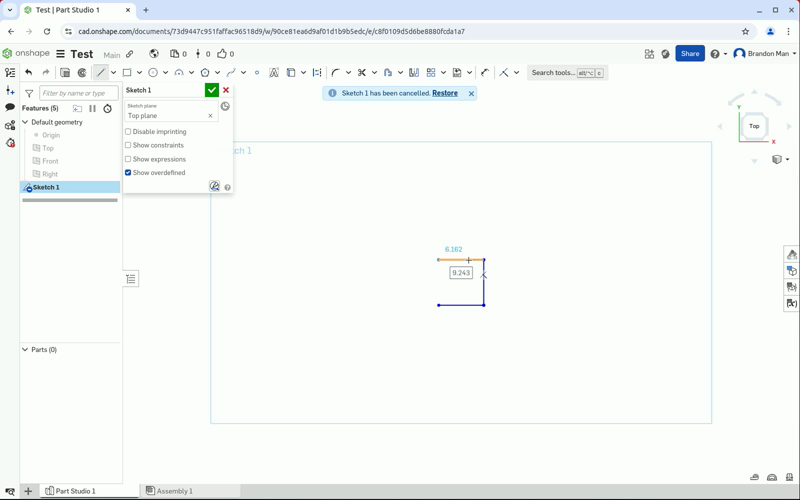
key_down(shift)
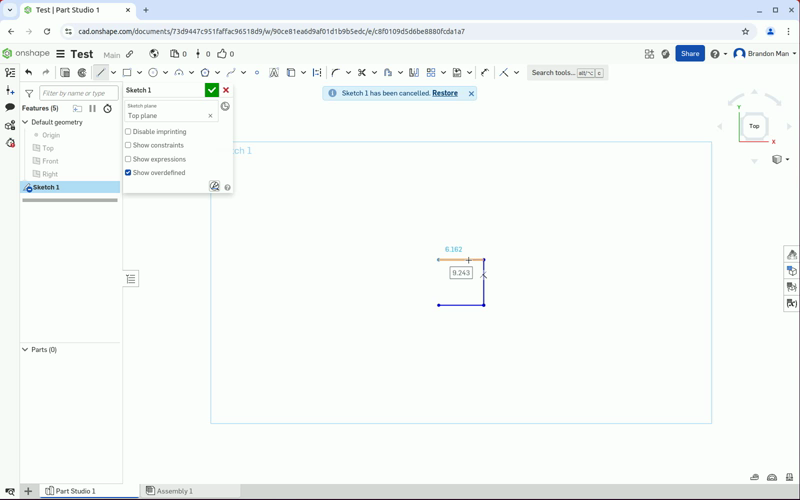
mouse_move(438, 305)
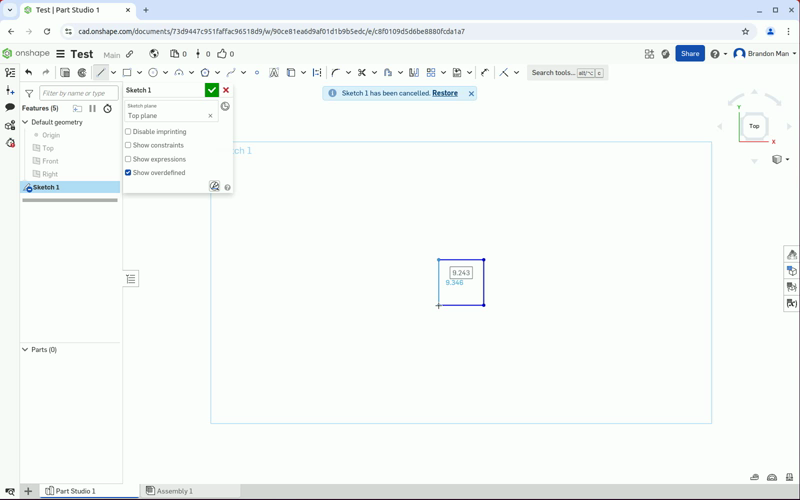
key_up(shift)
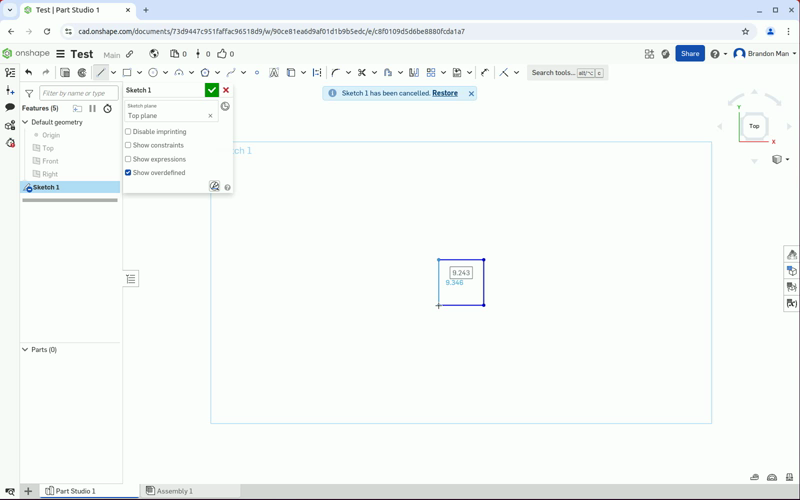
click(438, 305)
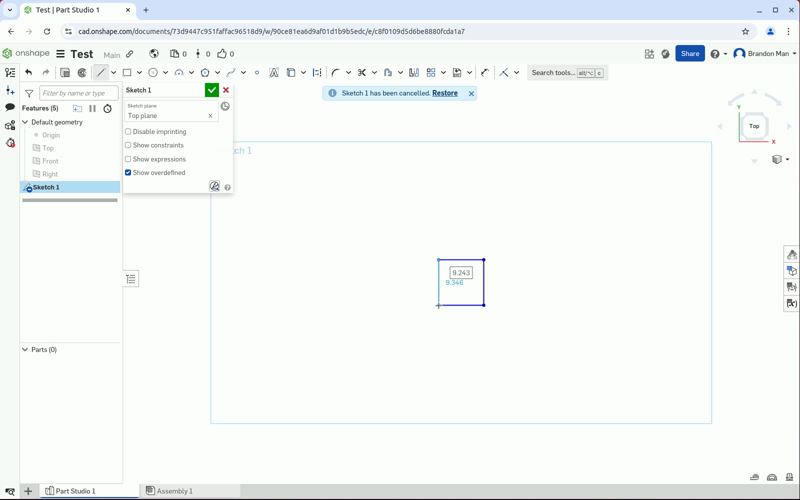
key(esc)
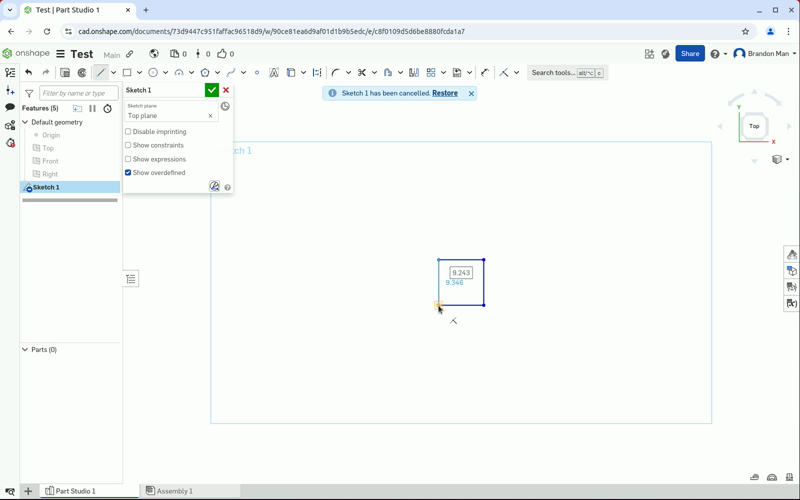
key(a)
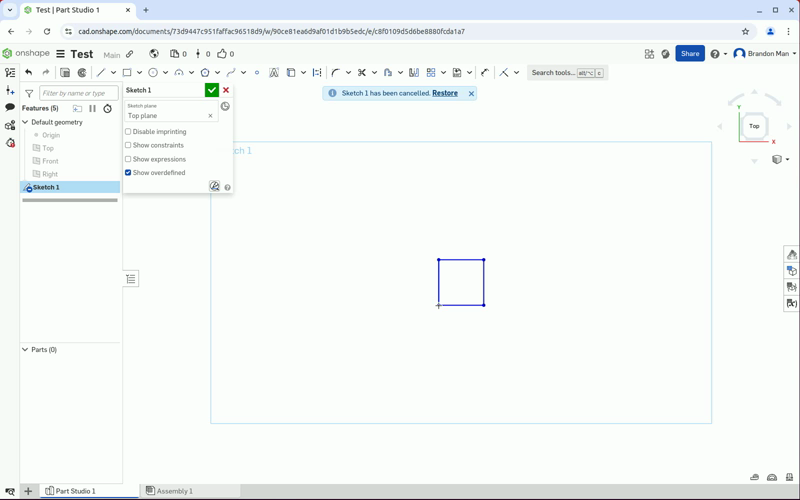
key_down(shift)
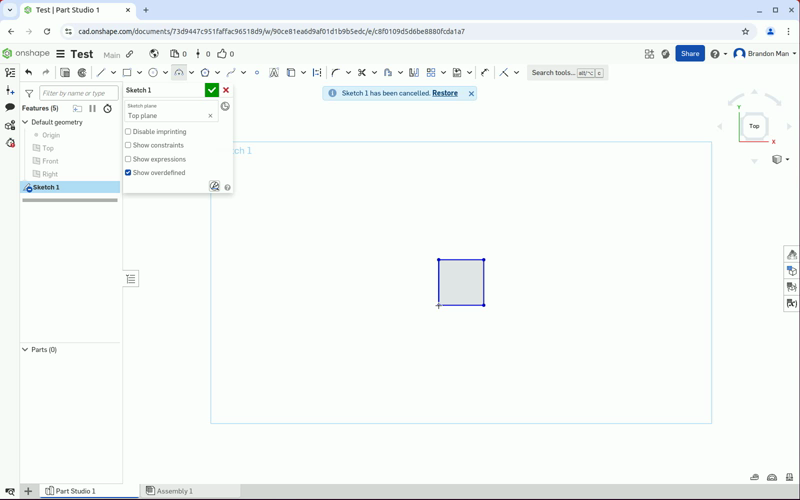
mouse_move(454, 286)
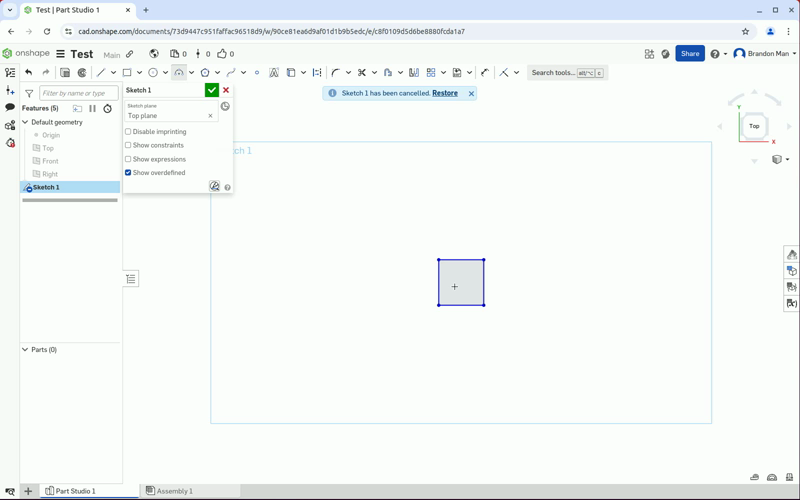
click(454, 286)
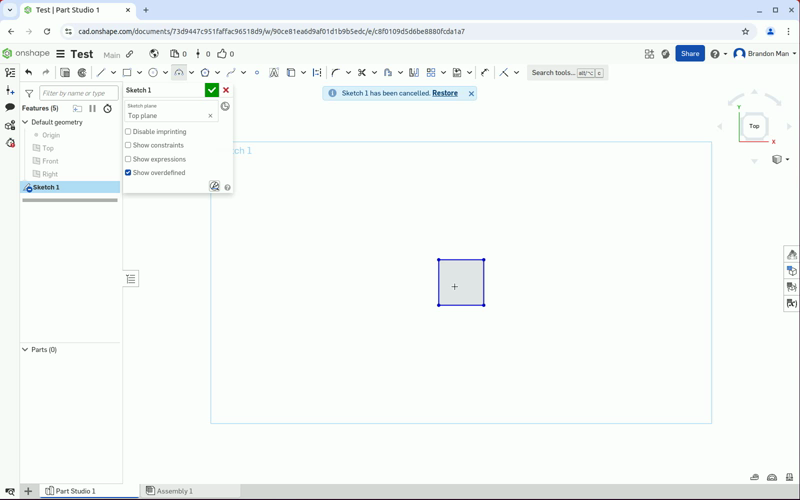
key_up(shift)
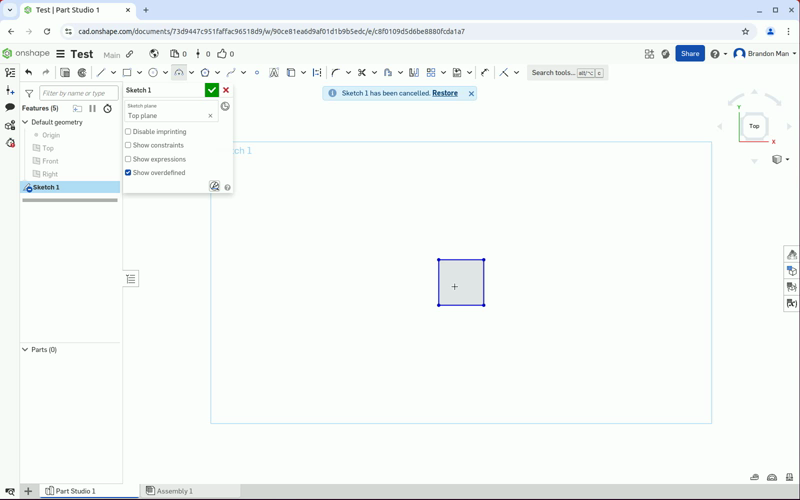
key_down(shift)
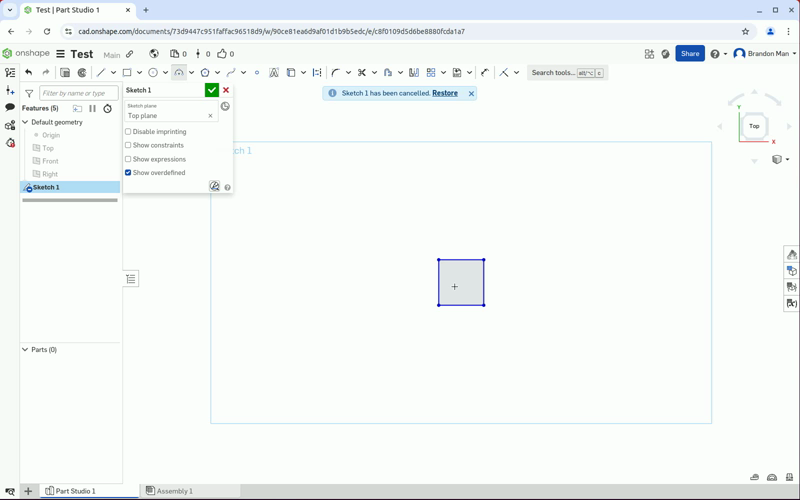
mouse_move(467, 286)
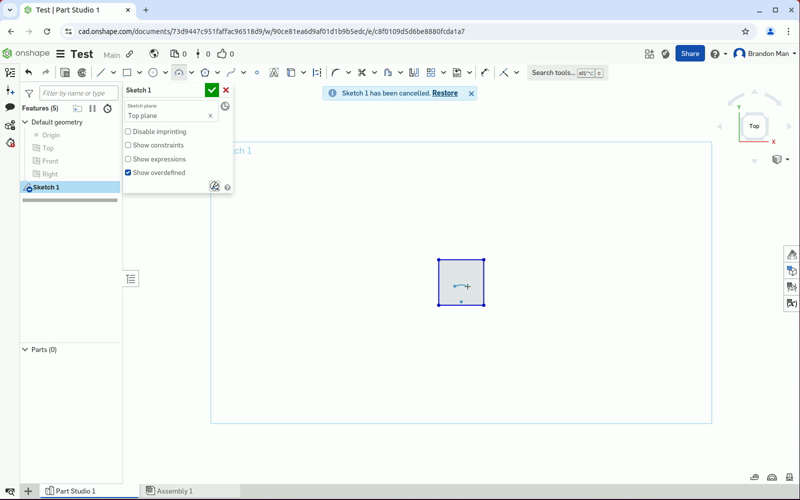
click(467, 286)
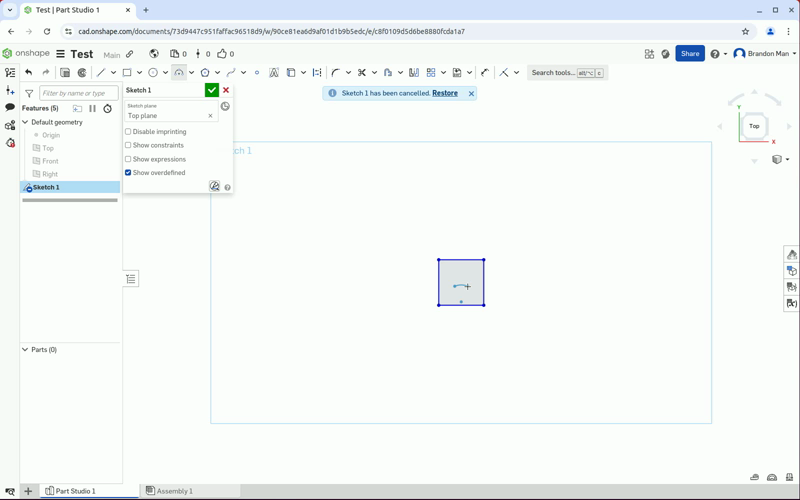
mouse_move(461, 292)
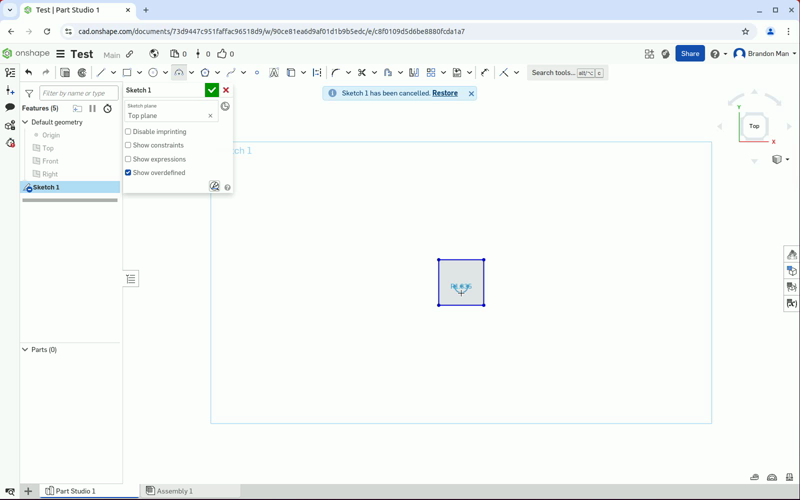
click(461, 292)
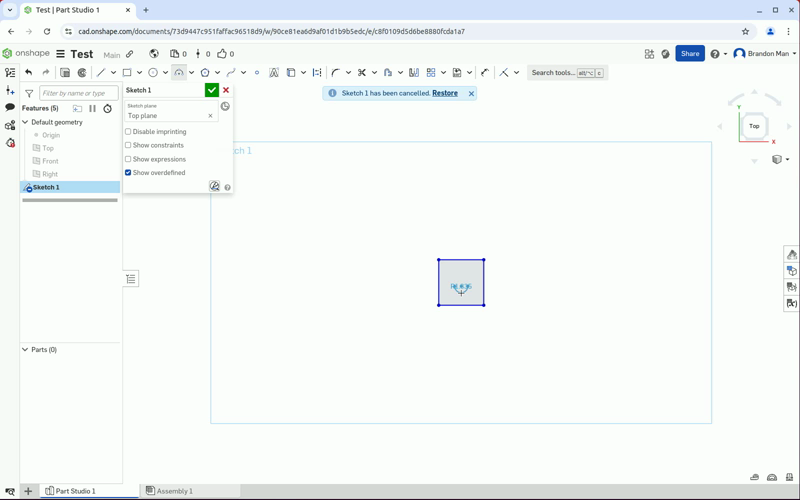
key_up(shift)
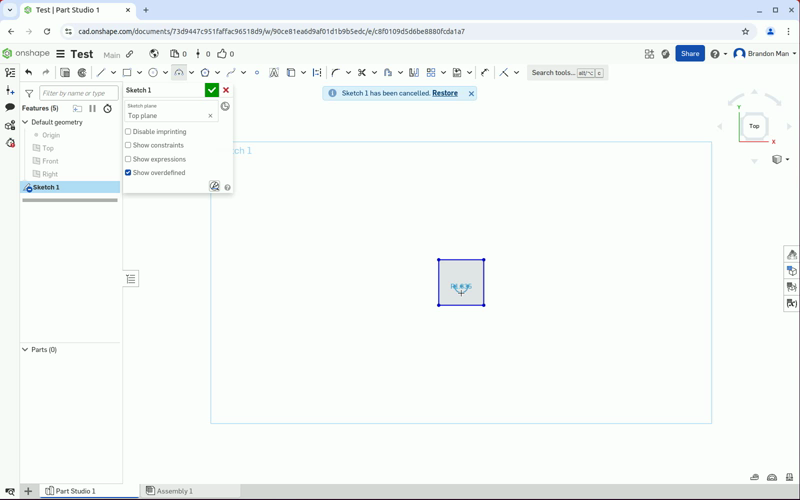
key(esc)
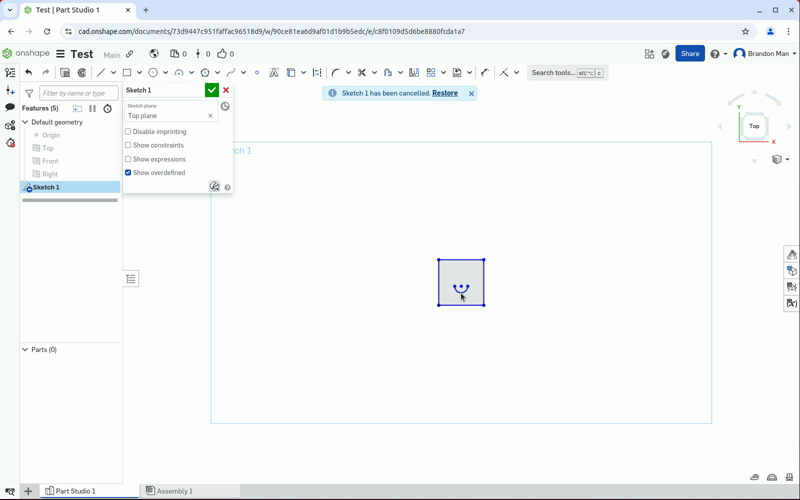
key(l)
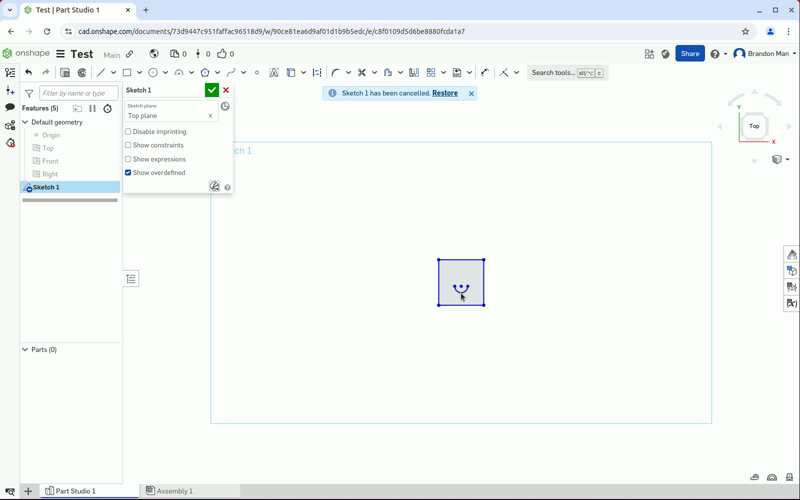
mouse_move(467, 286)
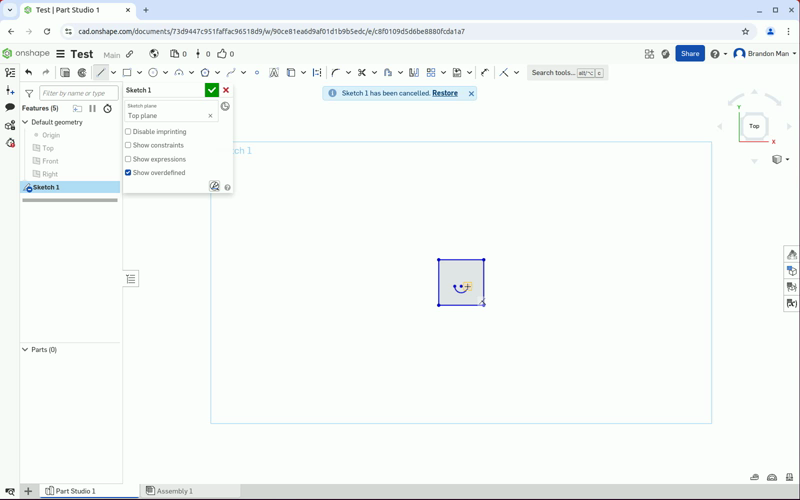
click(467, 286)
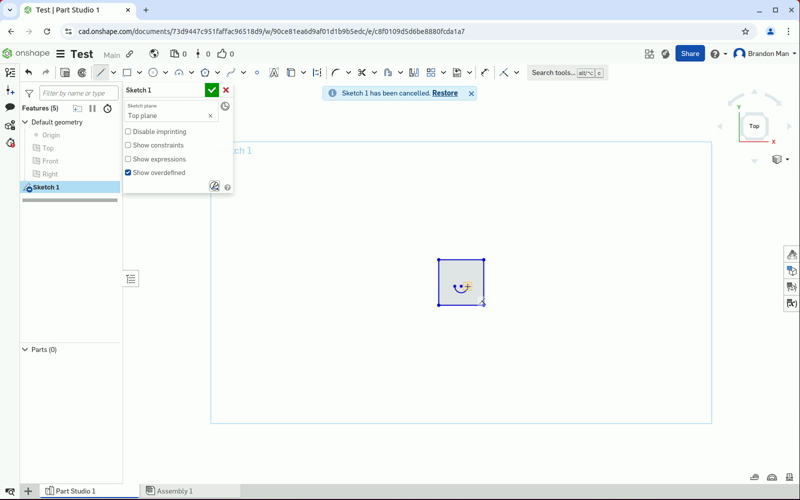
key_down(shift)
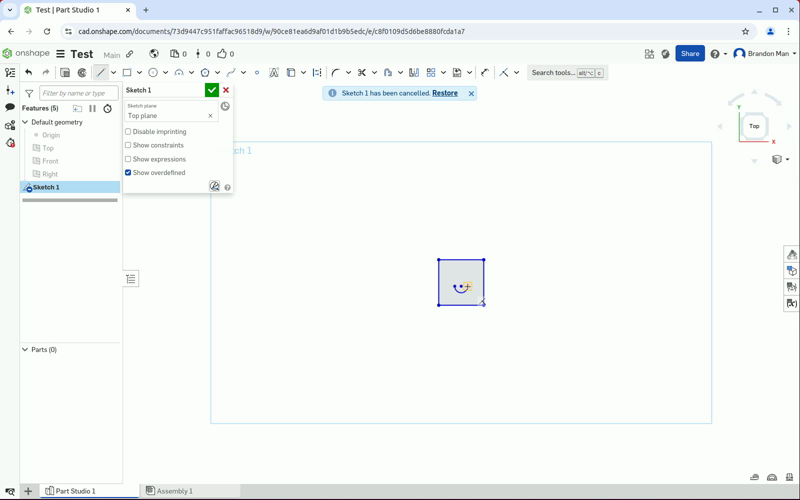
mouse_move(497, 286)
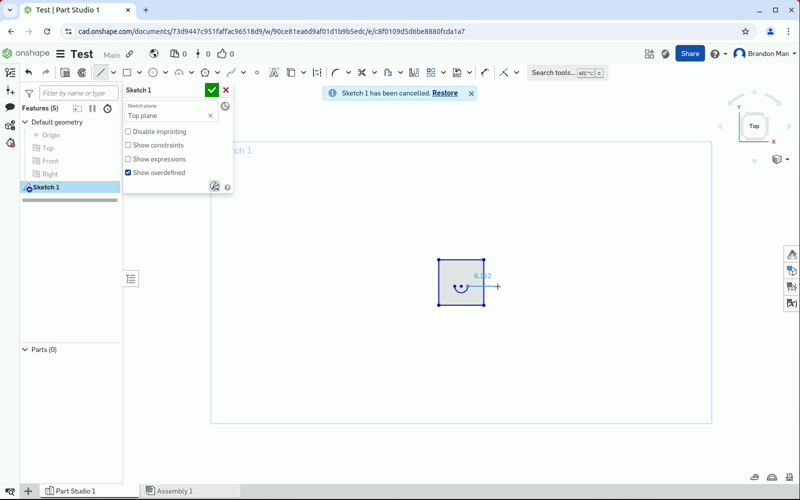
mouse_move(467, 283)
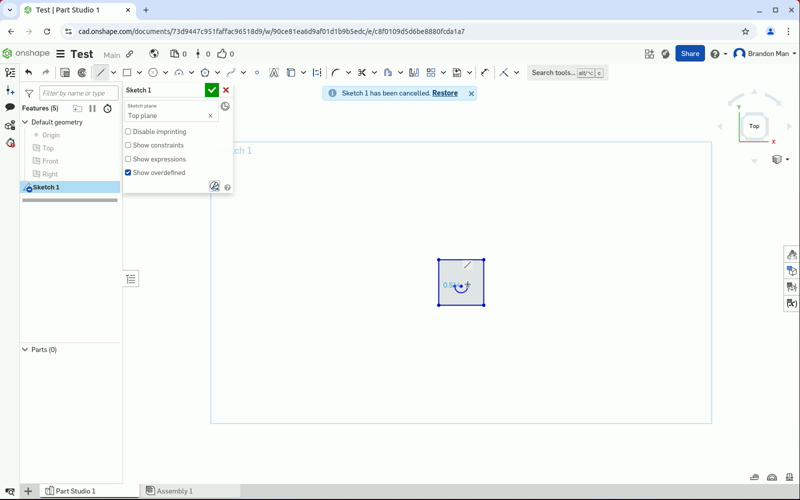
scroll(6)
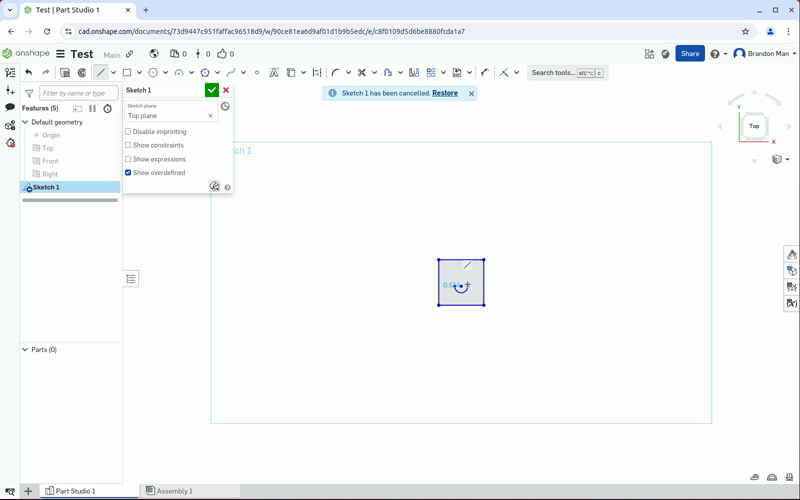
scroll(6)
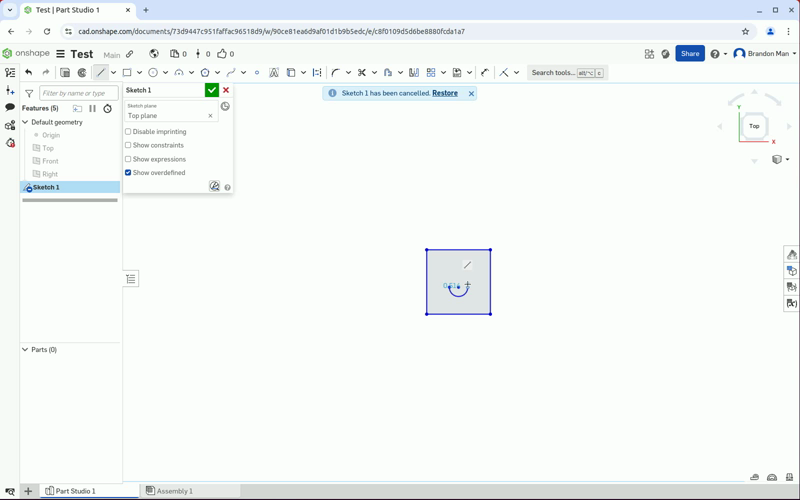
scroll(6)
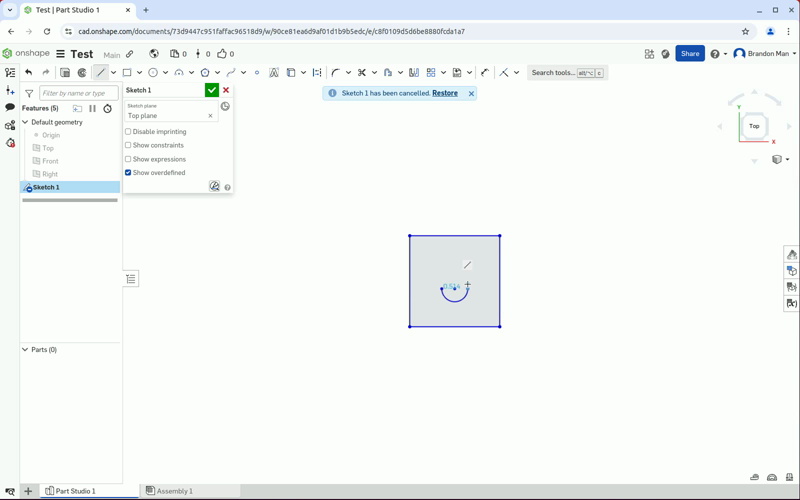
scroll(6)
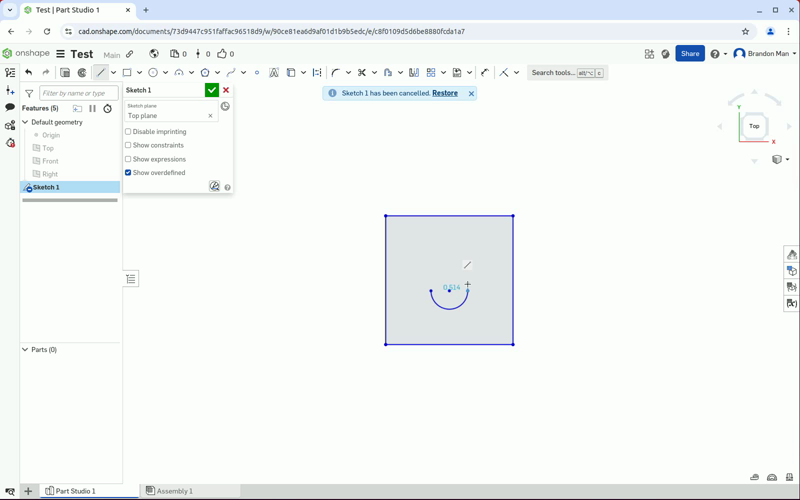
scroll(6)
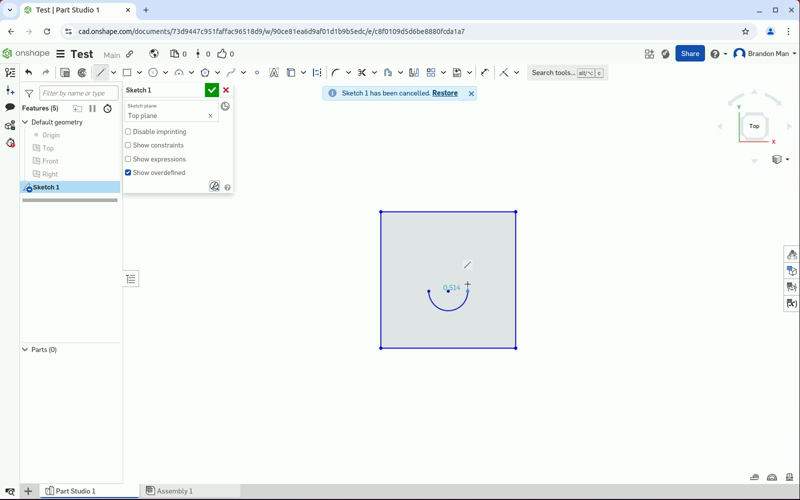
scroll(6)
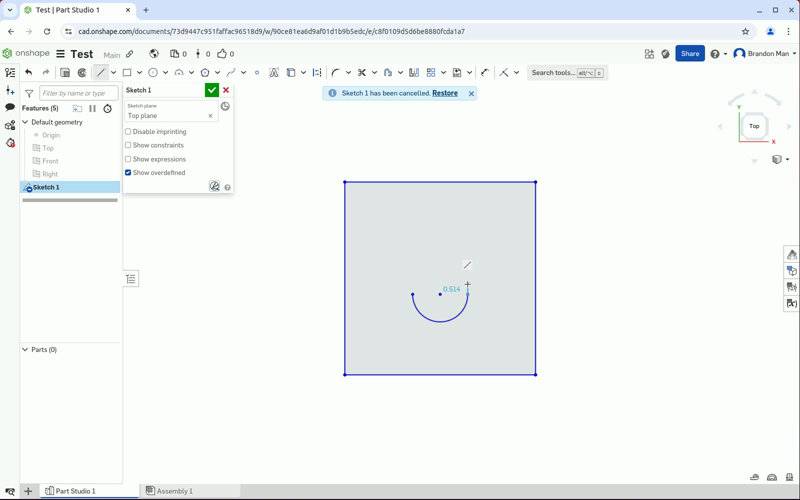
scroll(6)
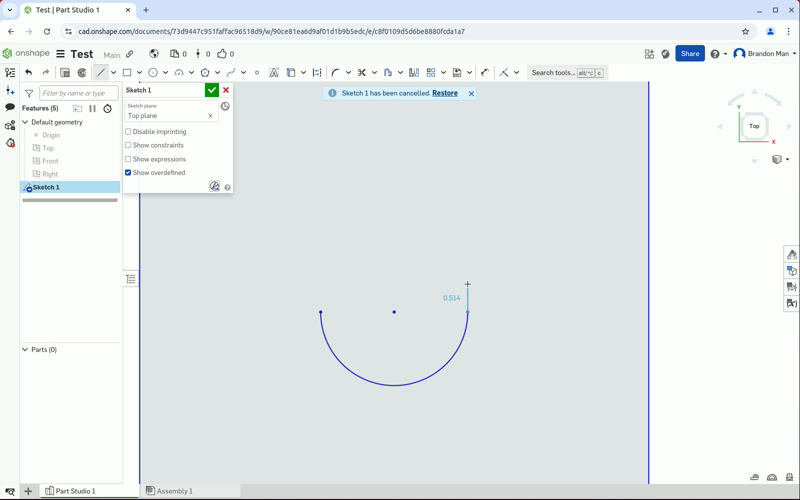
click(467, 283)
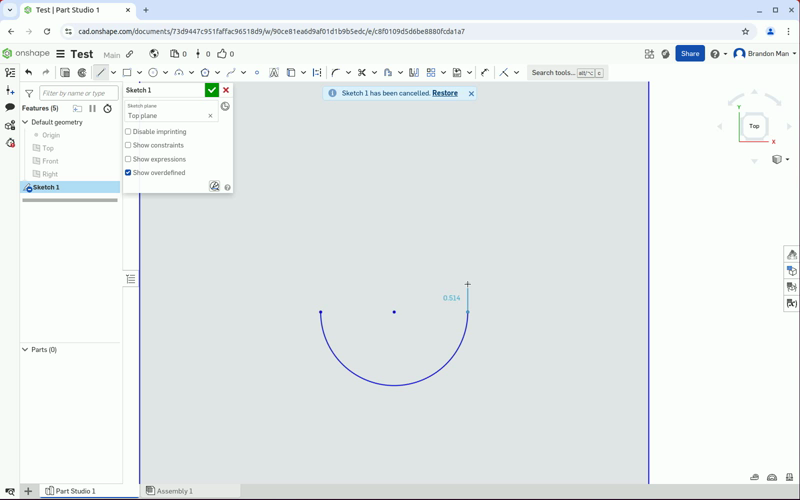
scroll(-6)
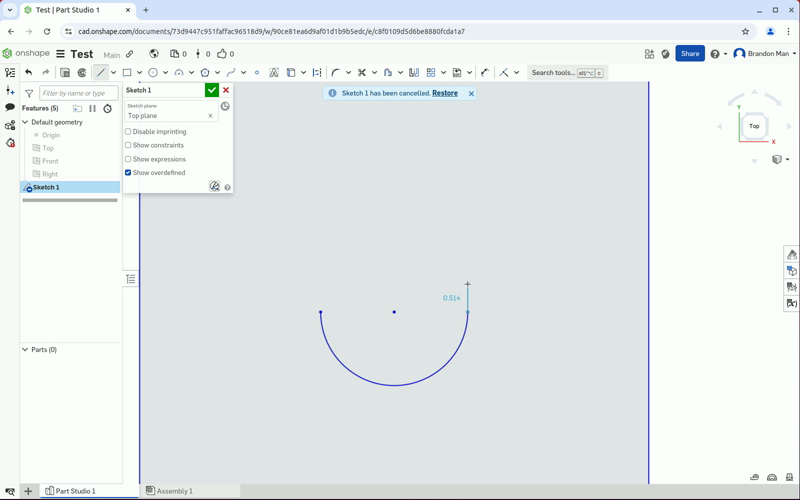
scroll(-6)
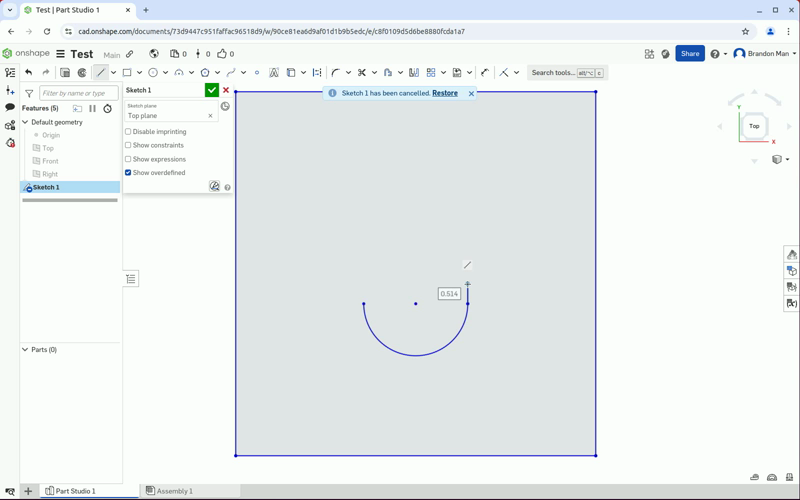
scroll(-6)
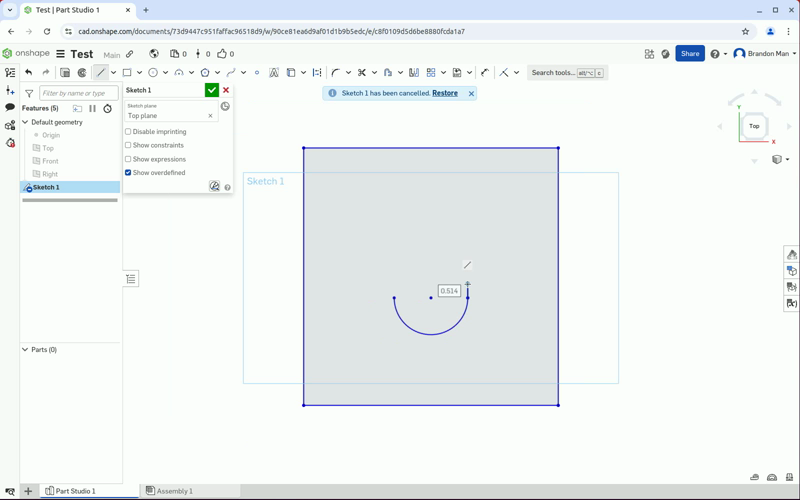
scroll(-6)
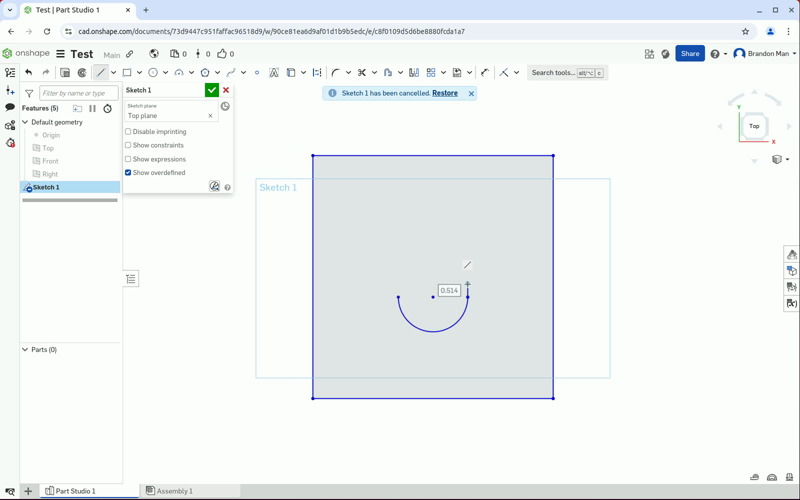
scroll(-6)
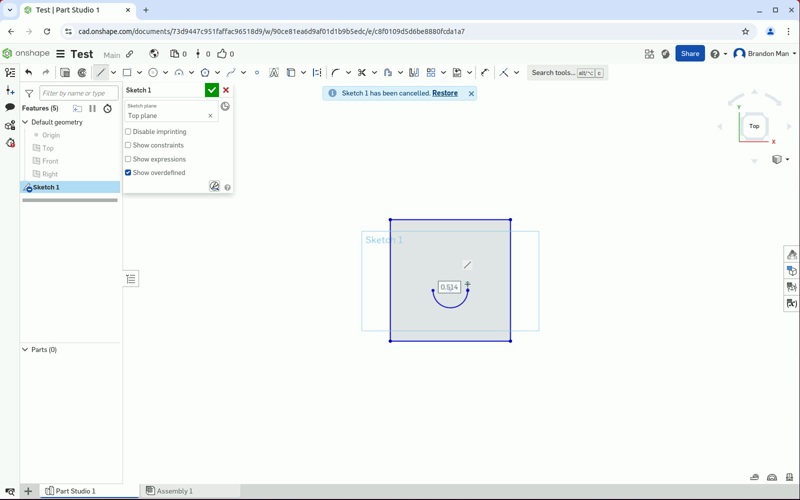
scroll(-6)
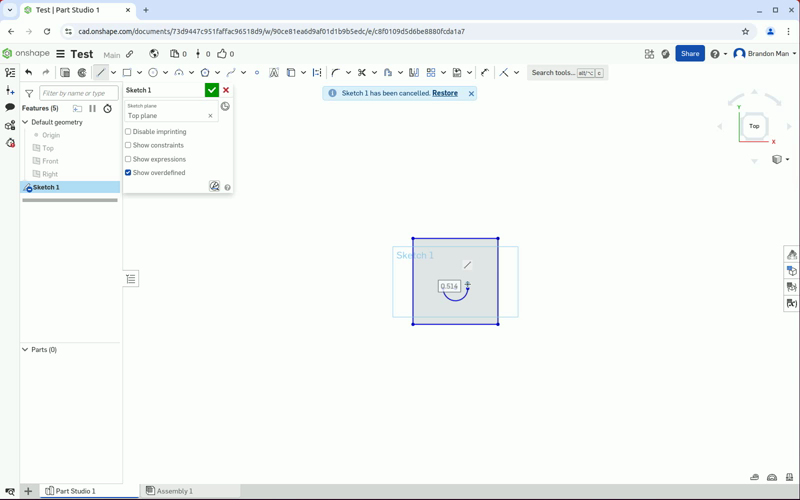
scroll(-6)
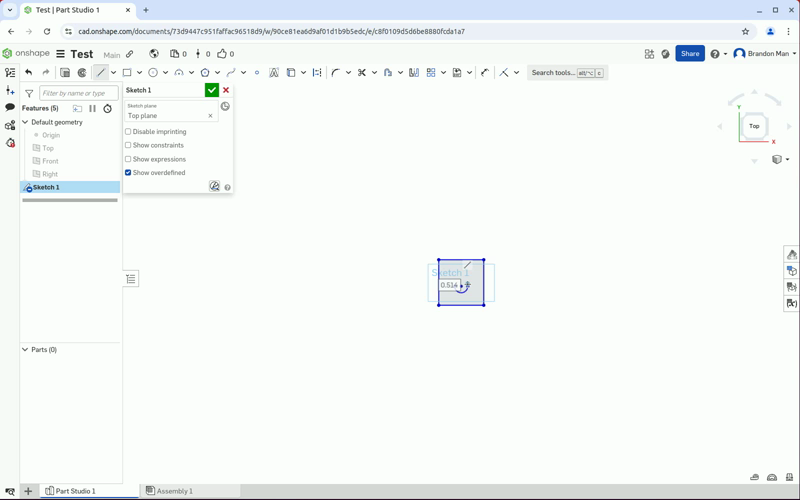
key_up(shift)
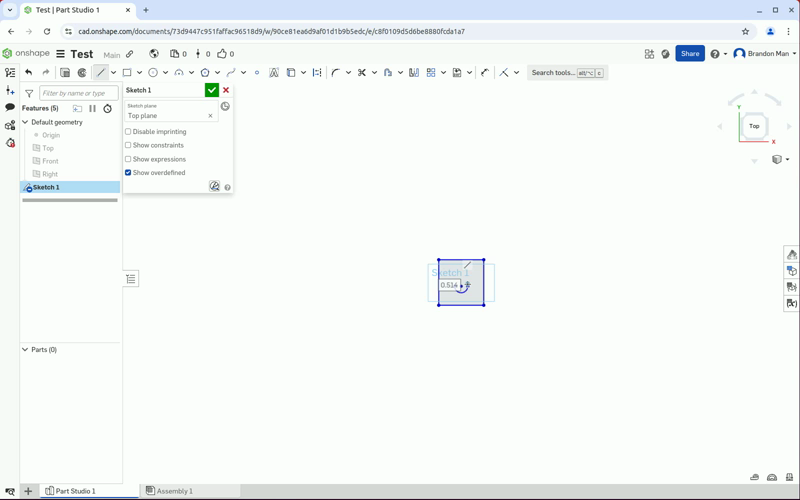
key_down(shift)
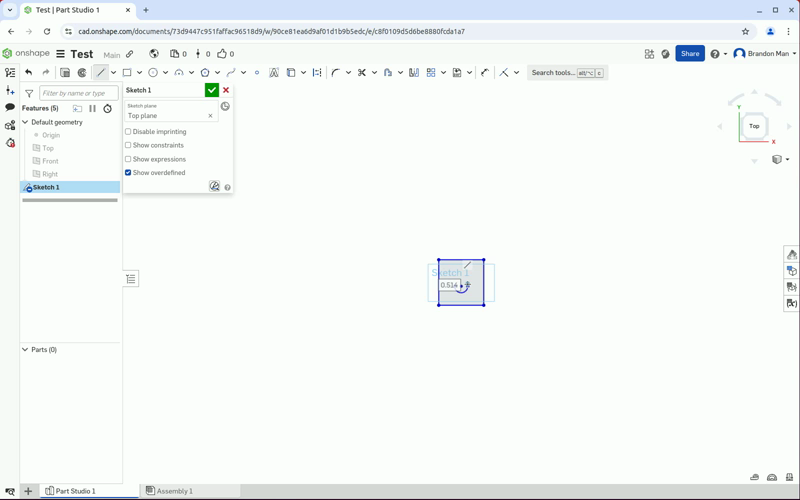
mouse_move(497, 283)
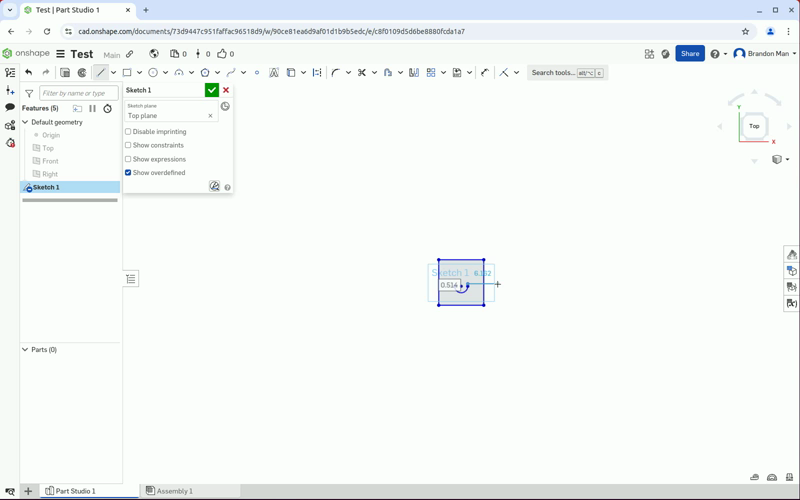
mouse_move(467, 281)
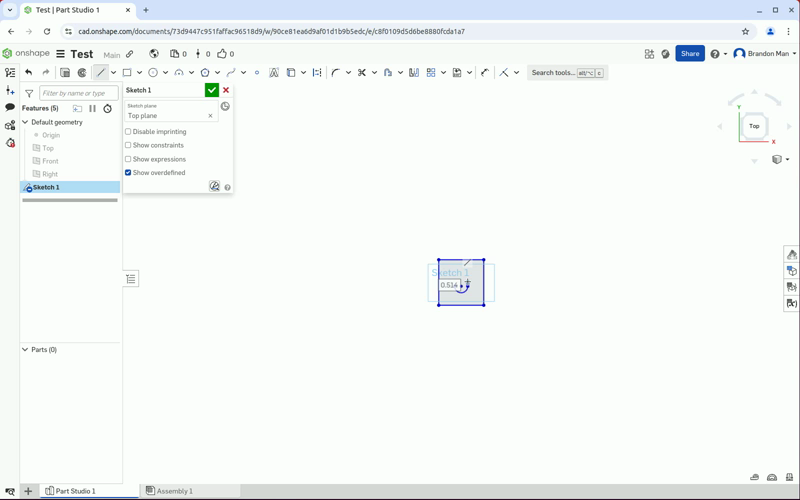
scroll(6)
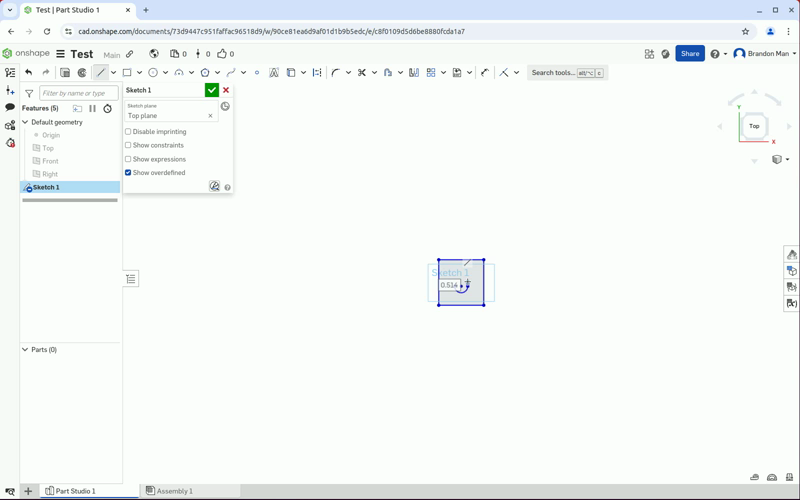
scroll(6)
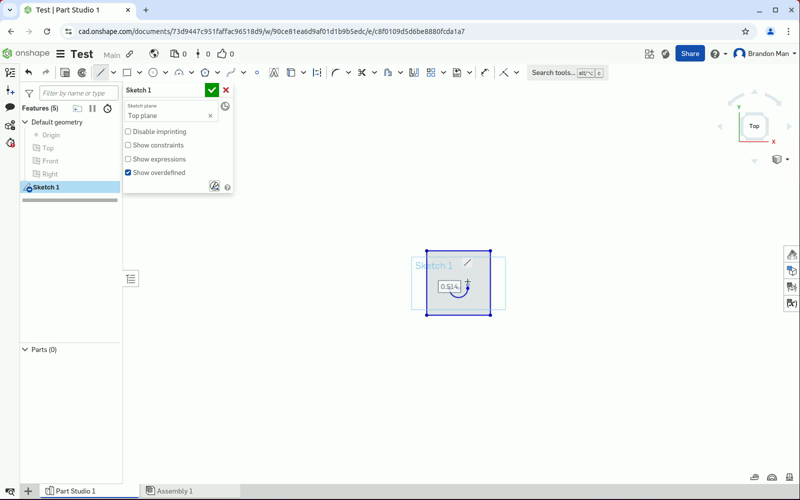
scroll(6)
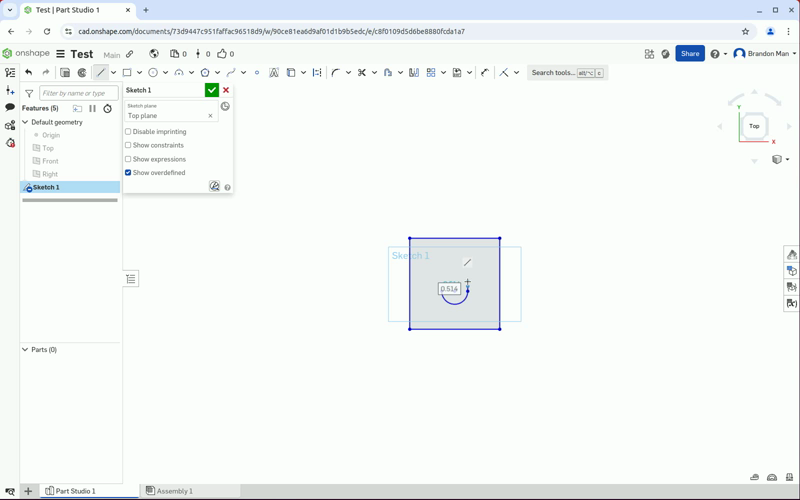
scroll(6)
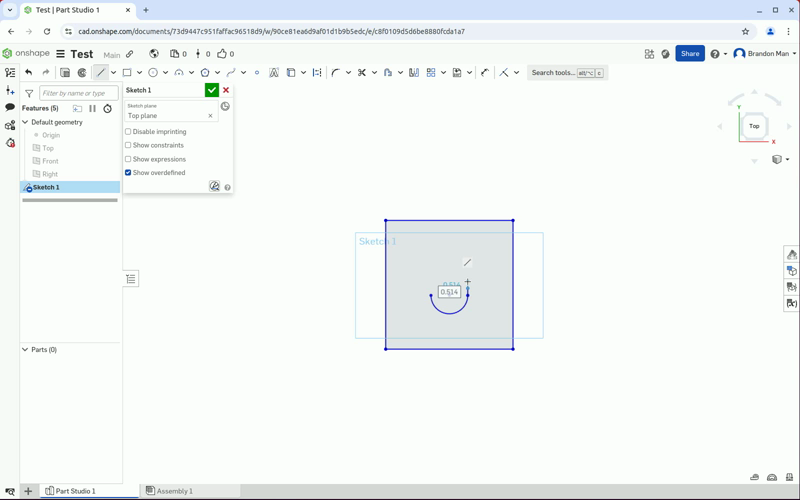
scroll(6)
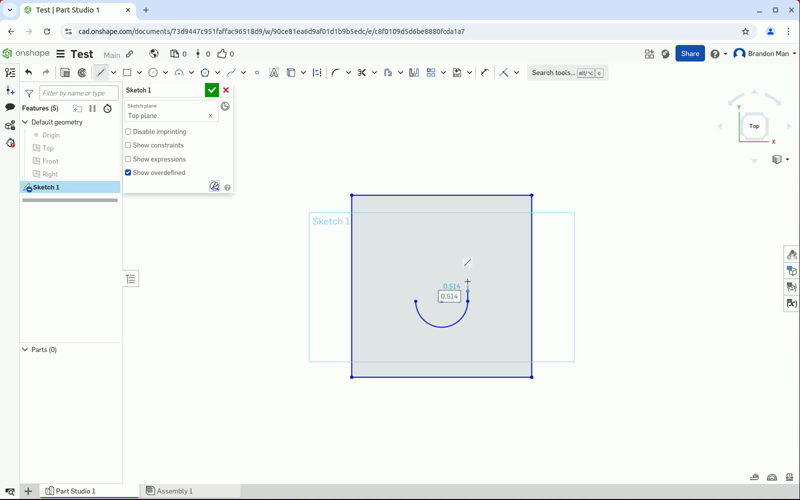
scroll(6)
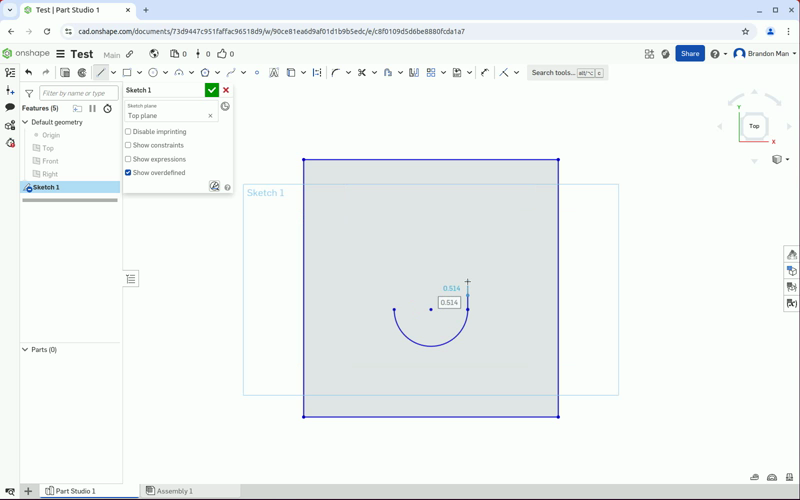
scroll(6)
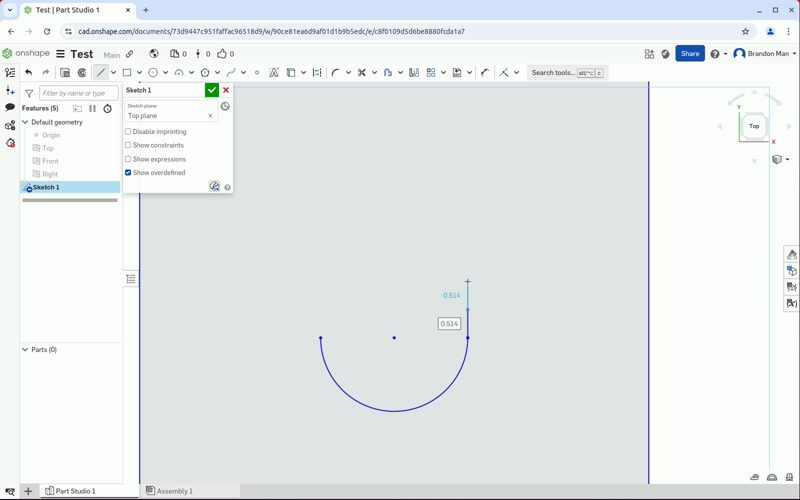
click(467, 281)
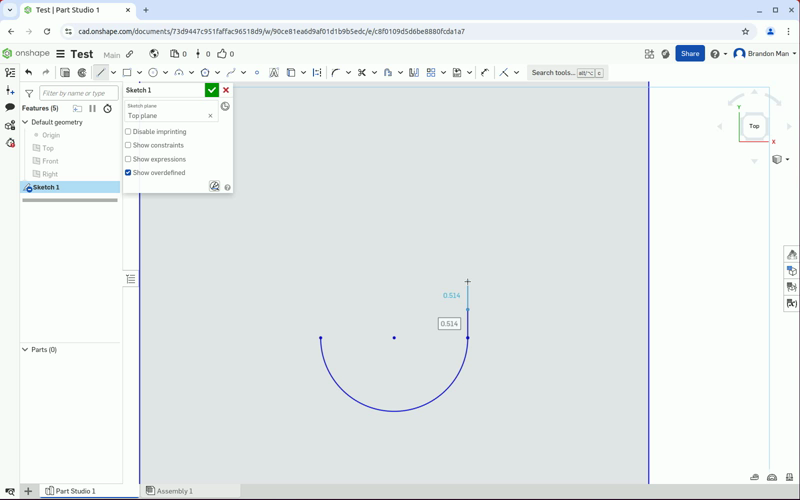
scroll(-6)
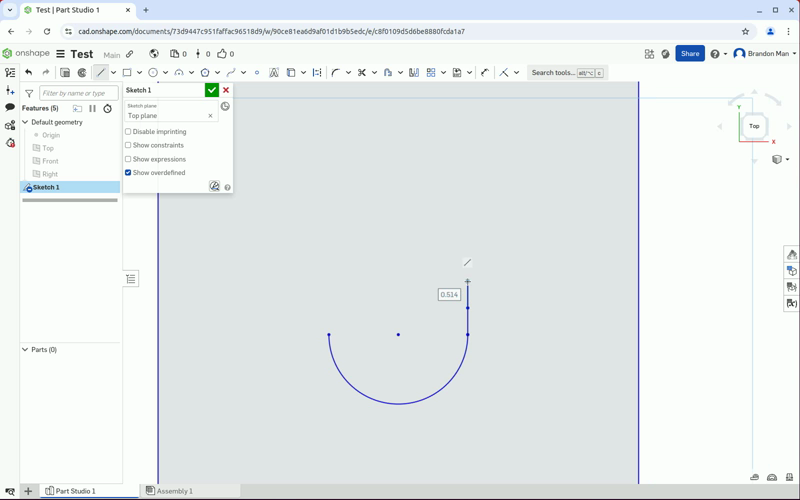
scroll(-6)
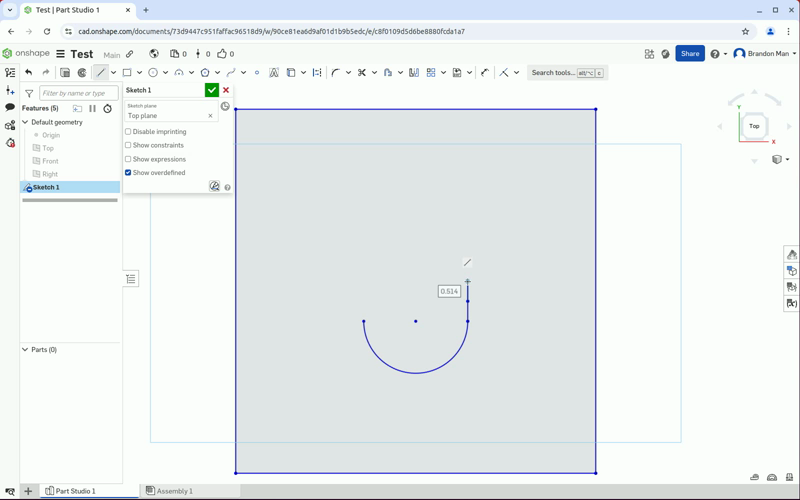
scroll(-6)
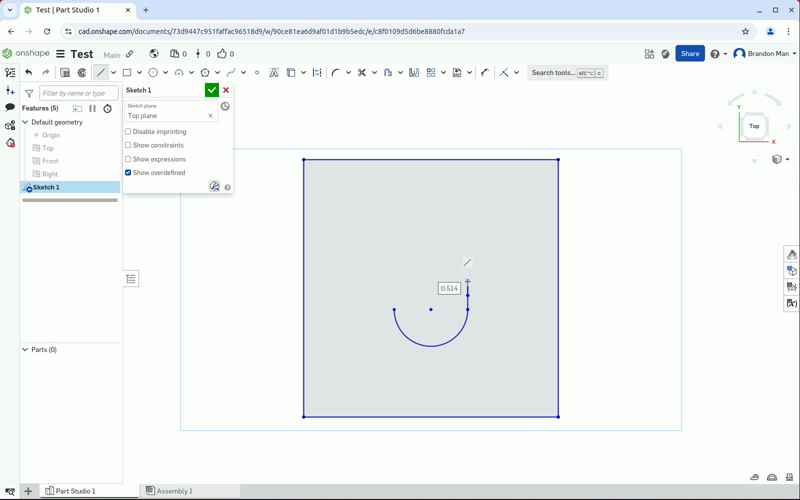
scroll(-6)
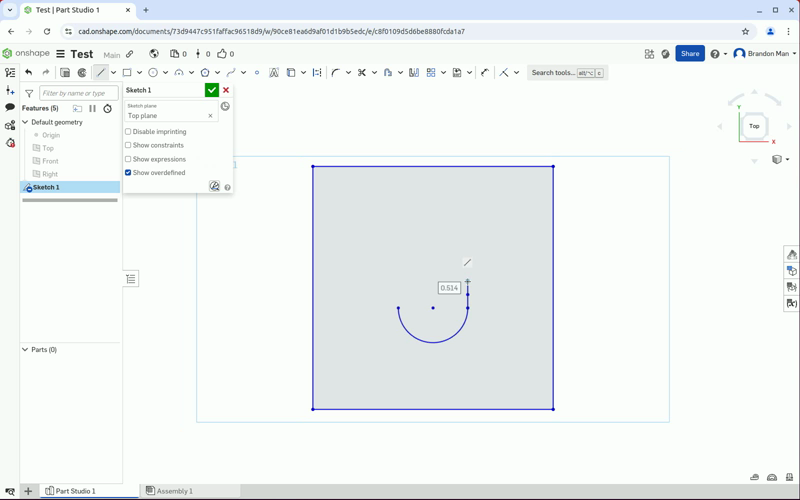
scroll(-6)
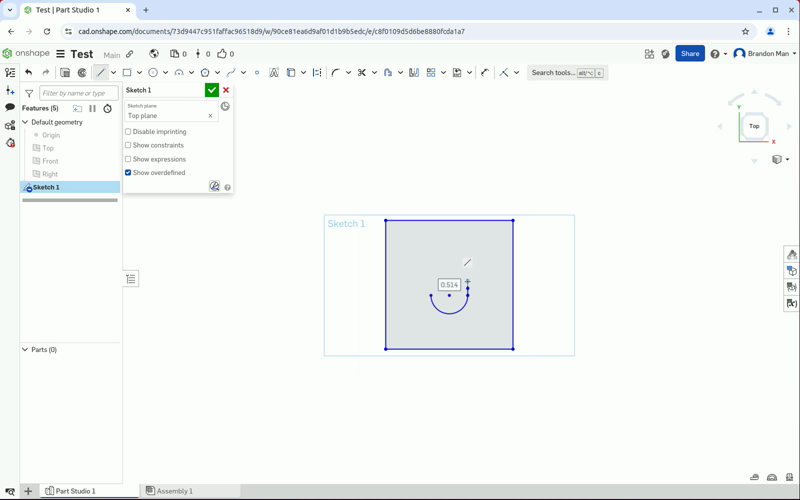
scroll(-6)
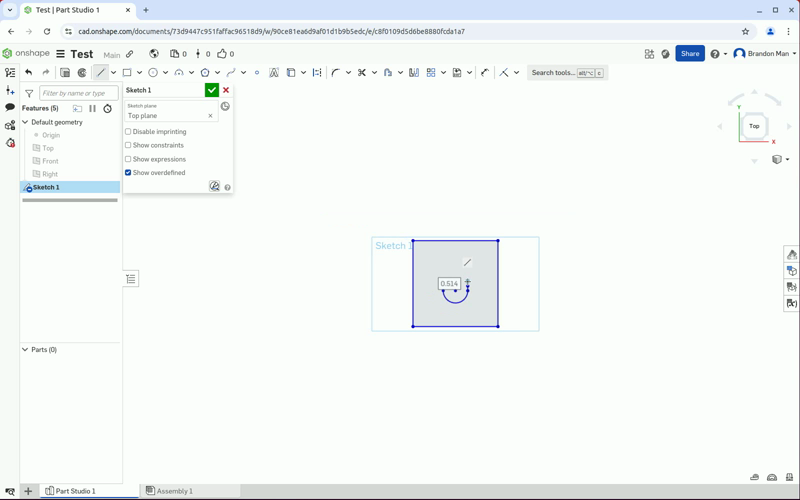
scroll(-6)
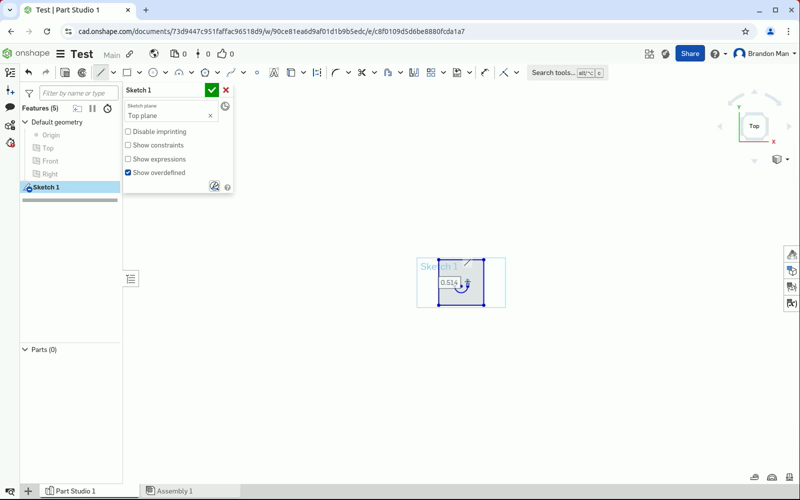
key_up(shift)
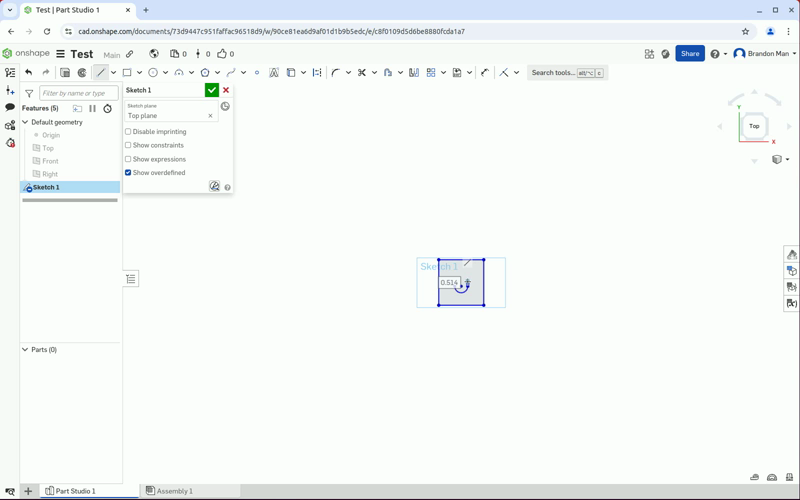
key_down(shift)
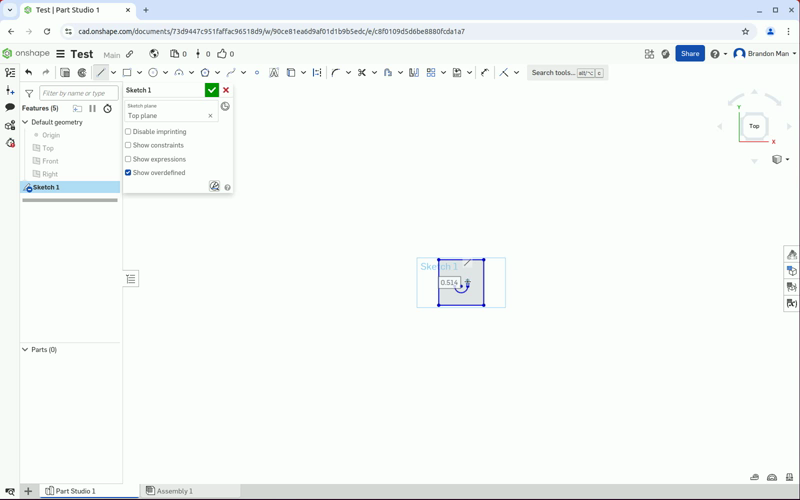
mouse_move(497, 281)
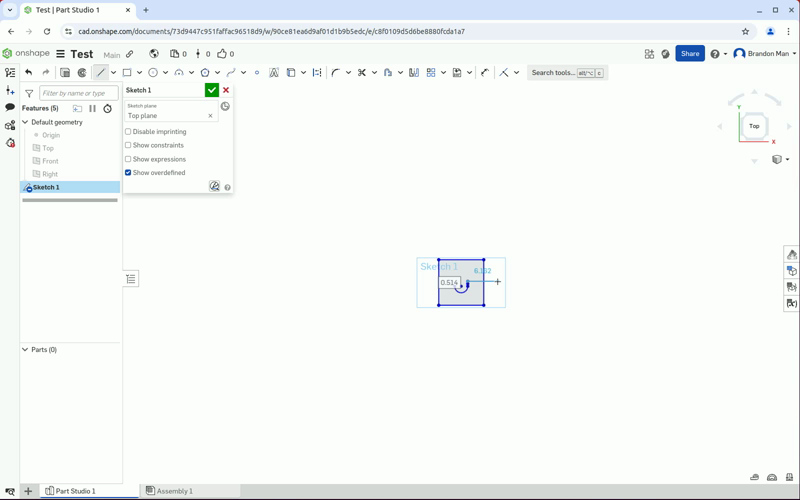
mouse_move(467, 279)
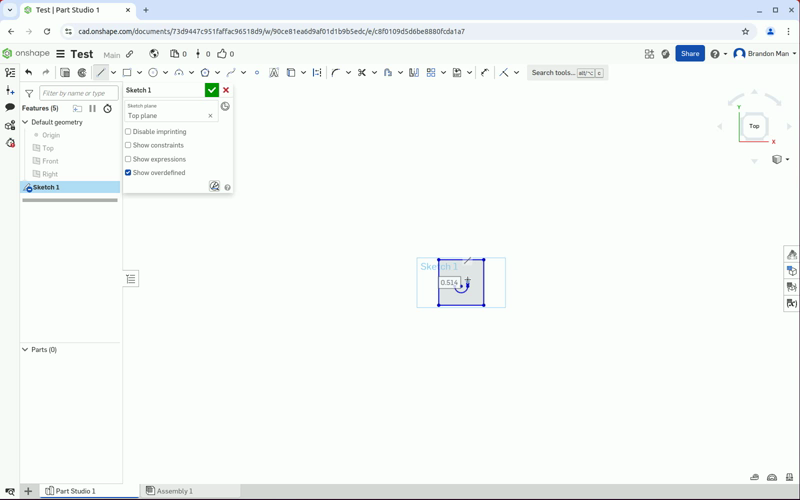
scroll(6)
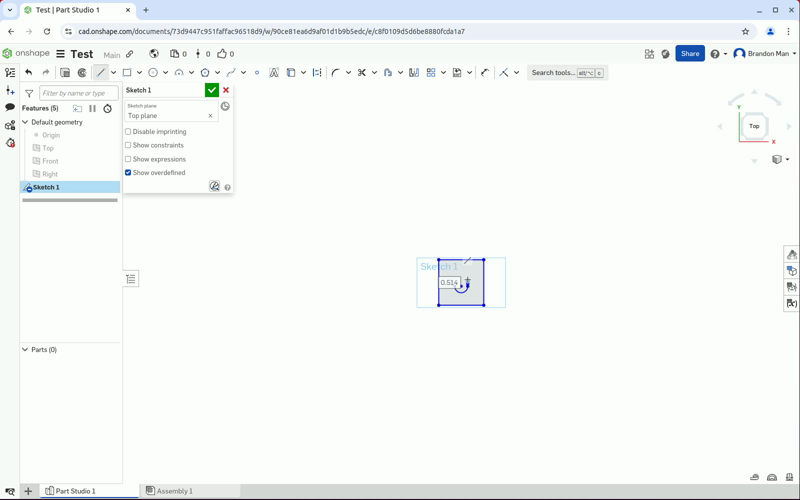
scroll(6)
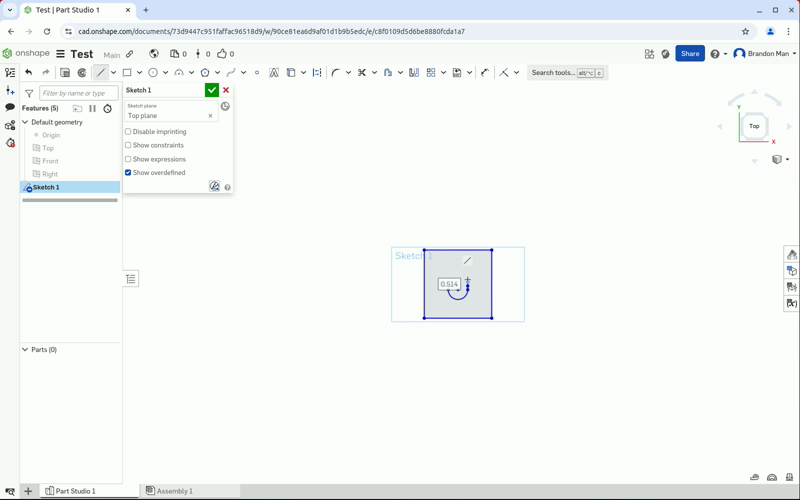
scroll(6)
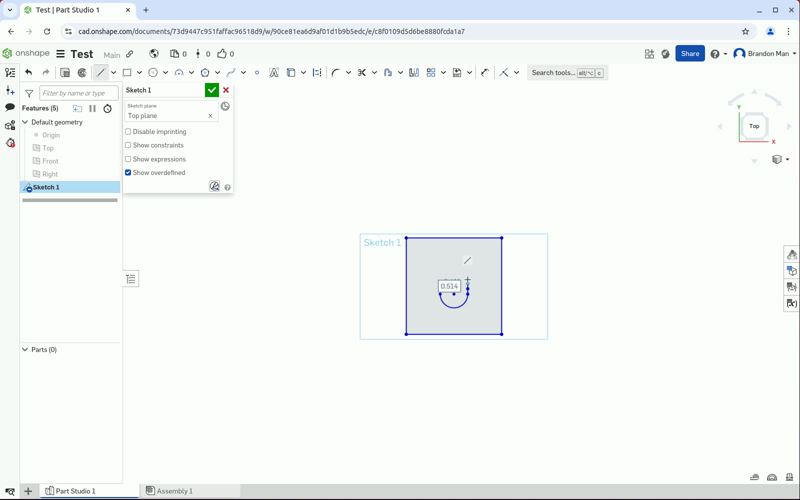
scroll(6)
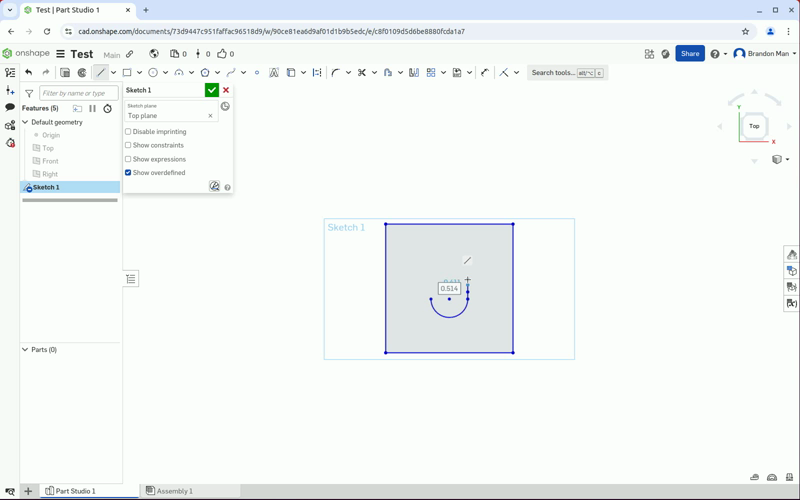
scroll(6)
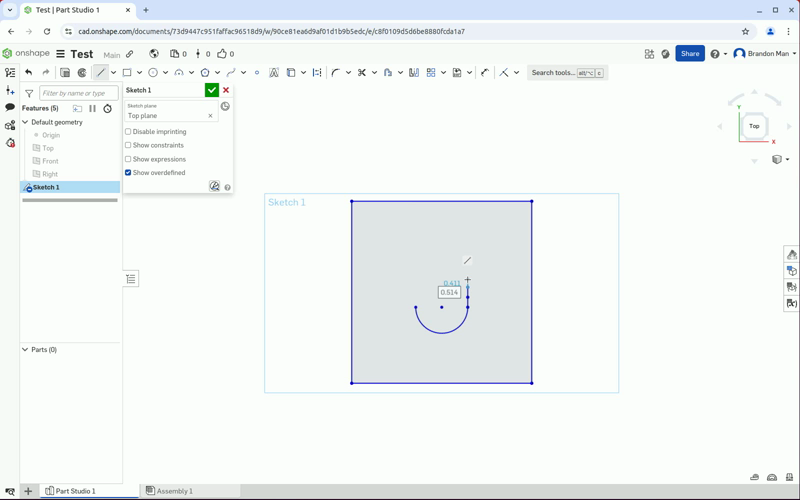
scroll(6)
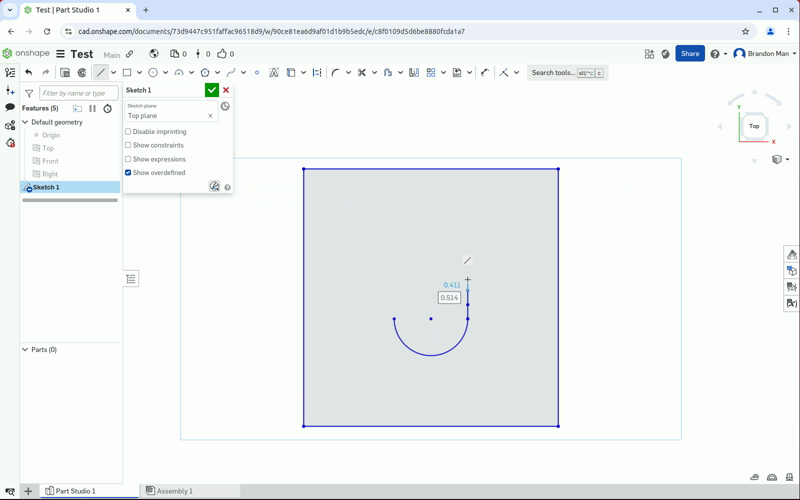
scroll(6)
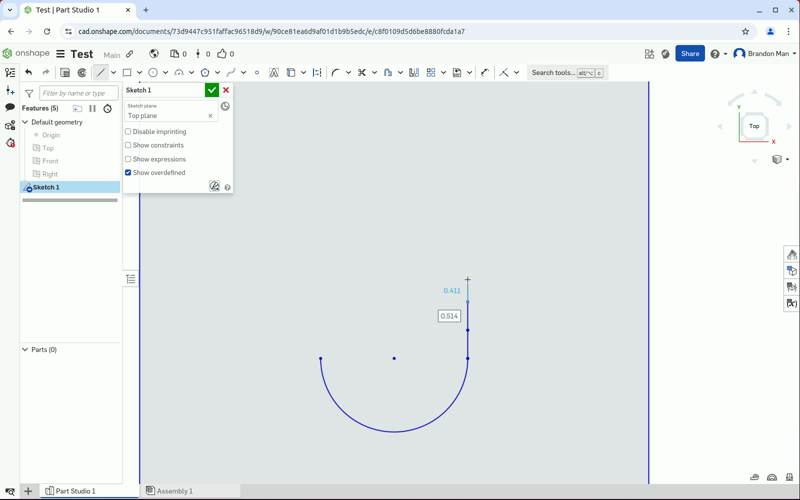
click(467, 279)
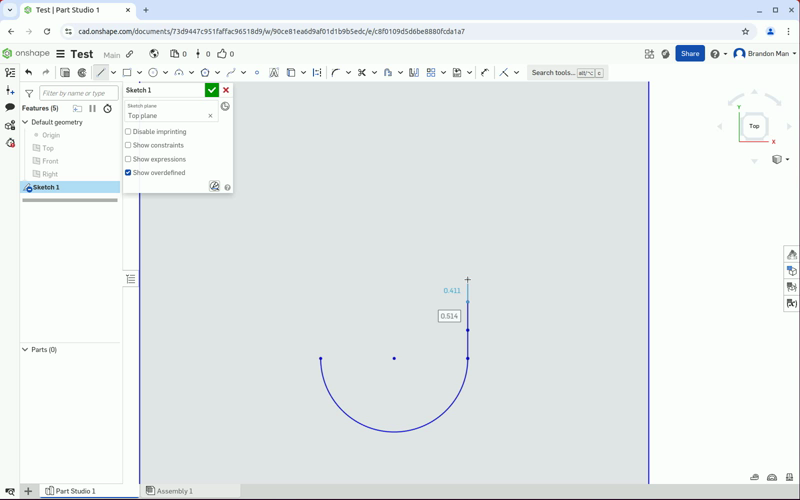
scroll(-6)
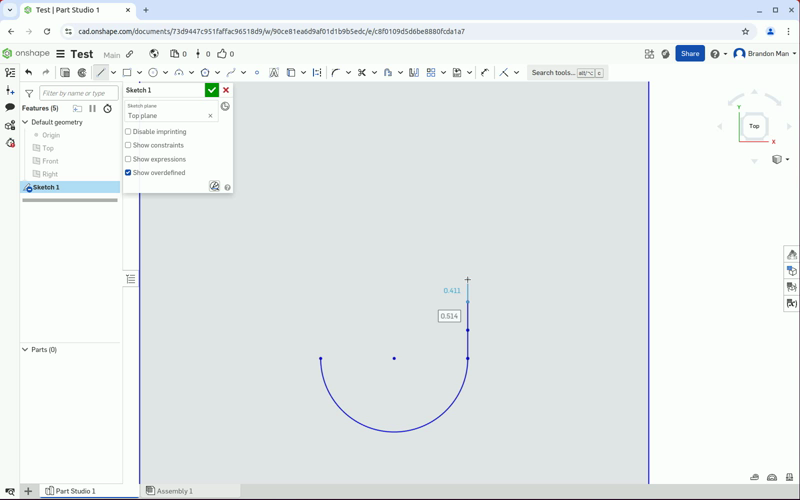
scroll(-6)
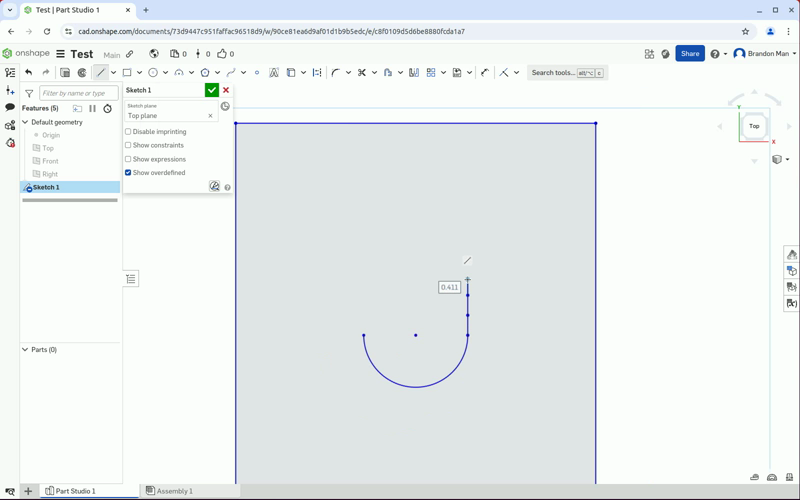
scroll(-6)
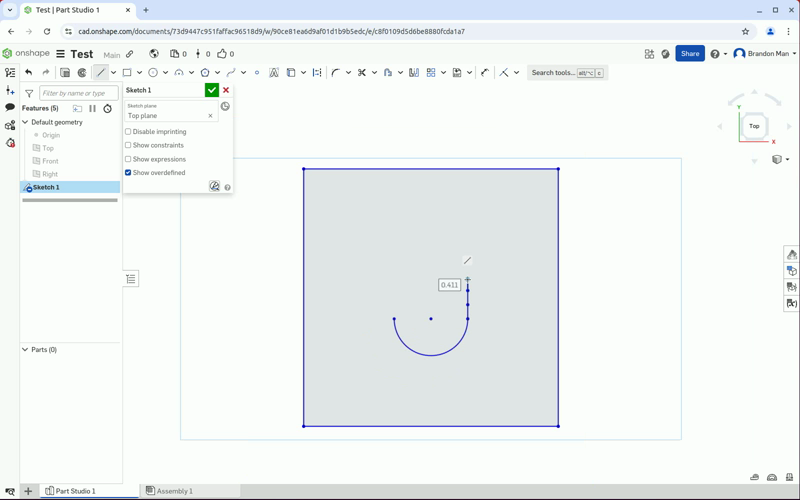
scroll(-6)
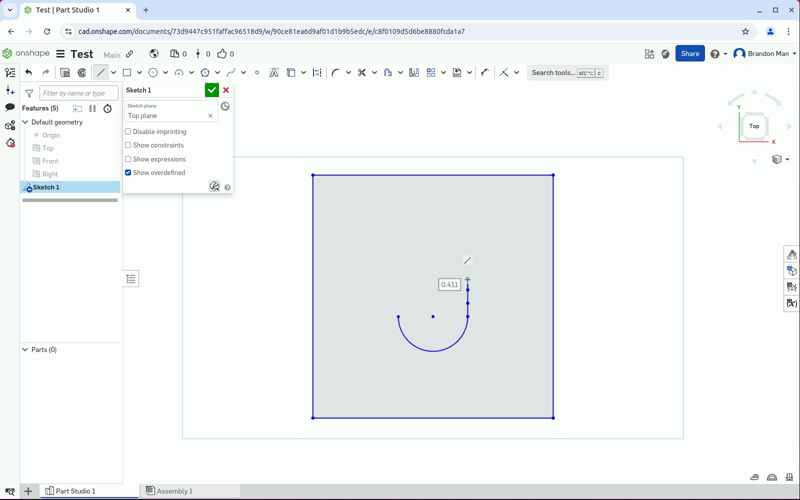
scroll(-6)
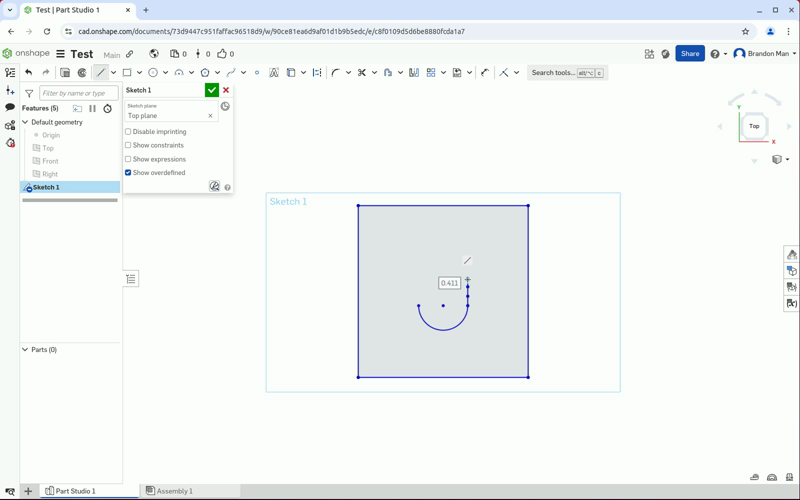
scroll(-6)
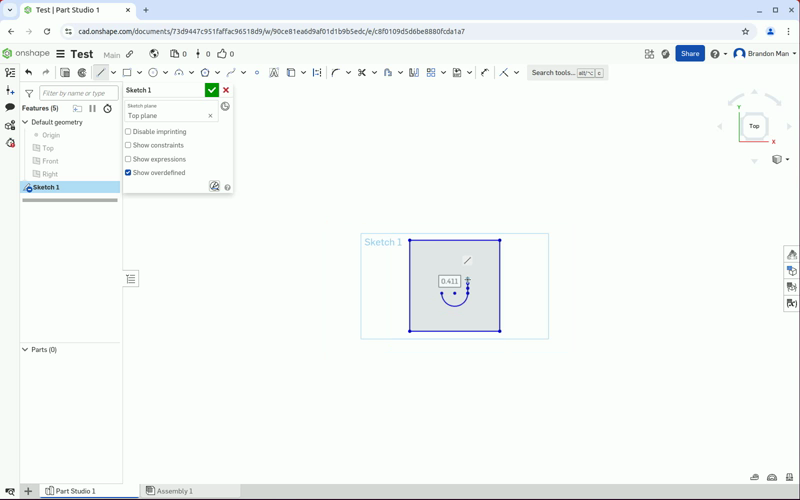
scroll(-6)
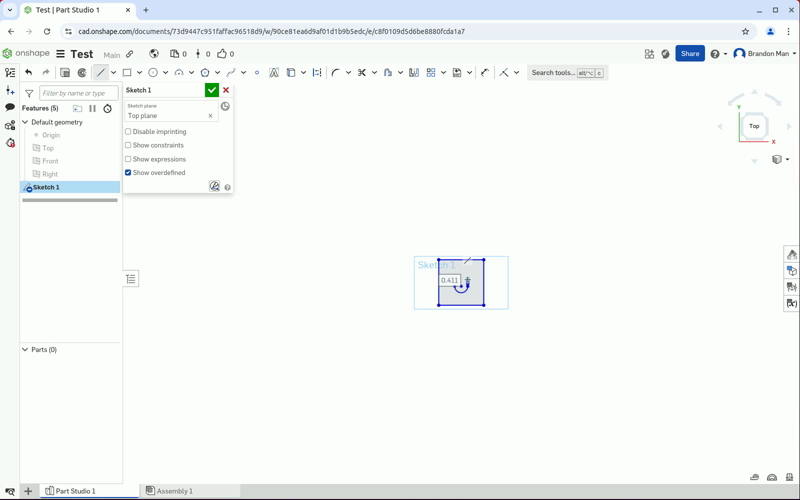
key_up(shift)
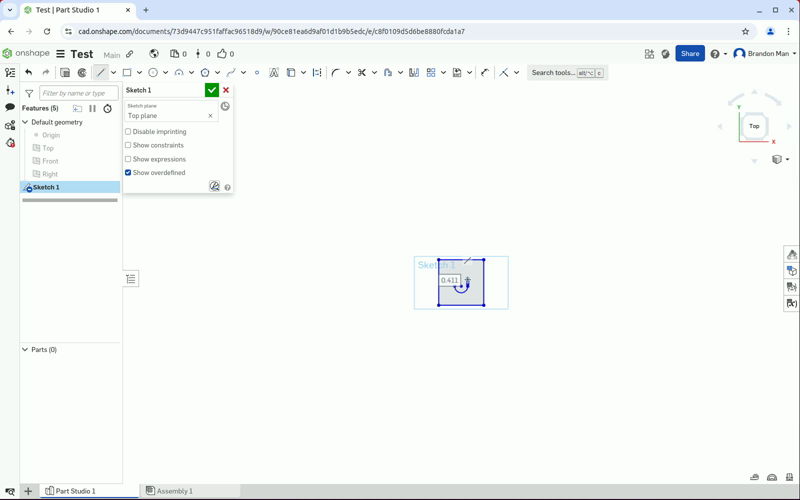
key(esc)
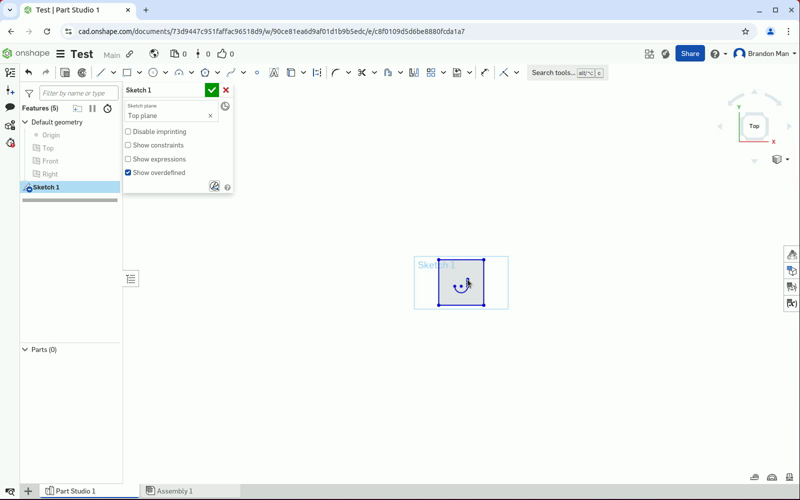
key(a)
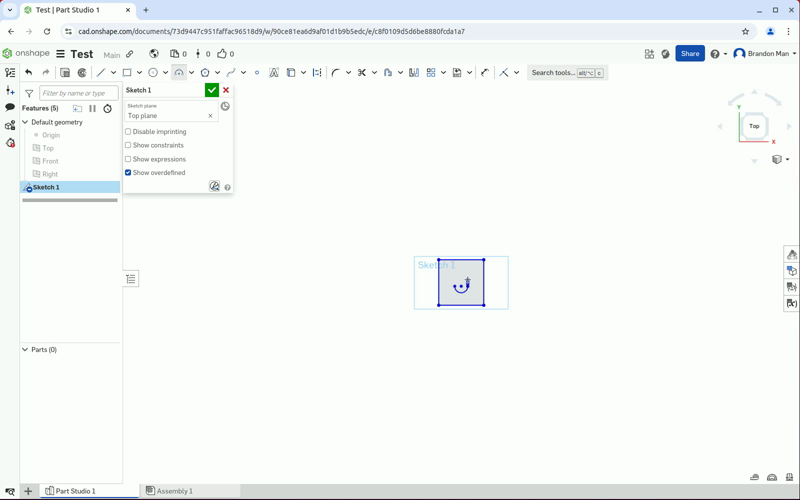
mouse_move(467, 279)
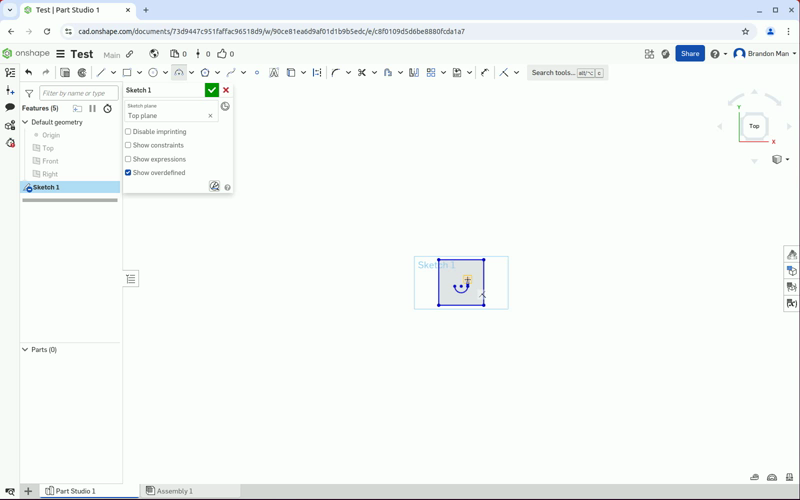
scroll(6)
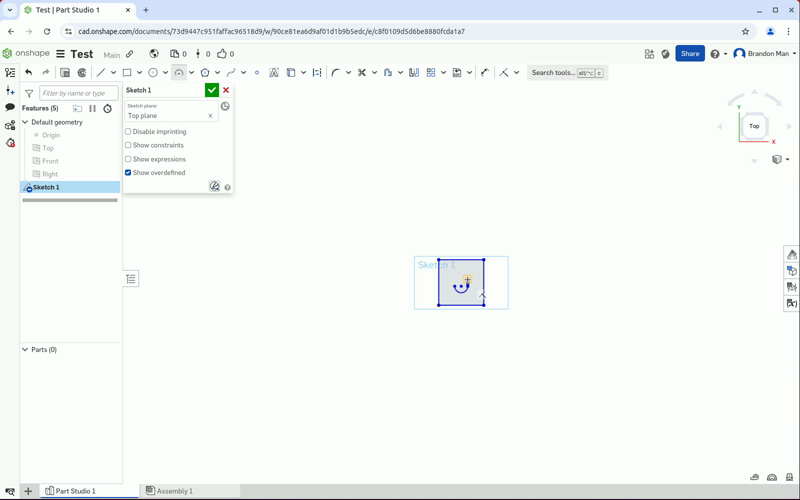
scroll(6)
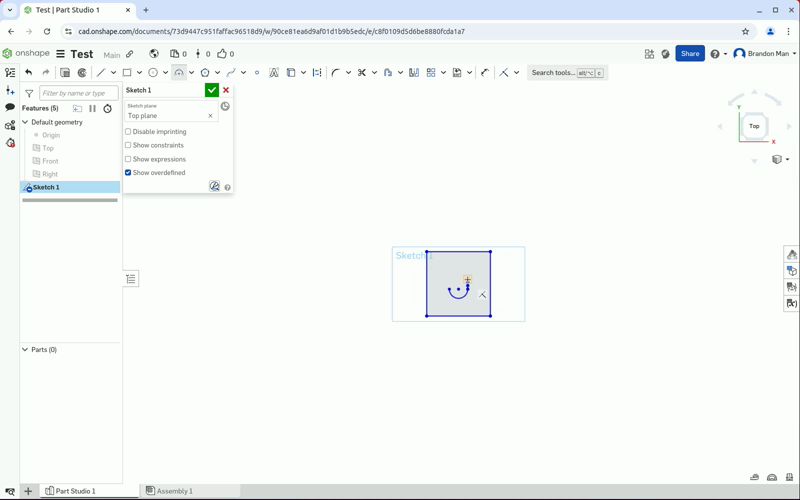
scroll(6)
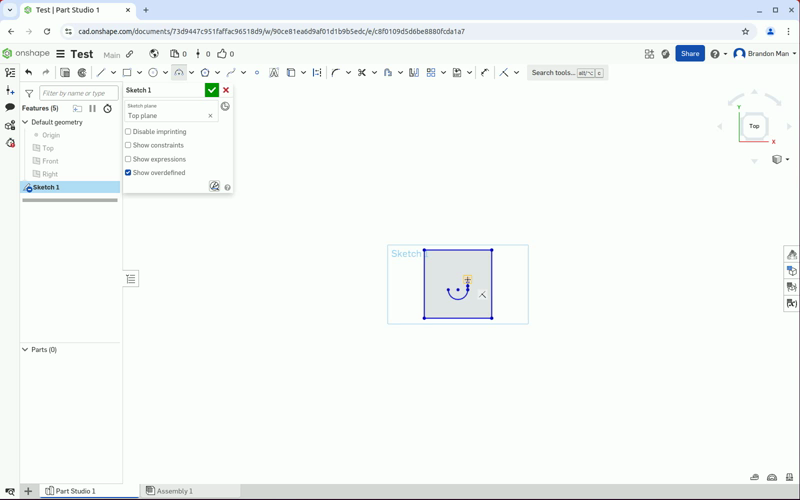
scroll(6)
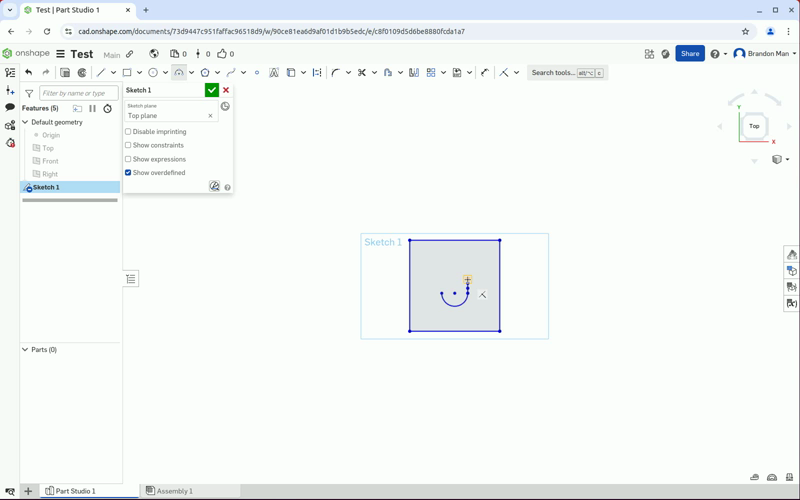
scroll(6)
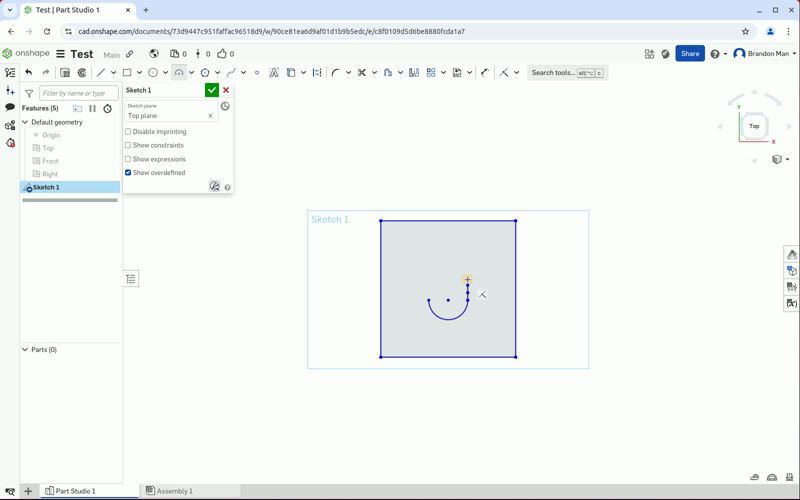
scroll(6)
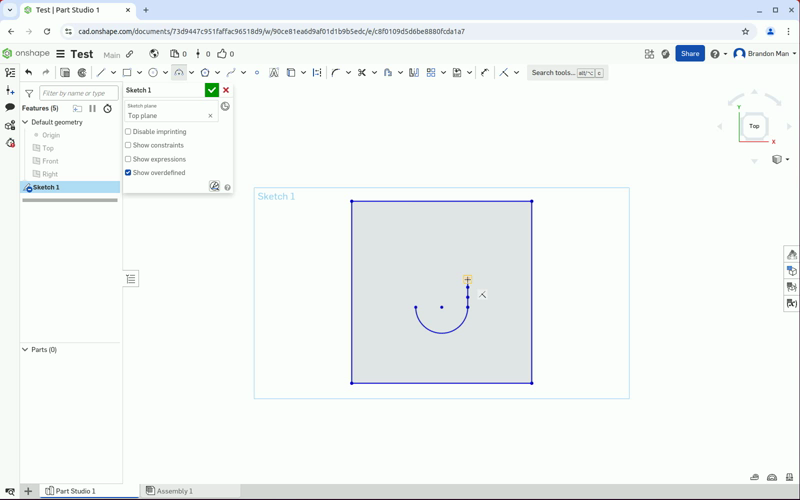
scroll(6)
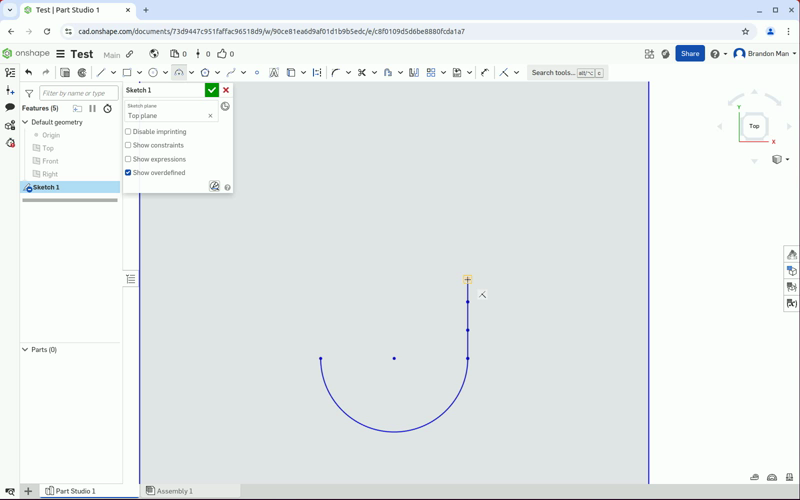
click(467, 279)
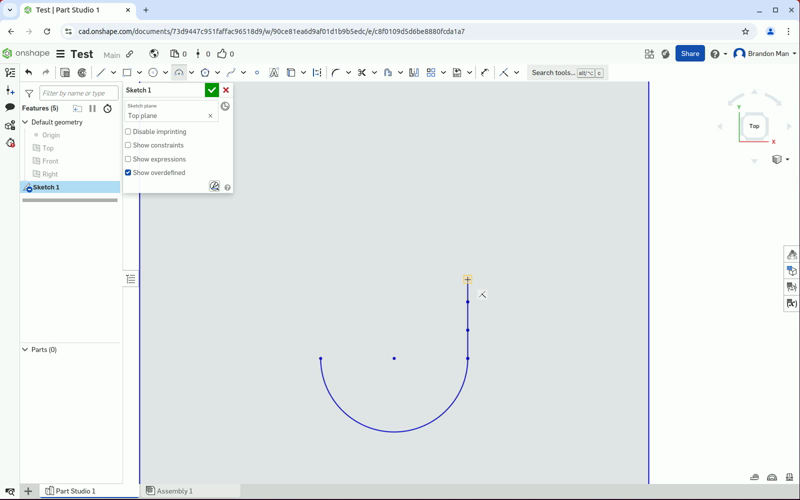
scroll(-6)
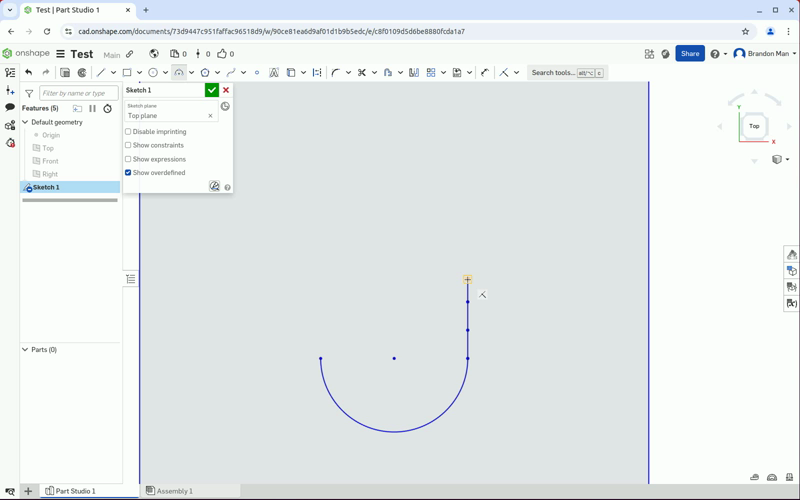
scroll(-6)
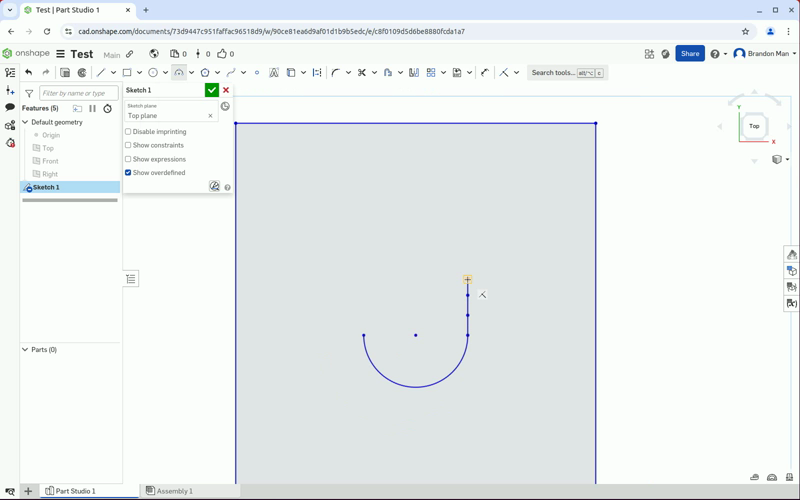
scroll(-6)
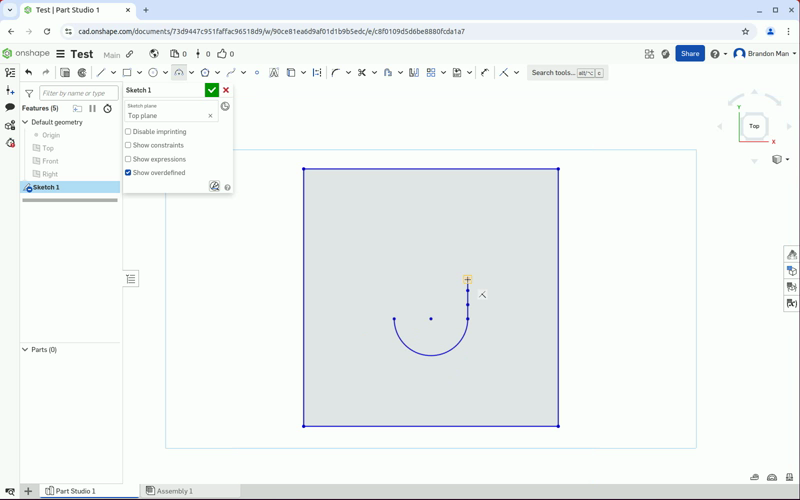
scroll(-6)
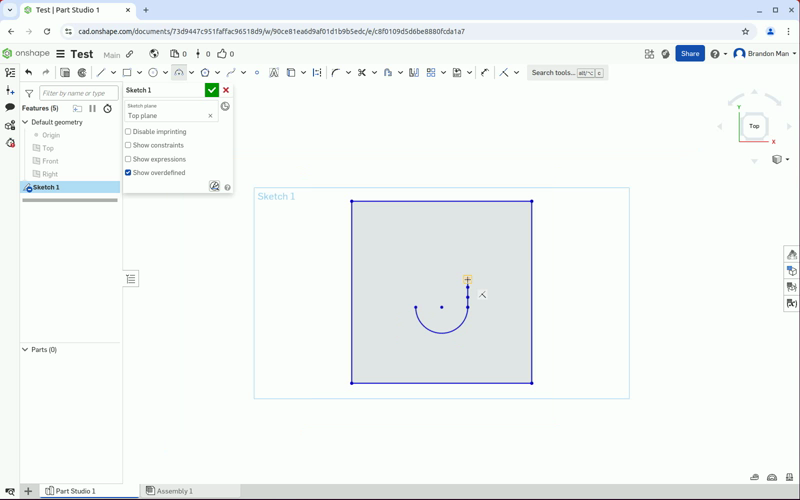
scroll(-6)
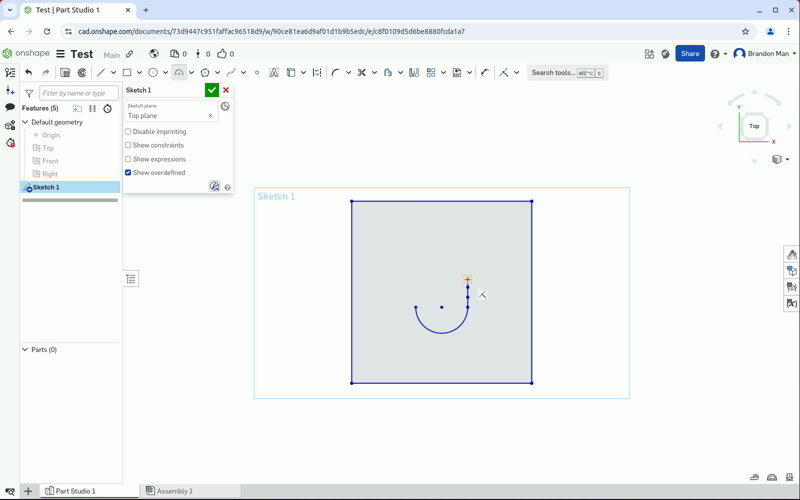
scroll(-6)
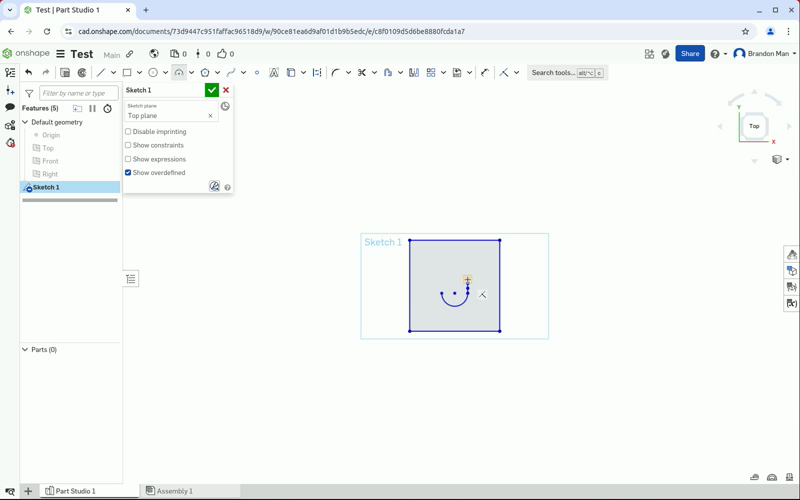
scroll(-6)
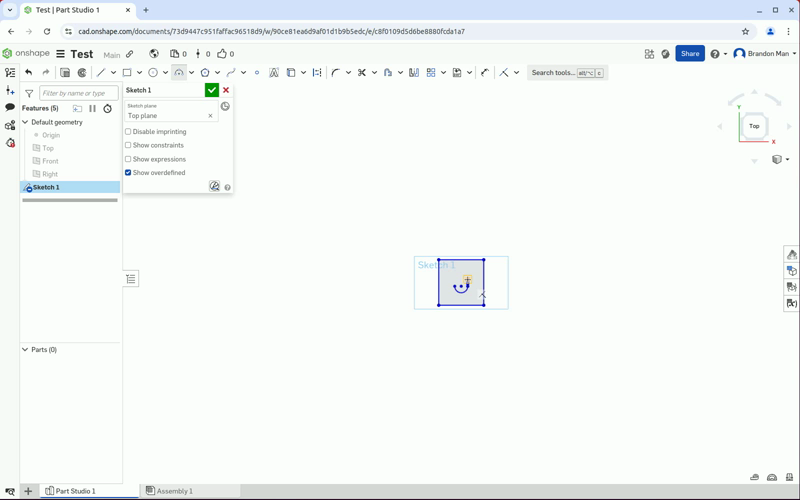
key_down(shift)
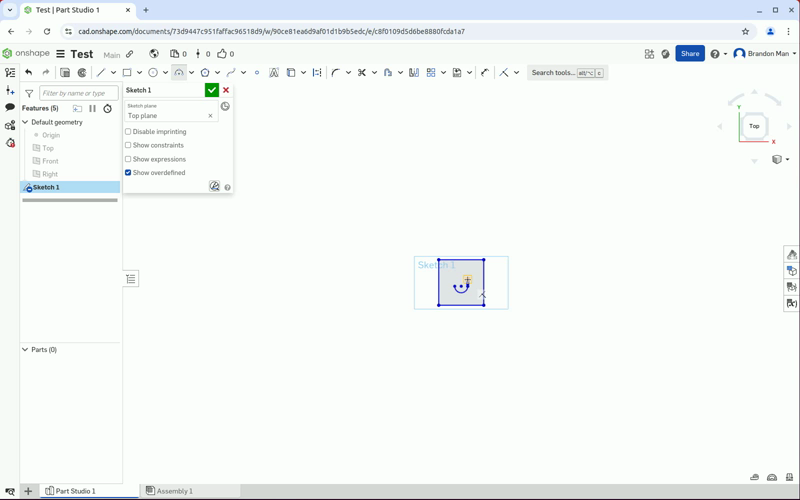
mouse_move(454, 279)
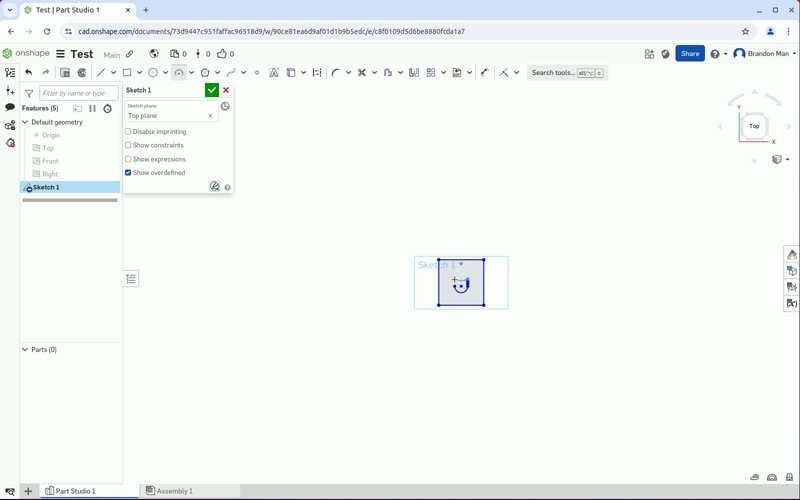
click(454, 279)
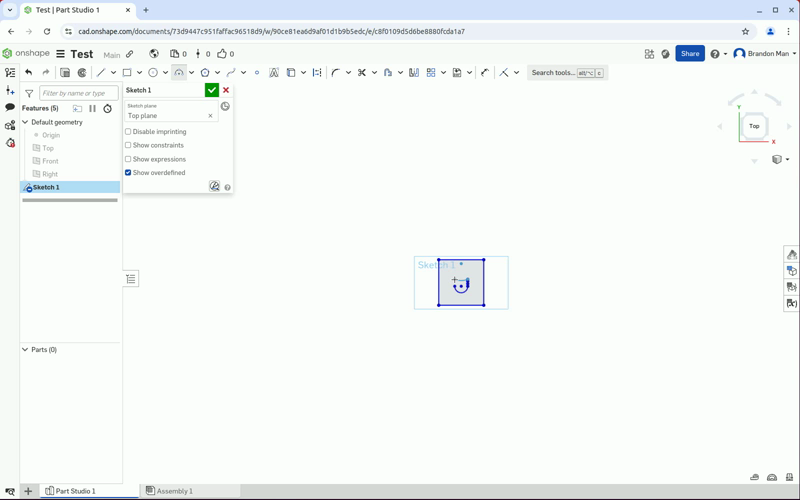
mouse_move(461, 272)
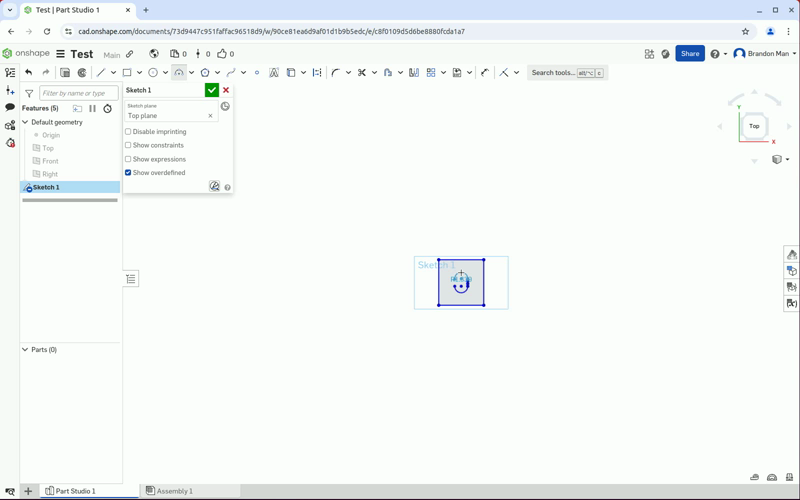
click(461, 272)
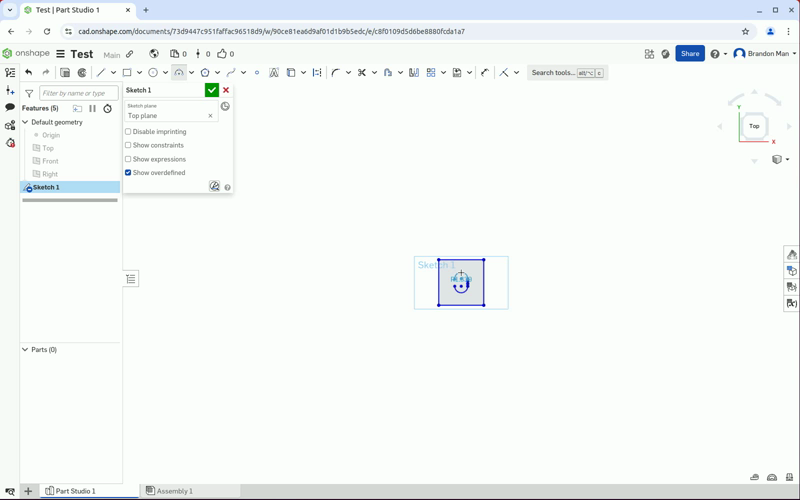
key_up(shift)
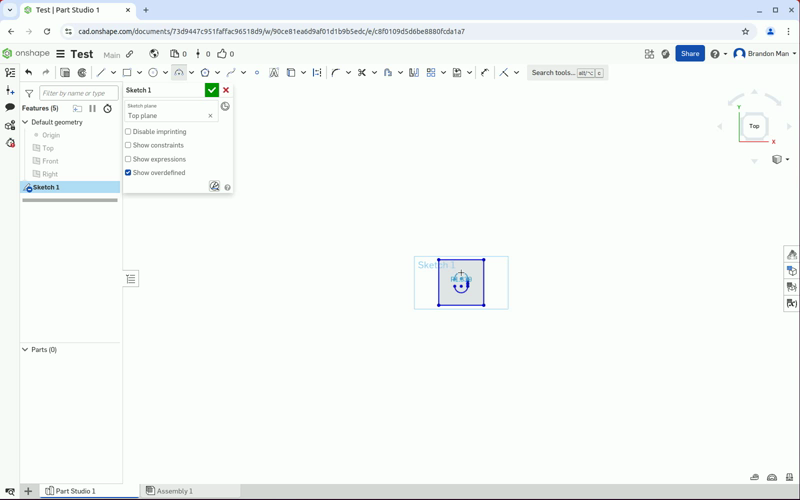
key(esc)
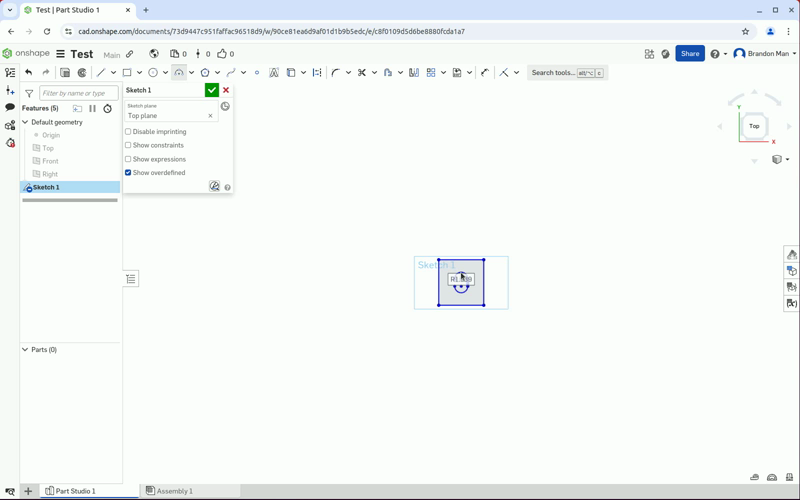
key(l)
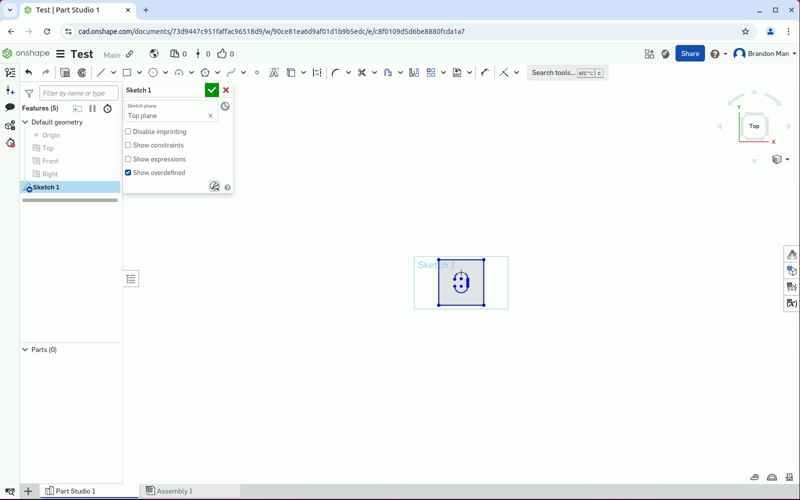
mouse_move(454, 279)
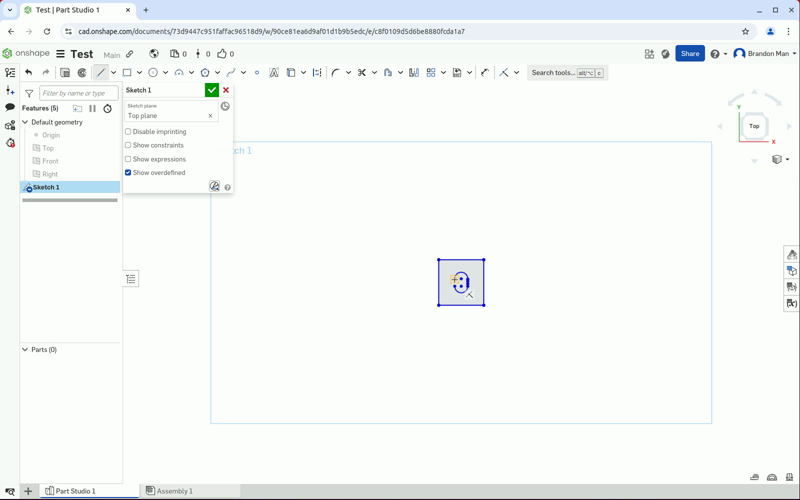
click(454, 279)
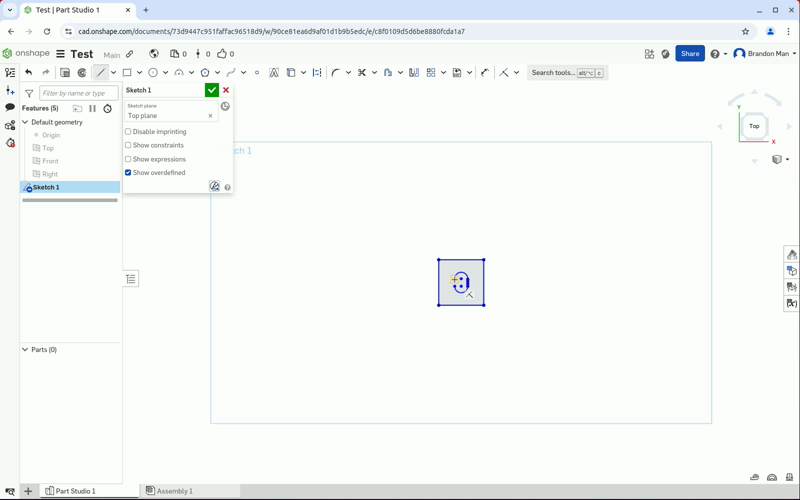
key_down(shift)
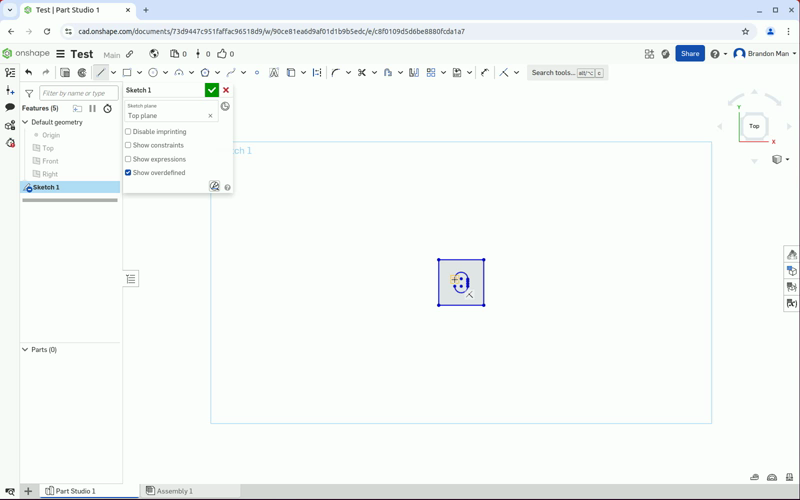
mouse_move(484, 279)
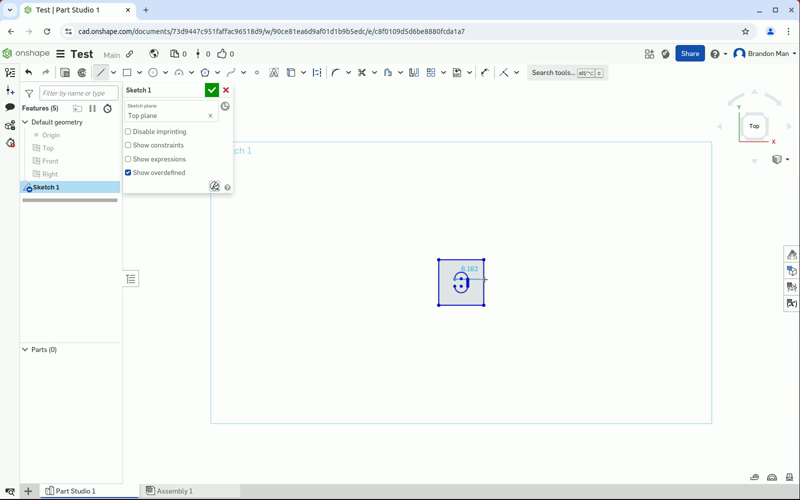
mouse_move(454, 281)
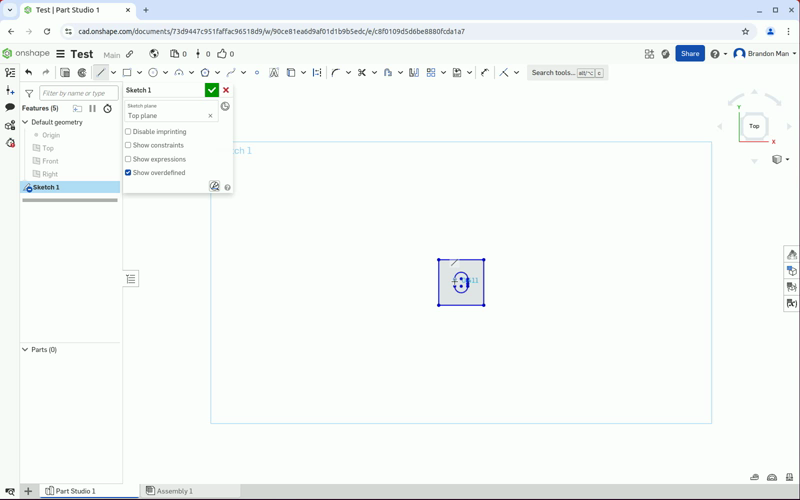
scroll(6)
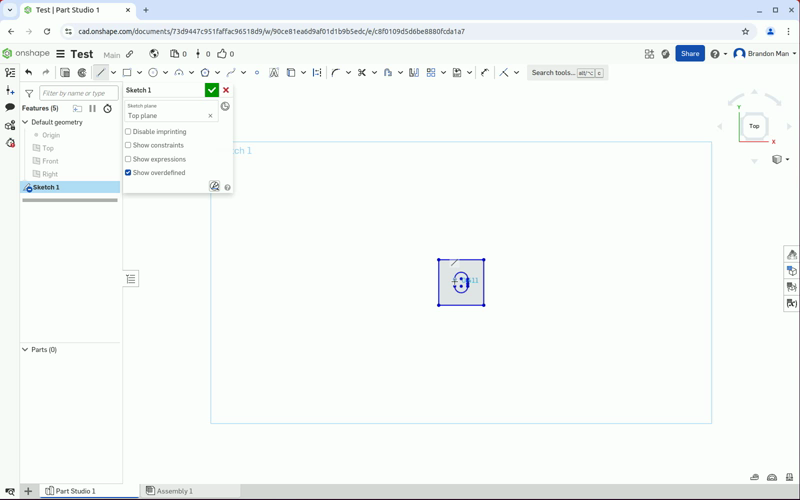
scroll(6)
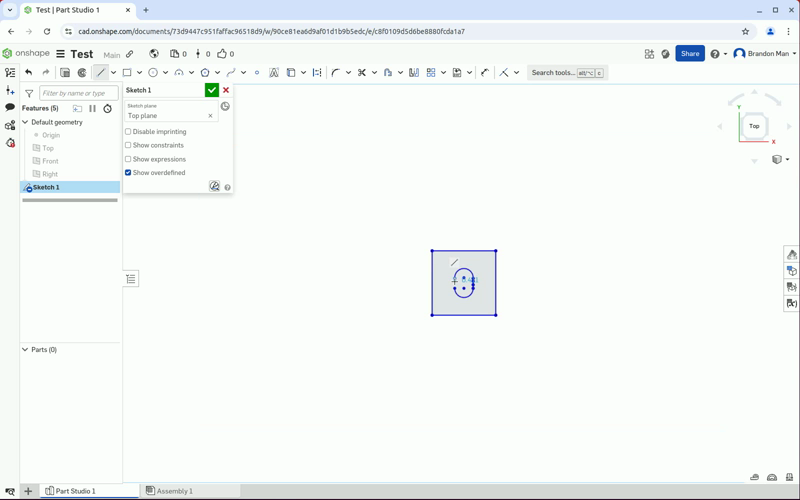
scroll(6)
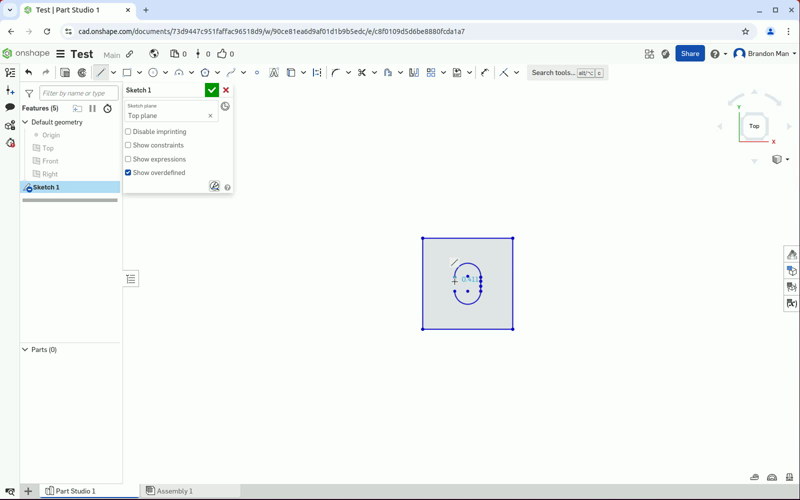
scroll(6)
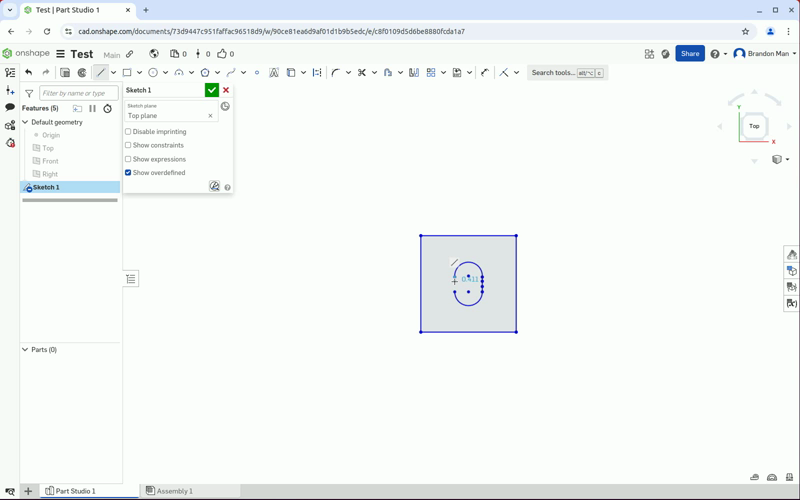
scroll(6)
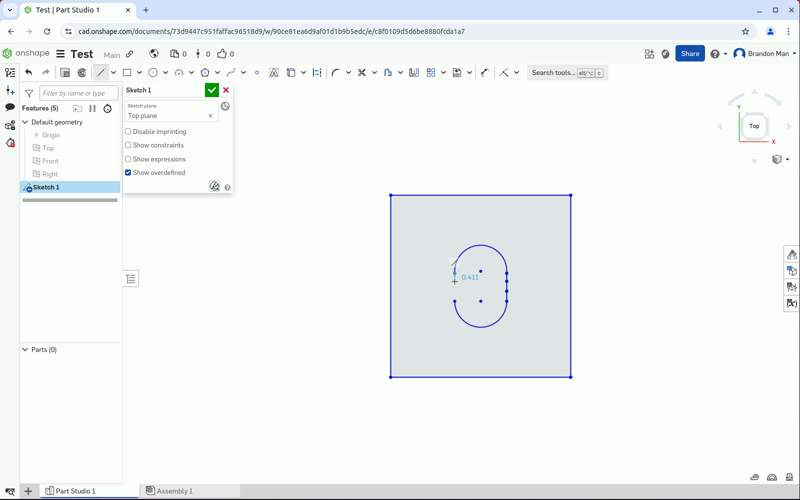
scroll(6)
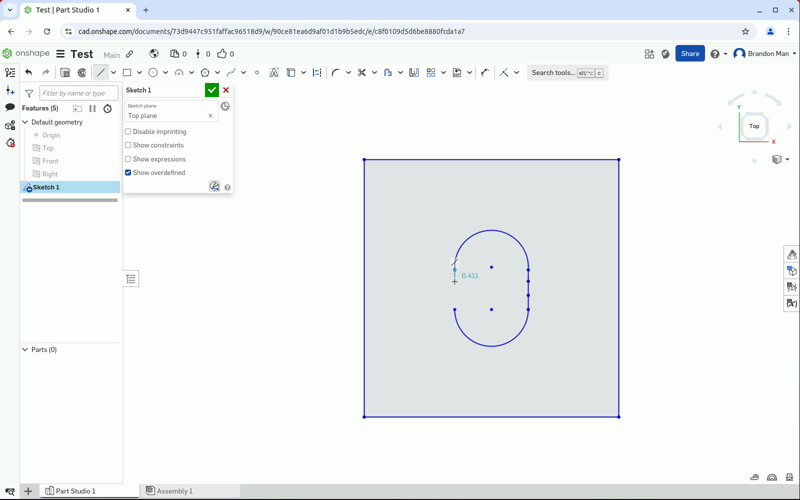
scroll(6)
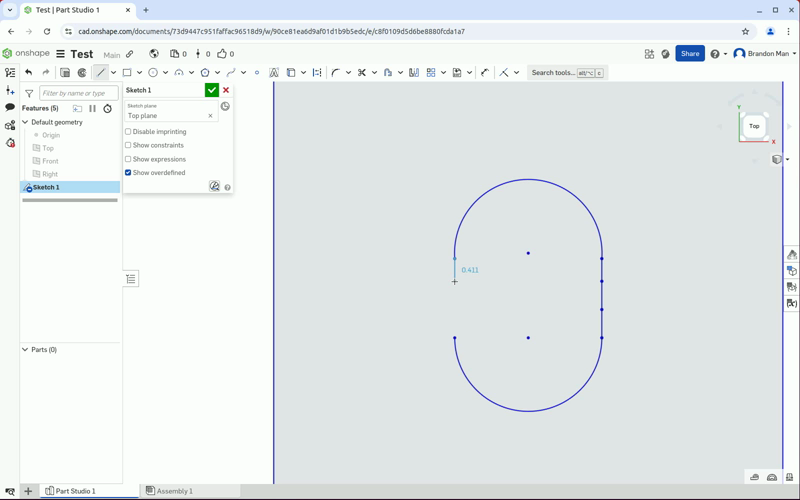
click(454, 281)
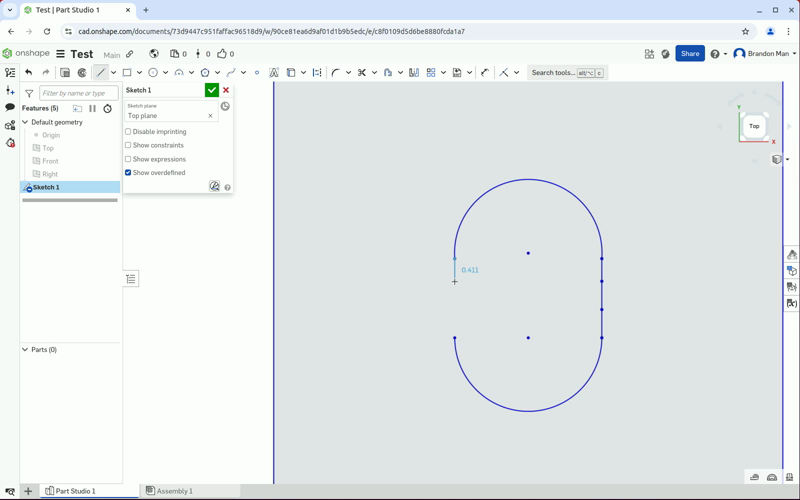
scroll(-6)
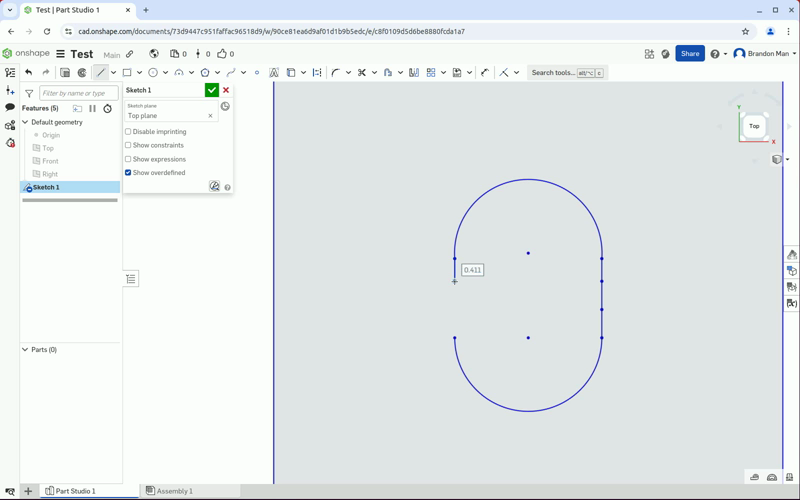
scroll(-6)
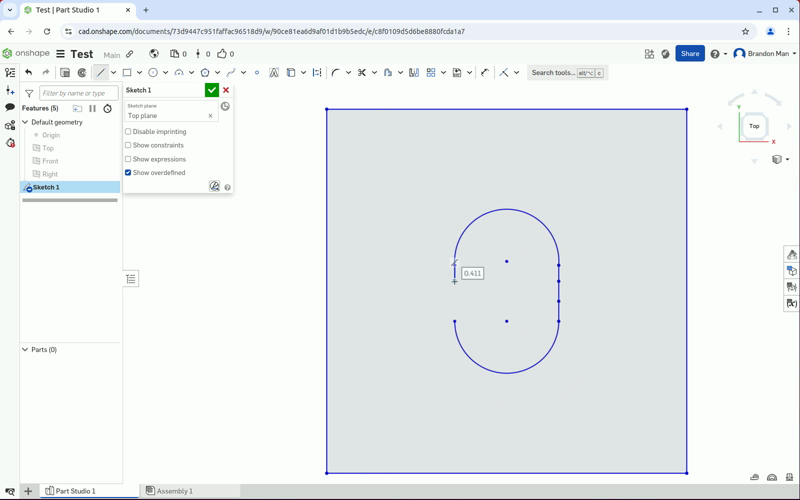
scroll(-6)
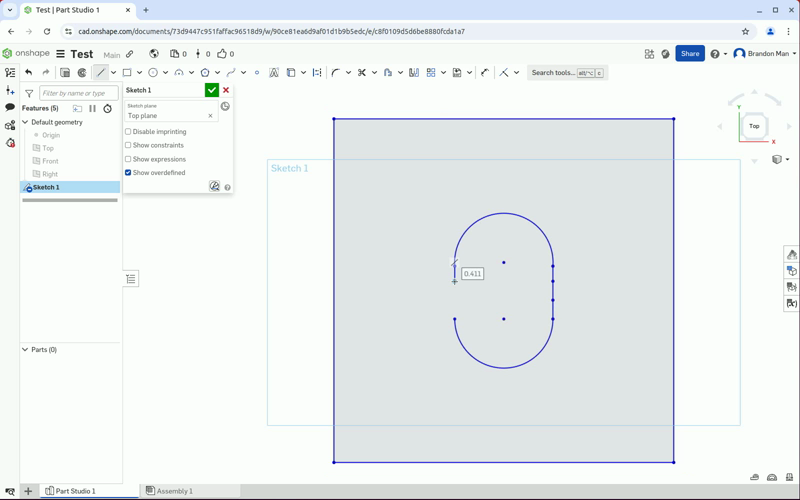
scroll(-6)
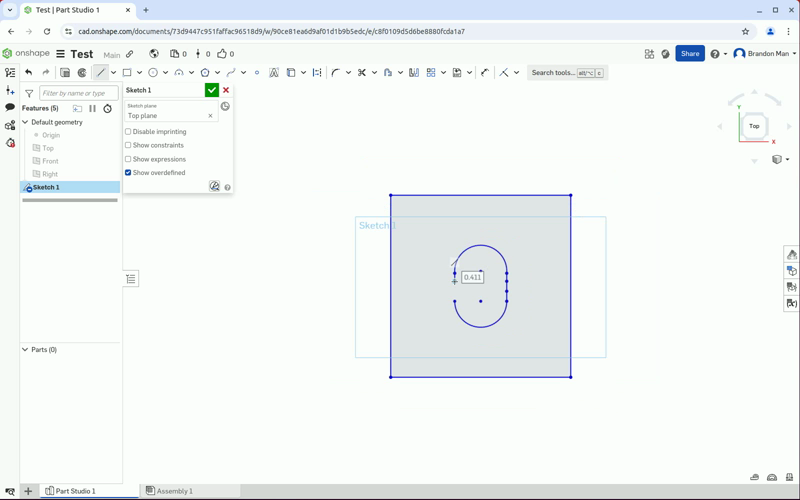
scroll(-6)
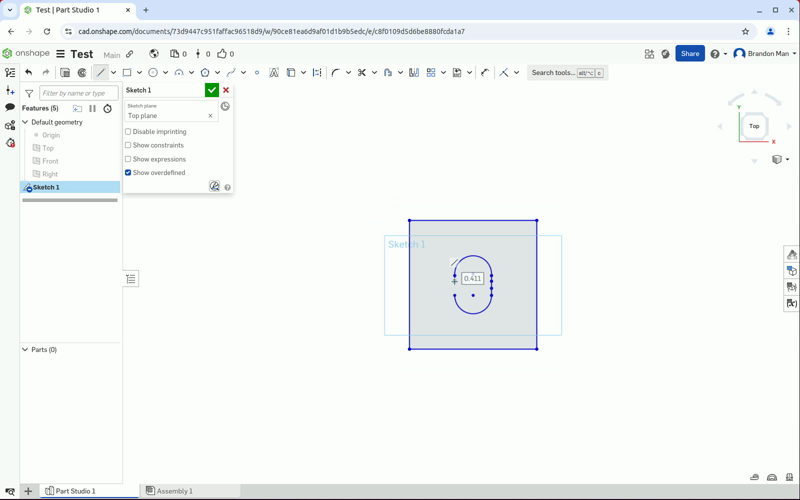
scroll(-6)
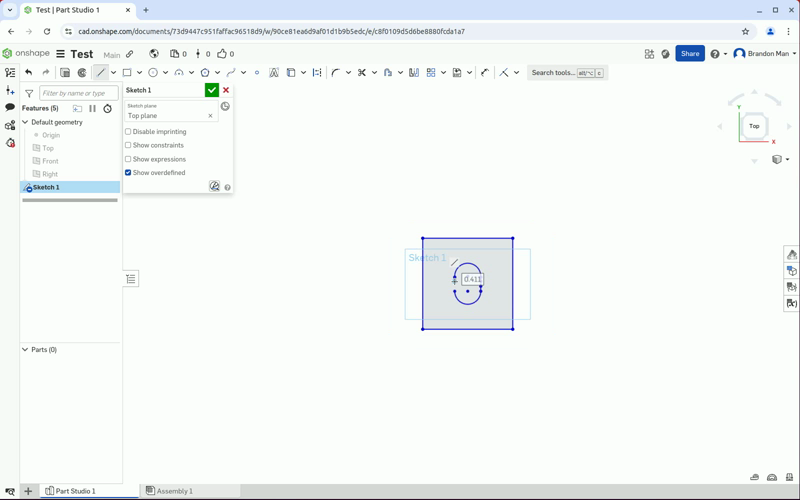
scroll(-6)
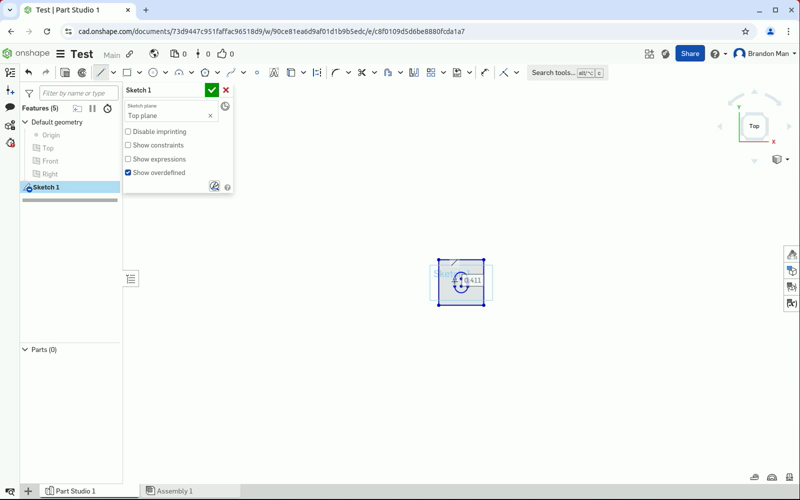
key_up(shift)
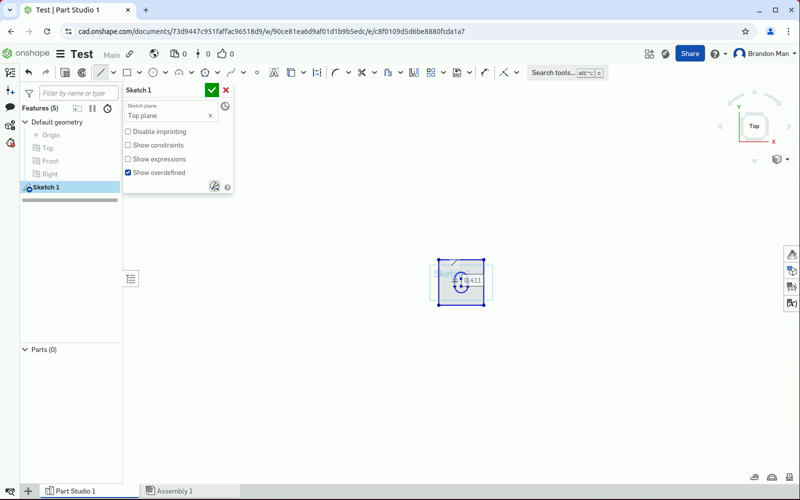
key_down(shift)
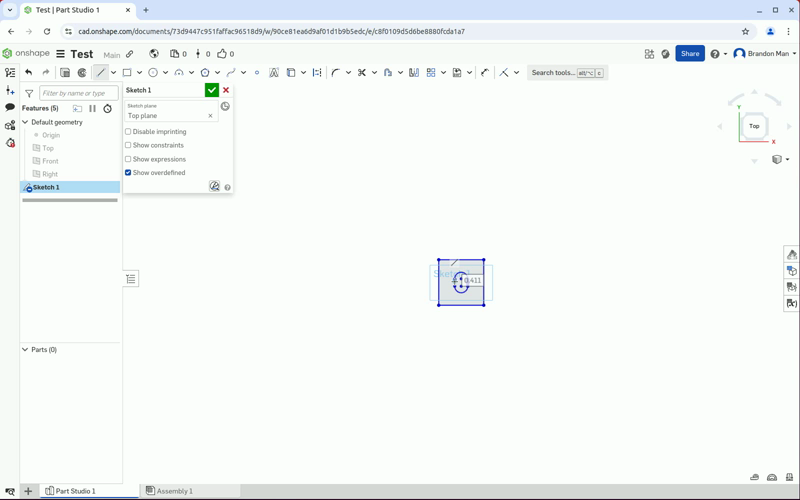
mouse_move(484, 281)
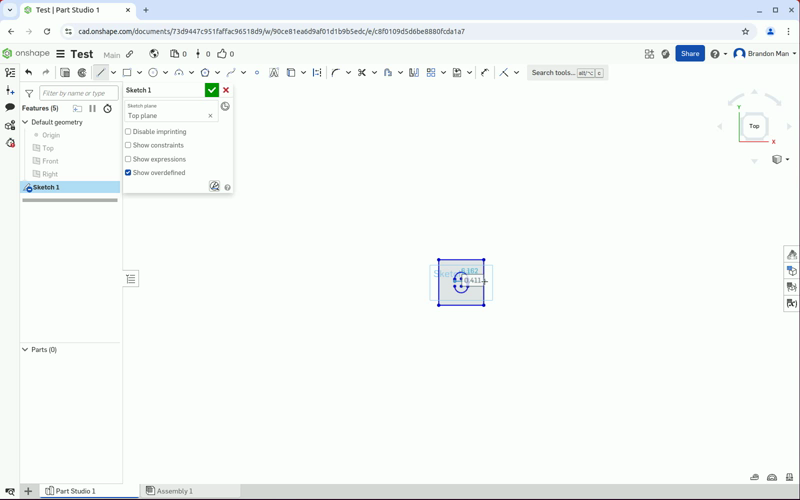
mouse_move(454, 283)
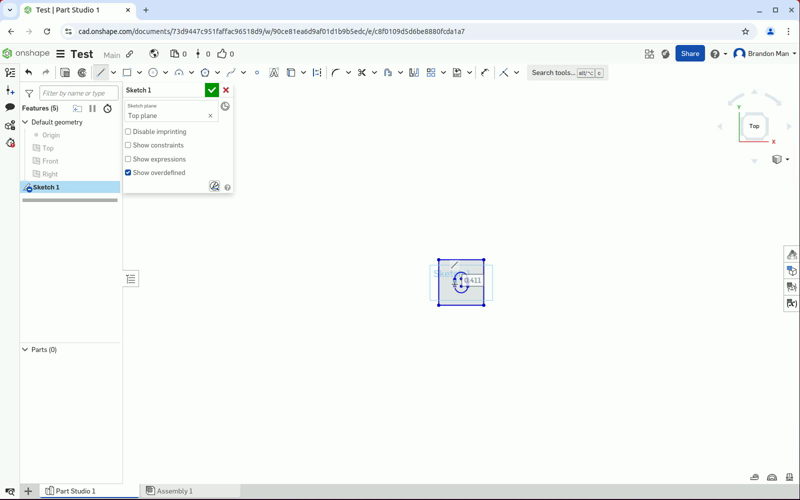
scroll(6)
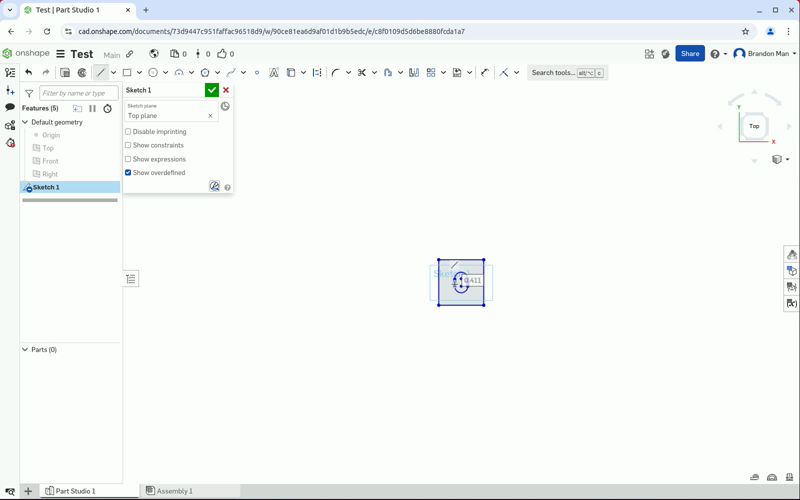
scroll(6)
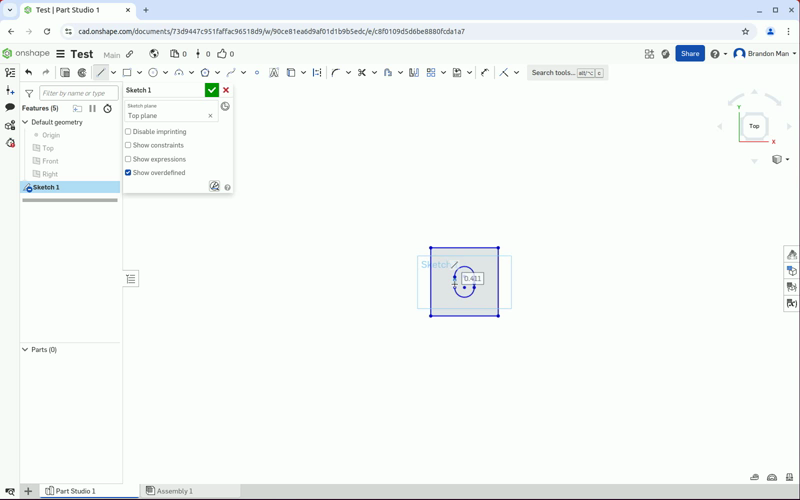
scroll(6)
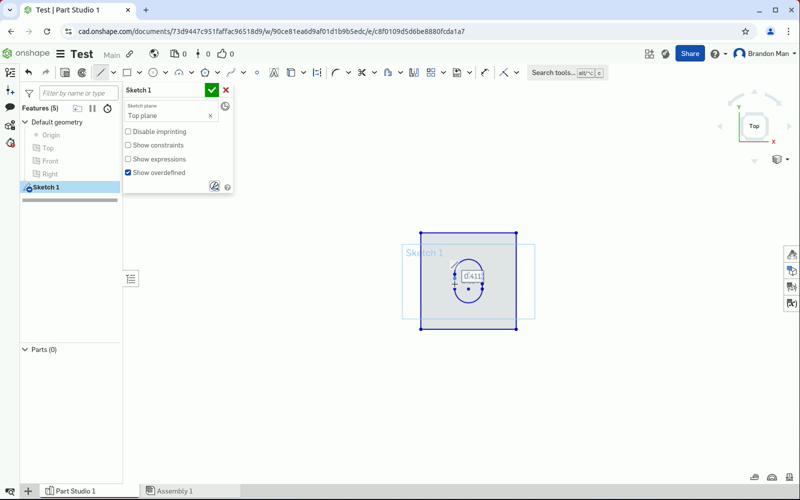
scroll(6)
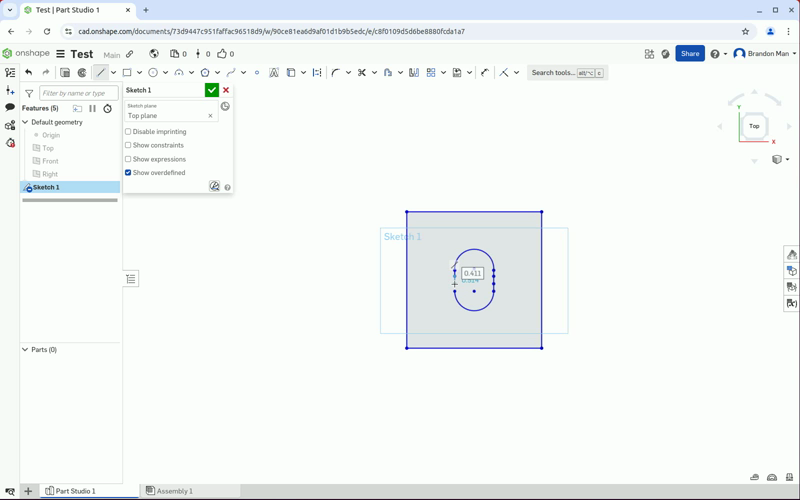
scroll(6)
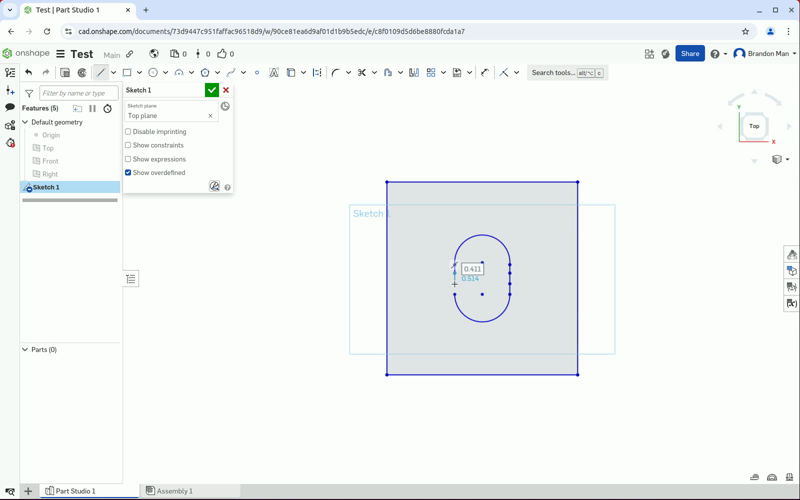
scroll(6)
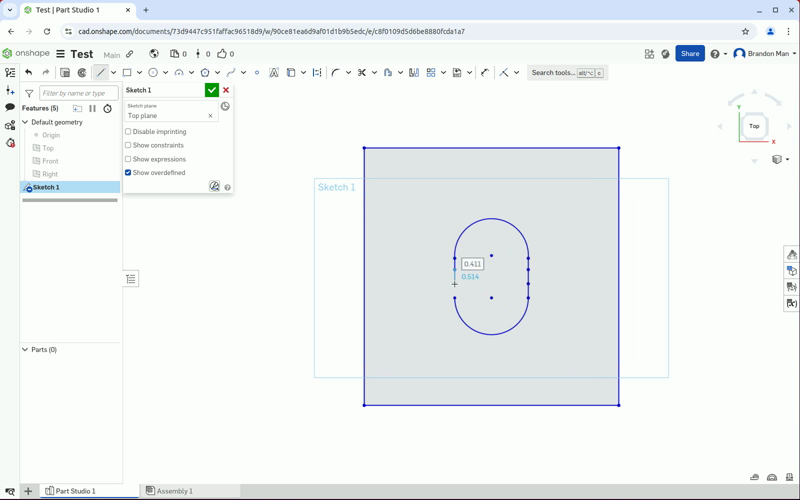
scroll(6)
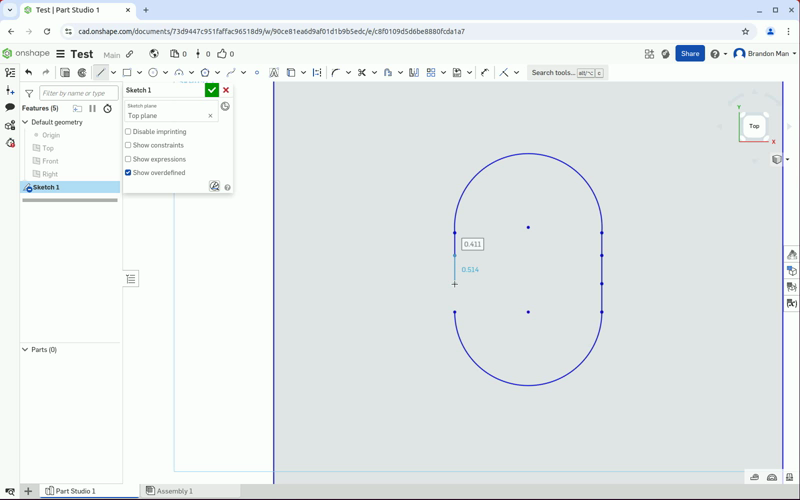
click(454, 283)
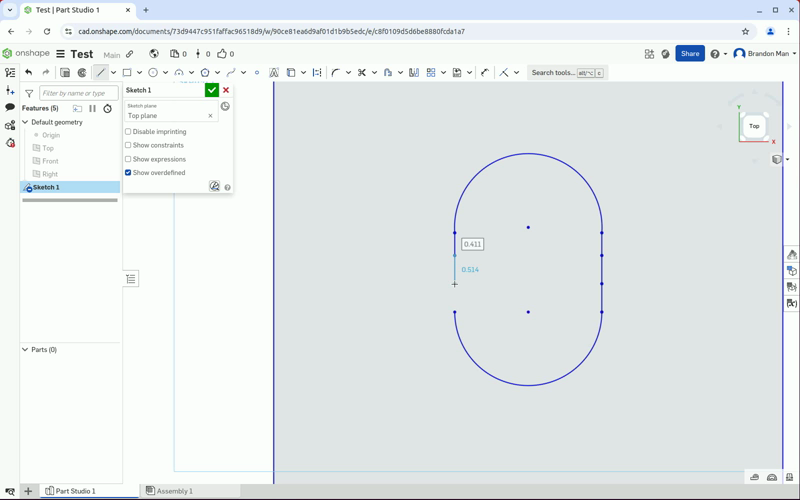
scroll(-6)
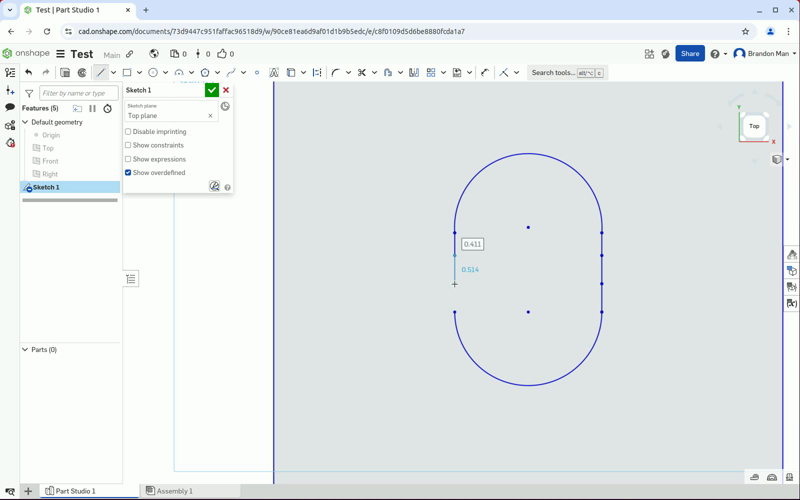
scroll(-6)
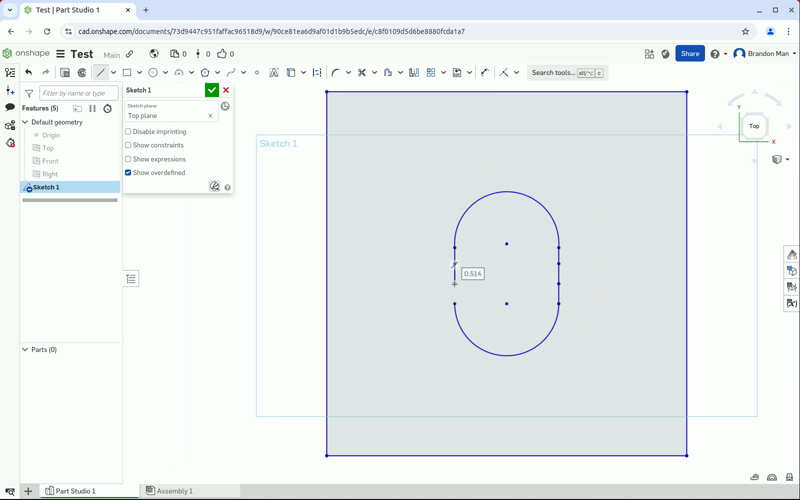
scroll(-6)
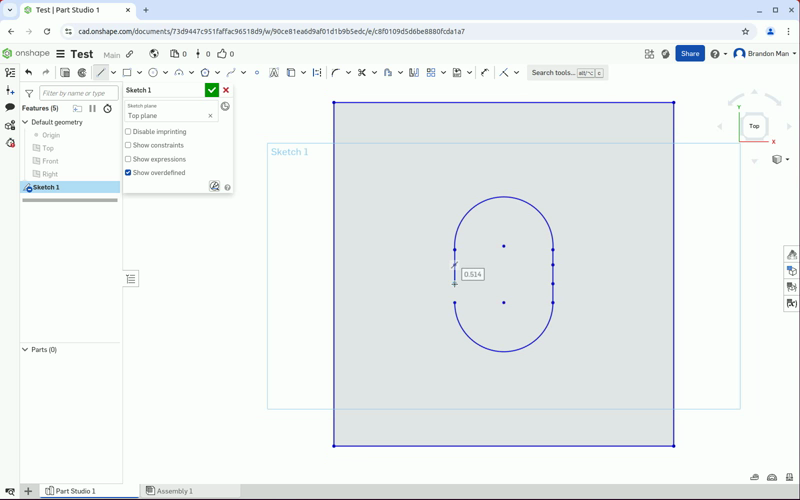
scroll(-6)
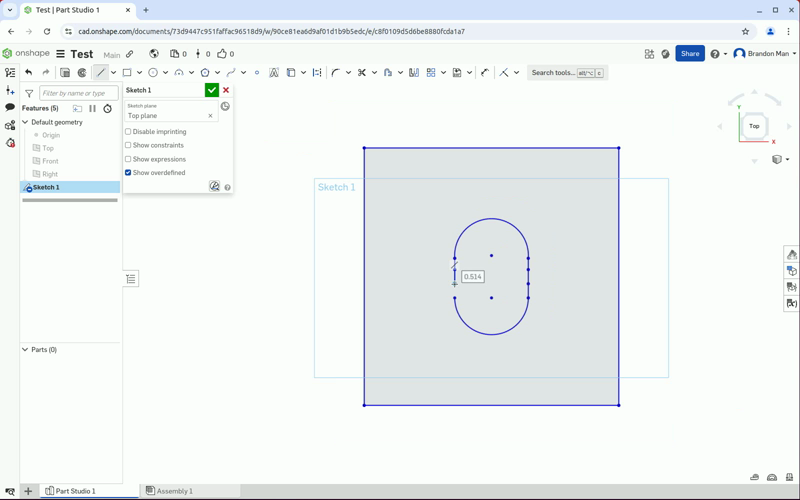
scroll(-6)
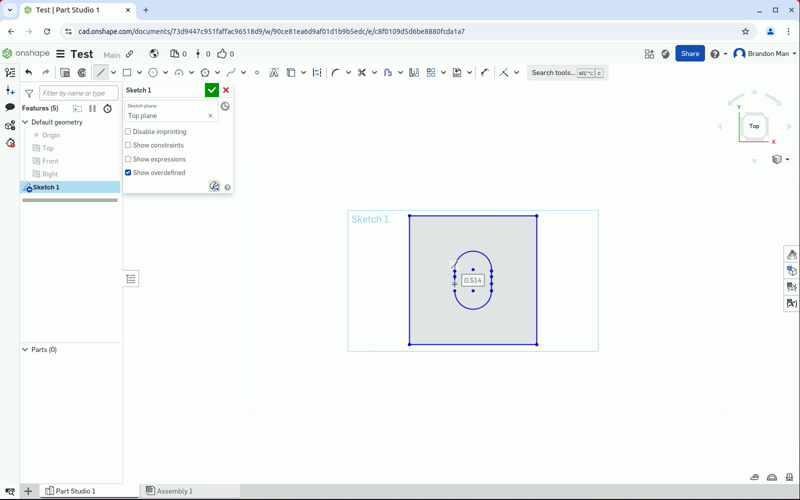
scroll(-6)
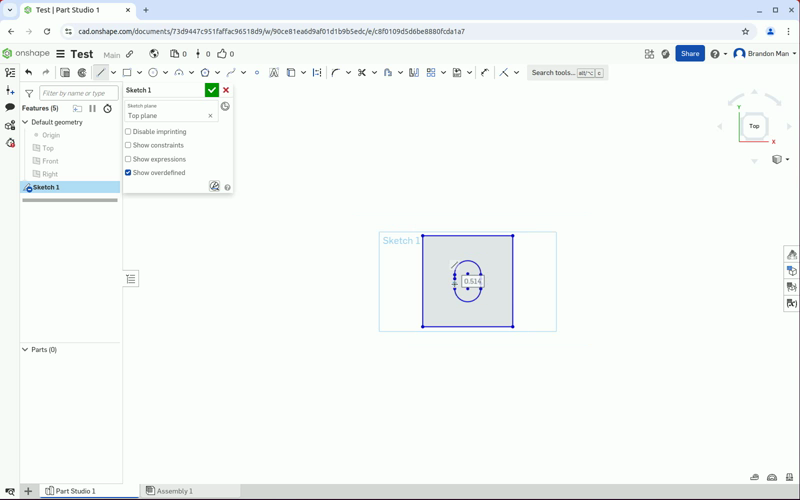
scroll(-6)
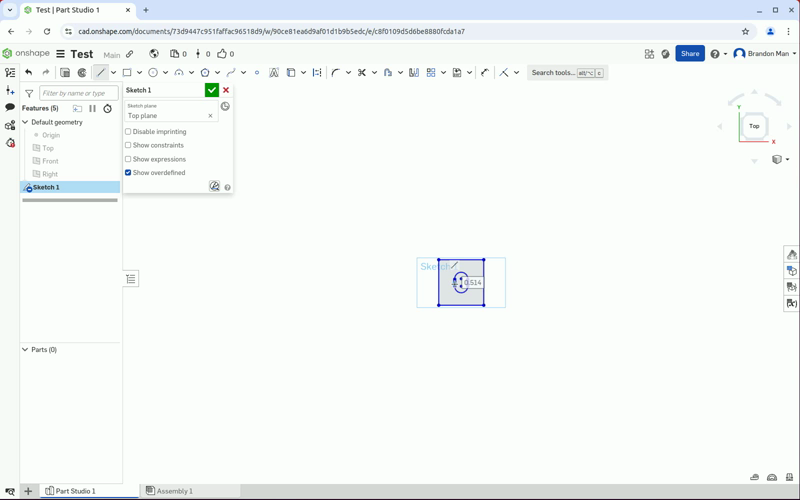
key_up(shift)
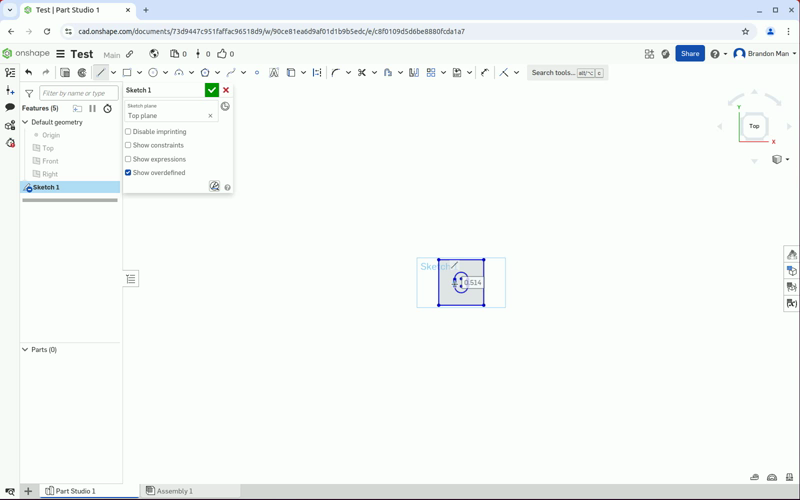
mouse_move(484, 283)
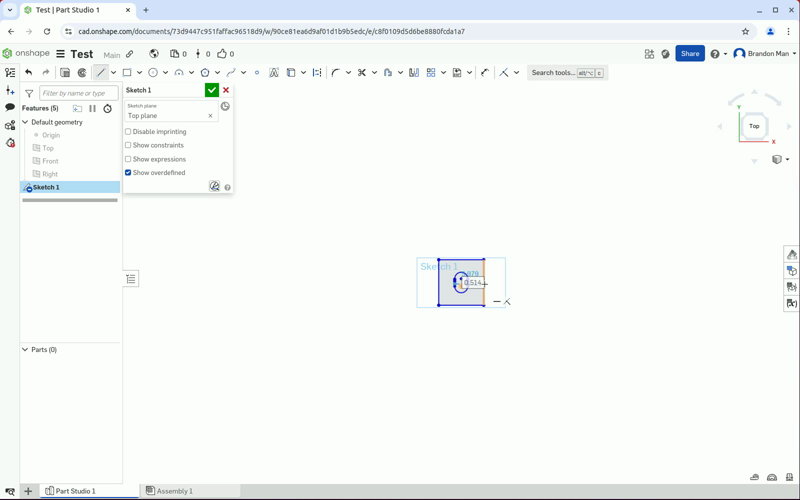
key_down(shift)
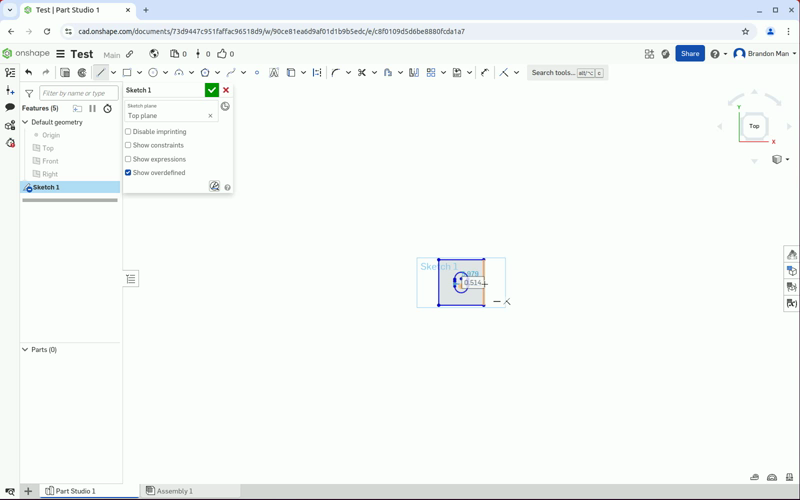
mouse_move(454, 286)
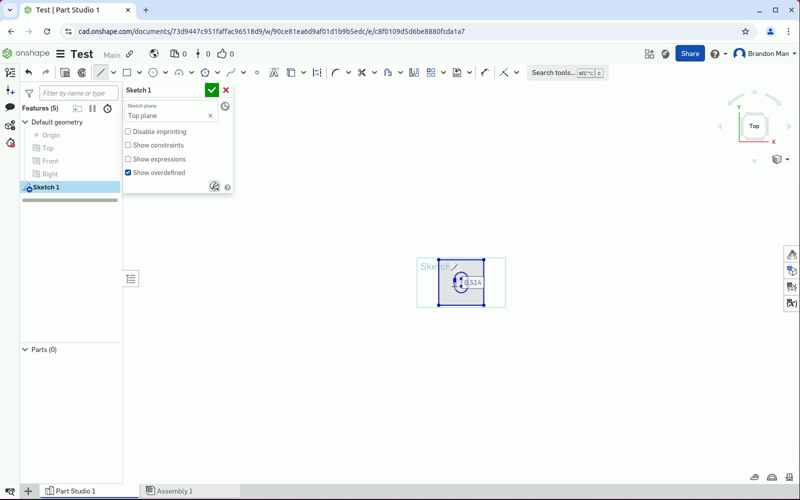
scroll(6)
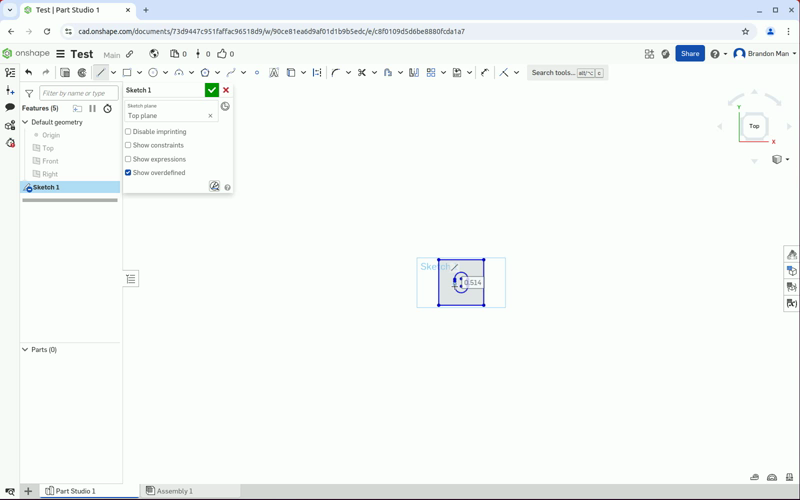
scroll(6)
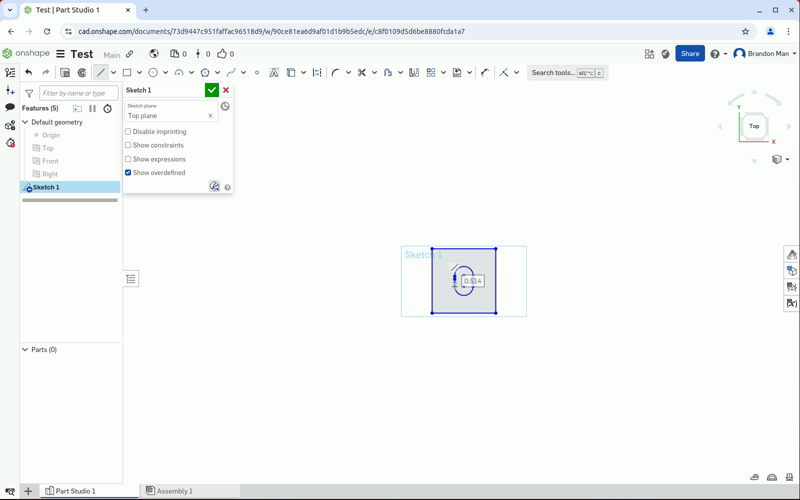
scroll(6)
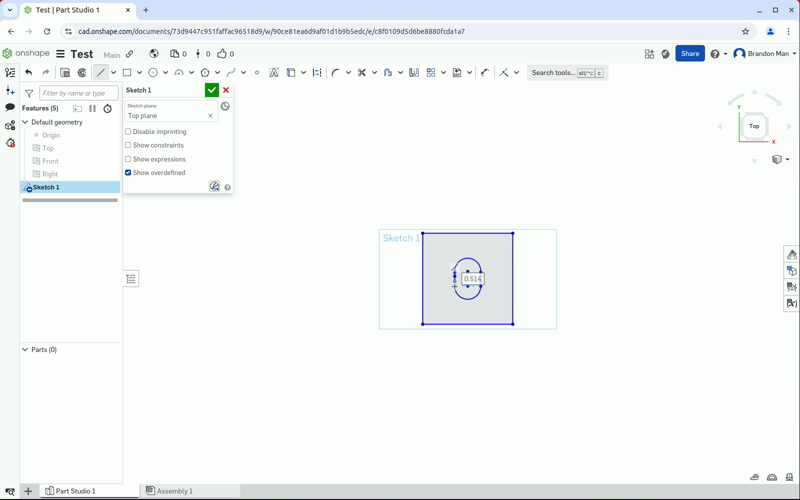
scroll(6)
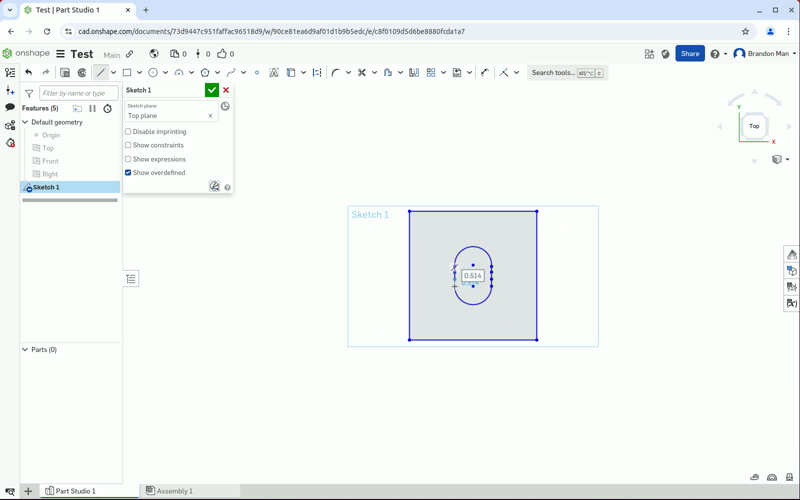
scroll(6)
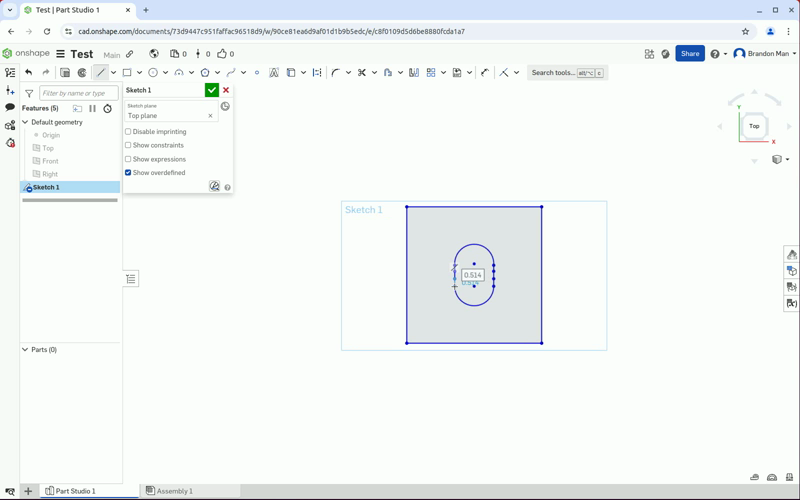
scroll(6)
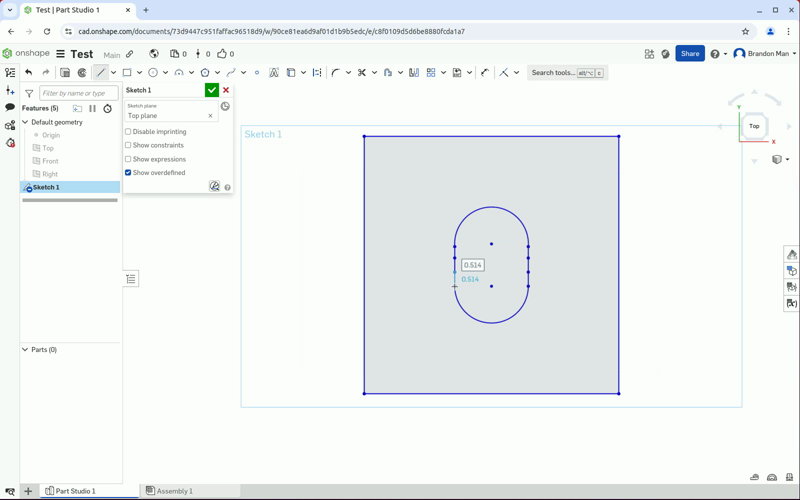
scroll(6)
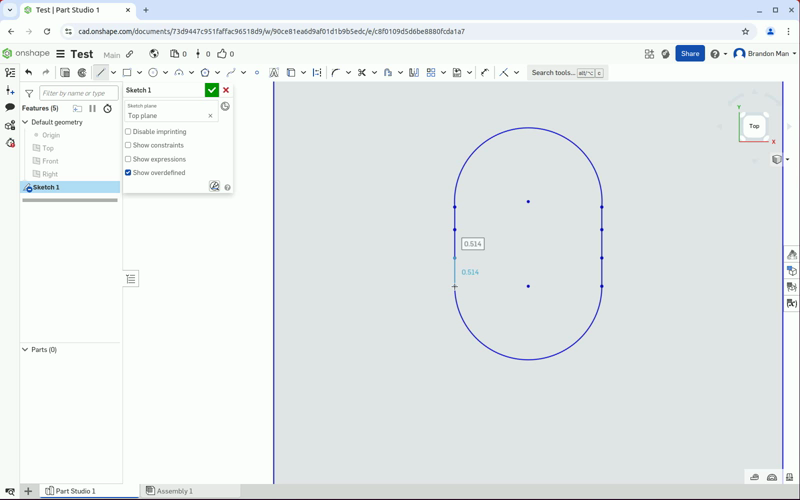
key_up(shift)
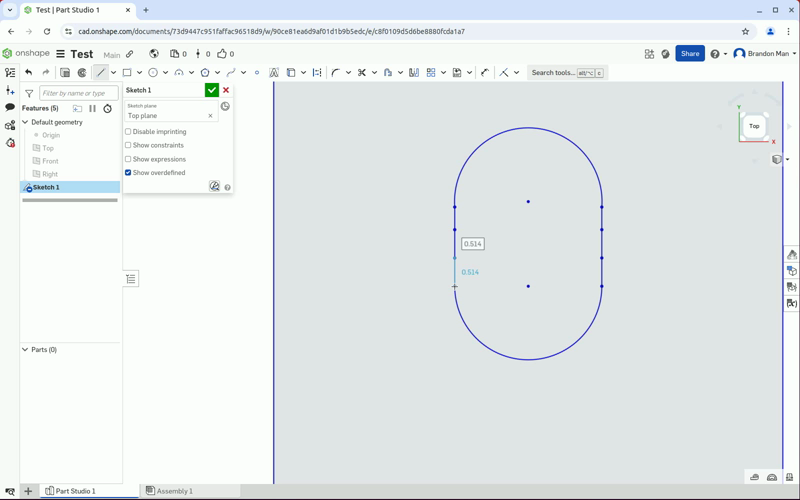
click(454, 286)
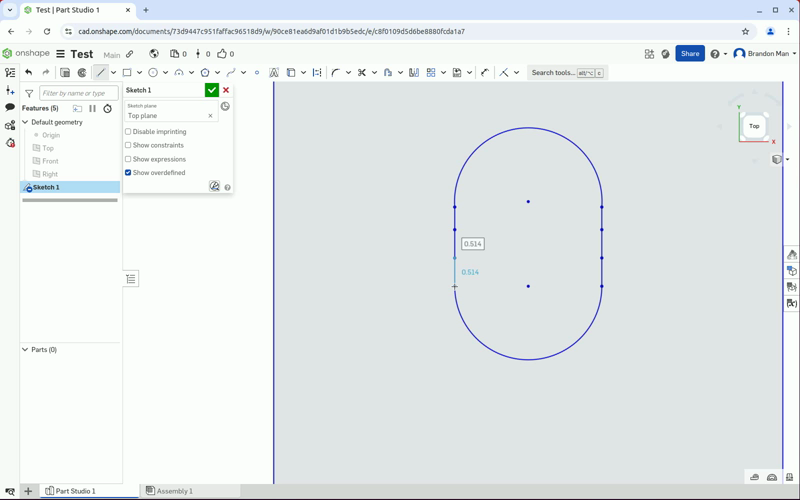
scroll(-6)
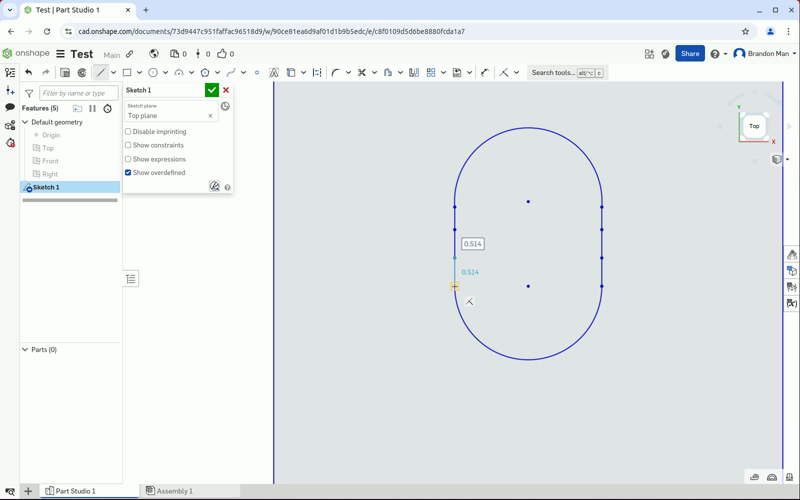
scroll(-6)
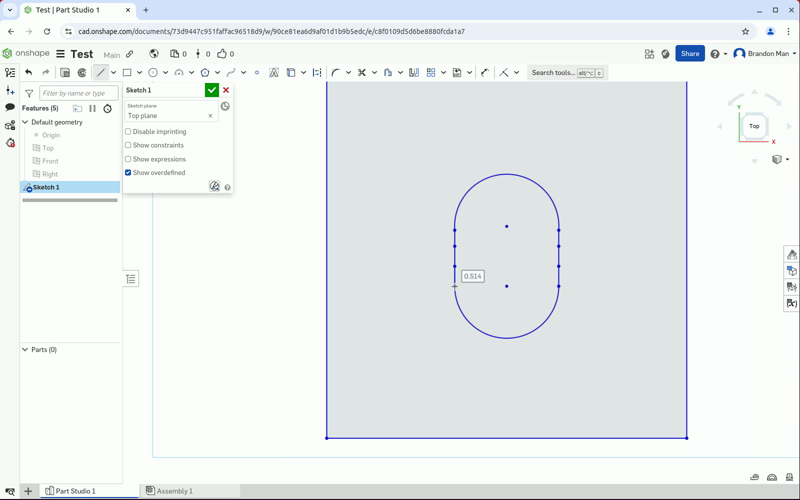
scroll(-6)
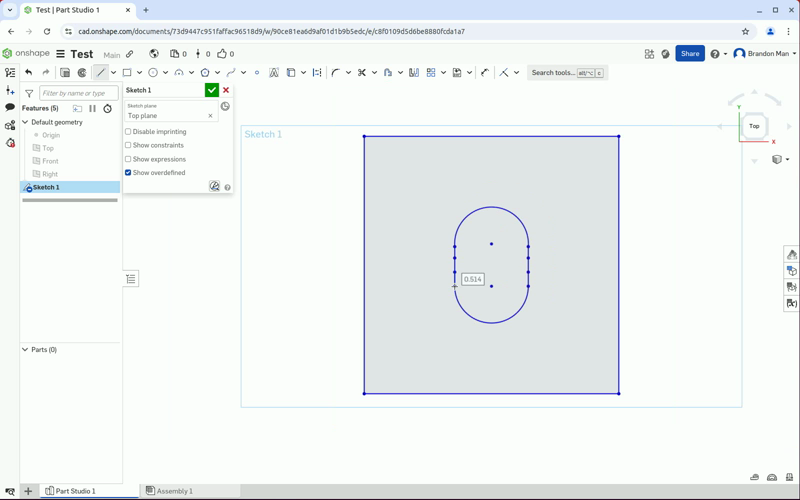
scroll(-6)
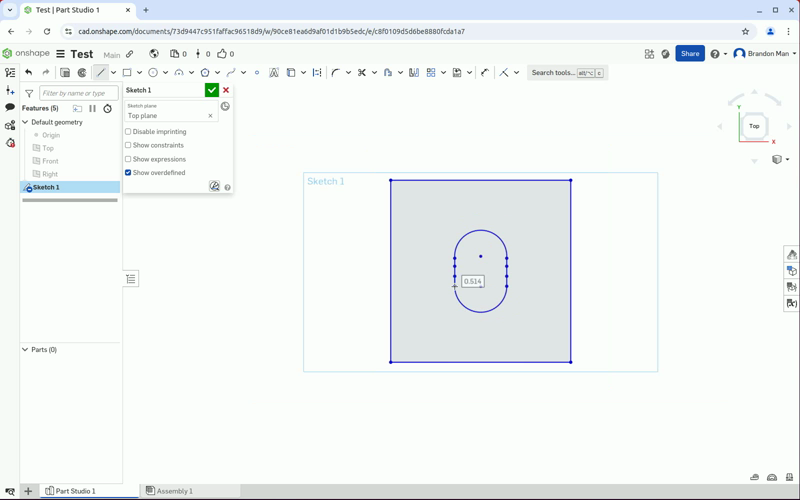
scroll(-6)
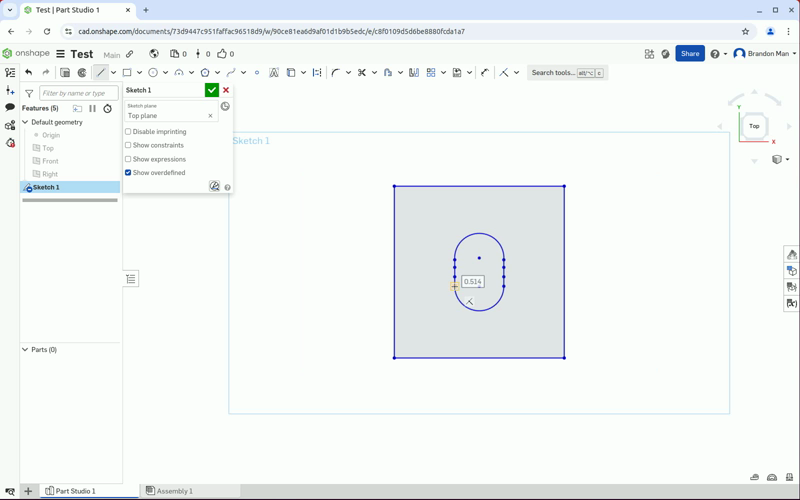
scroll(-6)
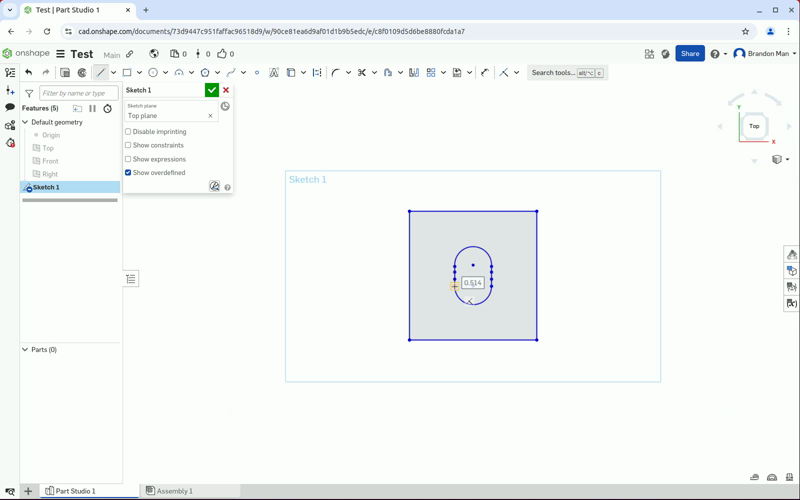
scroll(-6)
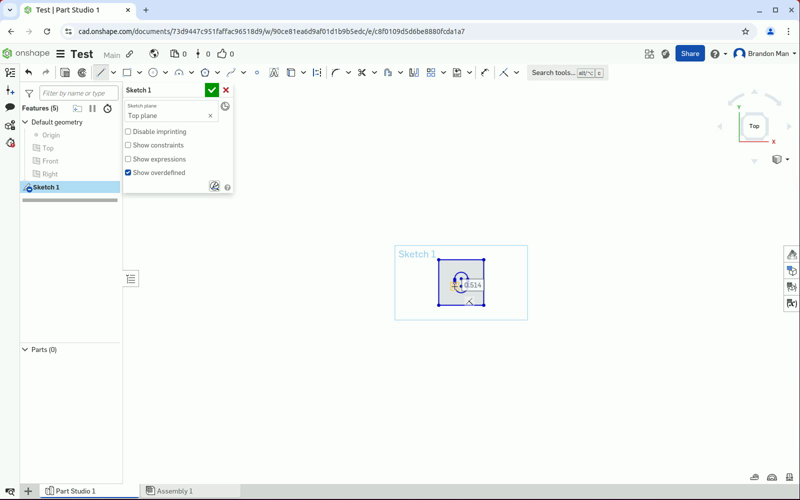
key(esc)
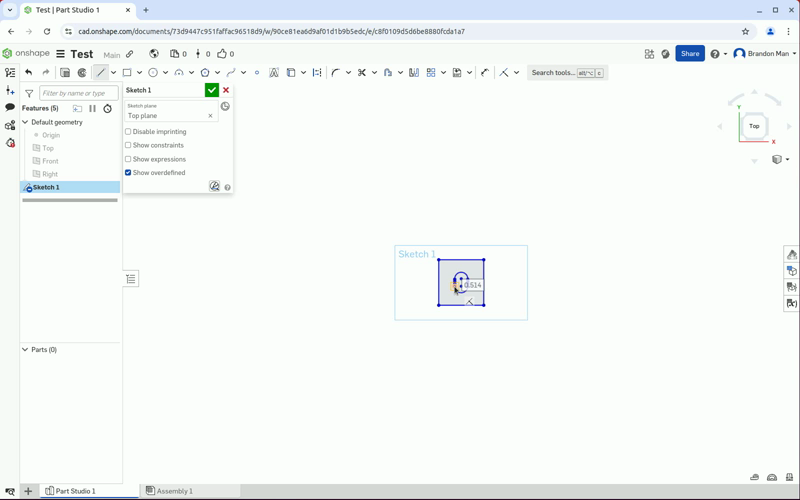
mouse_move(475, 283)
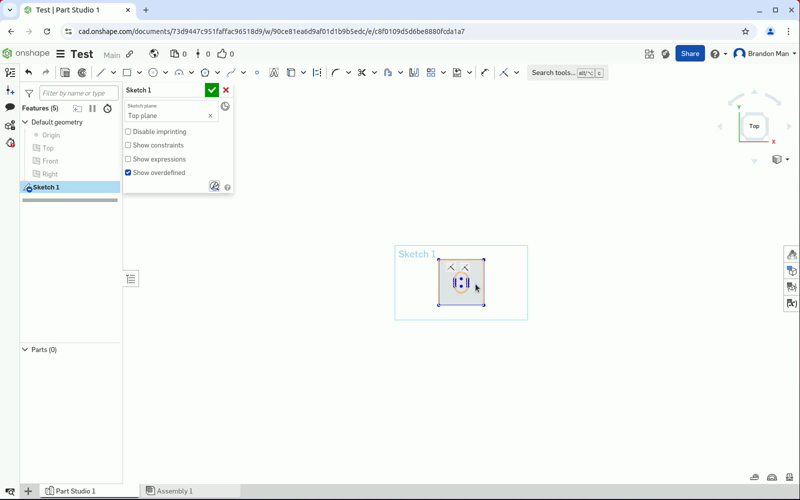
click(475, 283)
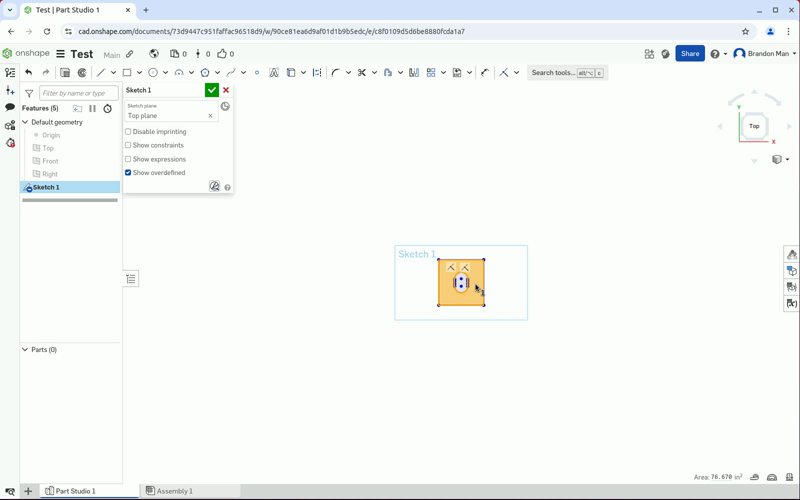
mouse_move(73, 352)
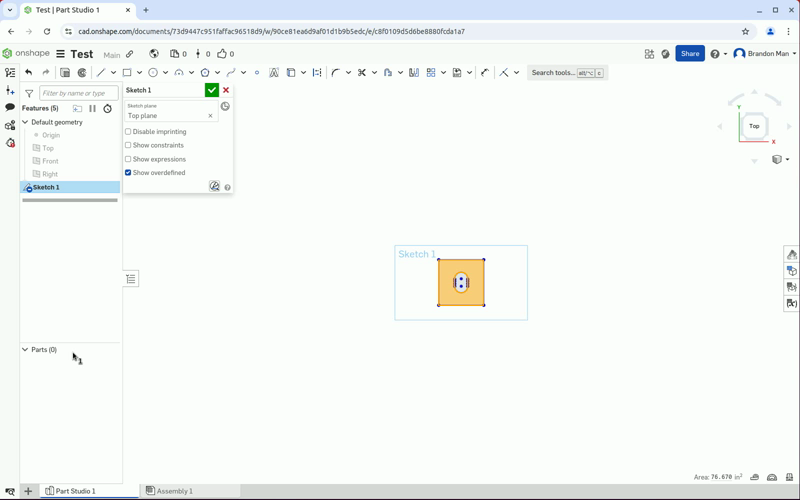
key(shift+y)
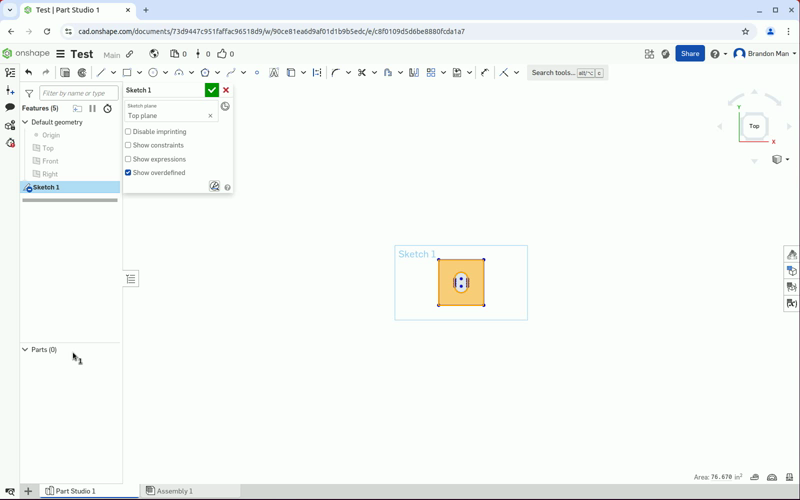
key(shift+e)
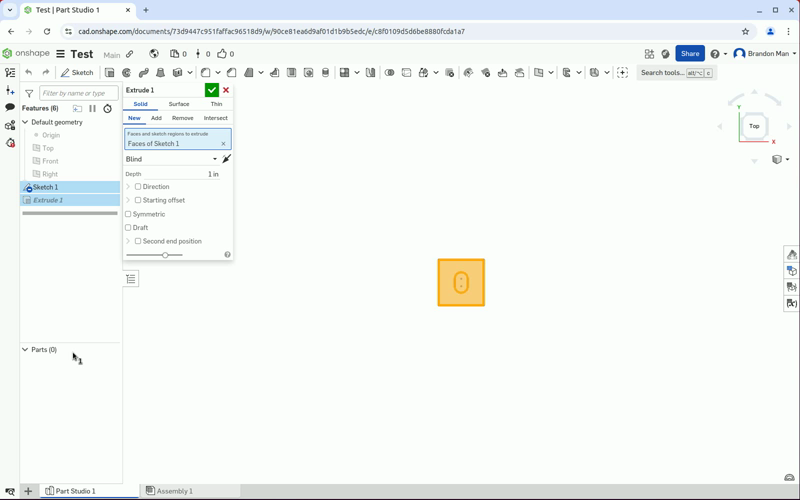
mouse_move(143, 106)
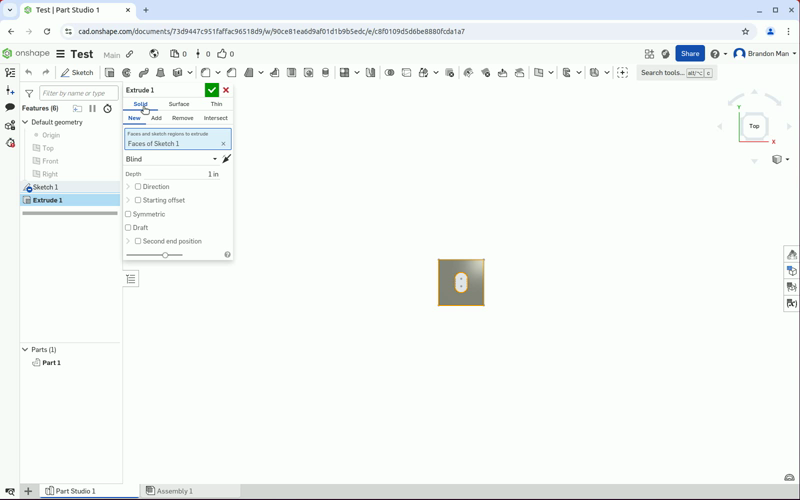
click(143, 106)
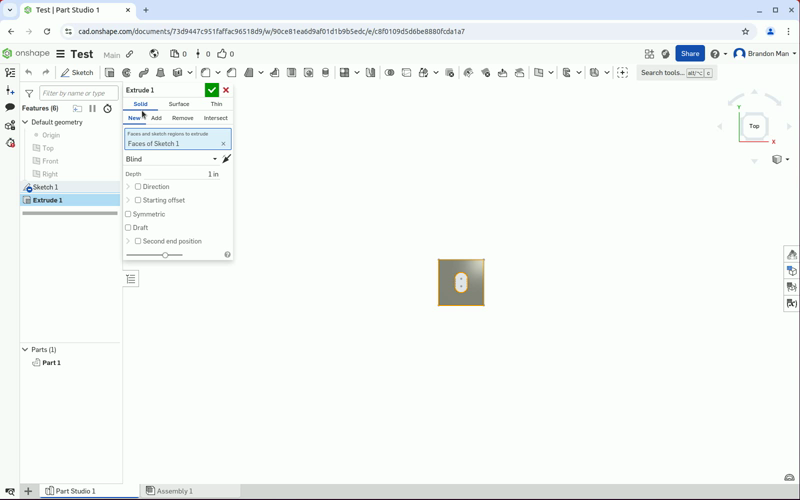
mouse_move(137, 120)
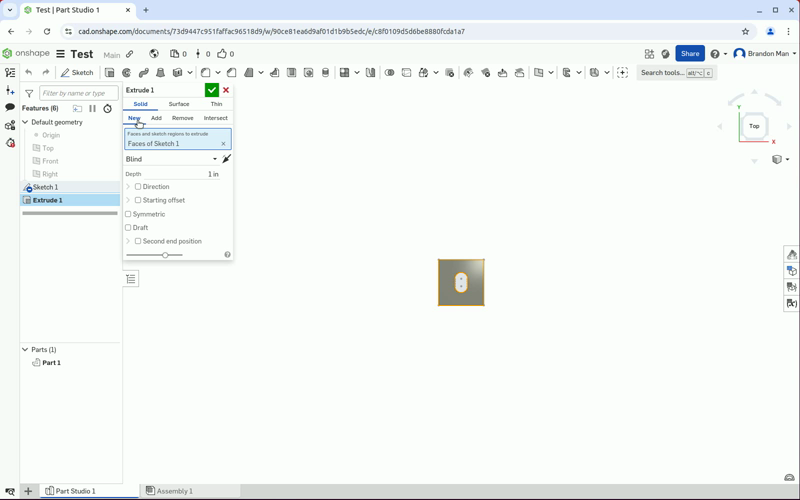
click(137, 120)
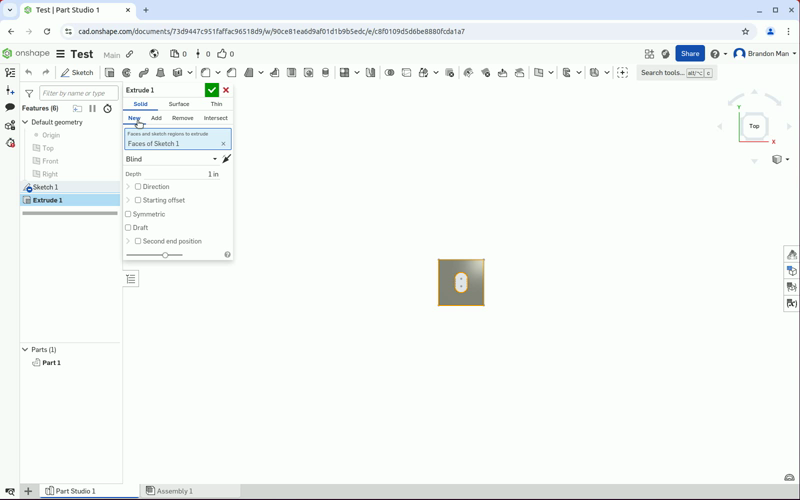
key(tab, 4)
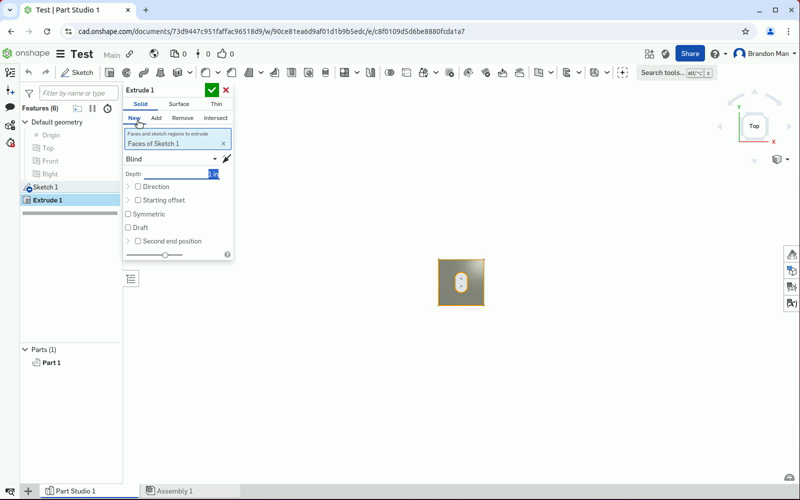
text(23.108)
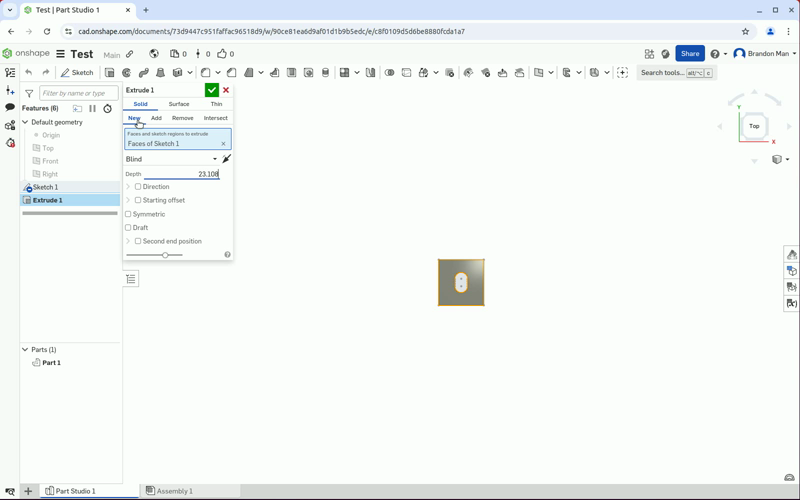
key(enter)
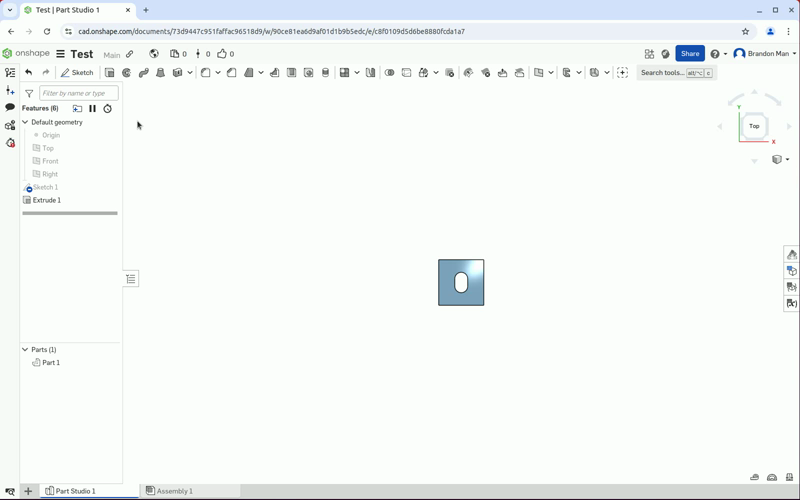
key(shift+h)
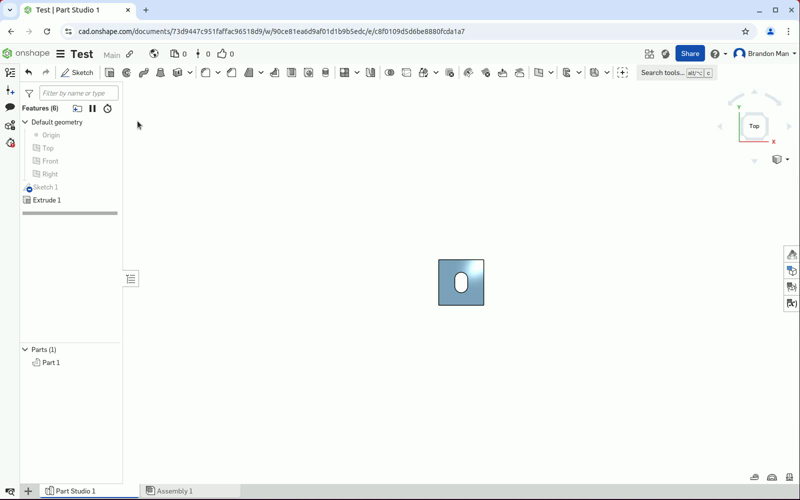
key(shift+h)
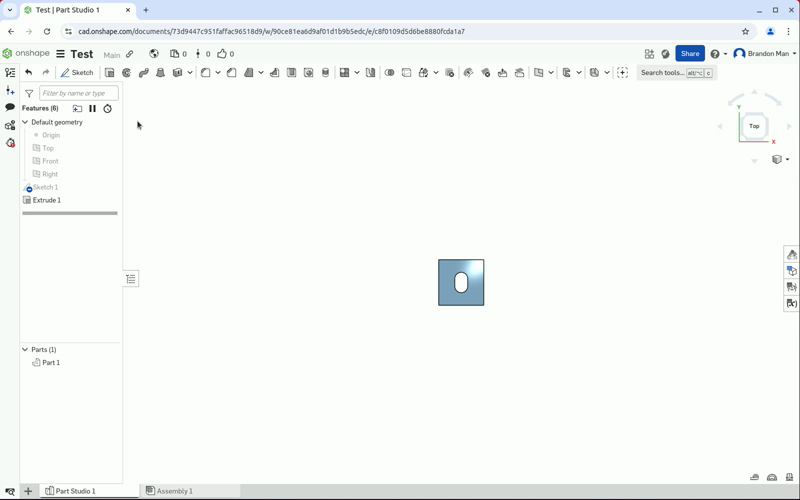
mouse_move(73, 189)
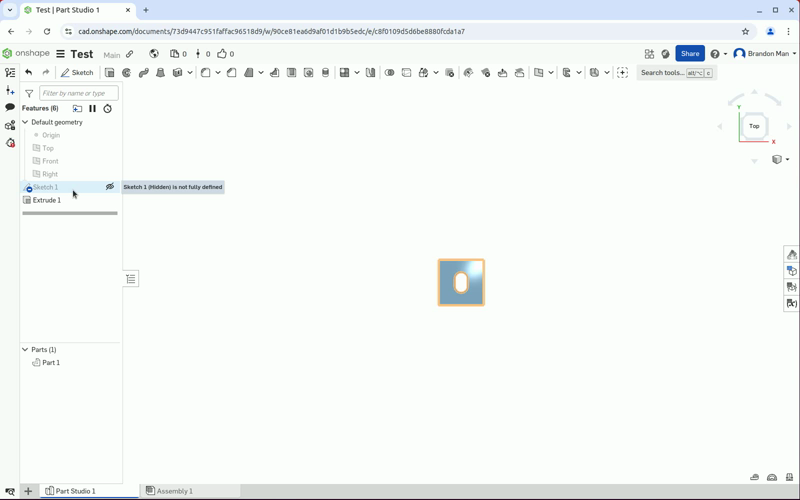
click(73, 189)
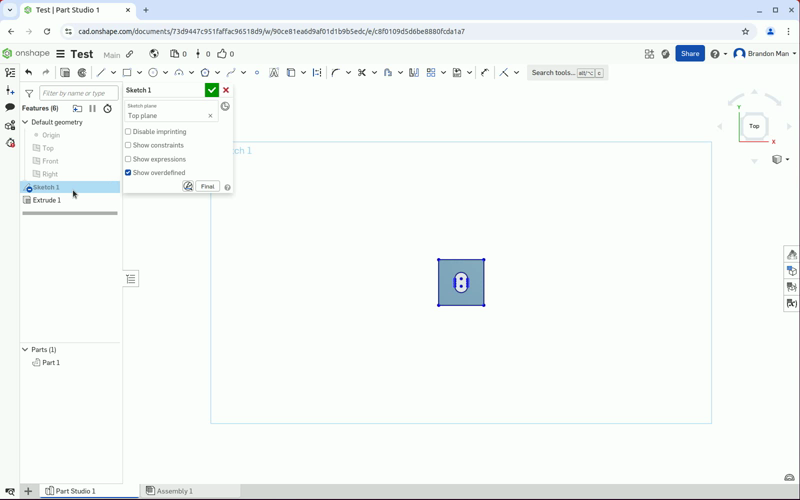
mouse_move(229, 92)
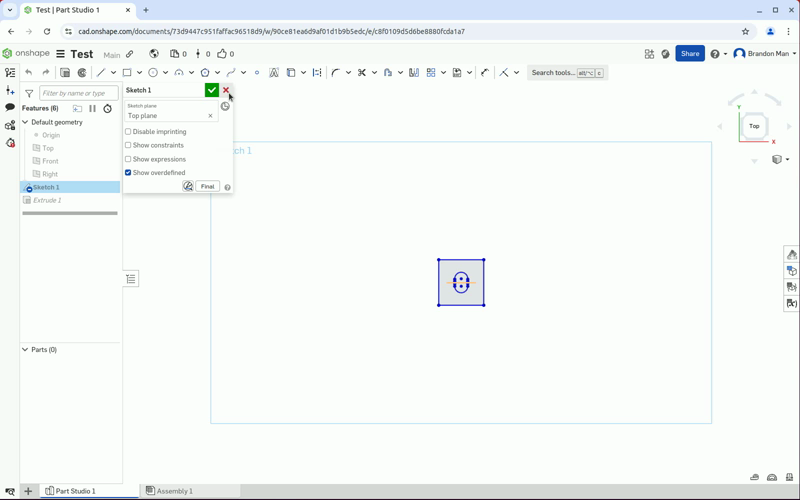
click(229, 92)
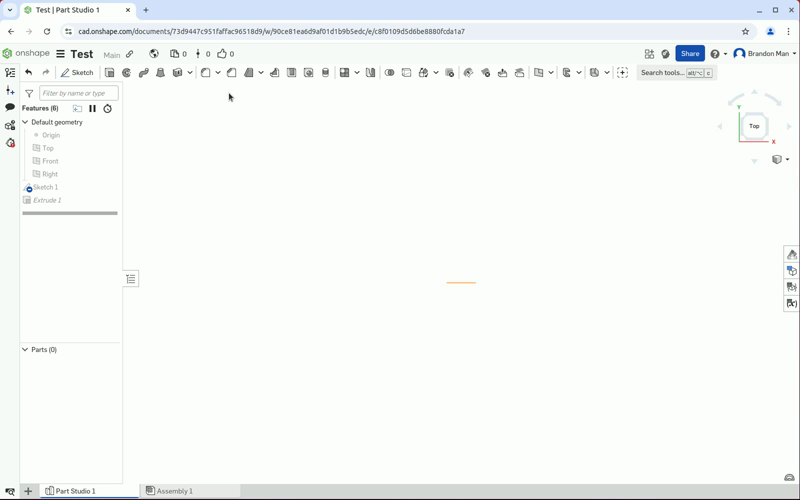
mouse_move(73, 352)
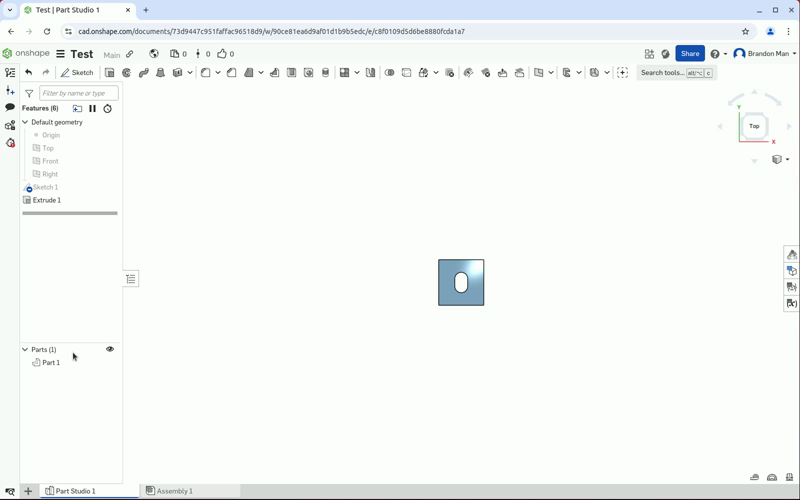
key(y)
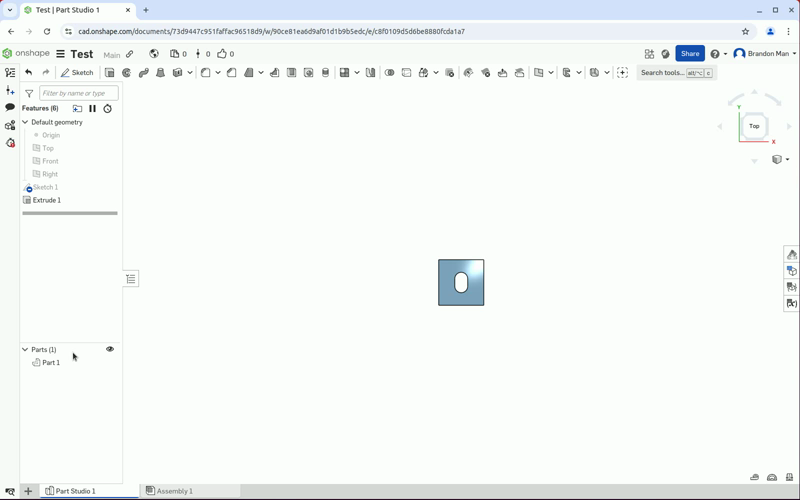
key(shift+p)
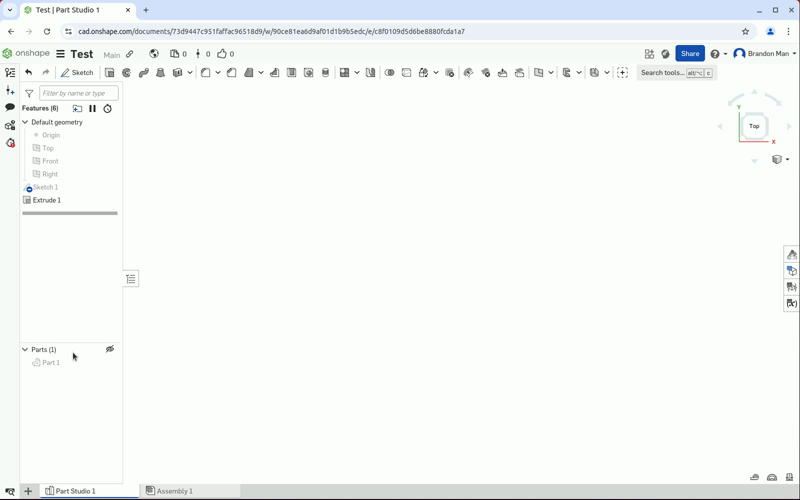
key(space)
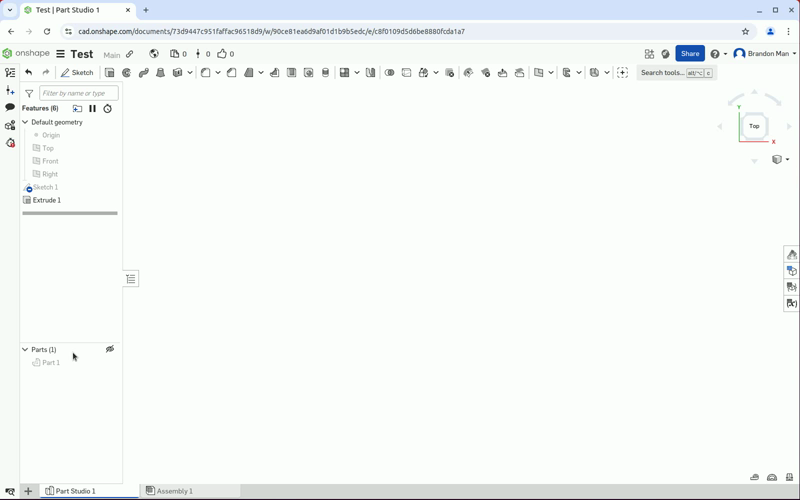
key_down(shift)
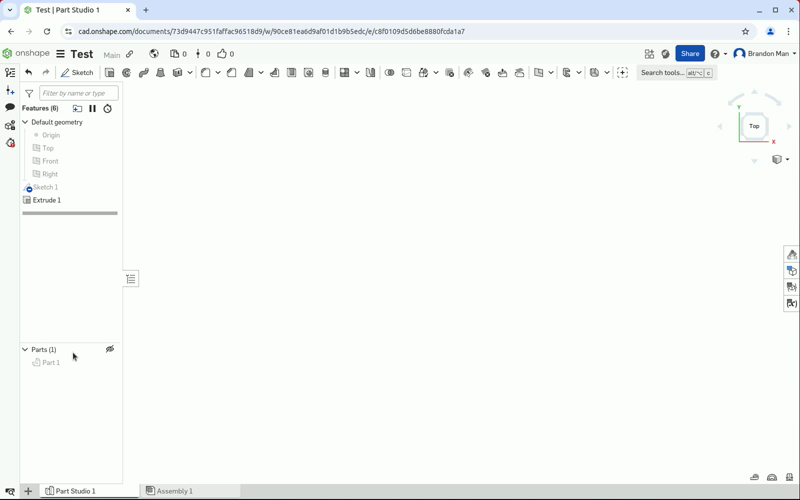
key(up)
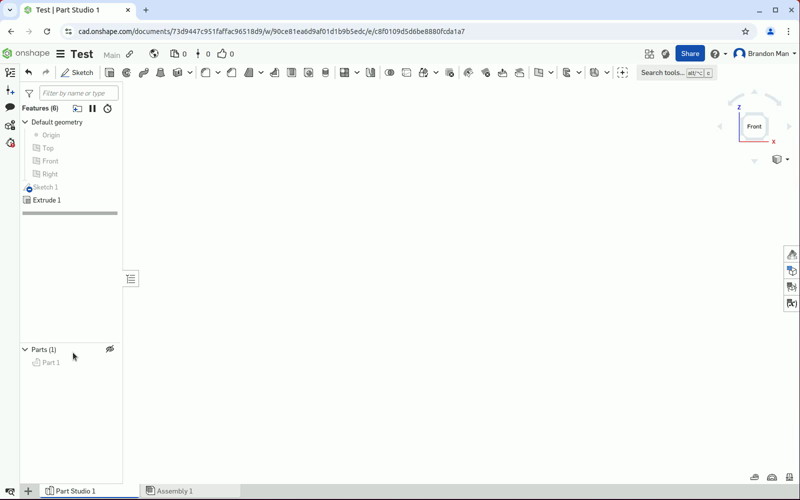
key_up(shift)
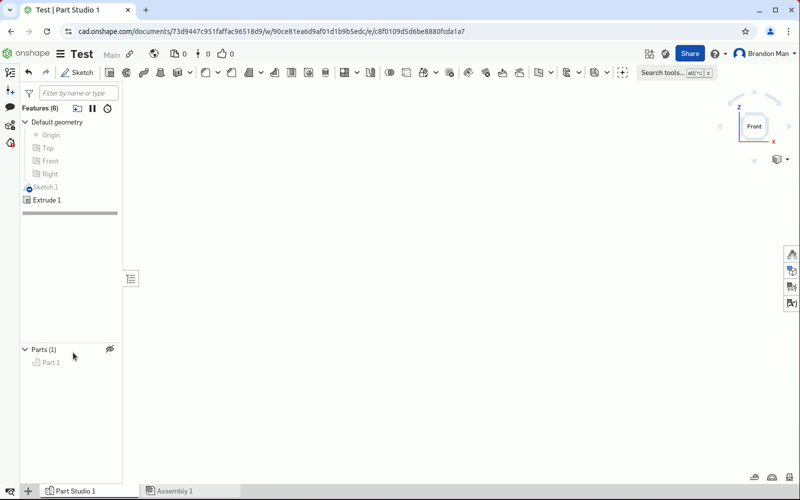
mouse_move(73, 352)
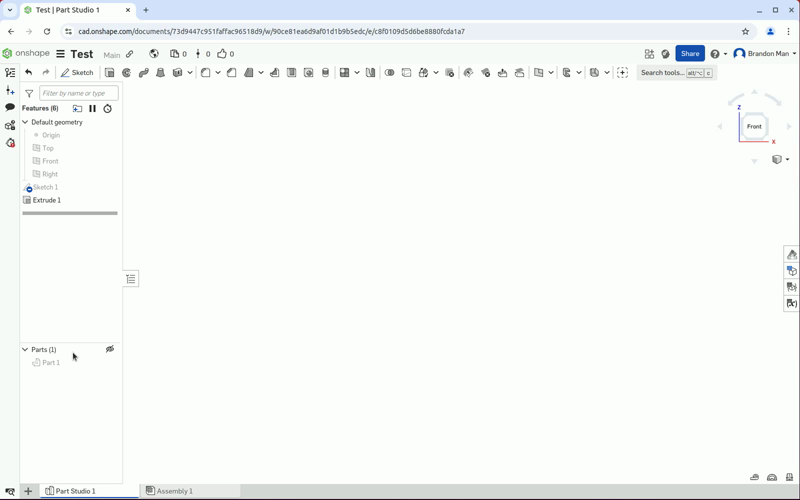
key(shift+y)
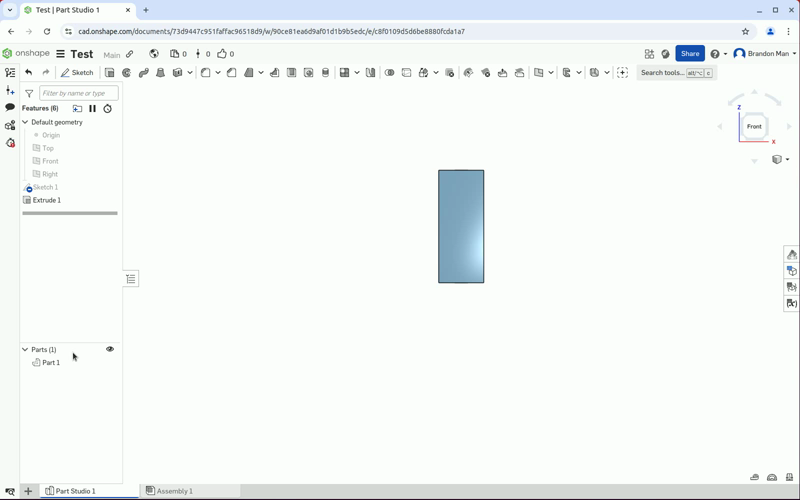
mouse_move(541, 75)
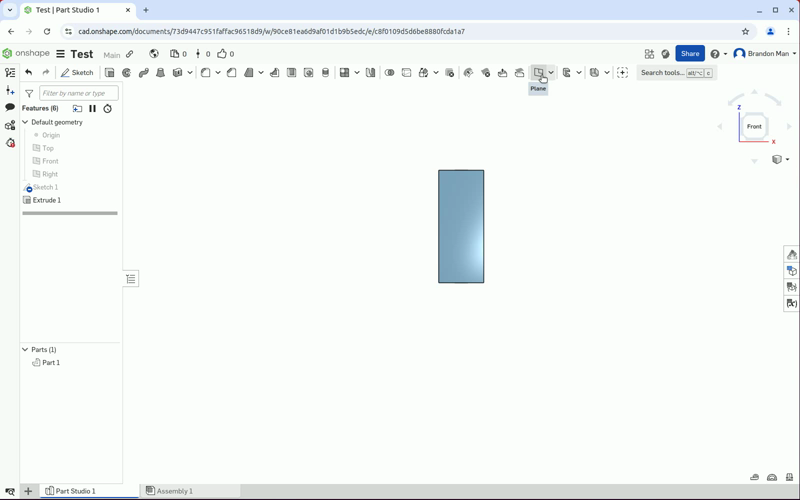
click(541, 75)
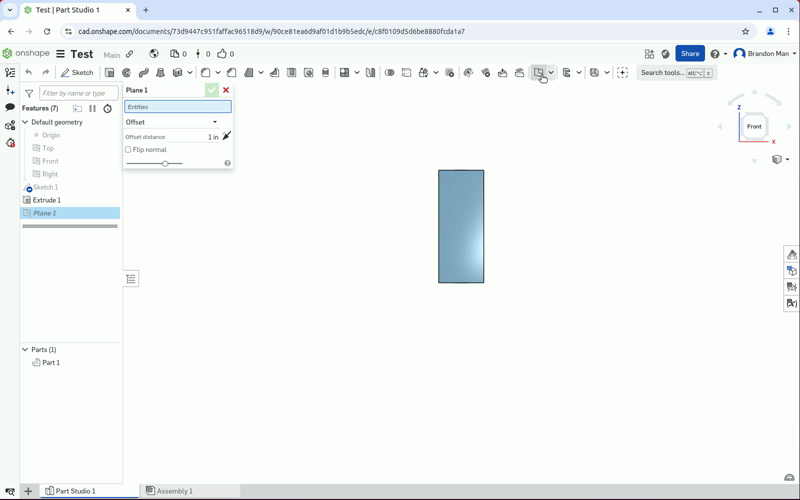
mouse_move(73, 163)
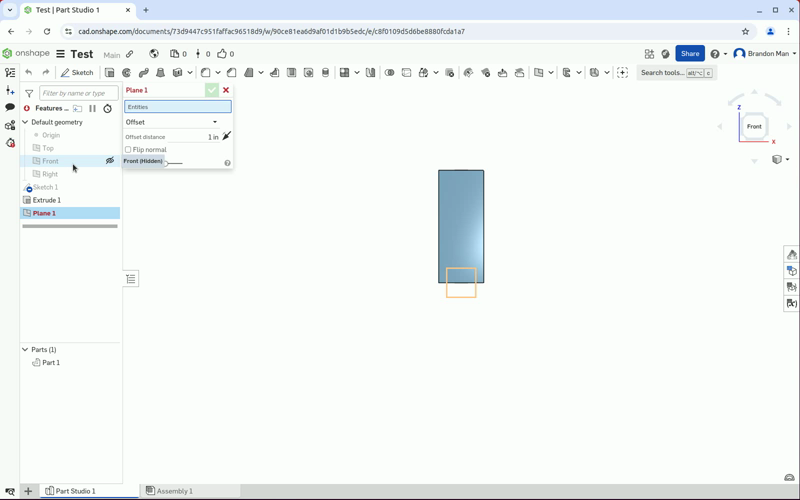
click(73, 163)
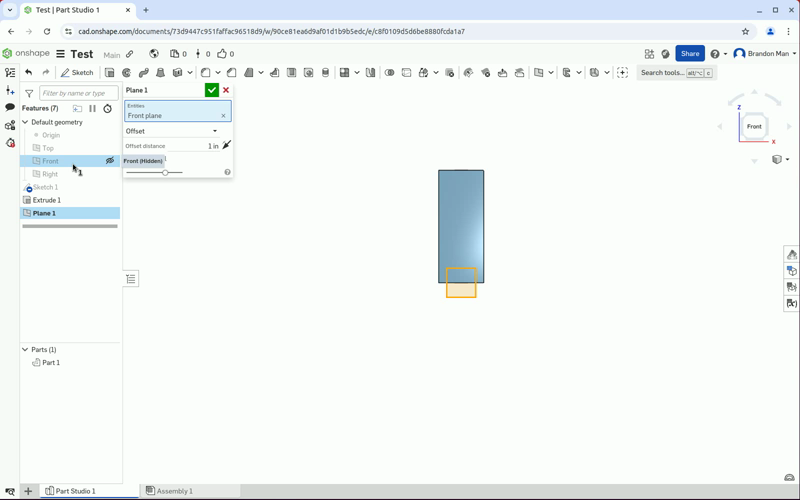
key(tab, 2)
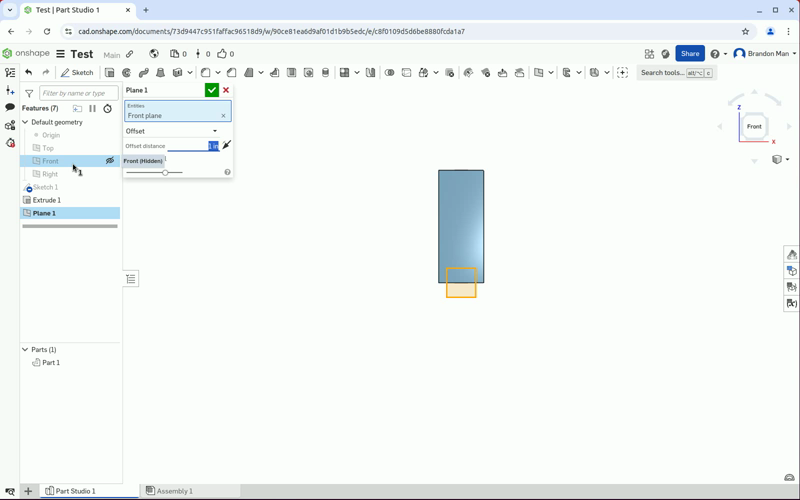
text(4.56)
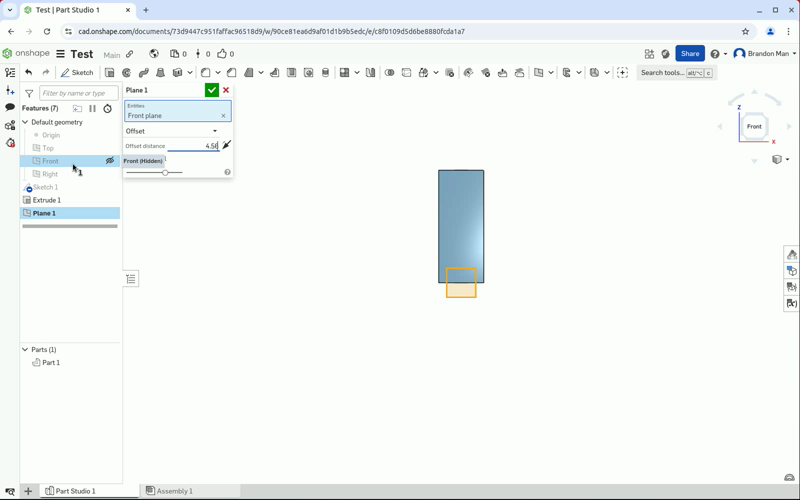
key(enter, 2)
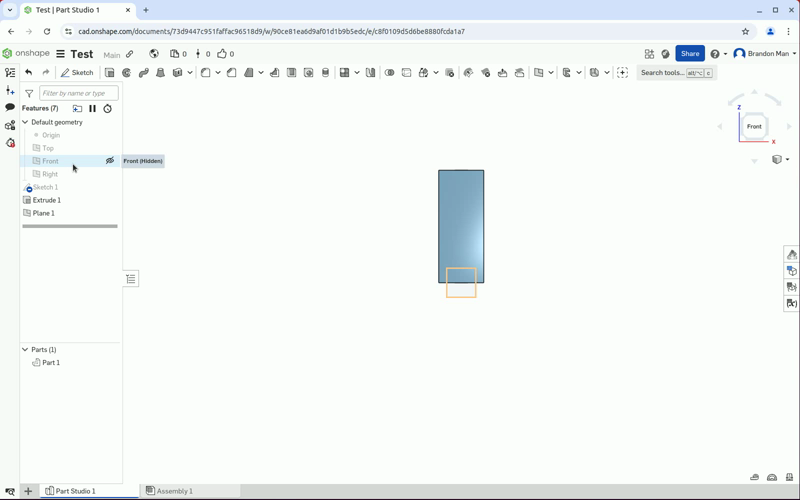
key(shift+s)
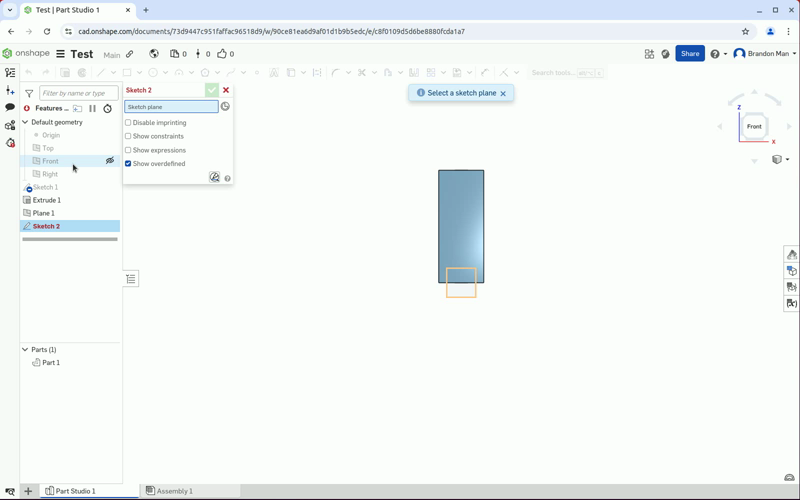
mouse_move(73, 215)
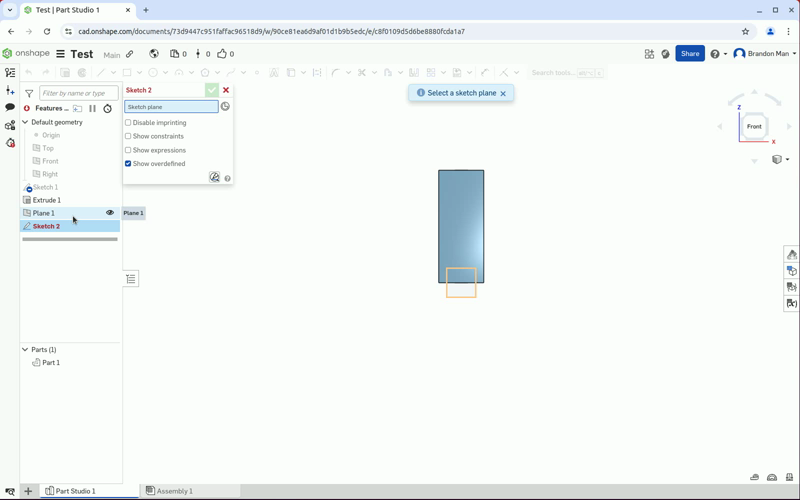
click(73, 215)
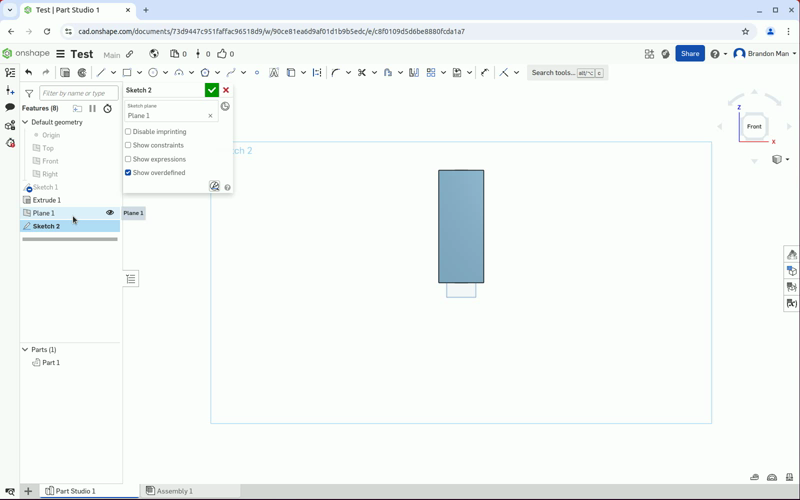
mouse_move(73, 352)
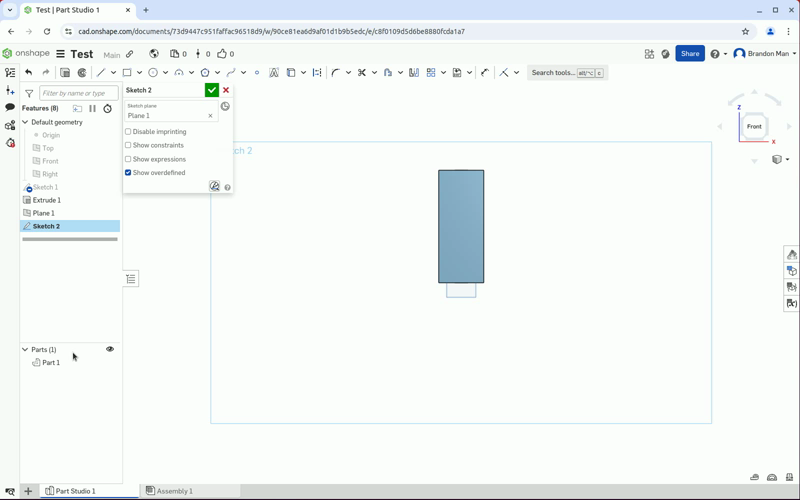
key(y)
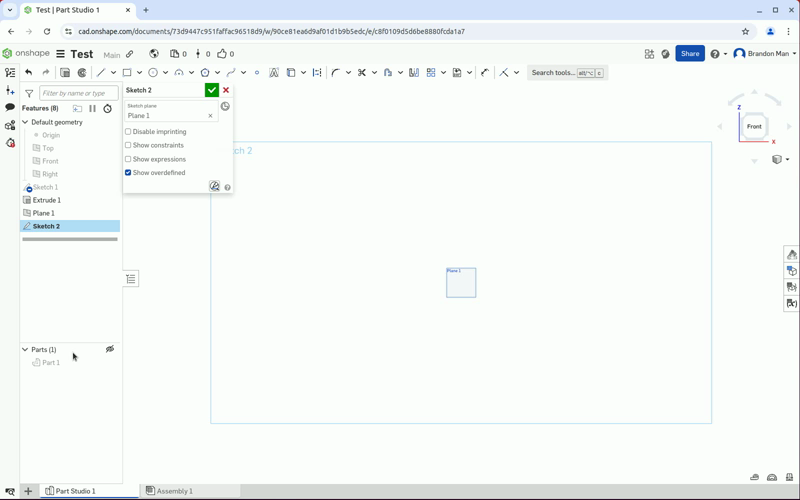
key(l)
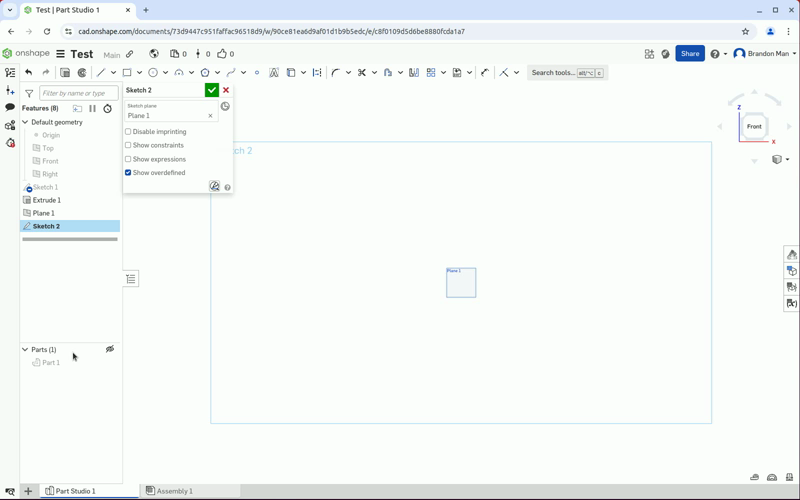
key_down(shift)
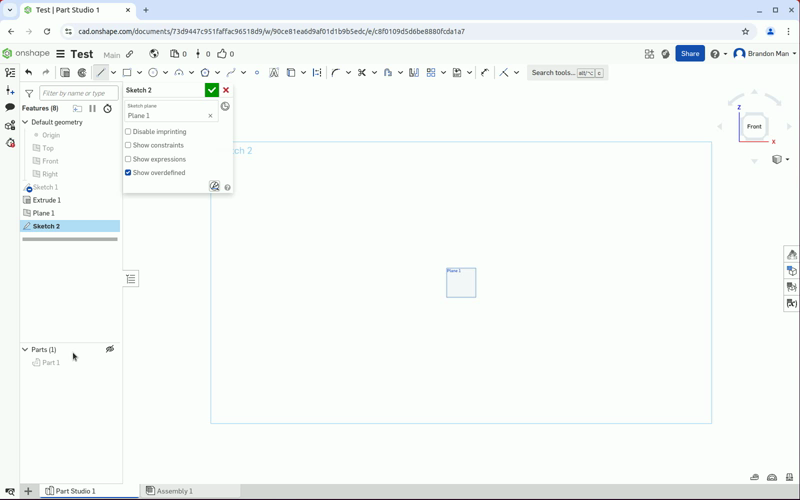
mouse_move(458, 282)
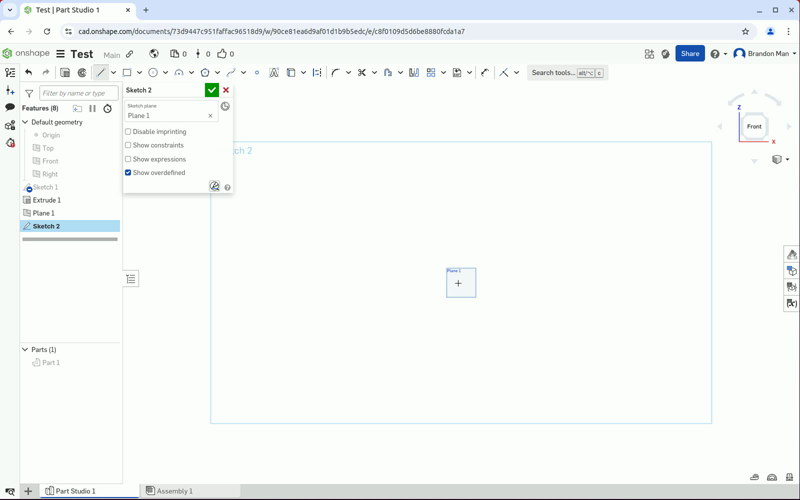
click(458, 282)
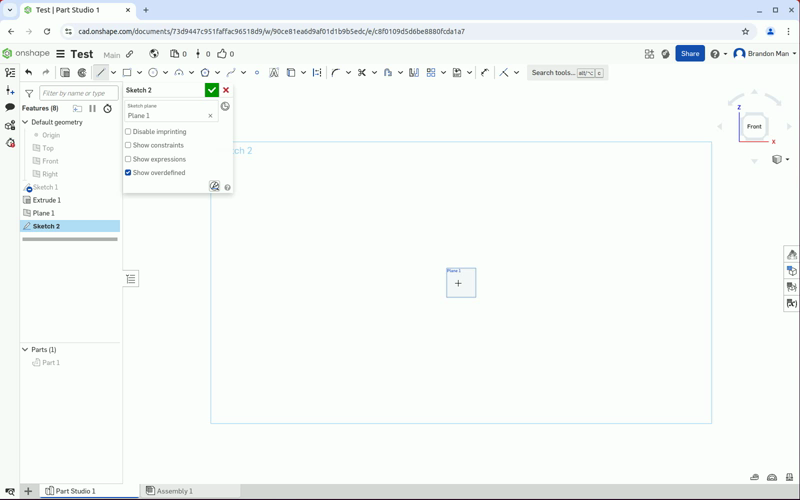
key_up(shift)
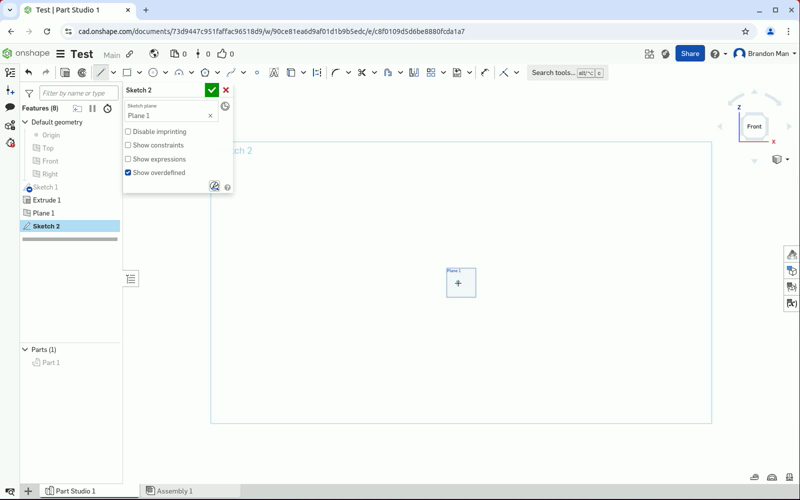
key_down(shift)
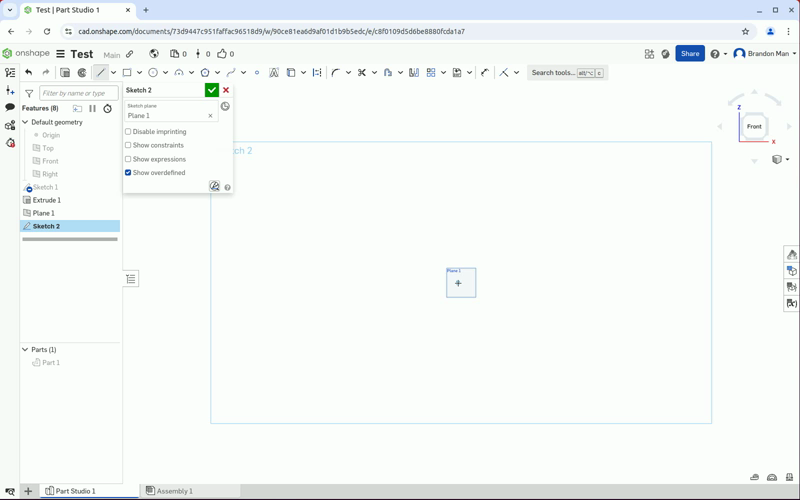
mouse_move(488, 282)
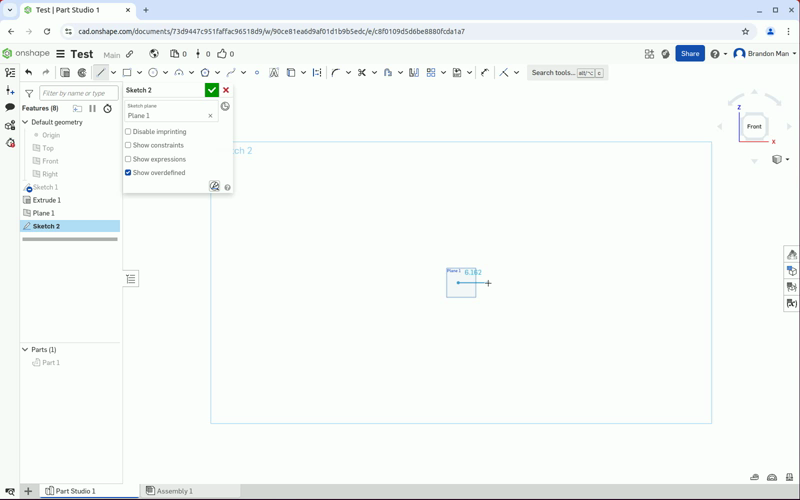
mouse_move(462, 282)
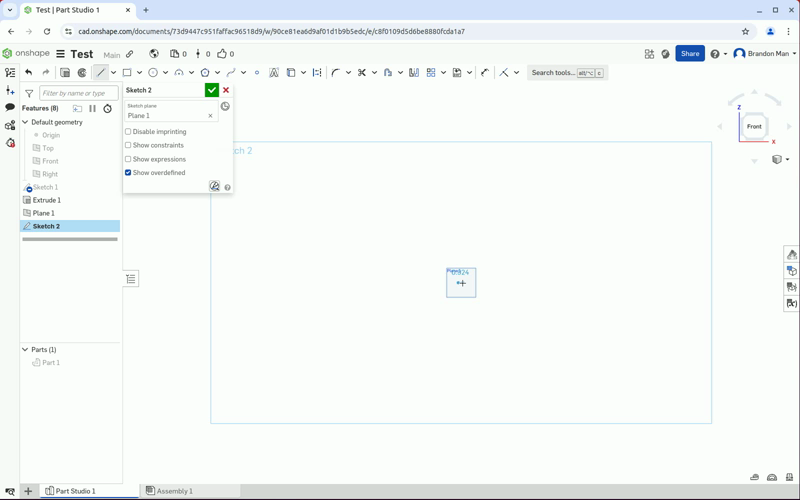
scroll(6)
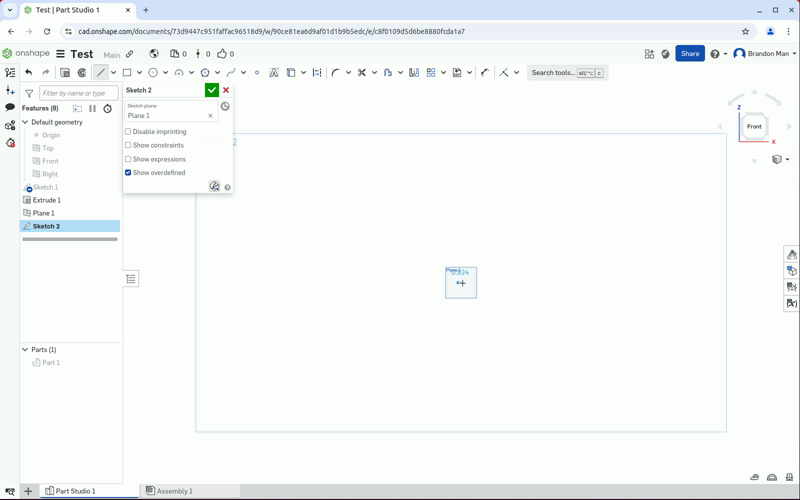
scroll(6)
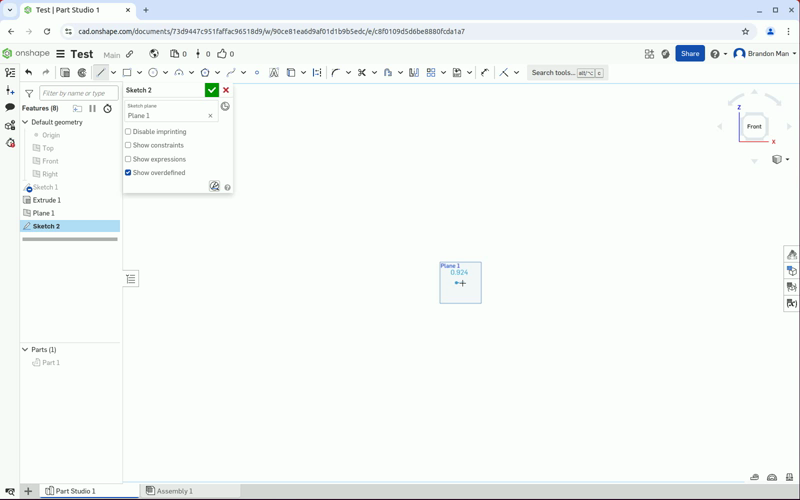
scroll(6)
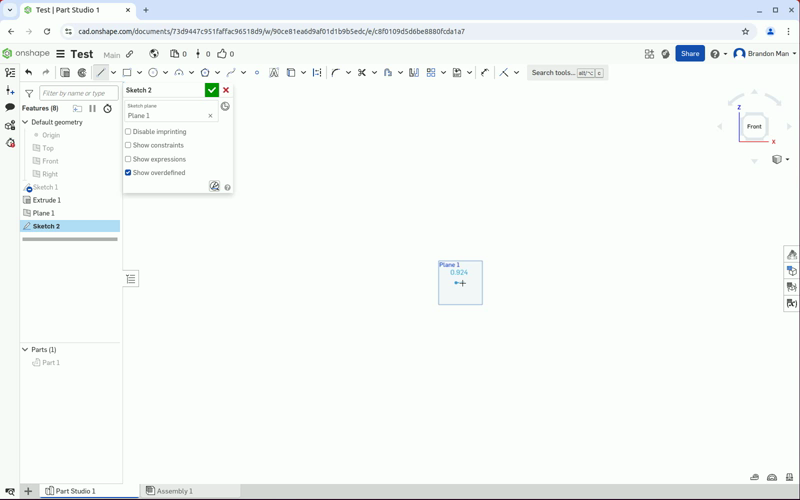
scroll(6)
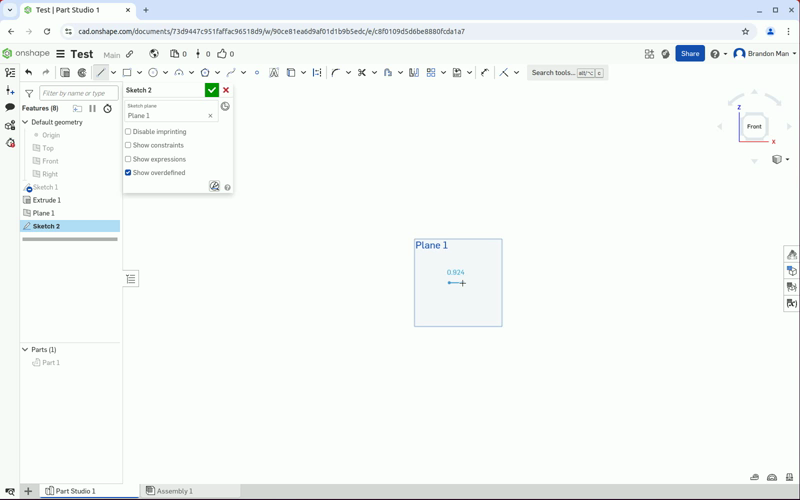
scroll(6)
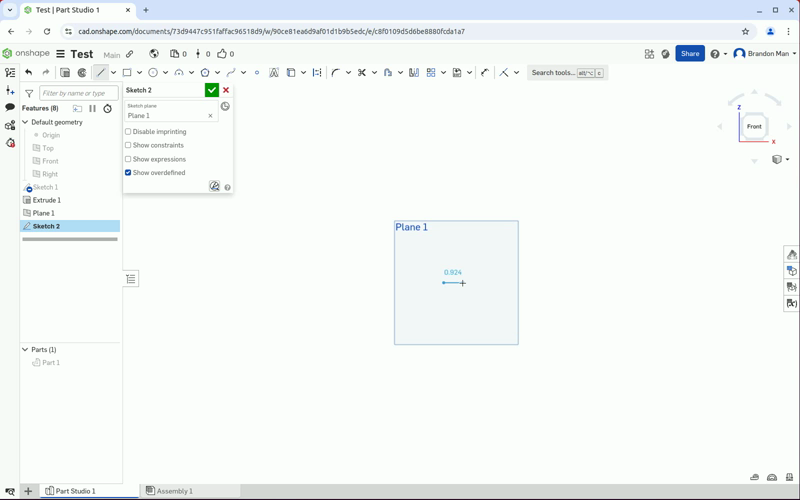
scroll(6)
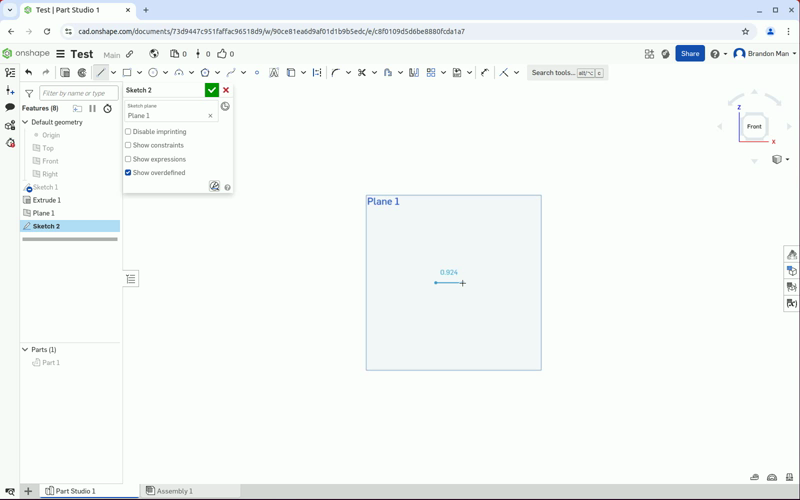
scroll(6)
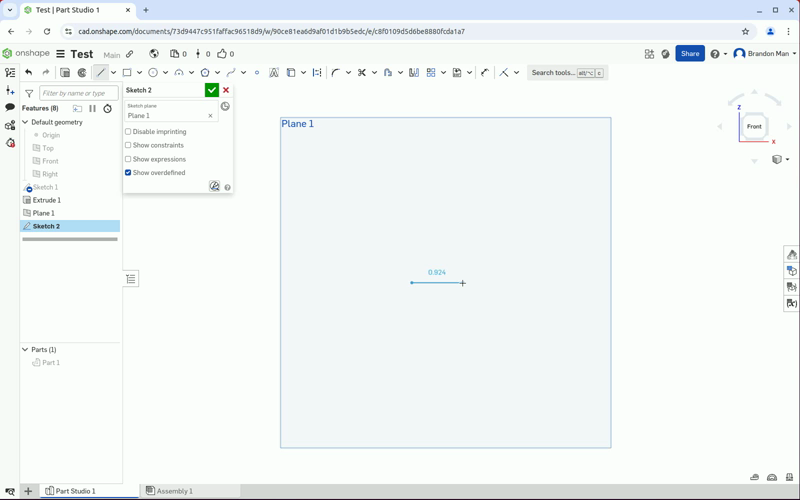
click(462, 282)
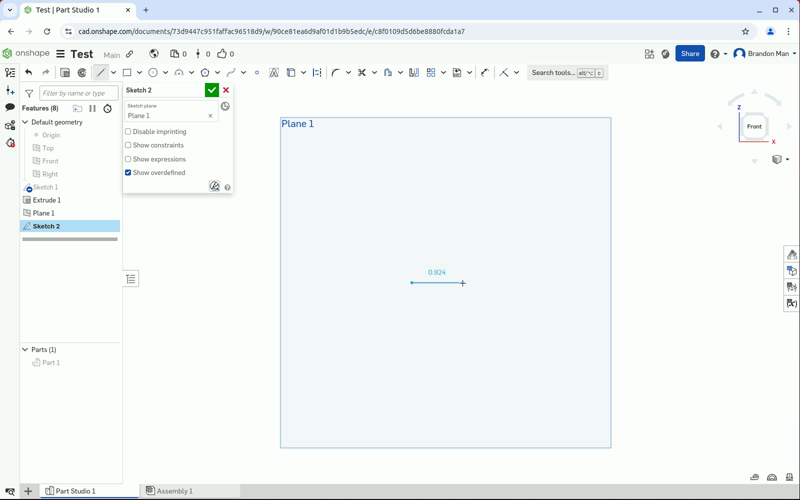
scroll(-6)
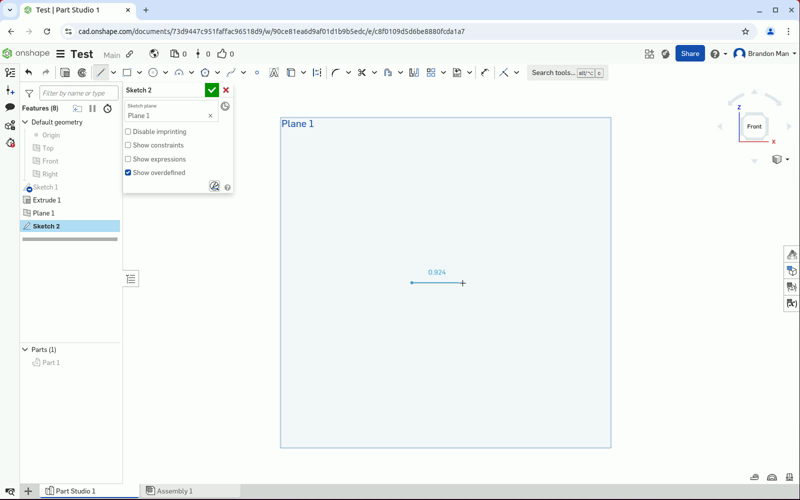
scroll(-6)
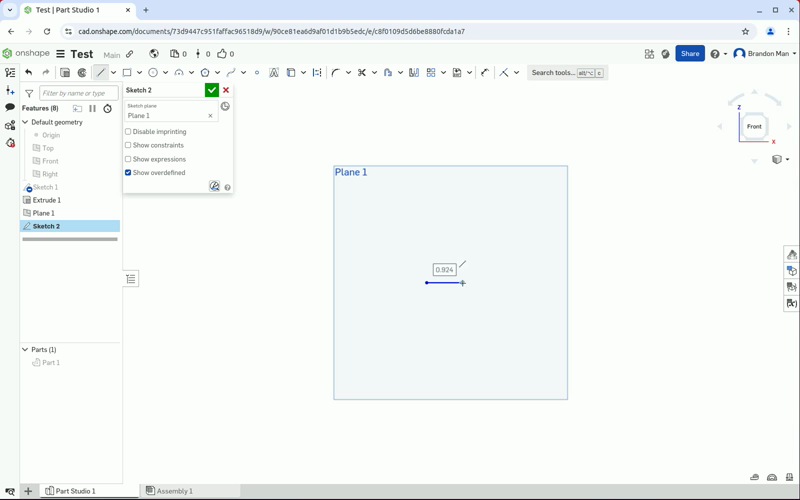
scroll(-6)
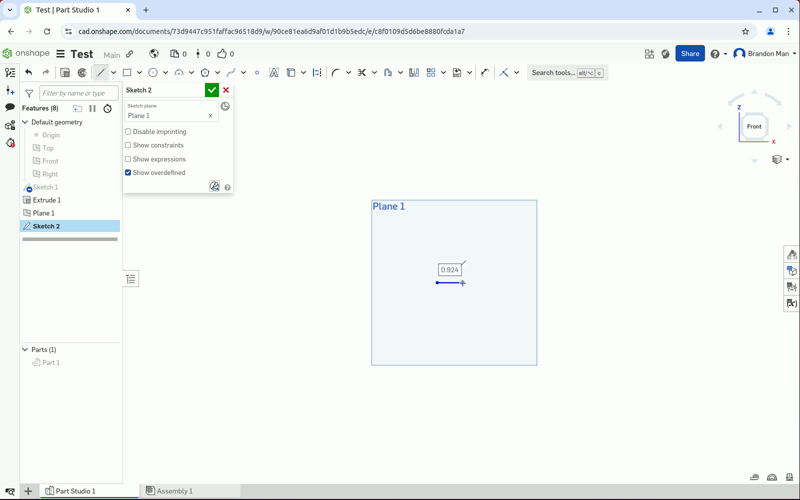
scroll(-6)
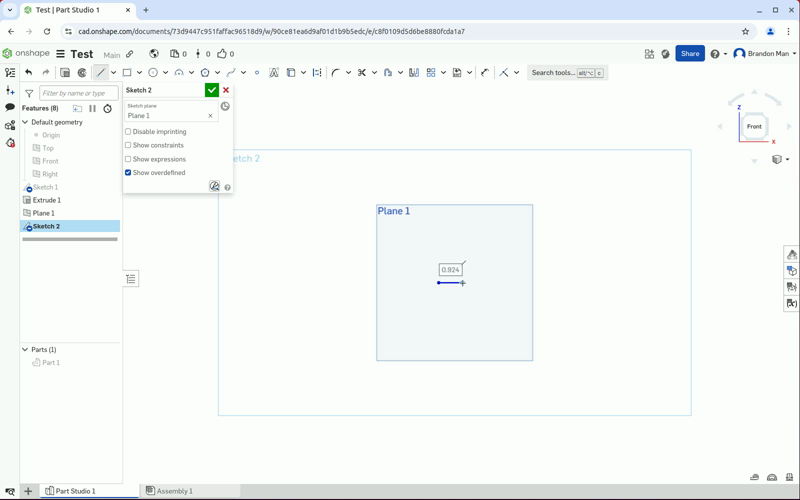
scroll(-6)
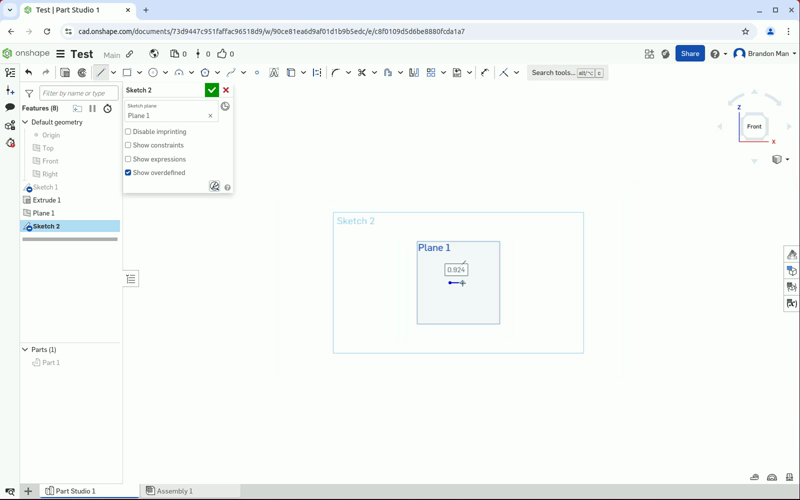
scroll(-6)
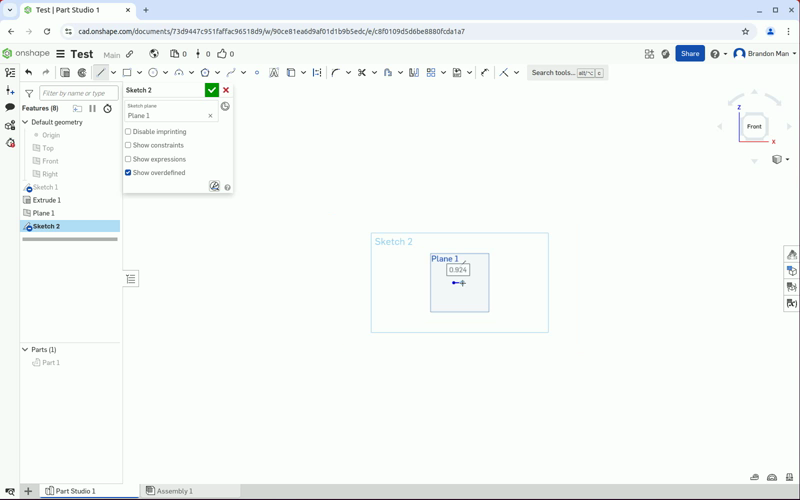
scroll(-6)
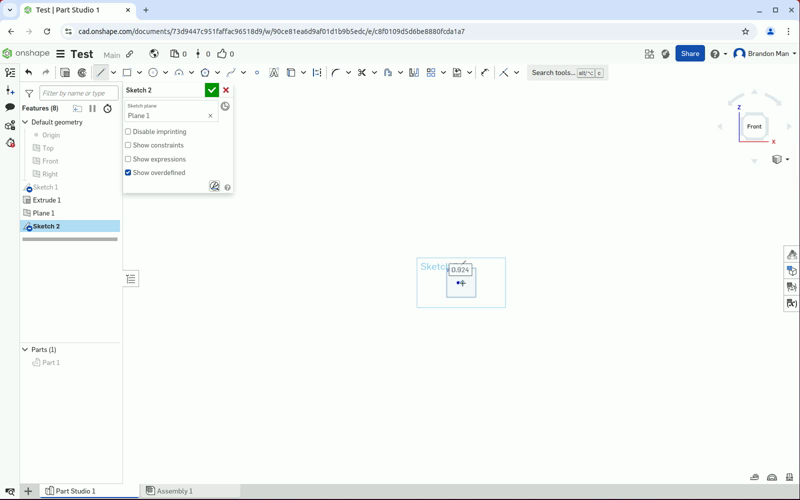
key_up(shift)
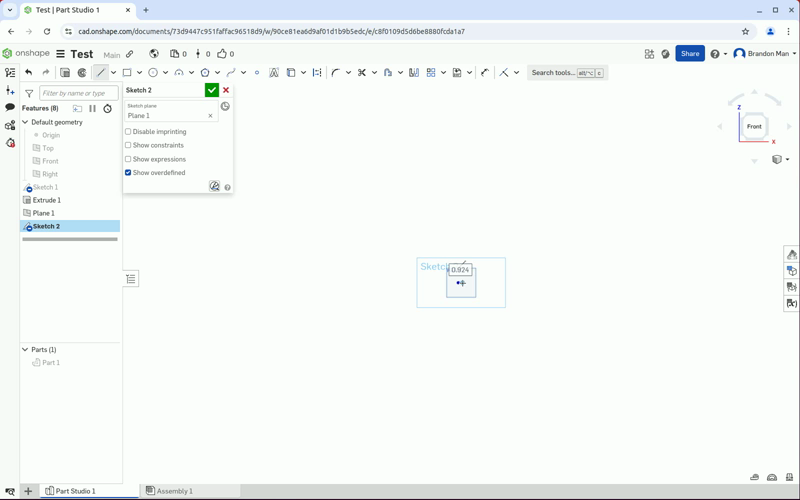
key_down(shift)
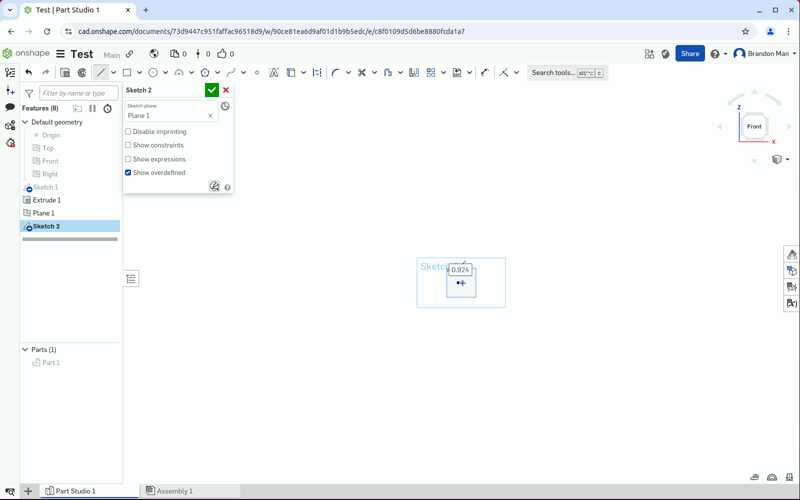
mouse_move(492, 282)
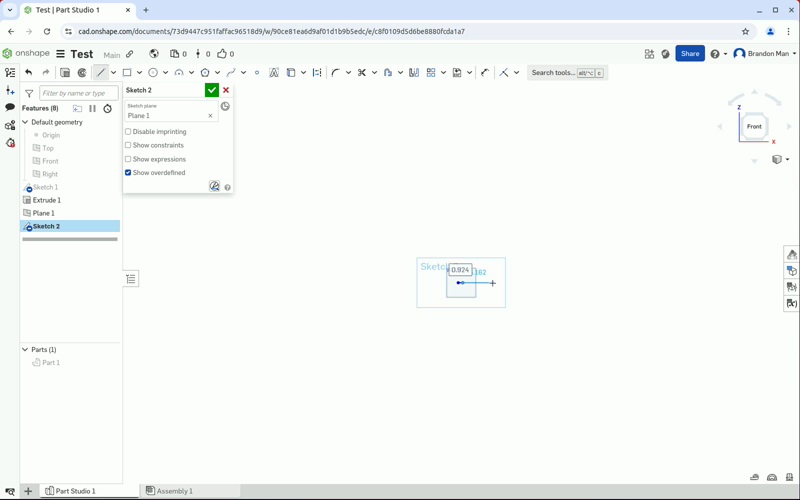
mouse_move(462, 228)
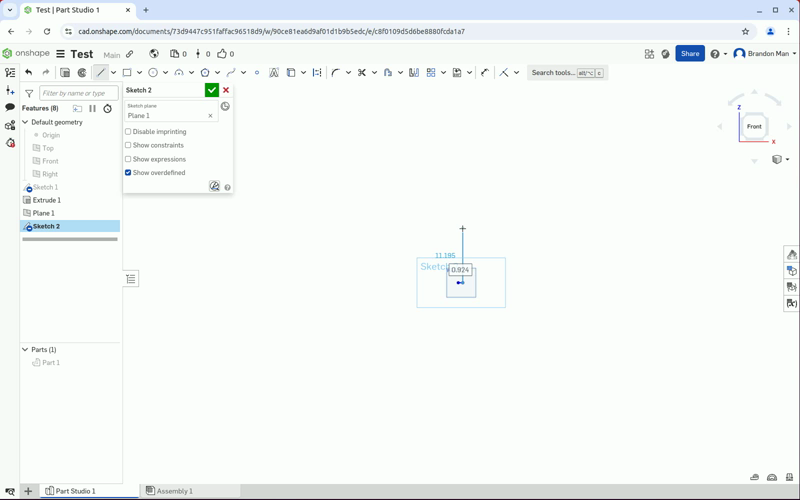
click(462, 228)
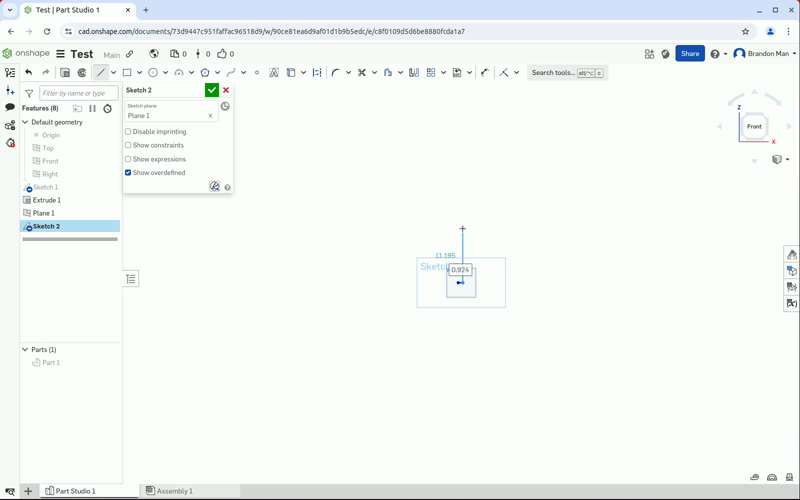
key_up(shift)
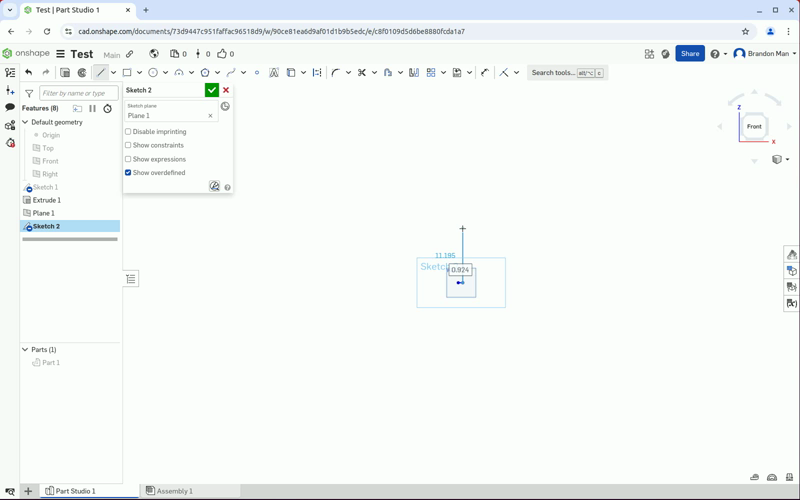
key_down(shift)
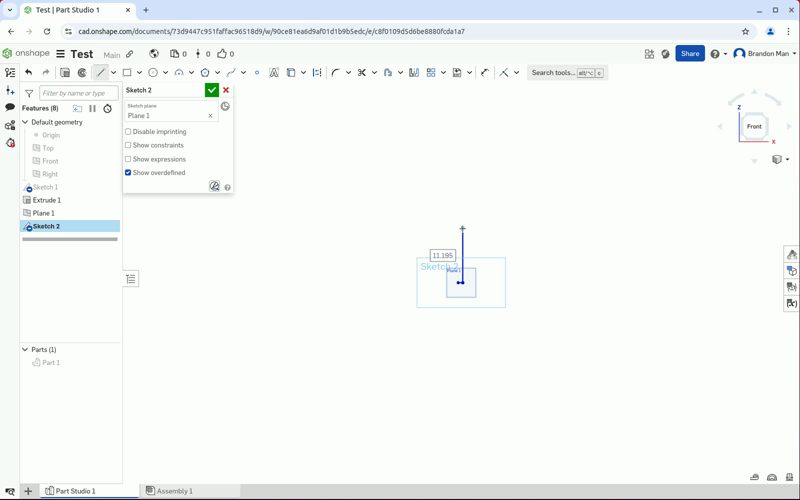
mouse_move(492, 228)
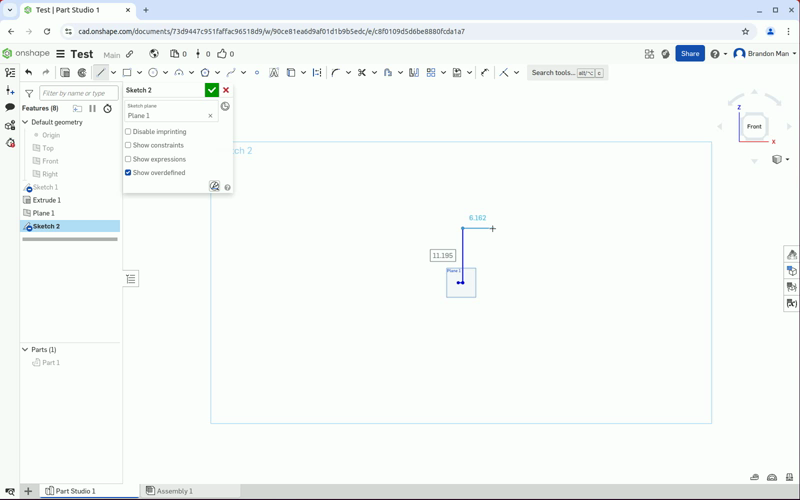
mouse_move(458, 228)
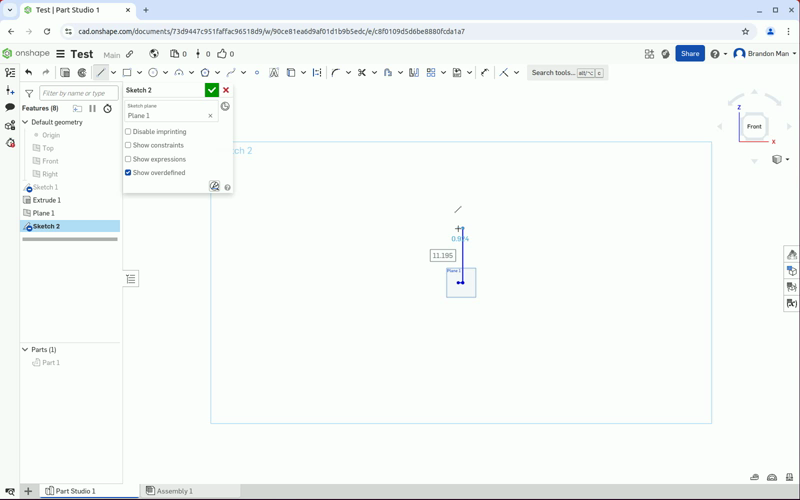
scroll(6)
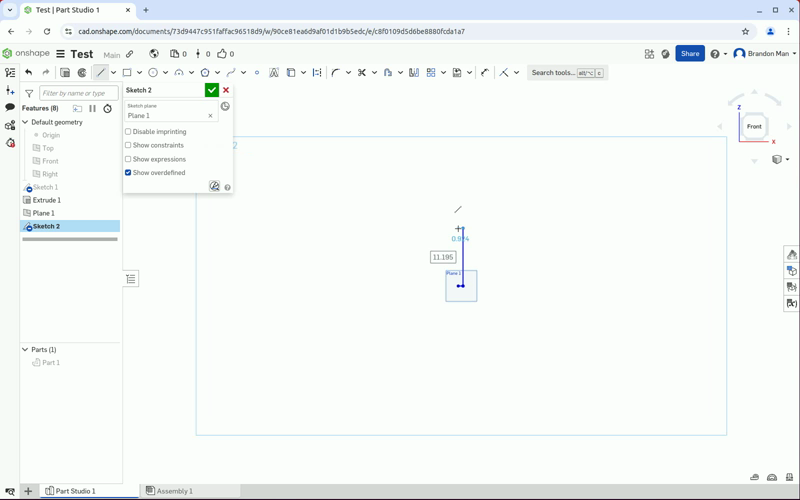
scroll(6)
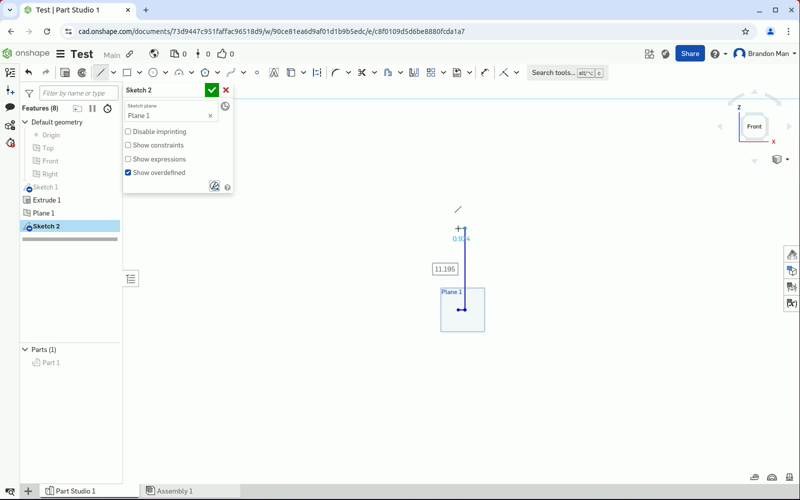
scroll(6)
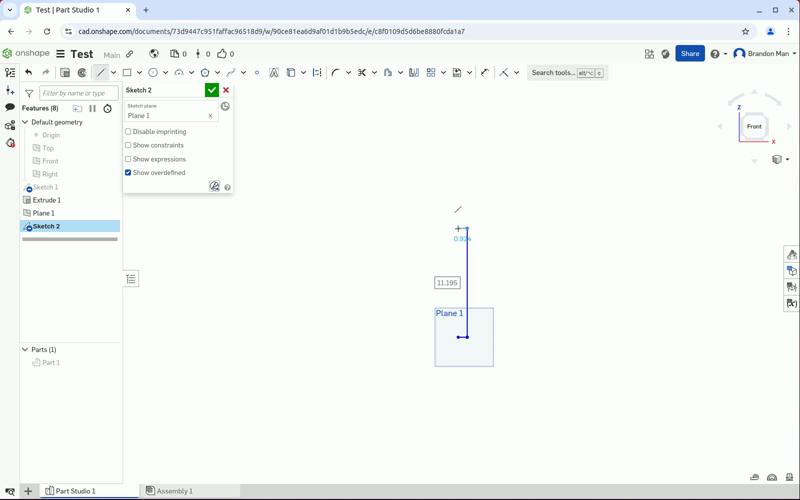
scroll(6)
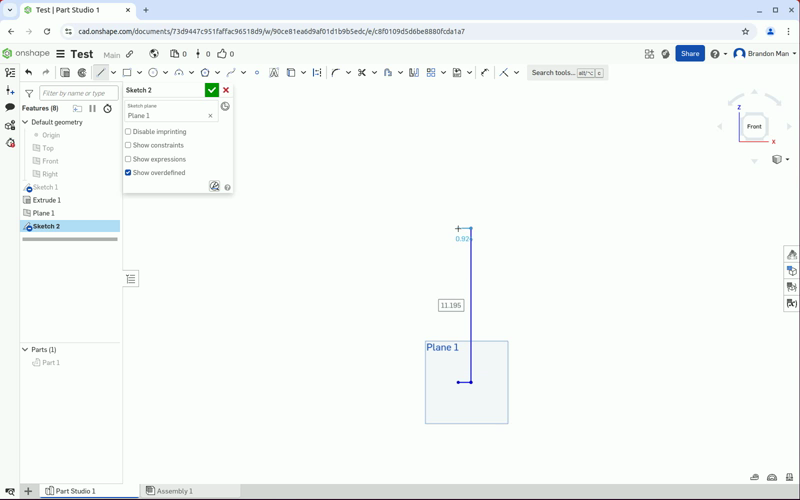
scroll(6)
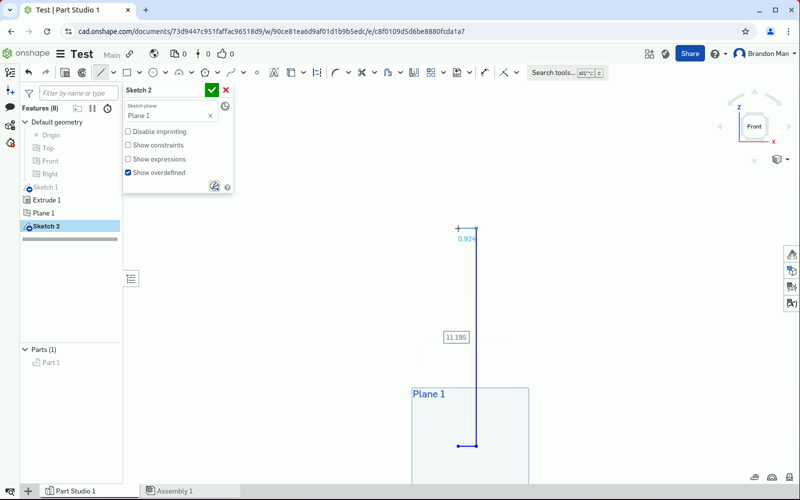
scroll(6)
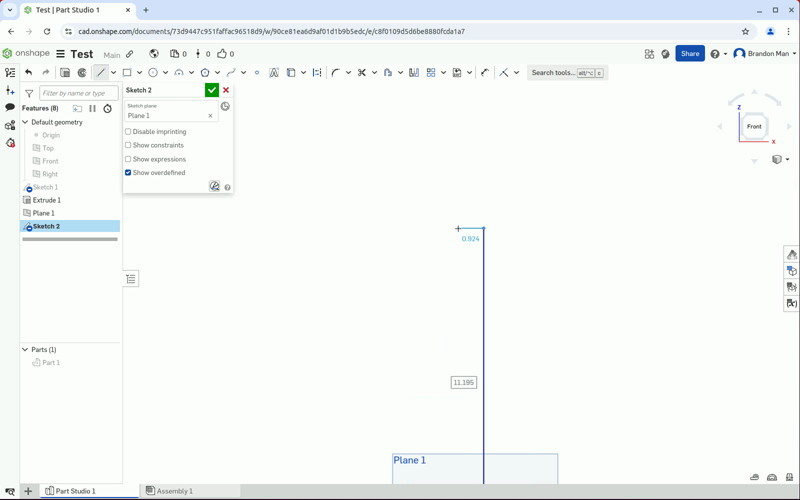
scroll(6)
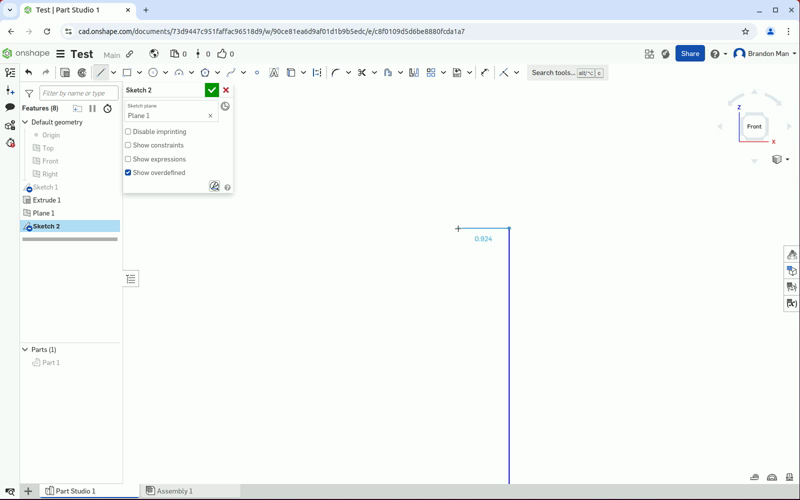
click(458, 228)
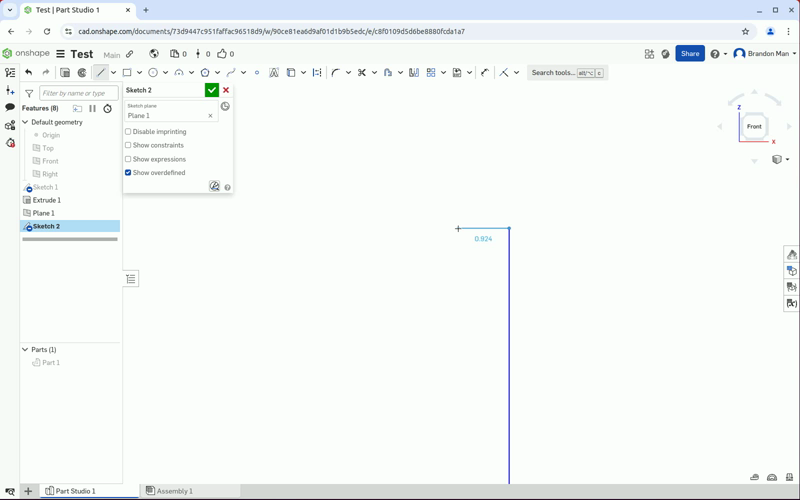
scroll(-6)
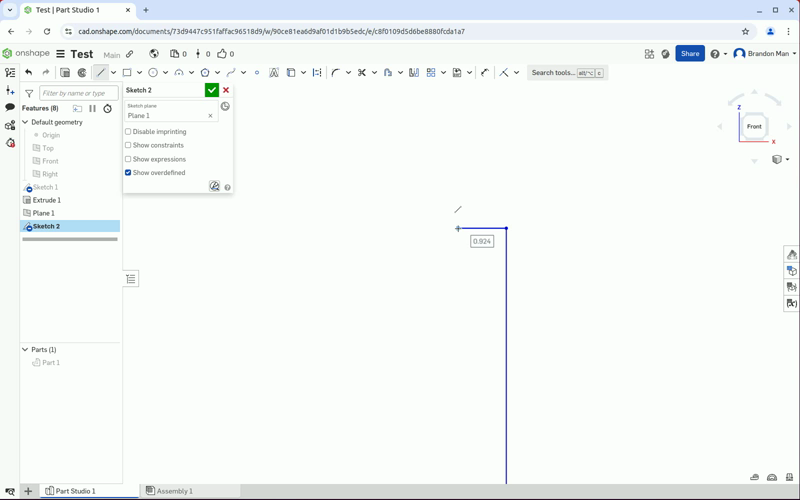
scroll(-6)
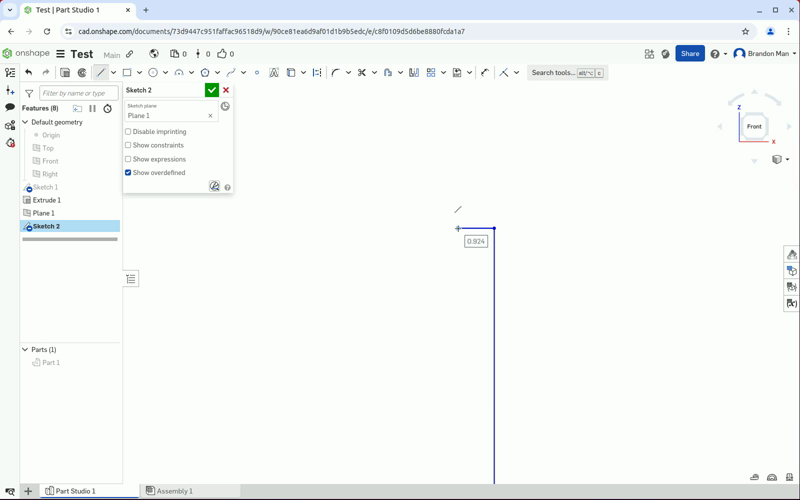
scroll(-6)
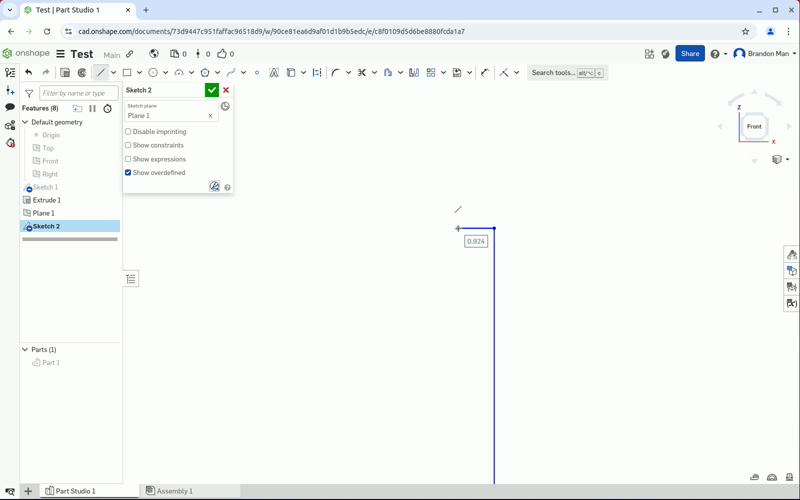
scroll(-6)
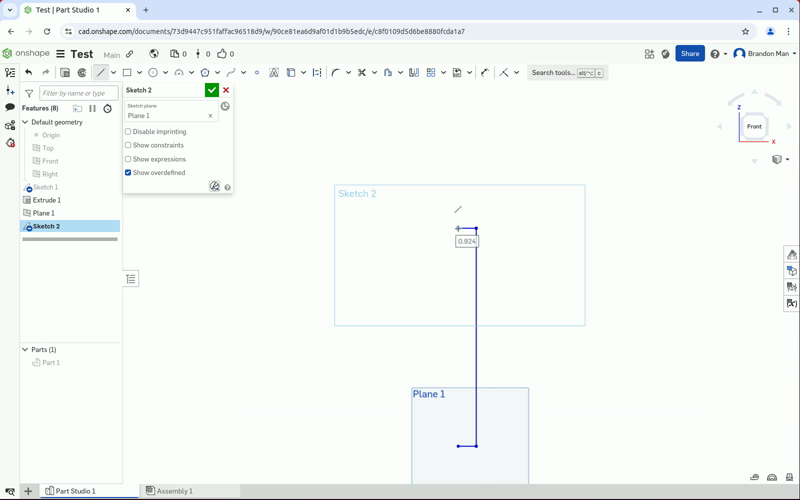
scroll(-6)
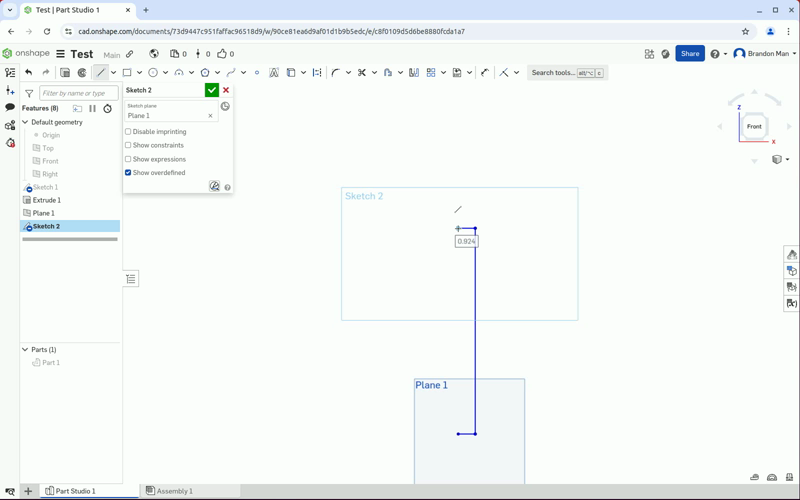
scroll(-6)
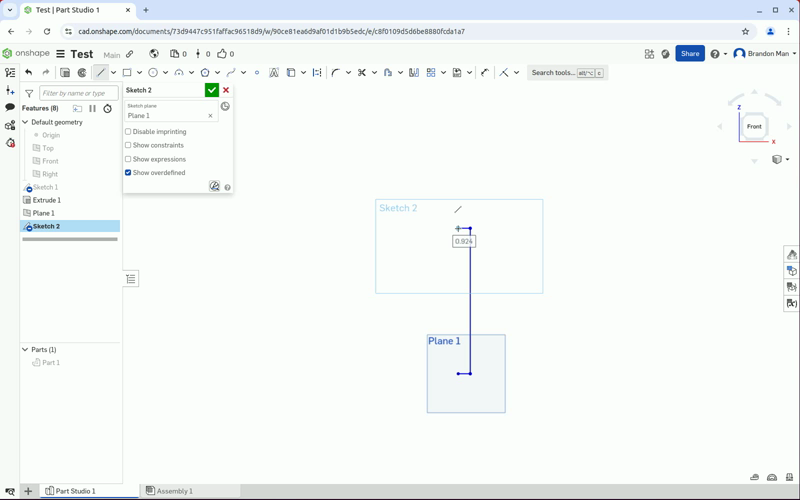
scroll(-6)
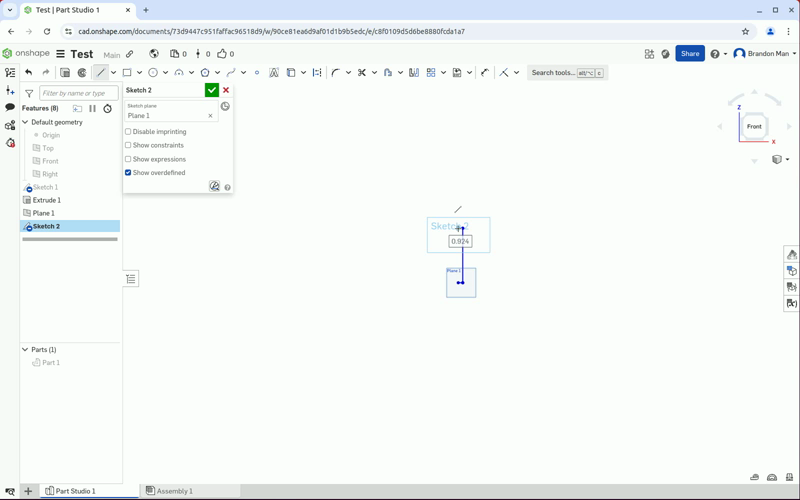
key_up(shift)
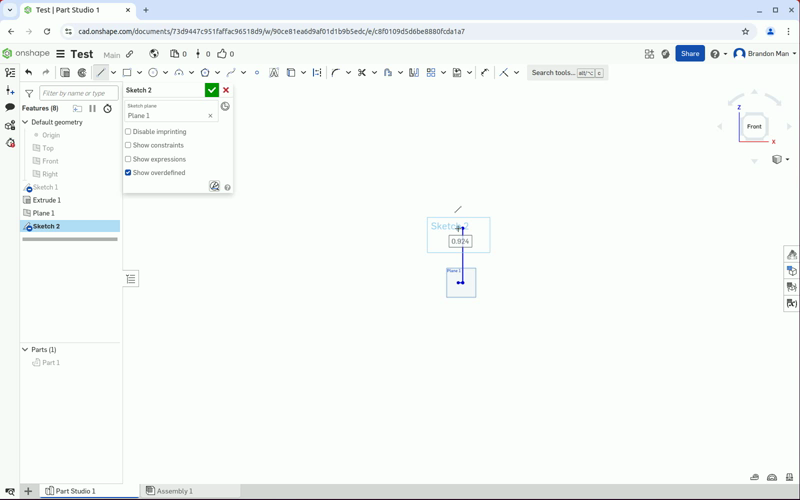
mouse_move(488, 228)
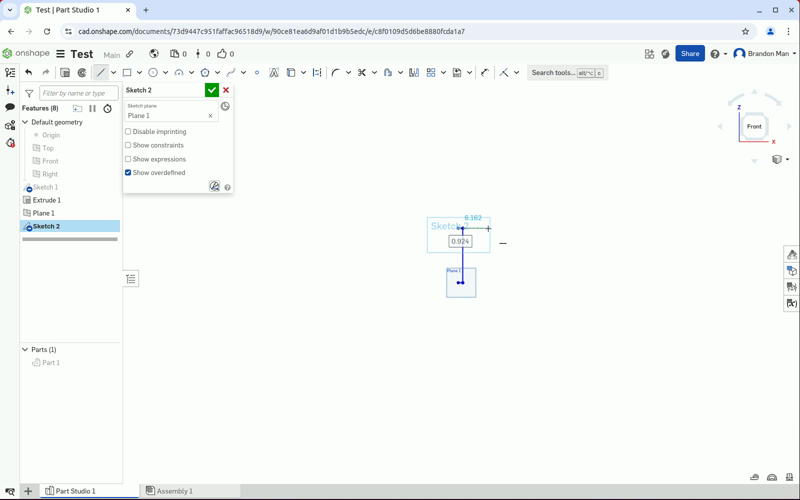
key_down(shift)
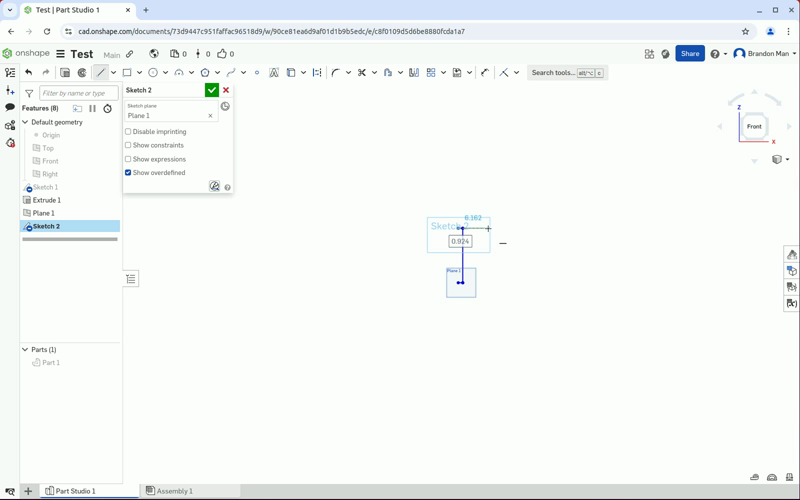
mouse_move(458, 282)
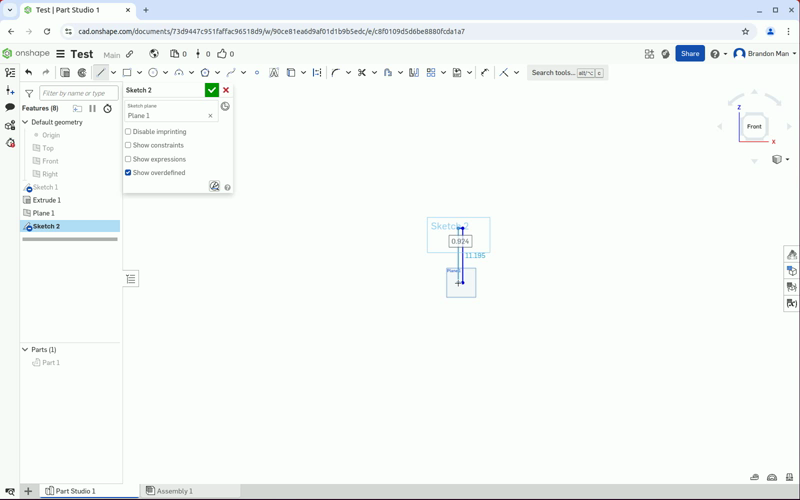
scroll(6)
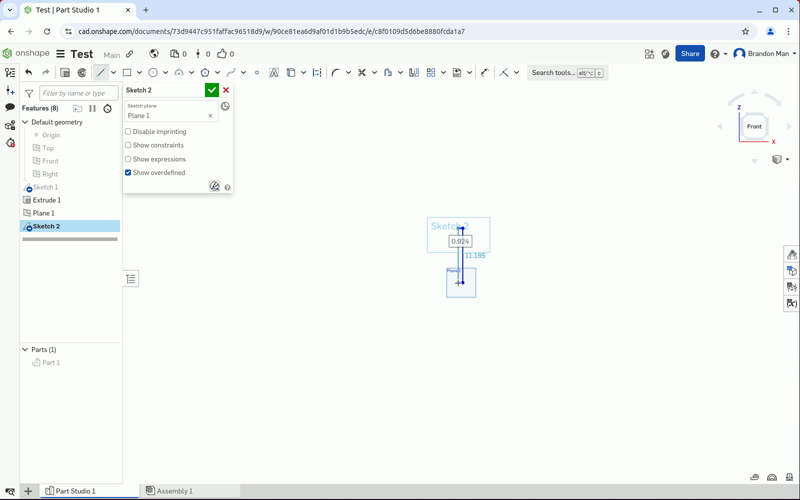
scroll(6)
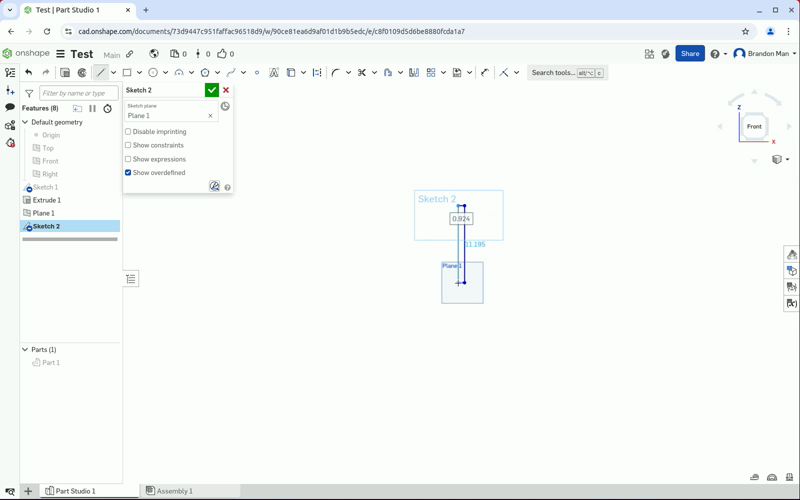
scroll(6)
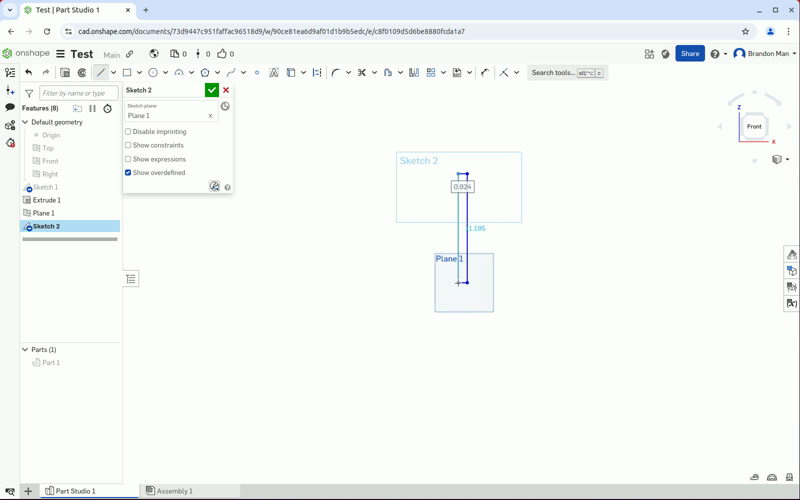
scroll(6)
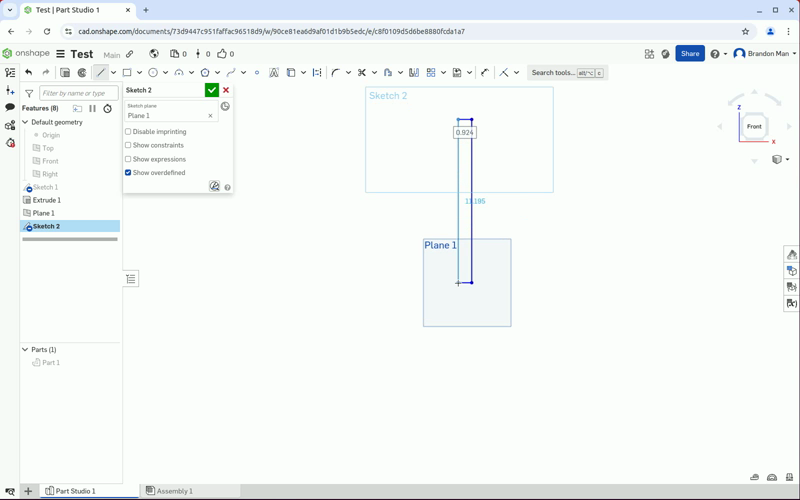
scroll(6)
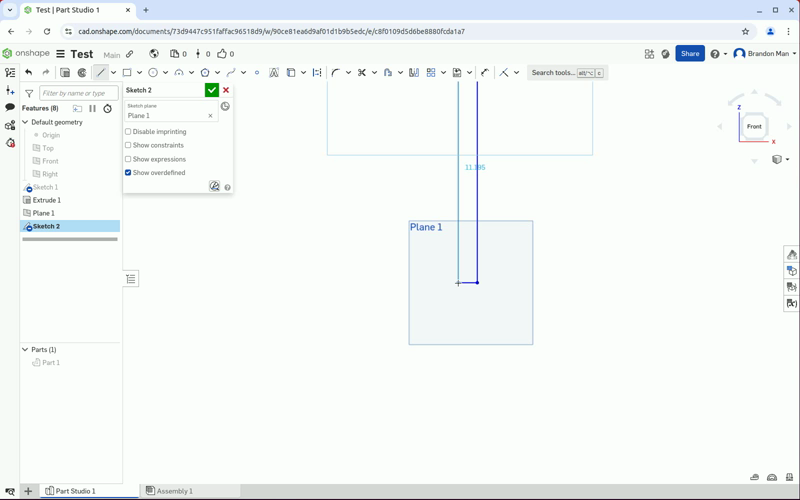
scroll(6)
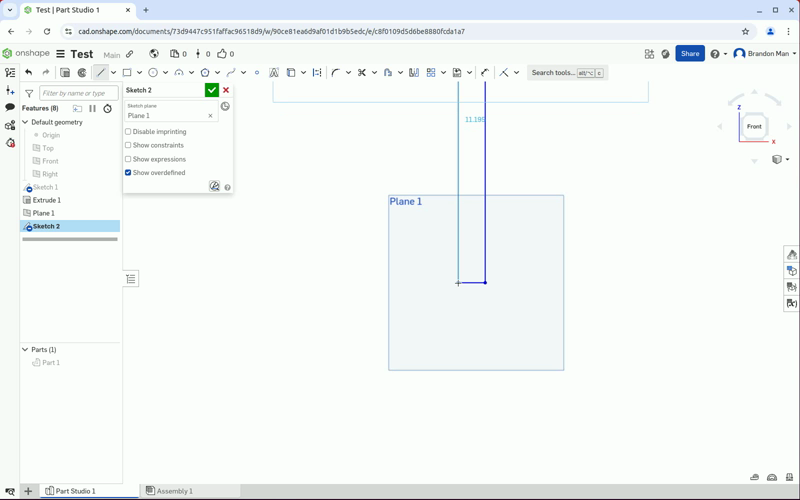
scroll(6)
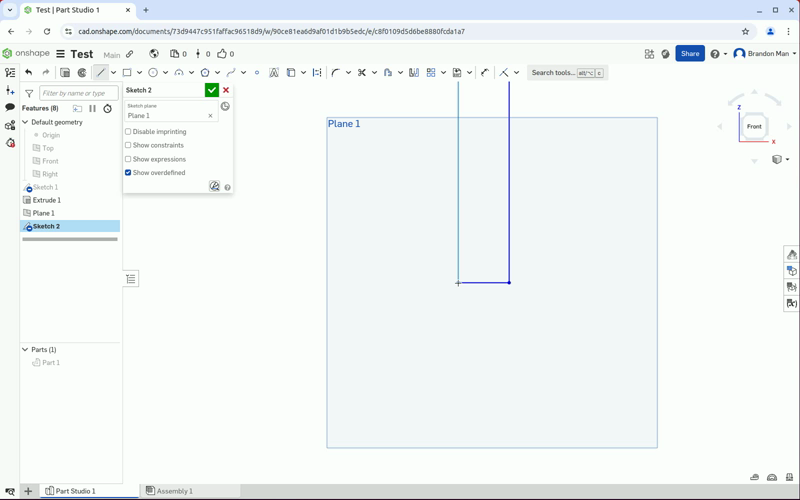
key_up(shift)
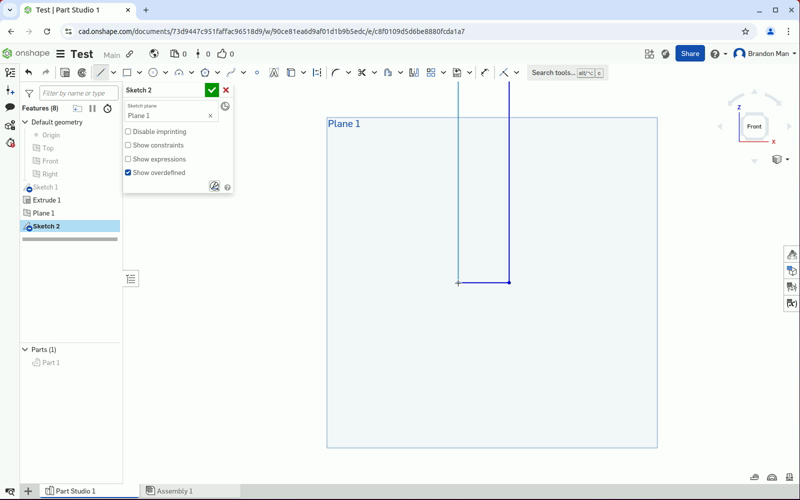
click(458, 282)
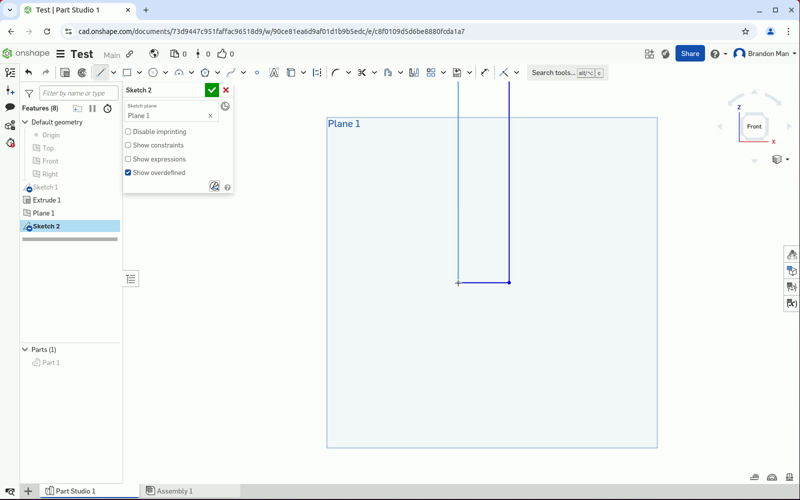
scroll(-6)
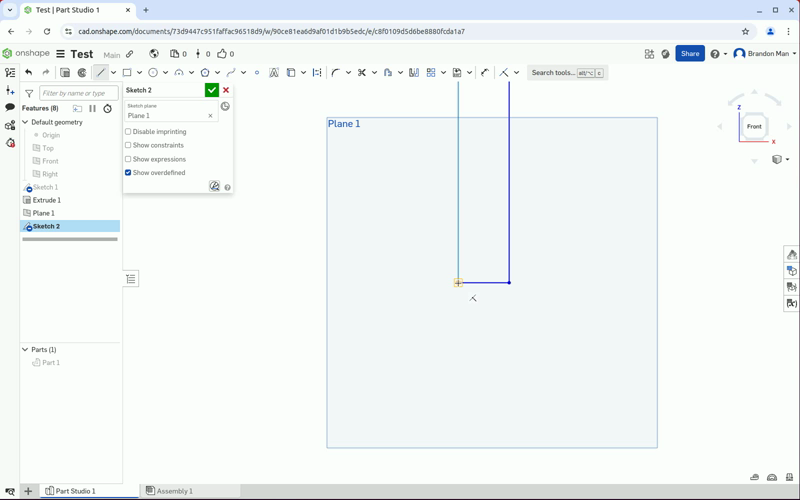
scroll(-6)
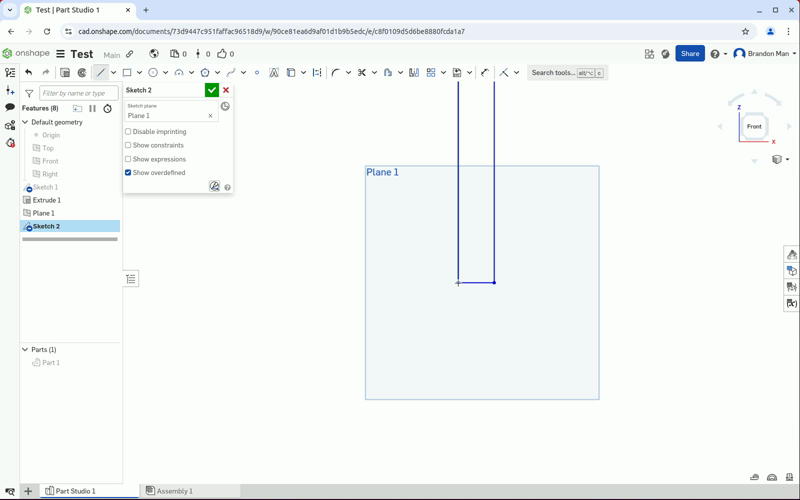
scroll(-6)
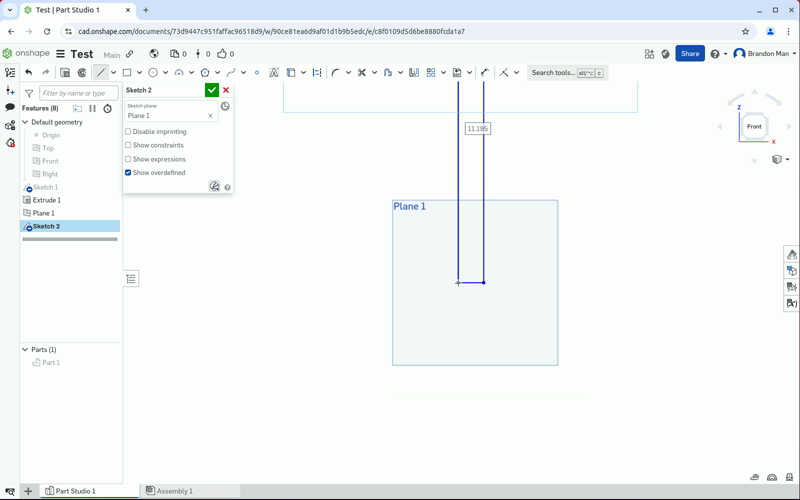
scroll(-6)
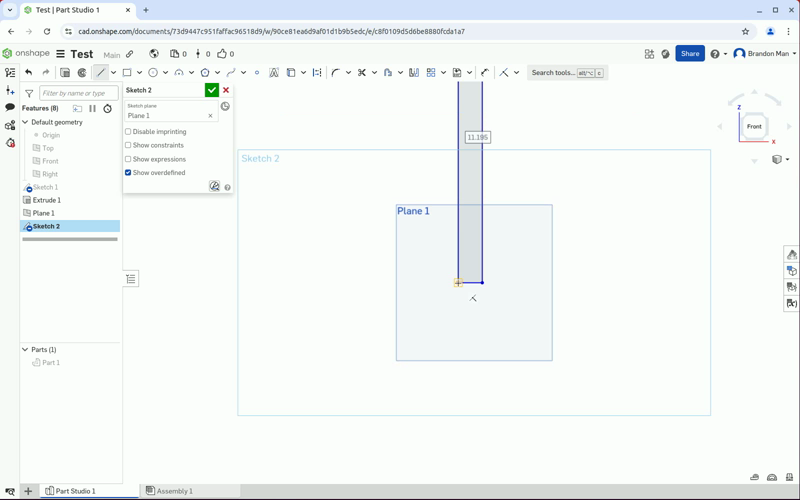
scroll(-6)
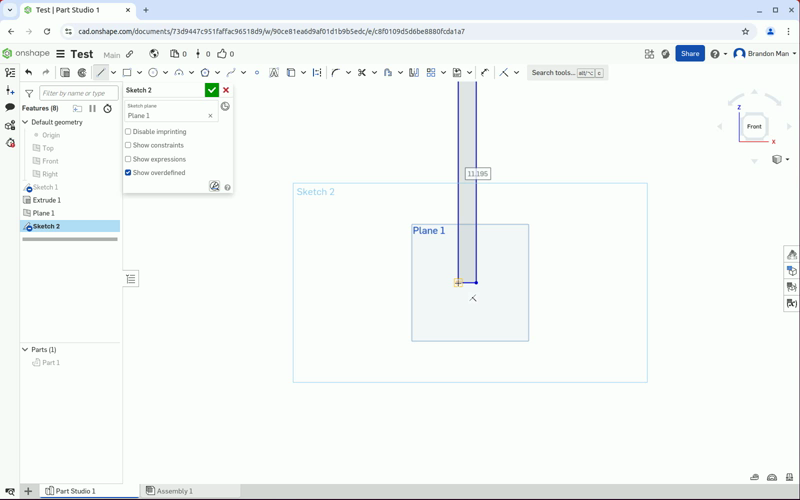
scroll(-6)
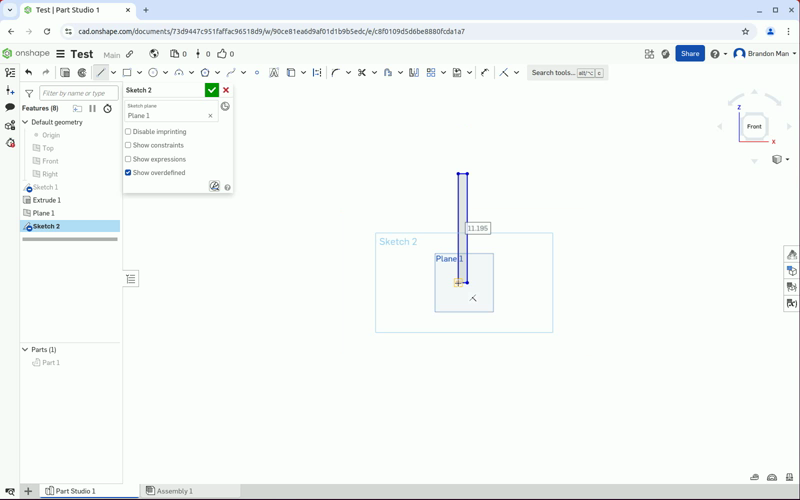
scroll(-6)
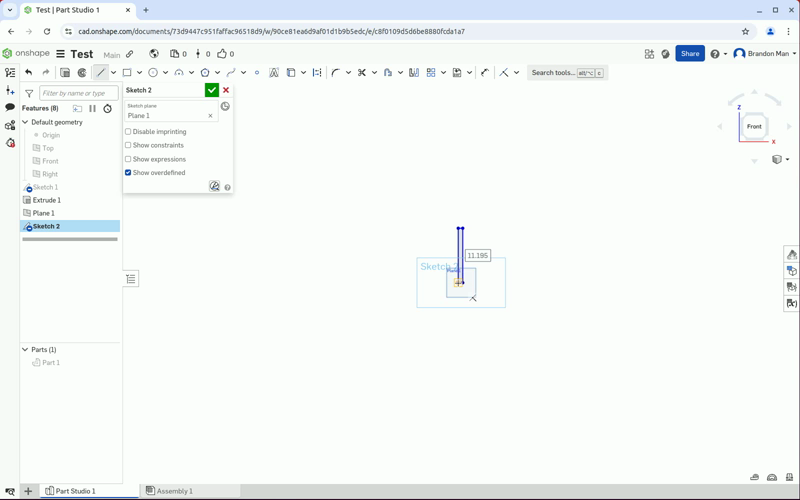
key(esc)
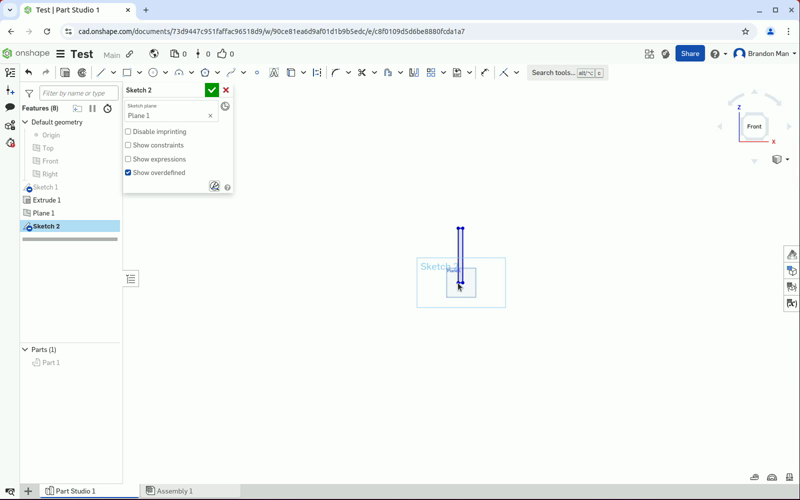
mouse_move(459, 275)
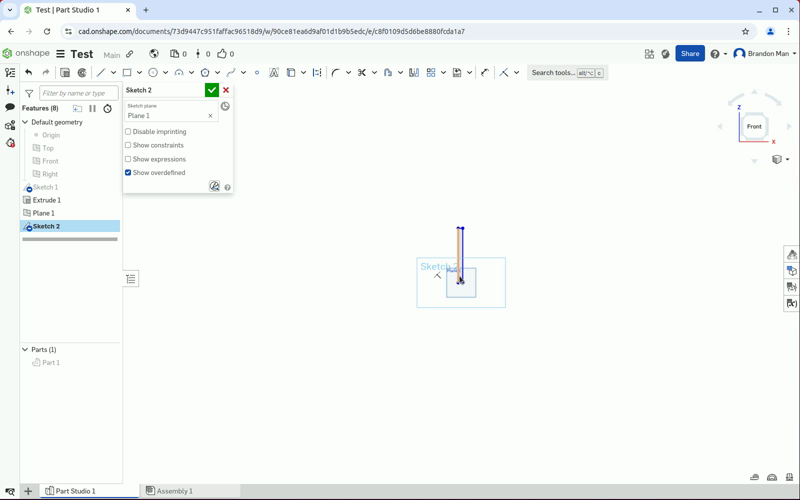
scroll(6)
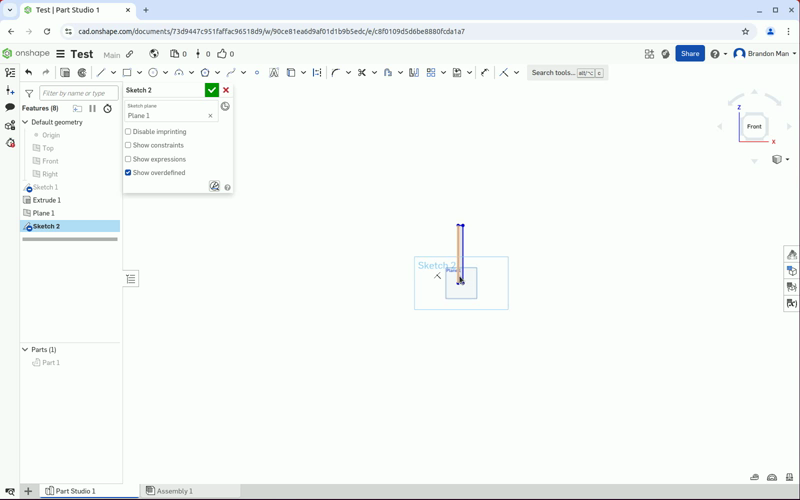
scroll(6)
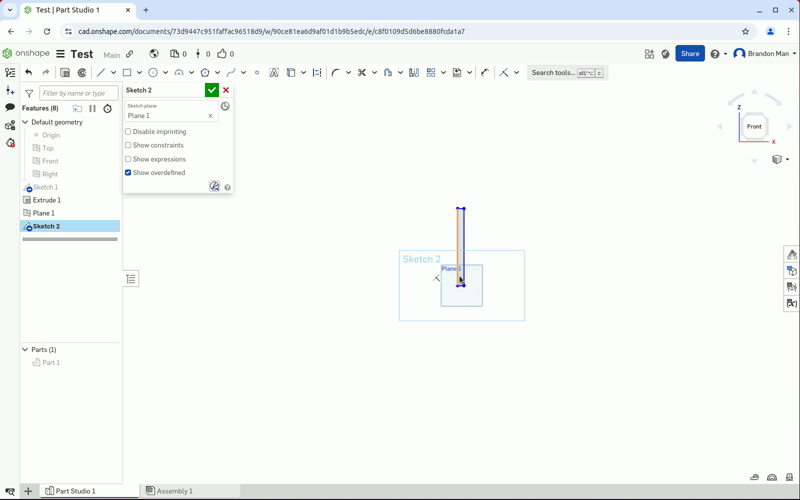
scroll(6)
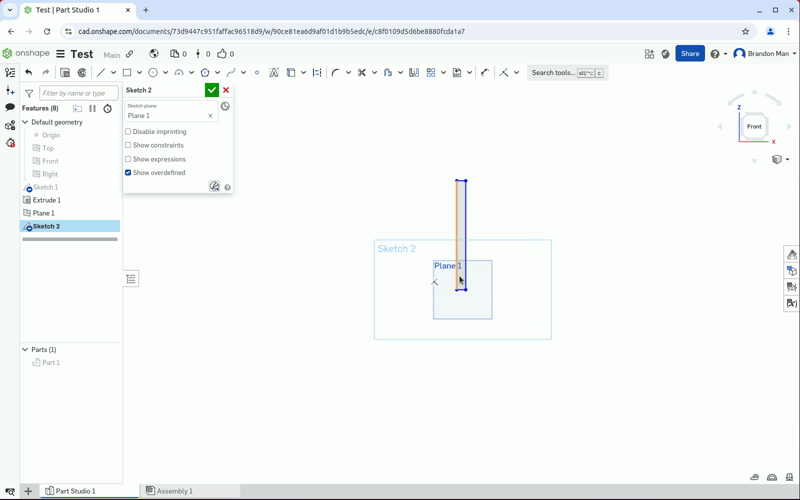
scroll(6)
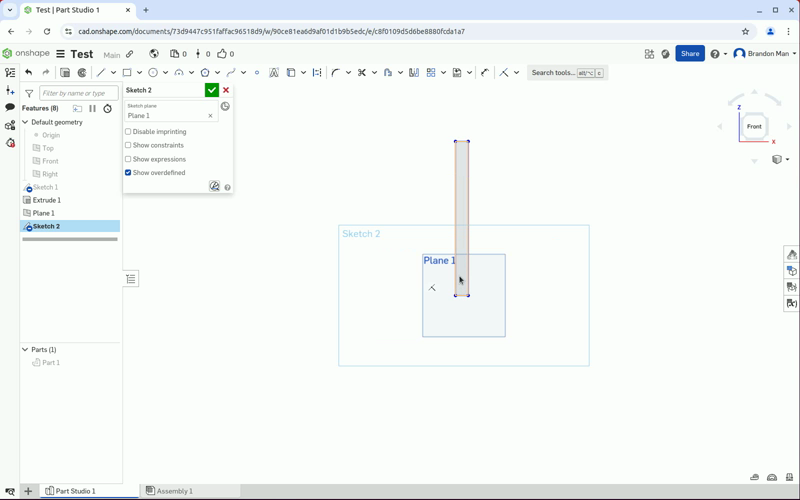
scroll(6)
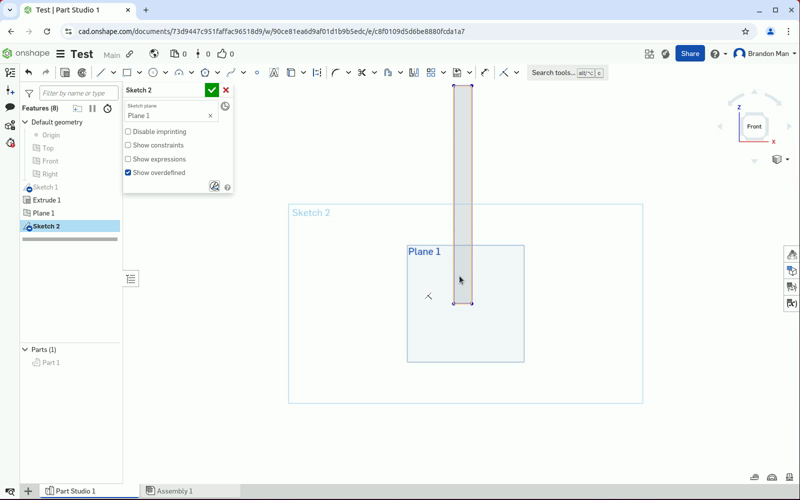
scroll(6)
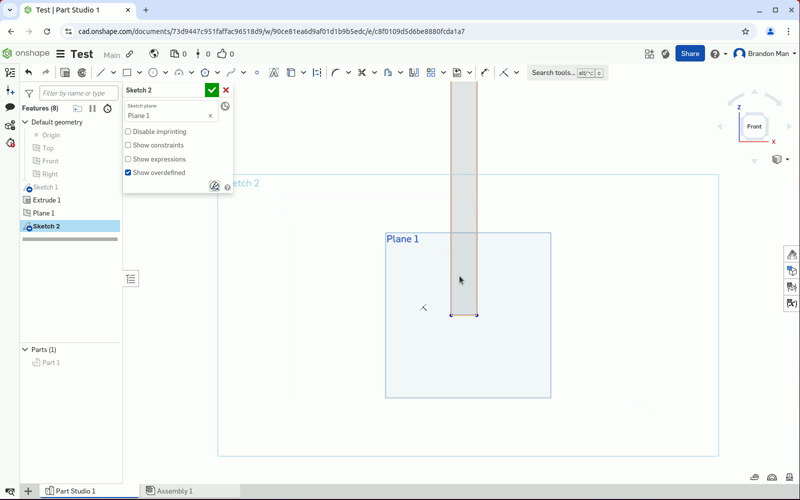
scroll(6)
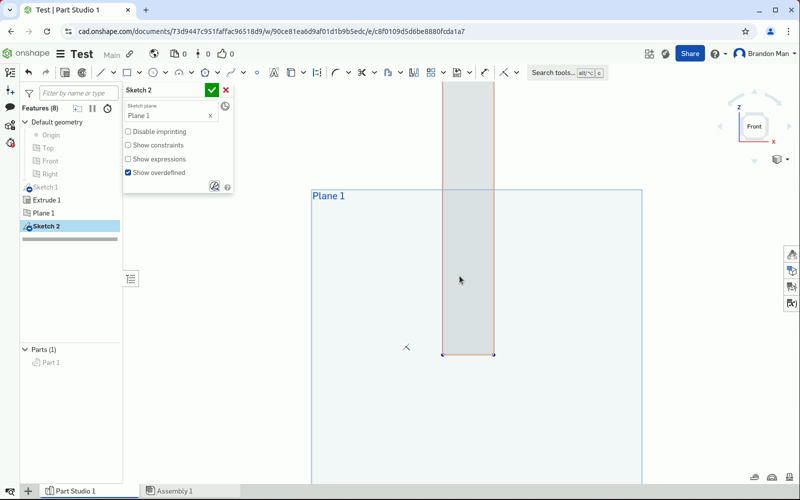
click(459, 275)
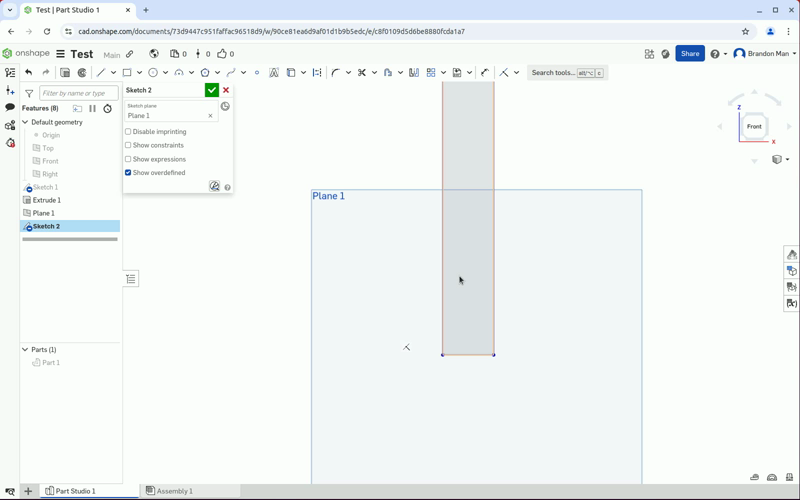
scroll(-6)
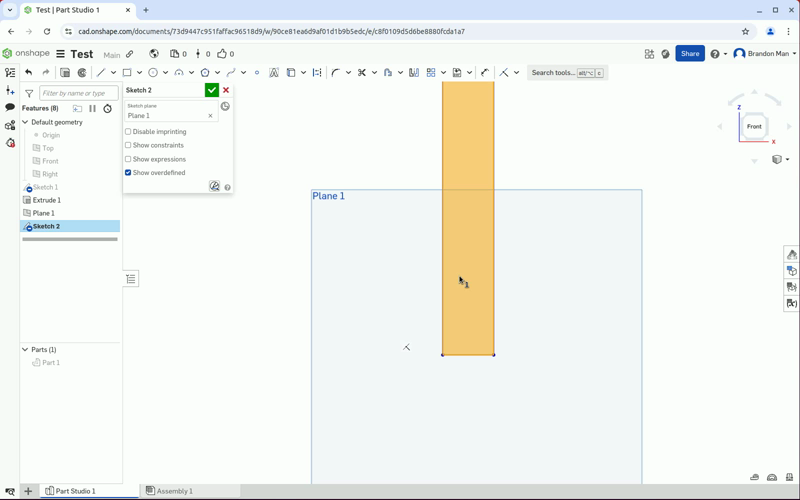
scroll(-6)
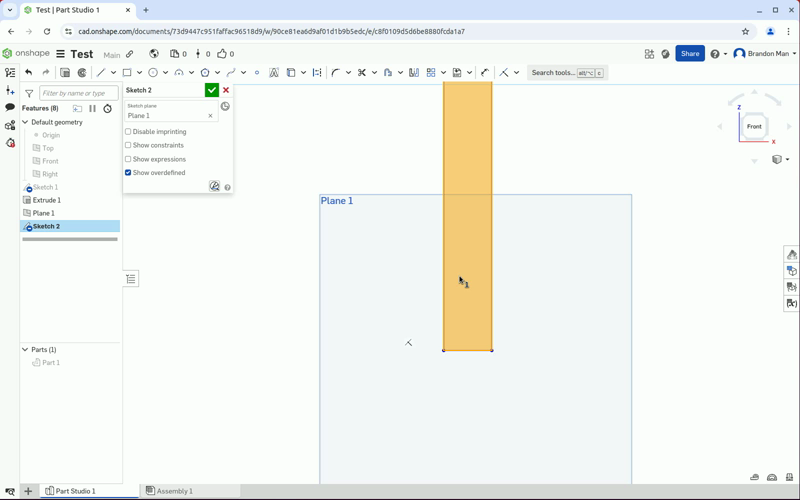
scroll(-6)
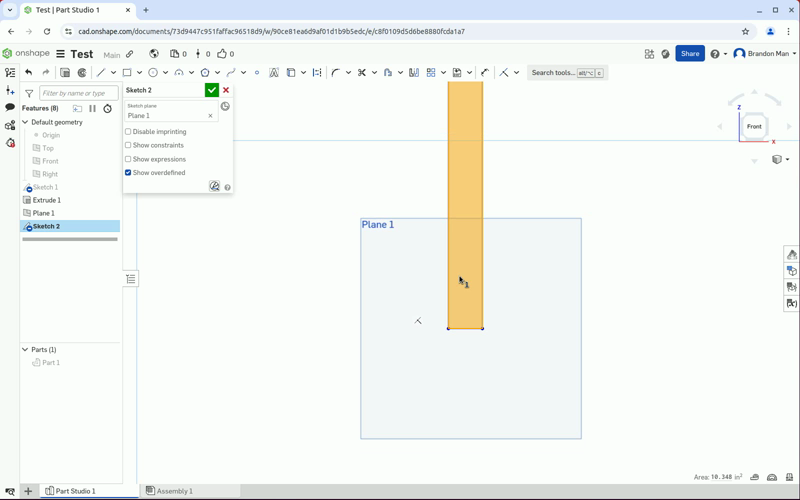
scroll(-6)
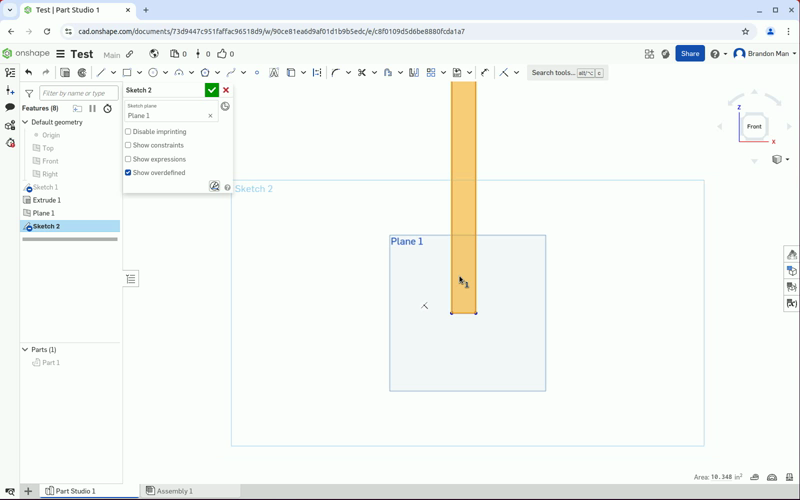
scroll(-6)
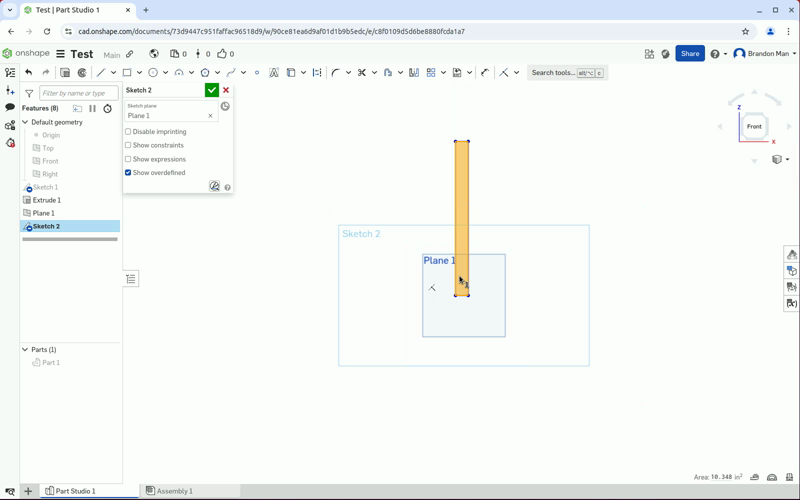
scroll(-6)
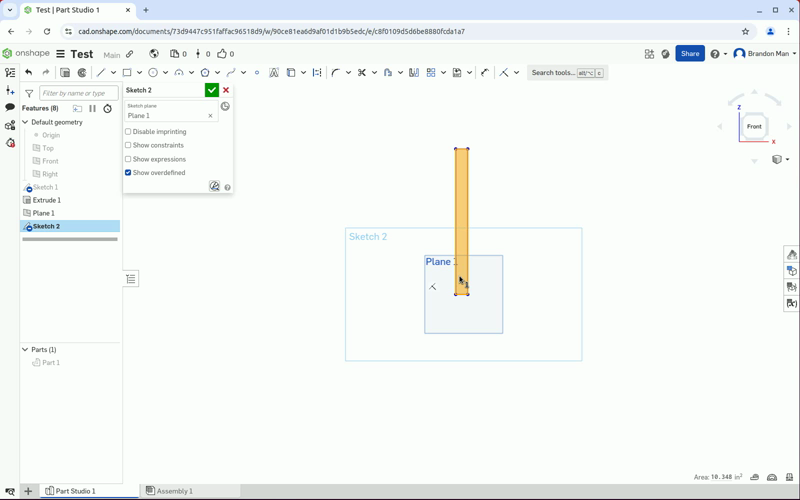
scroll(-6)
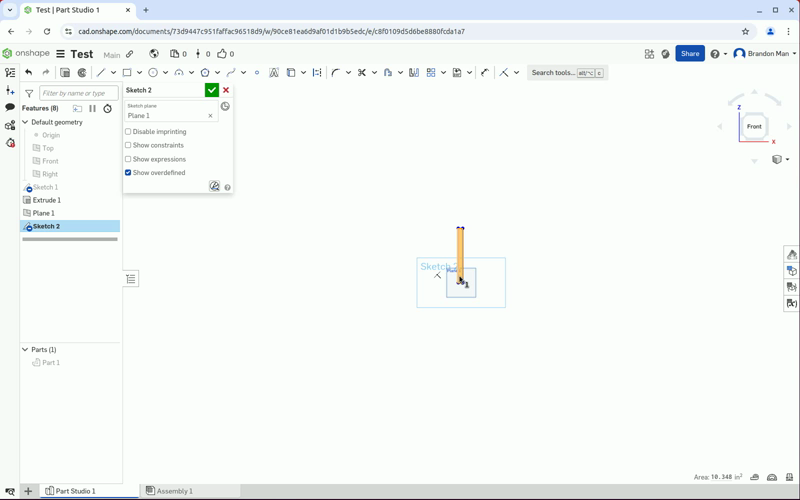
mouse_move(73, 352)
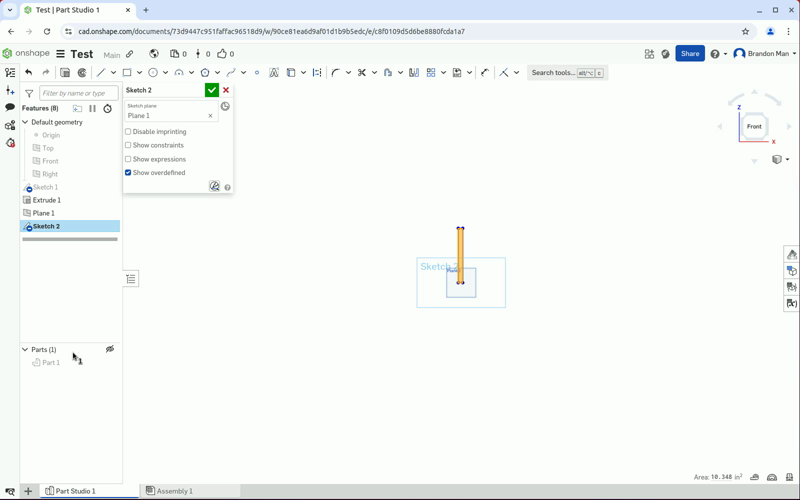
key(shift+y)
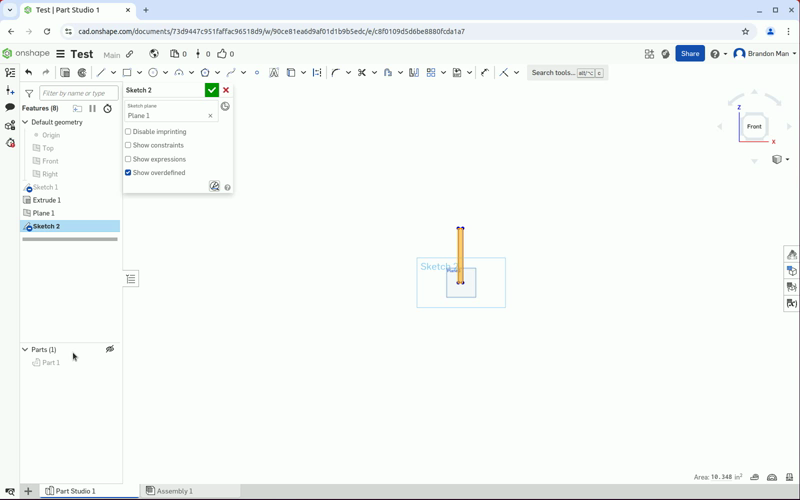
key(shift+e)
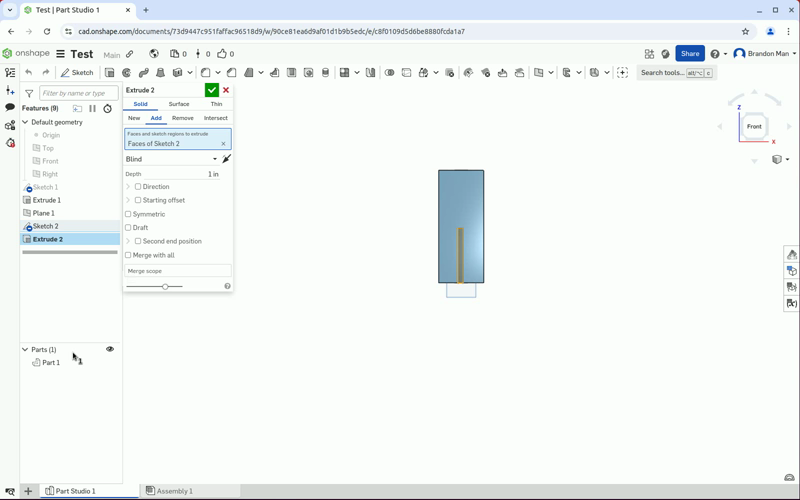
mouse_move(143, 106)
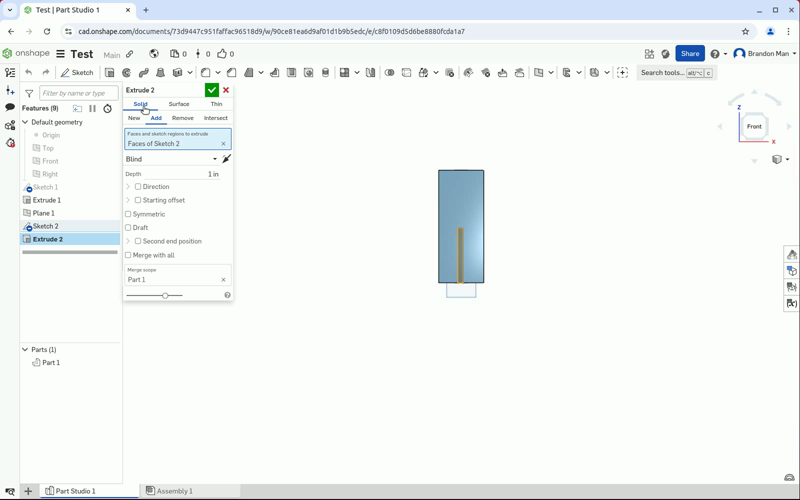
click(143, 106)
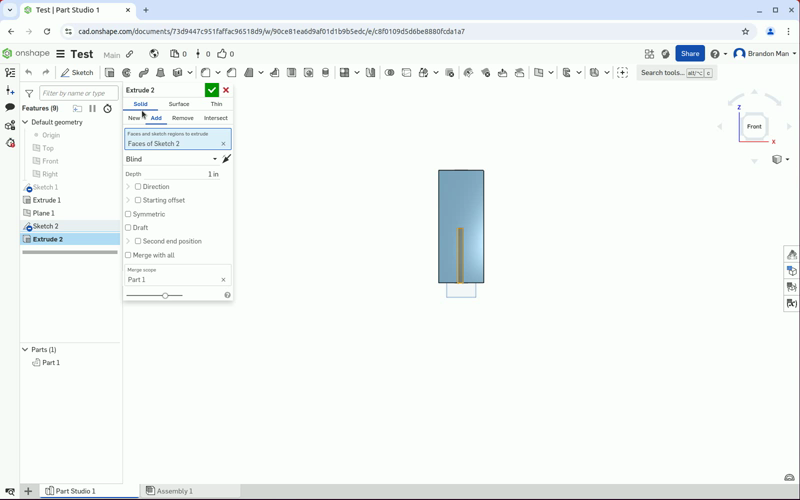
mouse_move(137, 120)
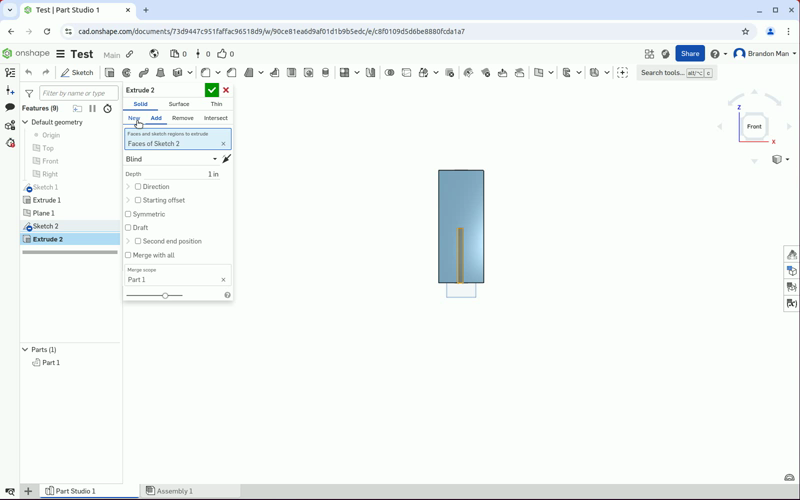
click(137, 120)
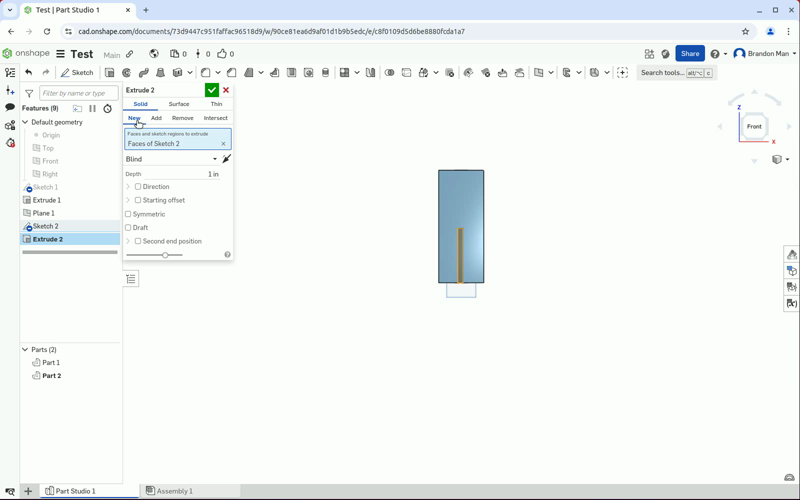
key(tab, 4)
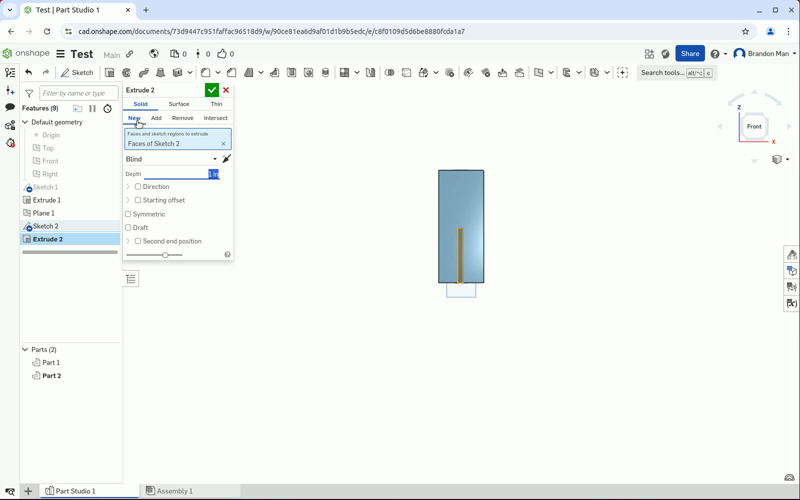
text(1.926)
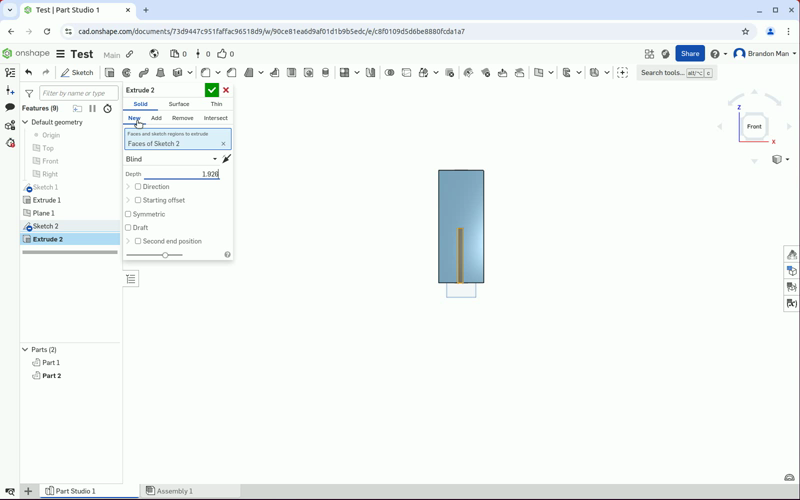
key(enter)
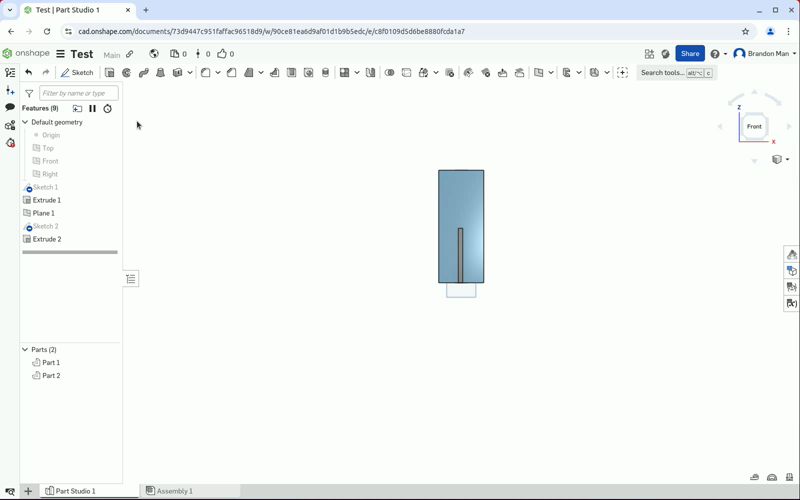
key(shift+h)
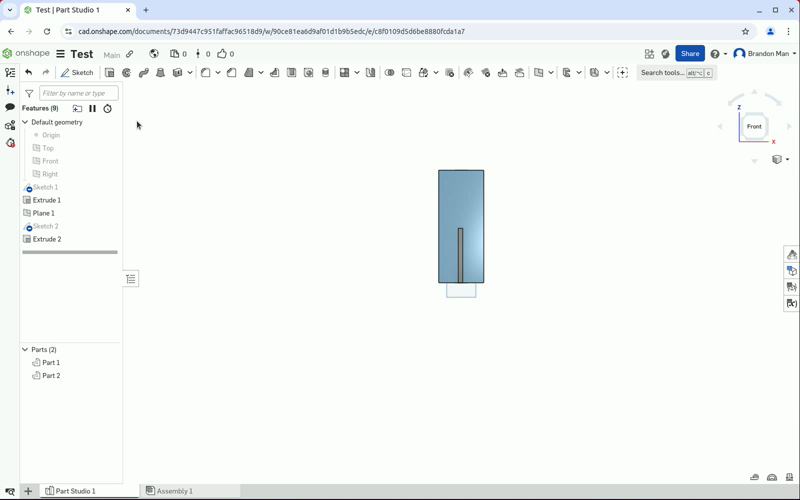
key(shift+h)
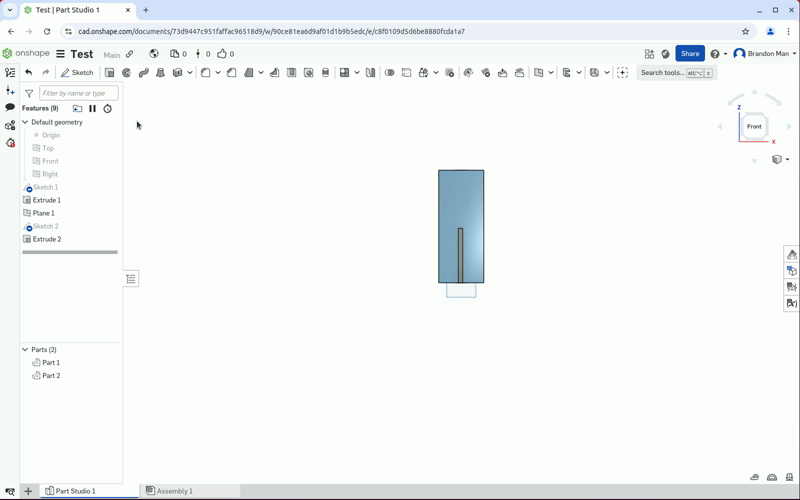
mouse_move(73, 189)
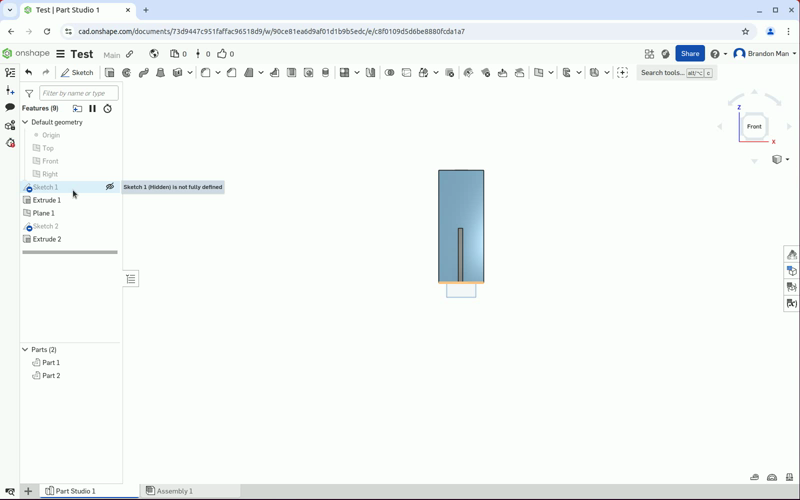
click(73, 189)
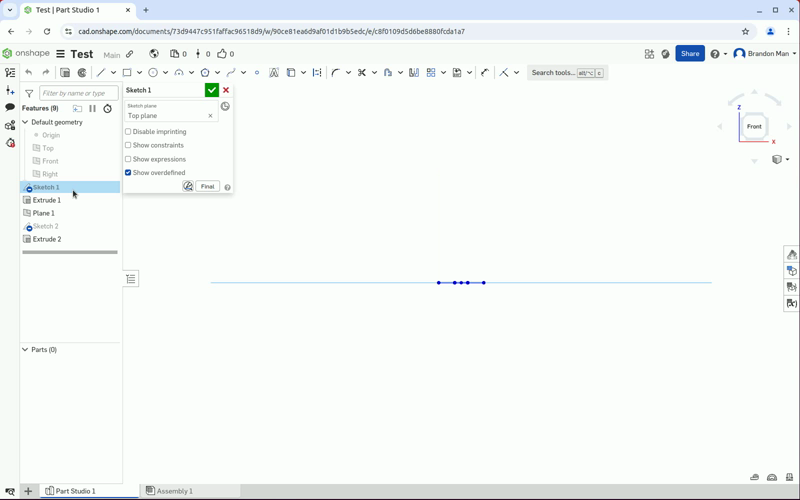
mouse_move(229, 92)
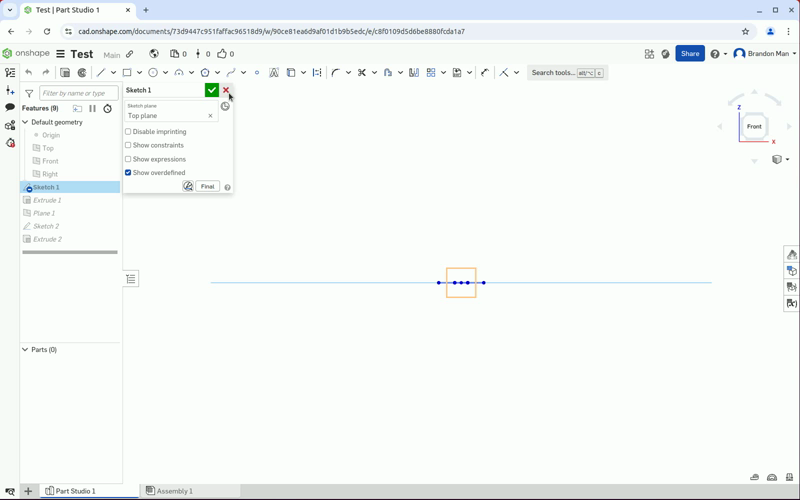
click(229, 92)
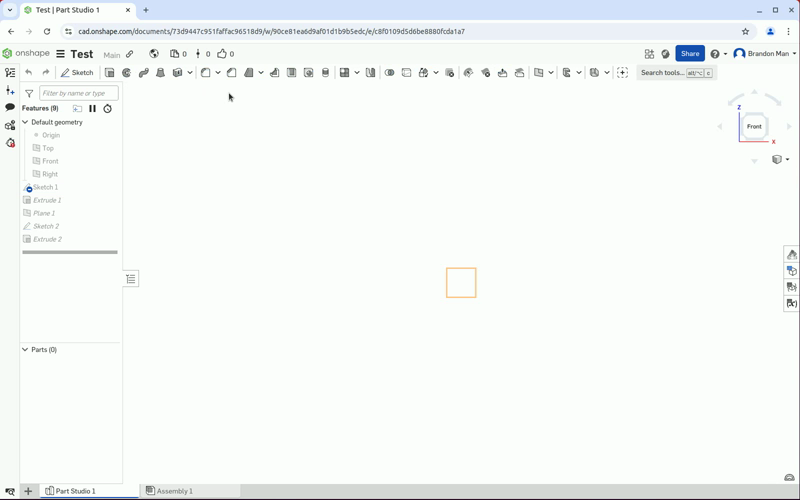
key(shift+s)
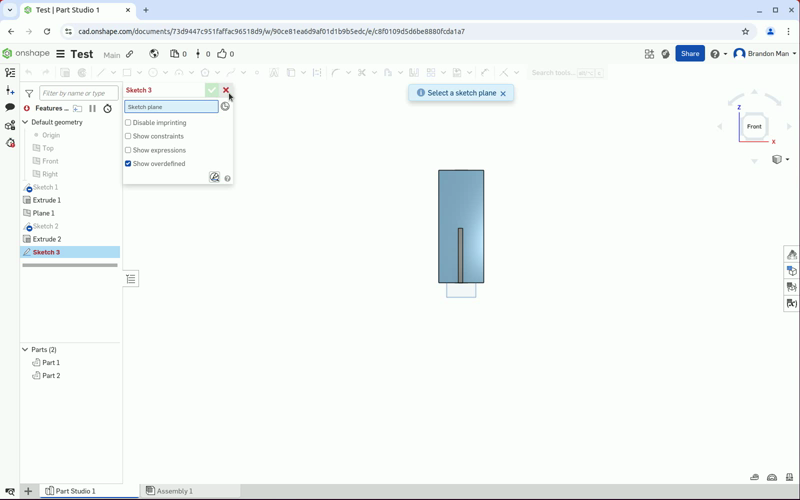
mouse_move(73, 215)
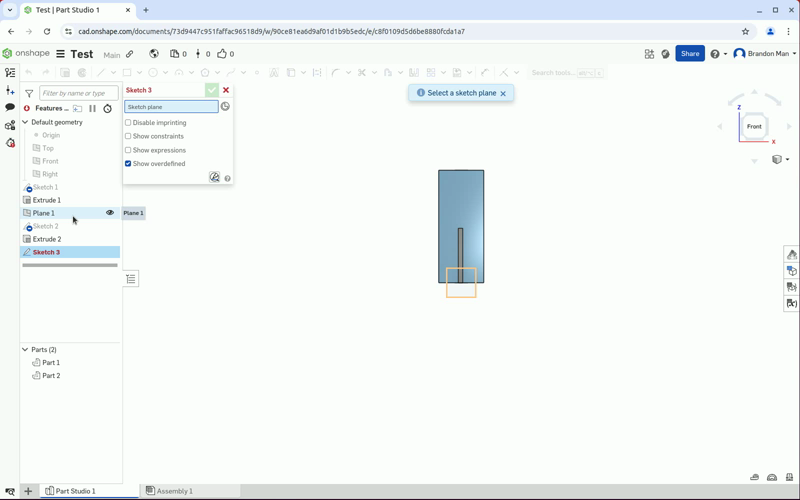
click(73, 215)
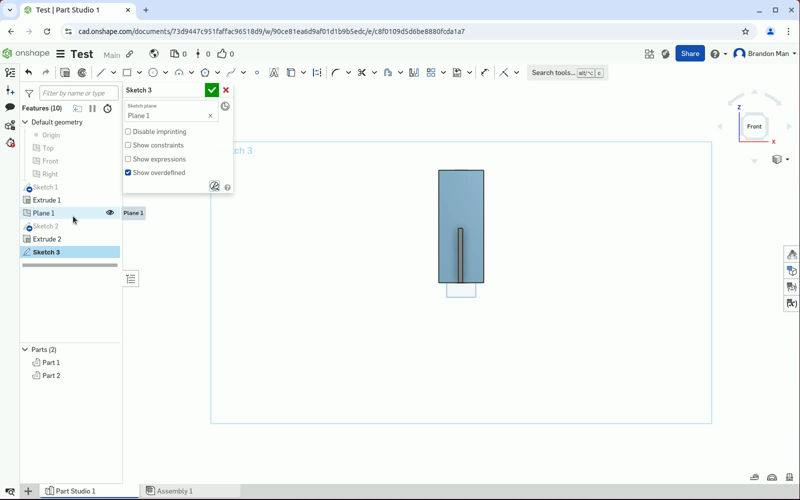
mouse_move(73, 352)
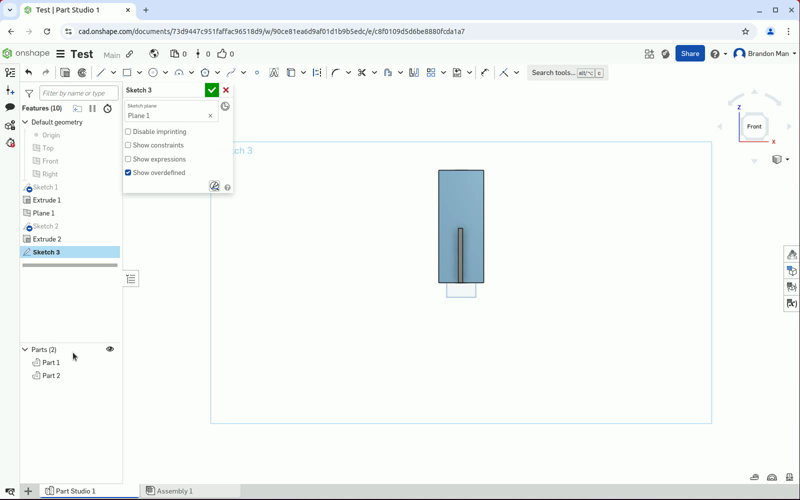
key(y)
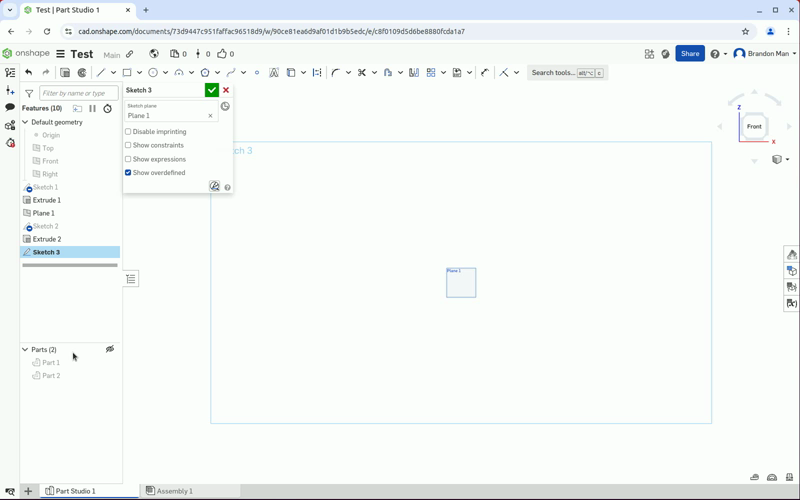
key(l)
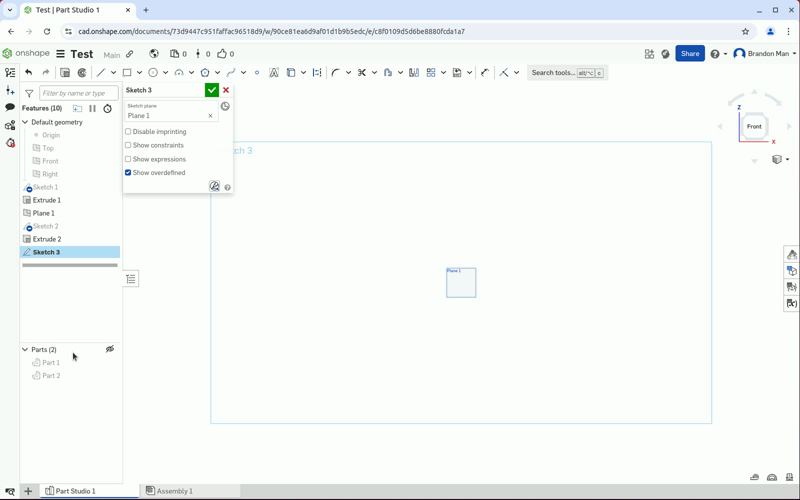
key_down(shift)
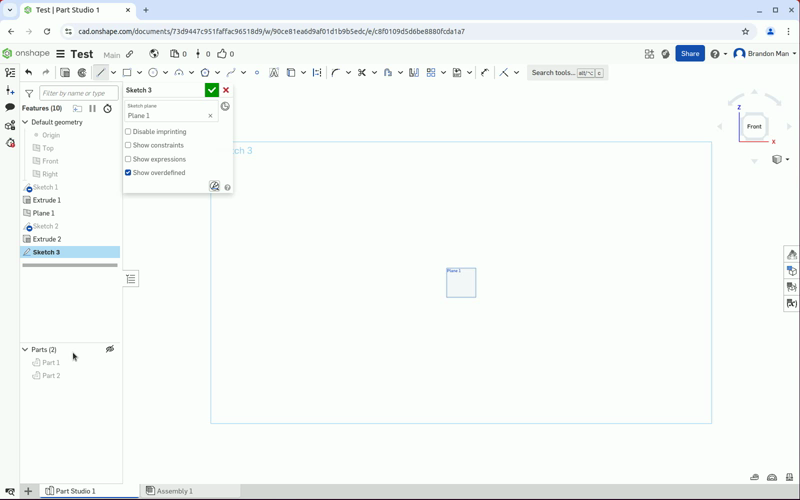
mouse_move(458, 224)
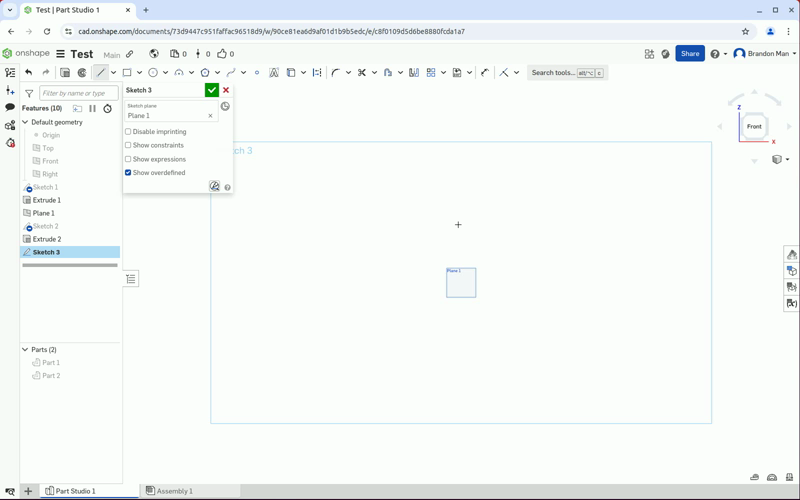
click(458, 224)
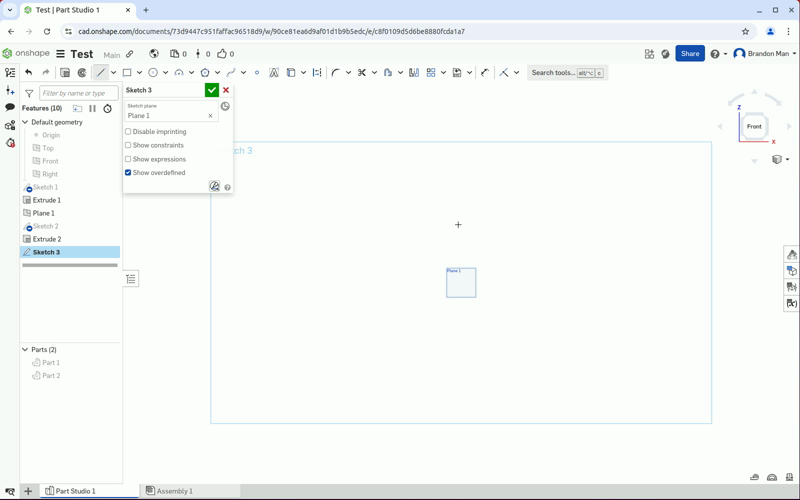
key_up(shift)
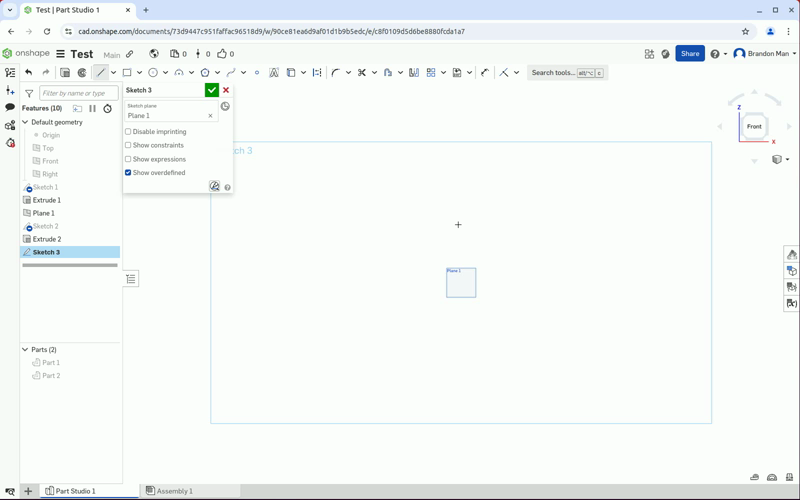
key_down(shift)
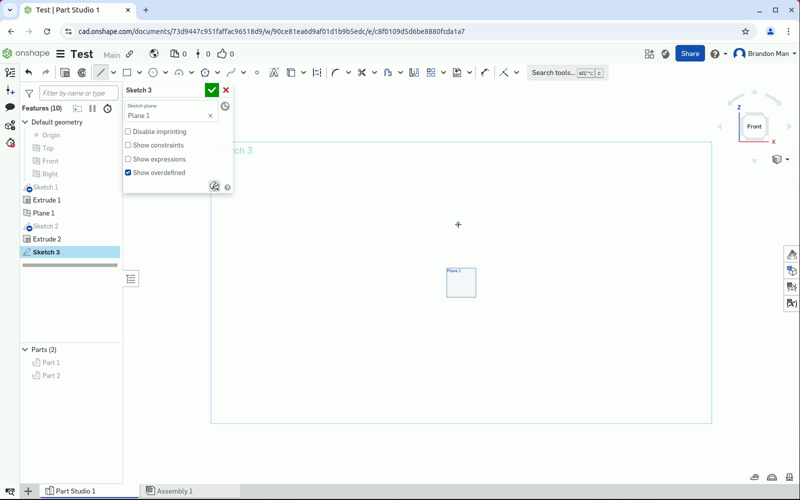
mouse_move(488, 224)
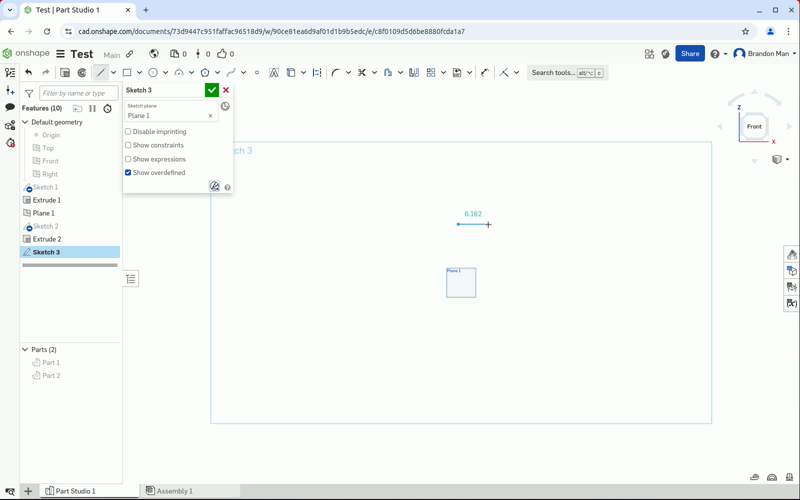
mouse_move(462, 224)
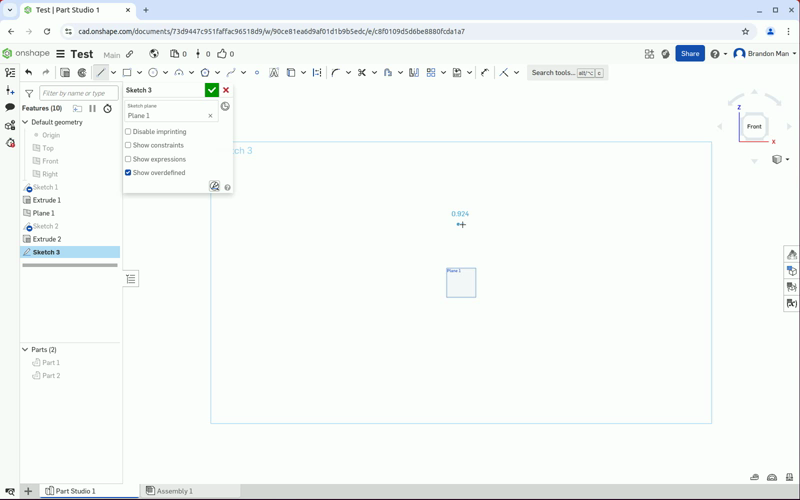
scroll(6)
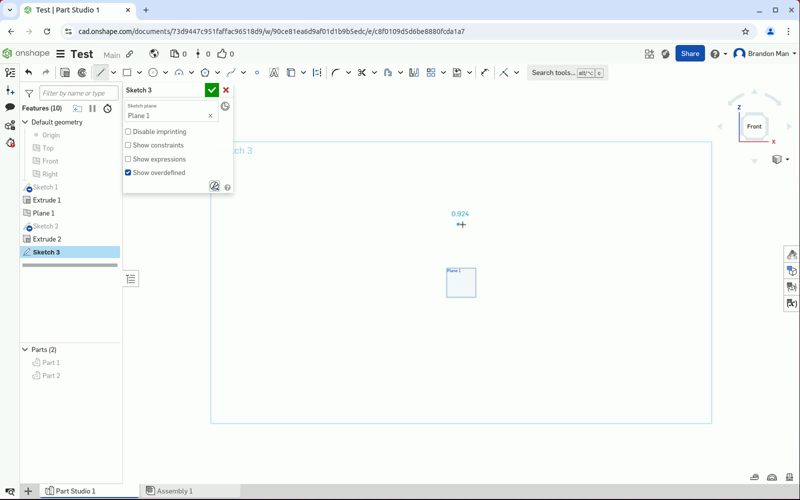
scroll(6)
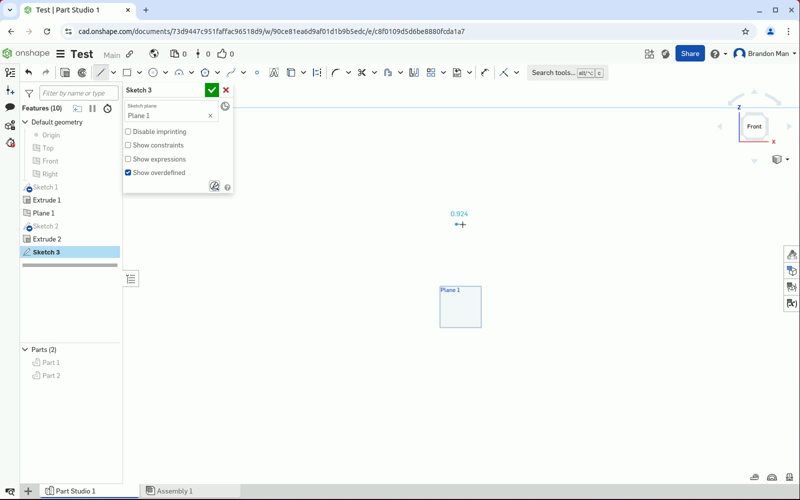
scroll(6)
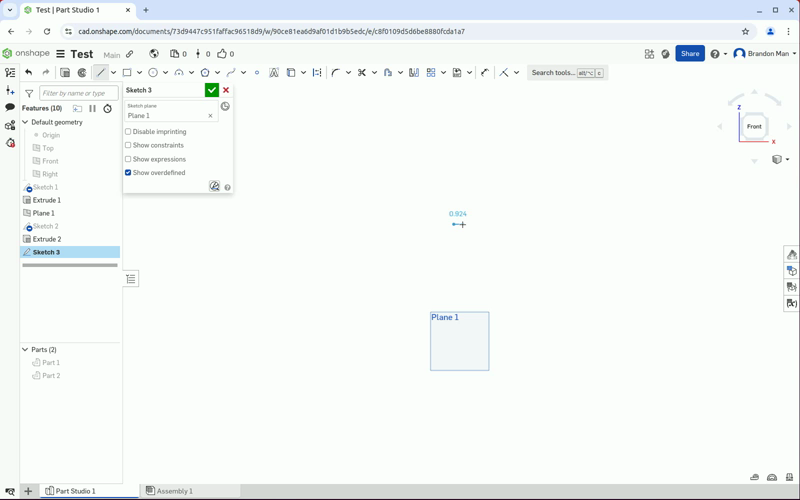
scroll(6)
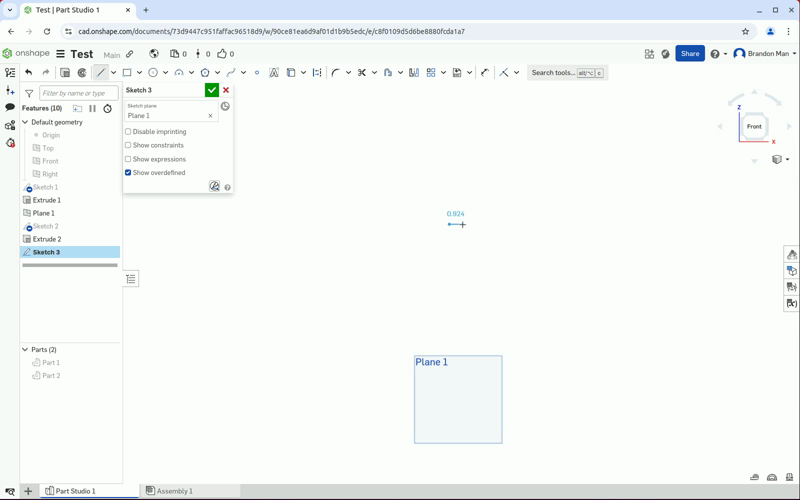
scroll(6)
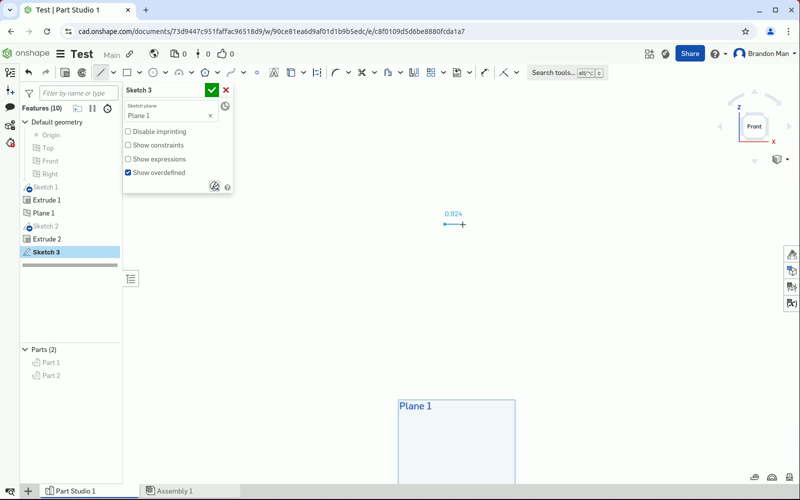
scroll(6)
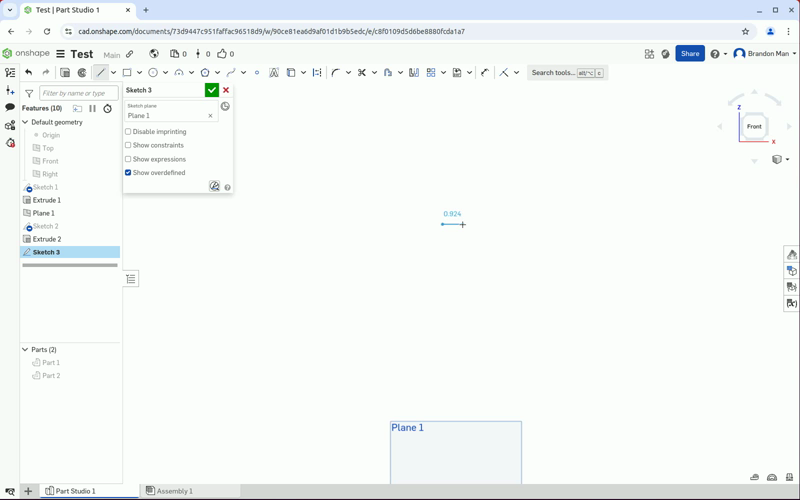
scroll(6)
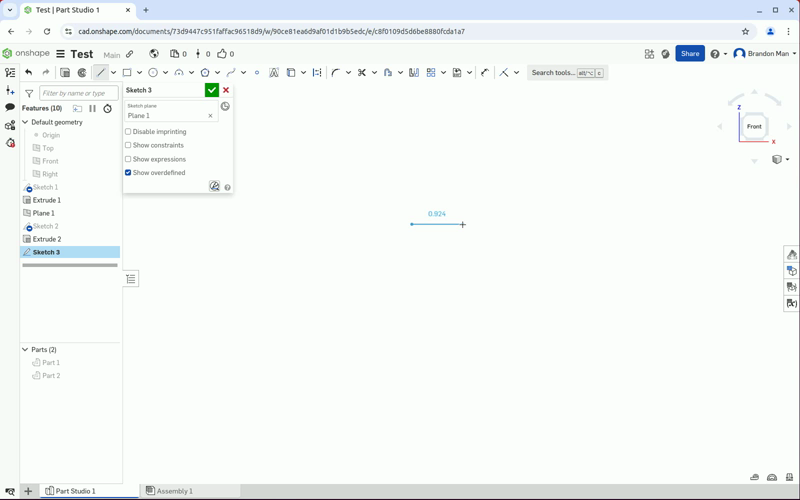
click(462, 224)
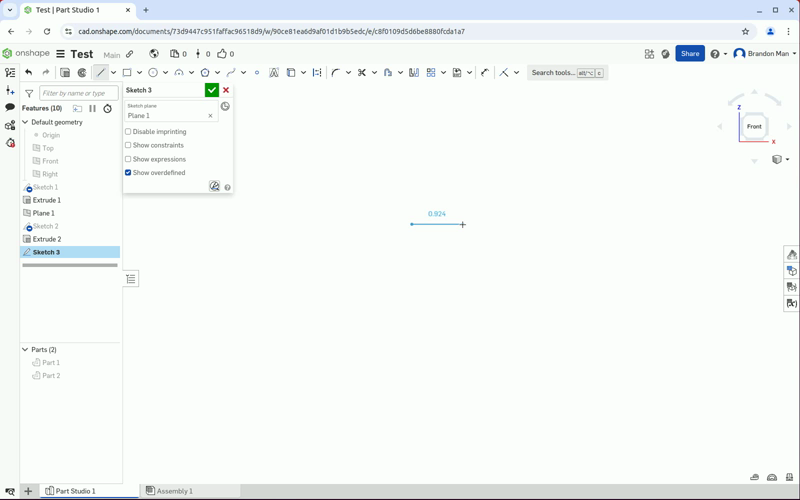
scroll(-6)
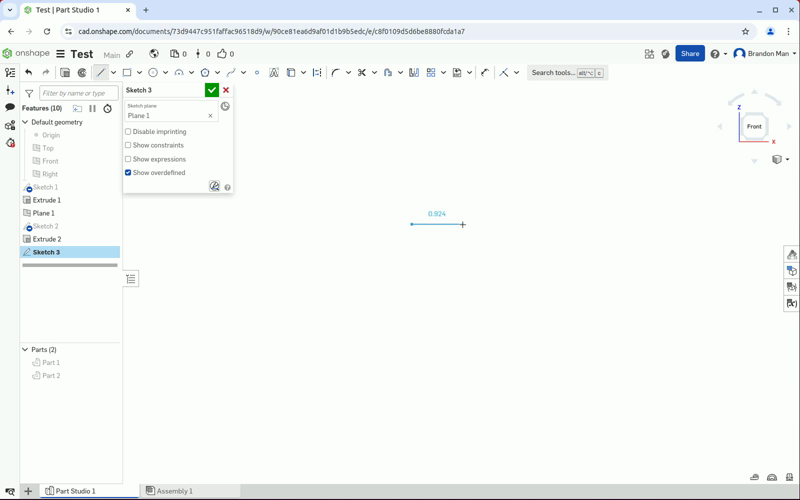
scroll(-6)
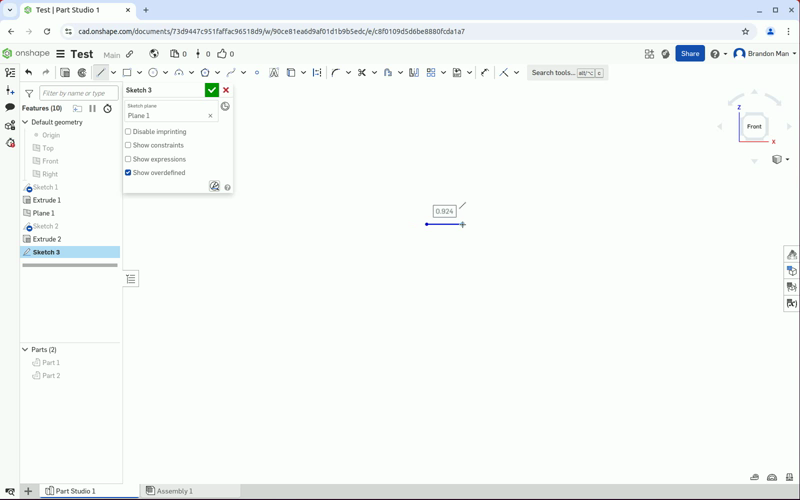
scroll(-6)
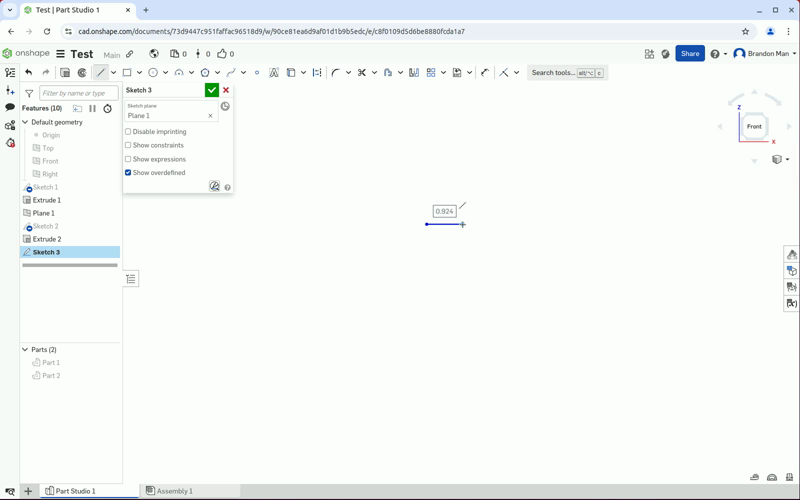
scroll(-6)
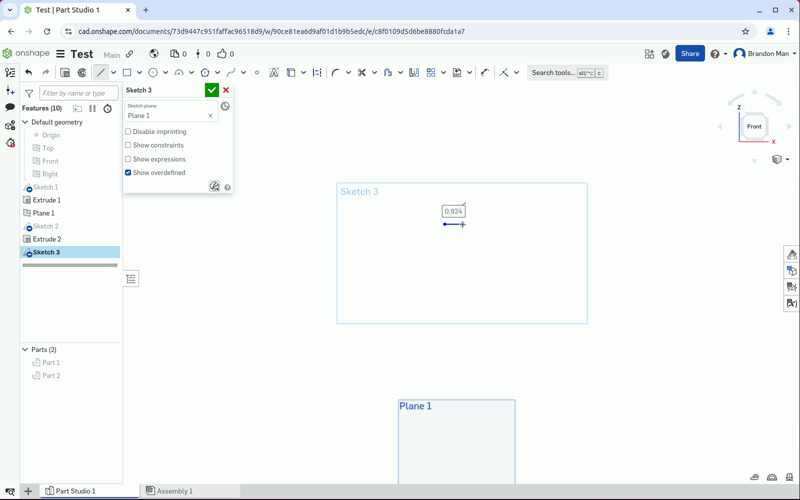
scroll(-6)
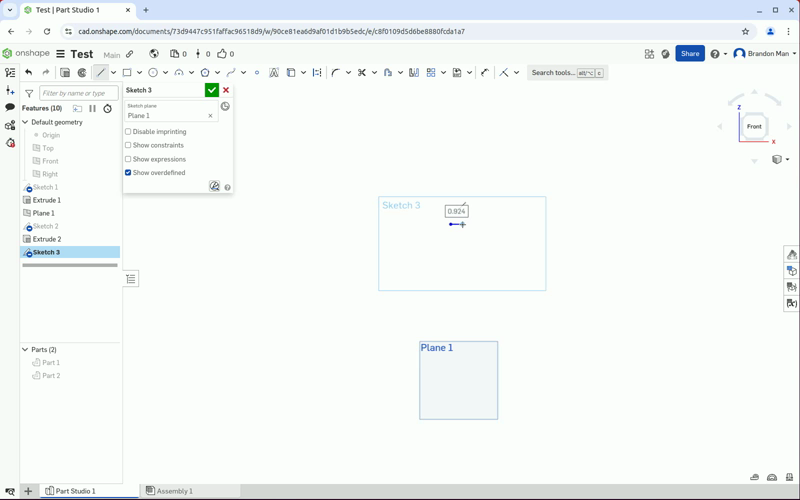
scroll(-6)
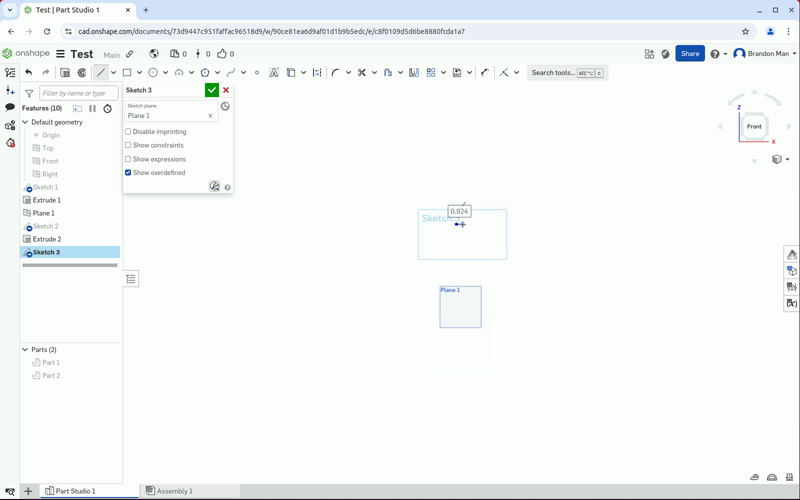
scroll(-6)
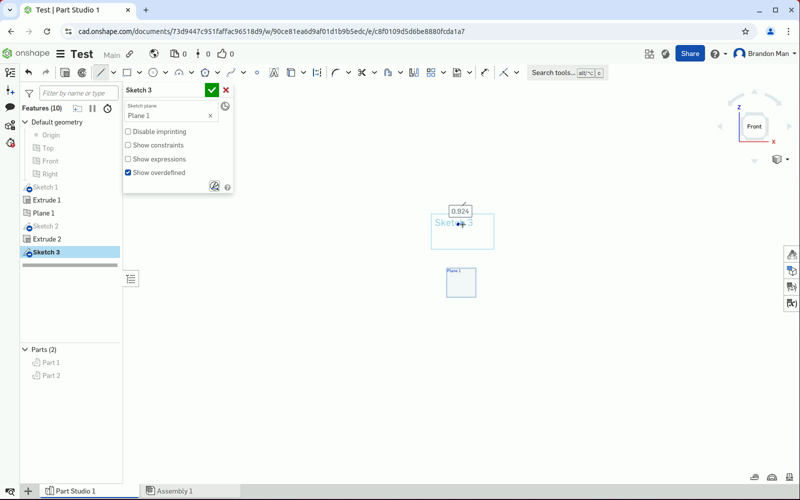
key_up(shift)
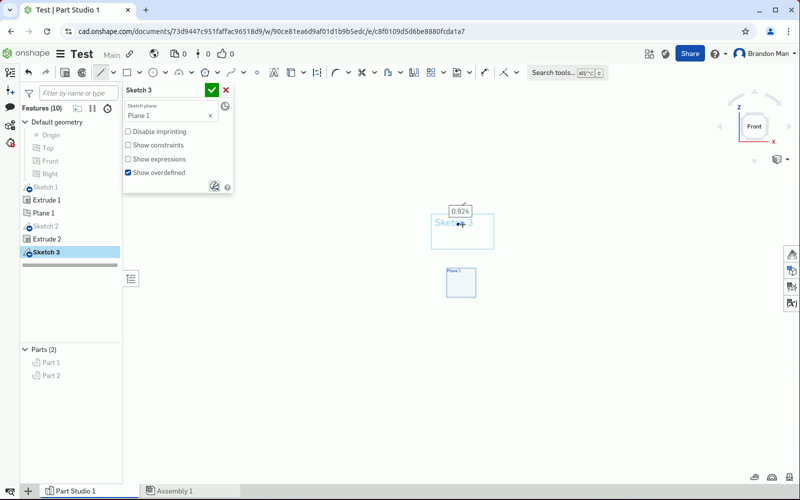
key_down(shift)
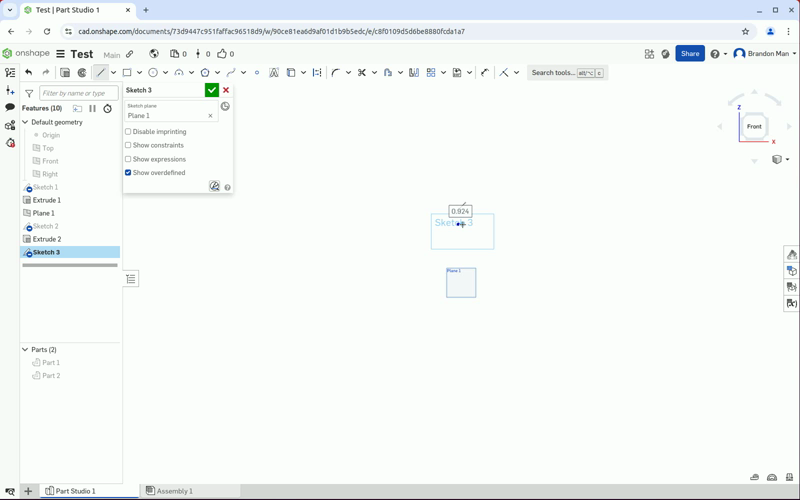
mouse_move(492, 224)
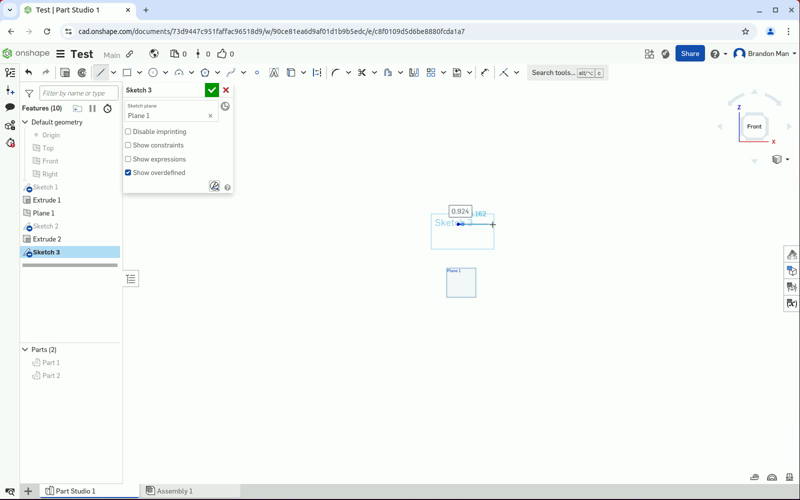
mouse_move(462, 169)
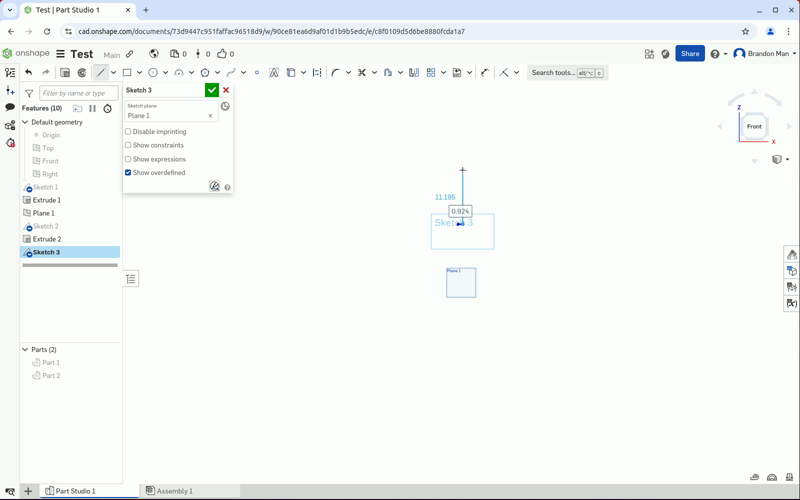
click(462, 169)
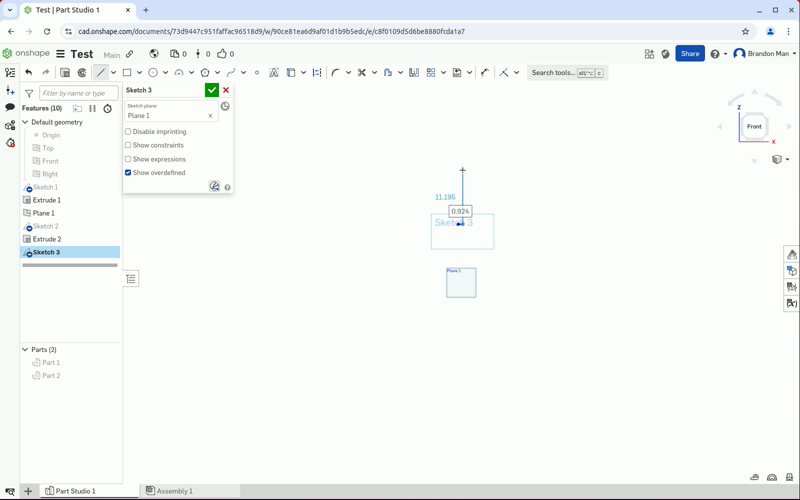
key_up(shift)
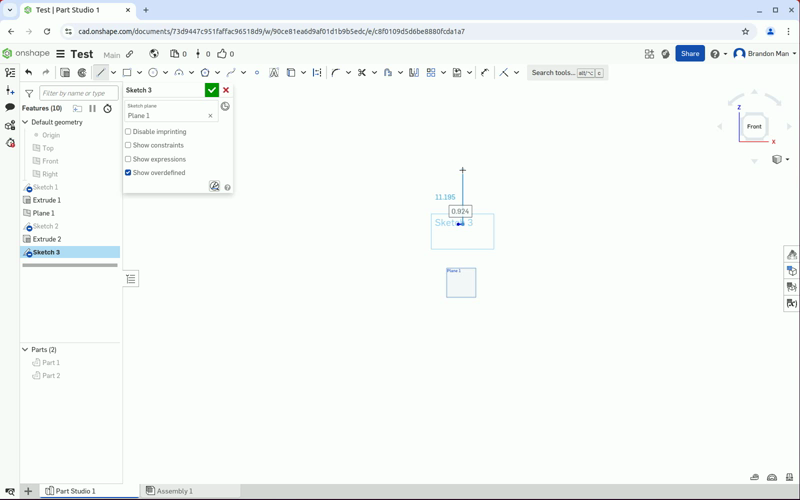
key_down(shift)
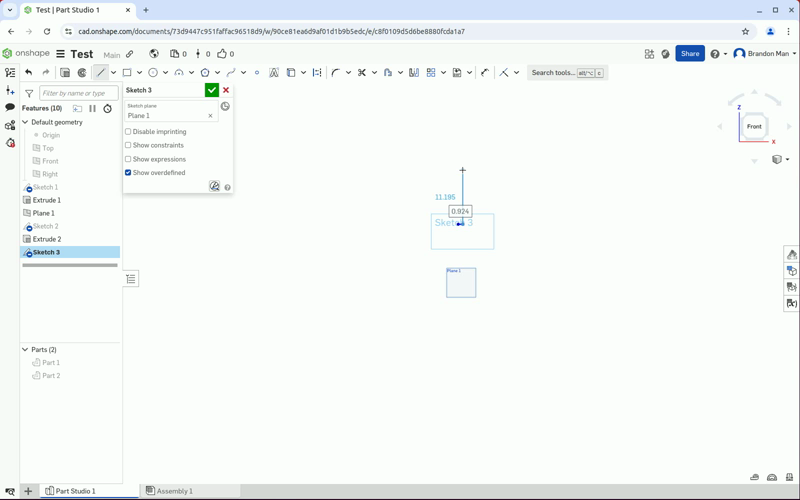
mouse_move(492, 169)
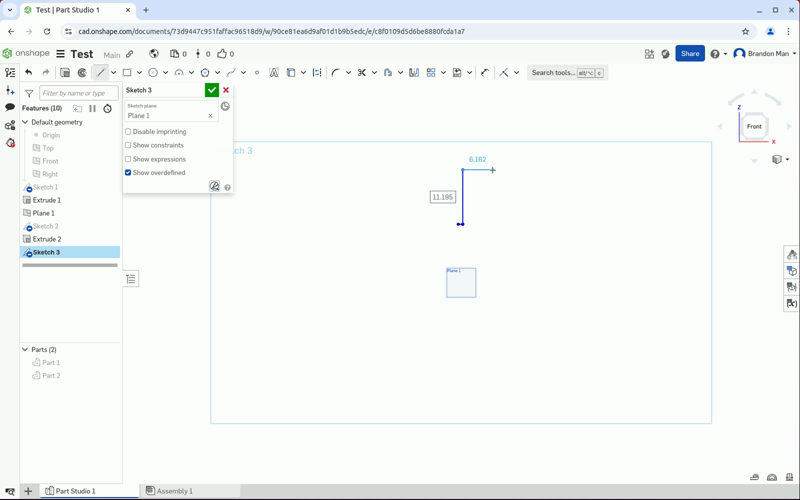
mouse_move(458, 169)
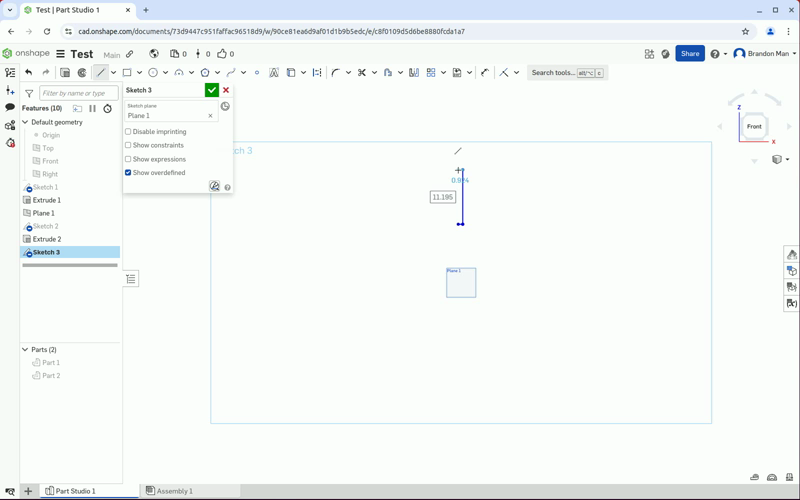
scroll(6)
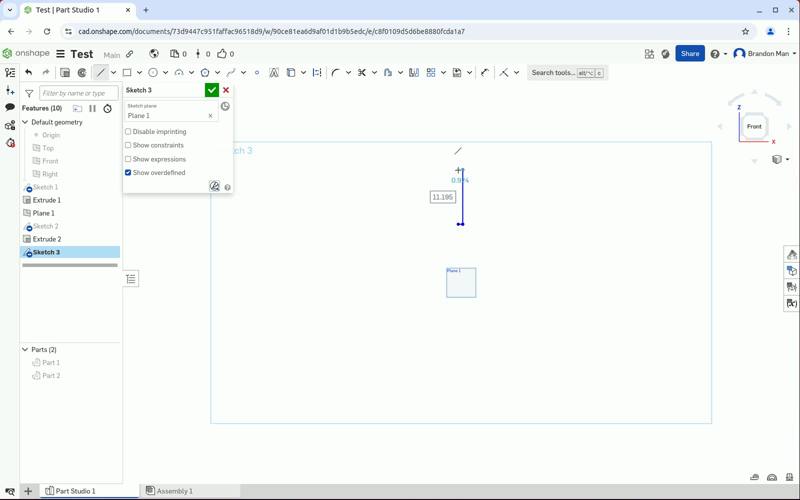
scroll(6)
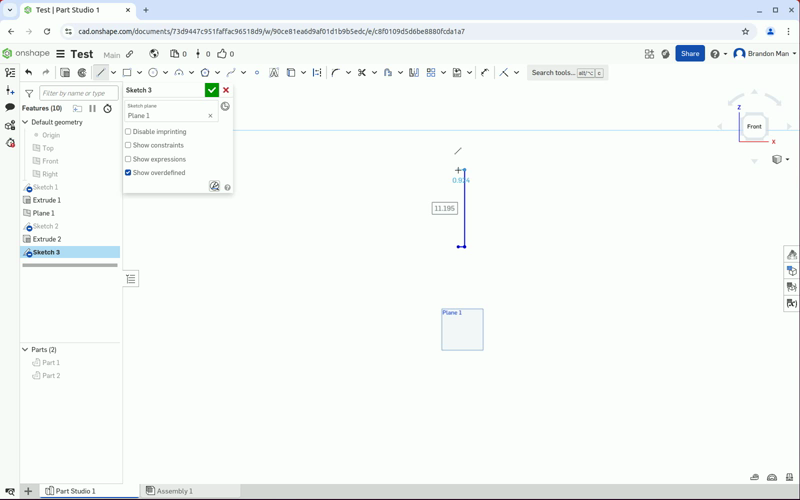
scroll(6)
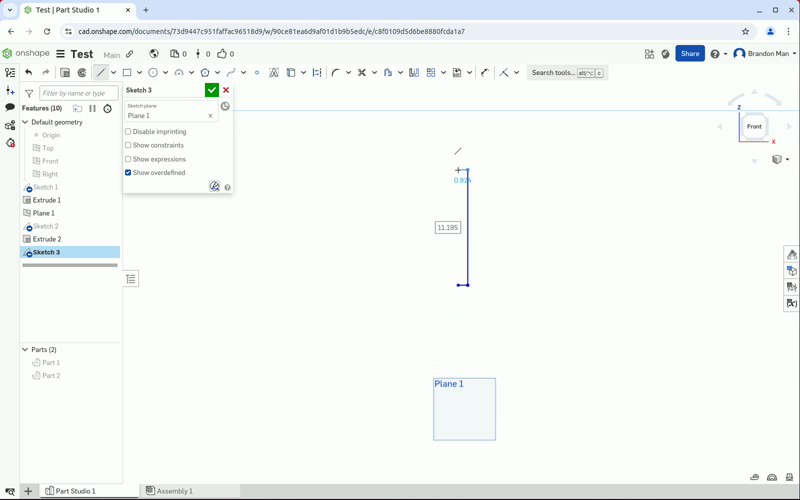
scroll(6)
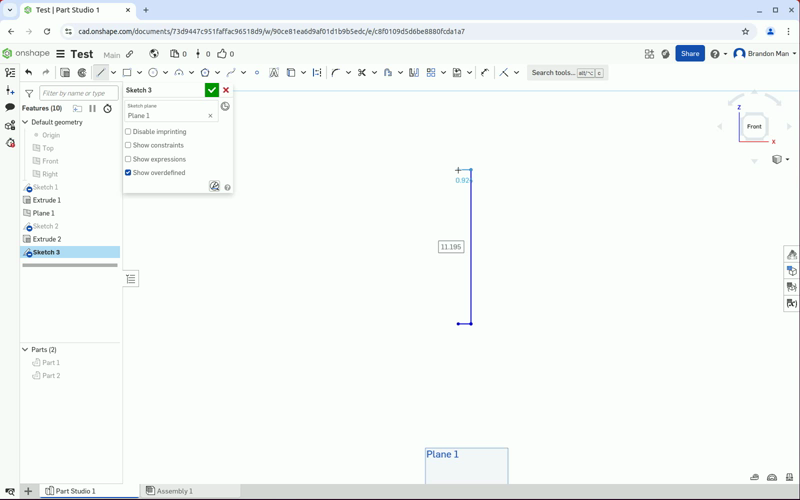
scroll(6)
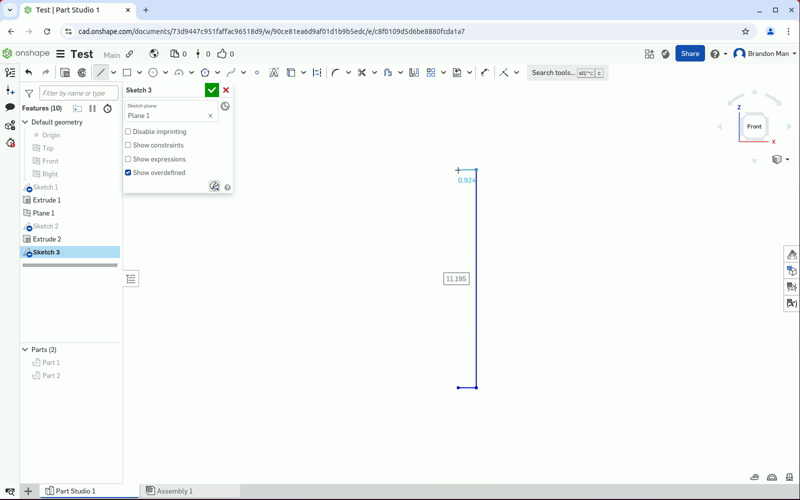
scroll(6)
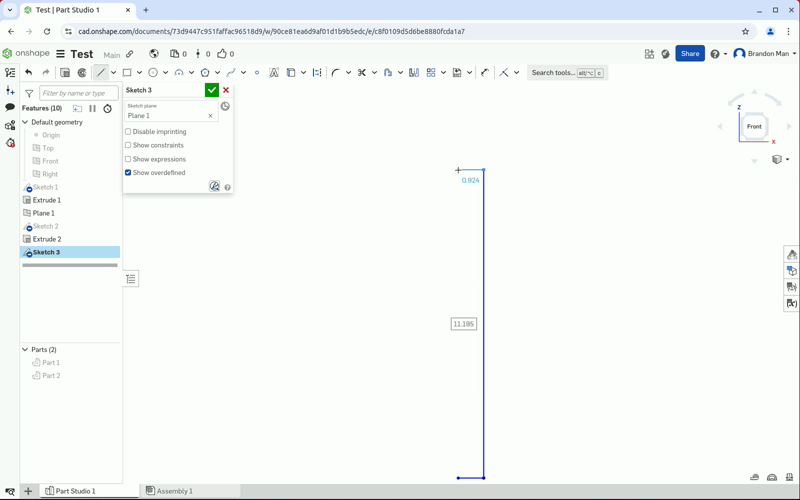
scroll(6)
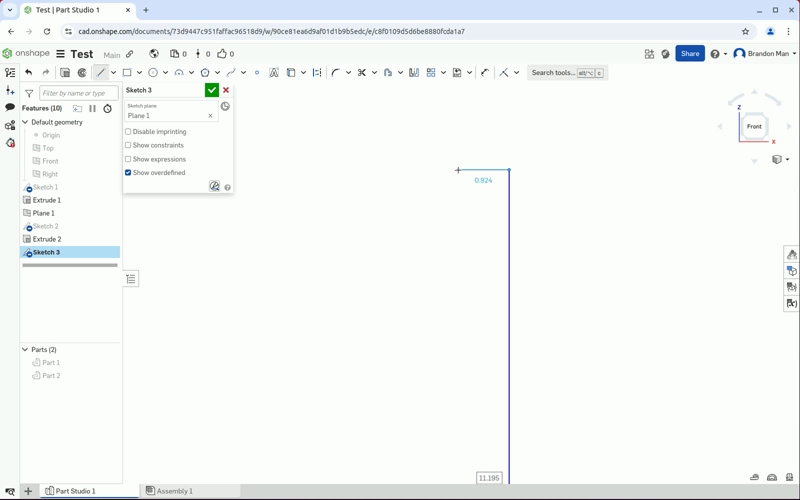
click(458, 169)
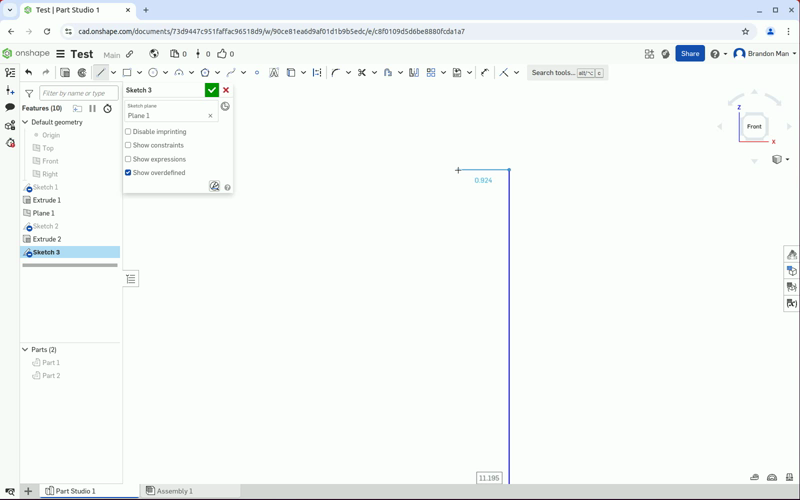
scroll(-6)
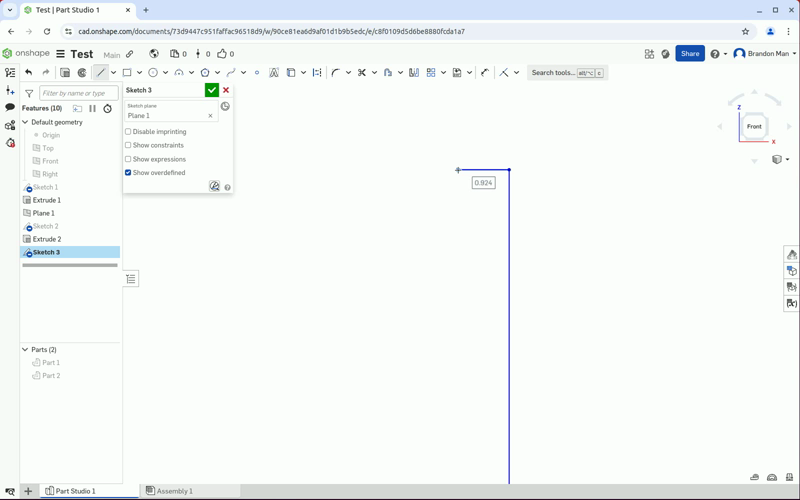
scroll(-6)
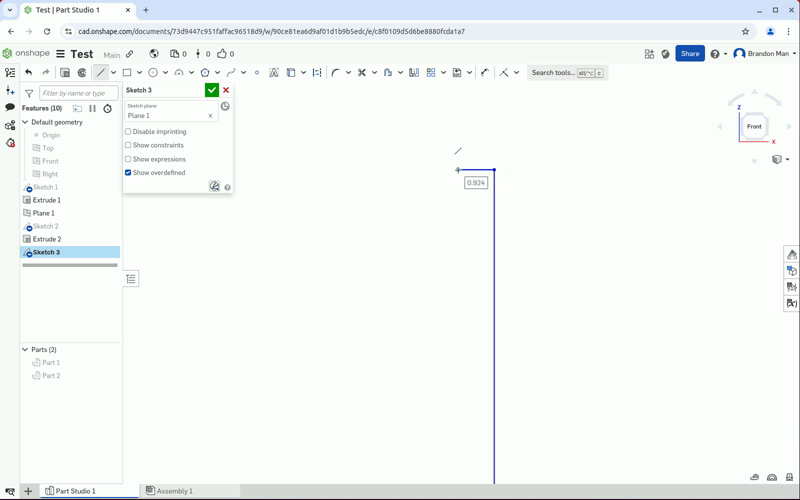
scroll(-6)
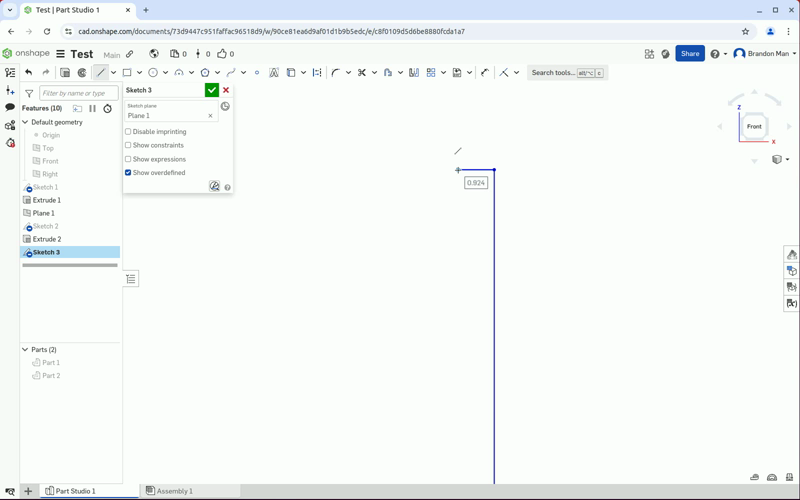
scroll(-6)
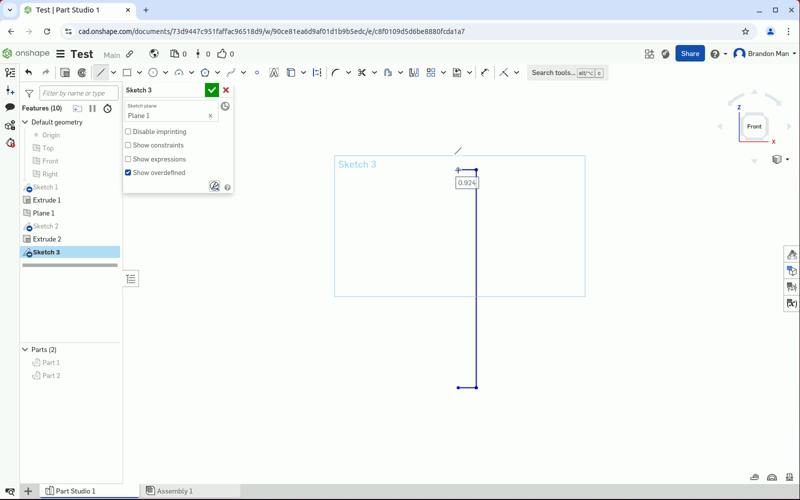
scroll(-6)
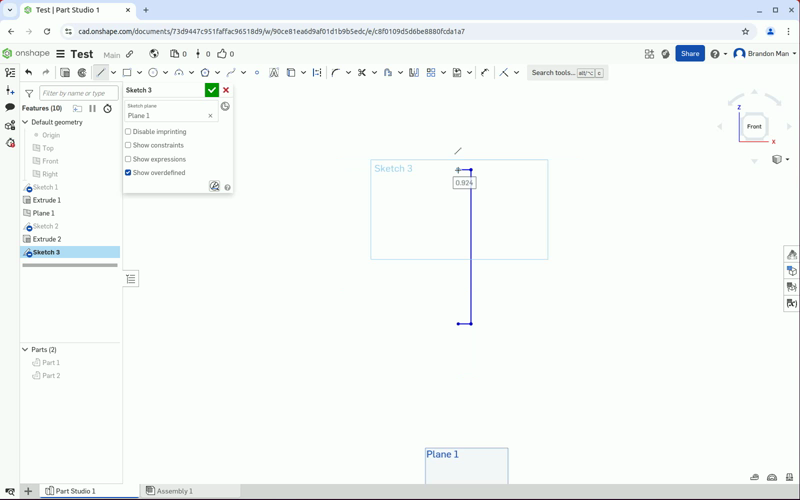
scroll(-6)
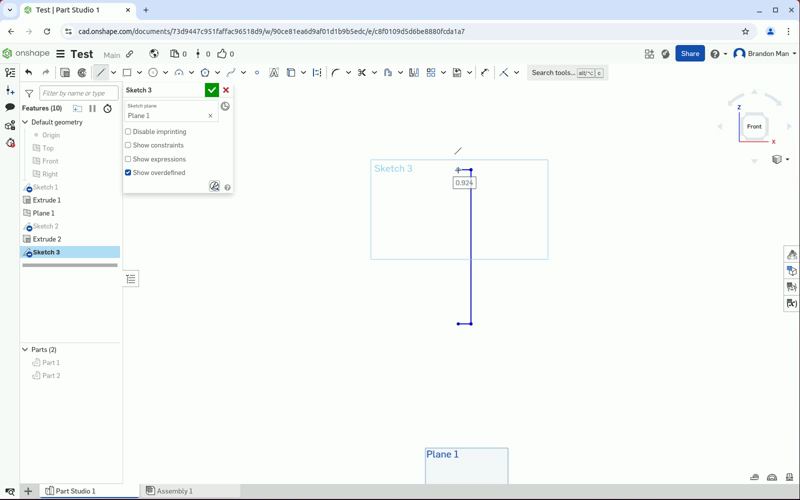
scroll(-6)
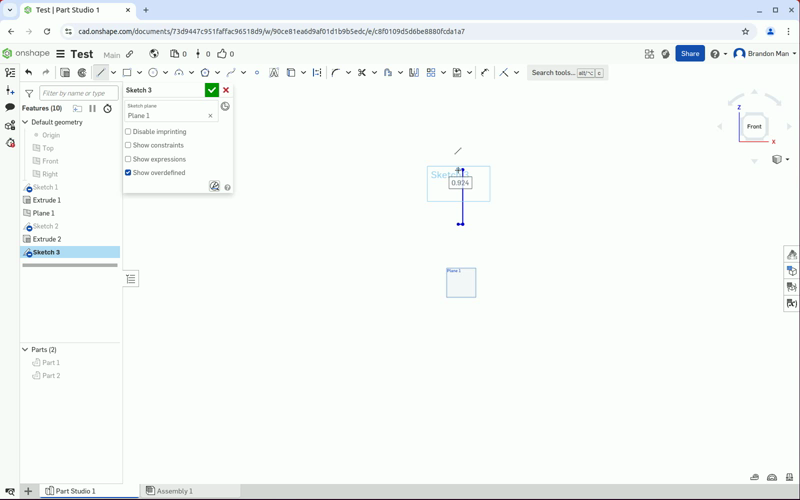
key_up(shift)
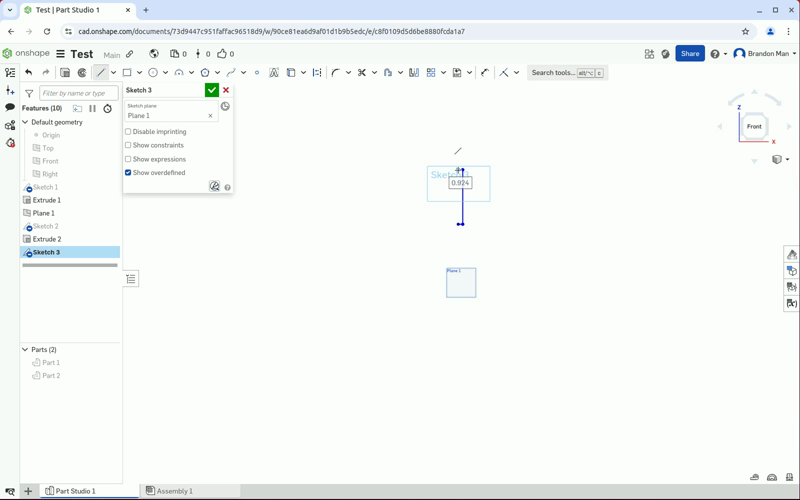
mouse_move(488, 169)
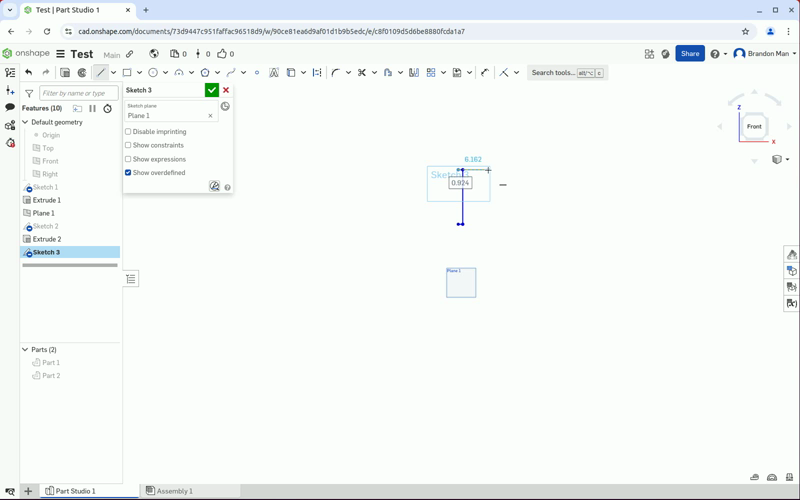
key_down(shift)
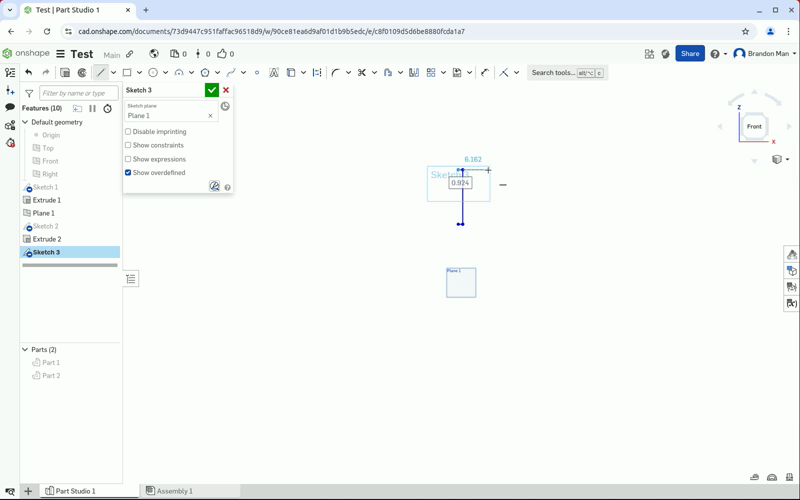
mouse_move(458, 224)
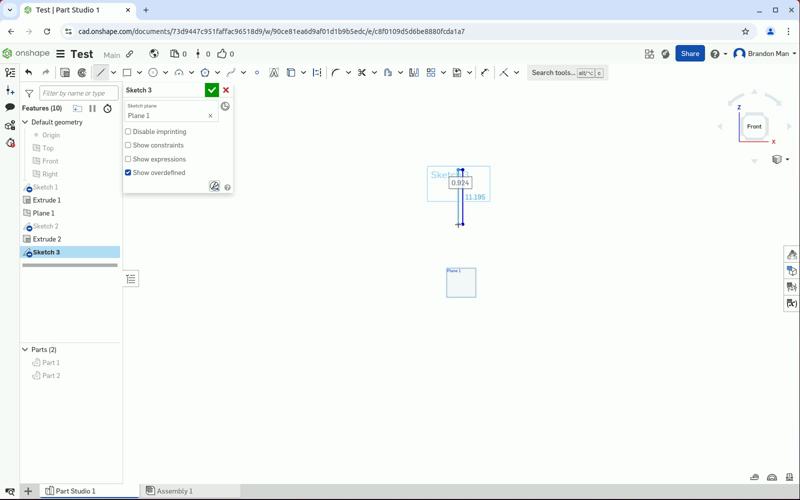
scroll(6)
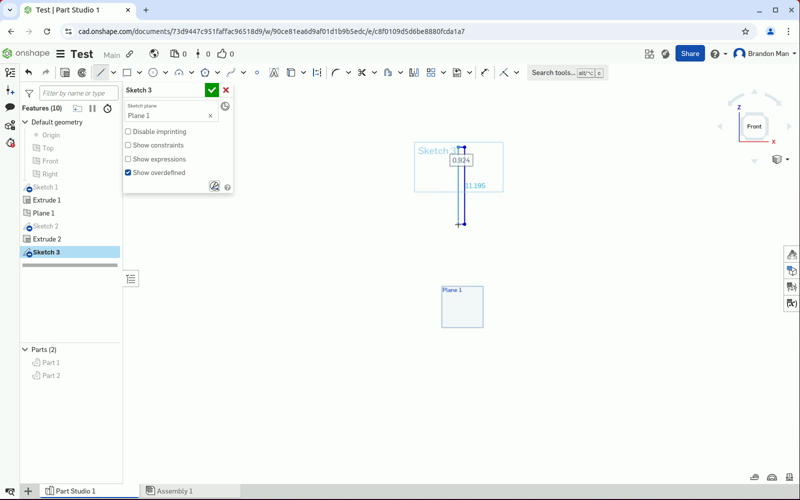
scroll(6)
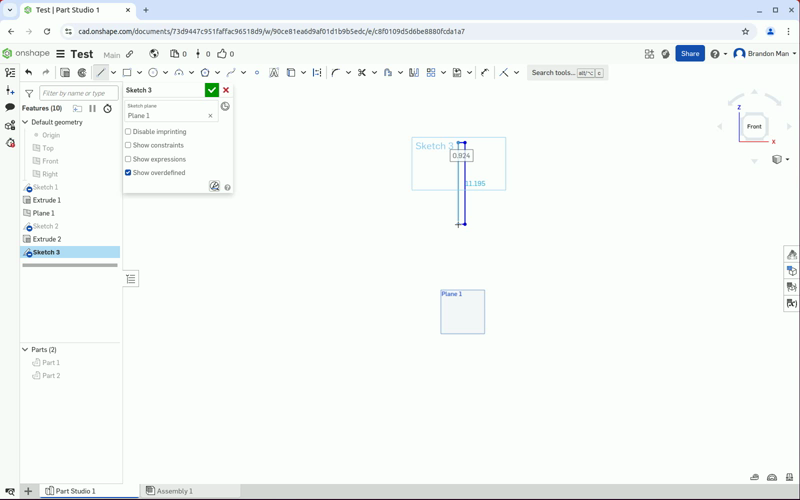
scroll(6)
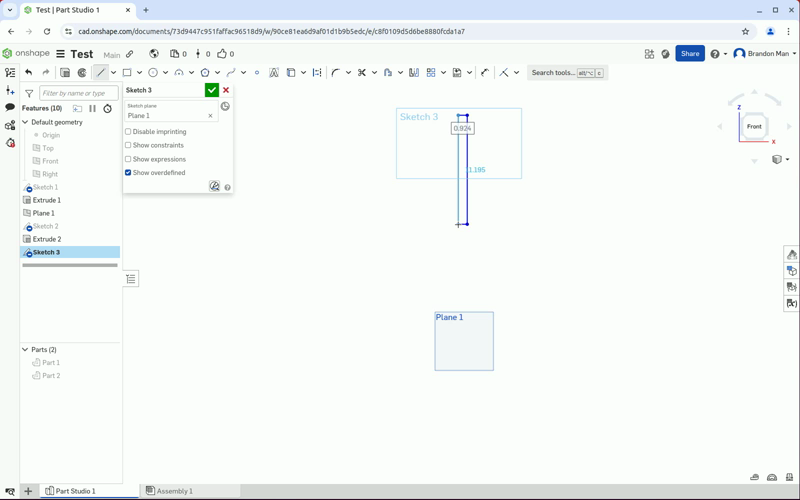
scroll(6)
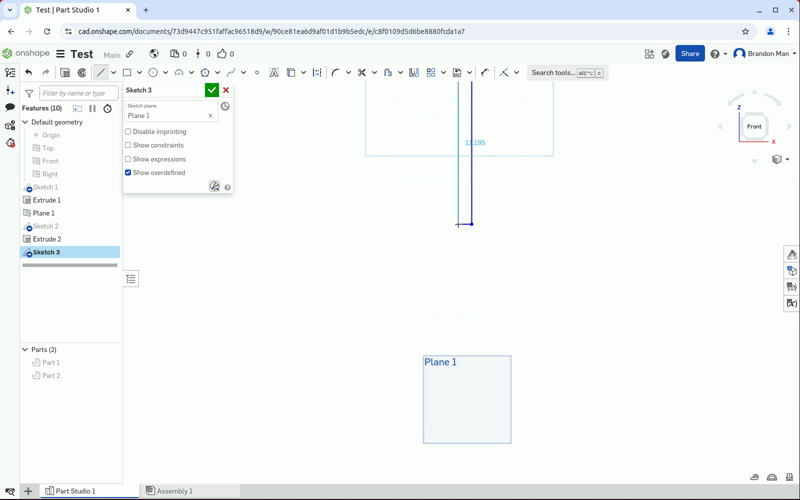
scroll(6)
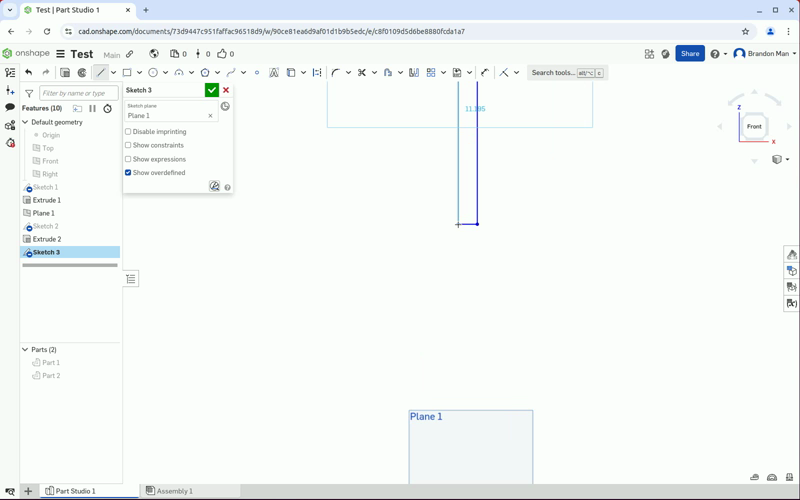
scroll(6)
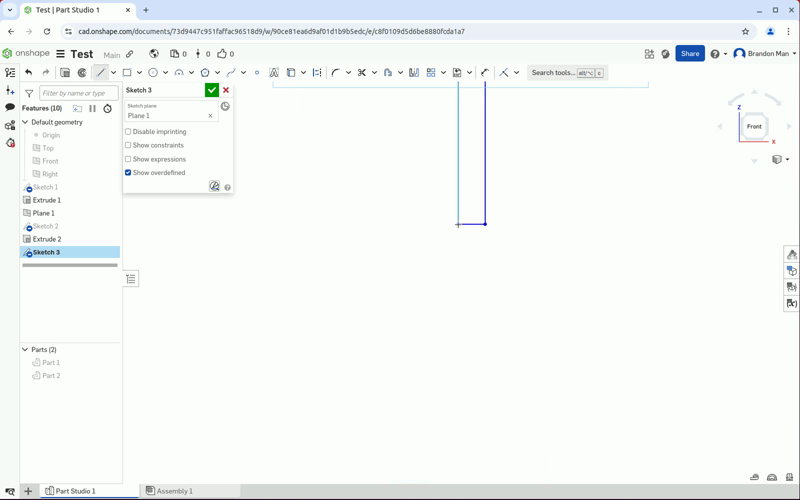
scroll(6)
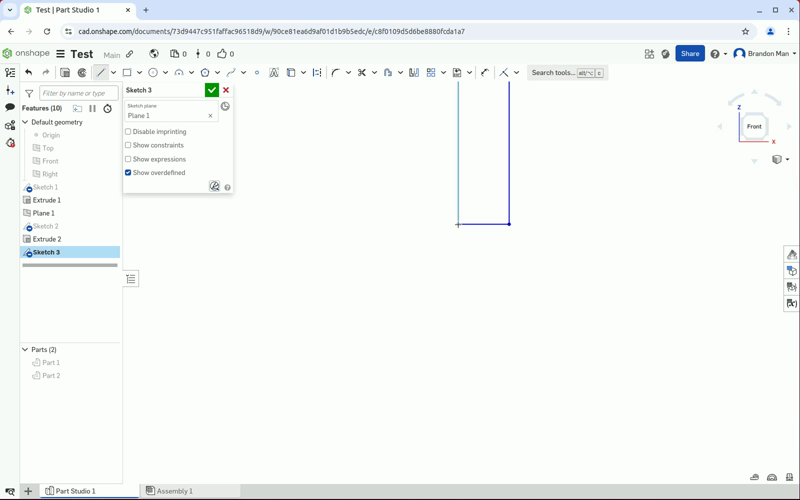
key_up(shift)
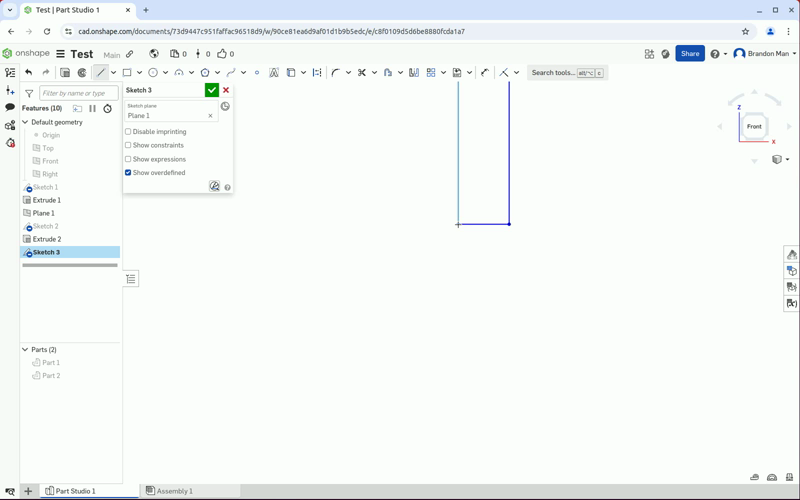
click(458, 224)
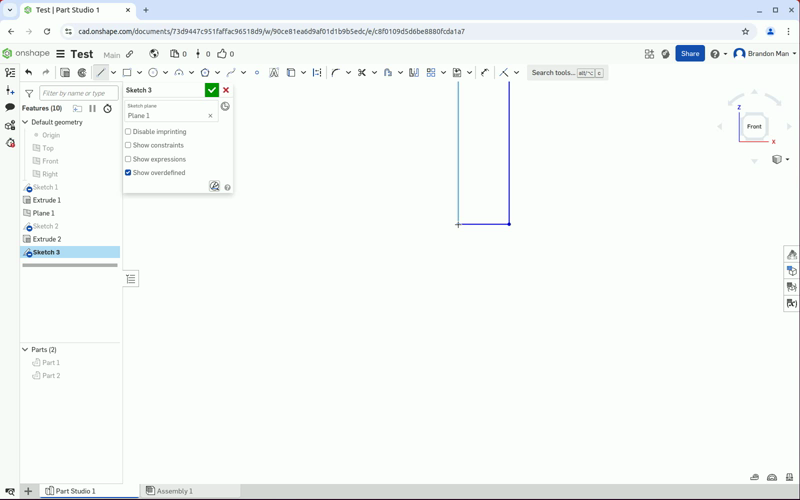
scroll(-6)
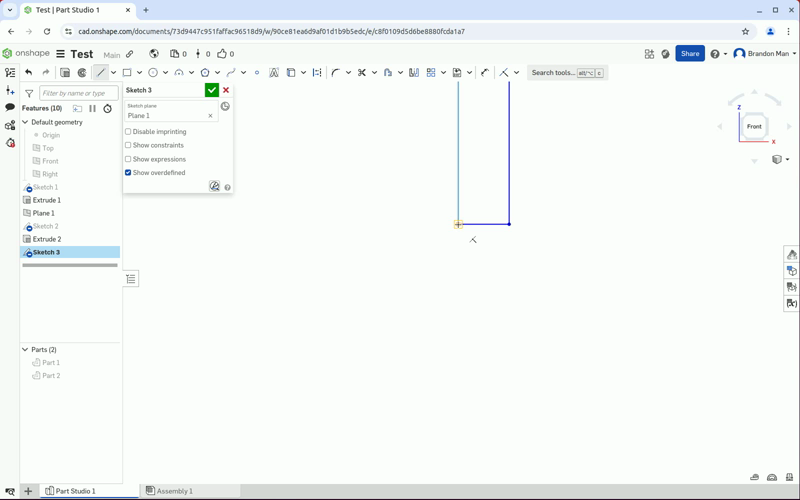
scroll(-6)
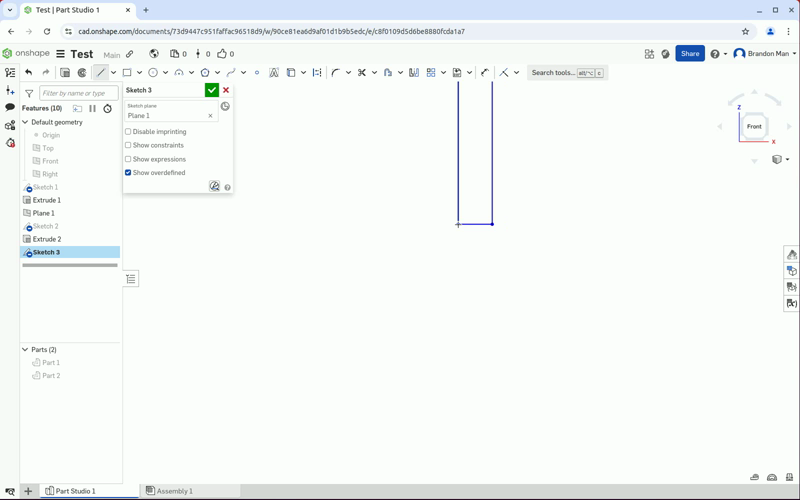
scroll(-6)
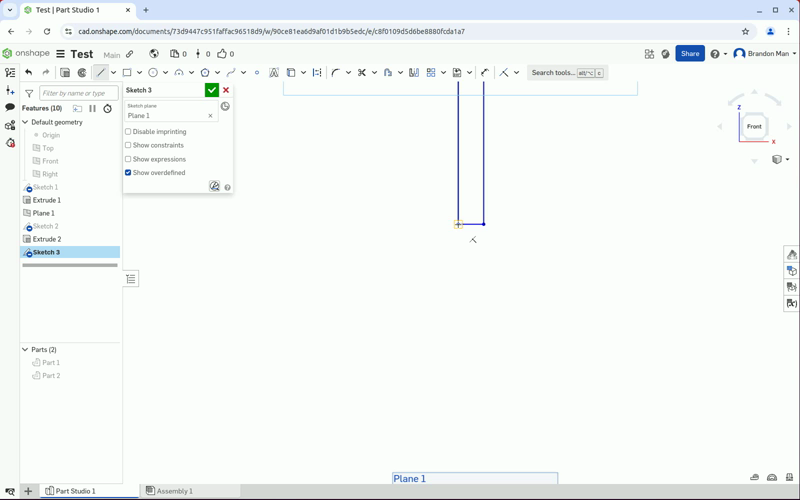
scroll(-6)
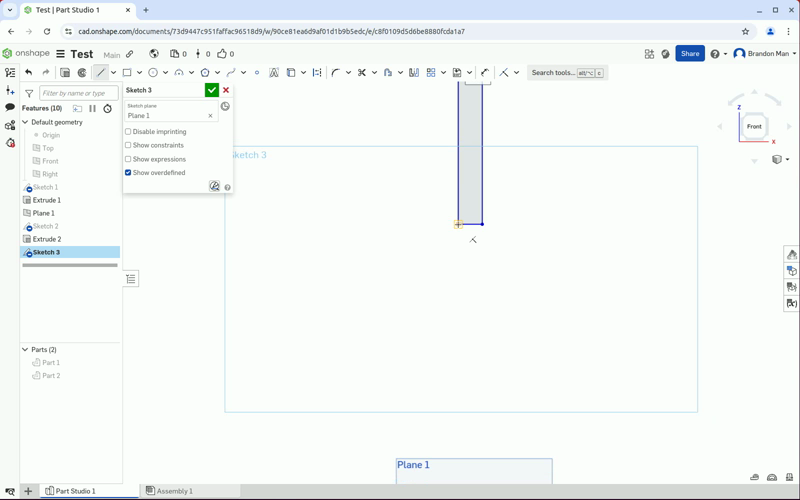
scroll(-6)
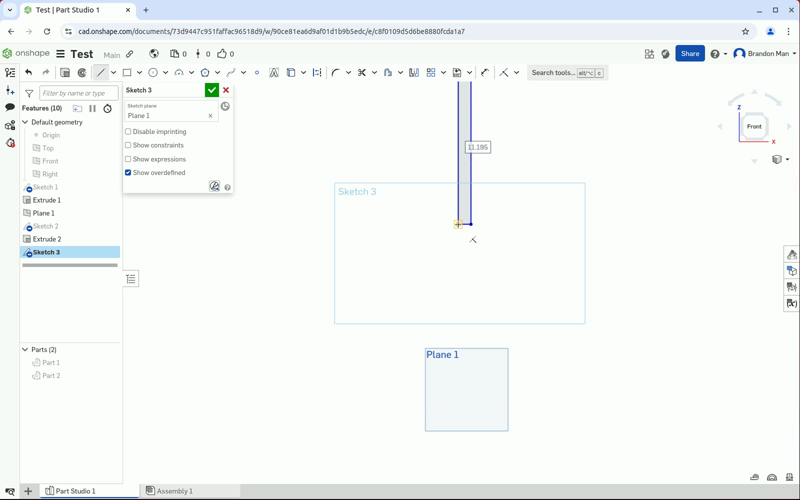
scroll(-6)
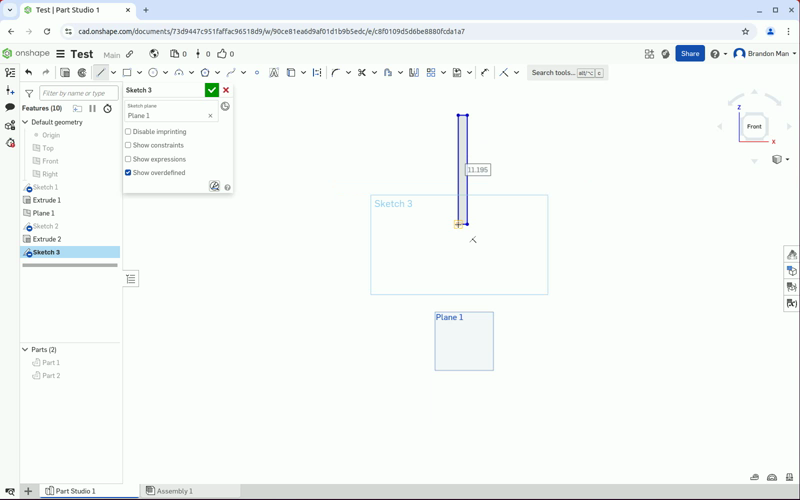
scroll(-6)
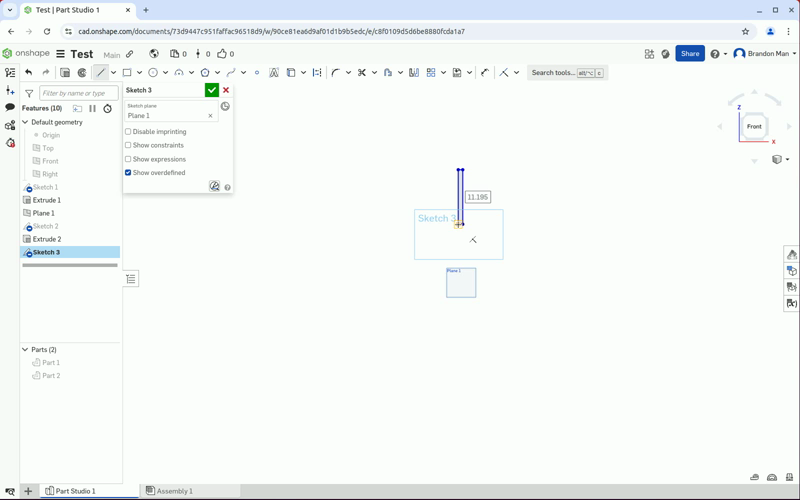
key(esc)
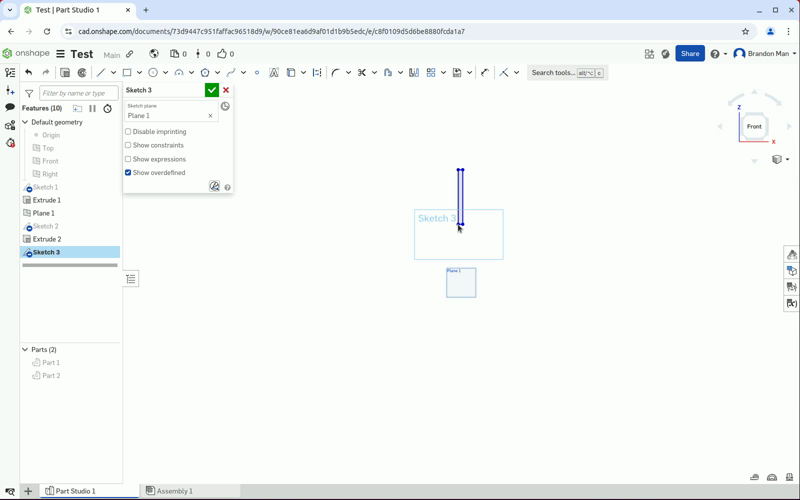
mouse_move(459, 194)
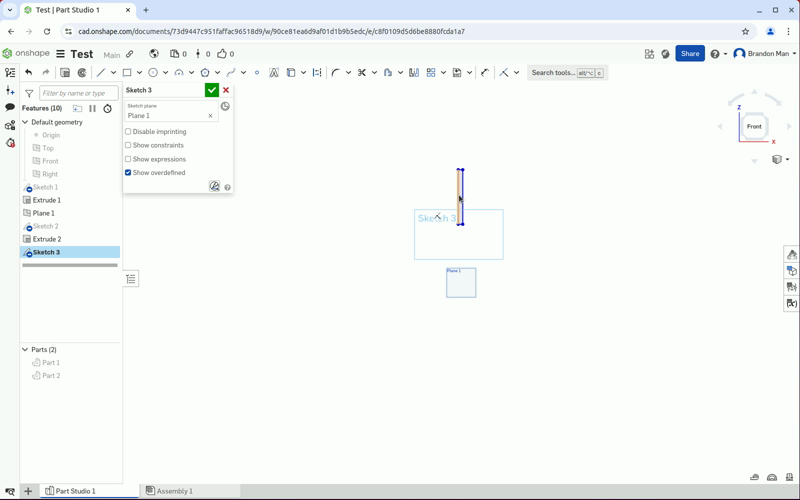
scroll(6)
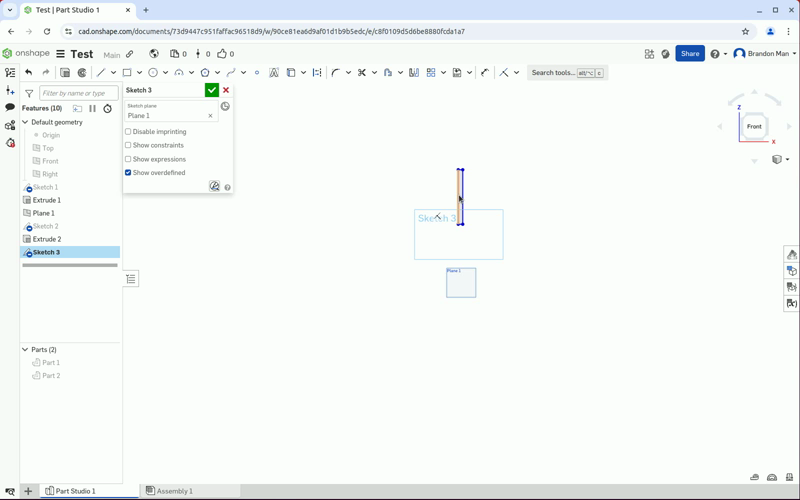
scroll(6)
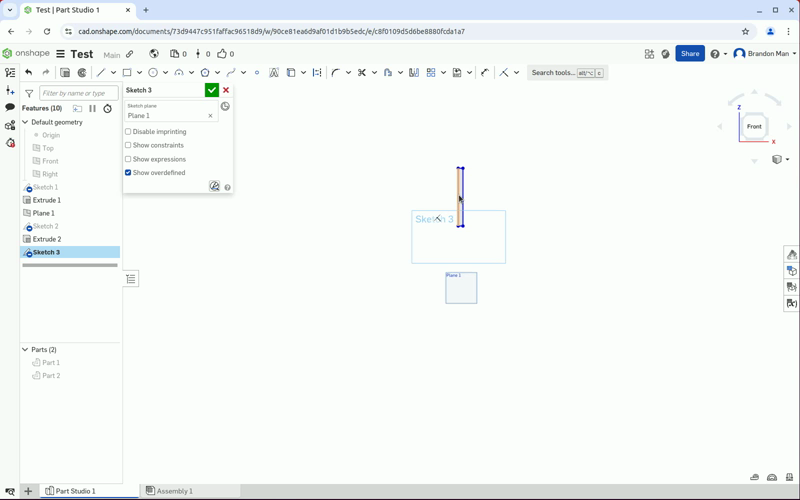
scroll(6)
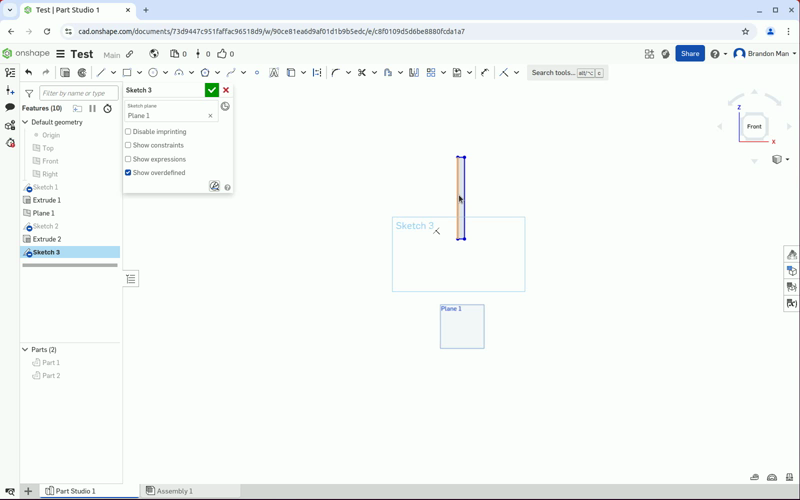
scroll(6)
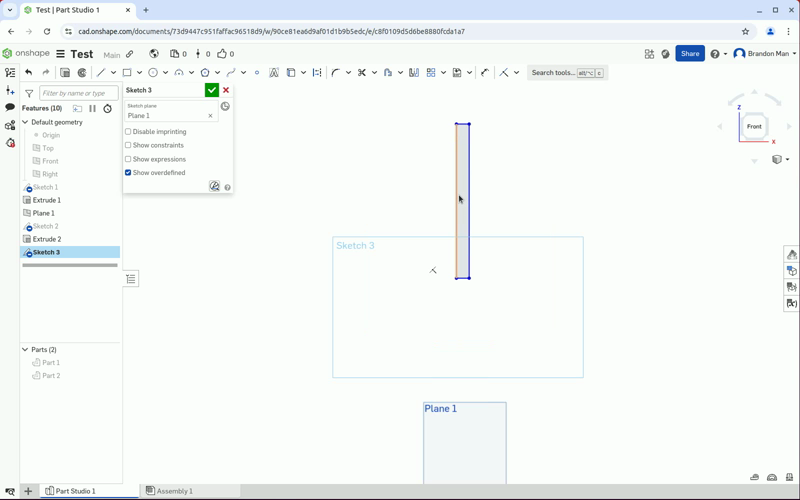
scroll(6)
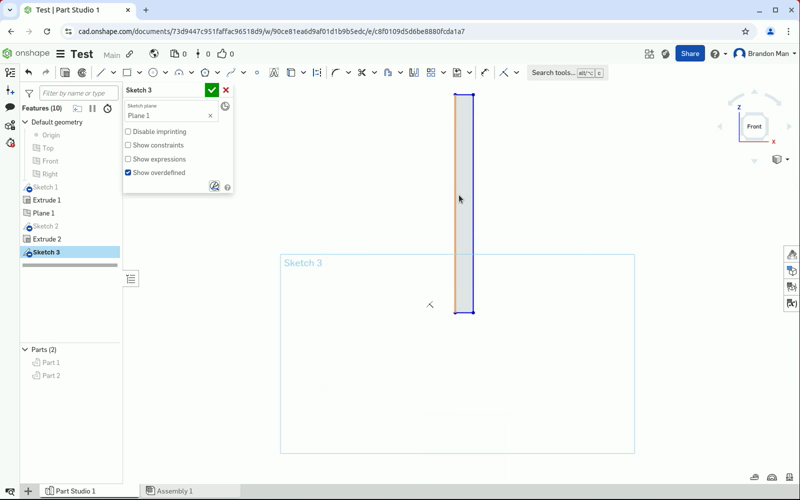
scroll(6)
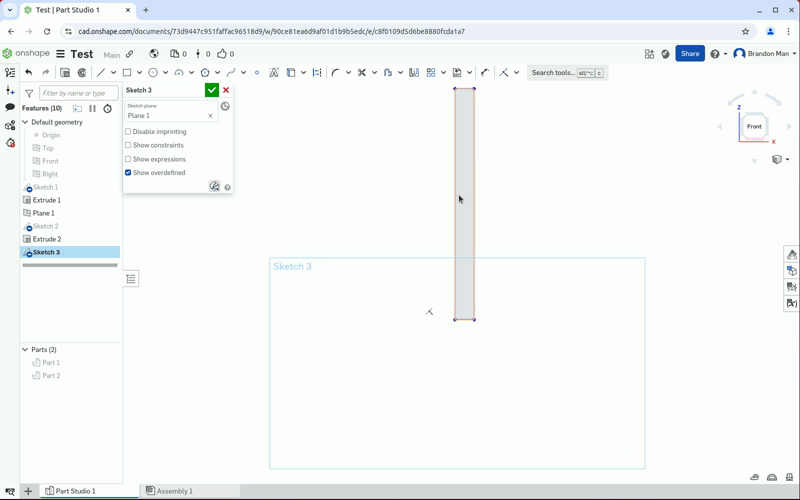
scroll(6)
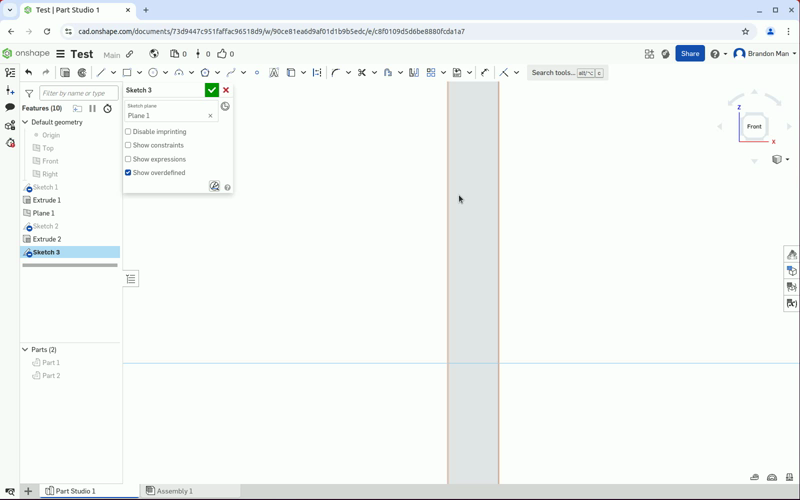
click(459, 194)
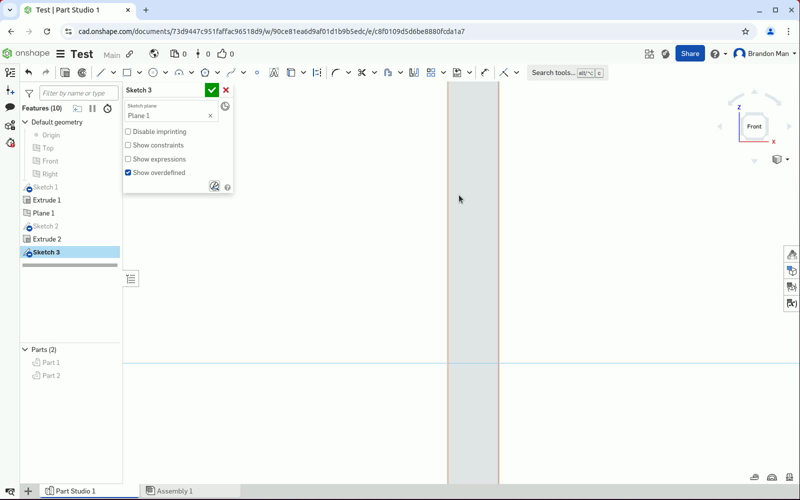
scroll(-6)
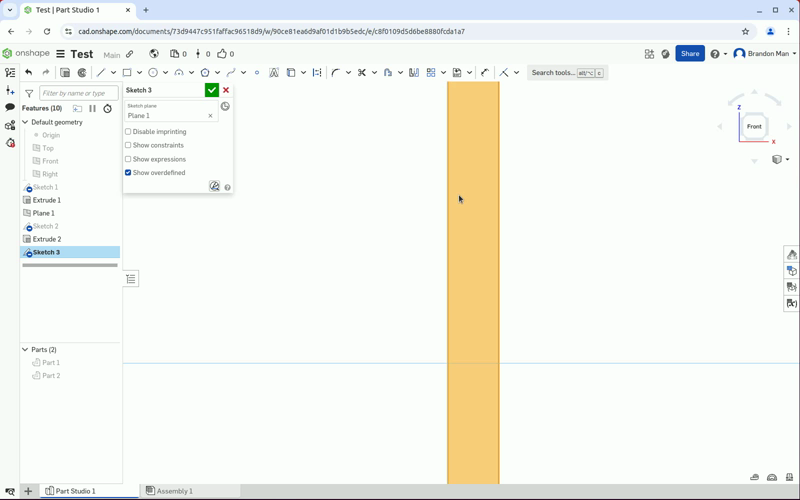
scroll(-6)
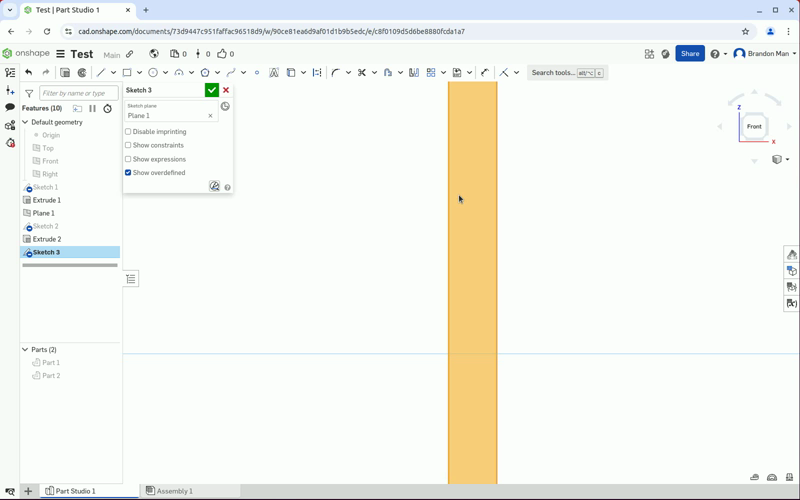
scroll(-6)
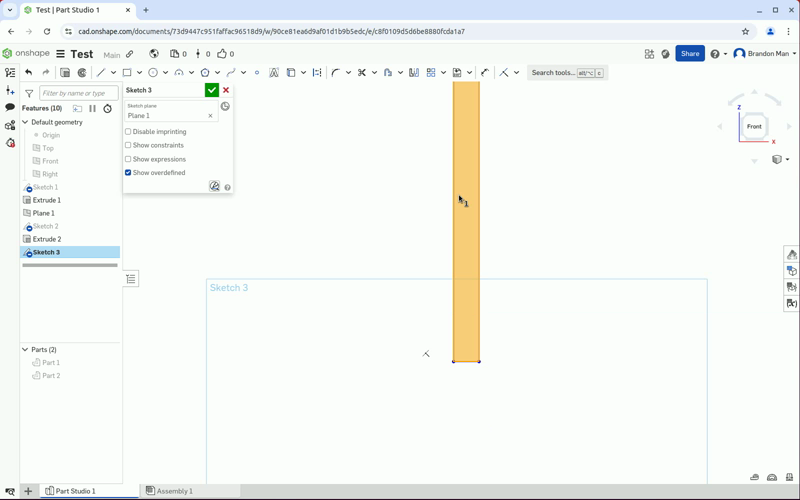
scroll(-6)
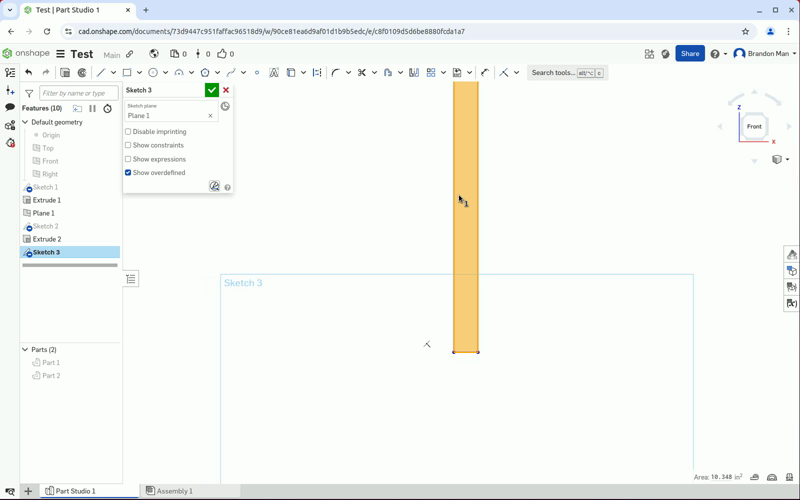
scroll(-6)
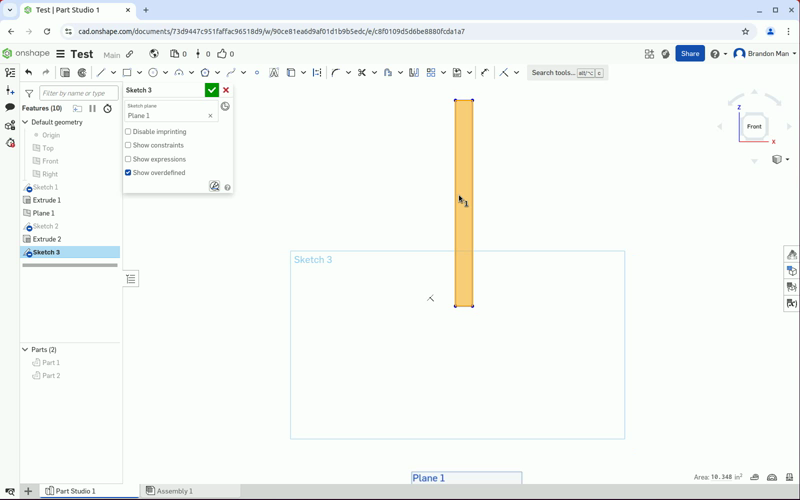
scroll(-6)
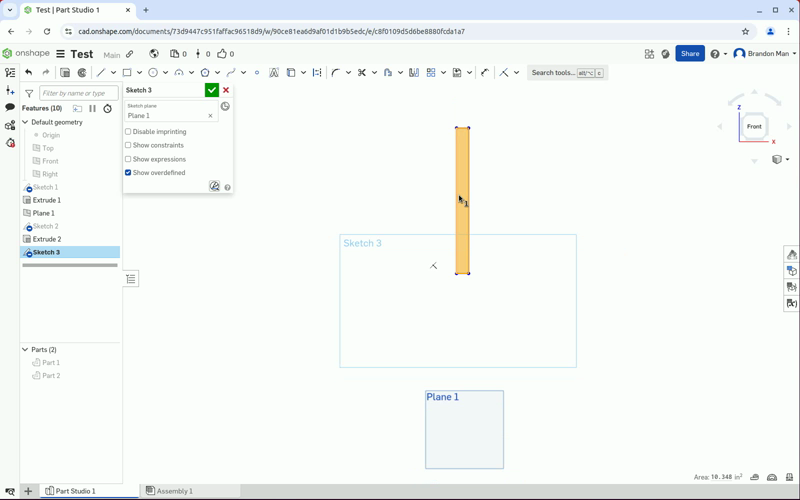
scroll(-6)
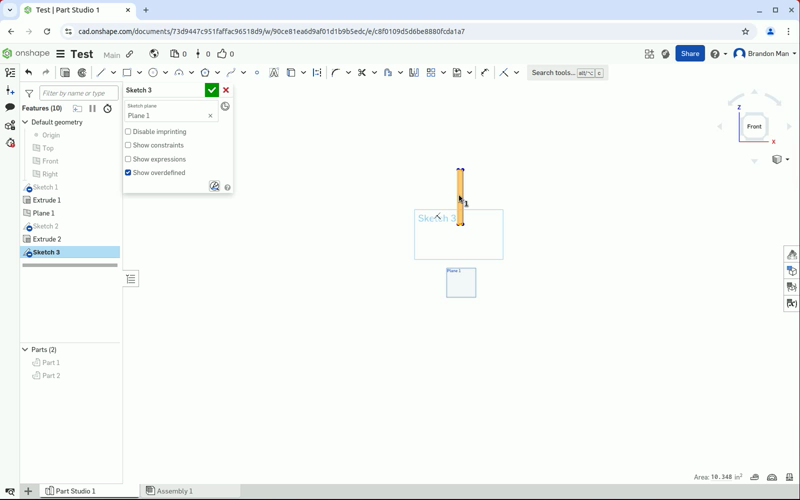
mouse_move(73, 352)
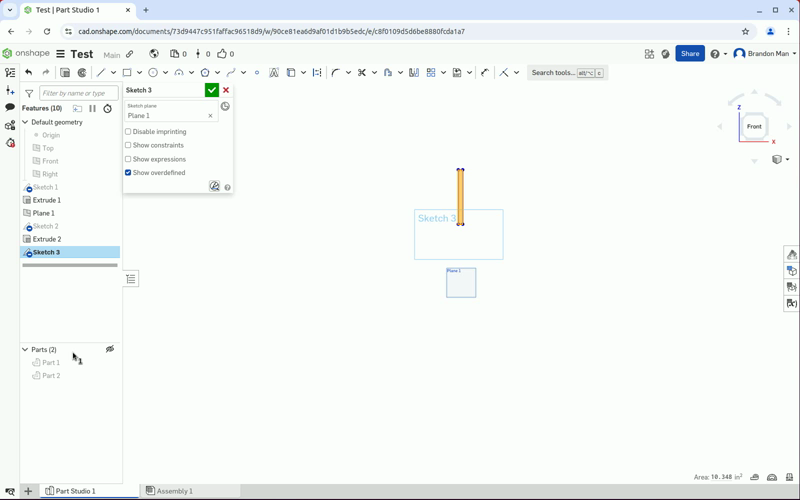
key(shift+y)
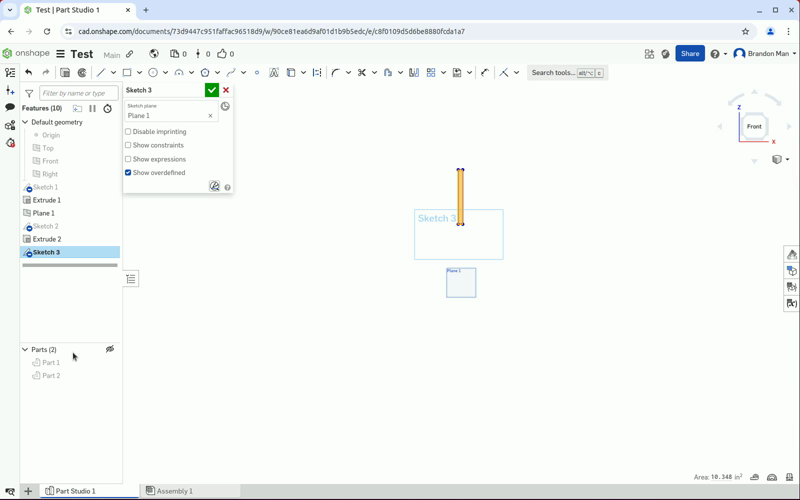
key(shift+e)
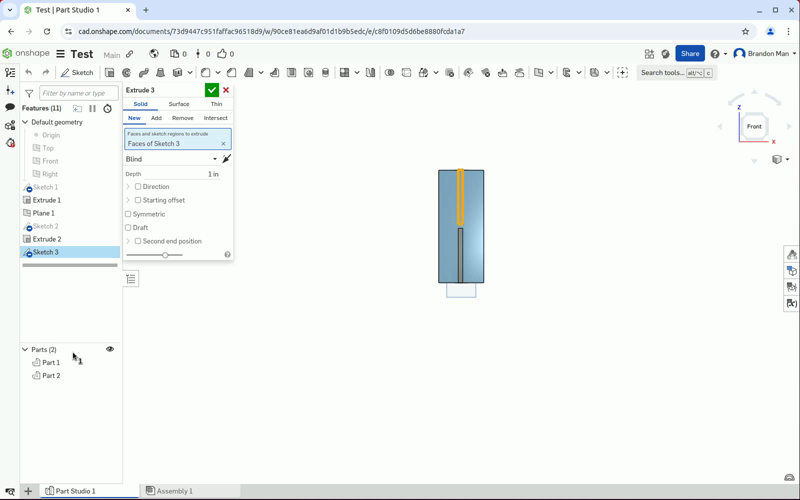
mouse_move(143, 106)
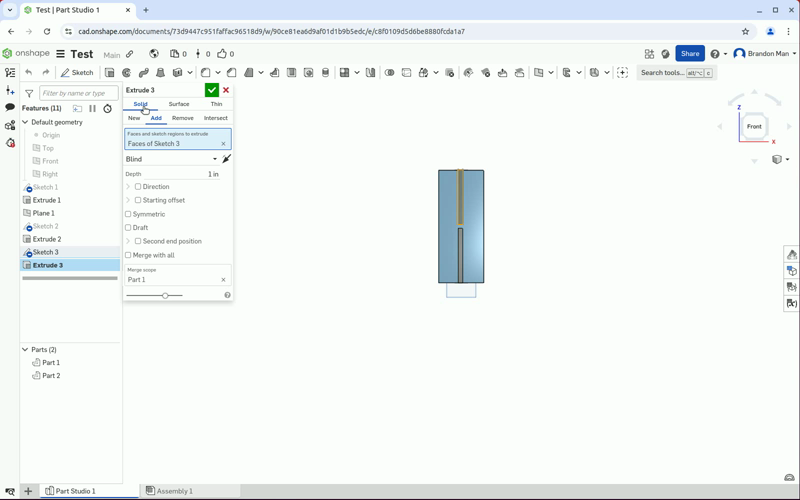
click(143, 106)
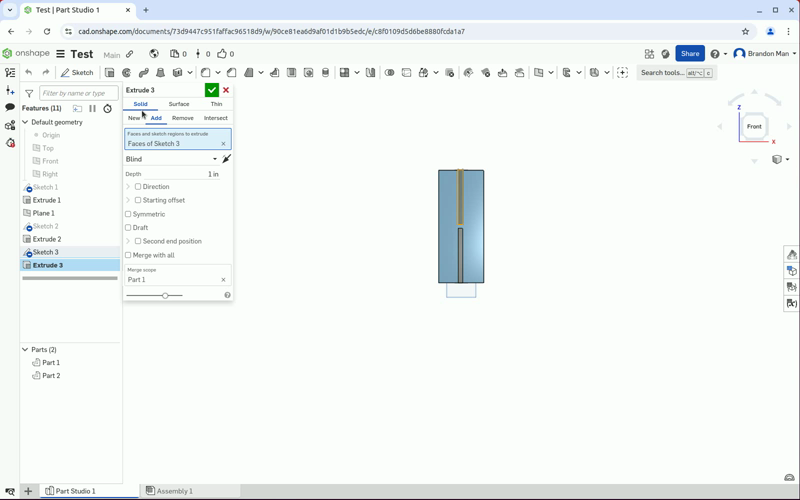
mouse_move(137, 120)
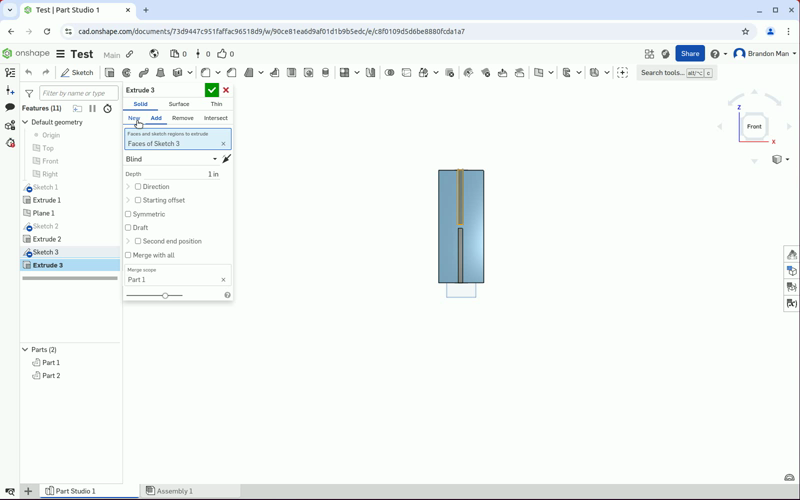
click(137, 120)
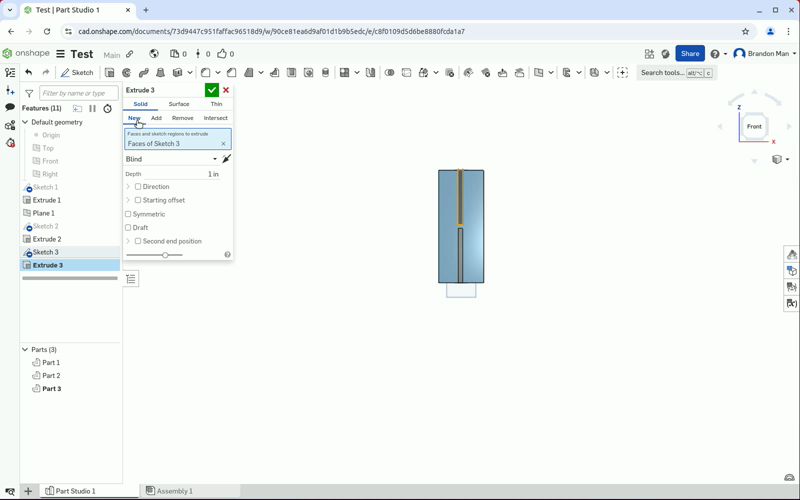
key(tab, 4)
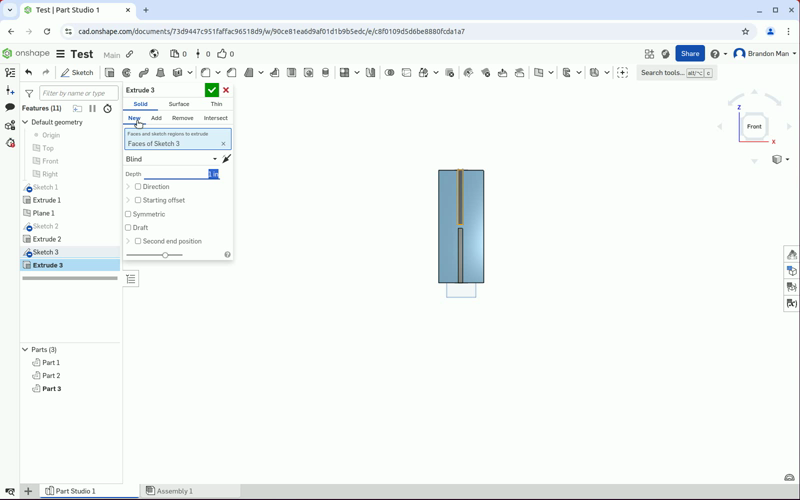
text(1.926)
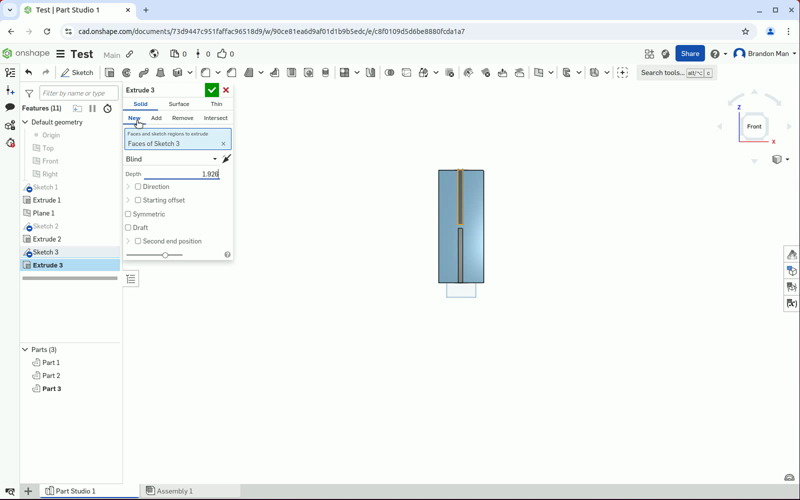
key(enter)
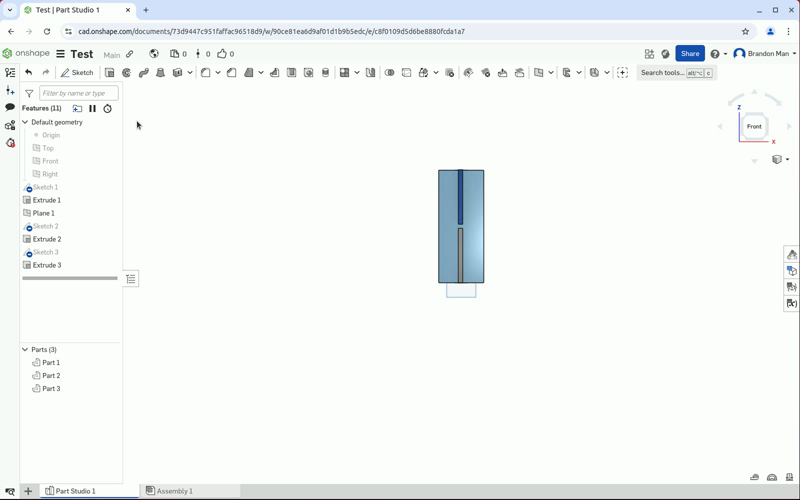
key(shift+h)
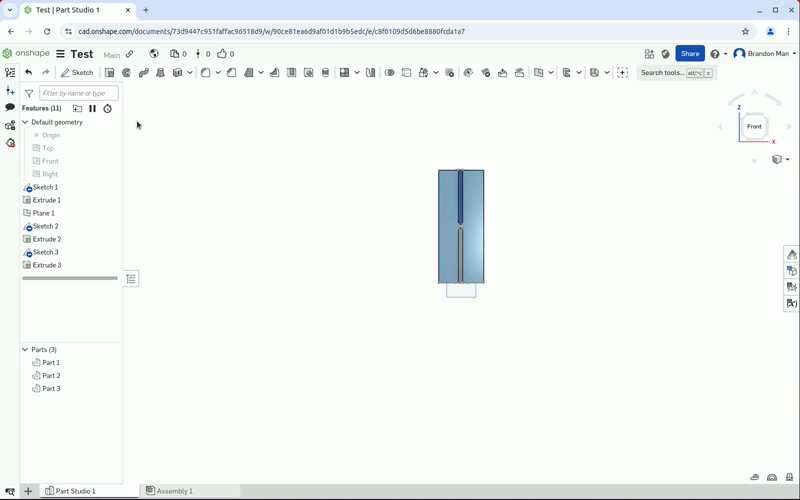
key(shift+h)
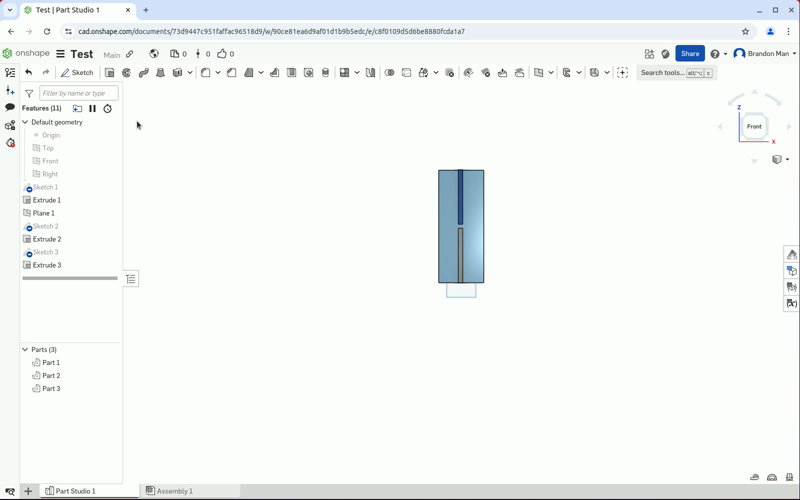
mouse_move(73, 189)
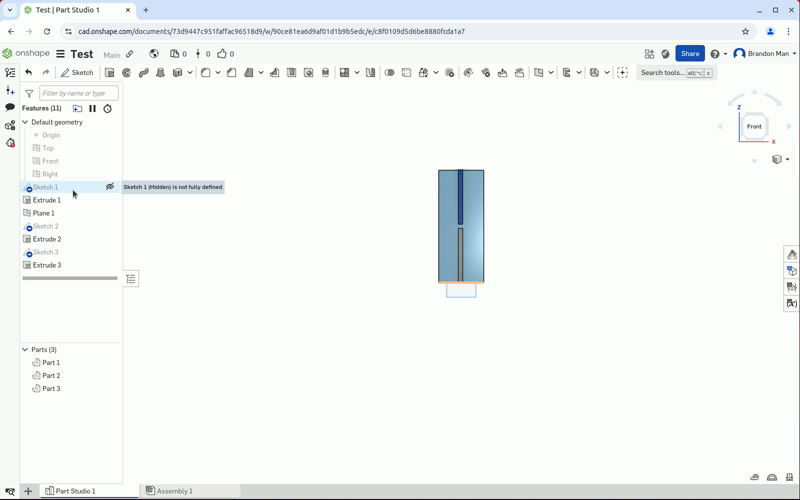
click(73, 189)
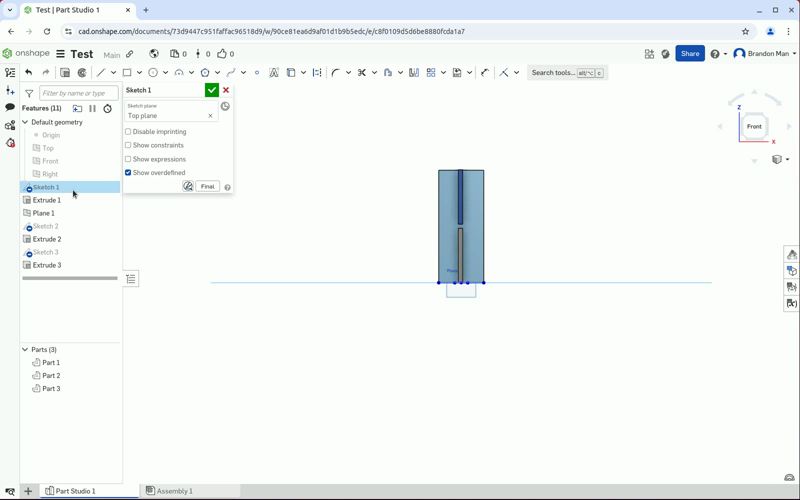
mouse_move(229, 92)
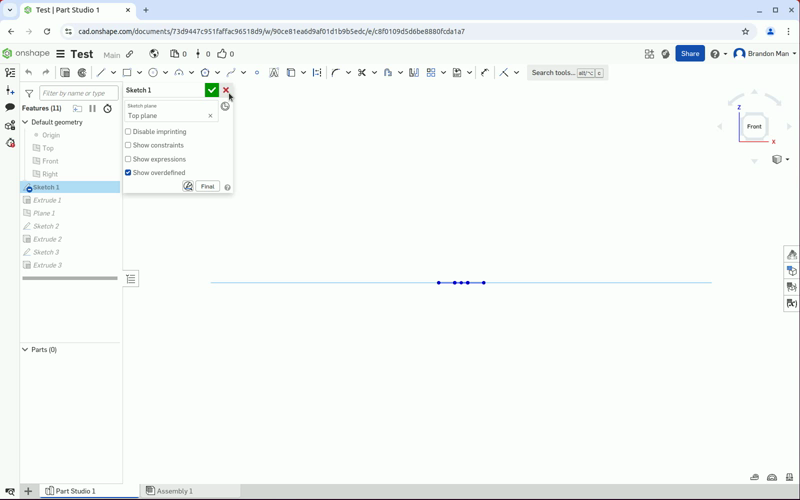
click(229, 92)
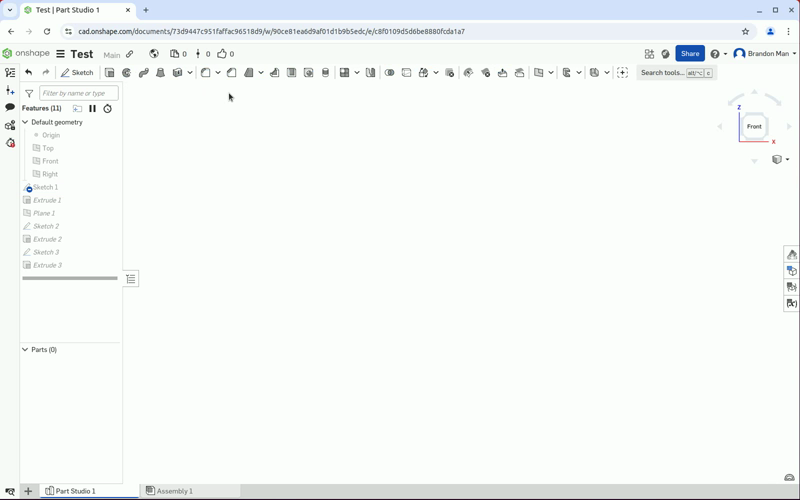
key(shift+s)
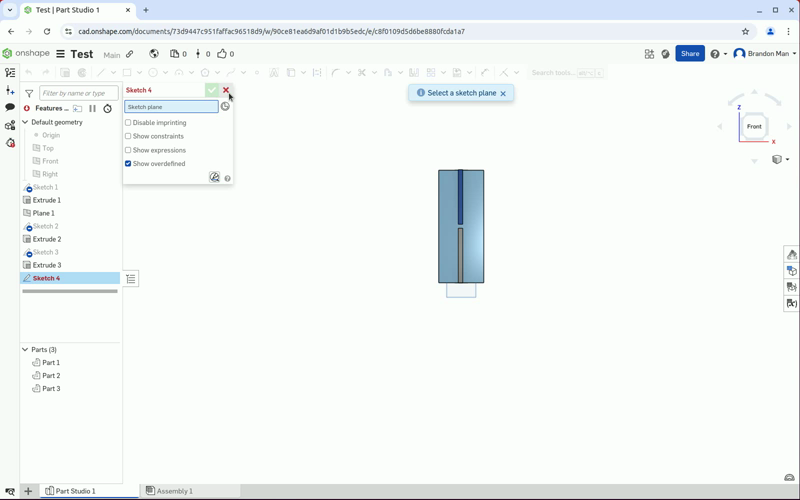
mouse_move(73, 215)
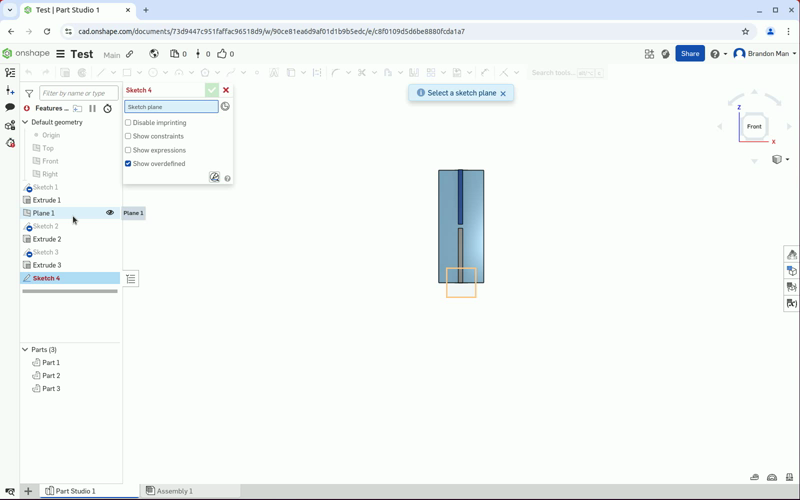
click(73, 215)
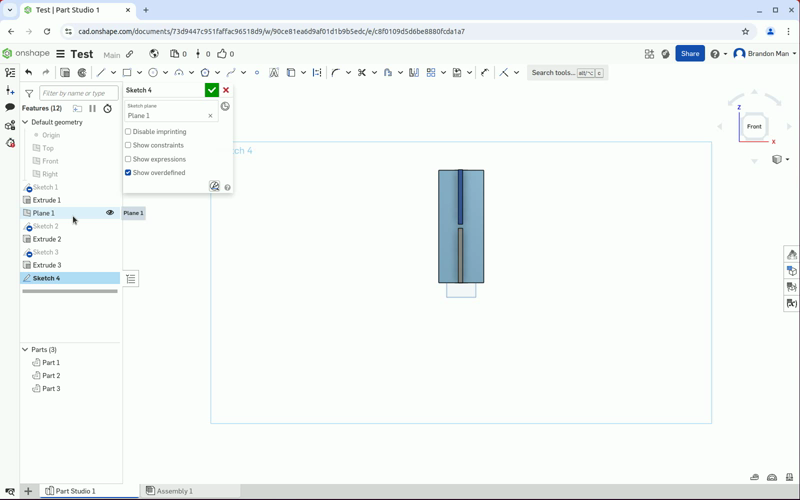
mouse_move(73, 352)
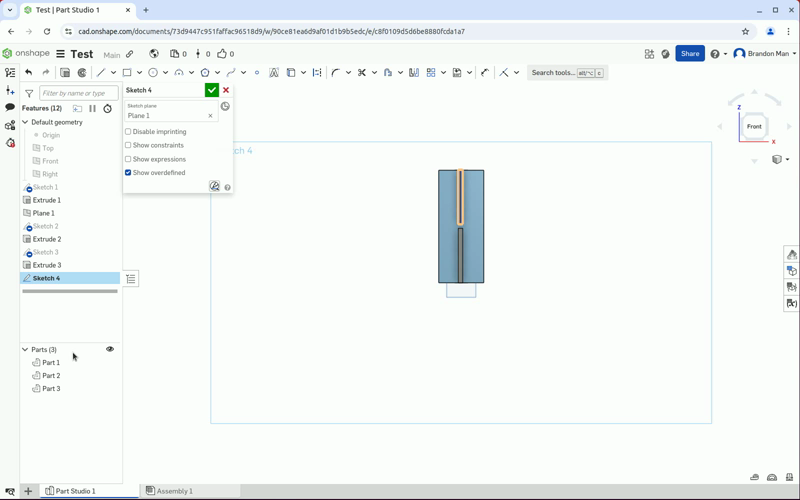
key(y)
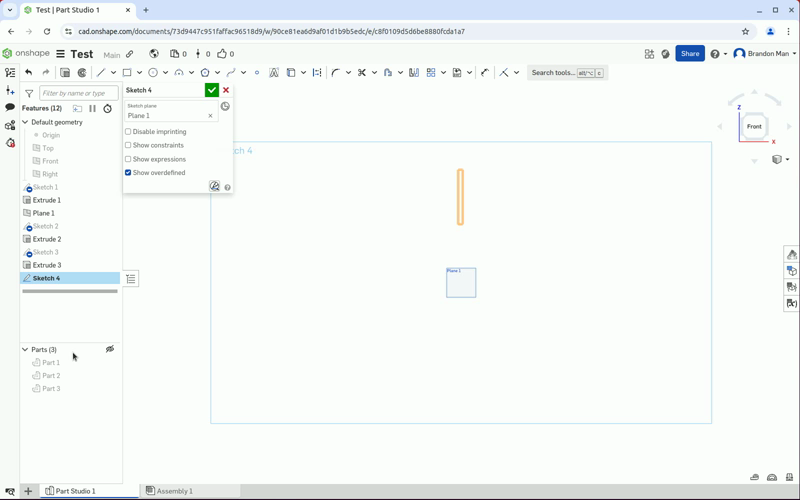
key(l)
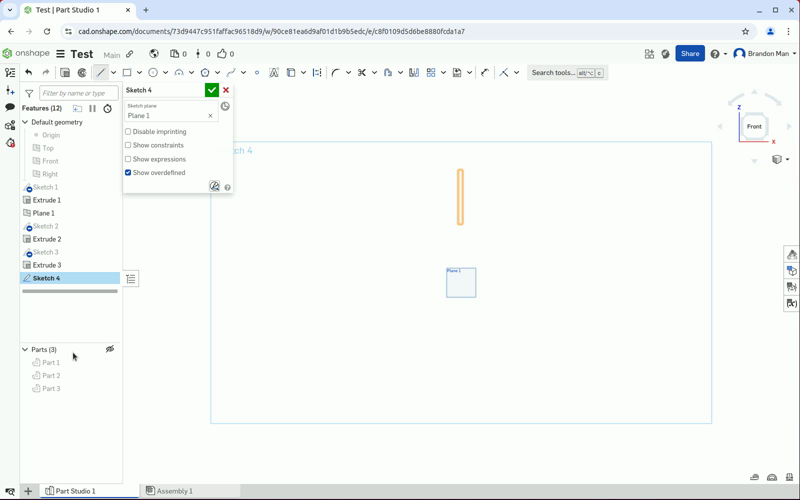
key_down(shift)
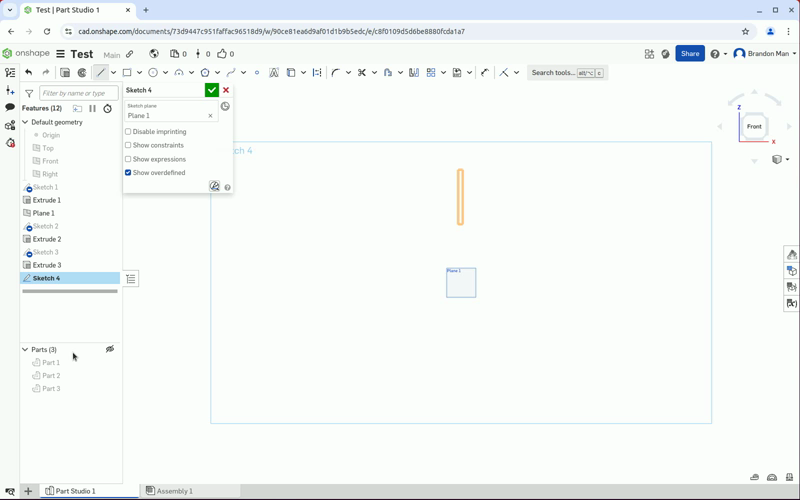
mouse_move(438, 228)
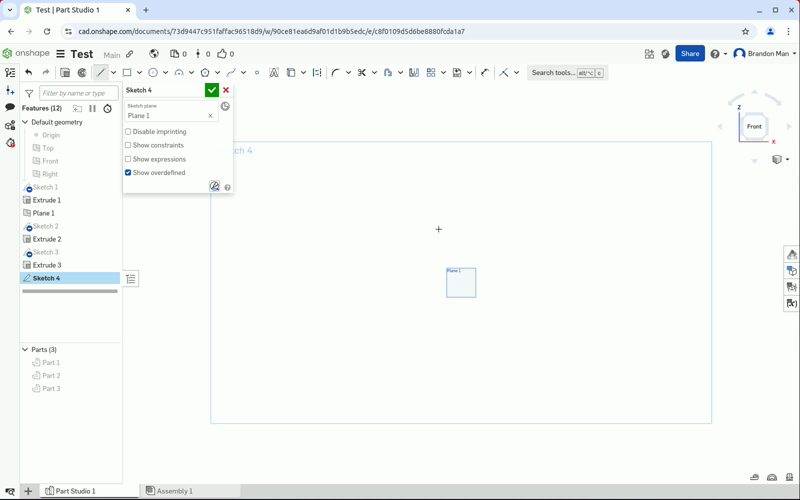
click(438, 228)
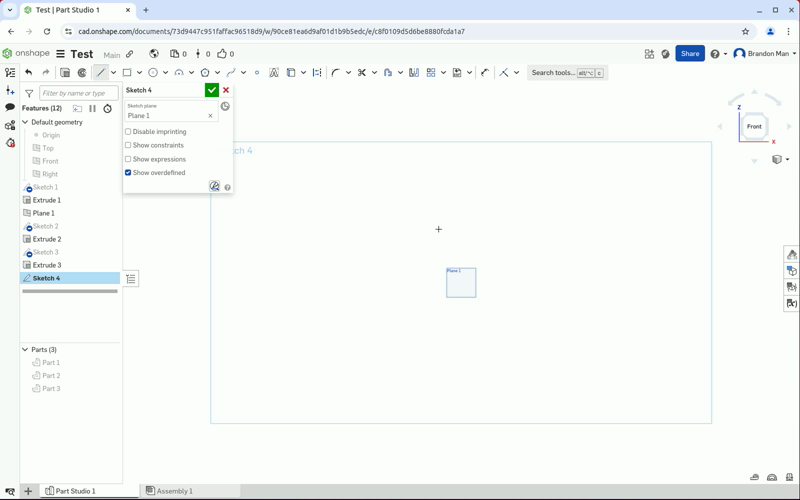
key_up(shift)
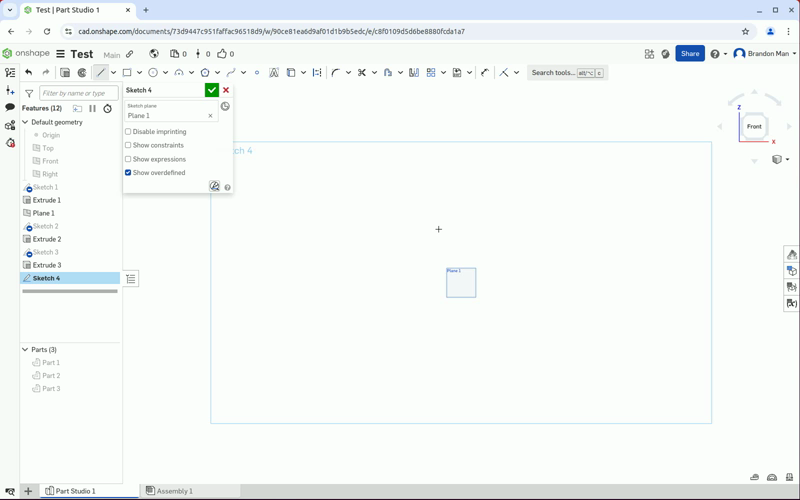
key_down(shift)
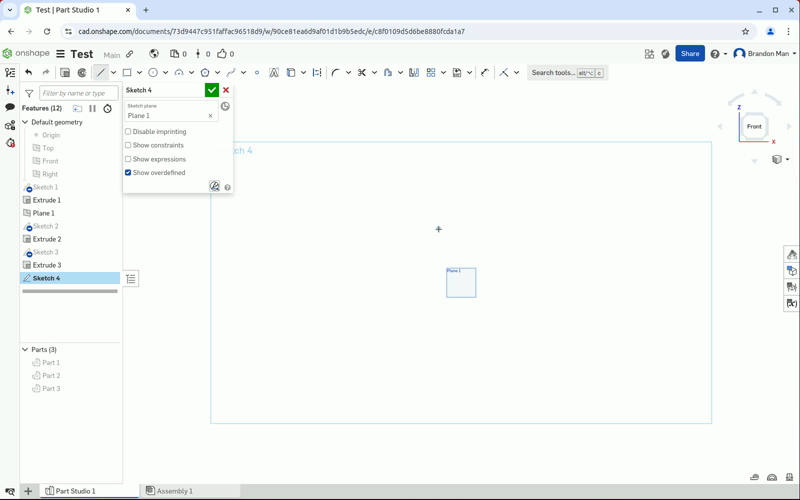
mouse_move(468, 228)
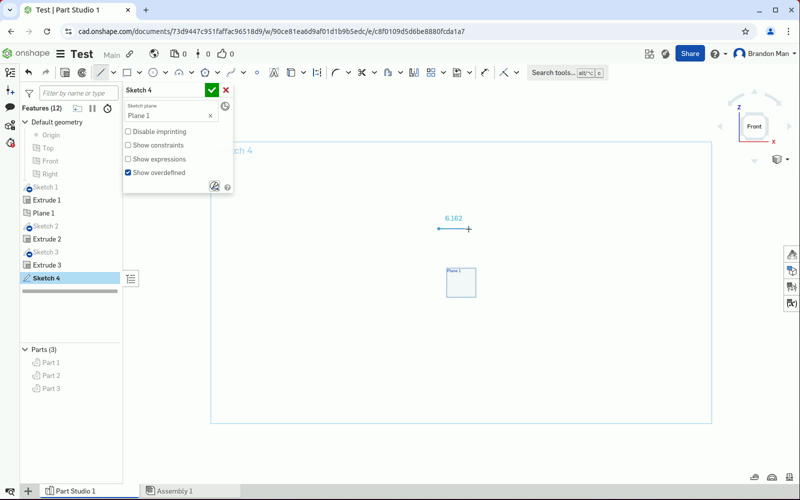
mouse_move(459, 228)
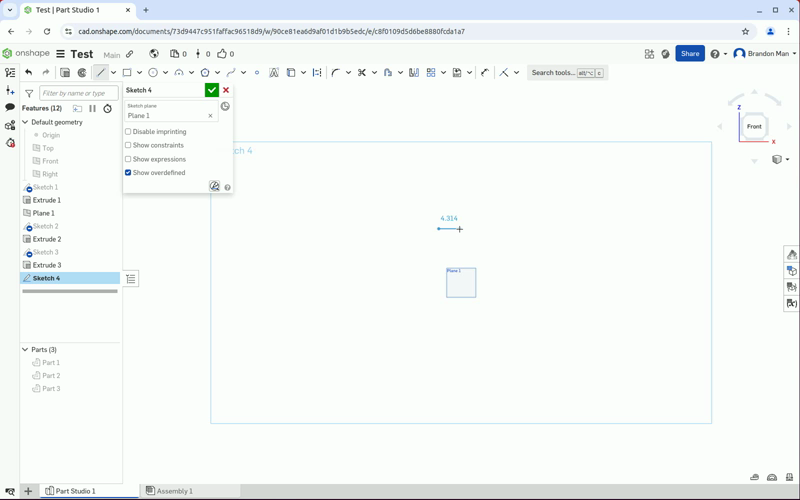
click(459, 228)
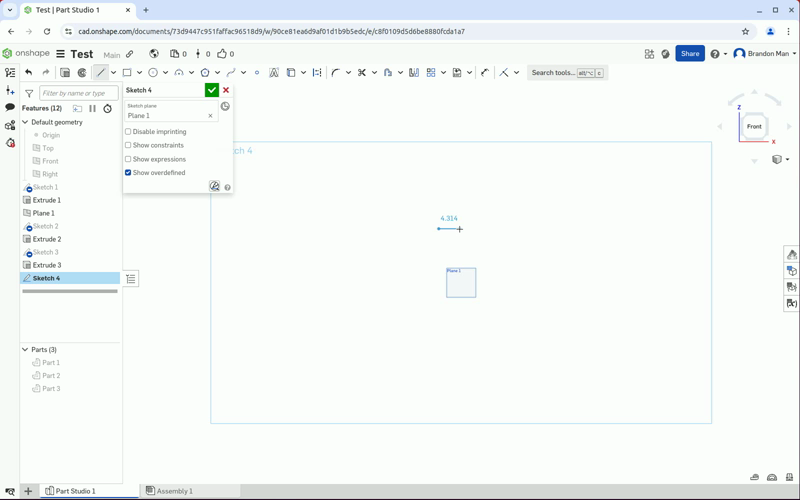
key_up(shift)
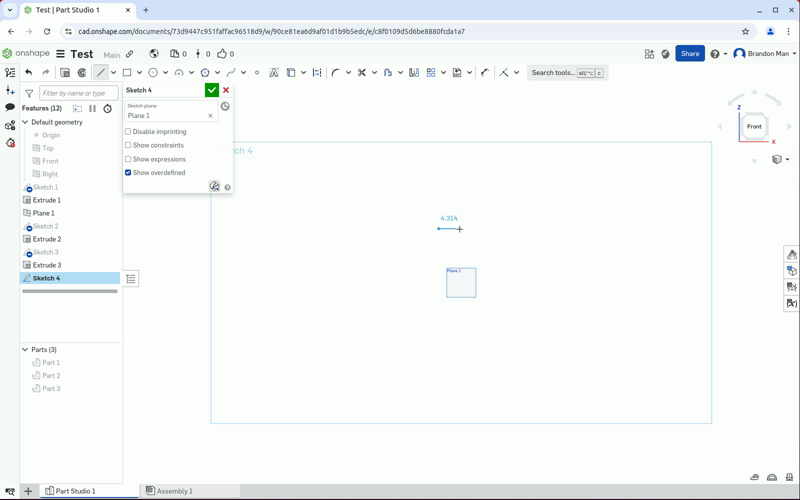
key_down(shift)
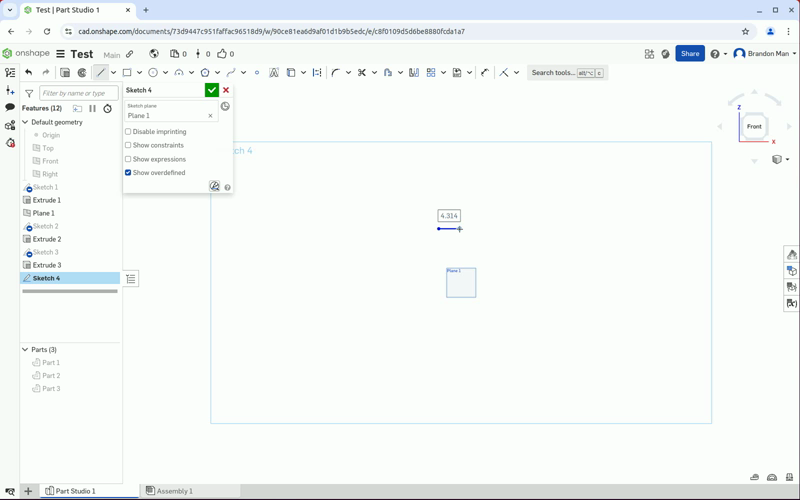
mouse_move(489, 228)
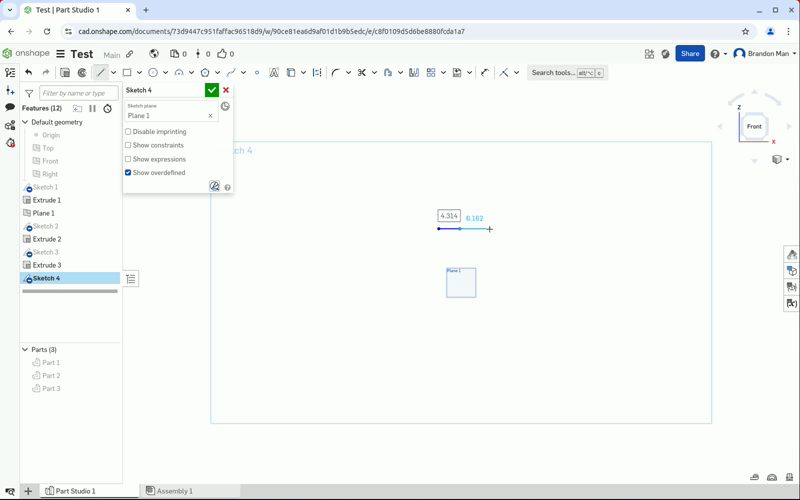
mouse_move(459, 224)
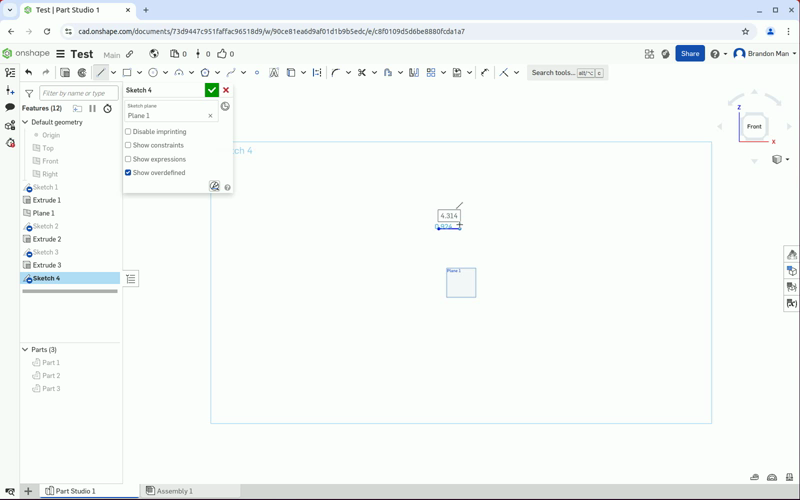
scroll(6)
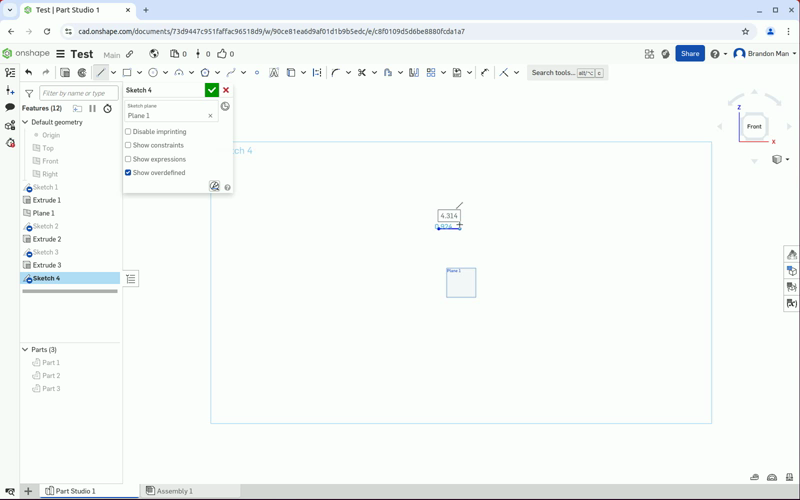
scroll(6)
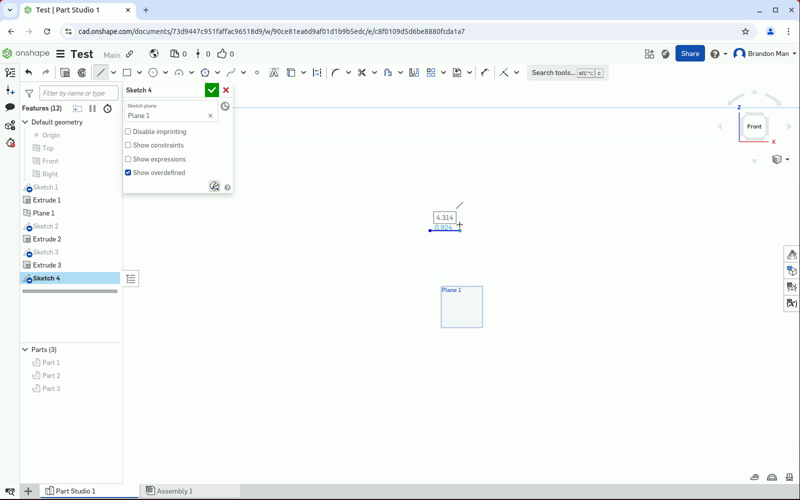
scroll(6)
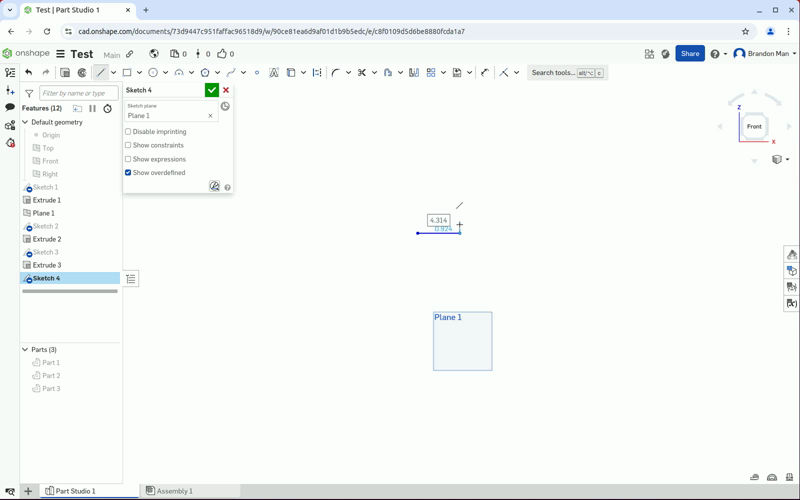
scroll(6)
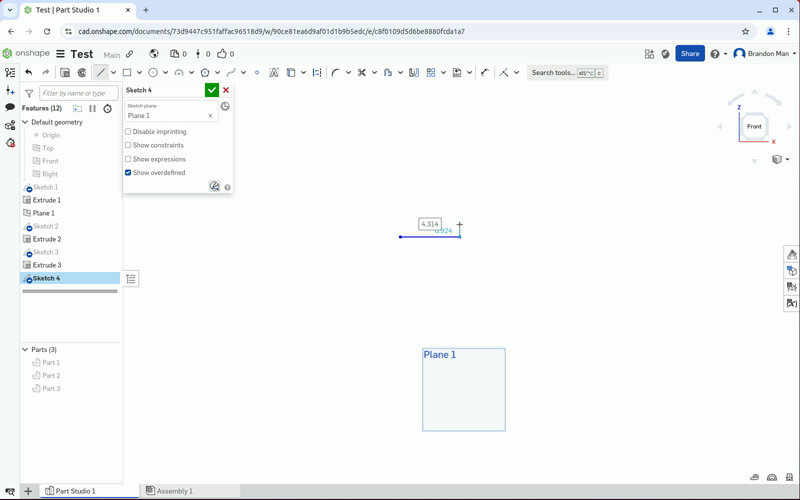
scroll(6)
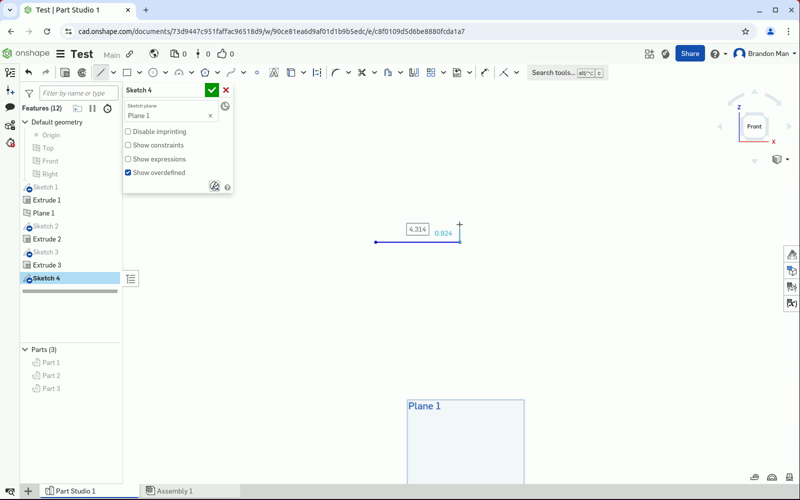
scroll(6)
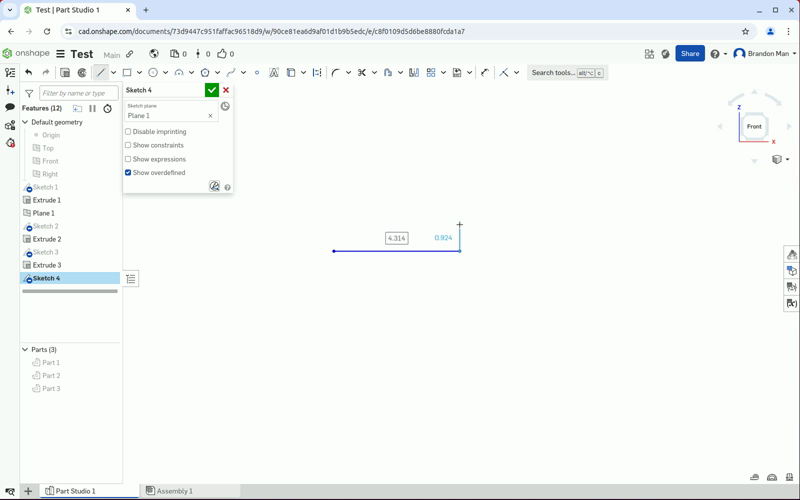
scroll(6)
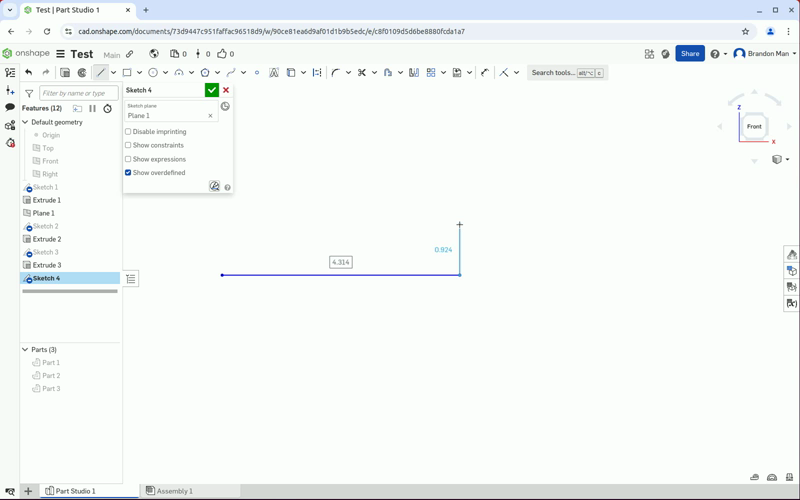
click(459, 224)
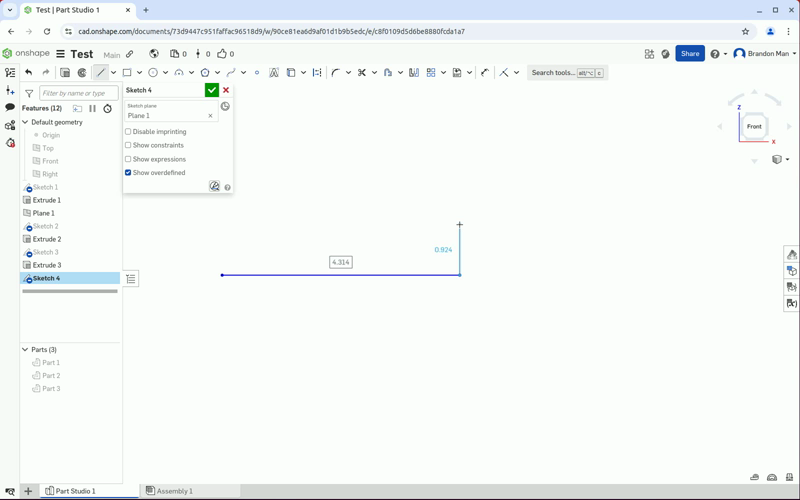
scroll(-6)
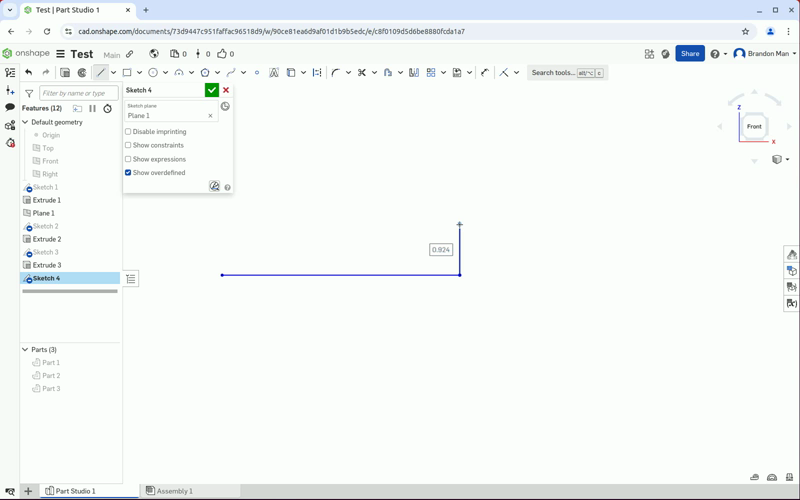
scroll(-6)
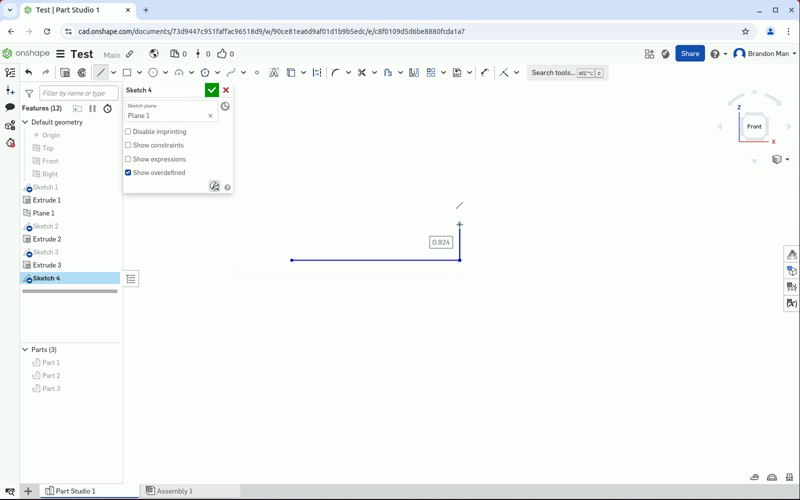
scroll(-6)
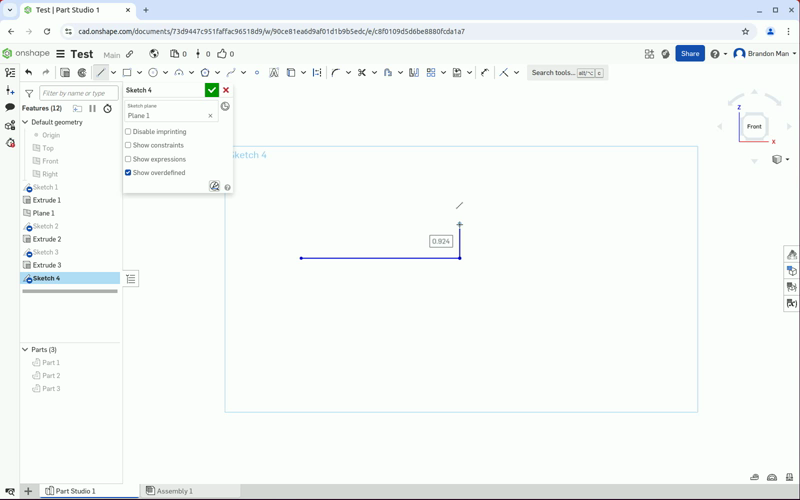
scroll(-6)
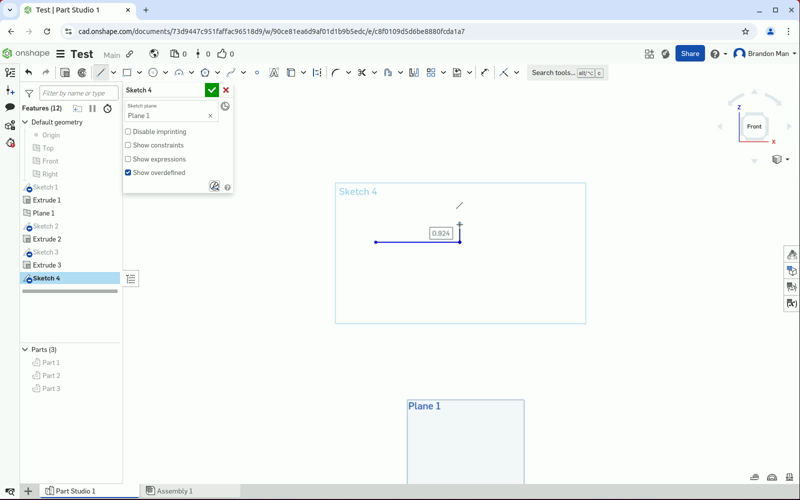
scroll(-6)
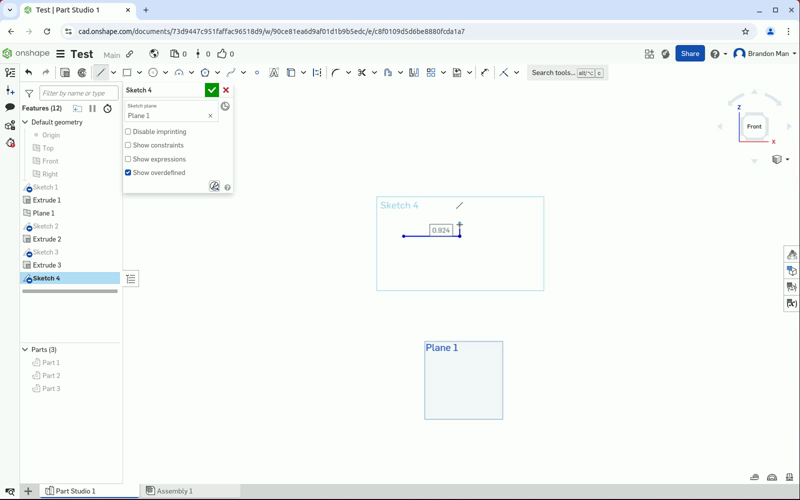
scroll(-6)
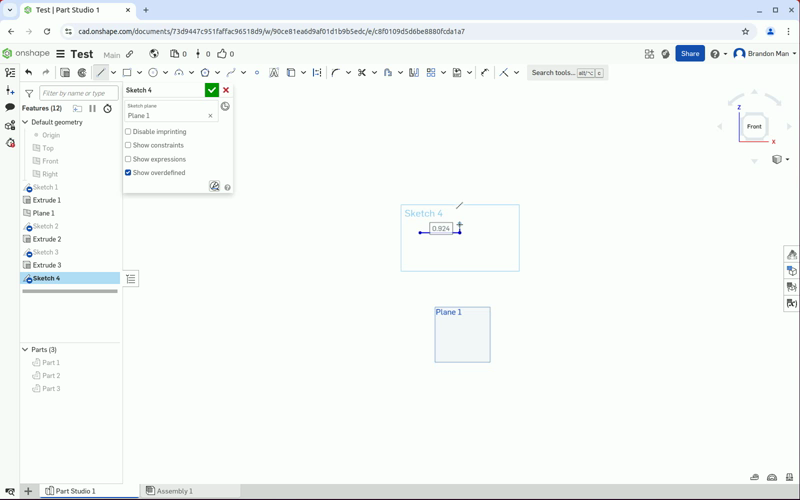
scroll(-6)
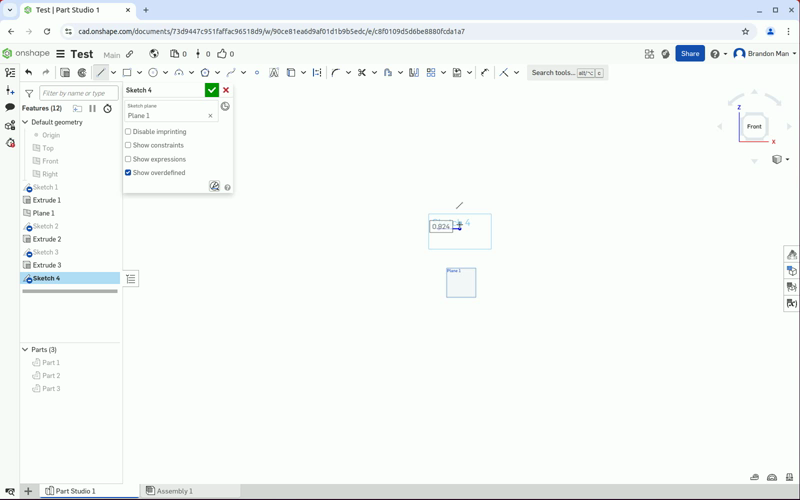
key_up(shift)
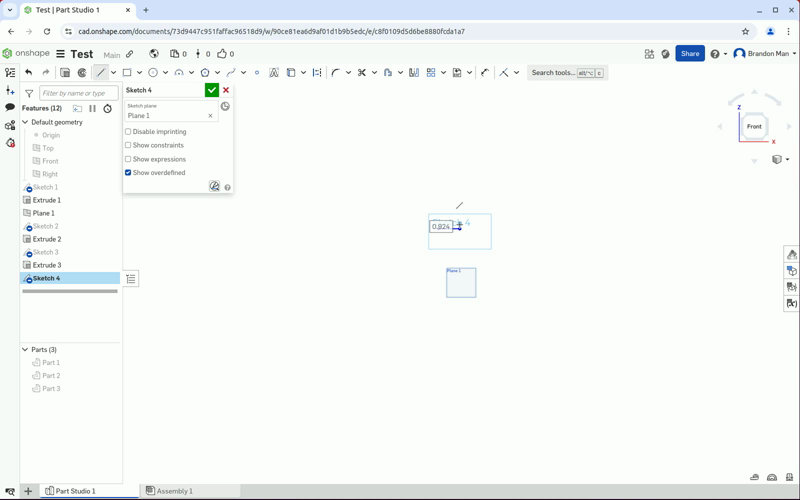
key_down(shift)
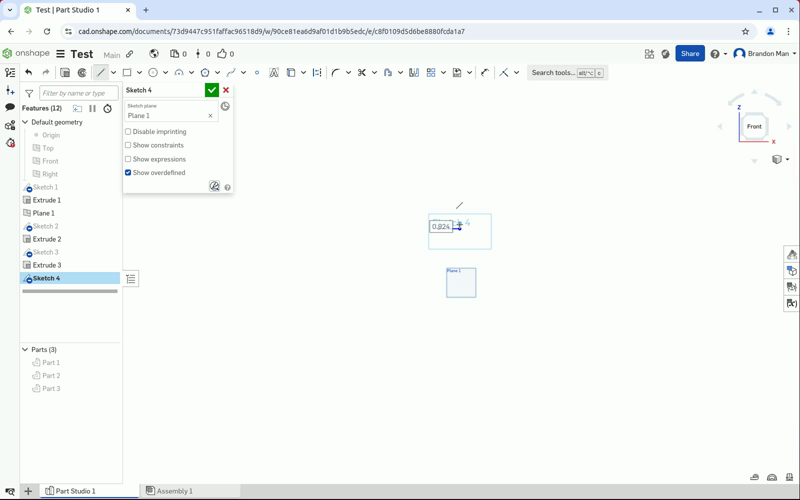
mouse_move(489, 224)
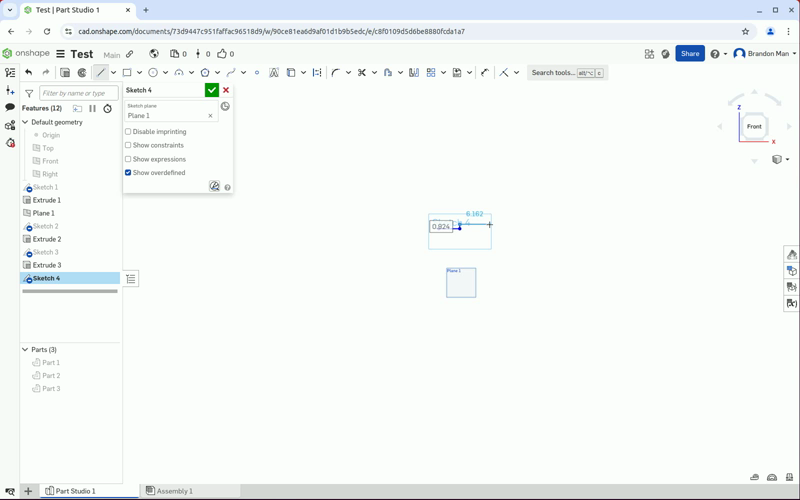
mouse_move(438, 224)
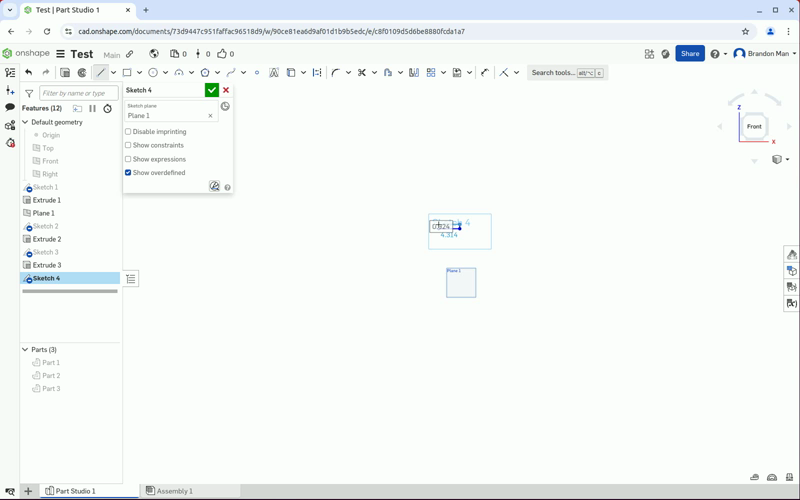
click(438, 224)
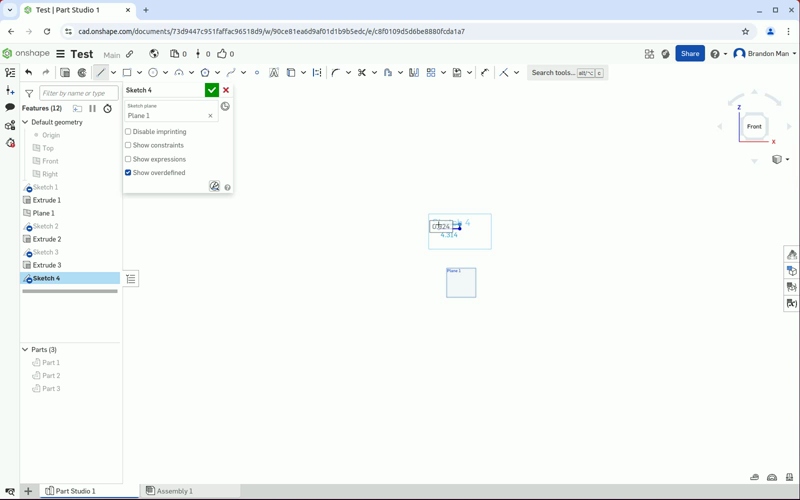
key_up(shift)
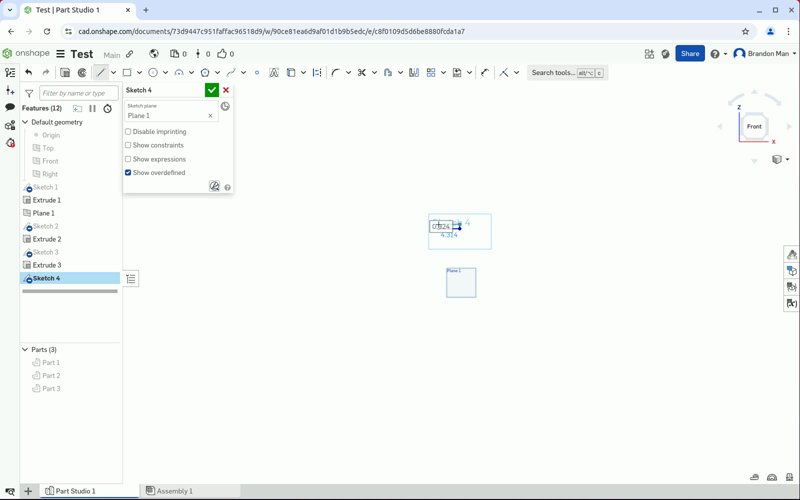
mouse_move(468, 224)
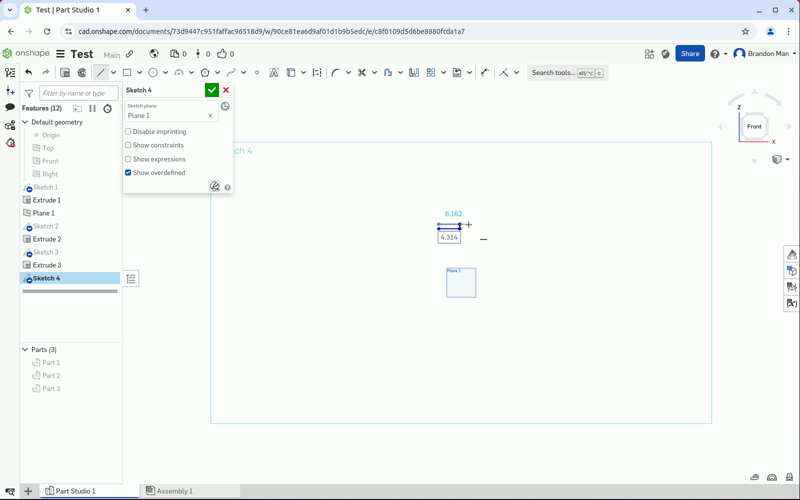
key_down(shift)
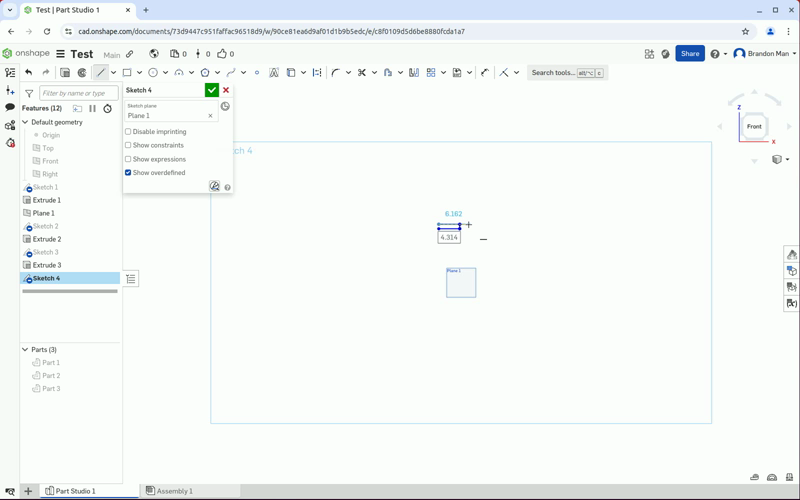
mouse_move(438, 228)
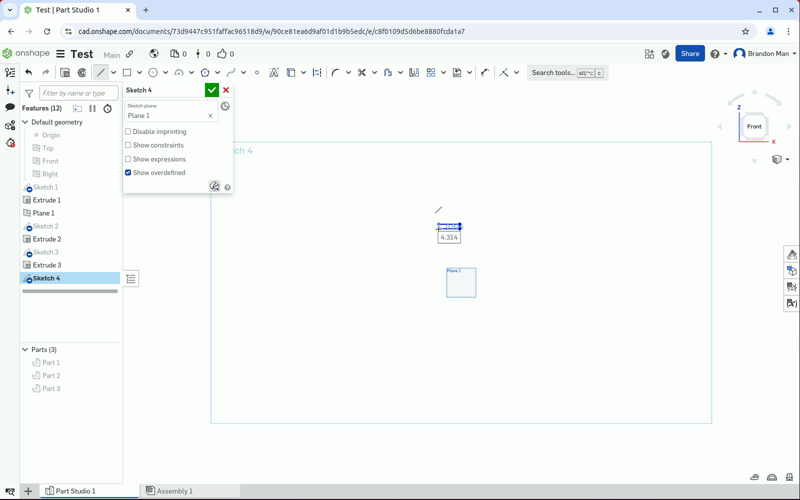
scroll(6)
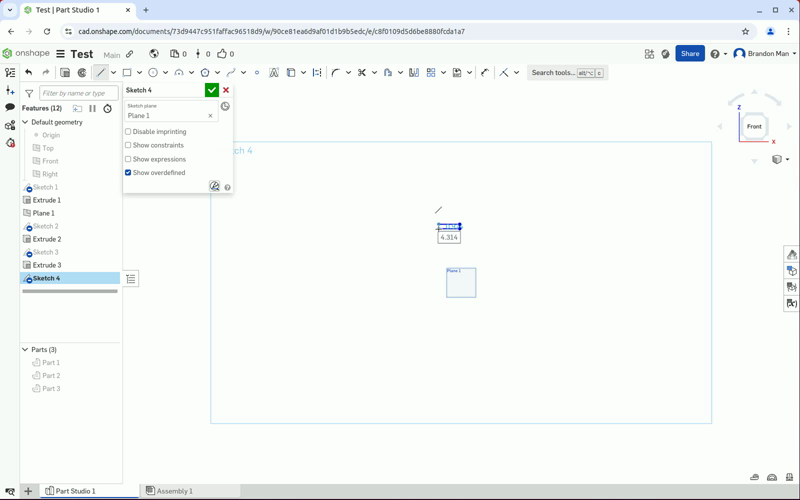
scroll(6)
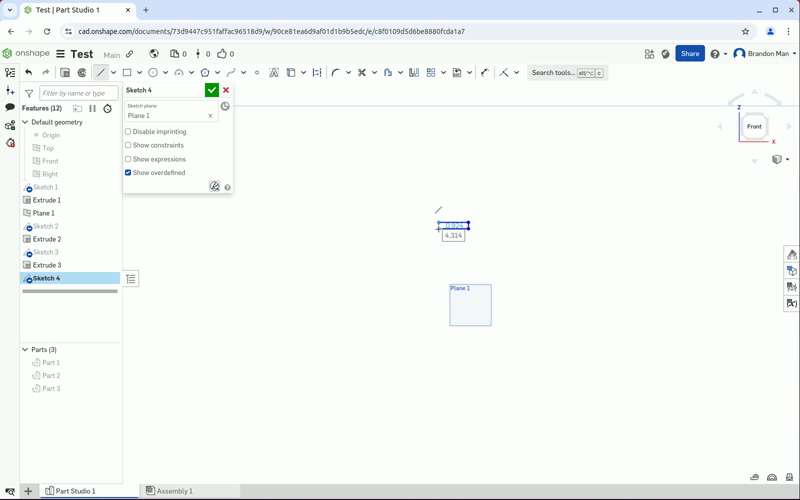
scroll(6)
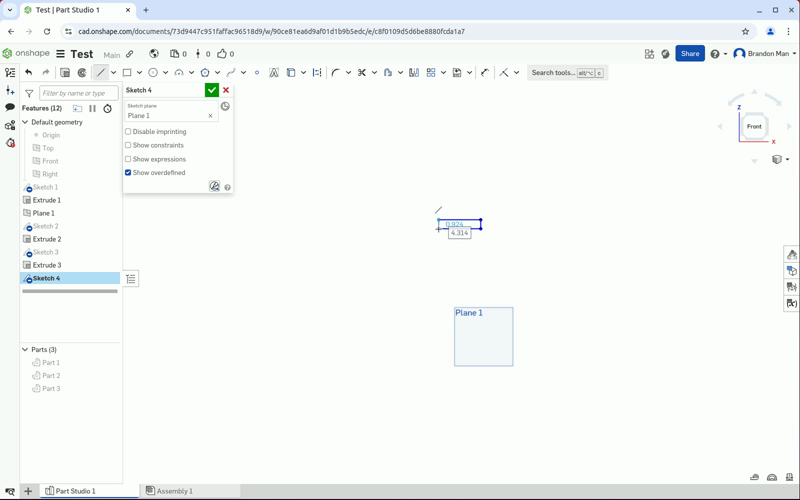
scroll(6)
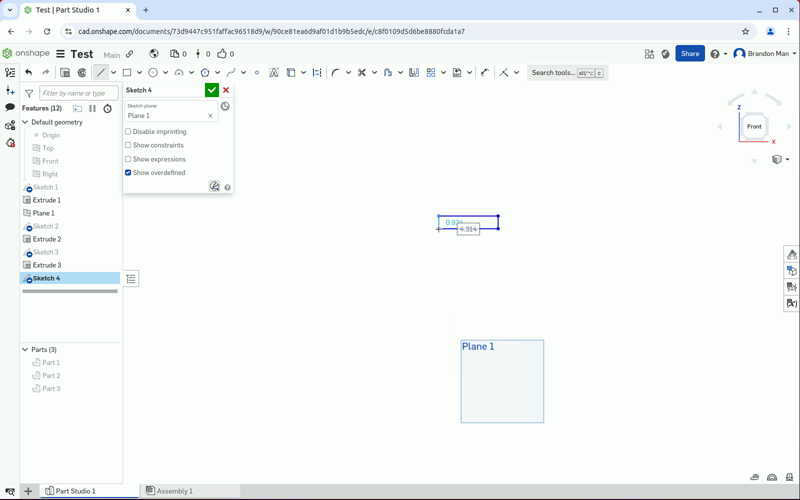
scroll(6)
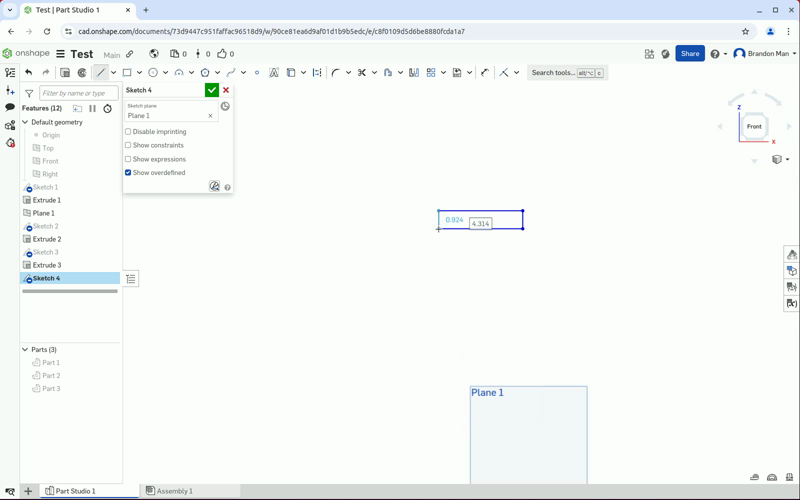
scroll(6)
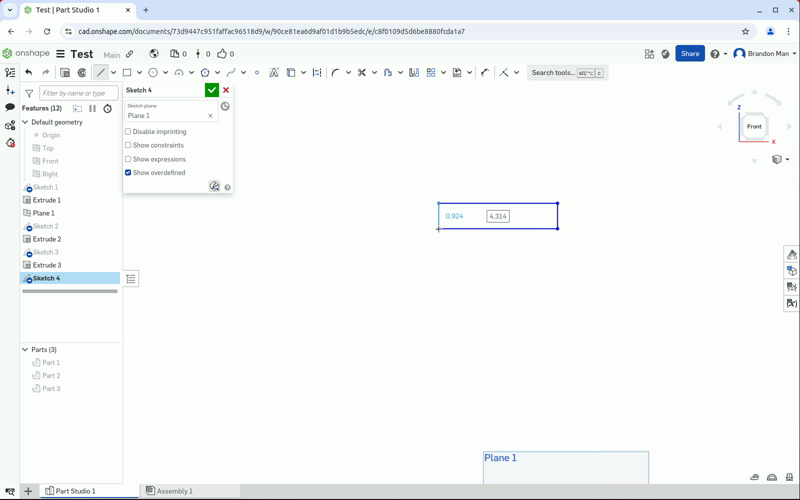
scroll(6)
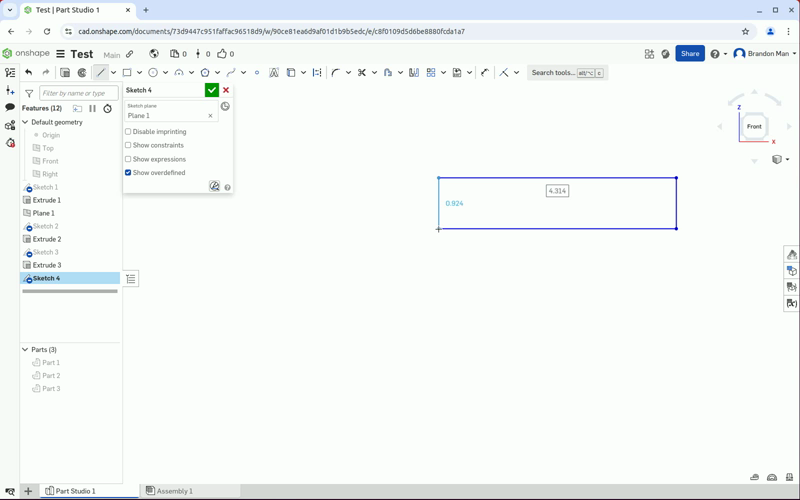
key_up(shift)
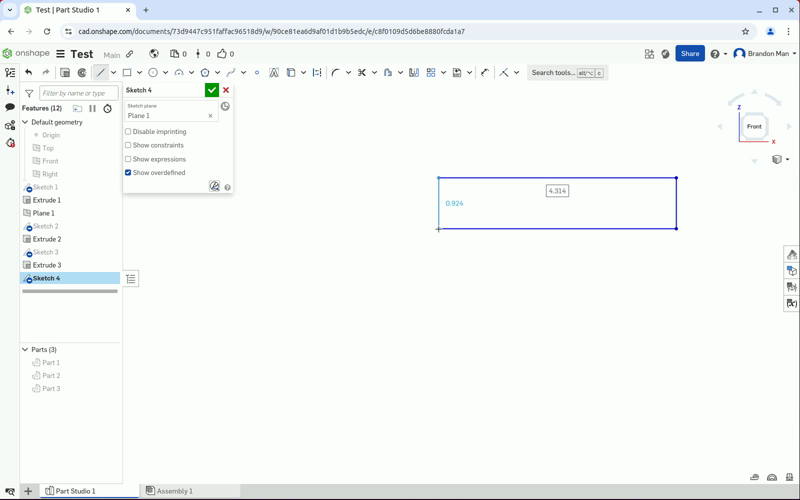
click(438, 228)
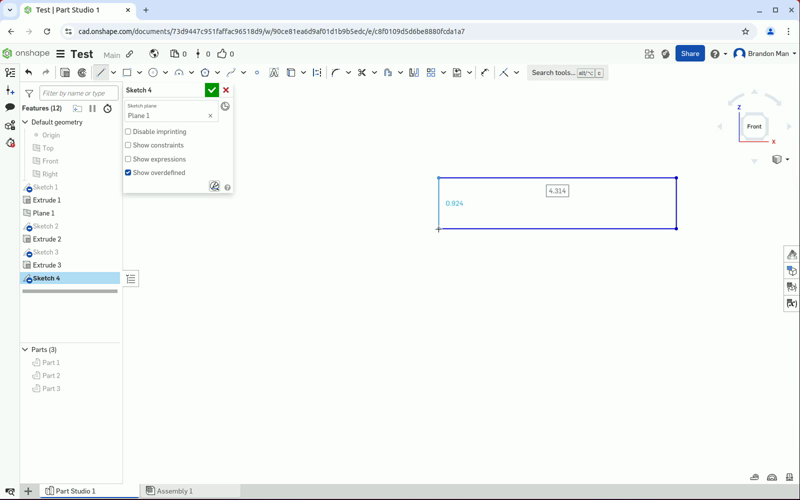
scroll(-6)
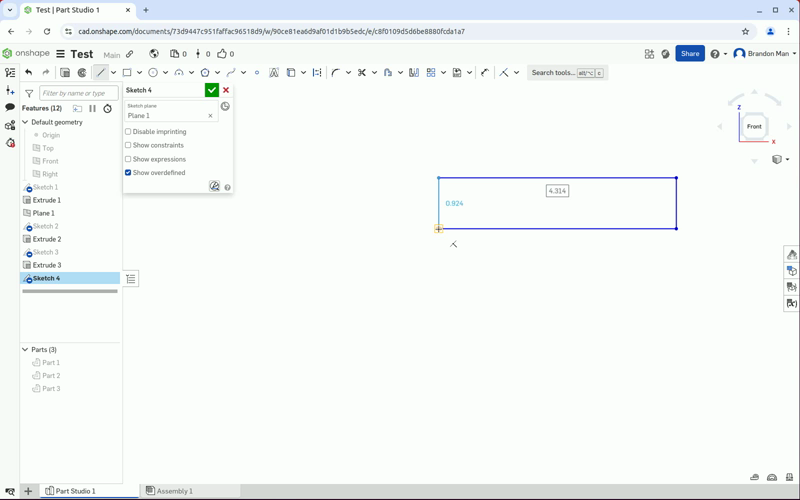
scroll(-6)
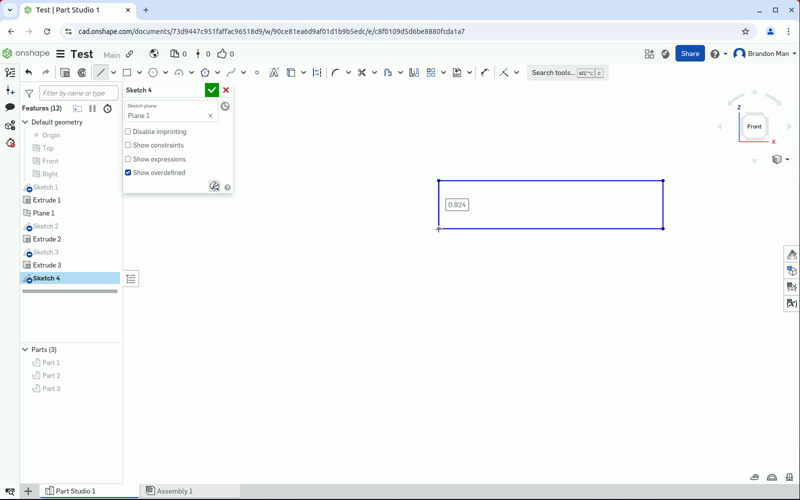
scroll(-6)
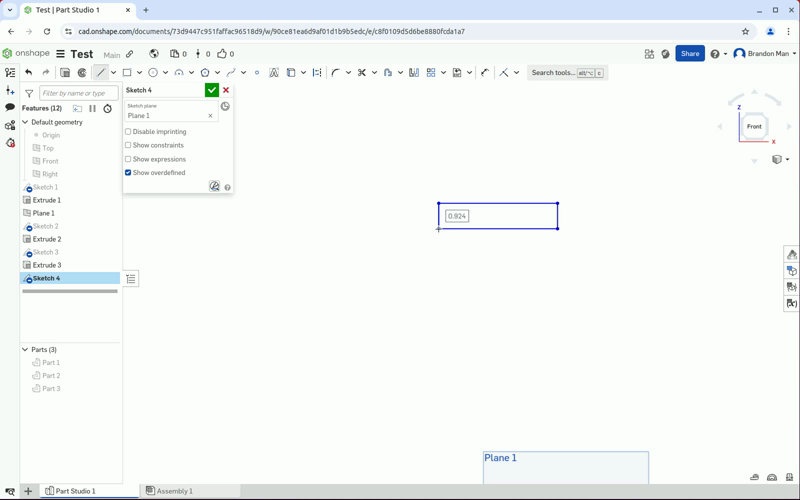
scroll(-6)
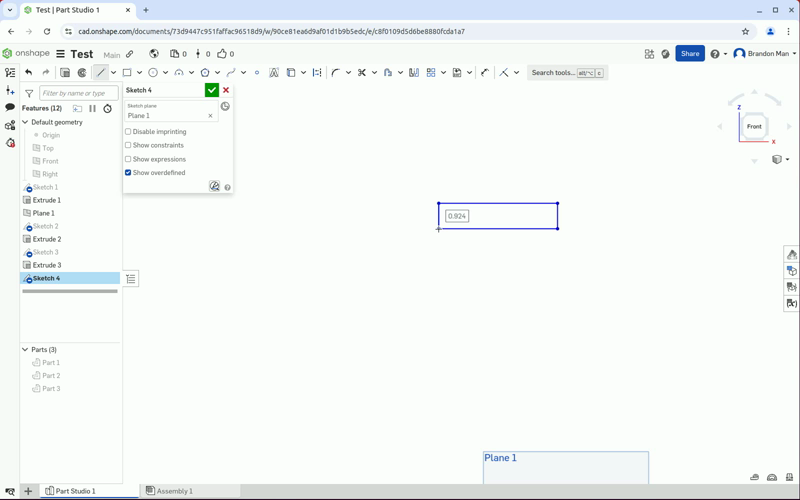
scroll(-6)
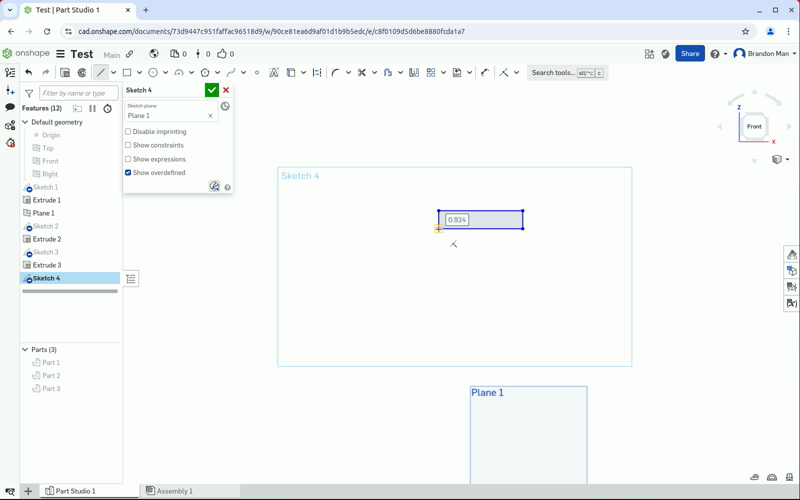
scroll(-6)
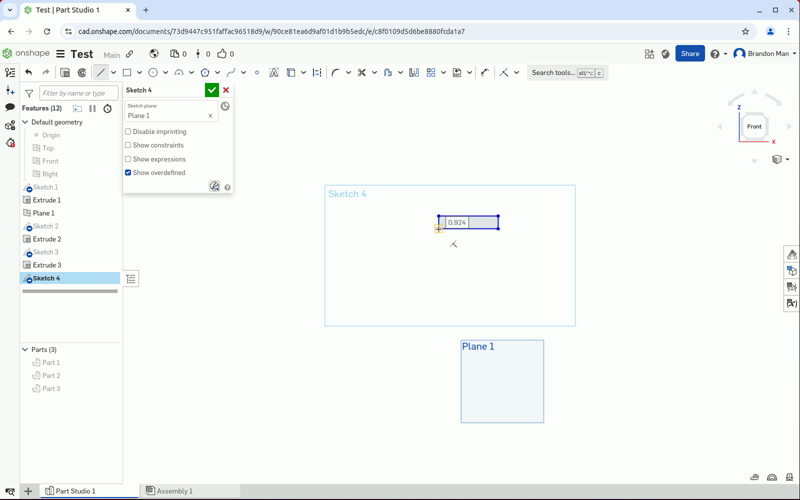
scroll(-6)
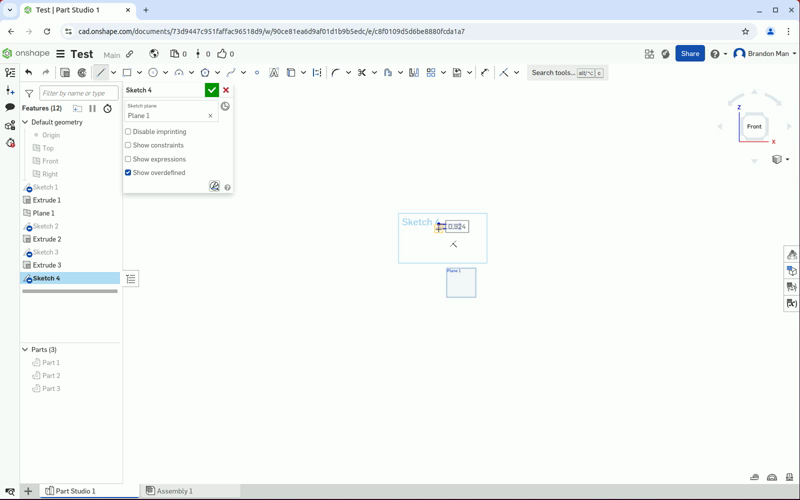
key(esc)
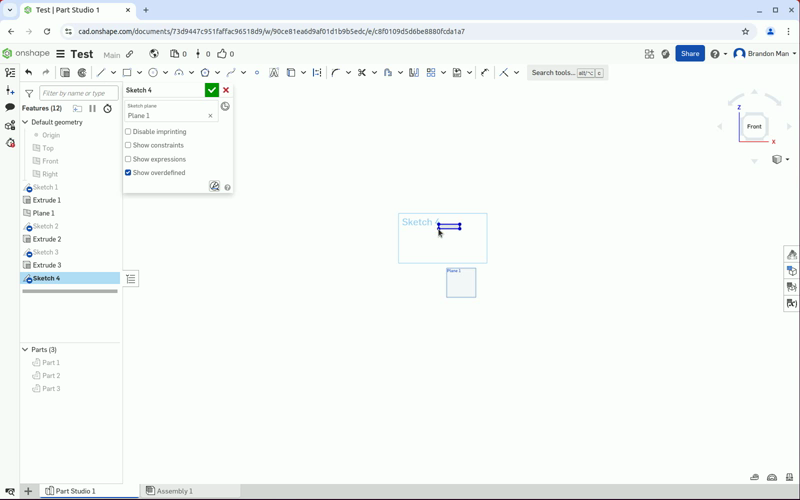
mouse_move(446, 227)
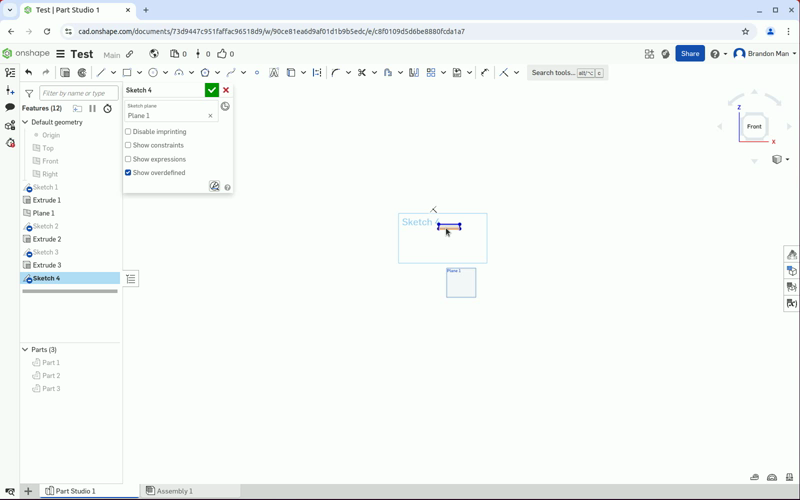
scroll(6)
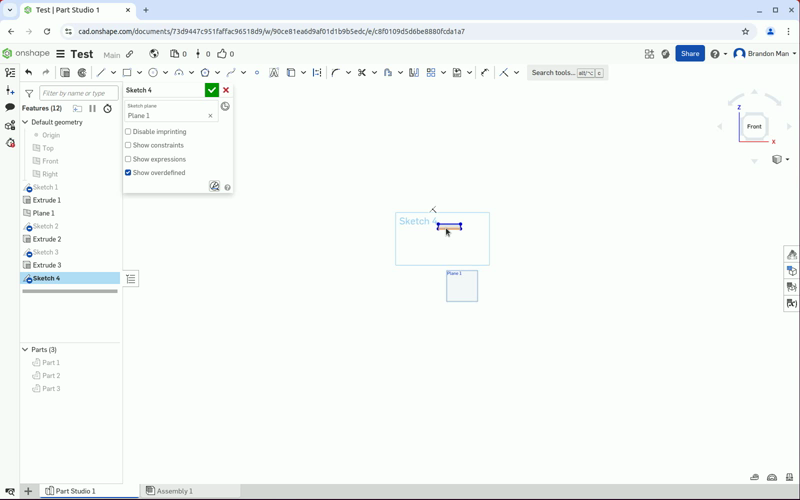
scroll(6)
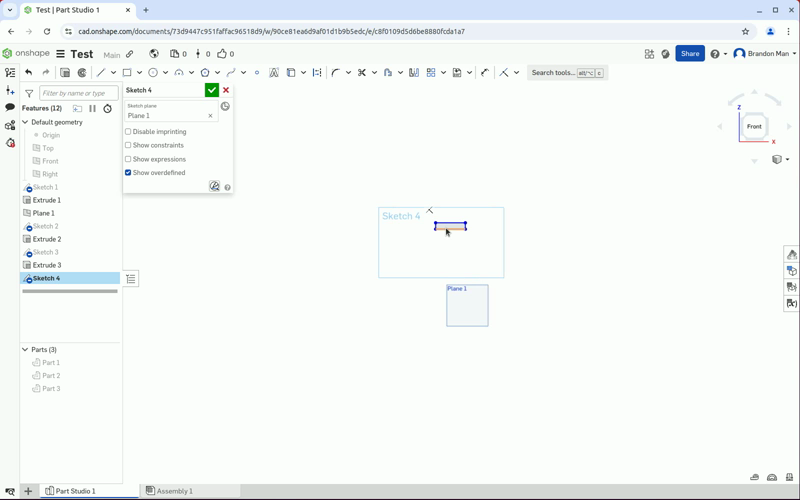
scroll(6)
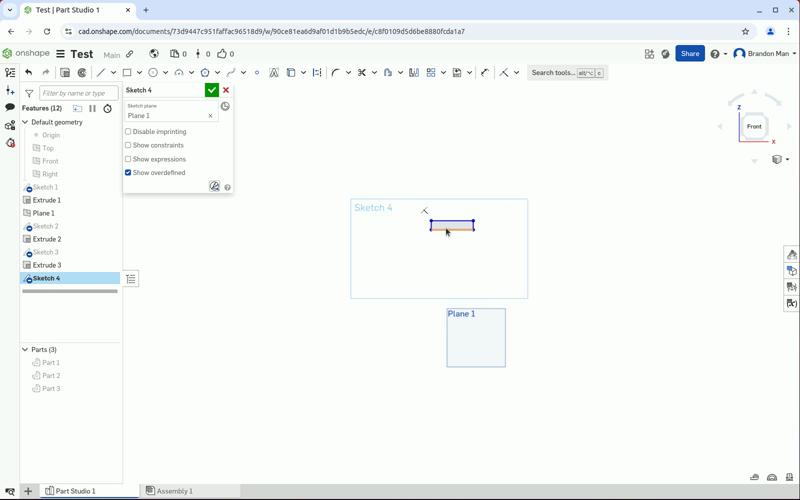
scroll(6)
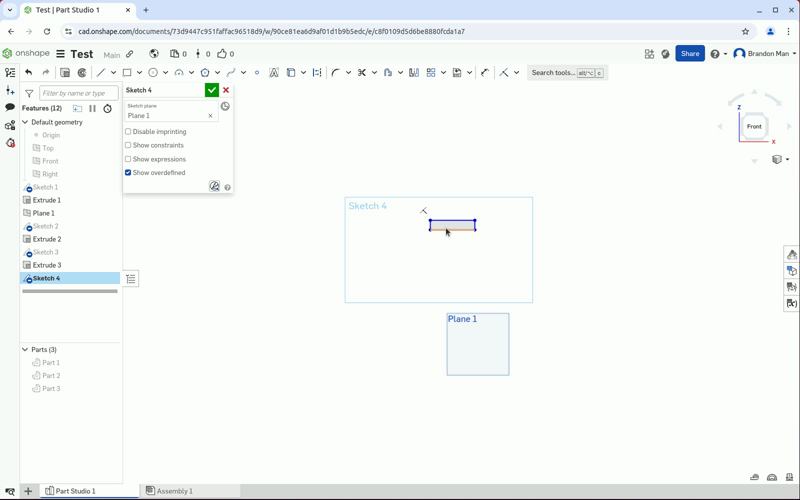
scroll(6)
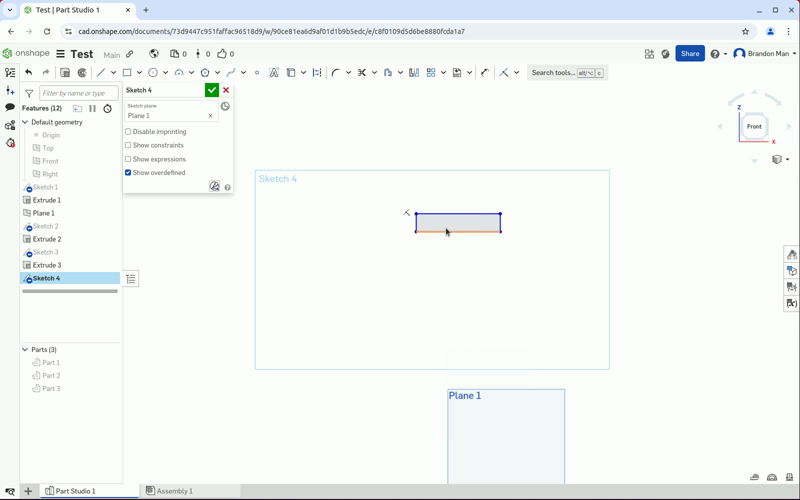
scroll(6)
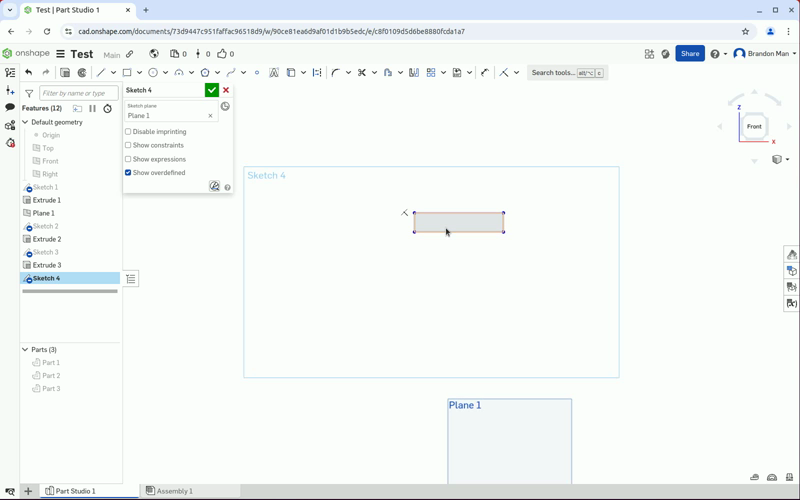
scroll(6)
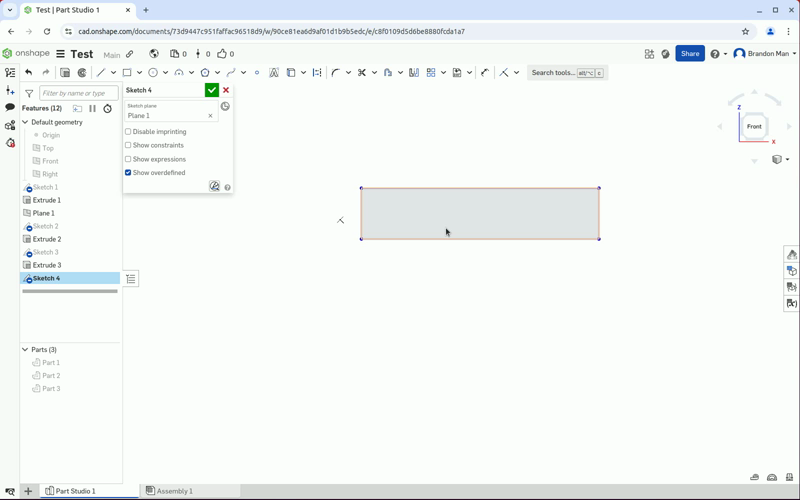
click(446, 227)
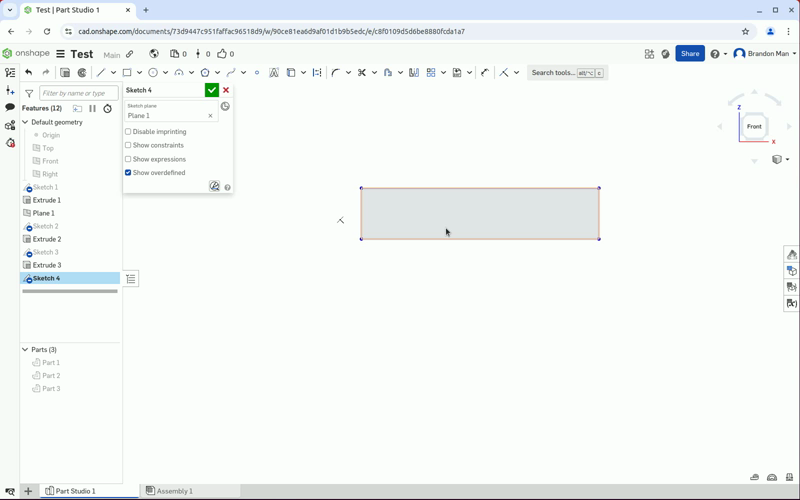
scroll(-6)
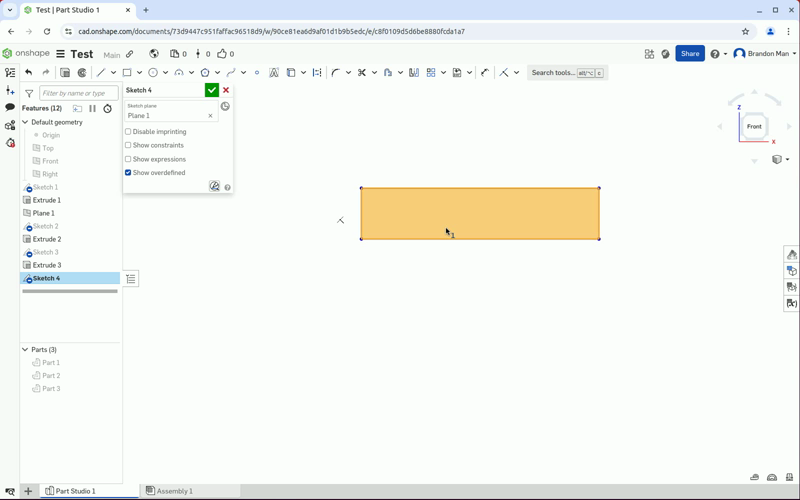
scroll(-6)
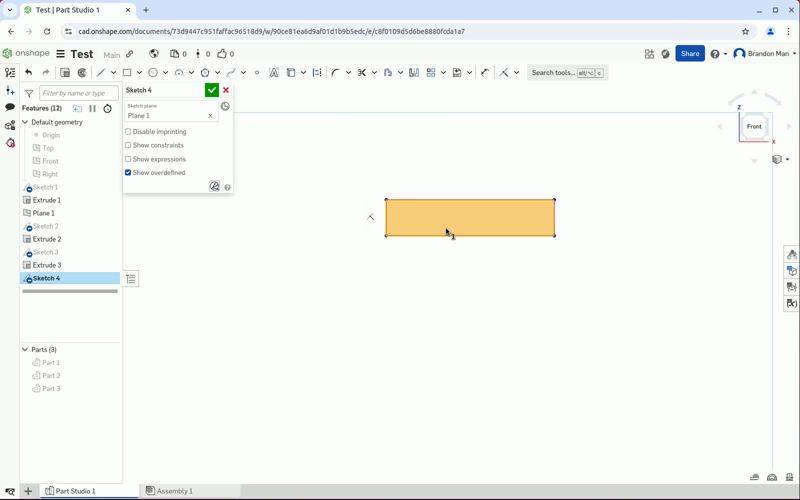
scroll(-6)
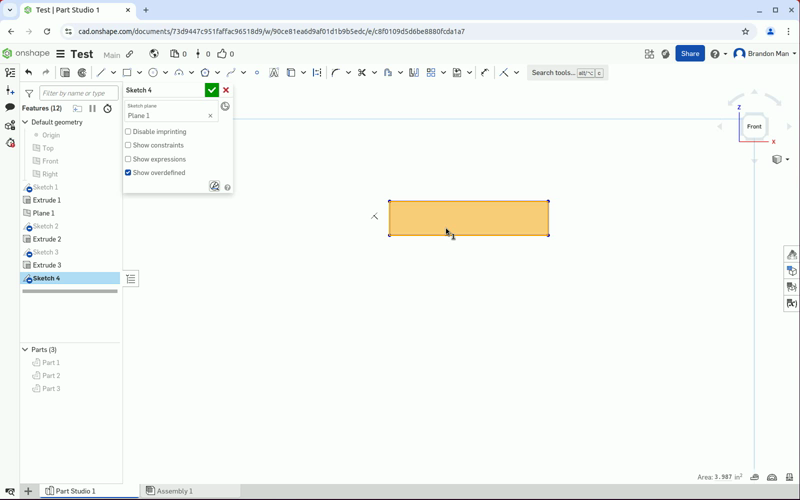
scroll(-6)
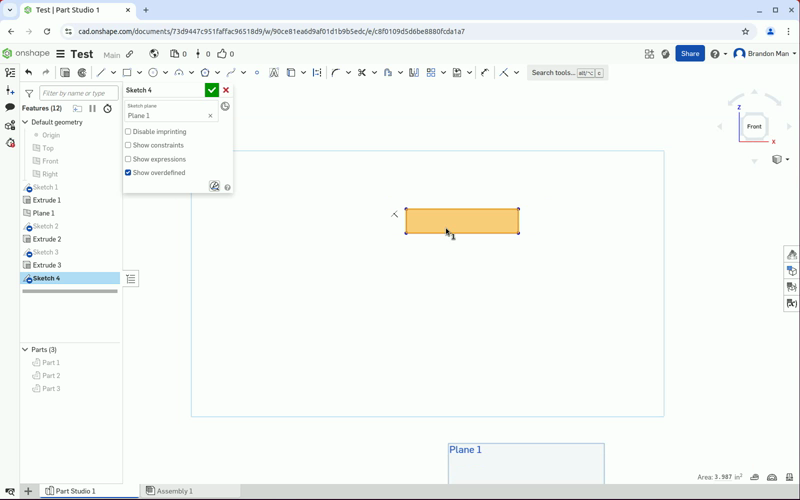
scroll(-6)
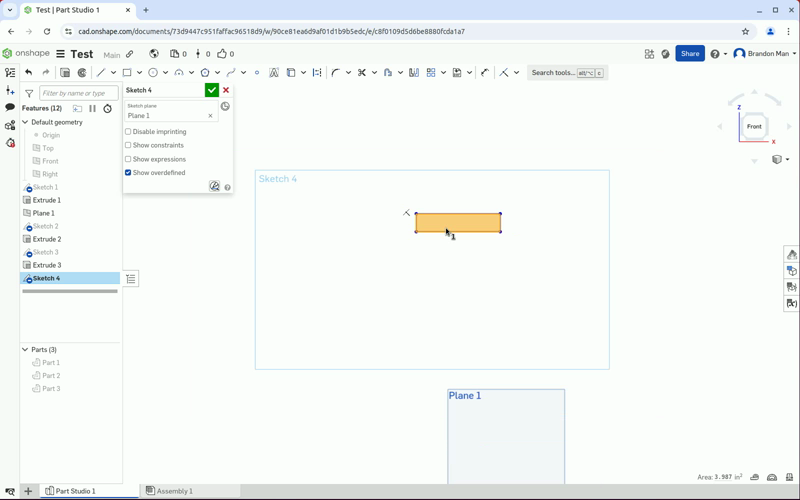
scroll(-6)
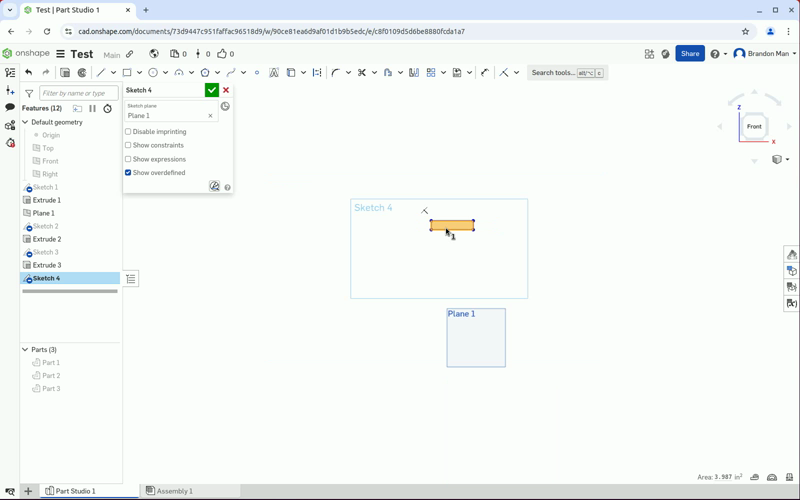
scroll(-6)
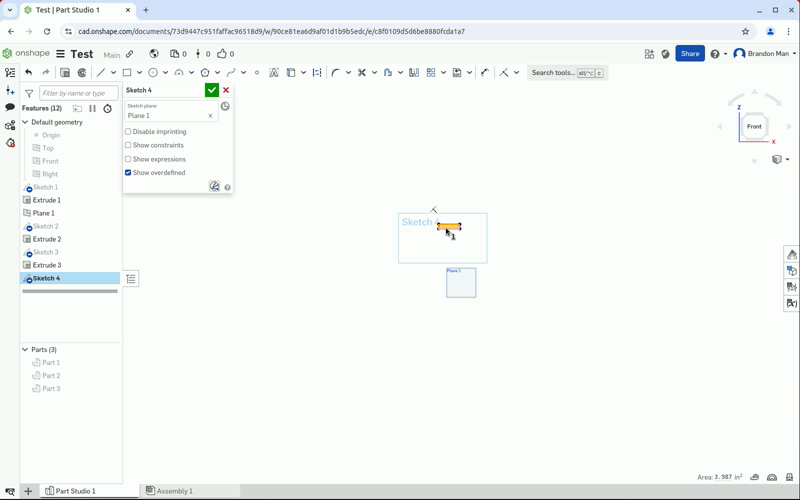
mouse_move(73, 352)
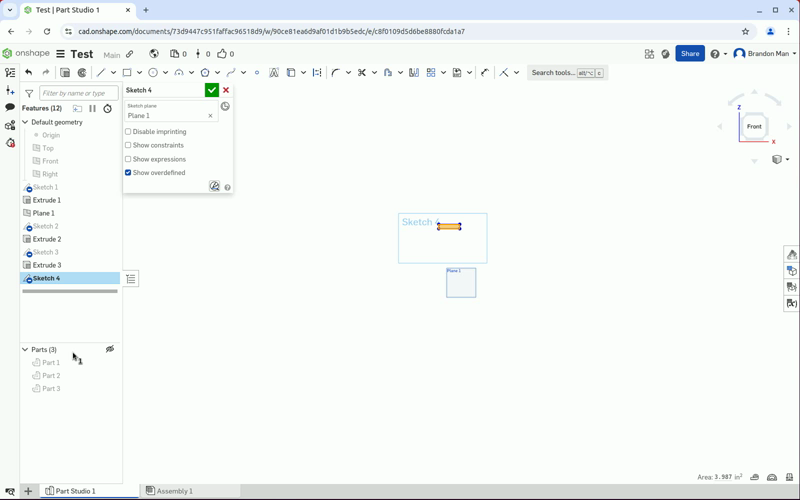
key(shift+y)
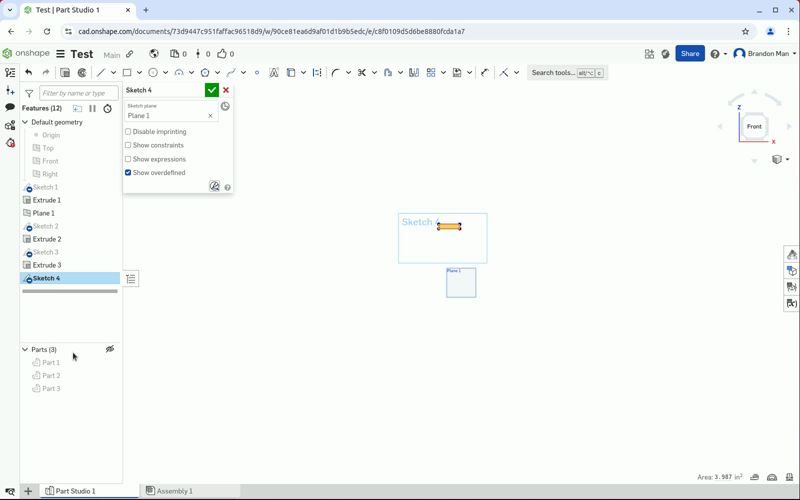
key(shift+e)
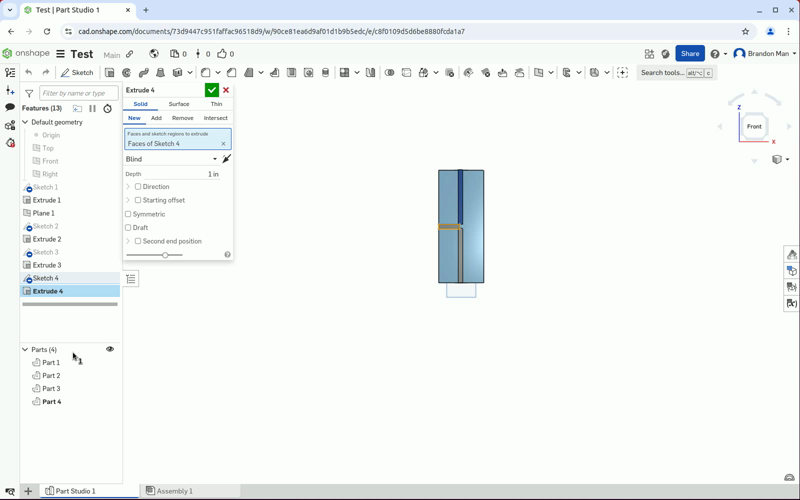
mouse_move(143, 106)
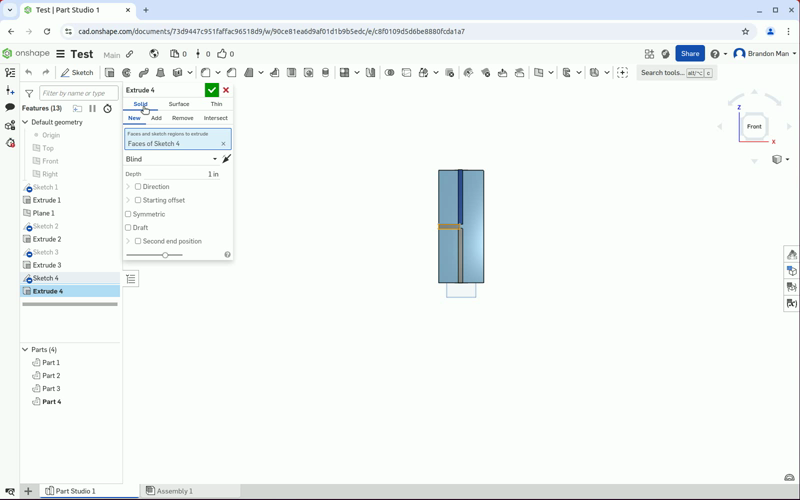
click(143, 106)
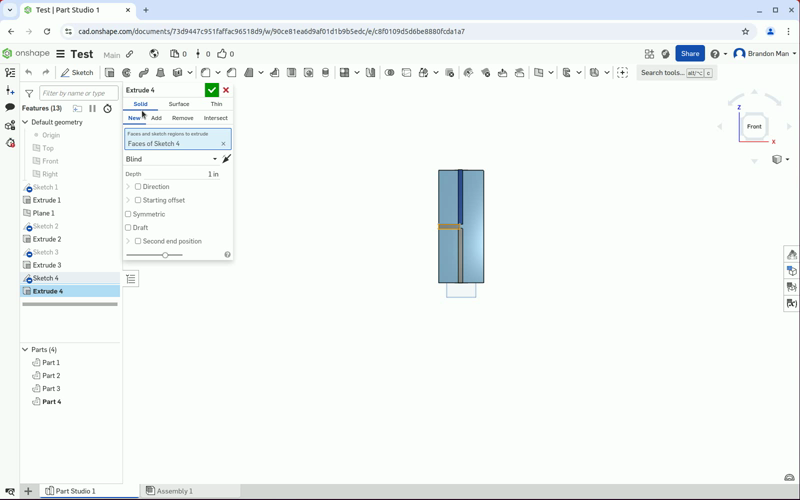
mouse_move(137, 120)
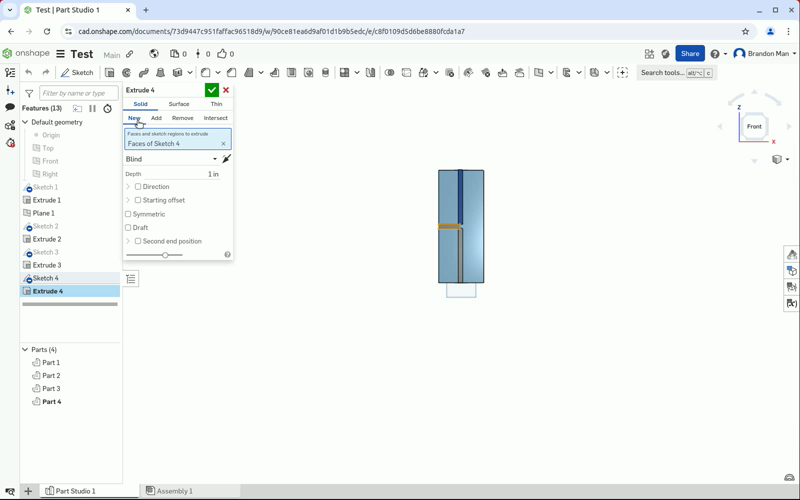
click(137, 120)
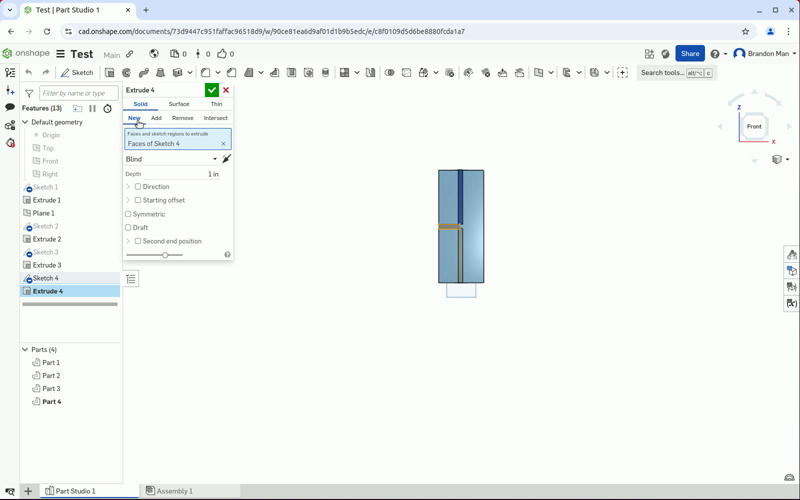
key(tab, 4)
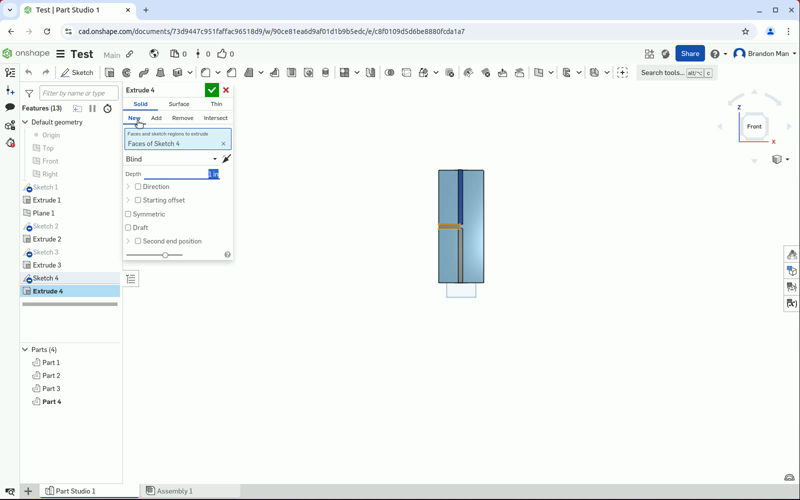
text(1.926)
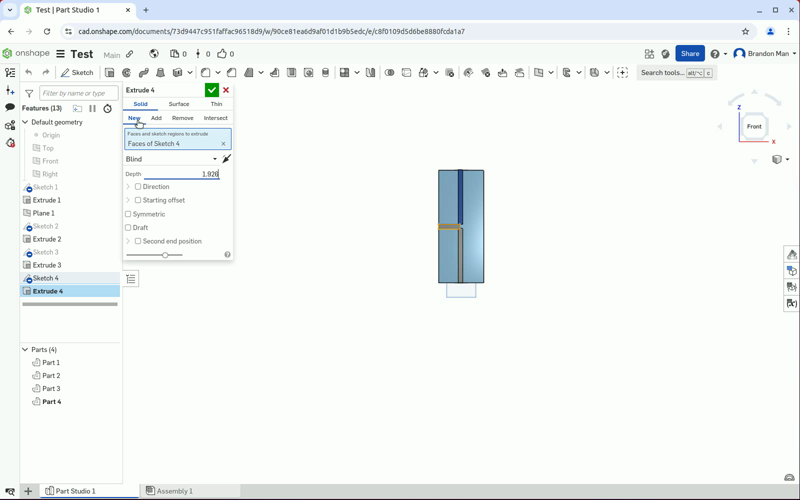
key(enter)
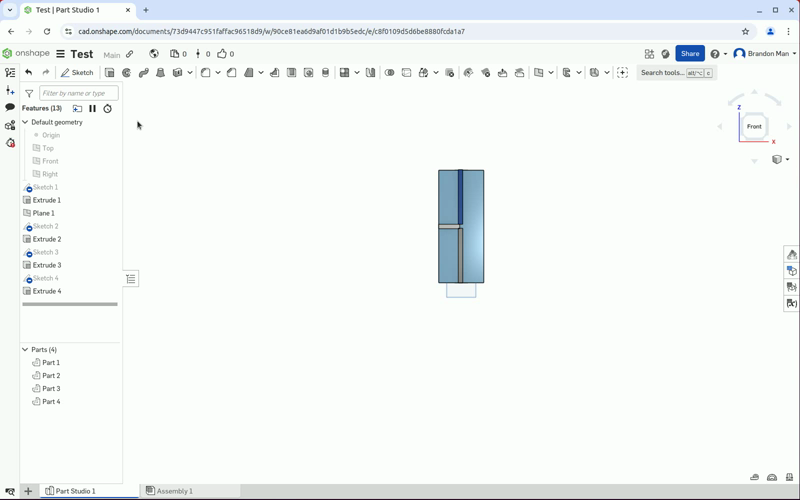
key(shift+h)
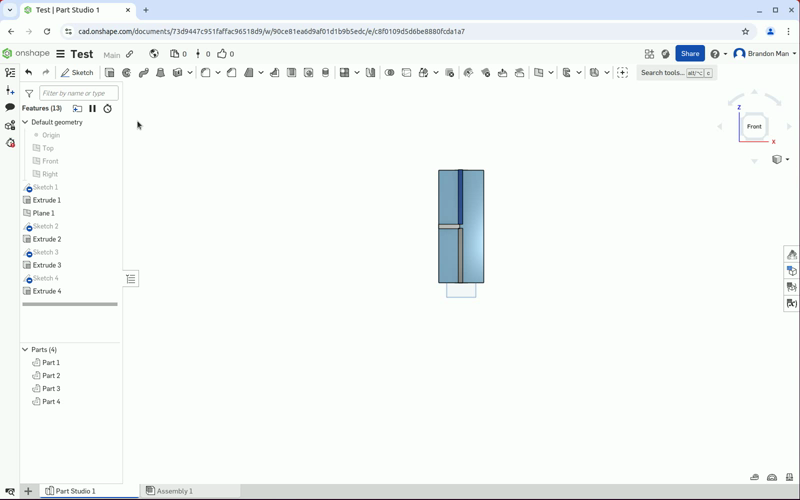
key(shift+h)
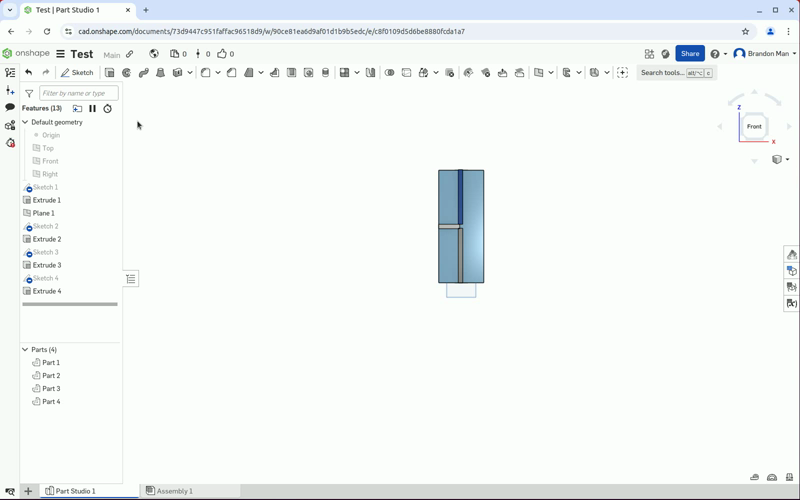
mouse_move(73, 189)
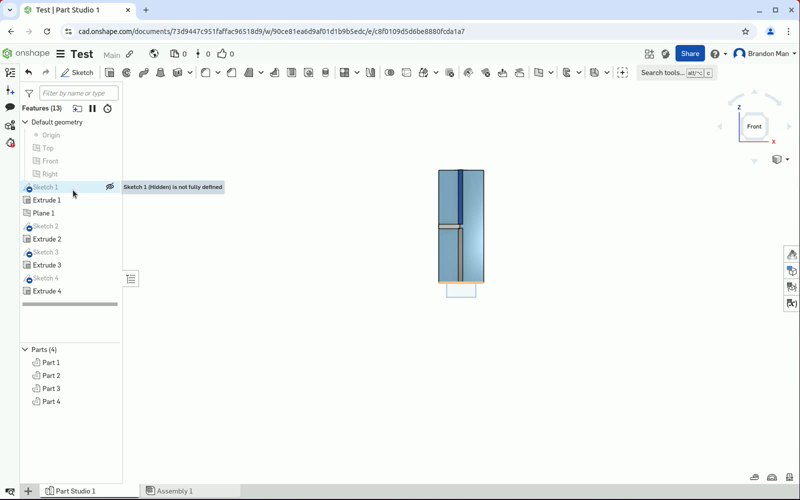
click(73, 189)
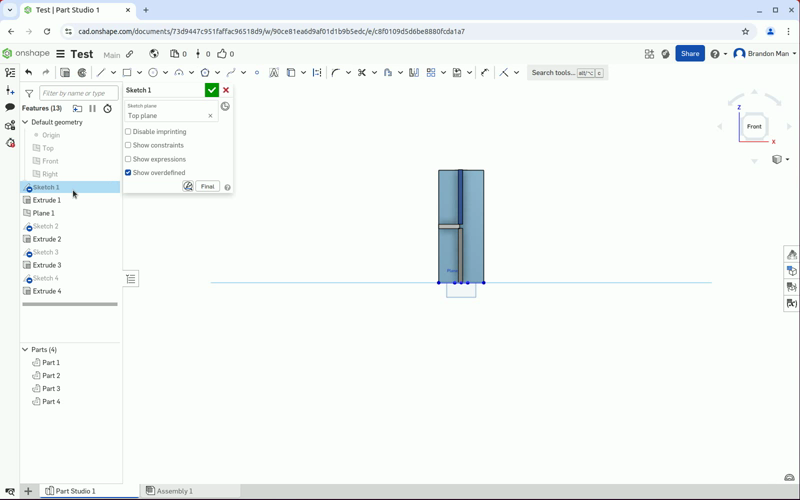
mouse_move(229, 92)
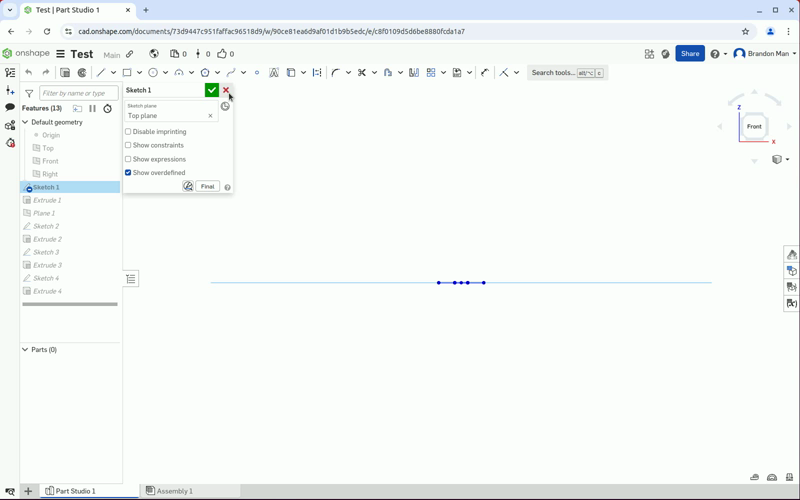
click(229, 92)
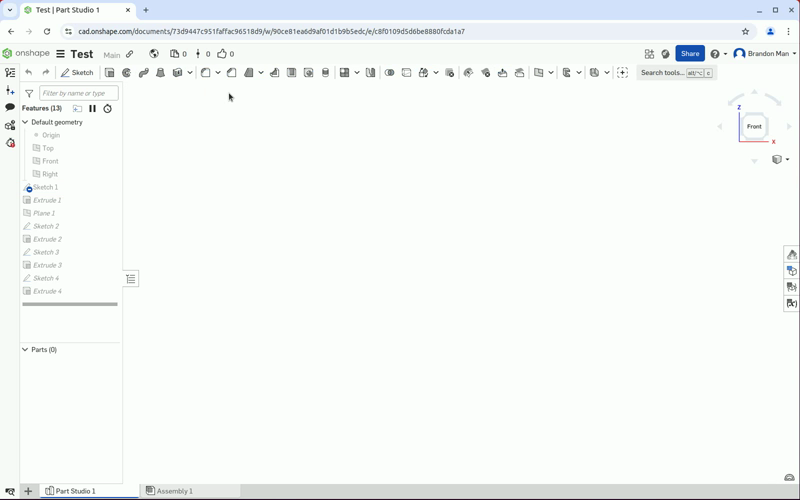
key(shift+s)
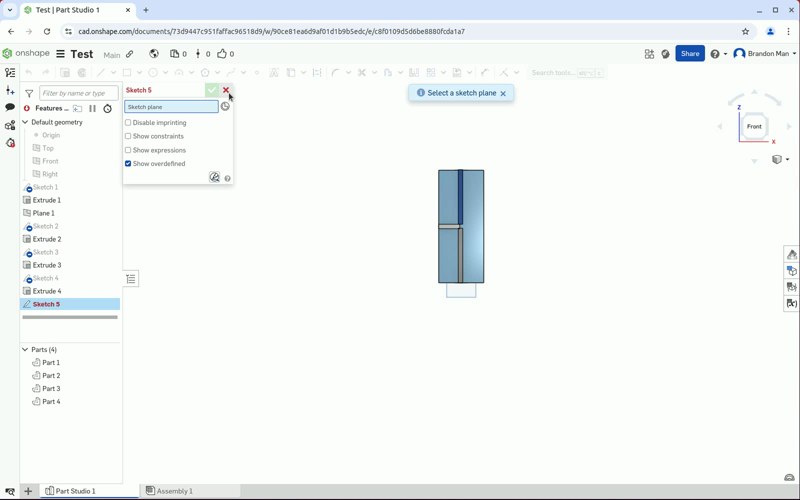
mouse_move(73, 215)
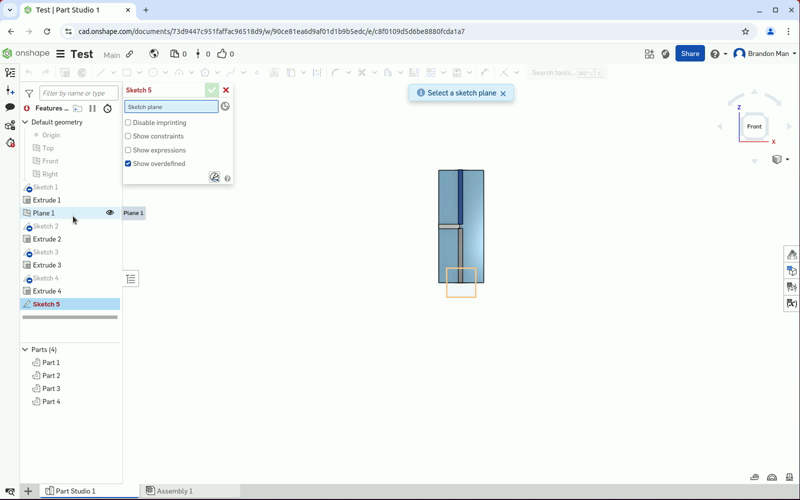
click(73, 215)
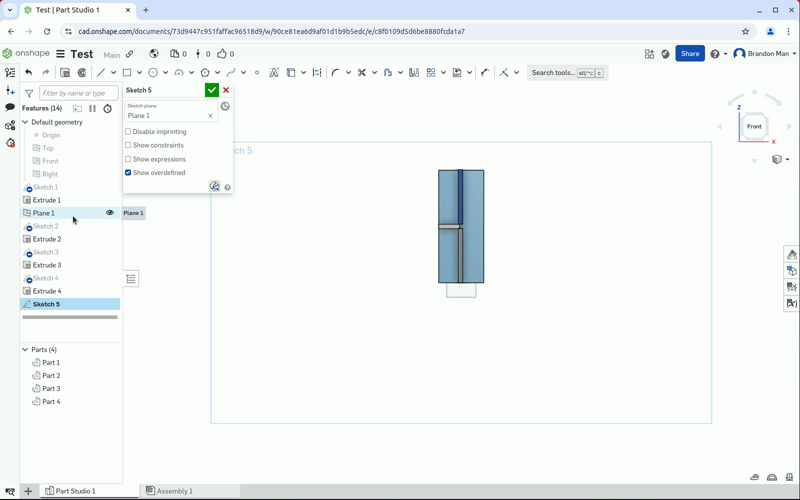
mouse_move(73, 352)
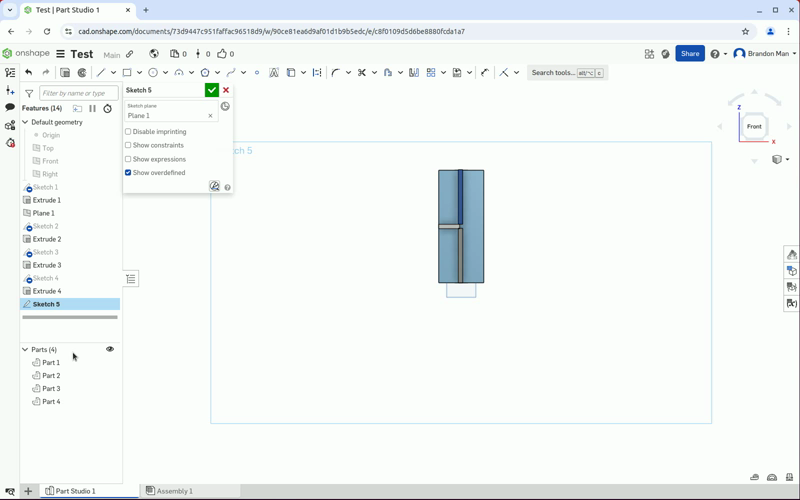
key(y)
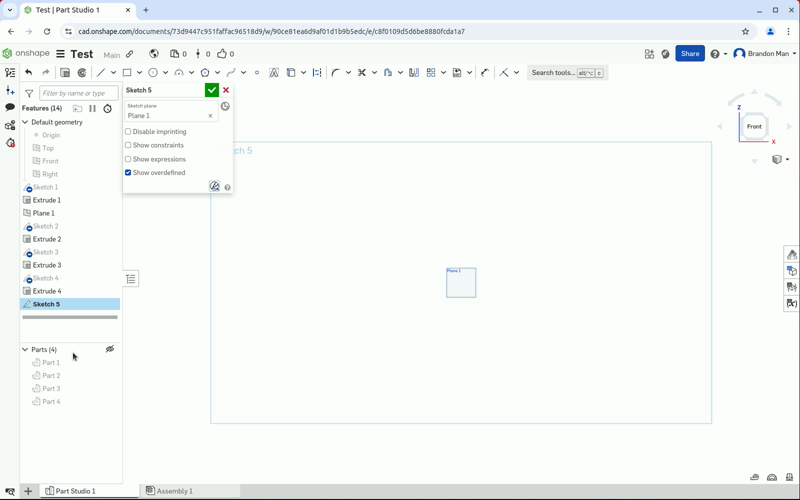
key(l)
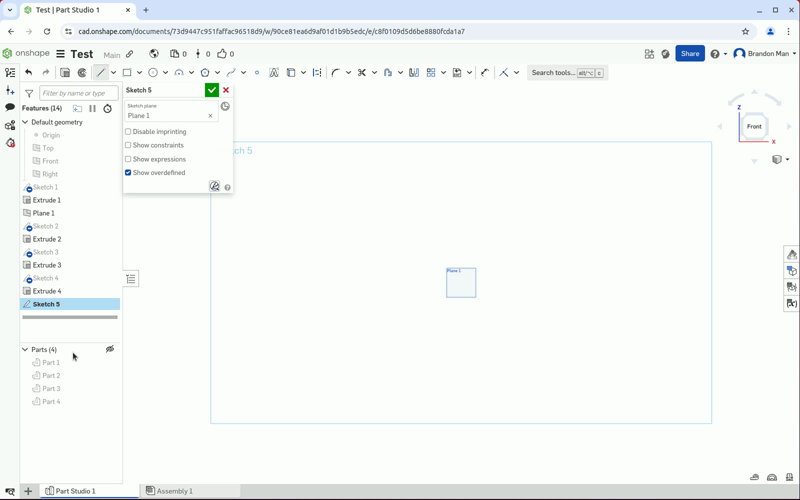
key_down(shift)
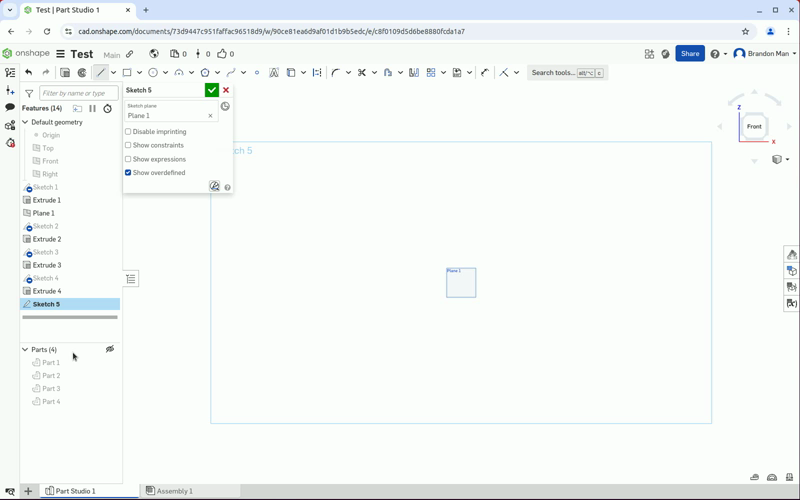
mouse_move(463, 228)
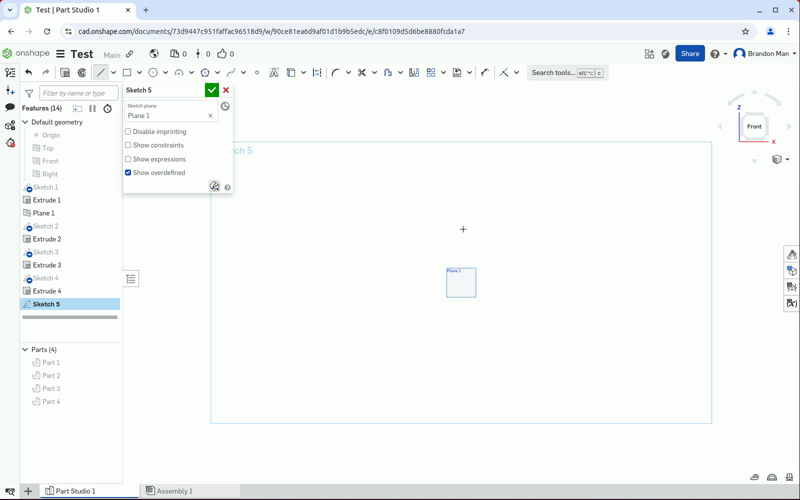
click(463, 228)
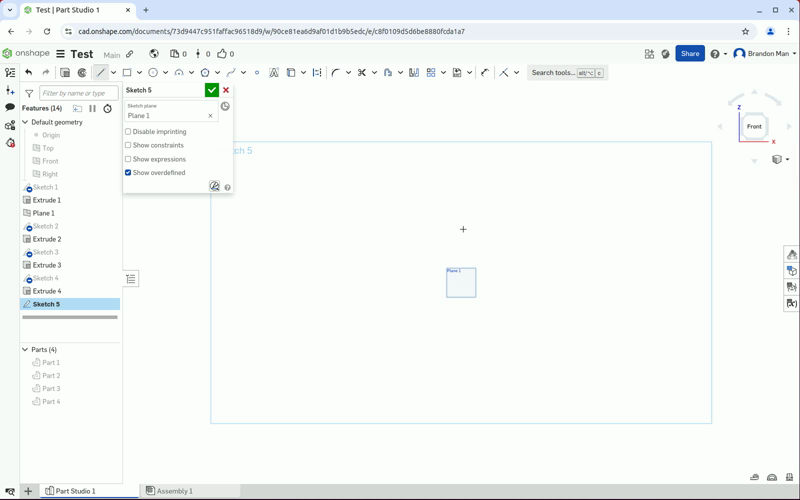
key_up(shift)
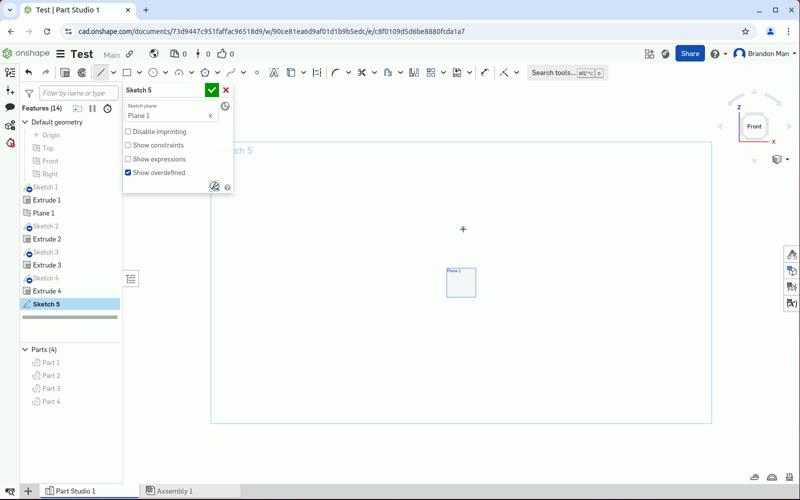
key_down(shift)
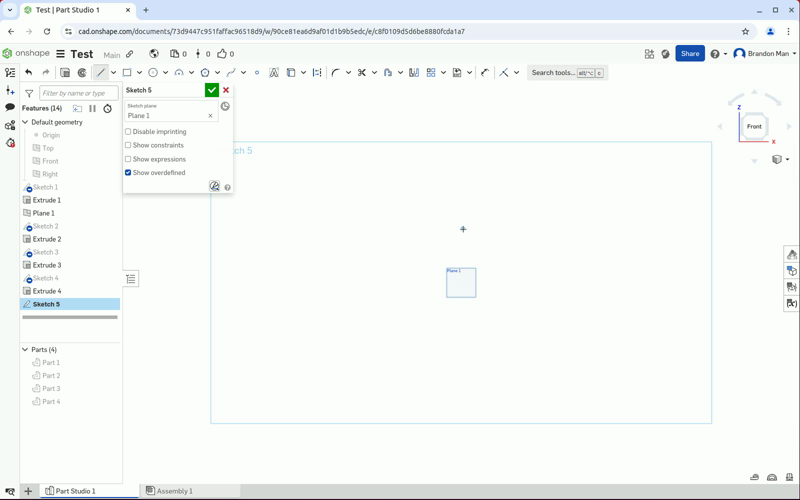
mouse_move(493, 228)
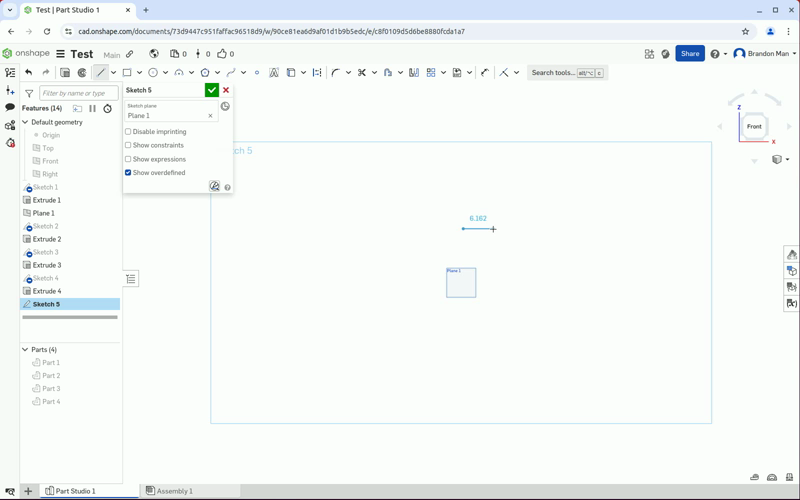
mouse_move(484, 228)
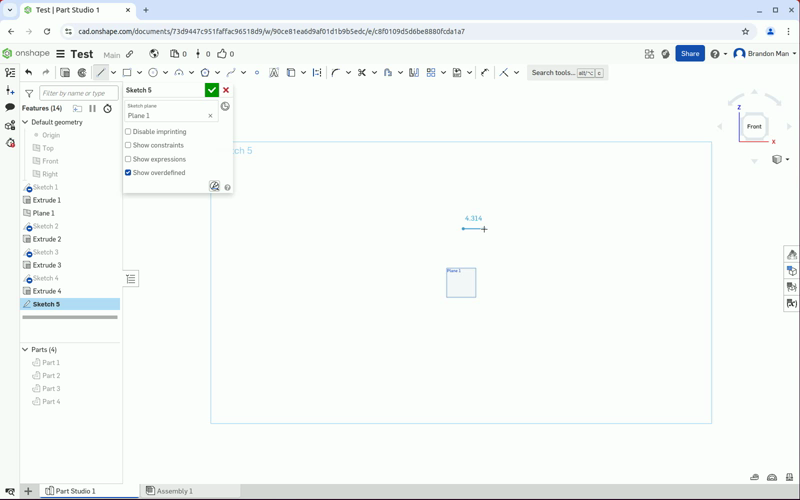
click(484, 228)
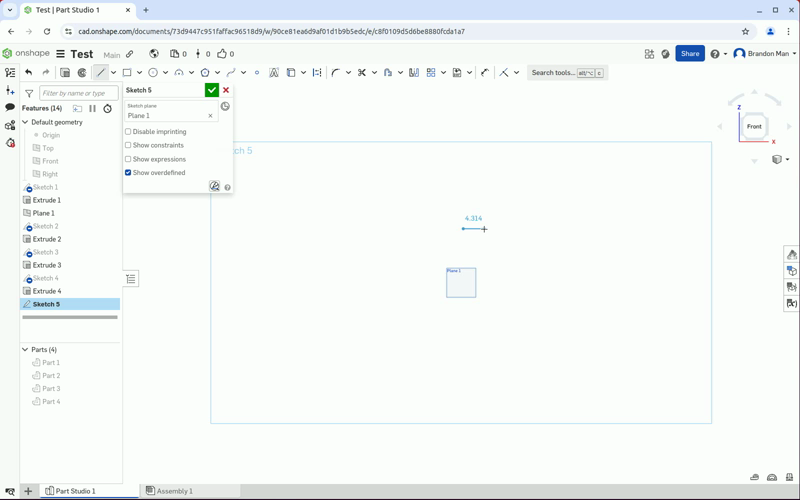
key_up(shift)
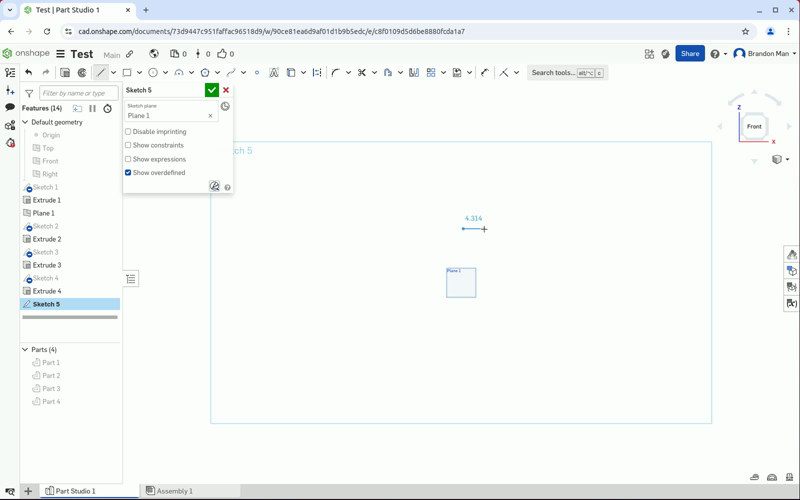
key_down(shift)
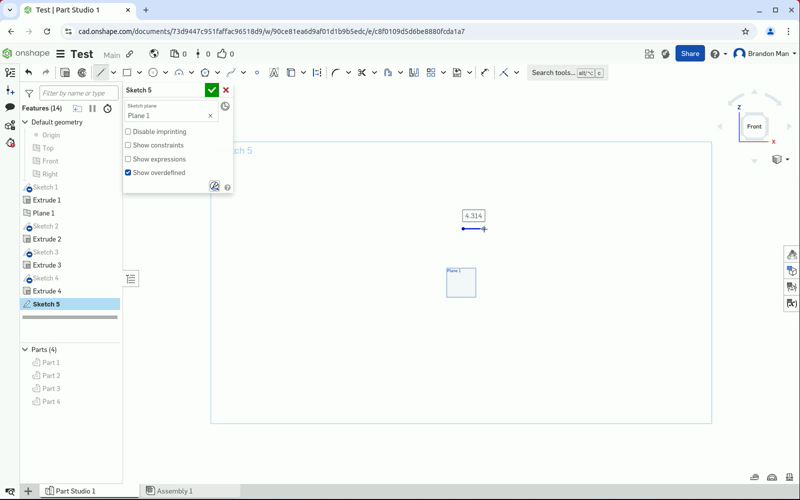
mouse_move(514, 228)
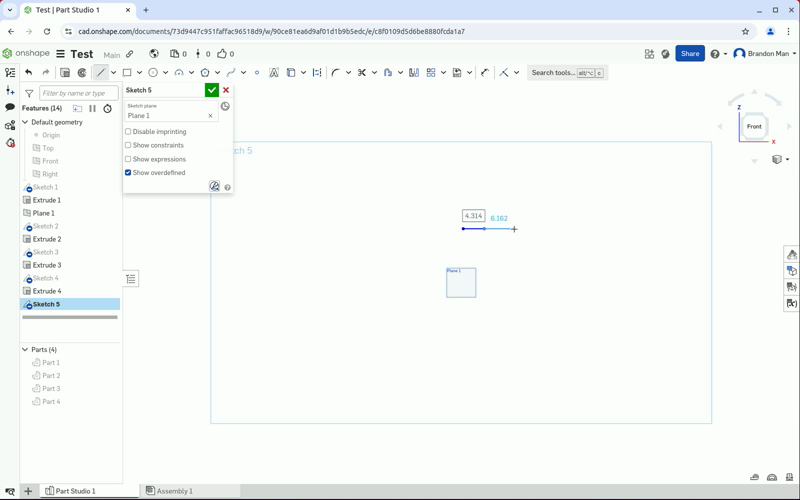
mouse_move(484, 224)
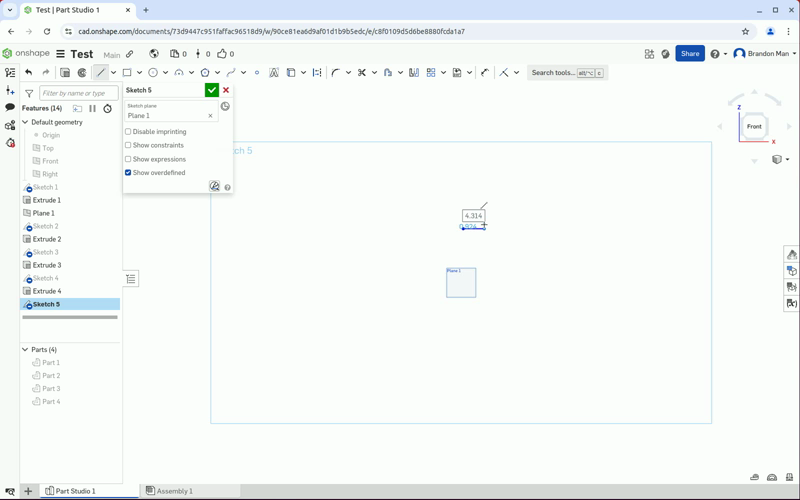
scroll(6)
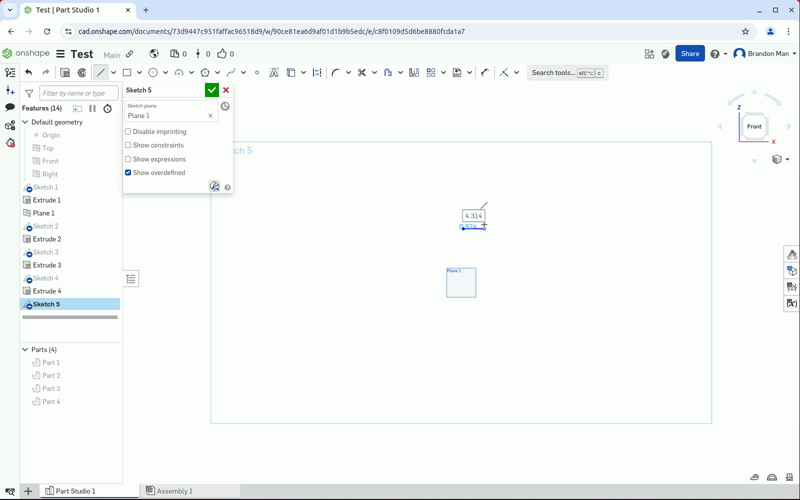
scroll(6)
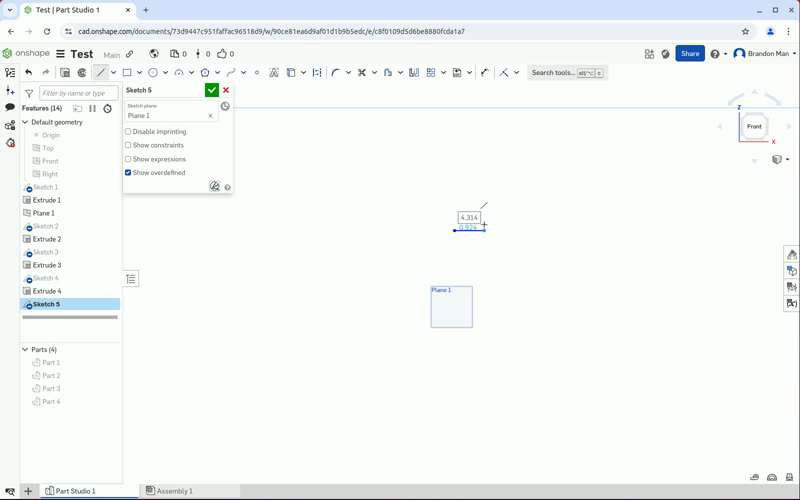
scroll(6)
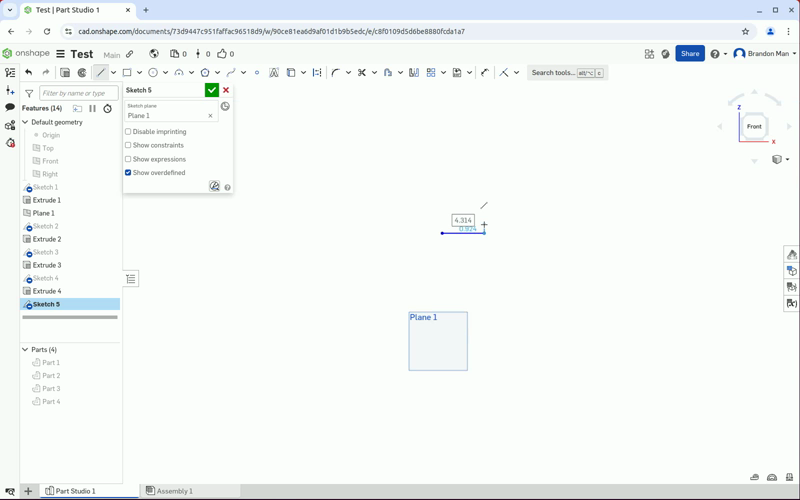
scroll(6)
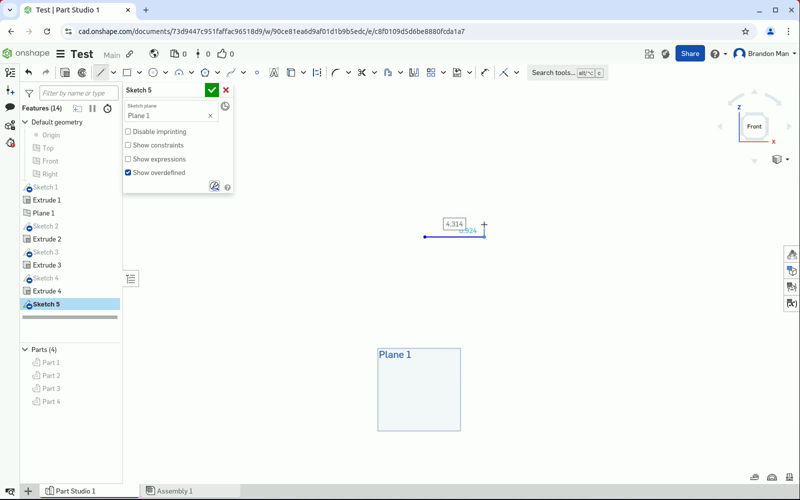
scroll(6)
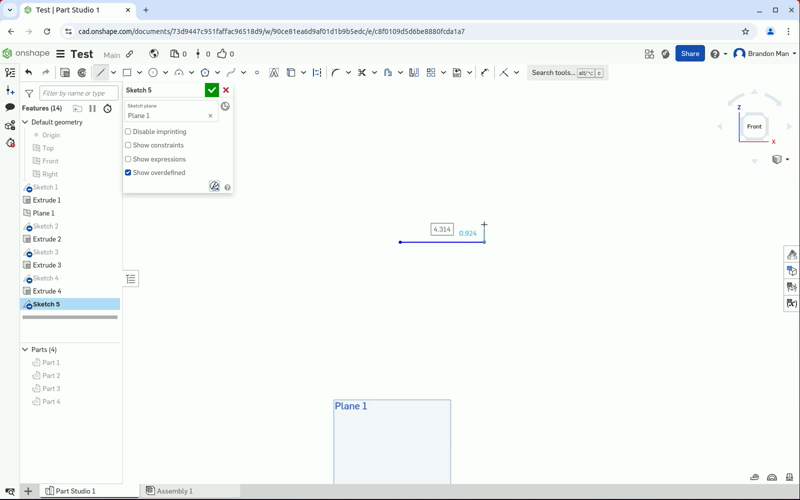
scroll(6)
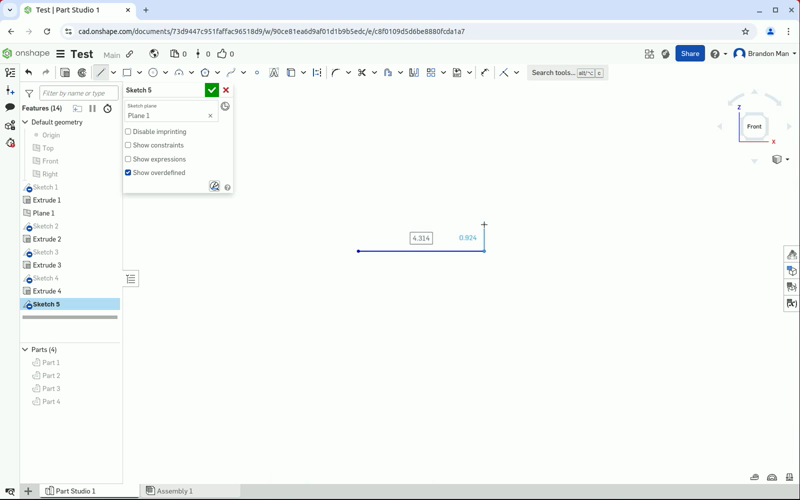
scroll(6)
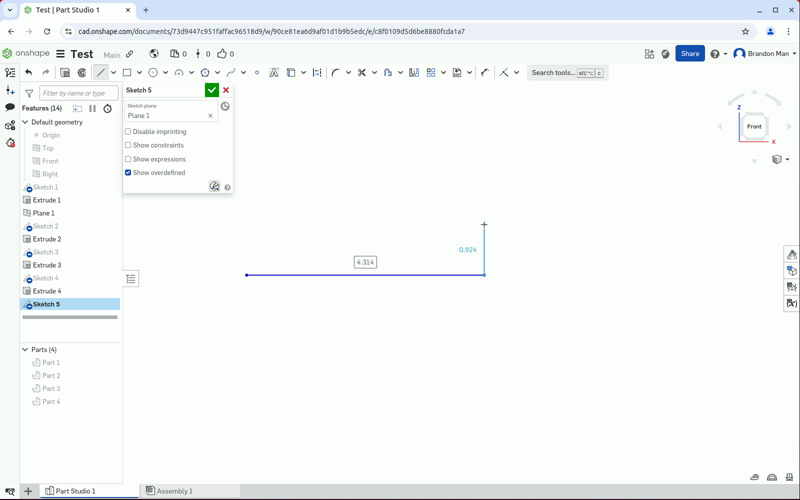
click(484, 224)
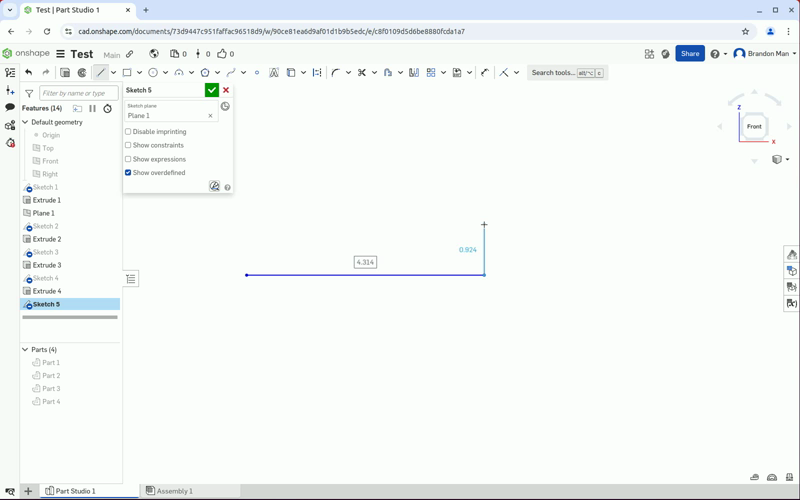
scroll(-6)
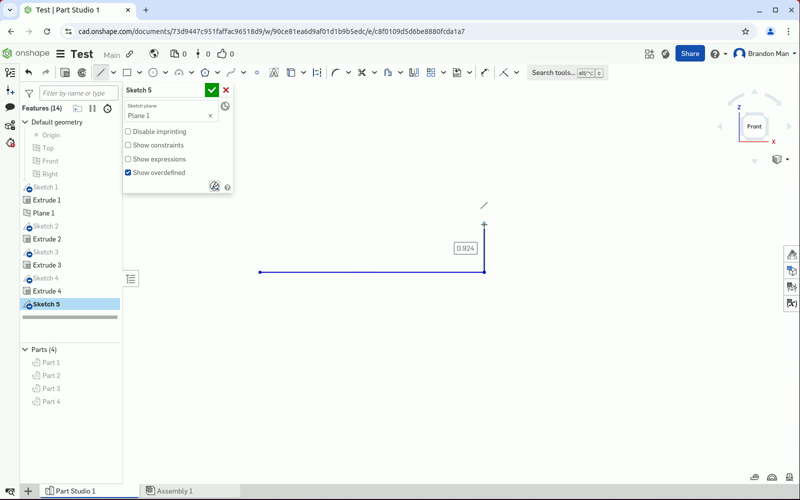
scroll(-6)
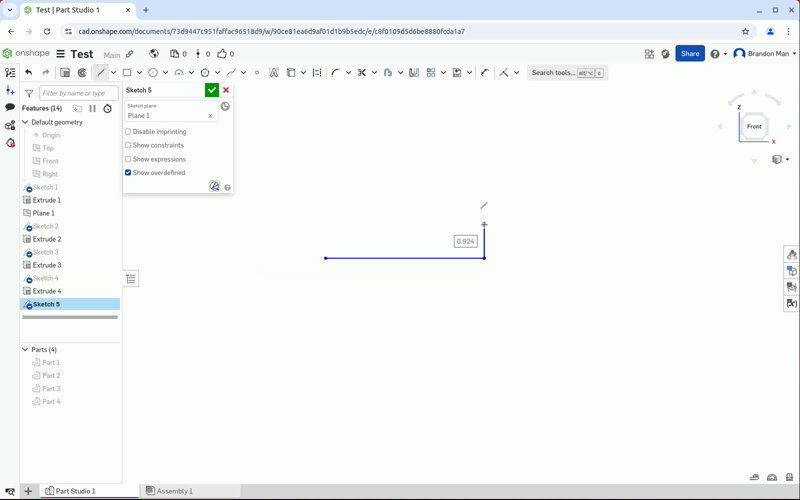
scroll(-6)
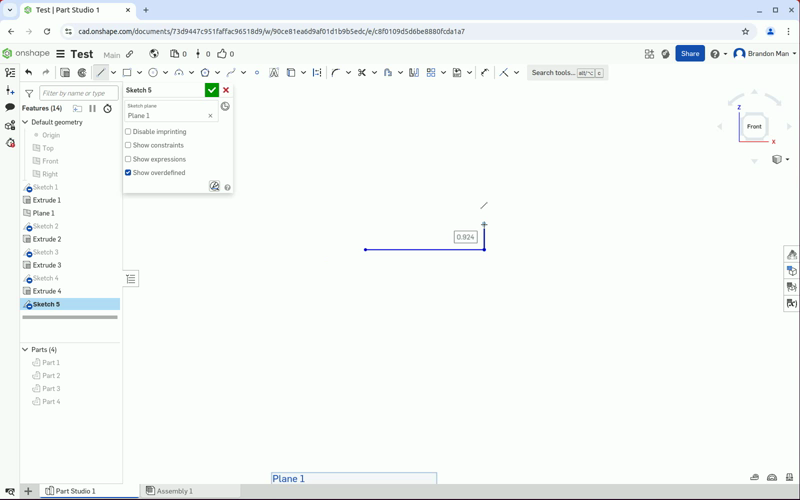
scroll(-6)
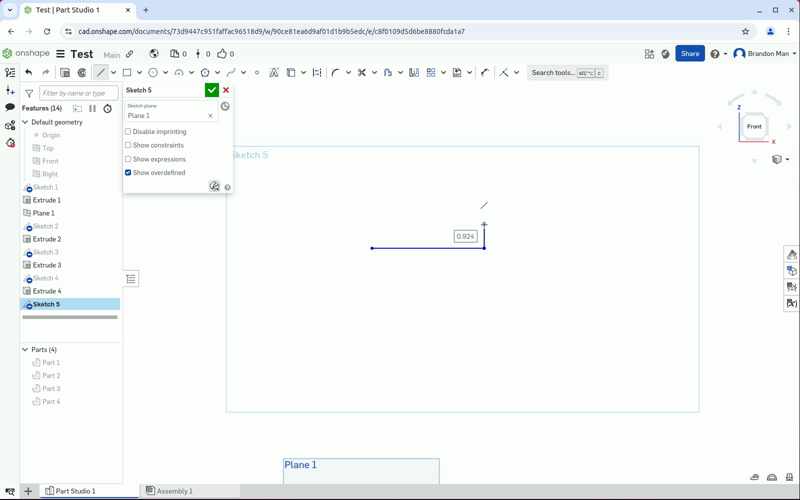
scroll(-6)
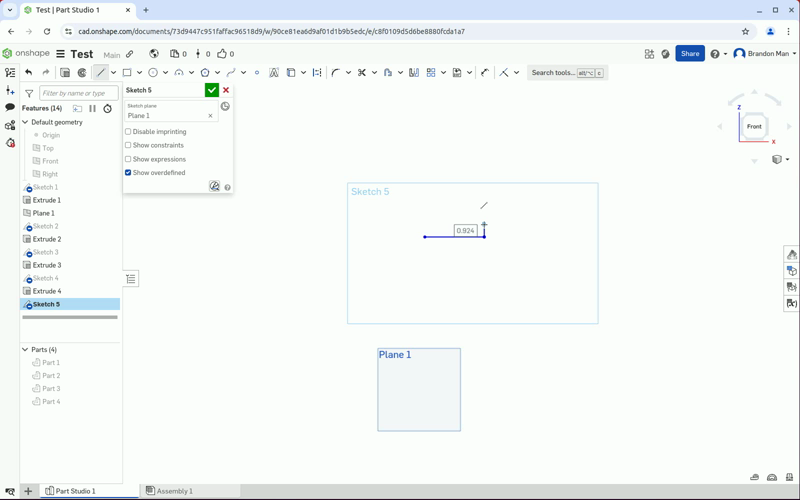
scroll(-6)
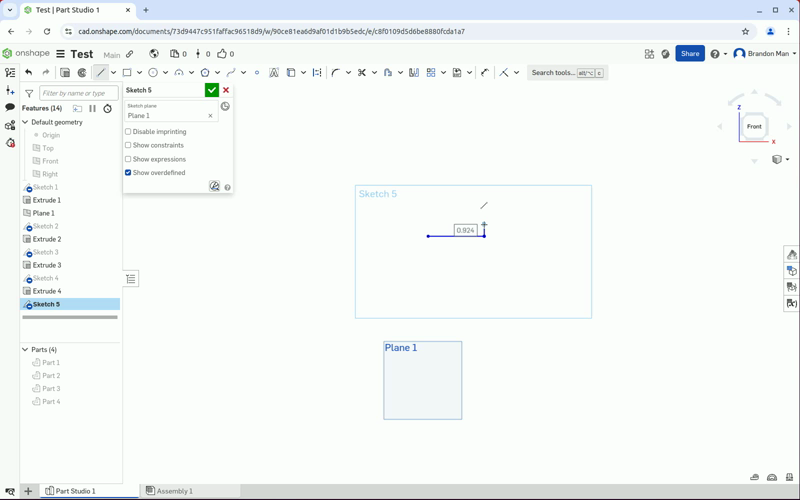
scroll(-6)
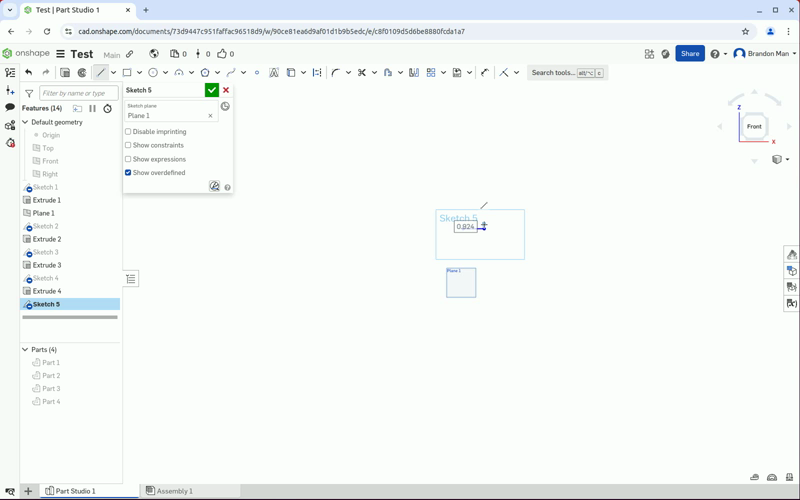
key_up(shift)
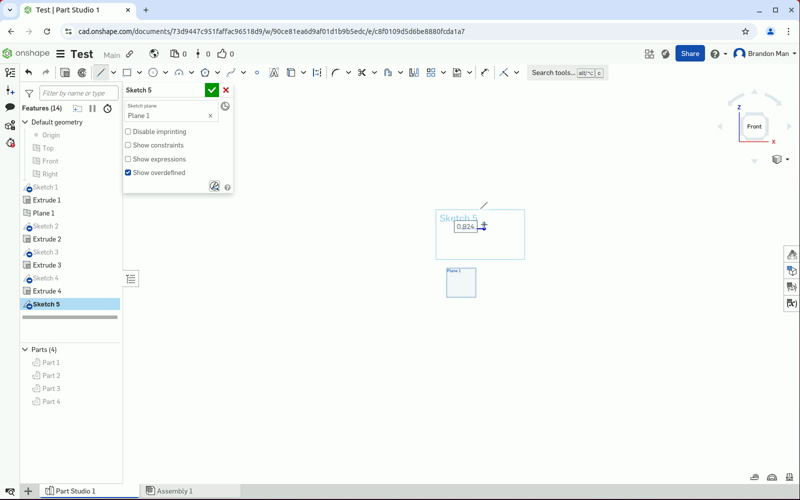
key_down(shift)
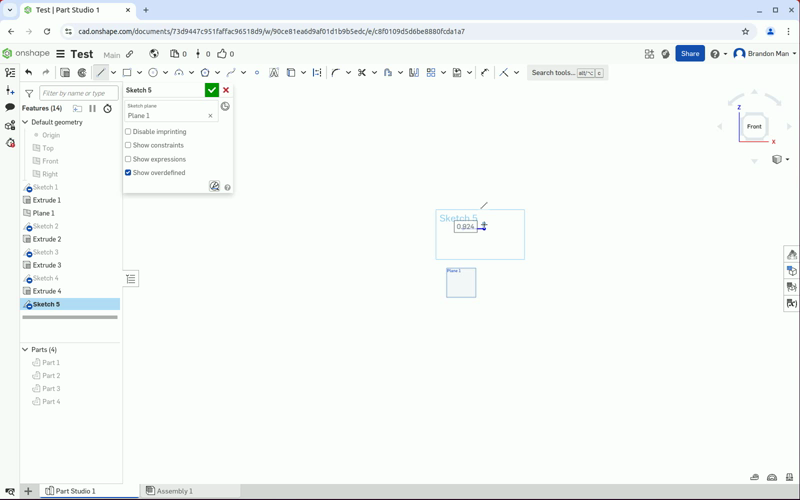
mouse_move(514, 224)
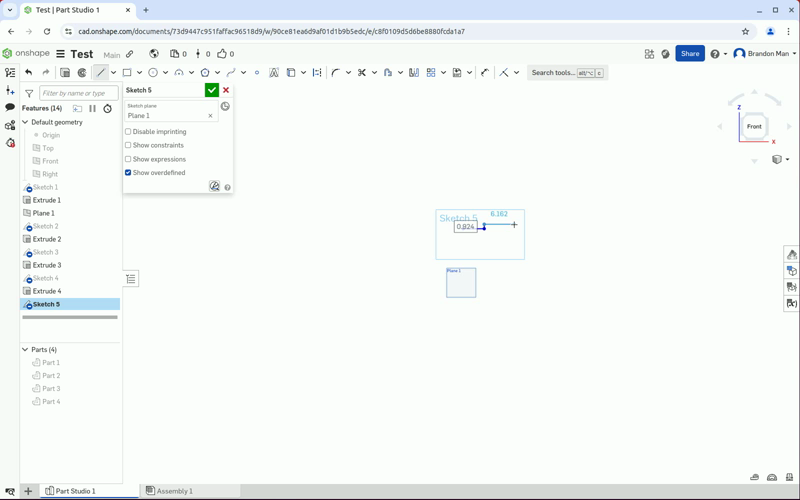
mouse_move(463, 224)
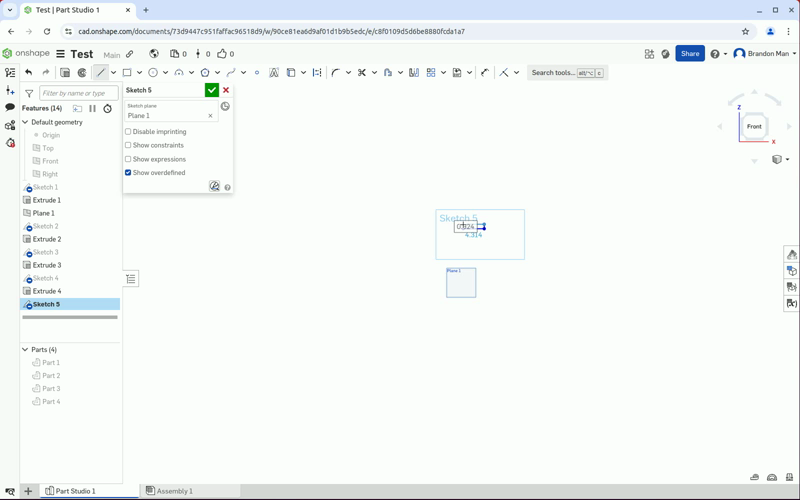
click(463, 224)
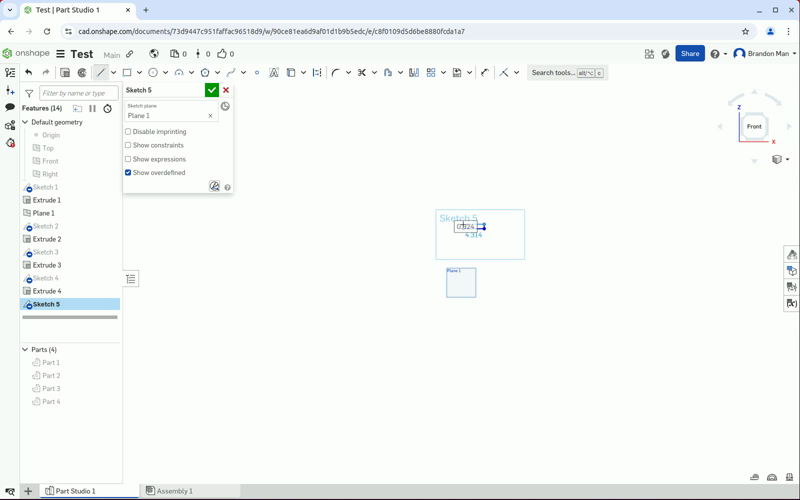
key_up(shift)
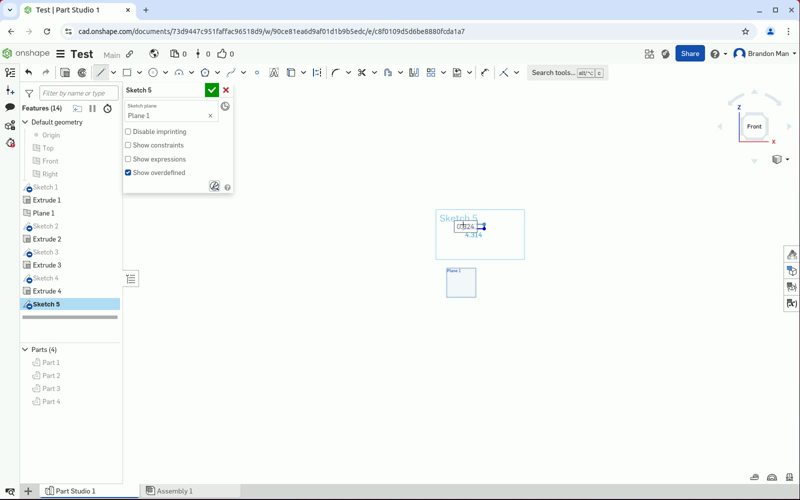
mouse_move(493, 224)
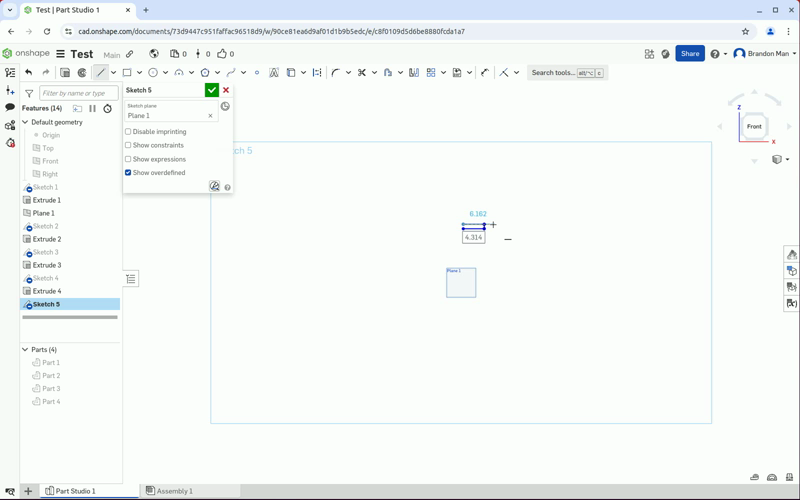
key_down(shift)
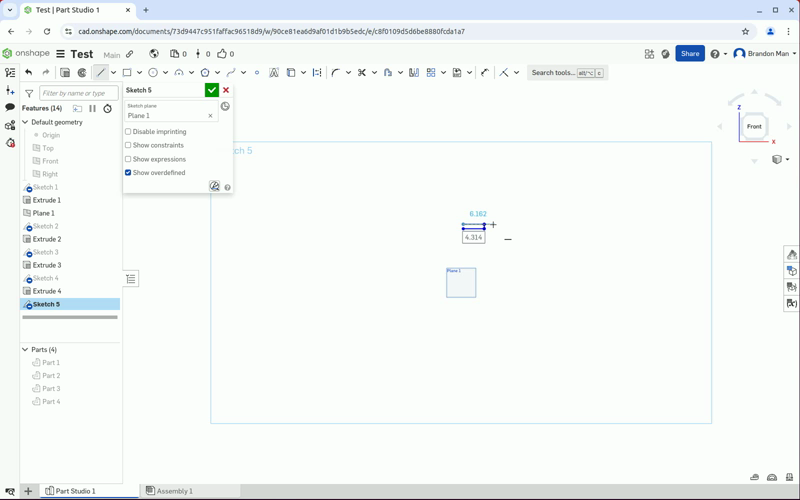
mouse_move(463, 228)
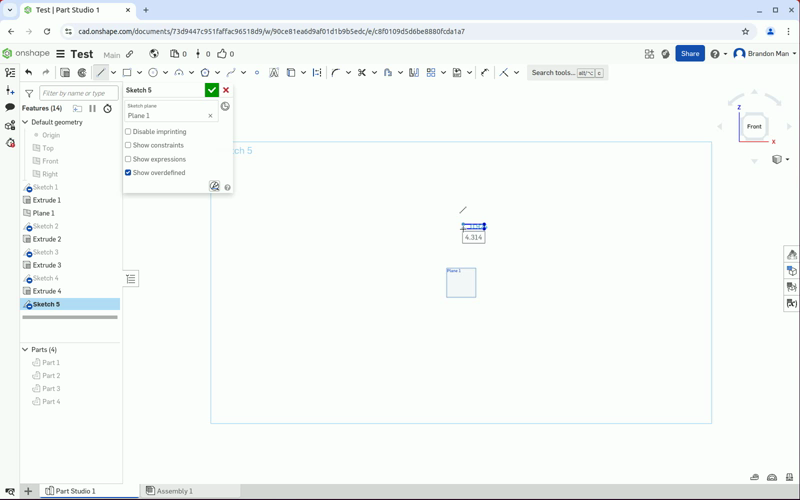
scroll(6)
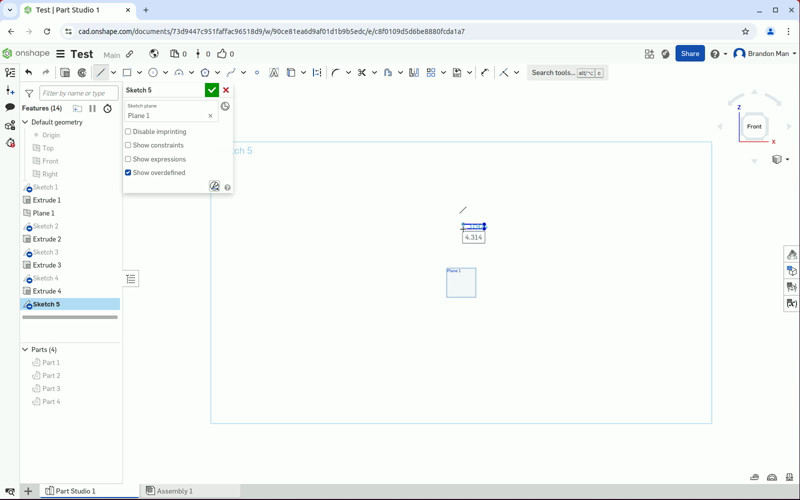
scroll(6)
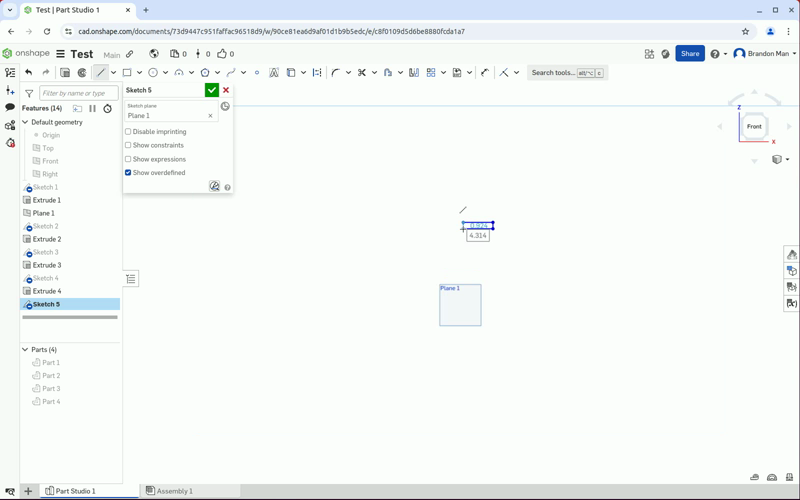
scroll(6)
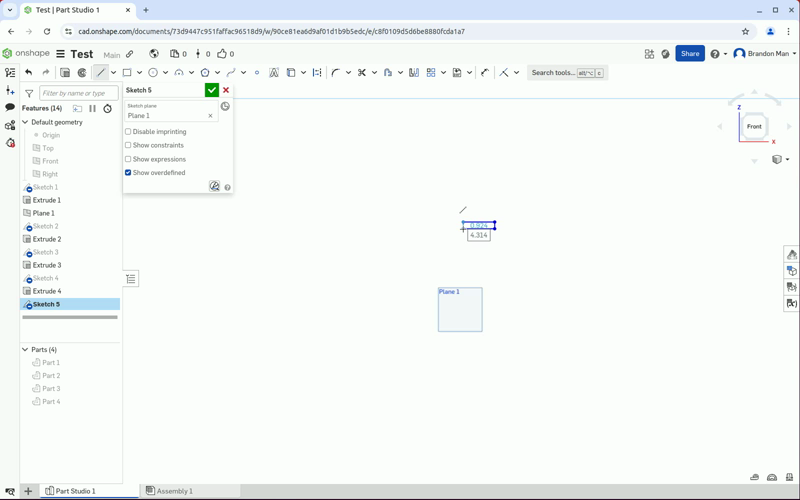
scroll(6)
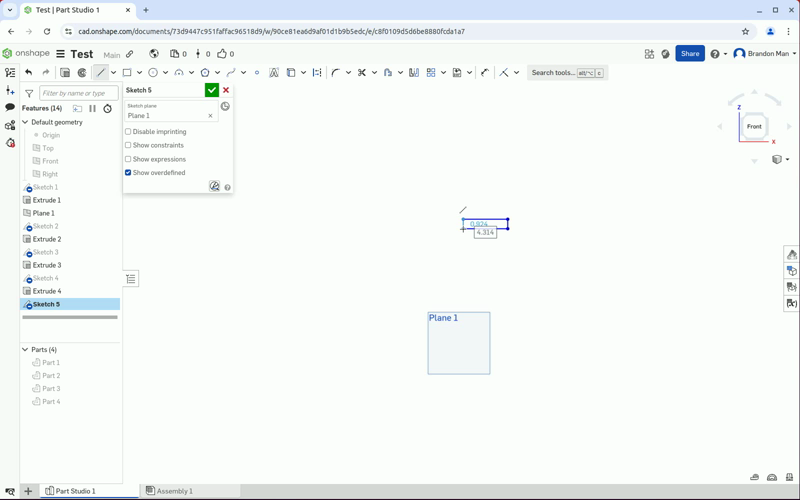
scroll(6)
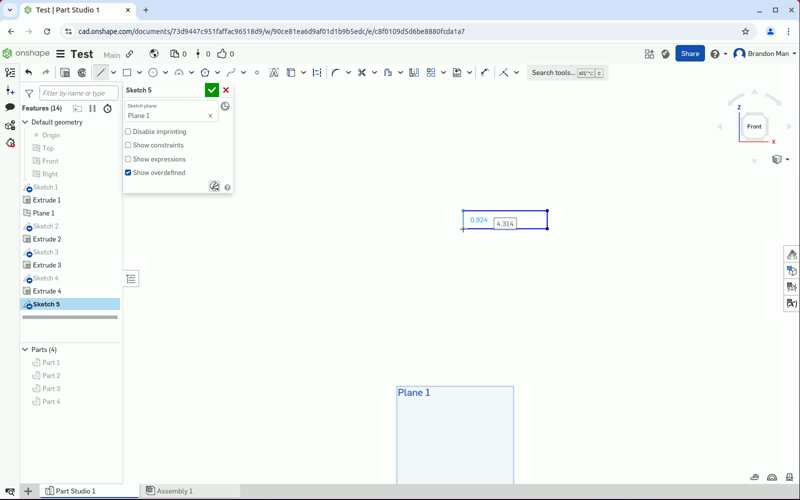
scroll(6)
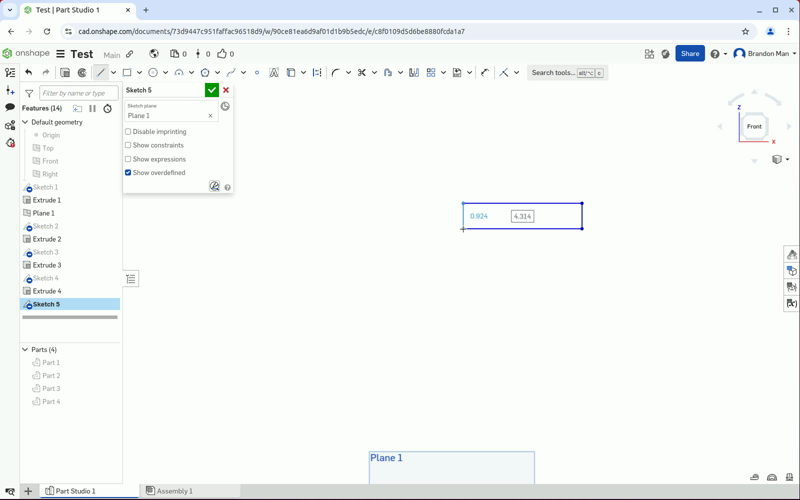
scroll(6)
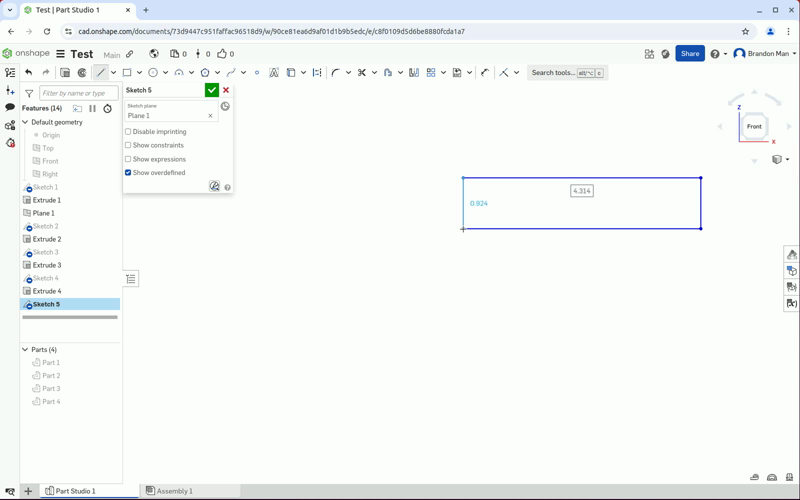
key_up(shift)
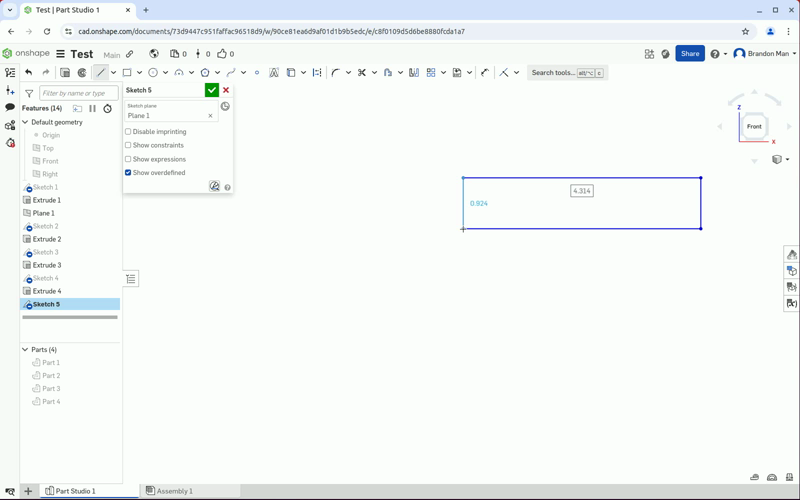
click(463, 228)
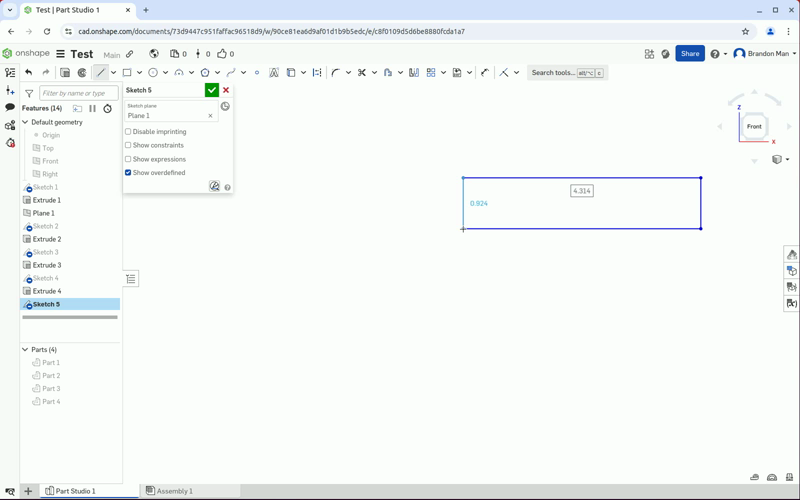
scroll(-6)
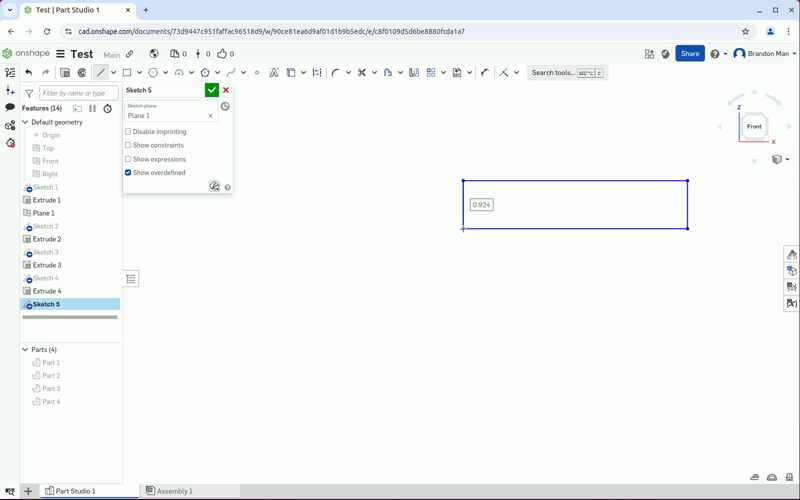
scroll(-6)
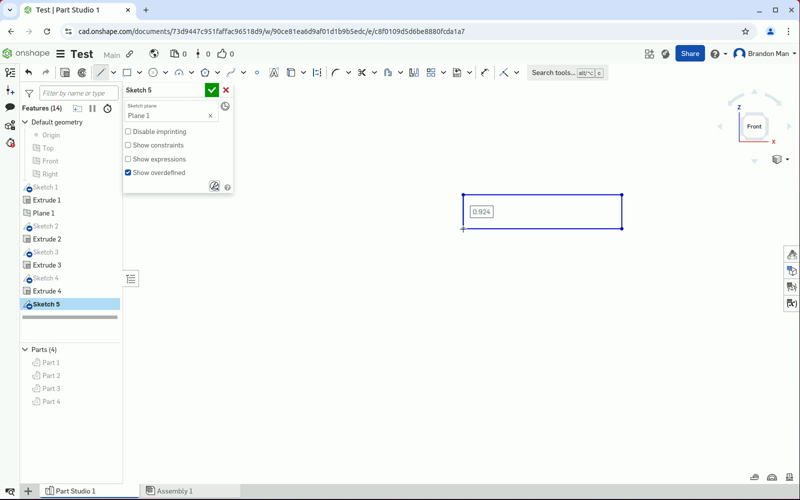
scroll(-6)
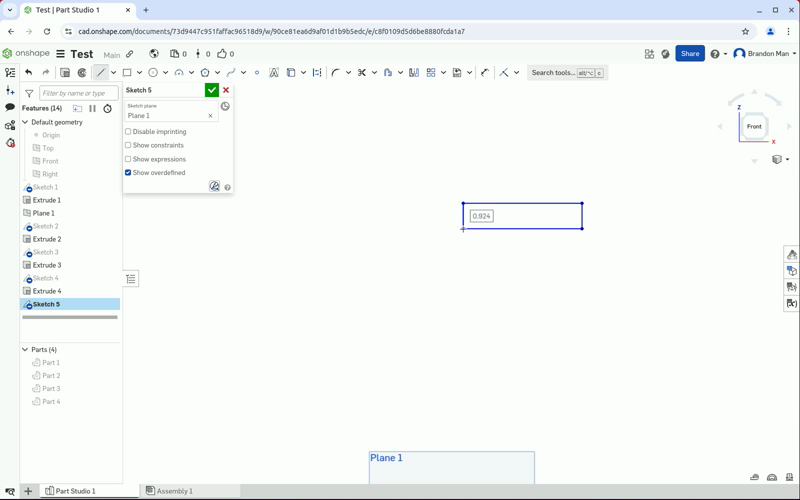
scroll(-6)
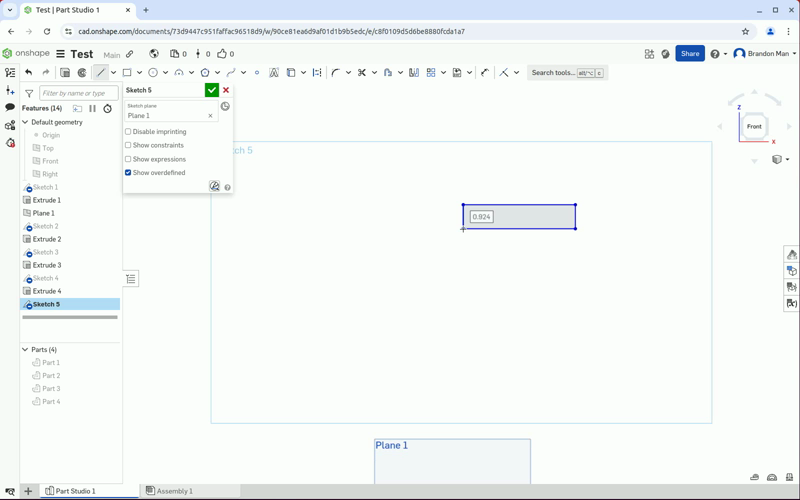
scroll(-6)
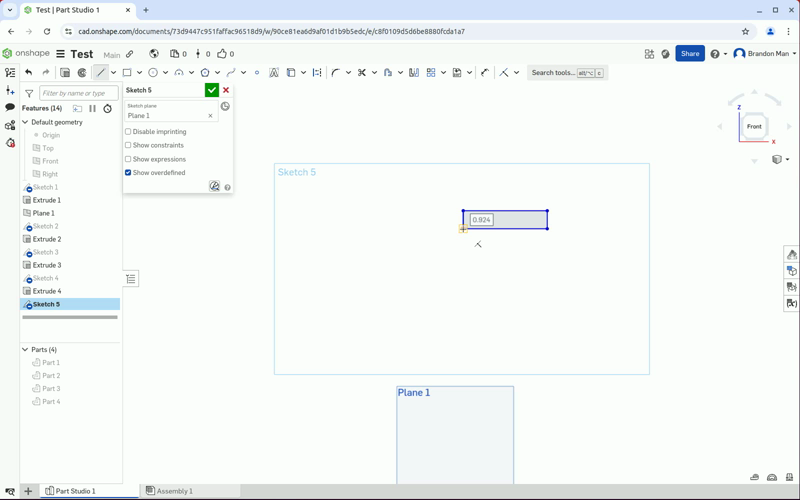
scroll(-6)
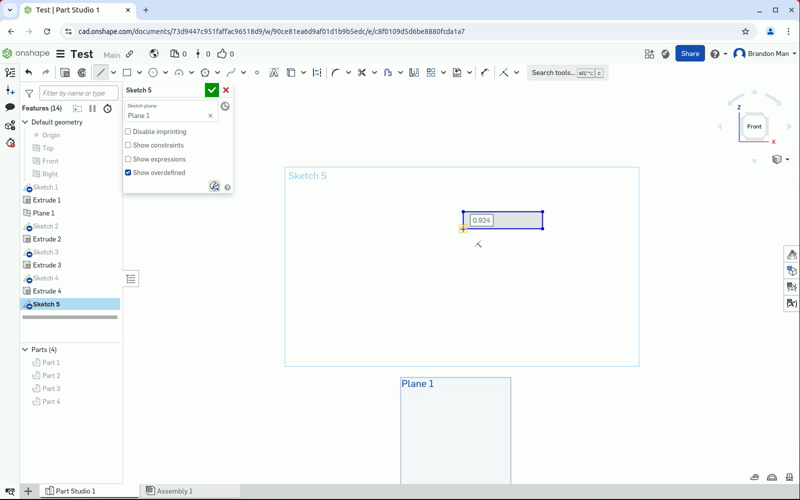
scroll(-6)
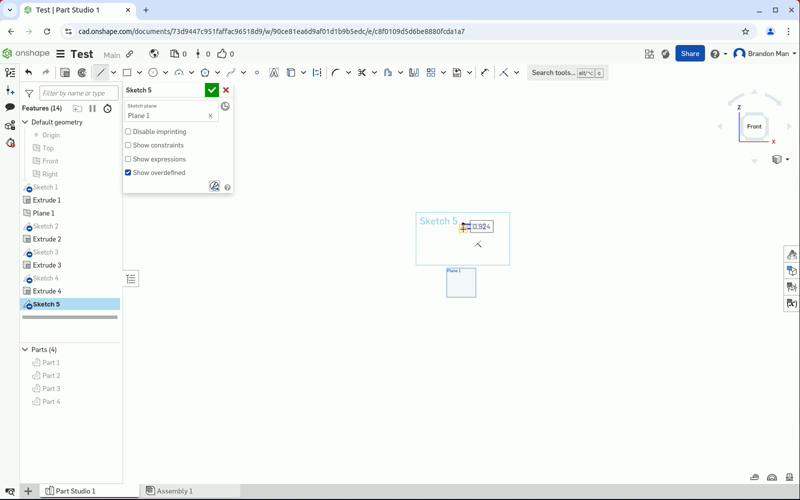
key(esc)
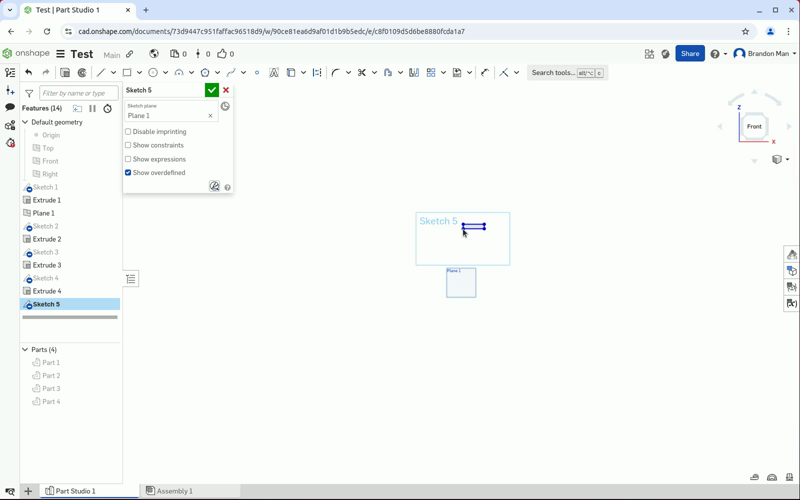
mouse_move(476, 224)
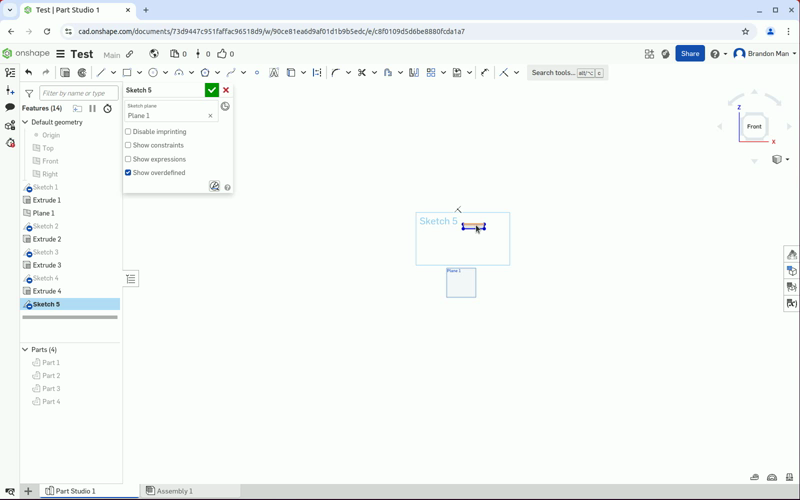
scroll(6)
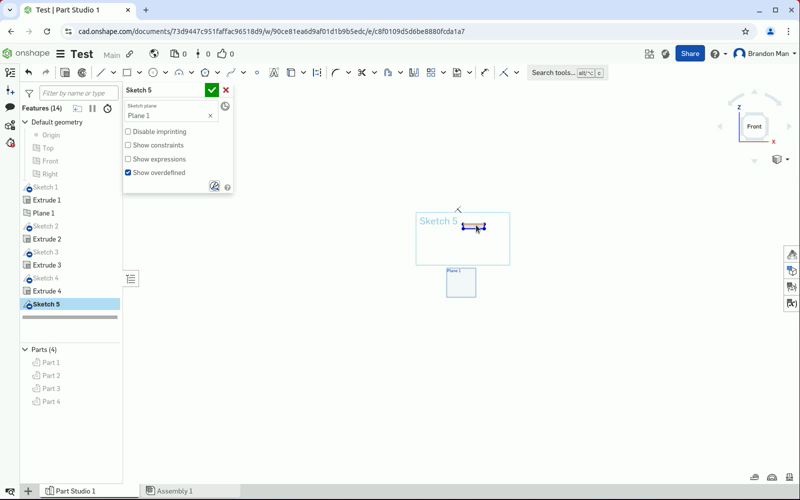
scroll(6)
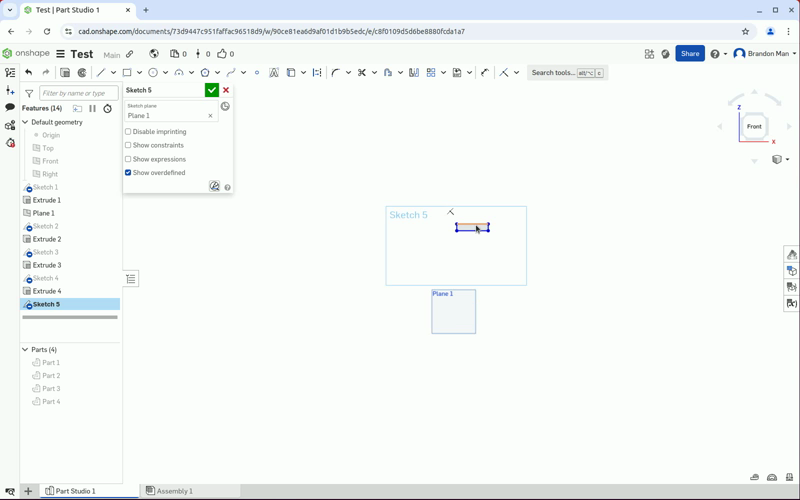
scroll(6)
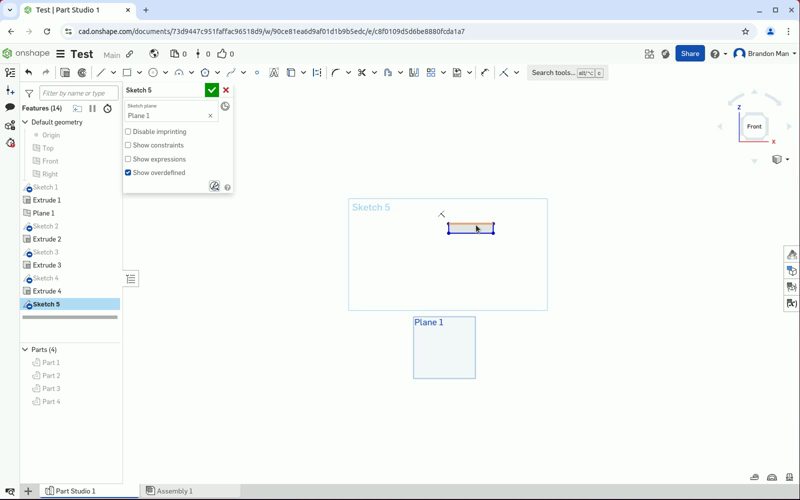
scroll(6)
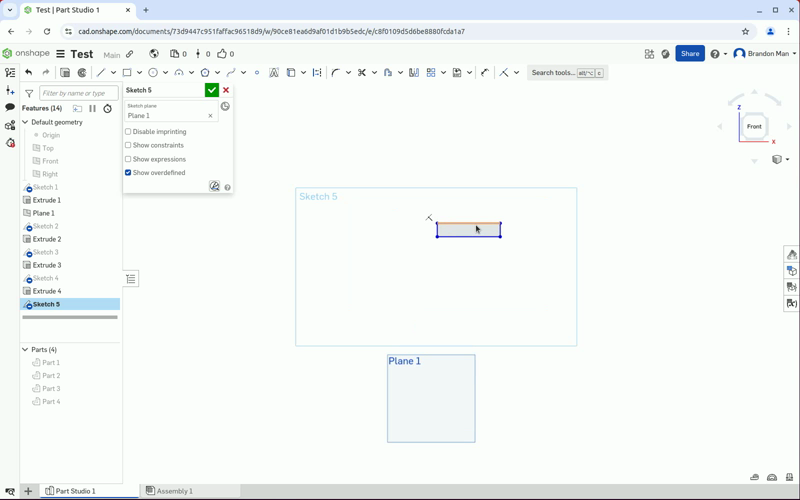
scroll(6)
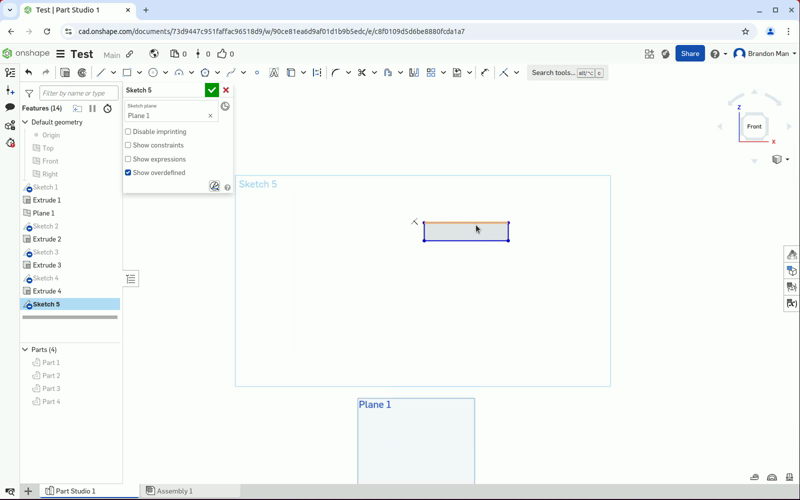
scroll(6)
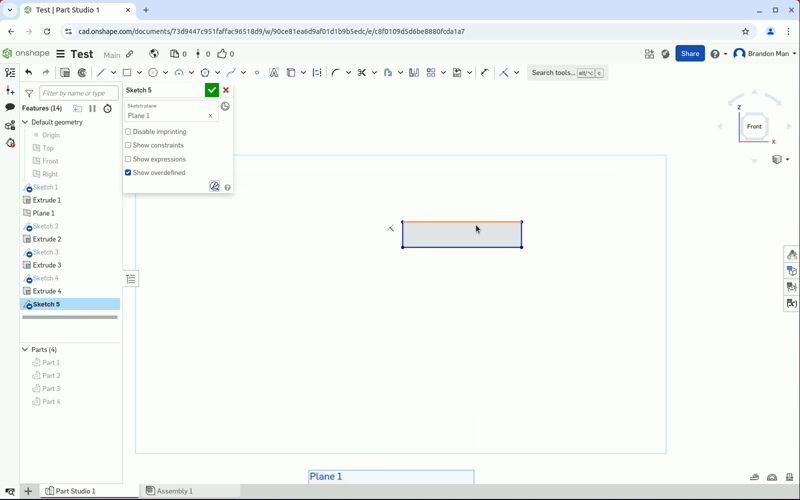
scroll(6)
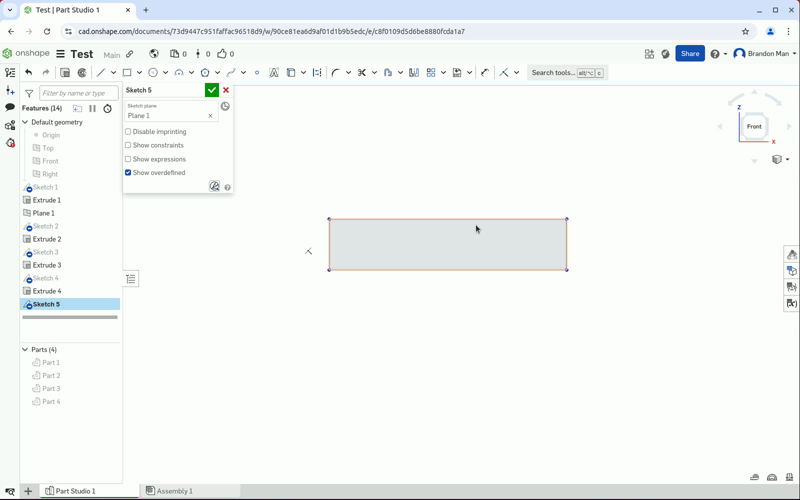
click(476, 224)
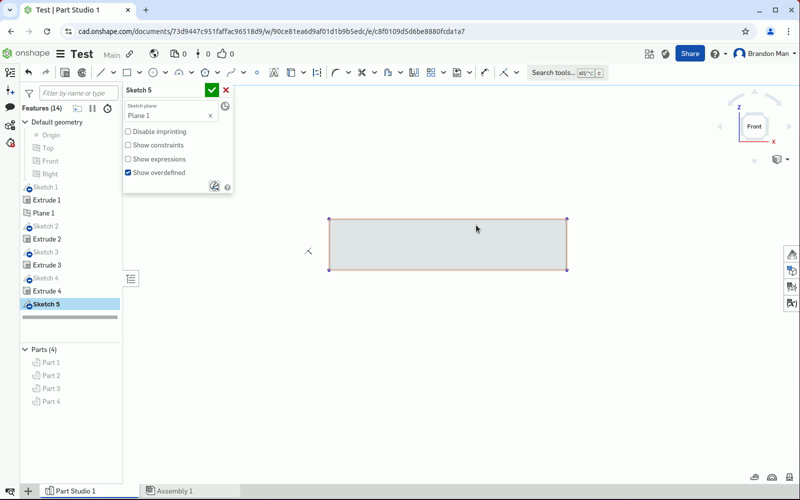
scroll(-6)
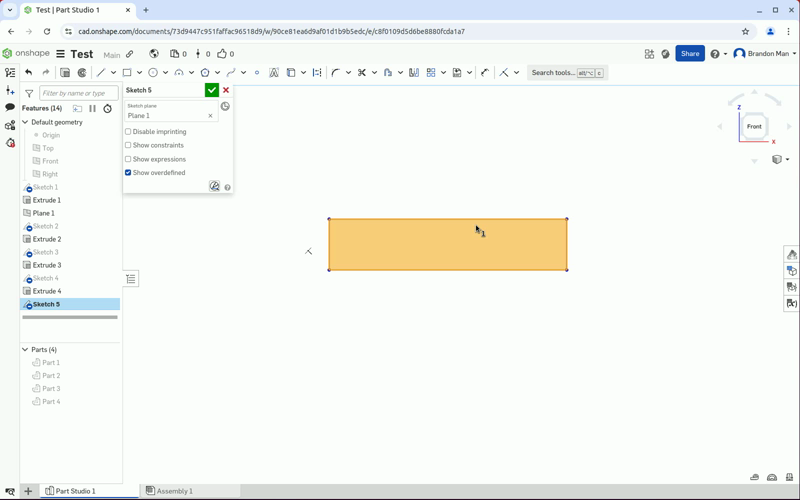
scroll(-6)
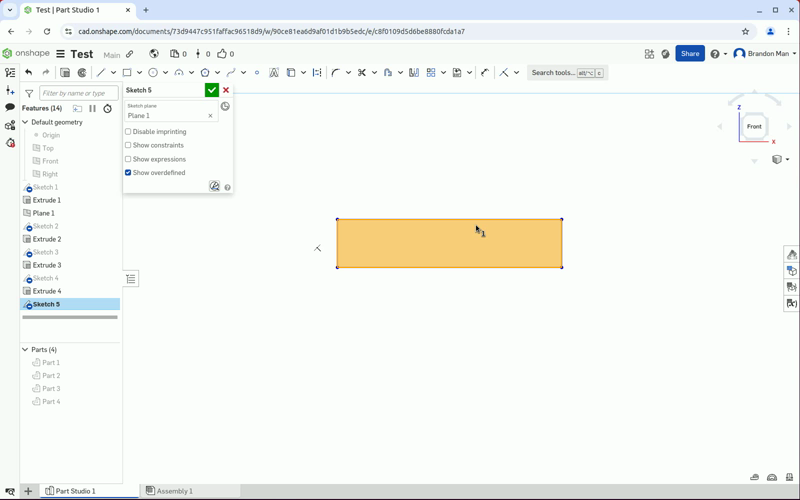
scroll(-6)
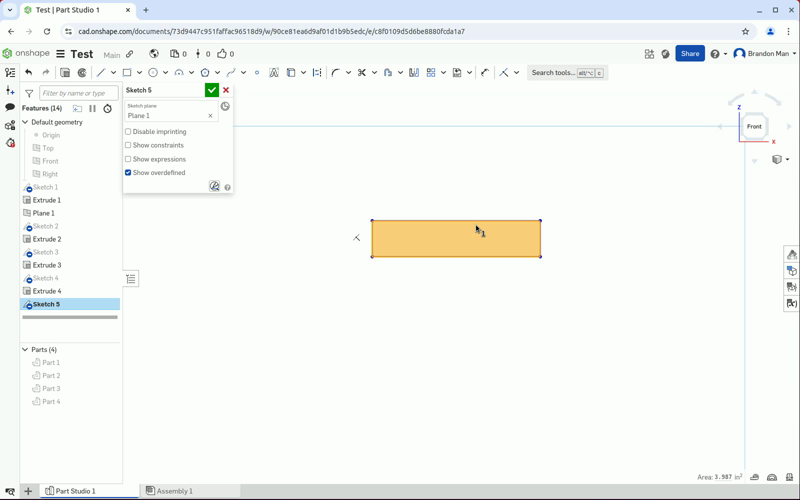
scroll(-6)
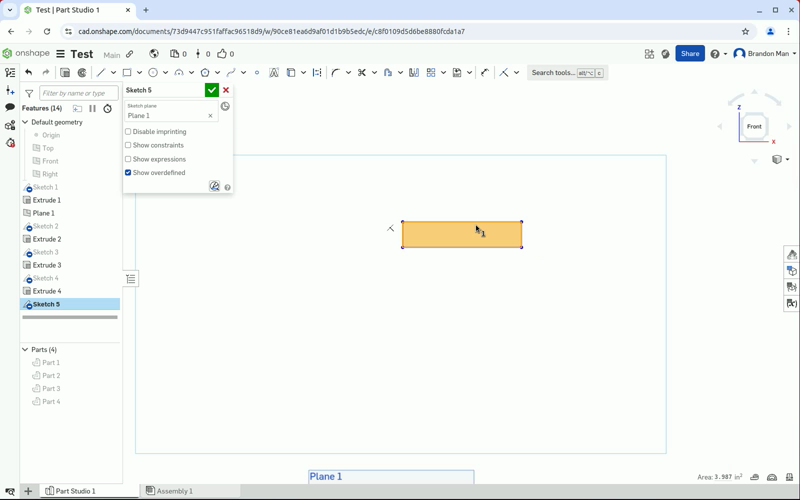
scroll(-6)
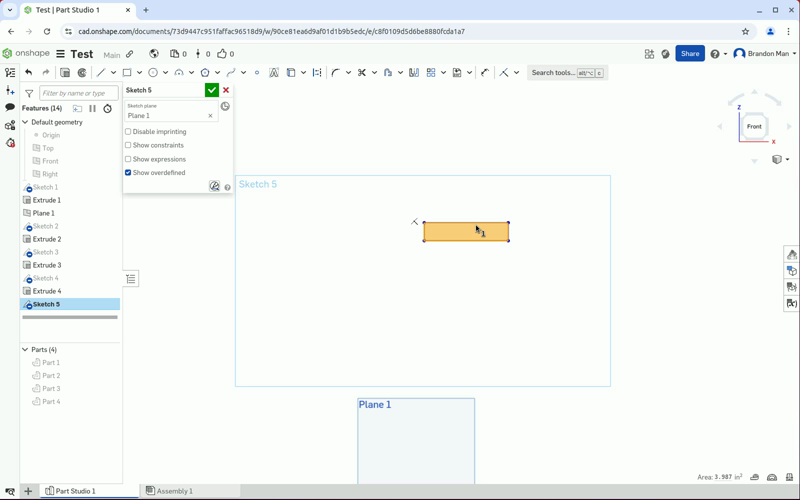
scroll(-6)
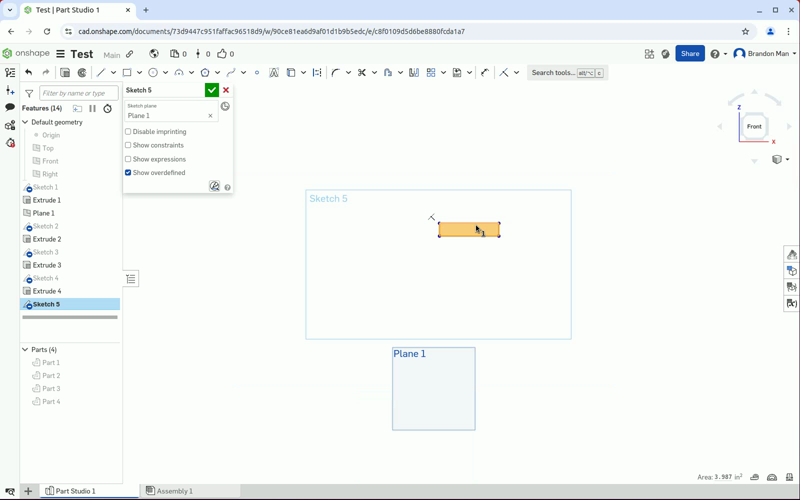
scroll(-6)
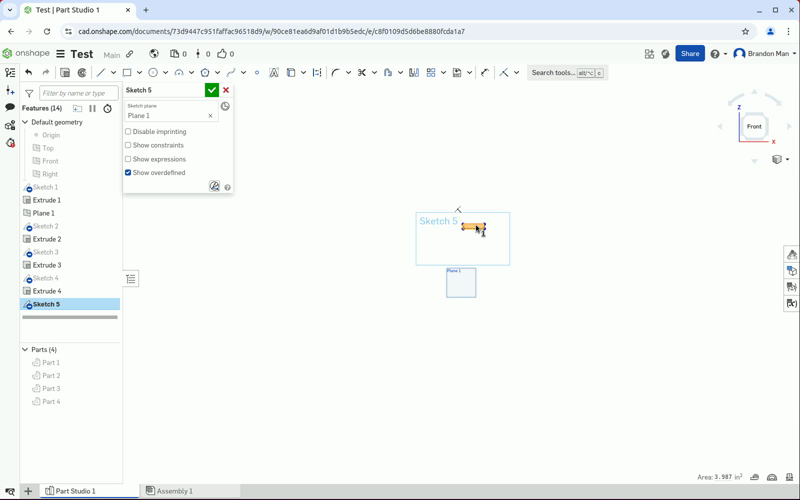
mouse_move(73, 352)
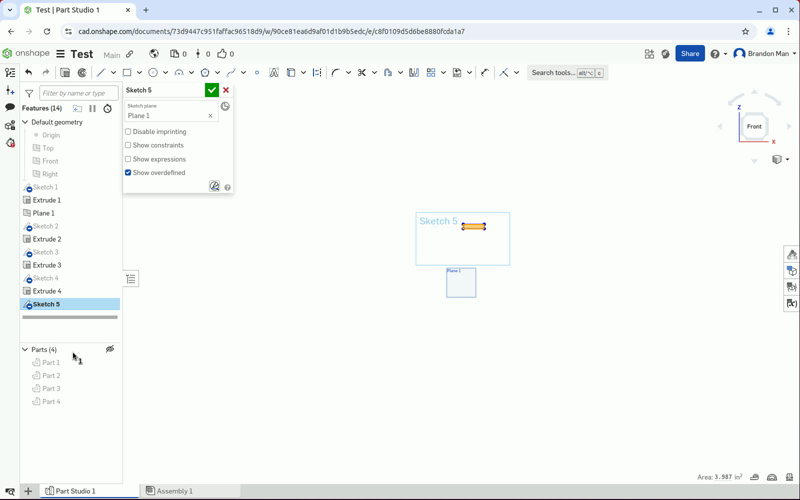
key(shift+y)
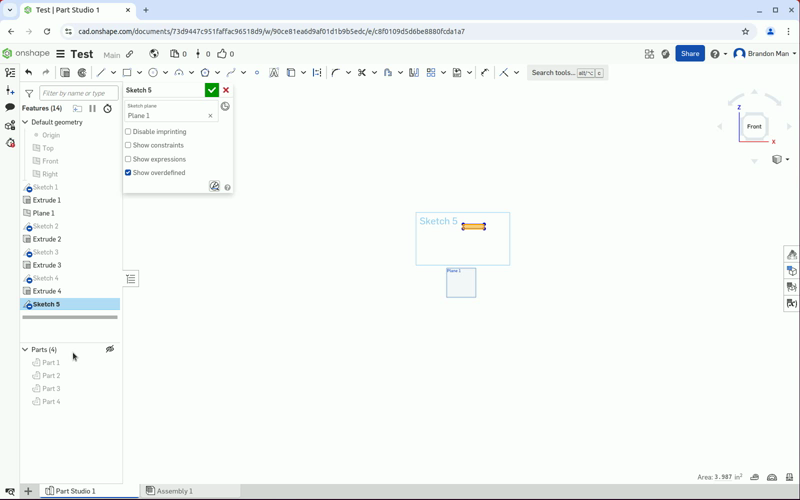
key(shift+e)
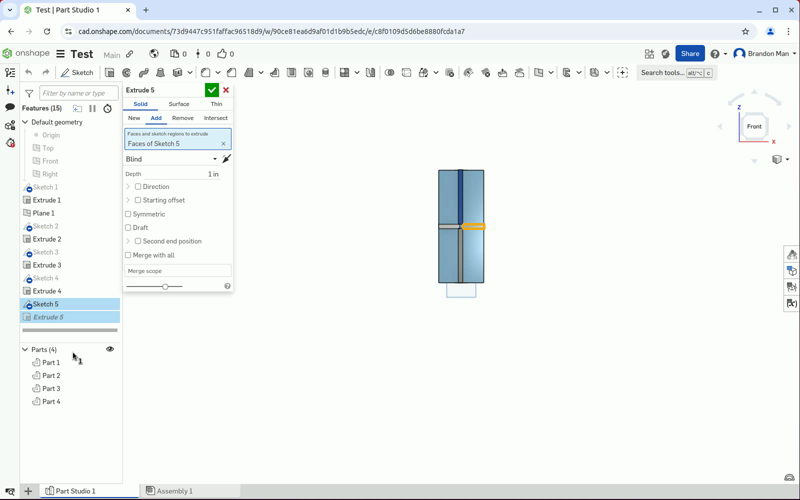
mouse_move(143, 106)
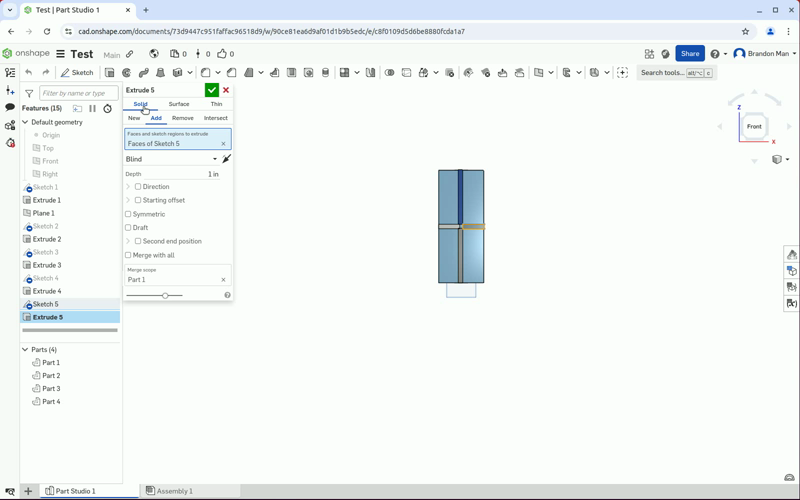
click(143, 106)
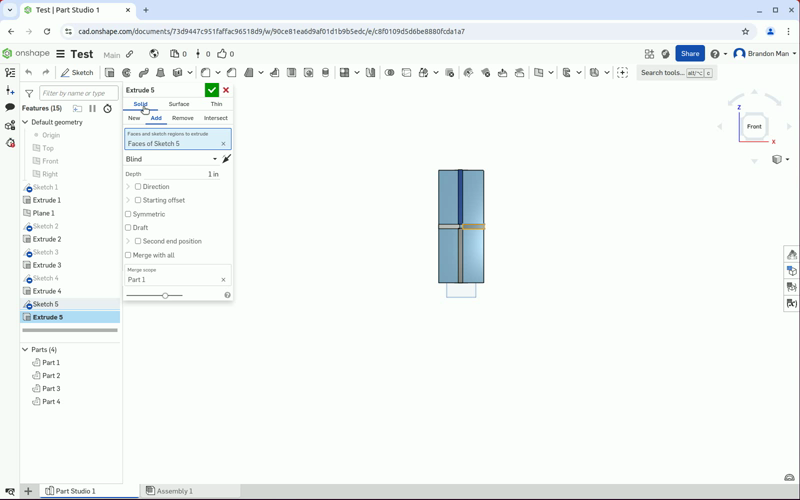
mouse_move(137, 120)
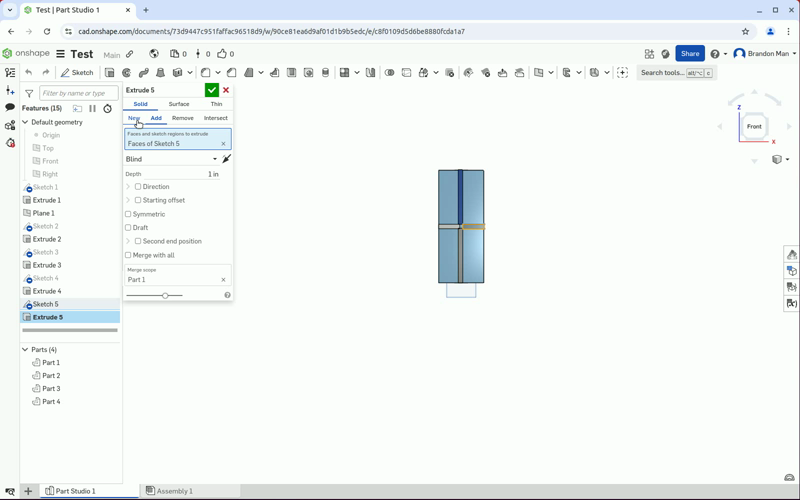
click(137, 120)
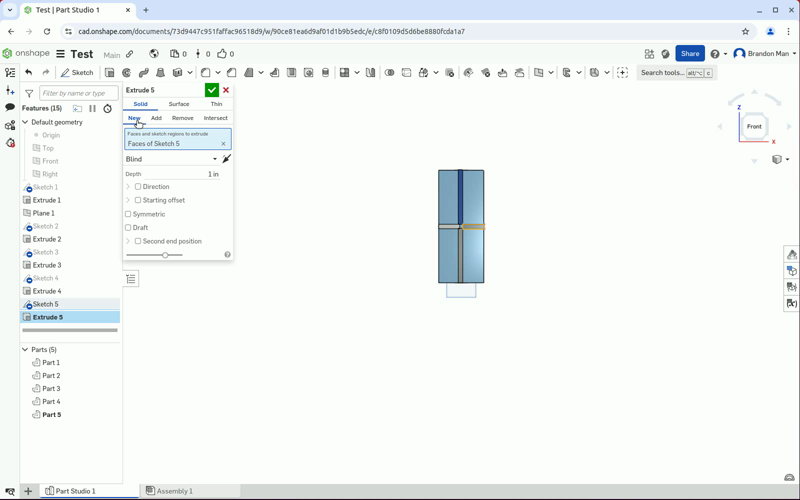
key(tab, 4)
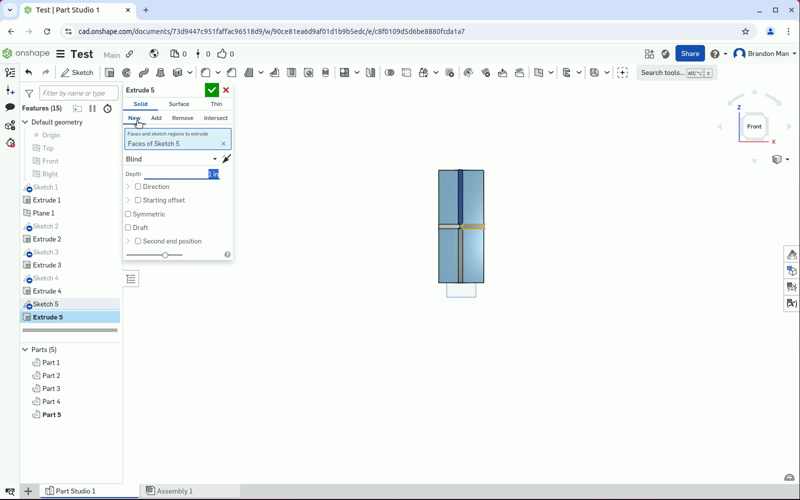
text(1.926)
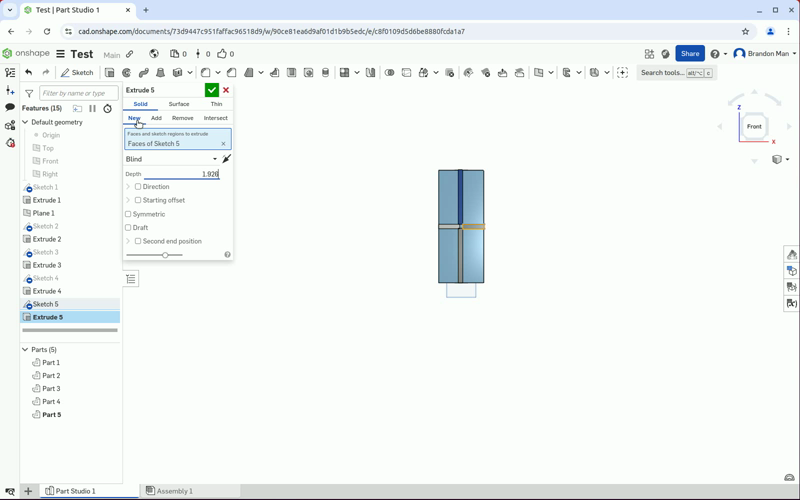
key(enter)
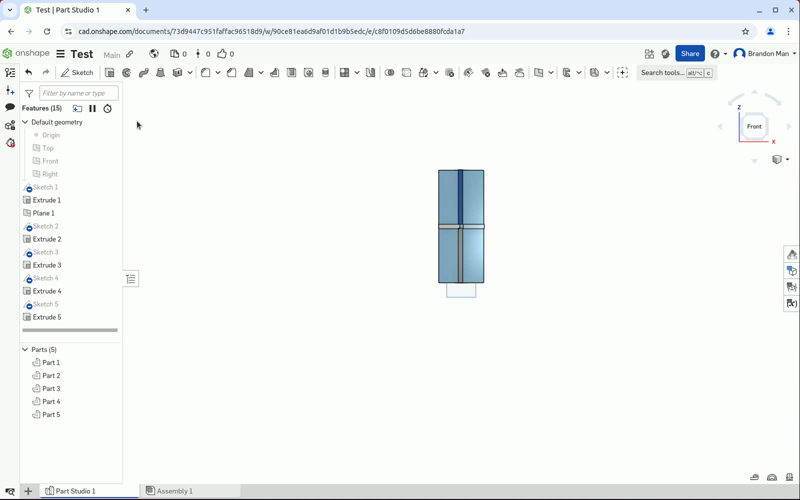
key(shift+h)
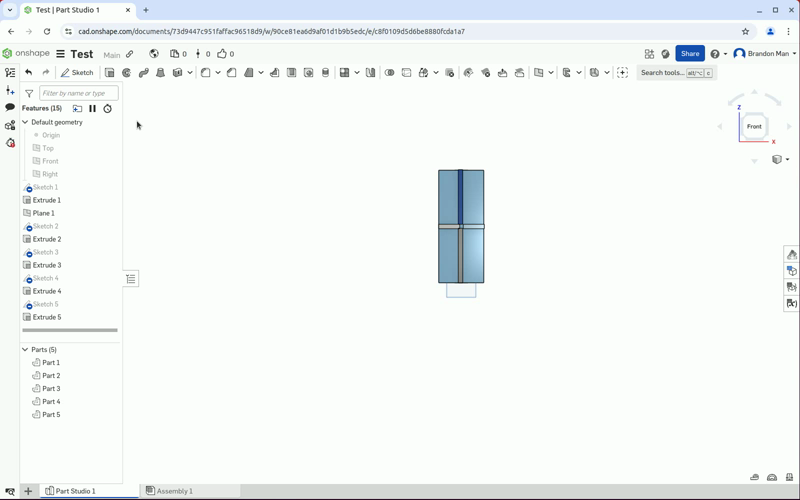
key(shift+h)
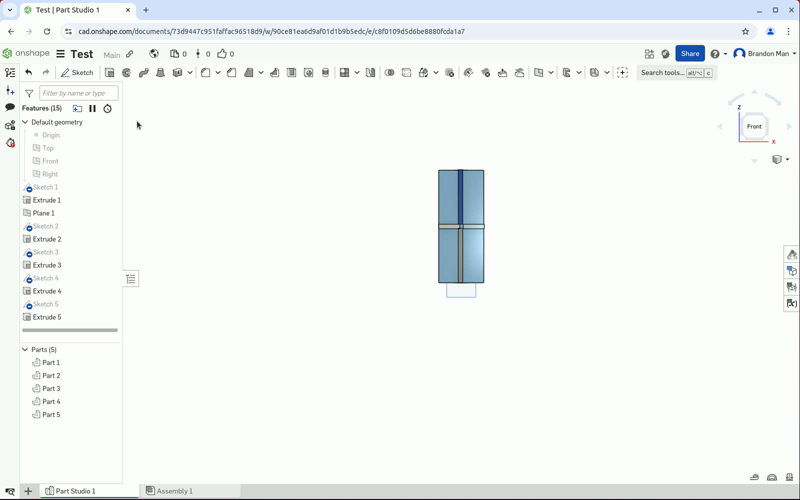
mouse_move(73, 189)
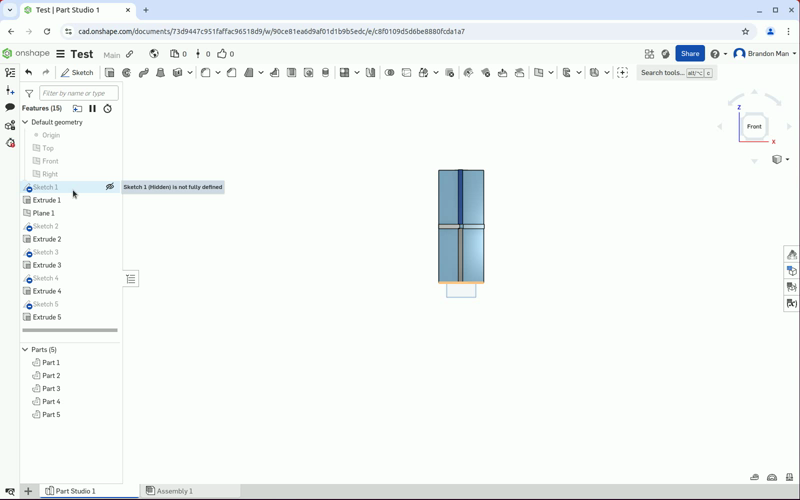
click(73, 189)
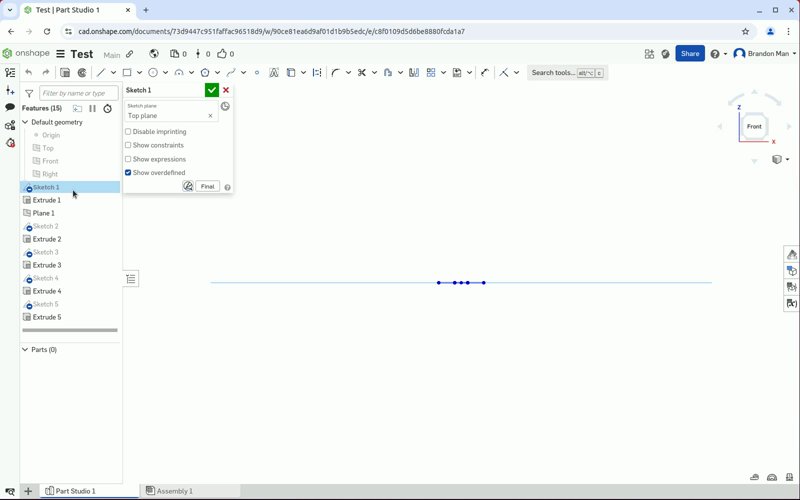
mouse_move(229, 92)
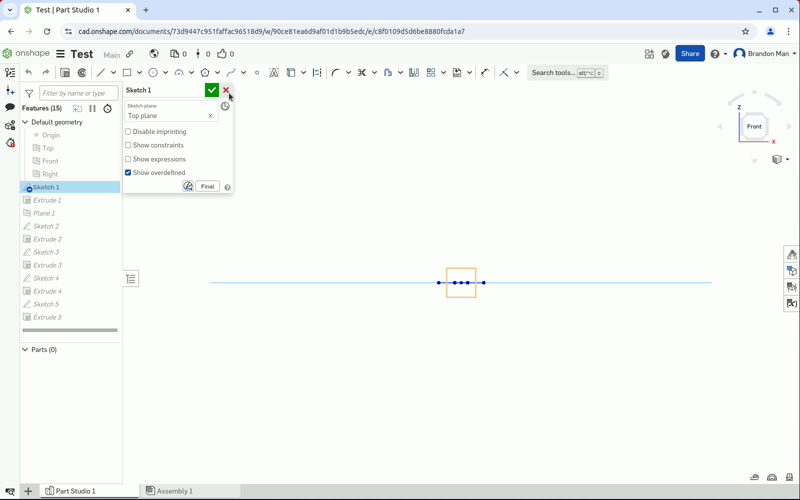
click(229, 92)
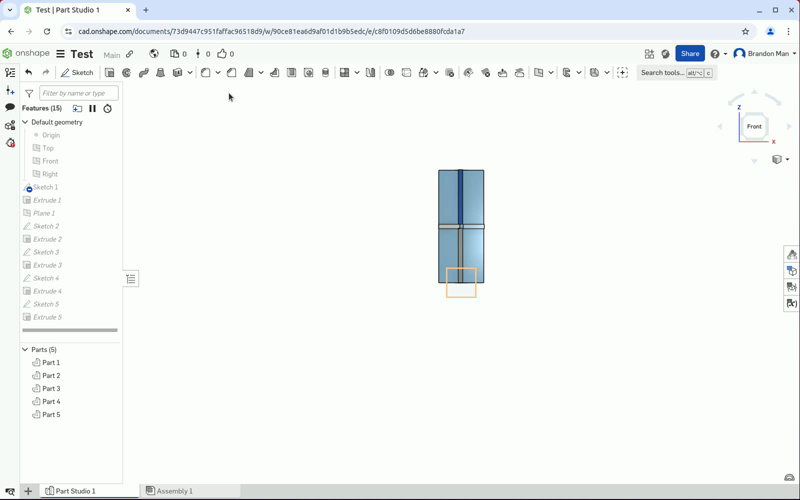
mouse_move(73, 352)
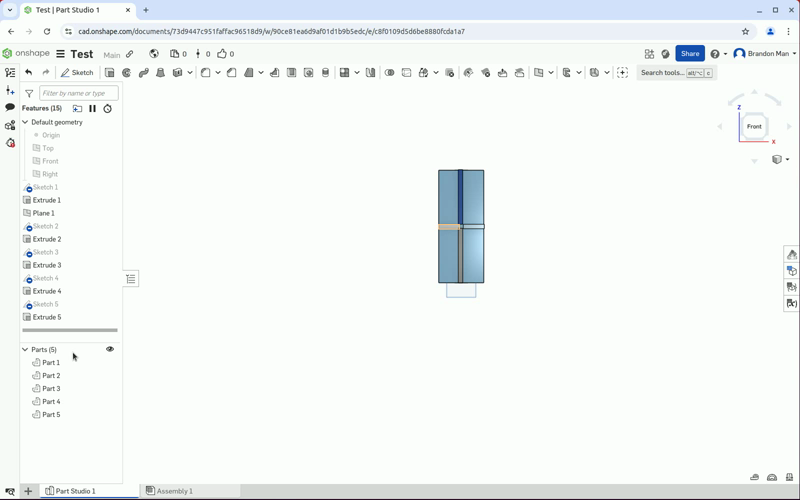
key(y)
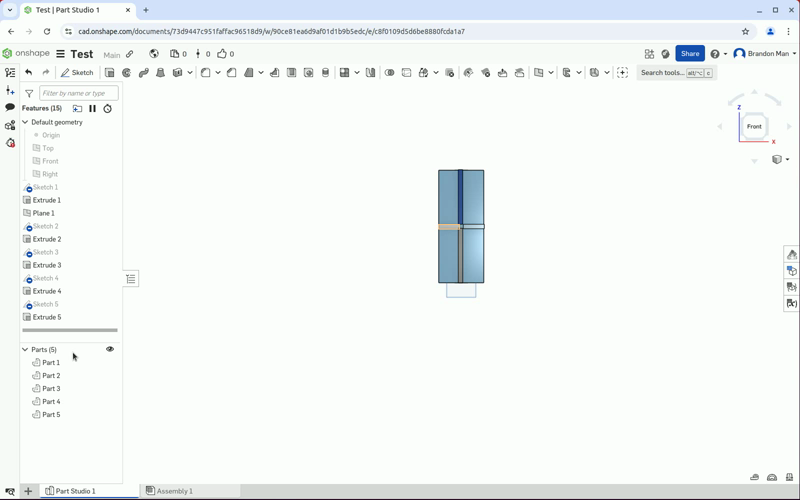
key(shift+p)
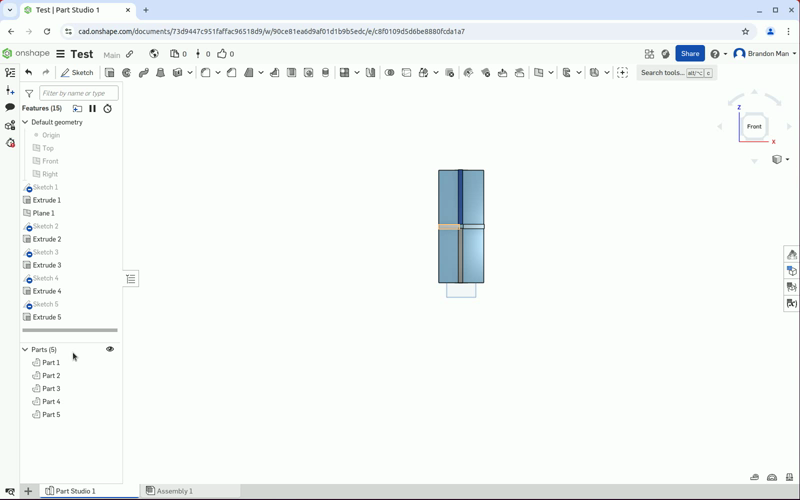
key(space)
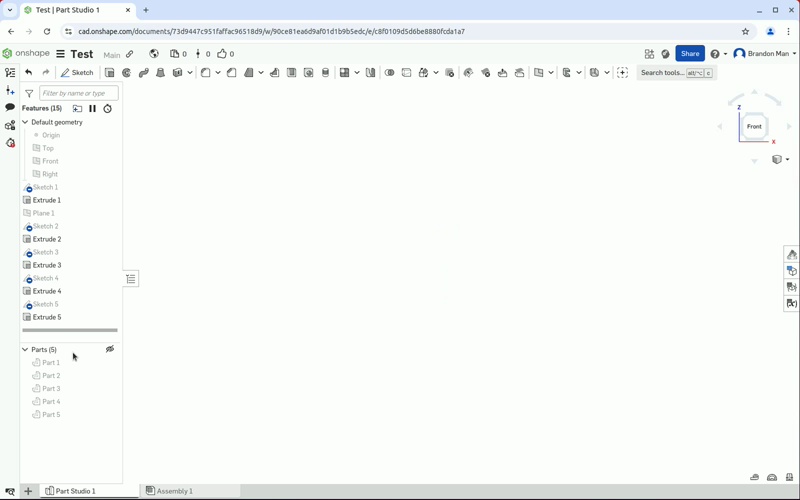
key_down(shift)
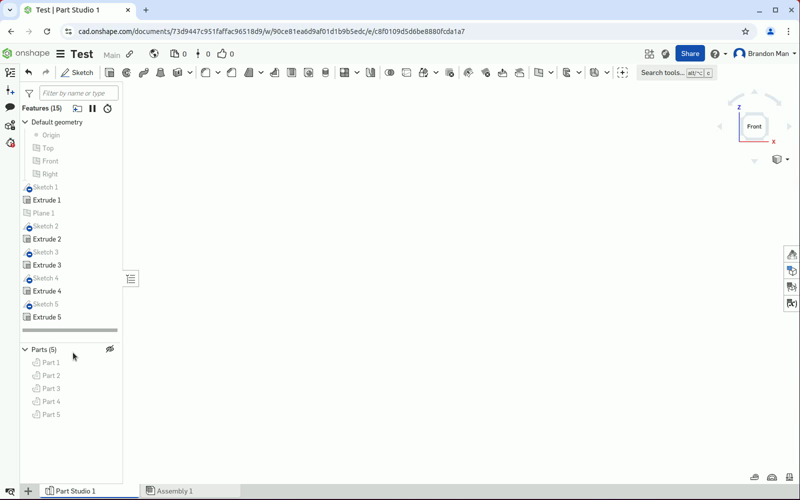
key(down)
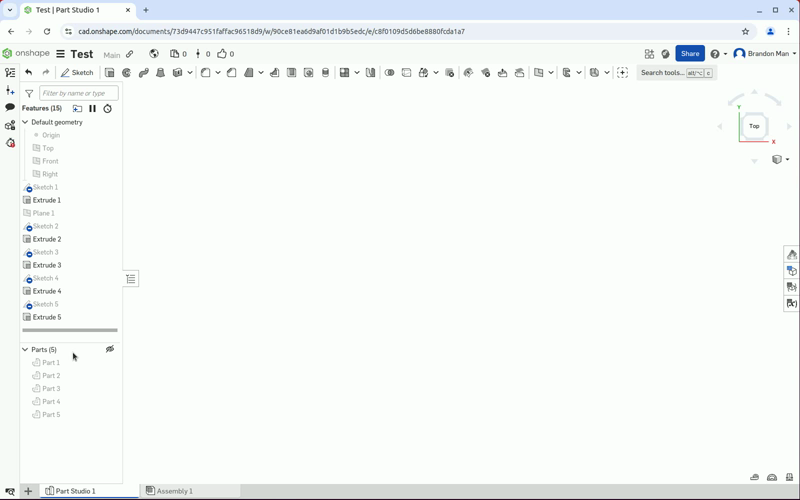
key_up(shift)
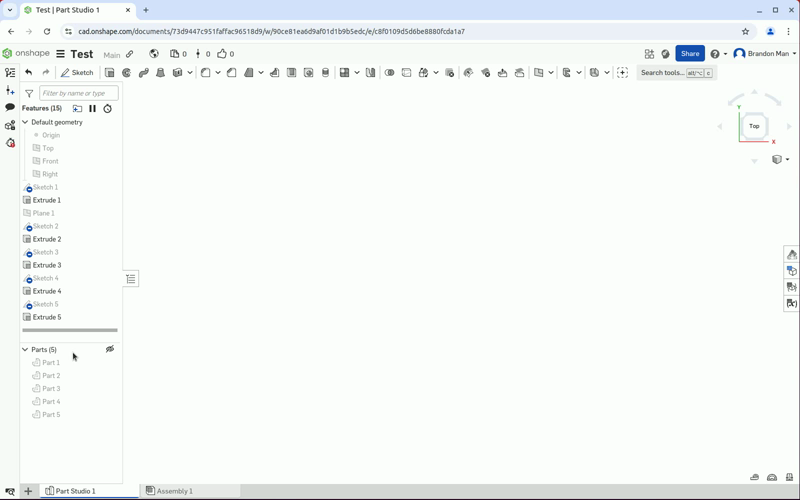
mouse_move(73, 352)
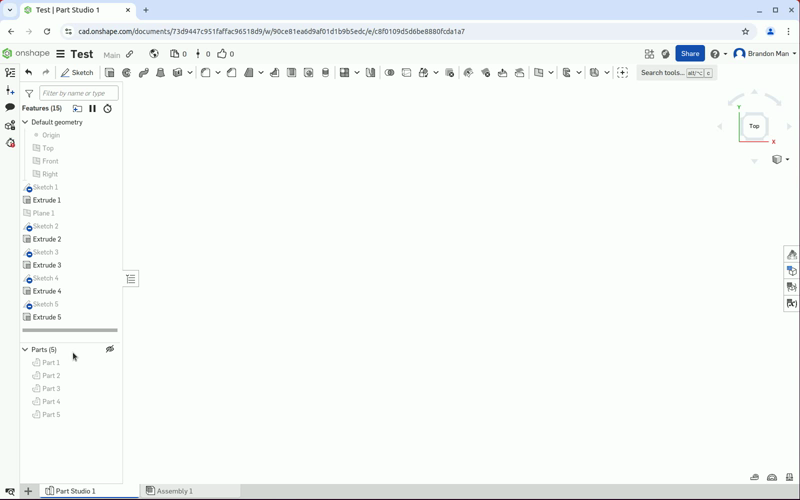
key(shift+y)
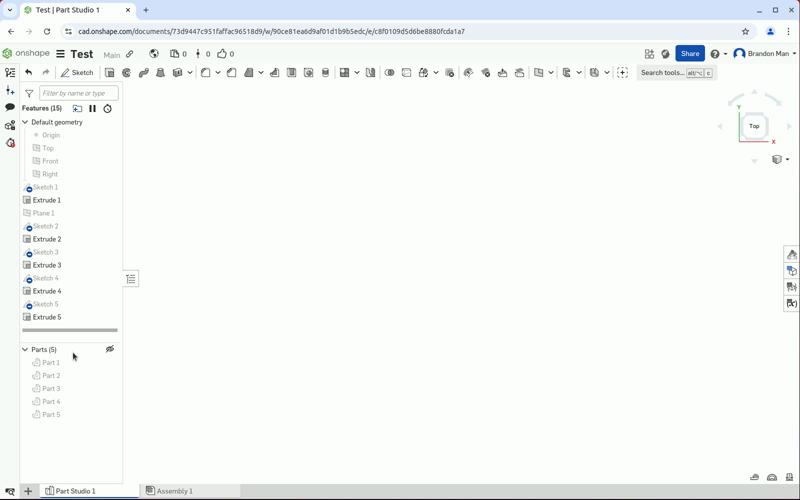
key(shift+s)
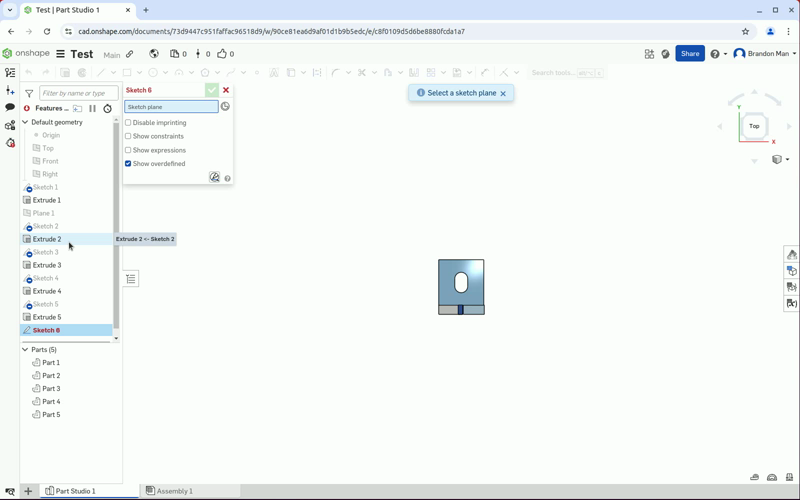
scroll(3)
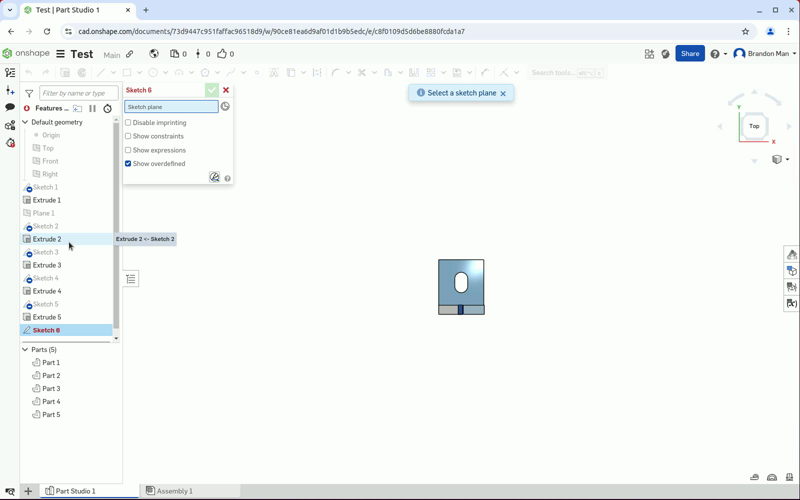
mouse_move(69, 150)
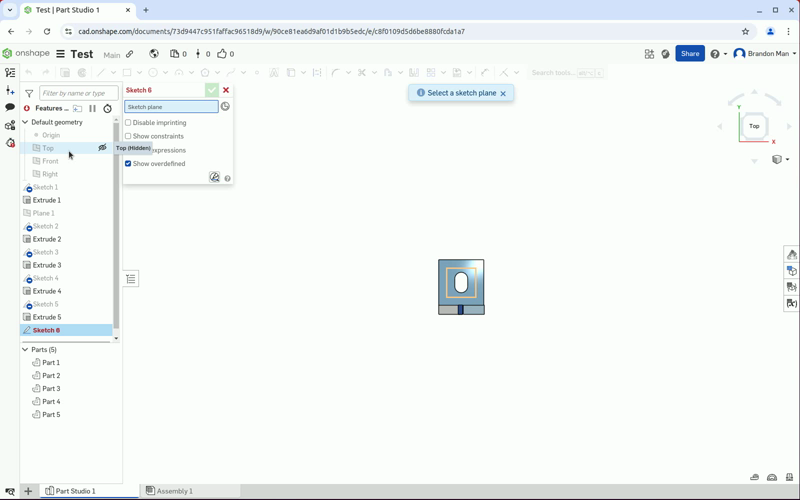
click(69, 150)
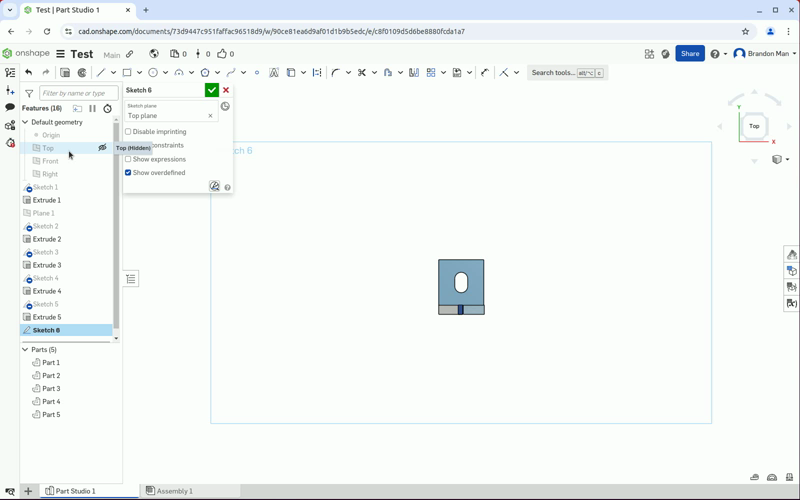
mouse_move(73, 352)
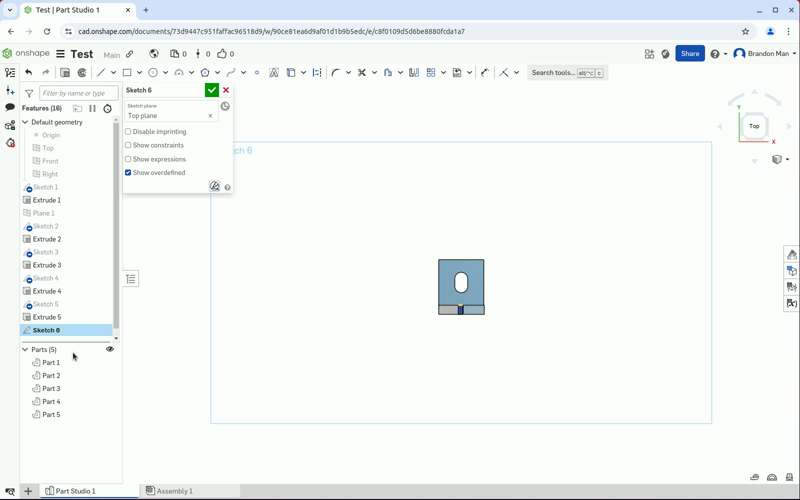
key(y)
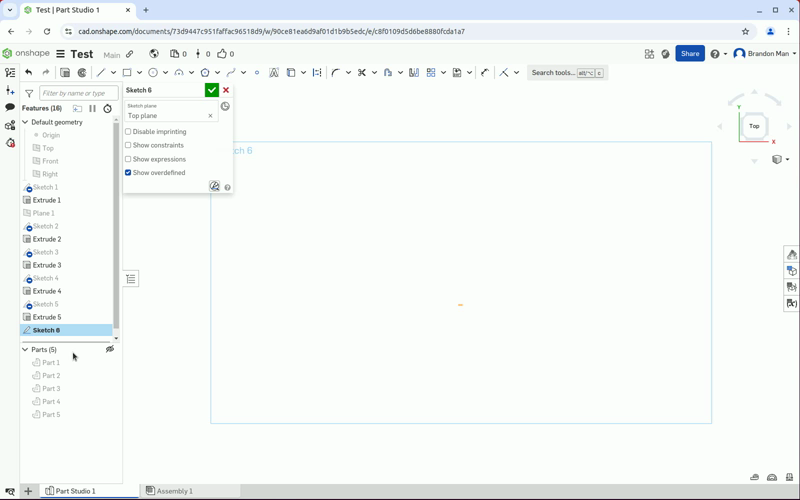
key(l)
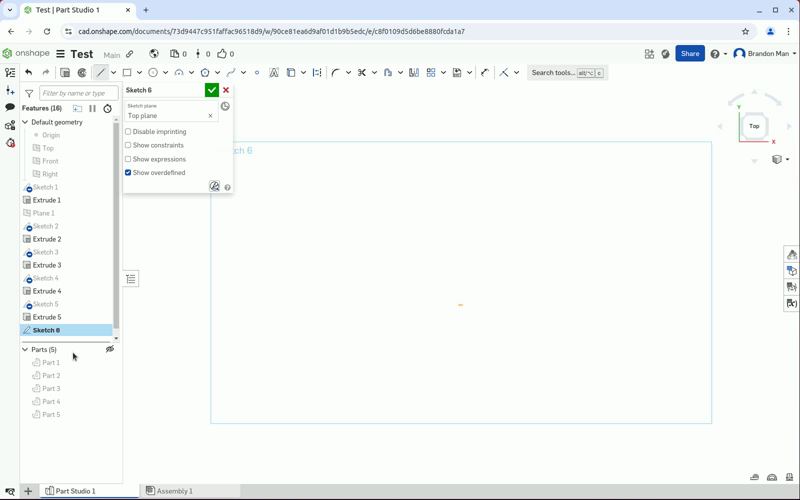
key_down(shift)
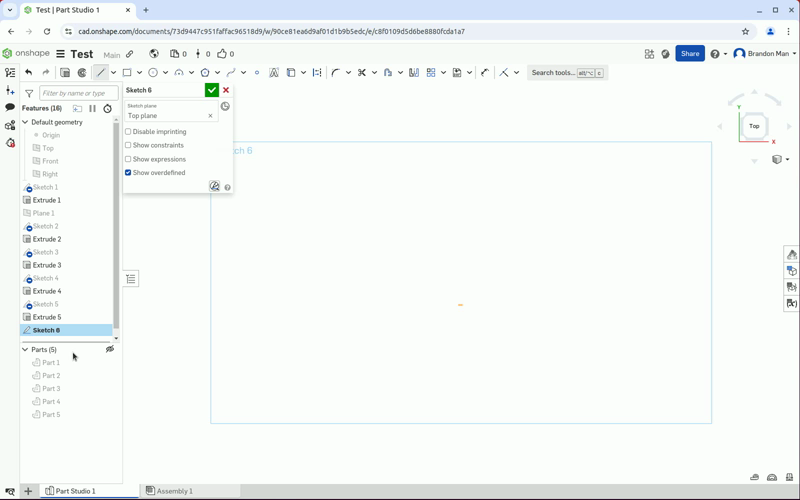
mouse_move(453, 284)
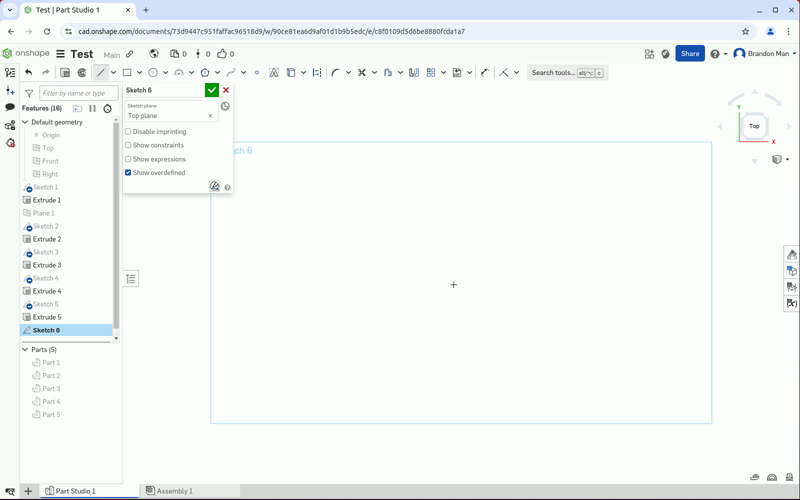
click(453, 284)
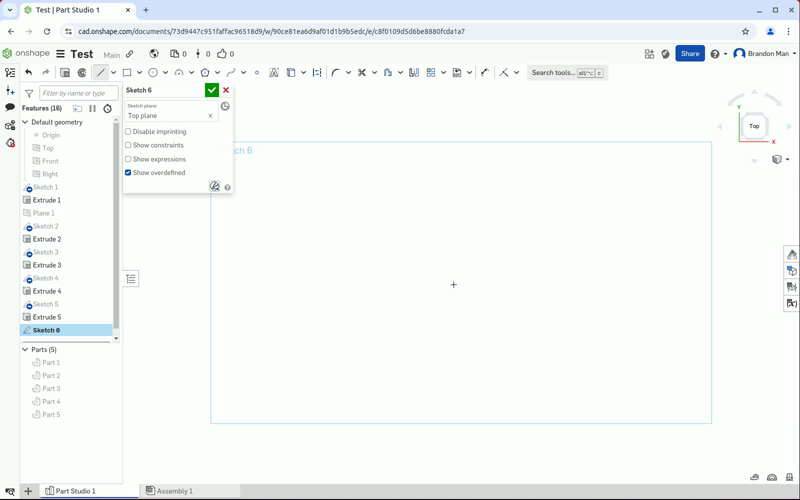
key_up(shift)
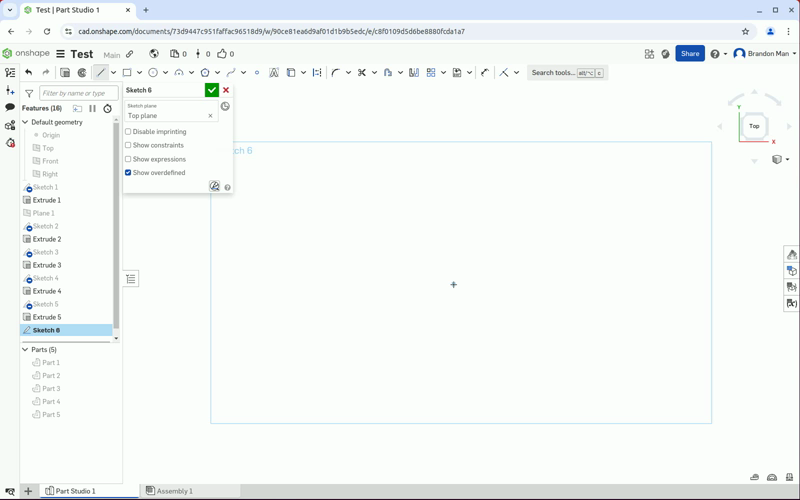
key_down(shift)
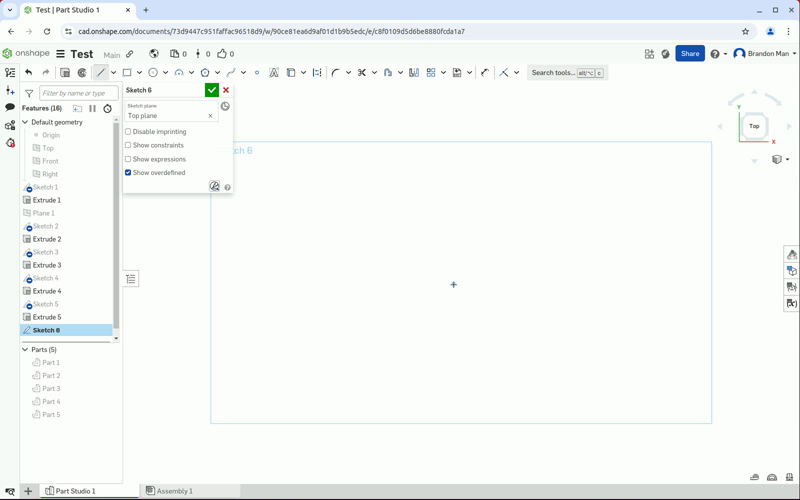
mouse_move(483, 284)
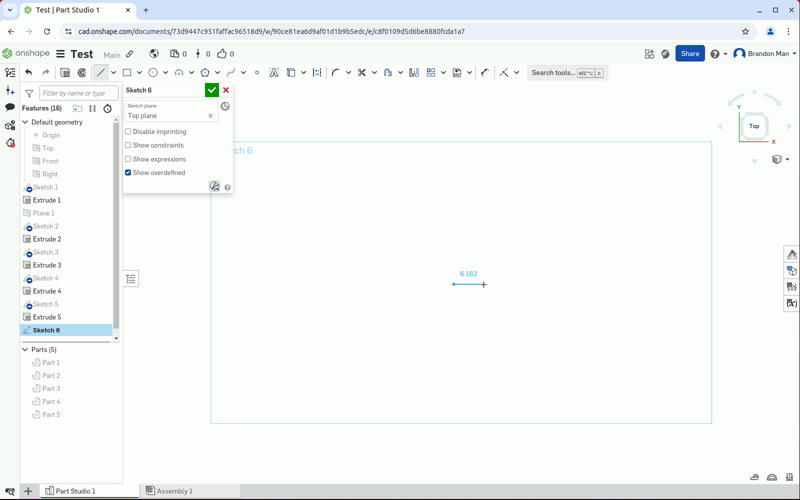
mouse_move(467, 284)
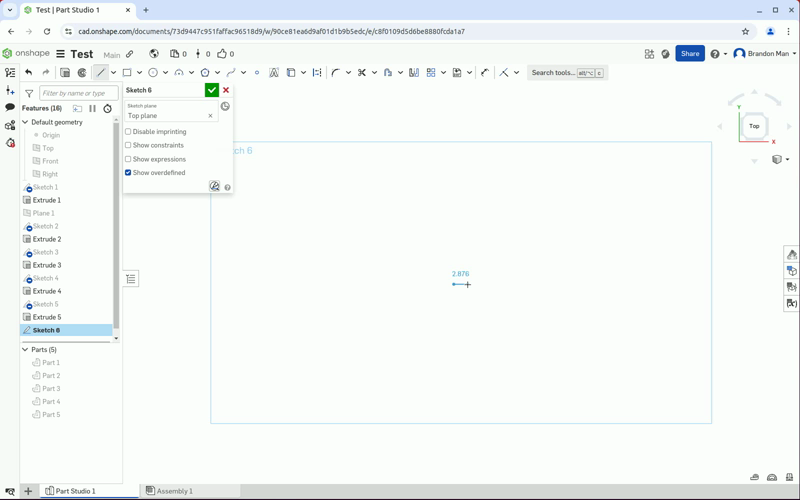
click(467, 284)
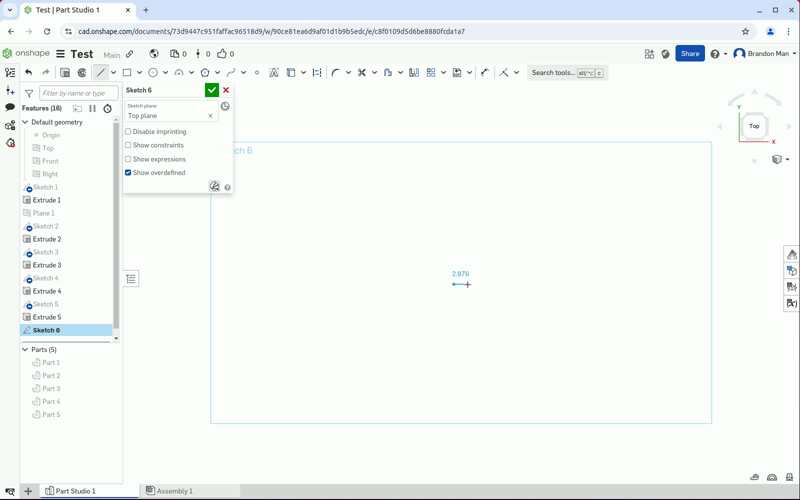
key_up(shift)
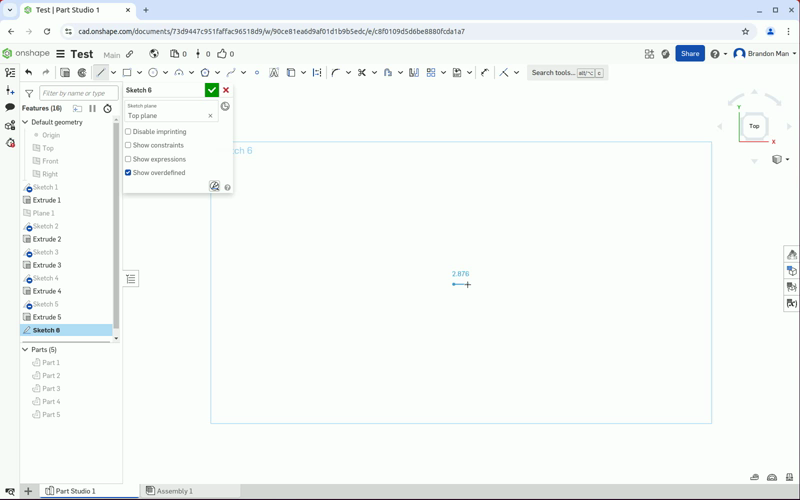
key_down(shift)
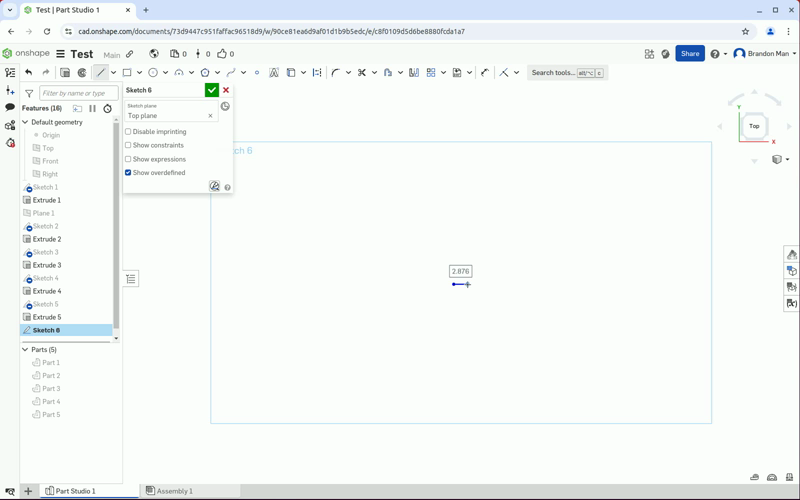
mouse_move(497, 284)
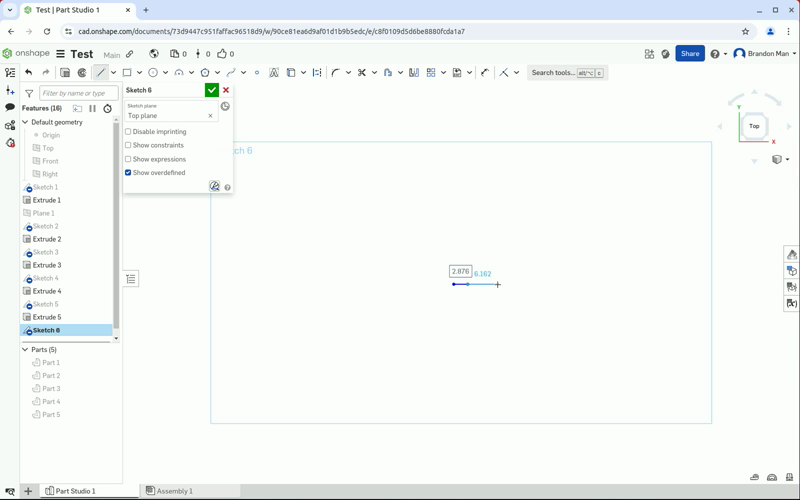
mouse_move(467, 281)
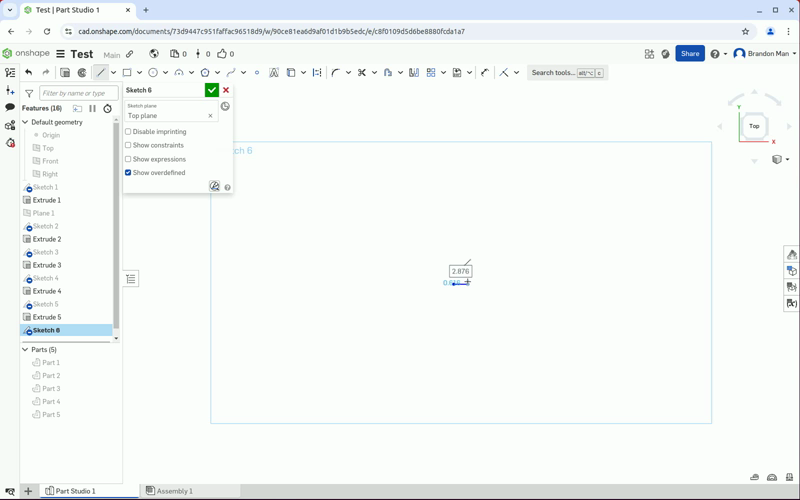
scroll(6)
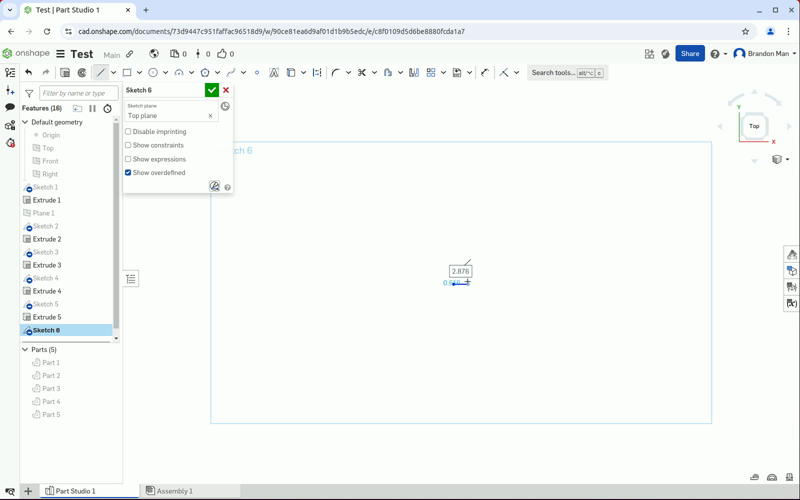
scroll(6)
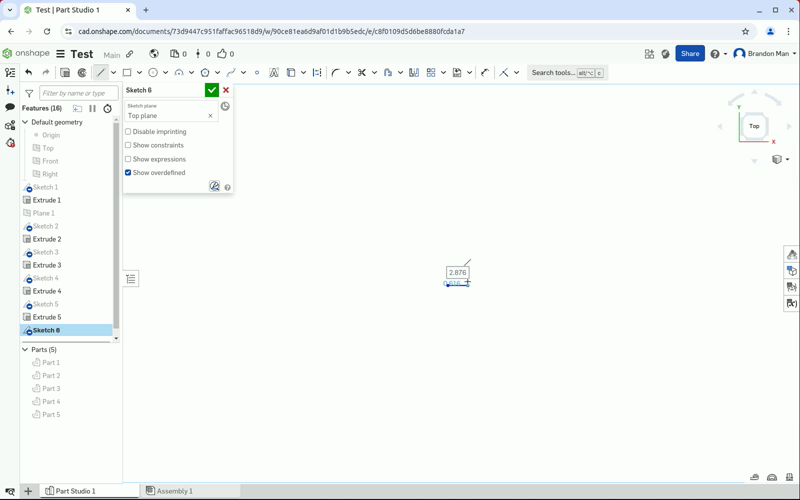
scroll(6)
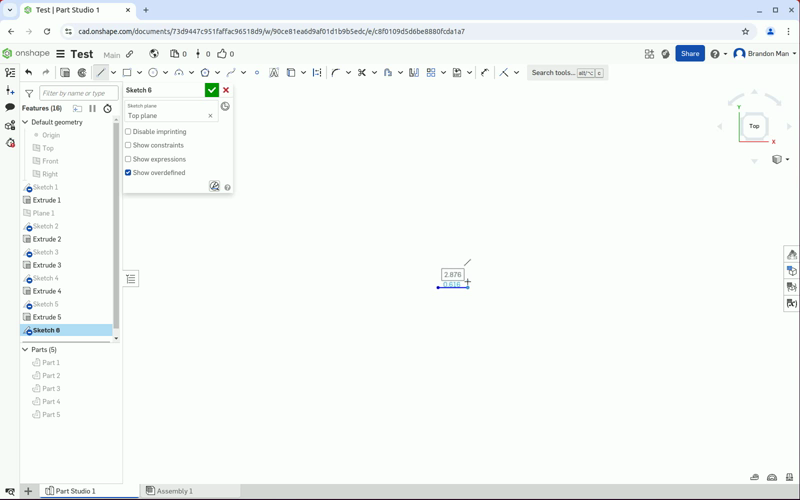
scroll(6)
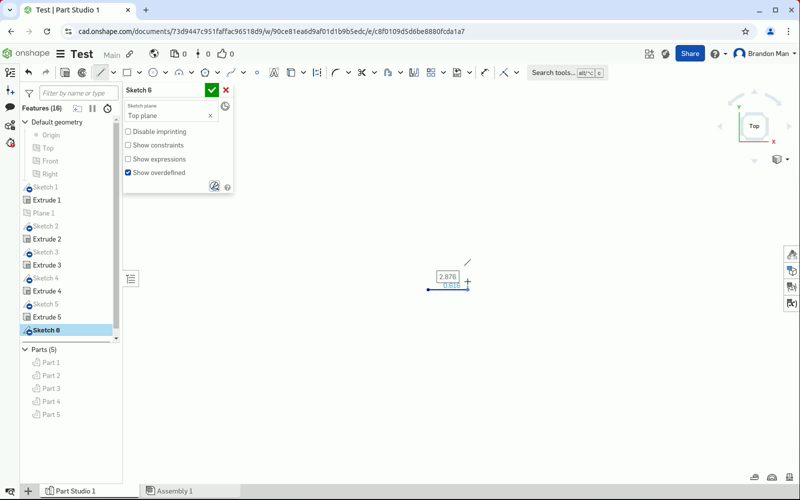
scroll(6)
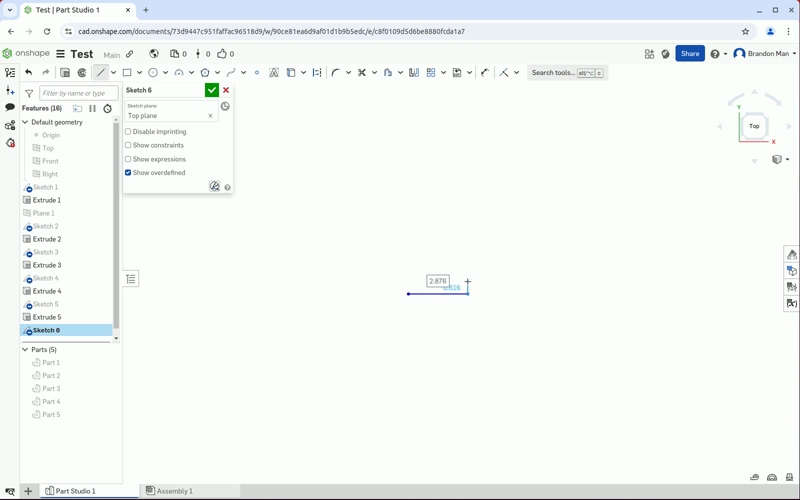
scroll(6)
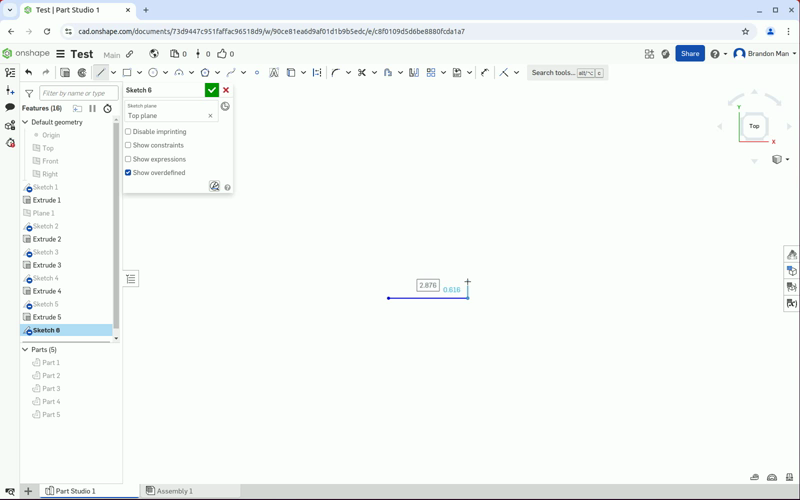
scroll(6)
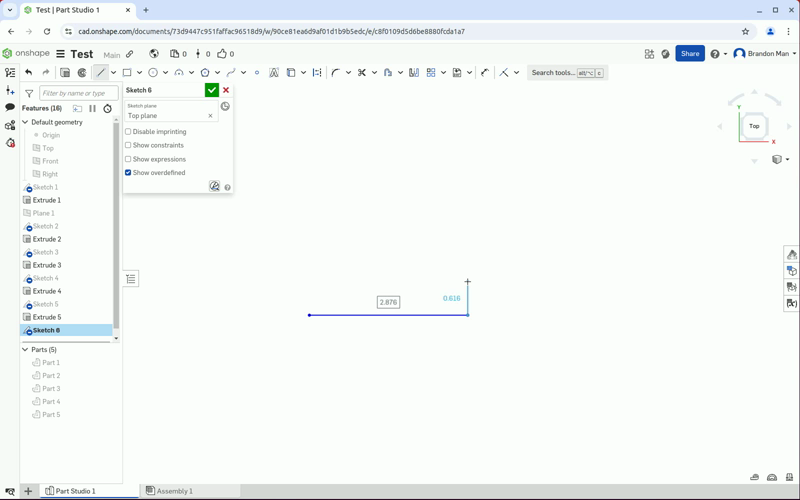
click(467, 281)
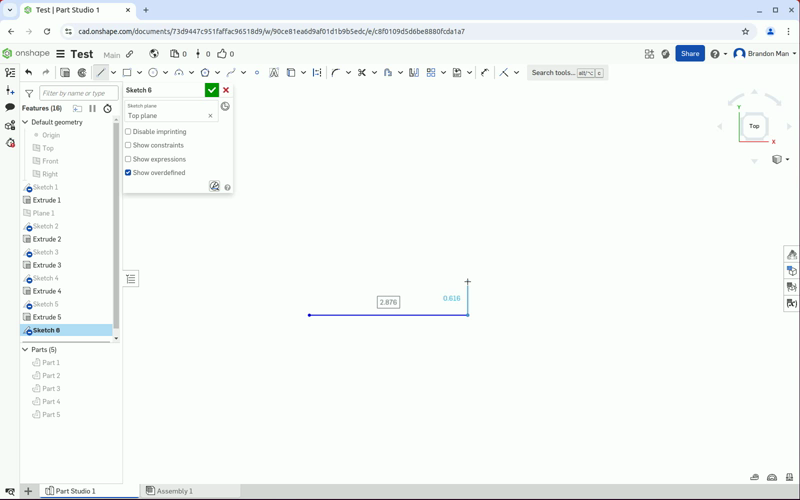
scroll(-6)
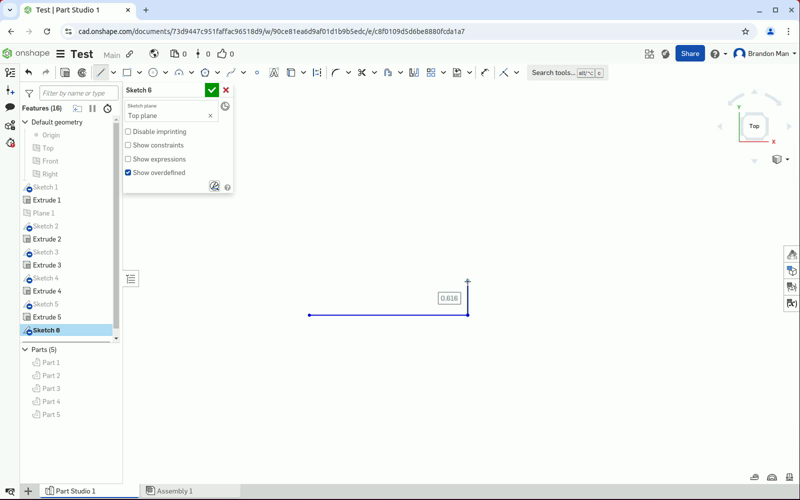
scroll(-6)
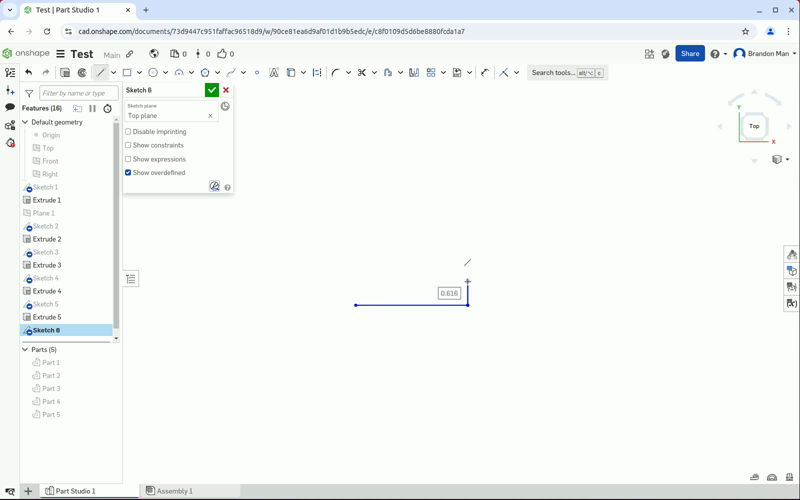
scroll(-6)
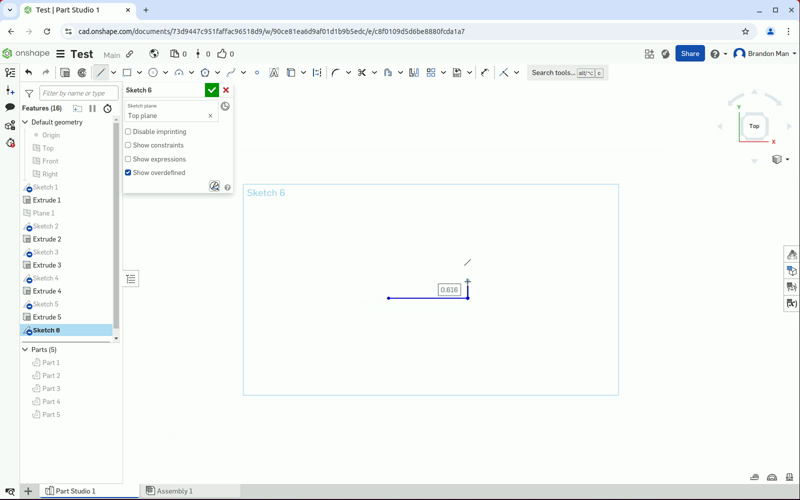
scroll(-6)
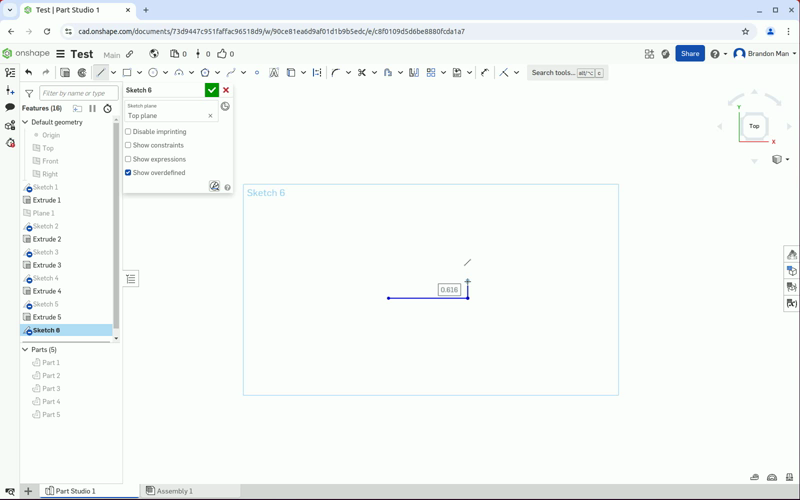
scroll(-6)
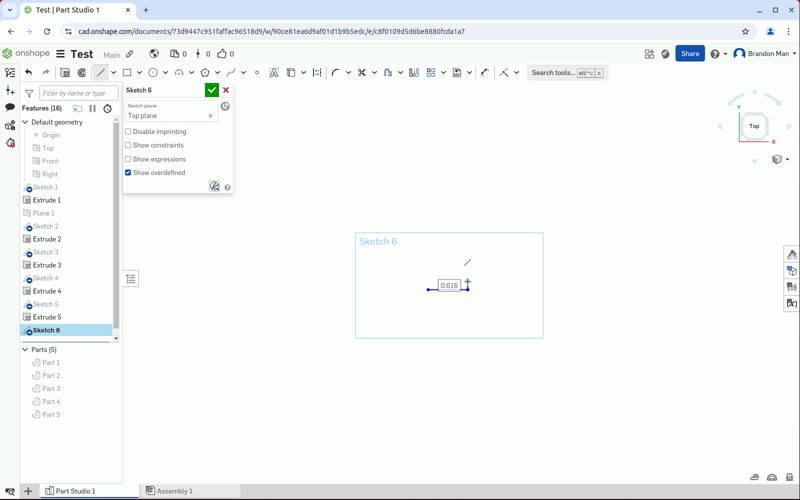
scroll(-6)
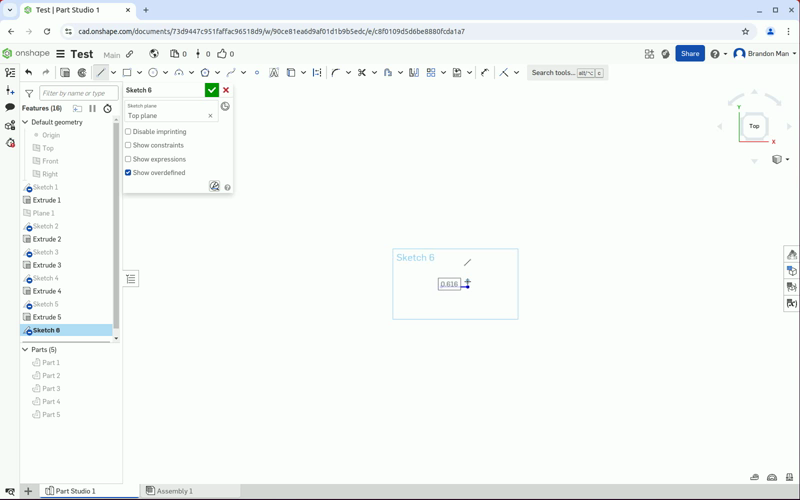
scroll(-6)
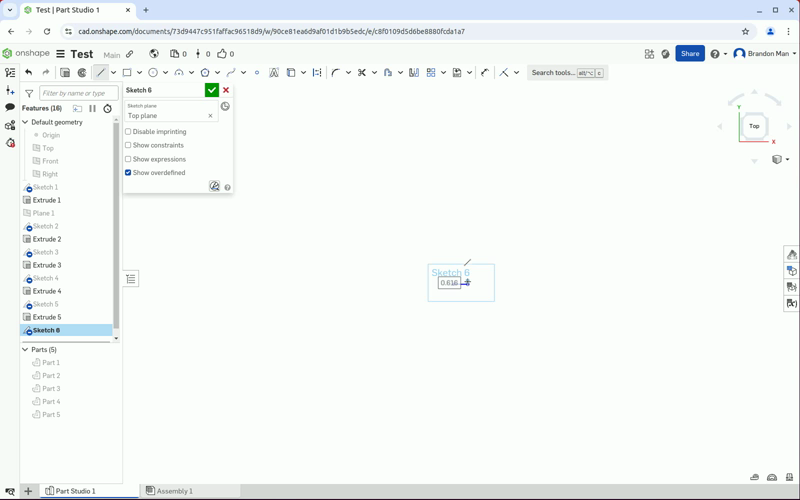
key_up(shift)
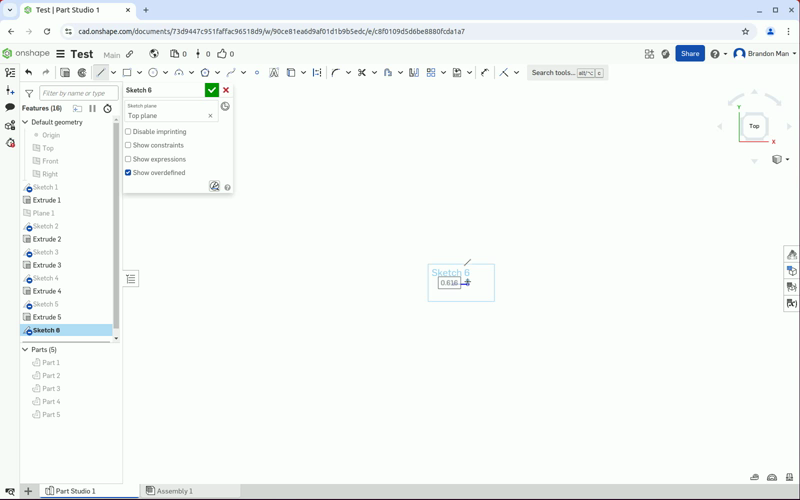
key_down(shift)
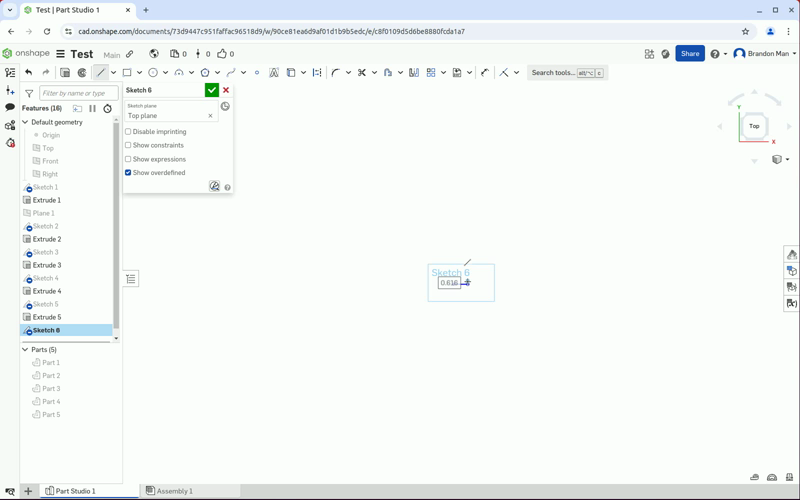
mouse_move(497, 281)
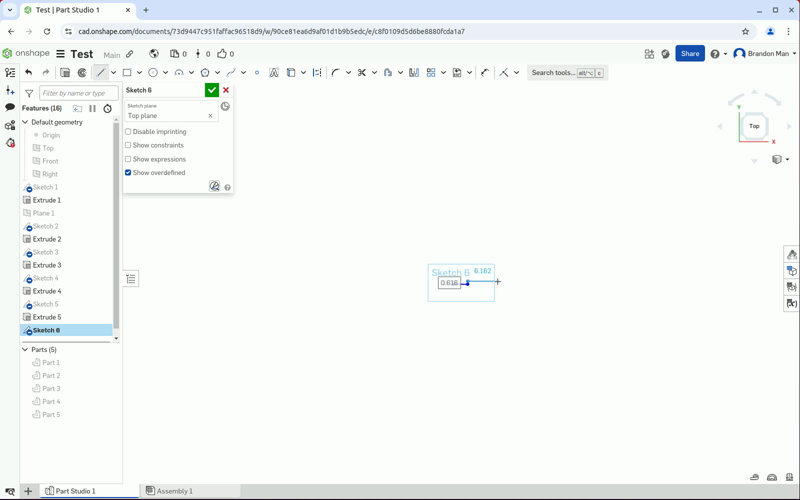
mouse_move(453, 281)
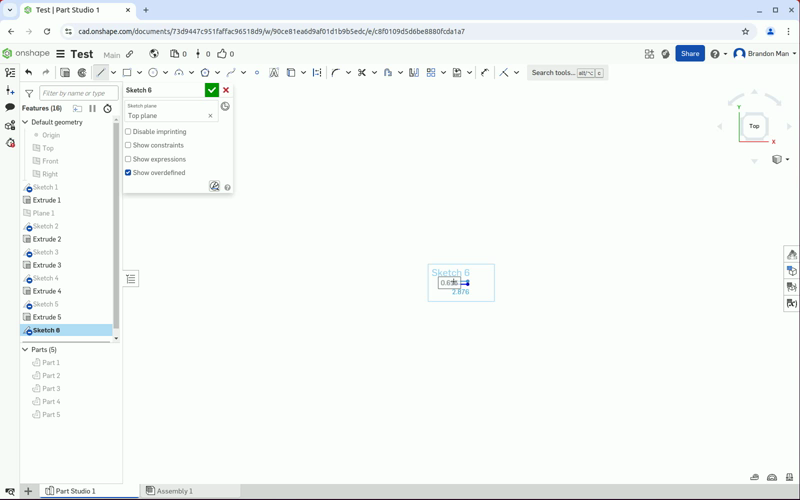
scroll(6)
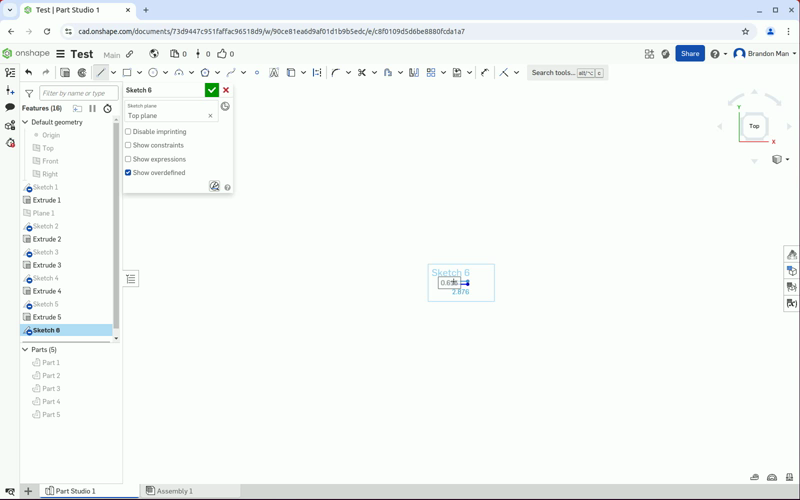
scroll(6)
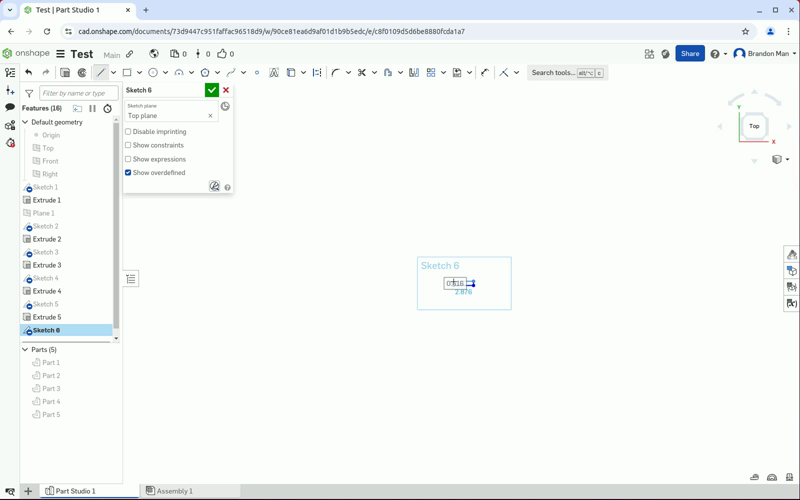
scroll(6)
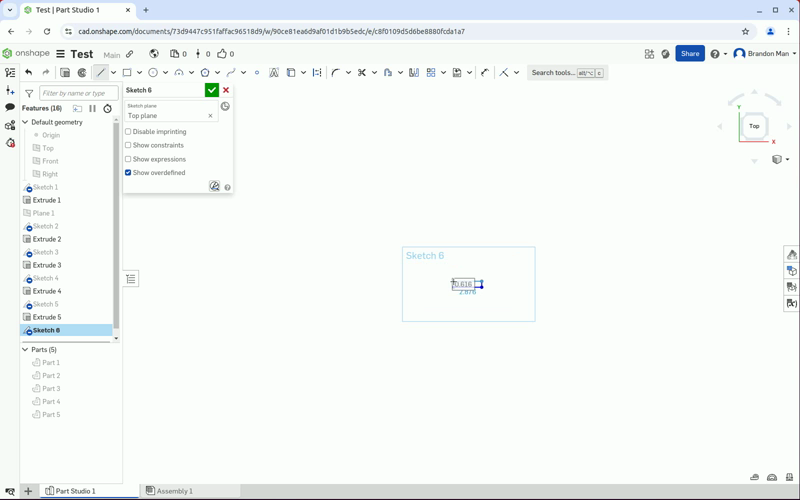
scroll(6)
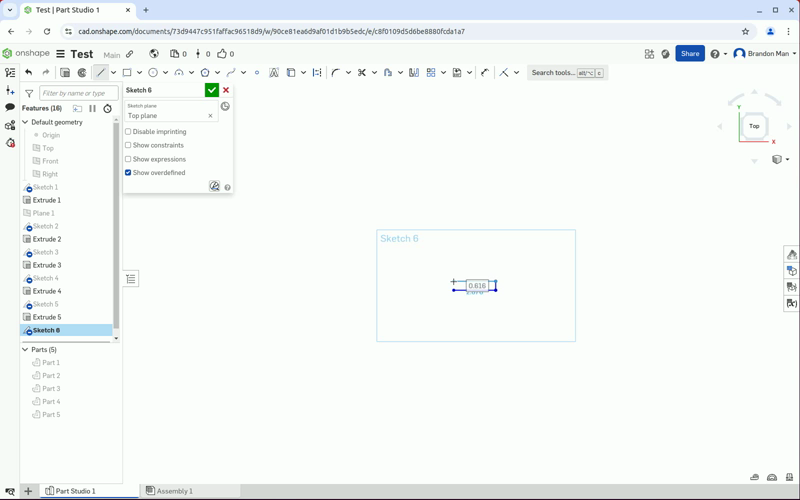
scroll(6)
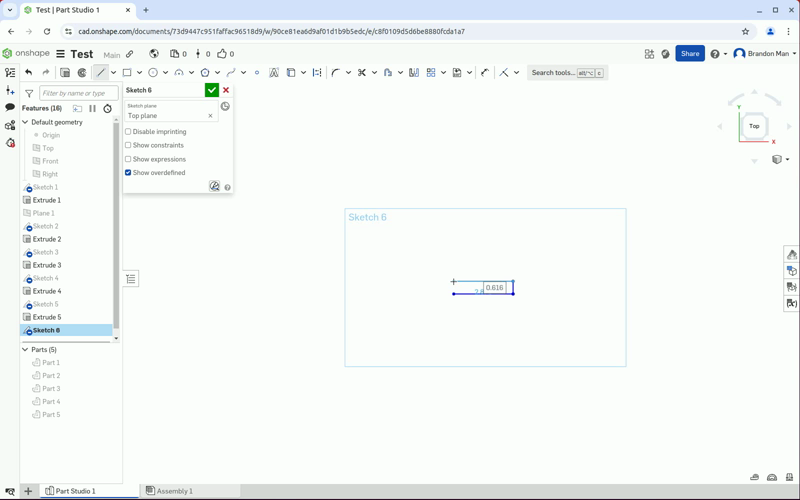
scroll(6)
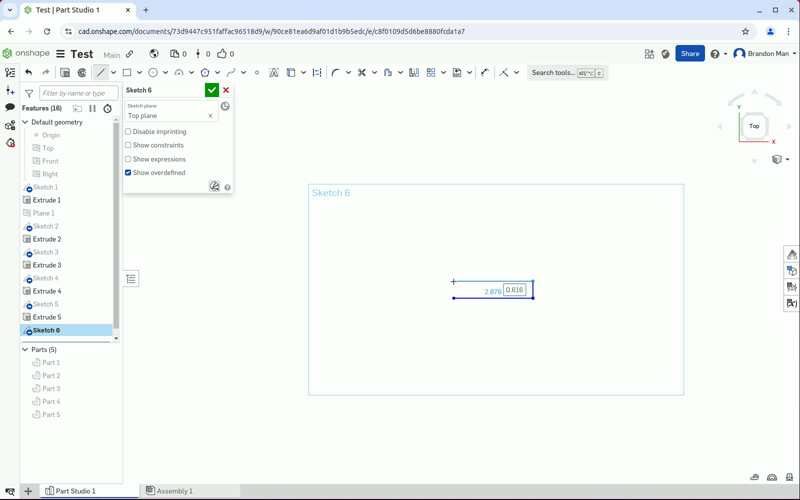
scroll(6)
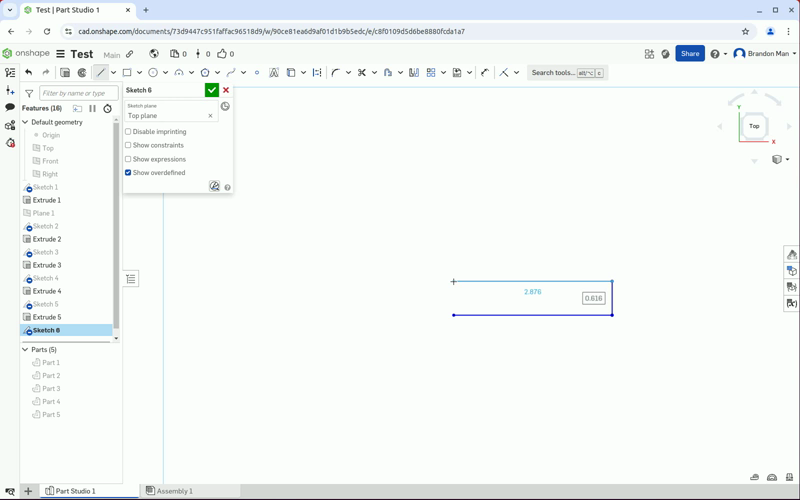
click(453, 281)
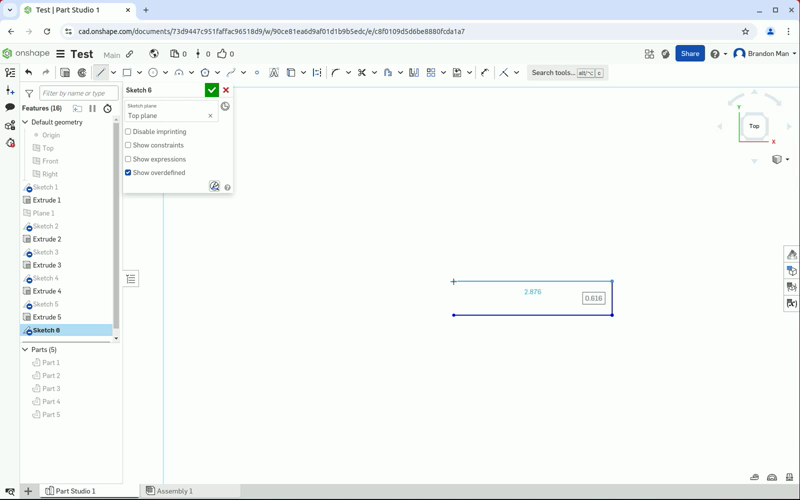
scroll(-6)
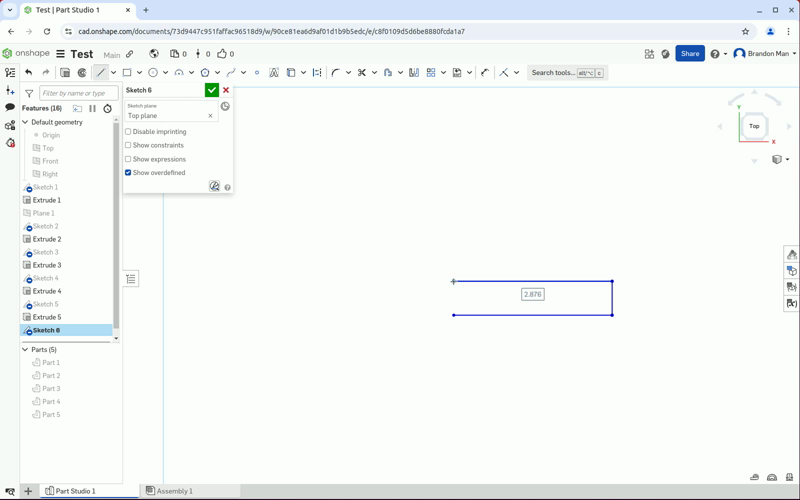
scroll(-6)
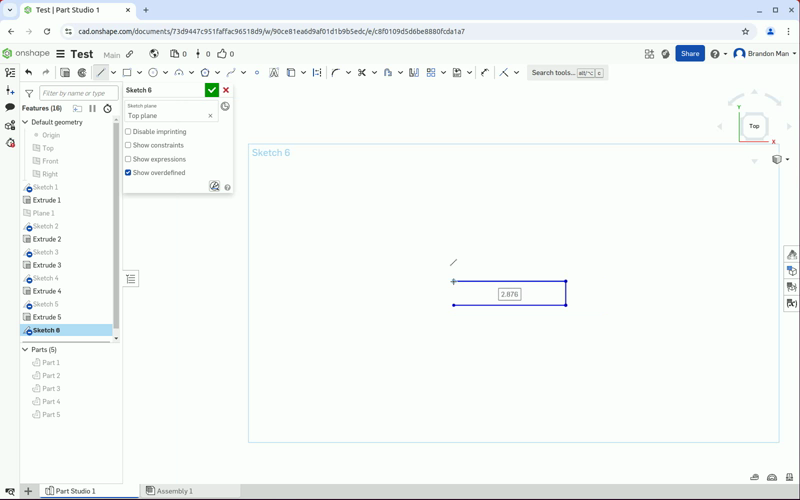
scroll(-6)
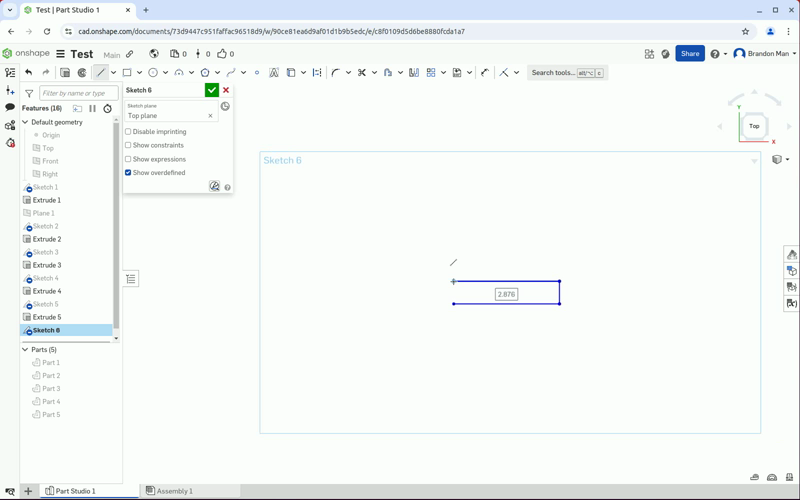
scroll(-6)
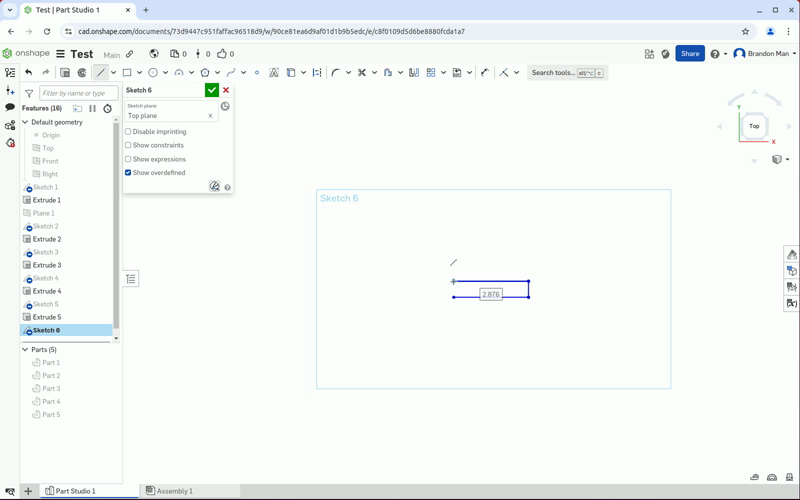
scroll(-6)
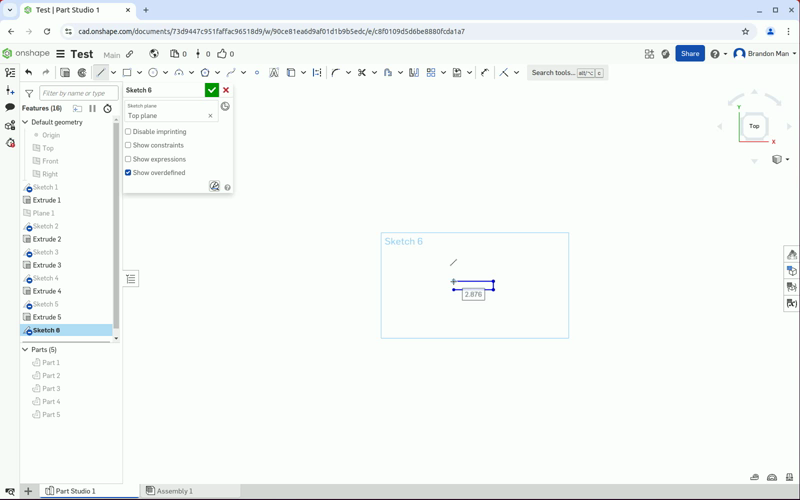
scroll(-6)
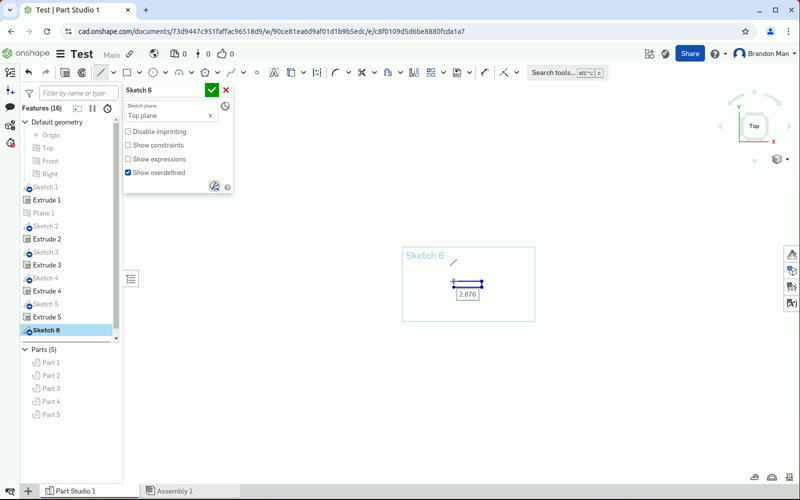
scroll(-6)
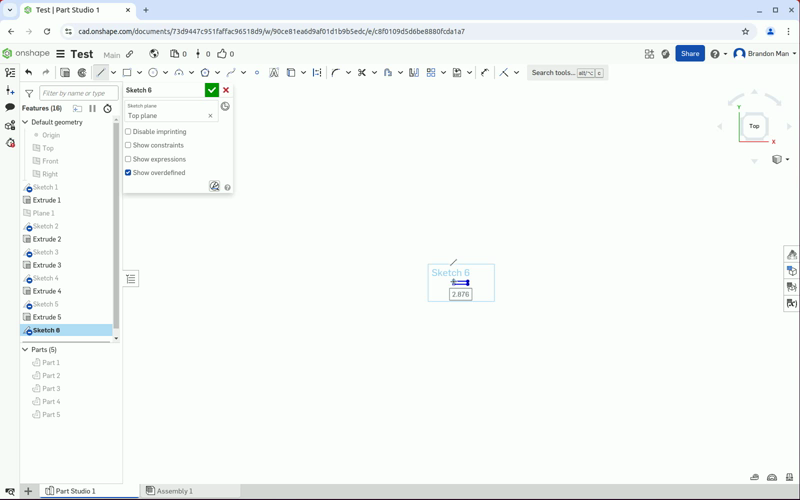
key_up(shift)
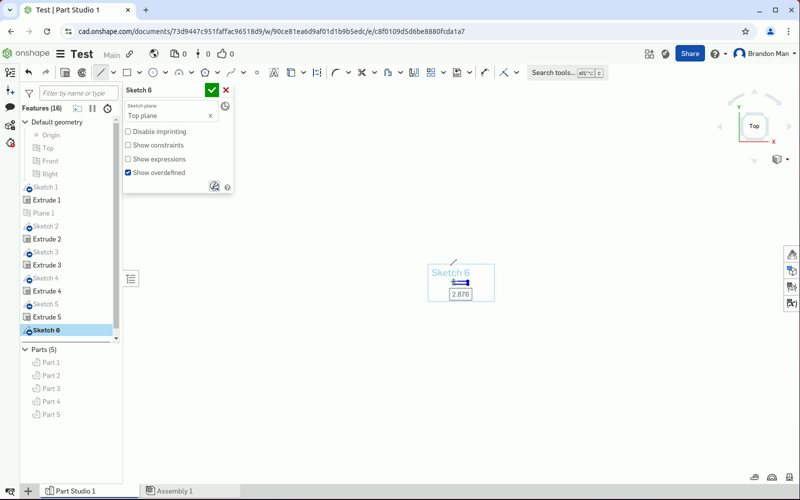
mouse_move(483, 281)
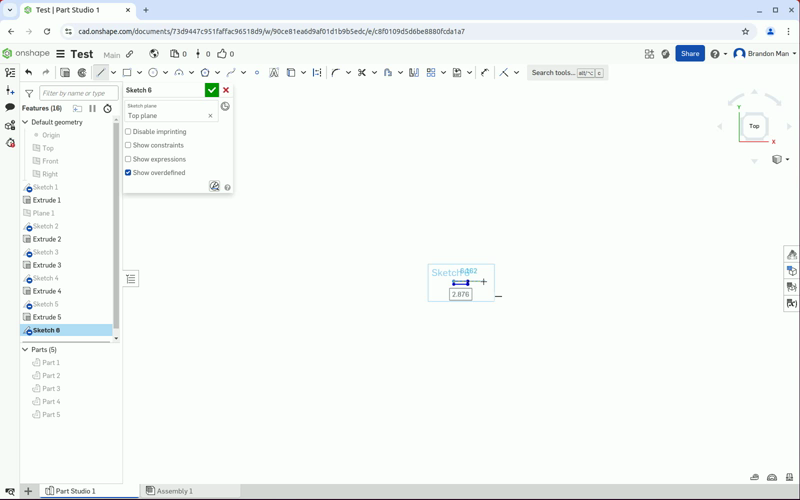
key_down(shift)
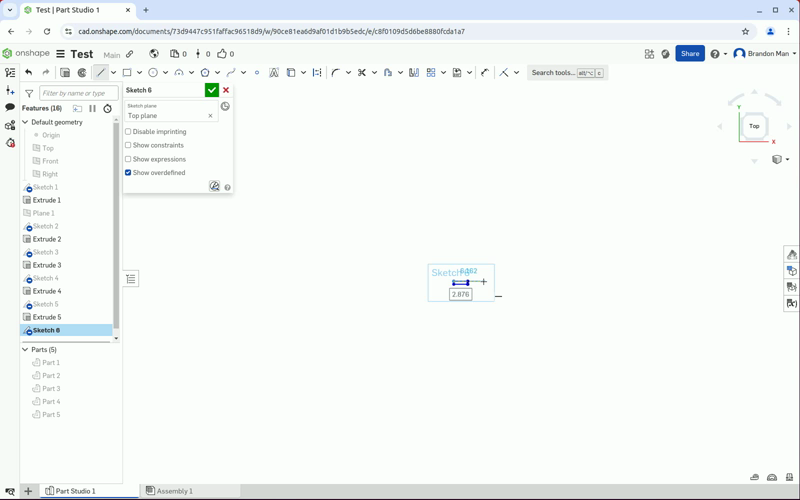
mouse_move(453, 284)
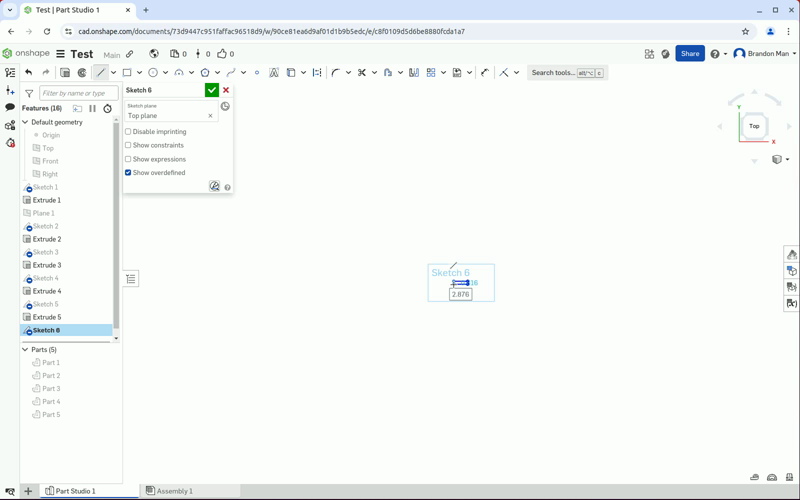
scroll(6)
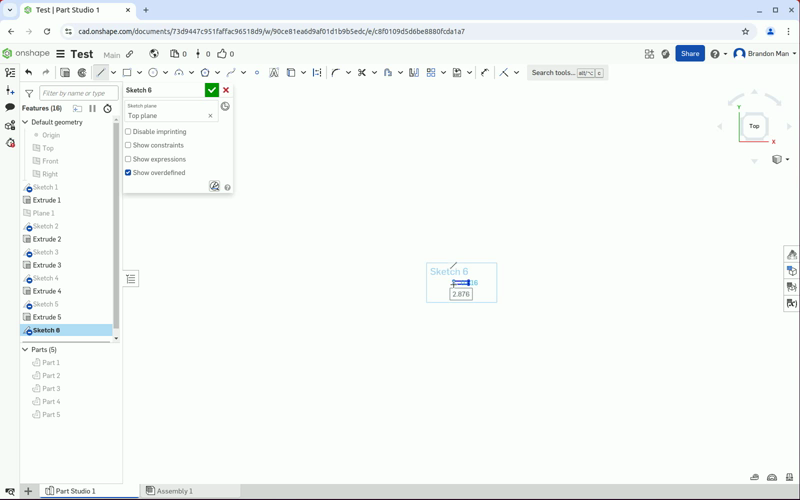
scroll(6)
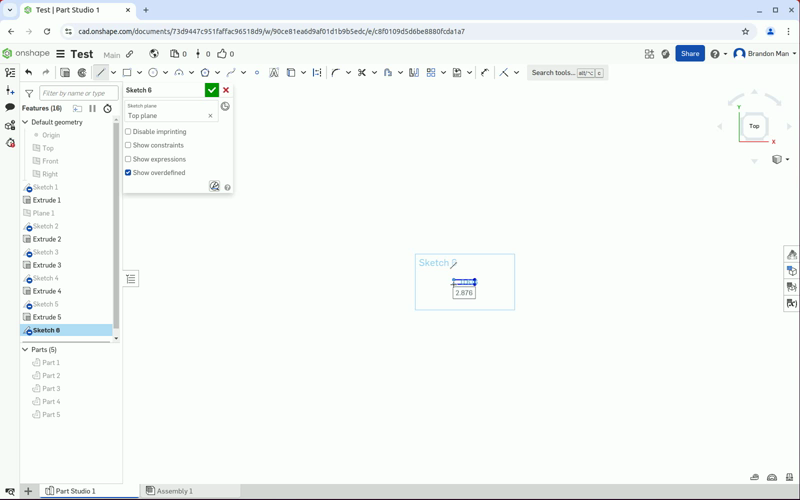
scroll(6)
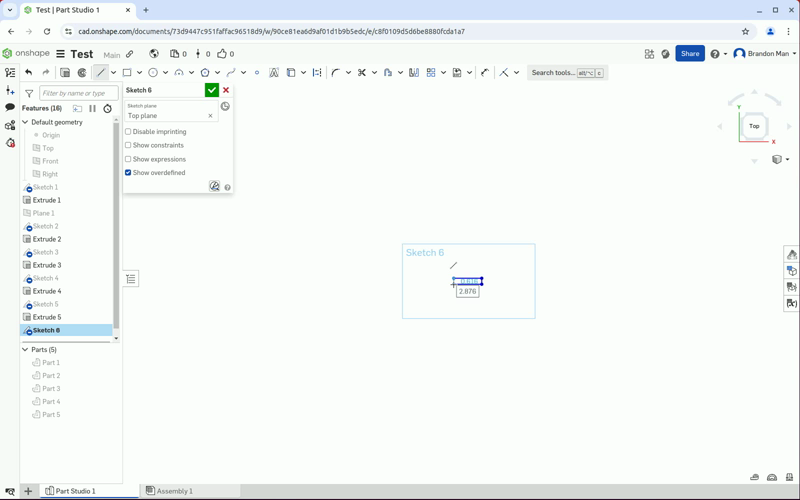
scroll(6)
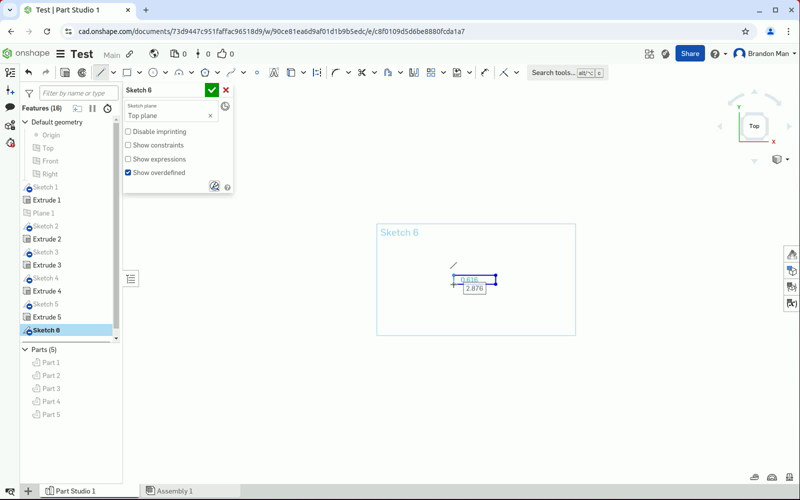
scroll(6)
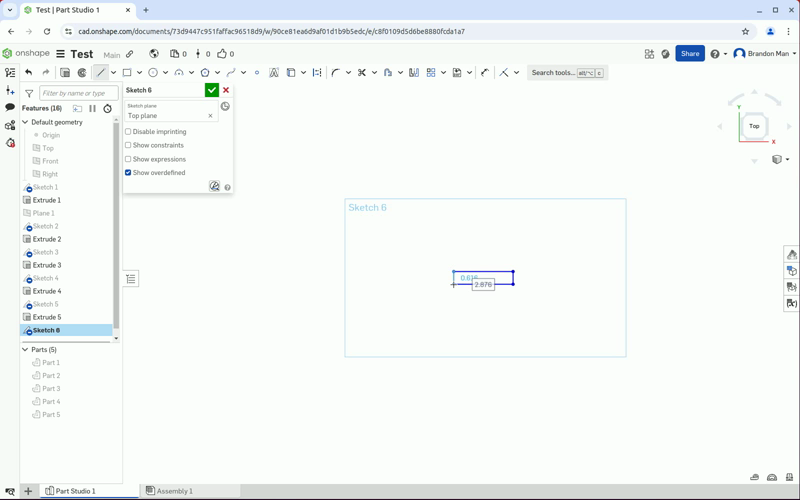
scroll(6)
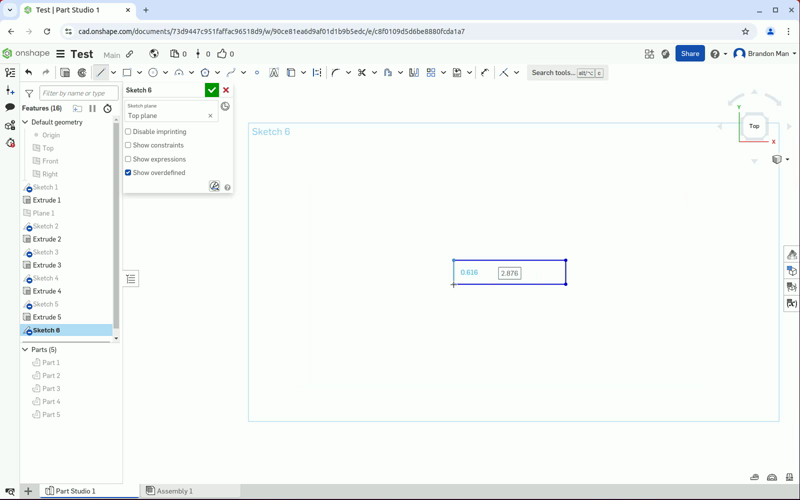
scroll(6)
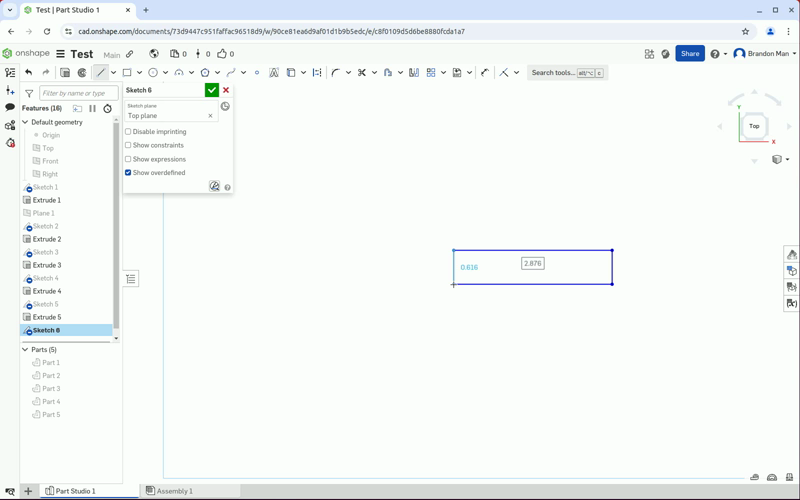
key_up(shift)
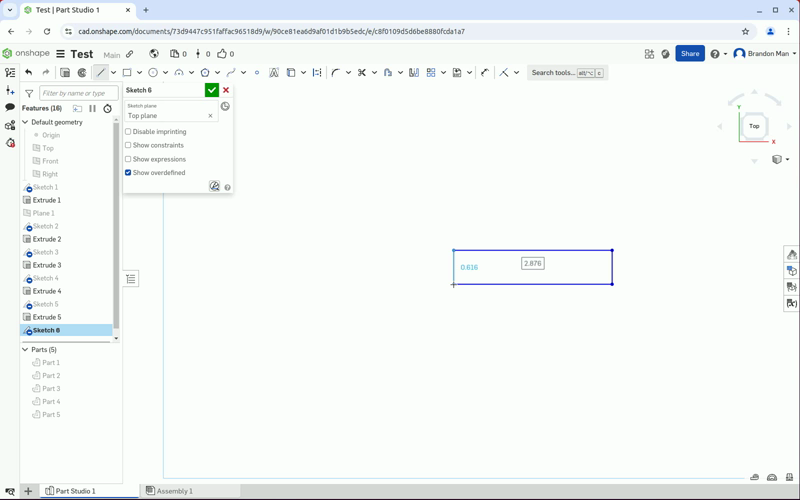
click(453, 284)
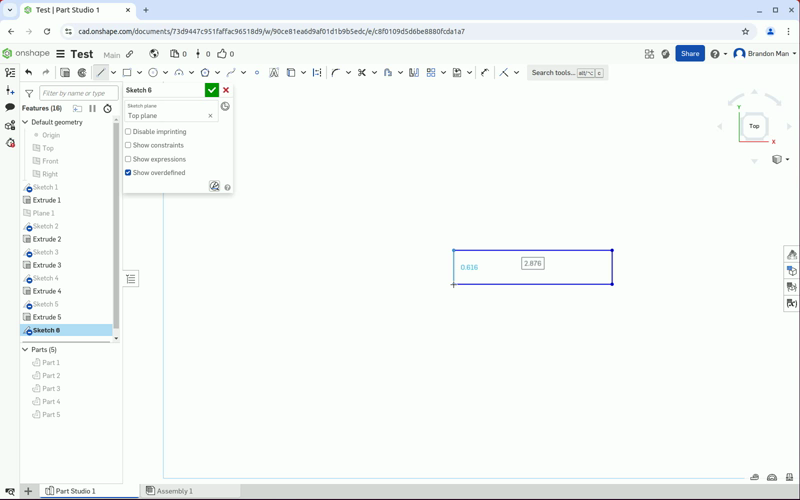
scroll(-6)
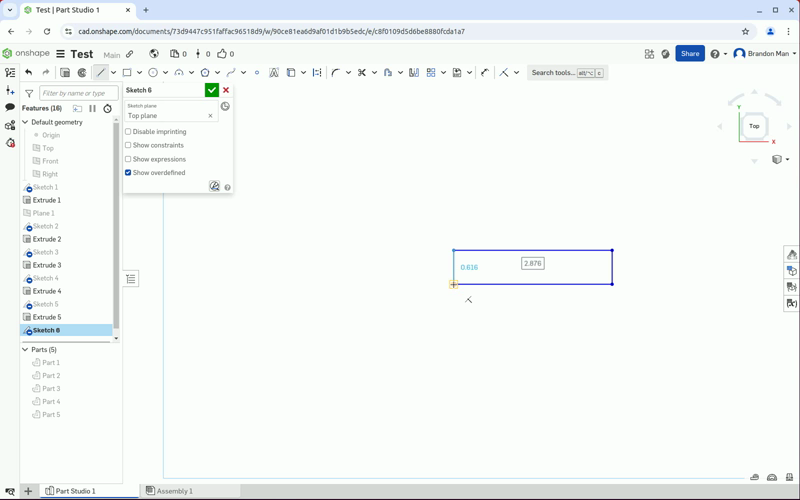
scroll(-6)
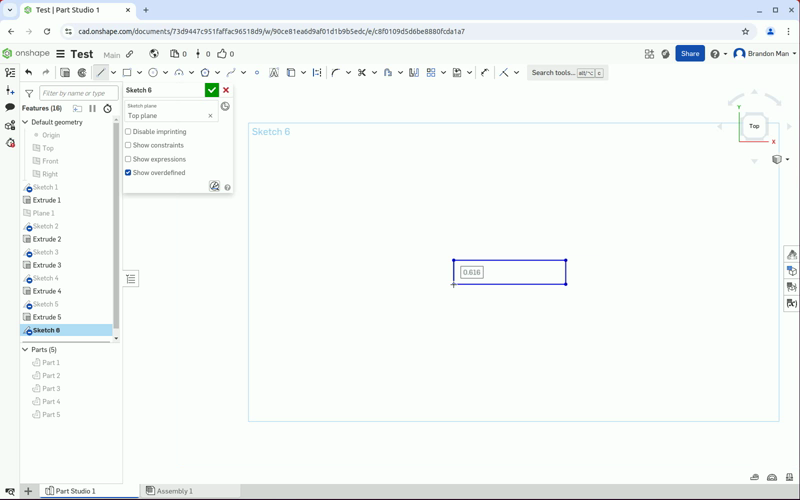
scroll(-6)
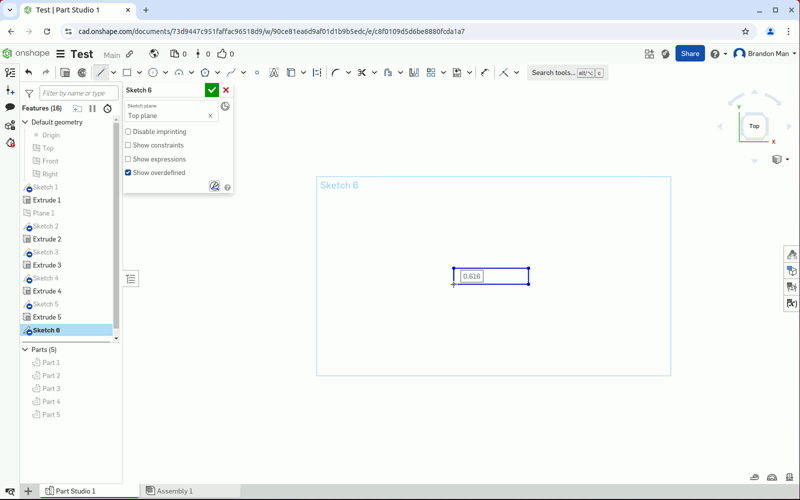
scroll(-6)
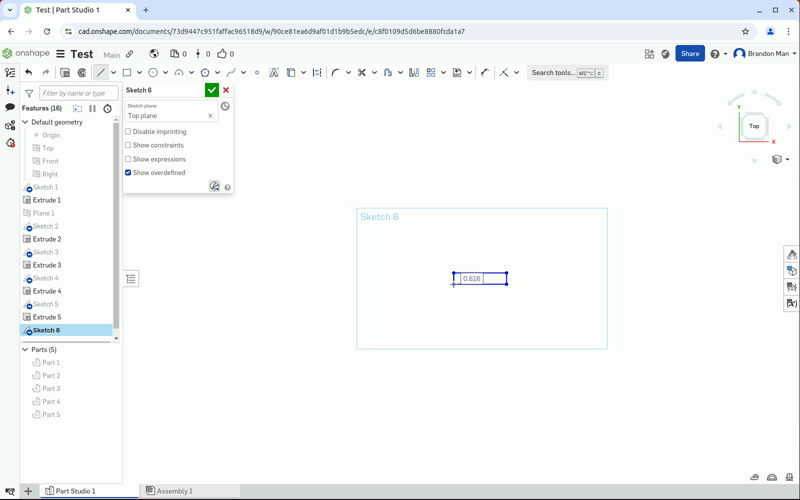
scroll(-6)
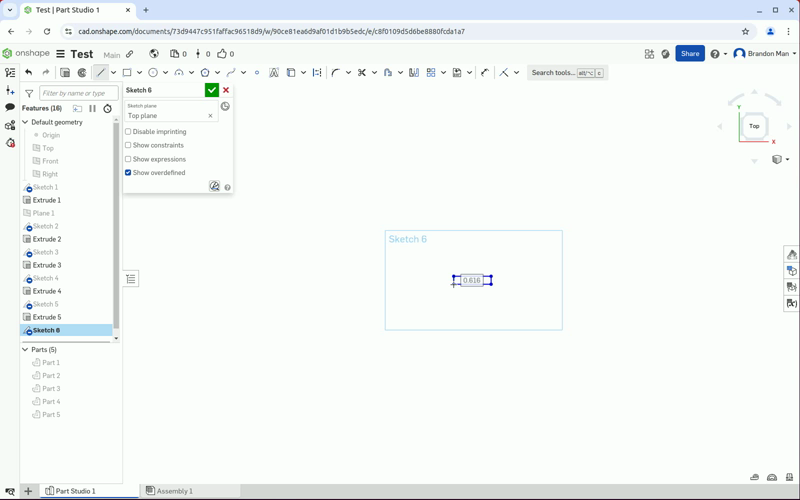
scroll(-6)
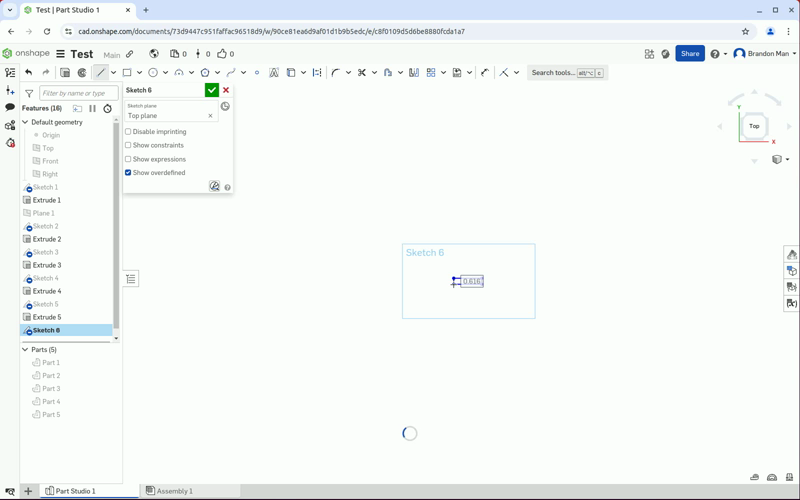
scroll(-6)
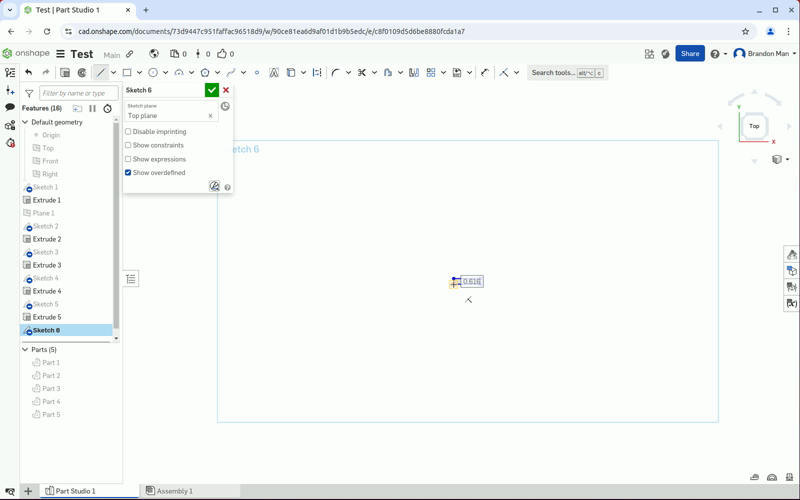
key(esc)
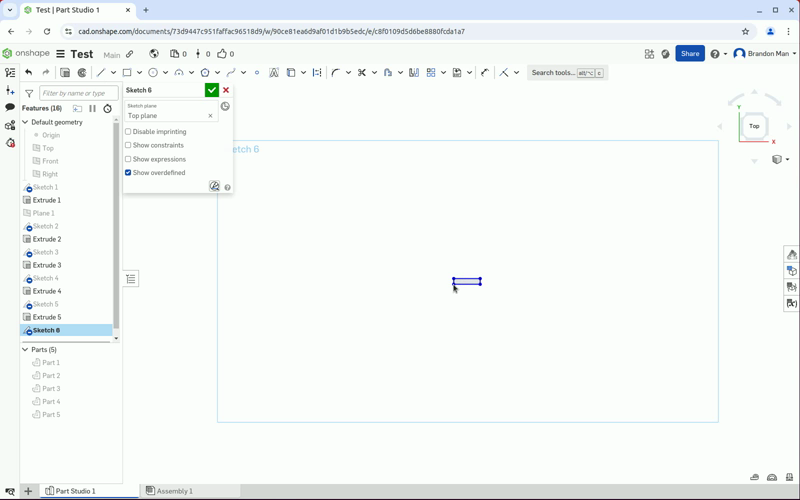
mouse_move(460, 282)
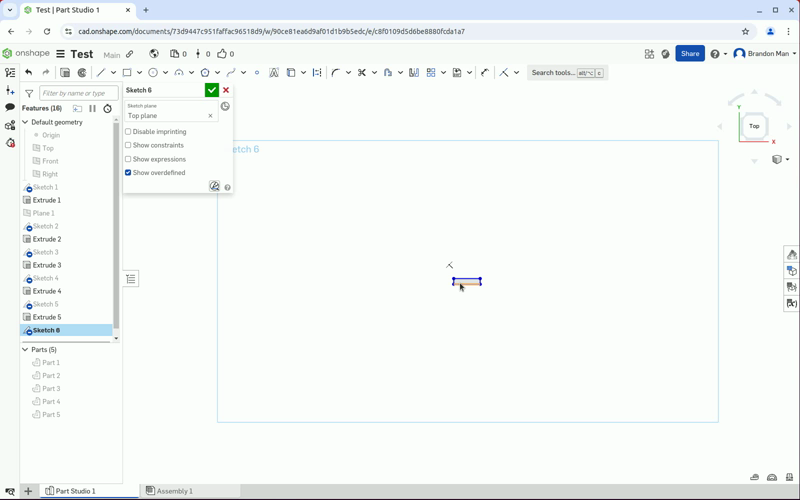
scroll(6)
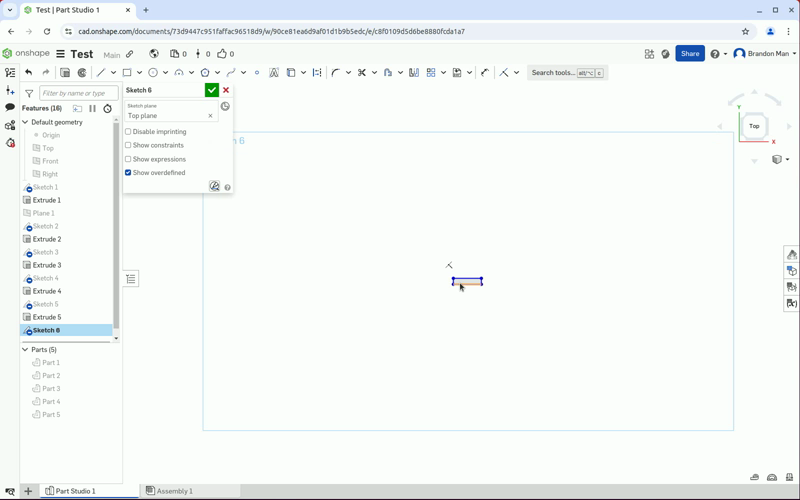
scroll(6)
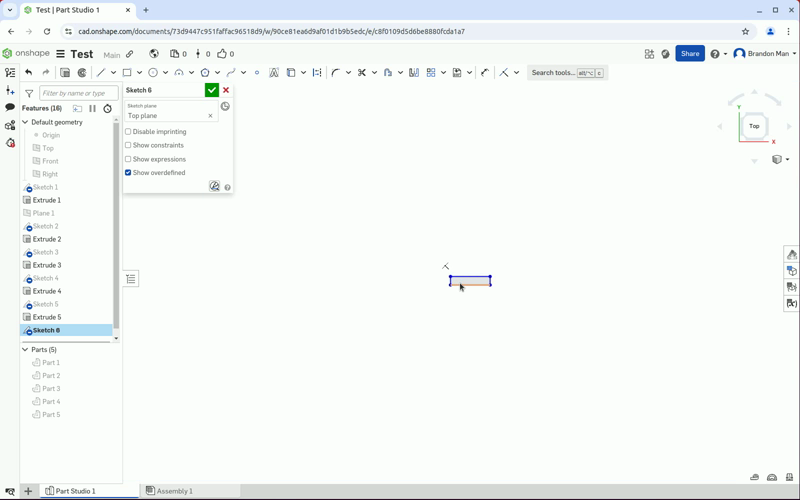
scroll(6)
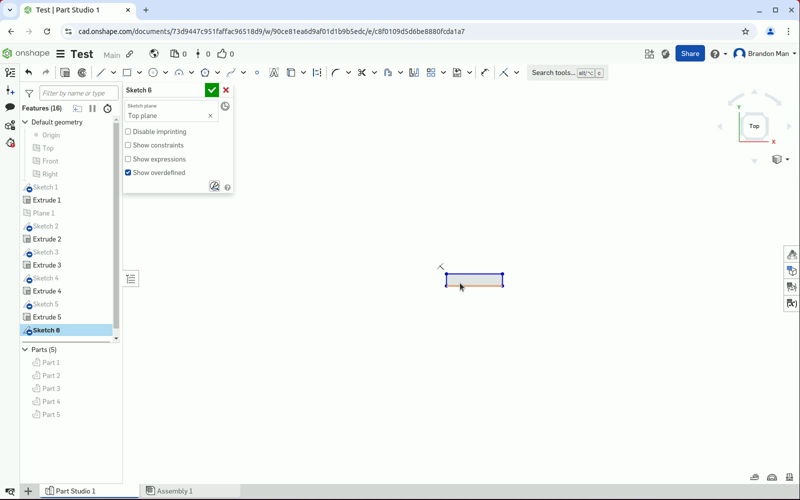
scroll(6)
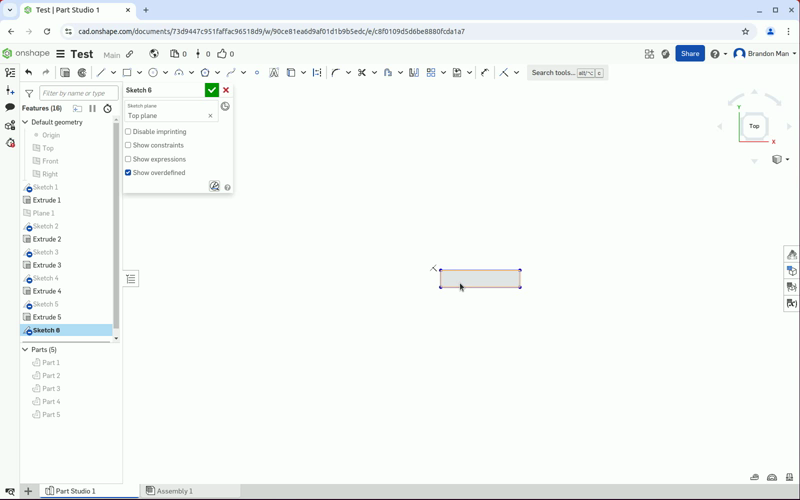
scroll(6)
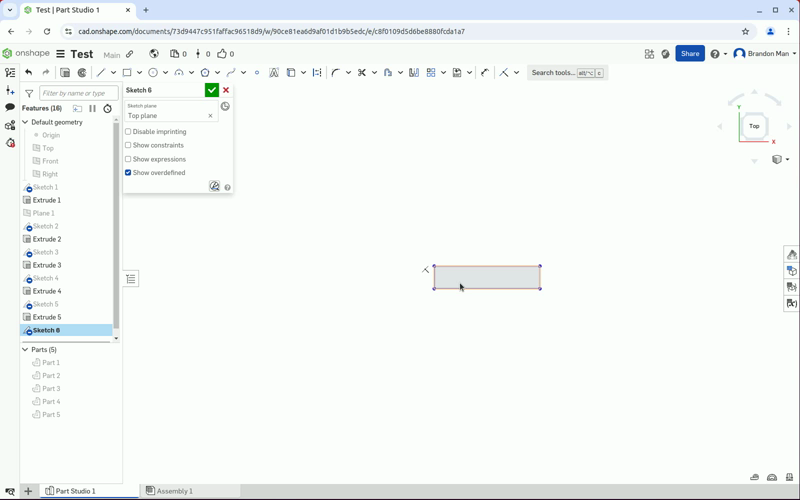
scroll(6)
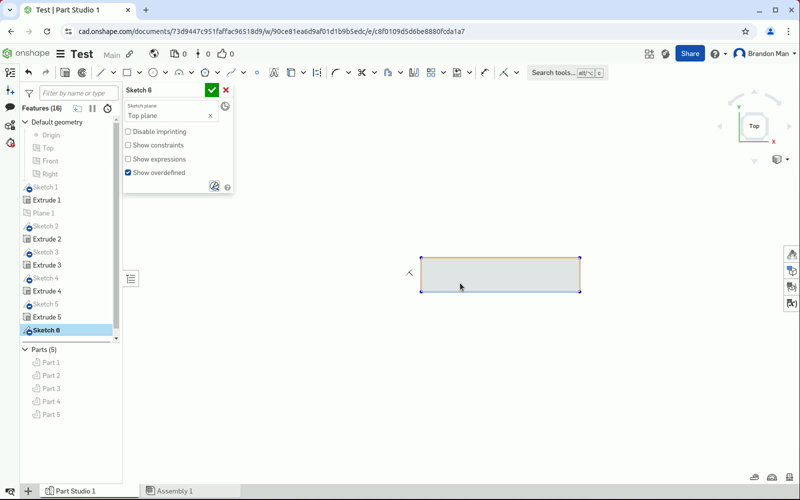
scroll(6)
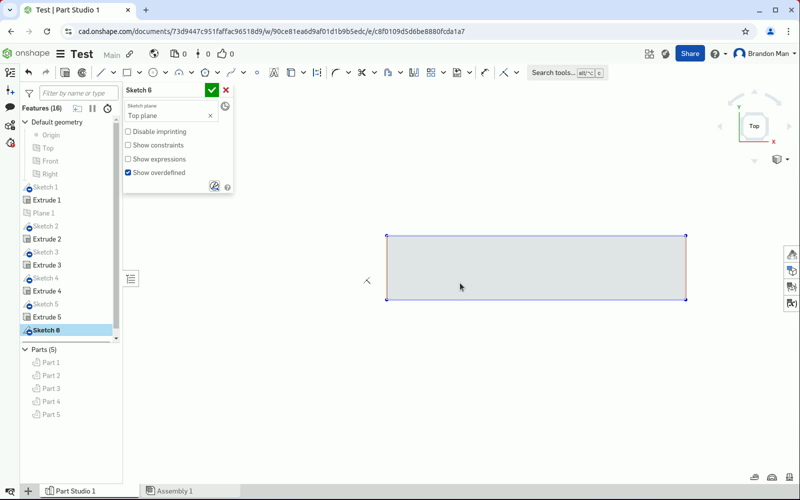
click(460, 282)
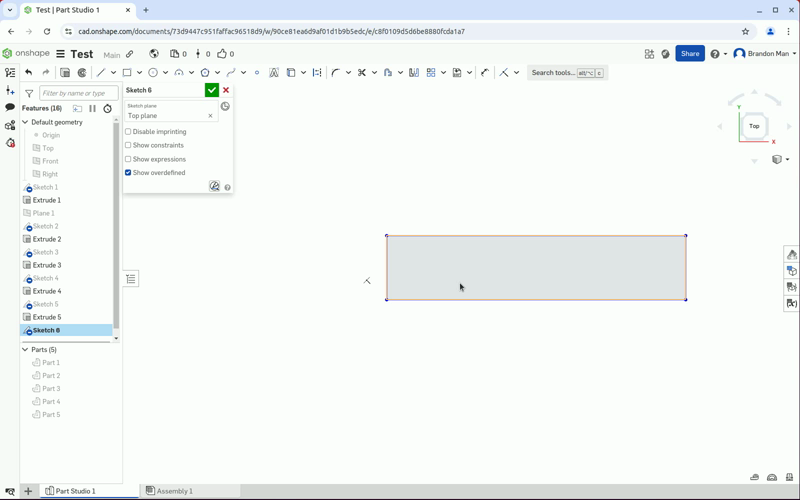
scroll(-6)
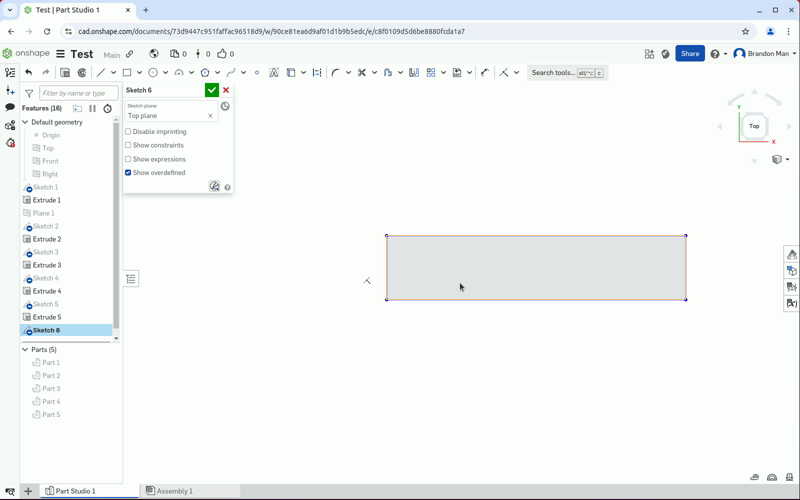
scroll(-6)
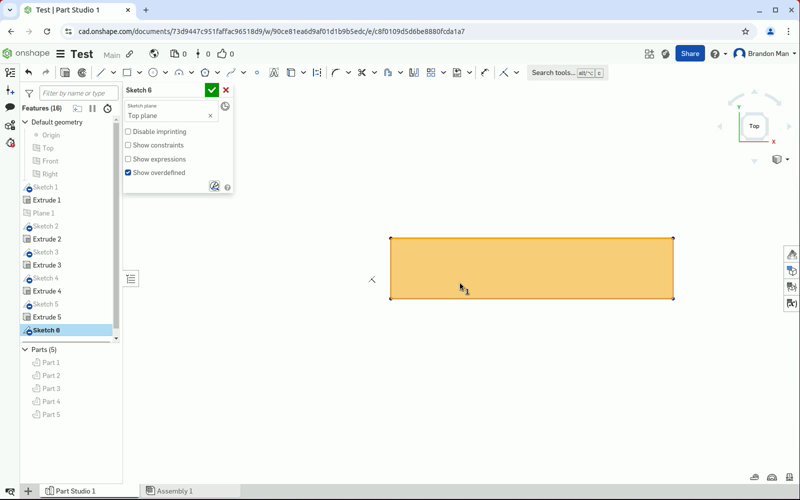
scroll(-6)
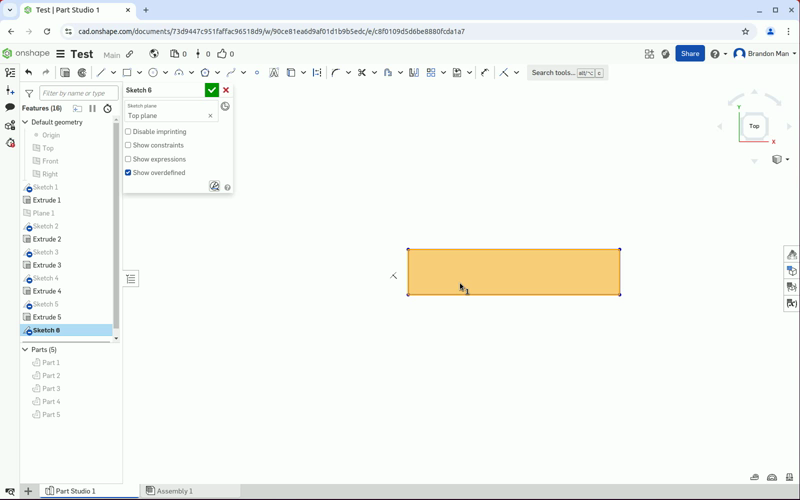
scroll(-6)
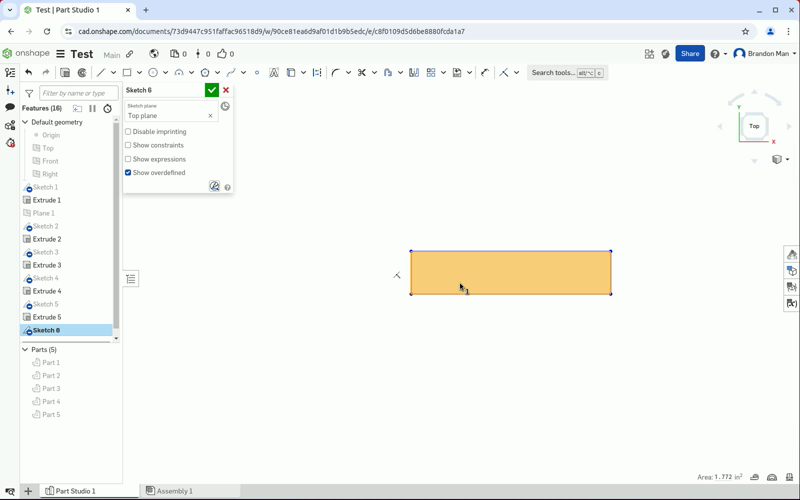
scroll(-6)
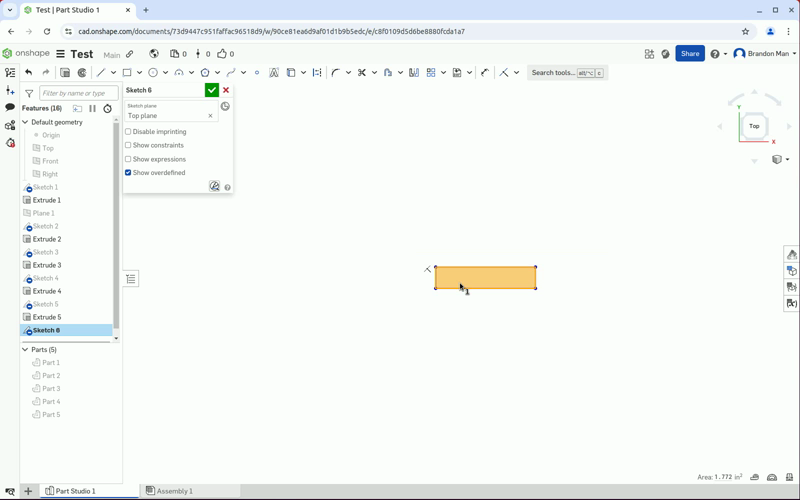
scroll(-6)
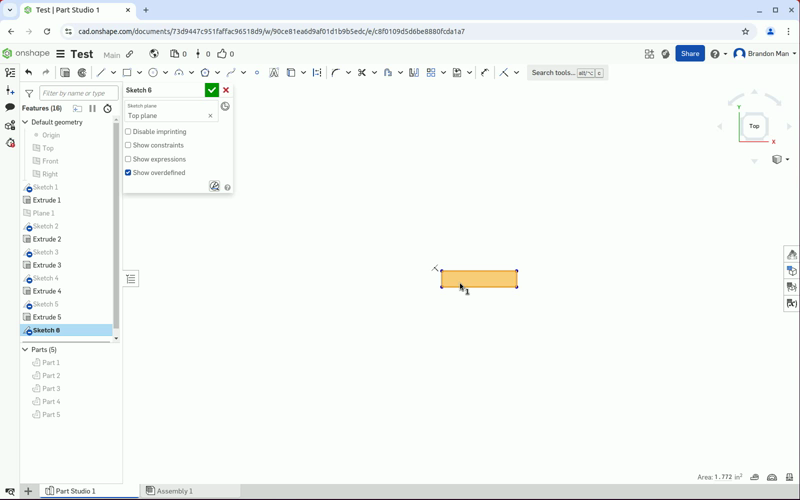
scroll(-6)
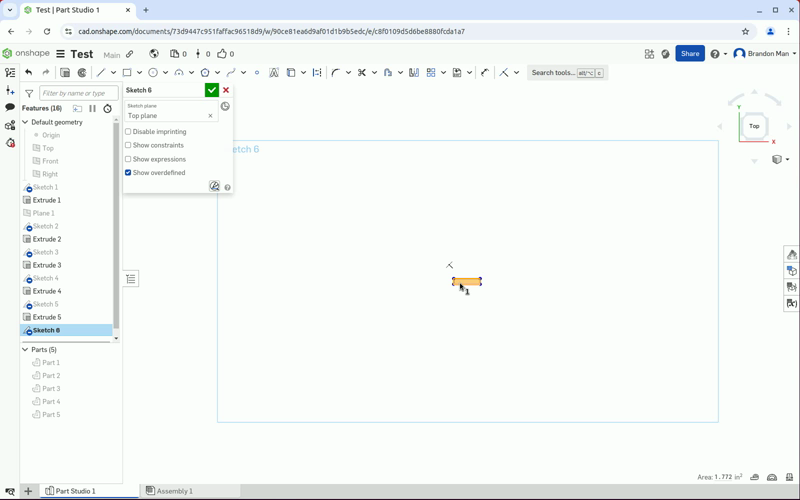
mouse_move(73, 352)
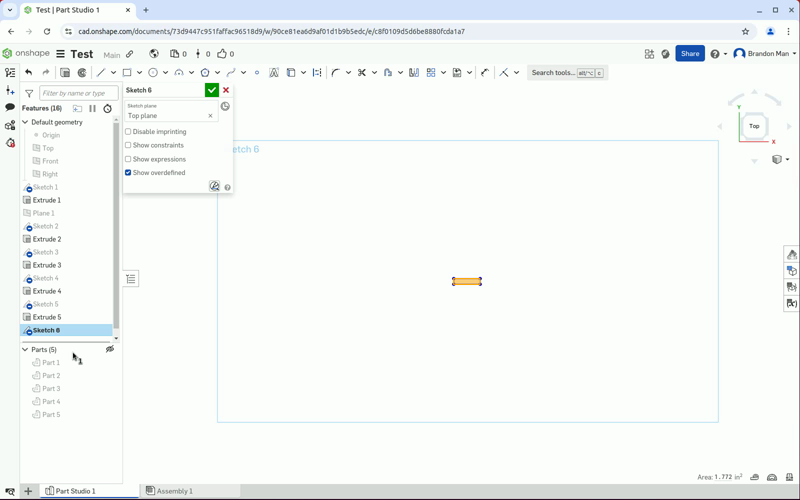
key(shift+y)
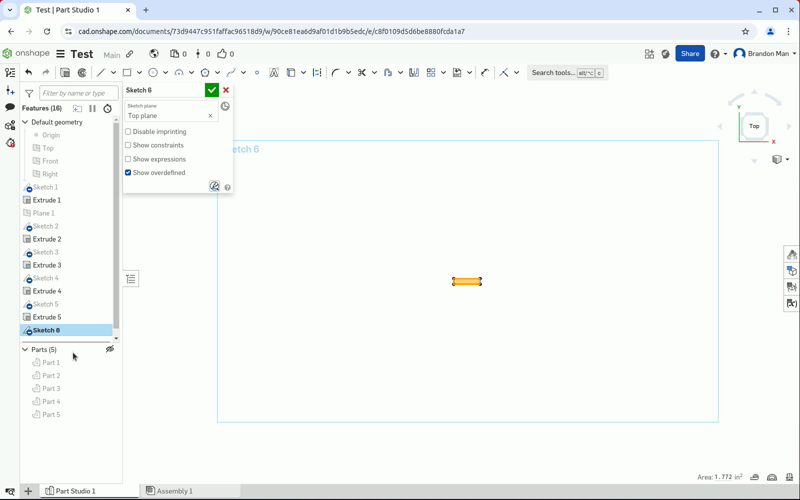
key(shift+e)
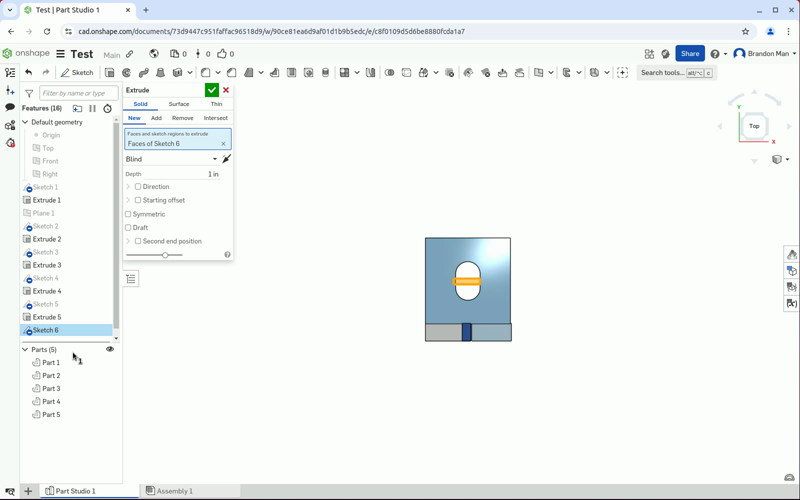
mouse_move(143, 106)
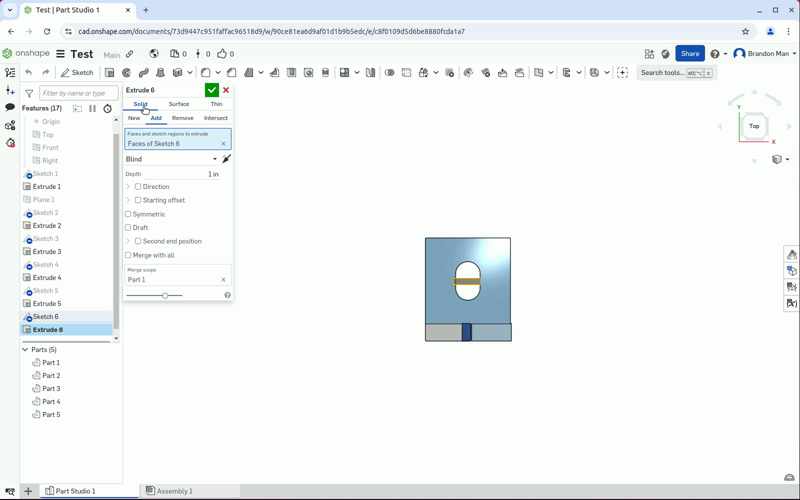
click(143, 106)
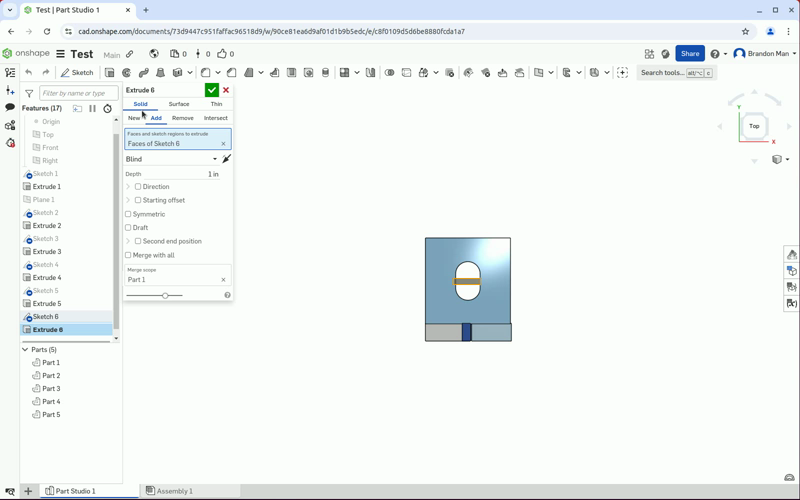
mouse_move(137, 120)
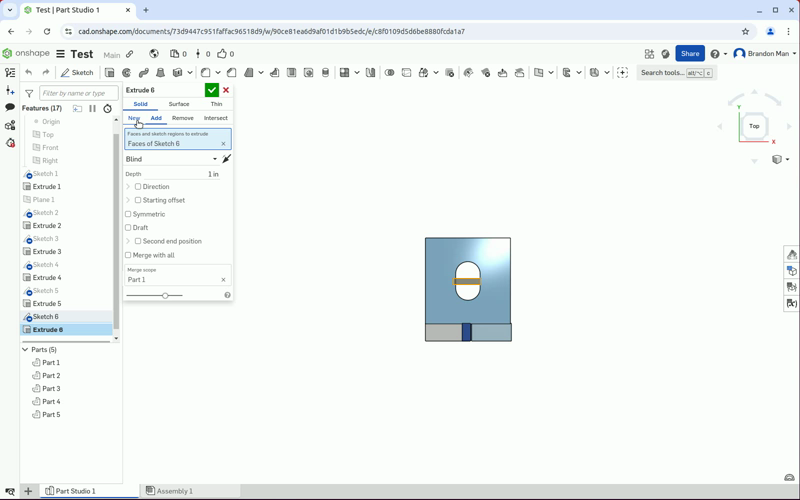
click(137, 120)
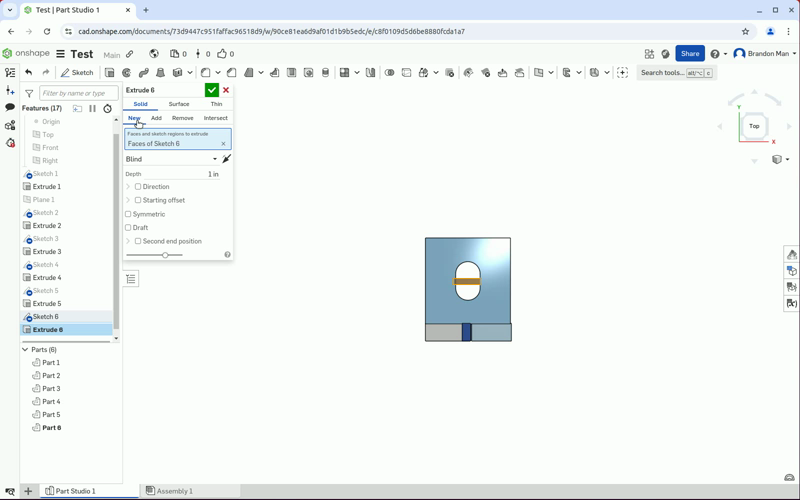
key(tab, 4)
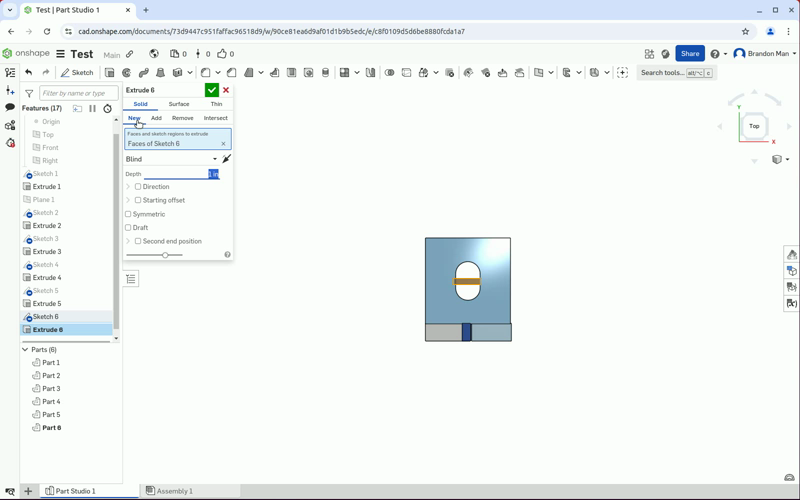
text(23.108)
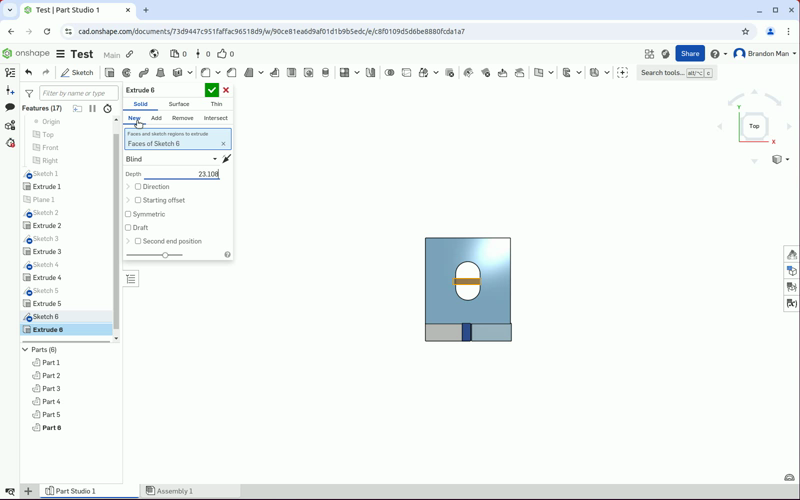
key(enter)
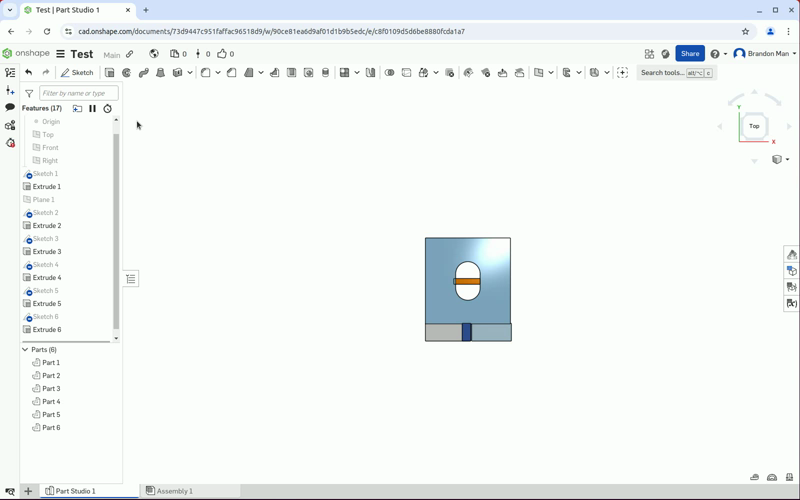
key(shift+h)
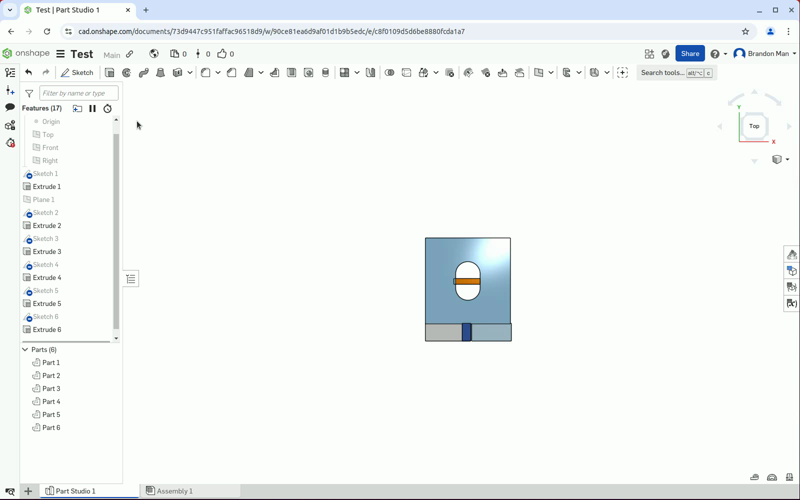
key(shift+h)
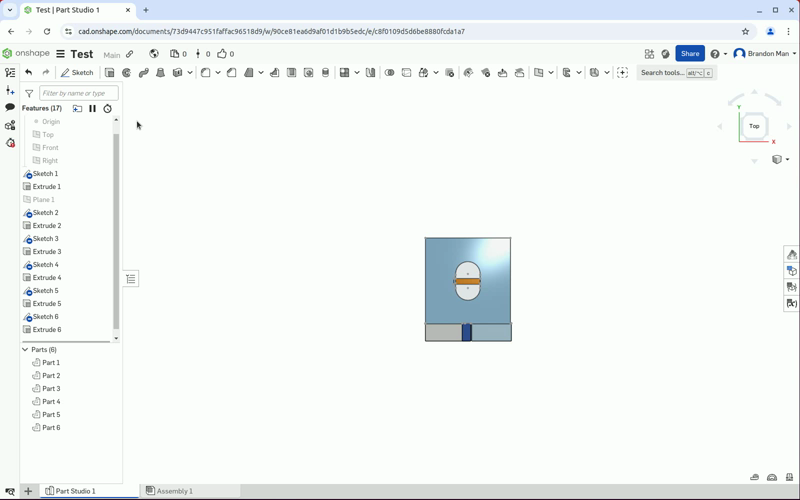
key(shift+7)
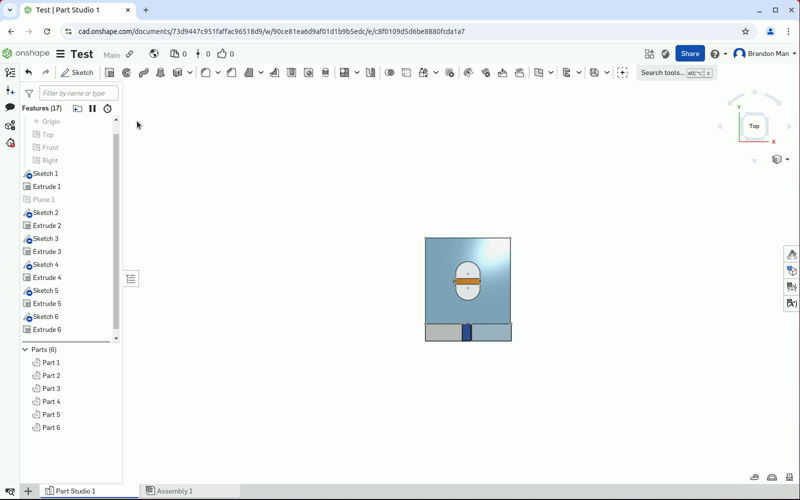
key(up, 3)
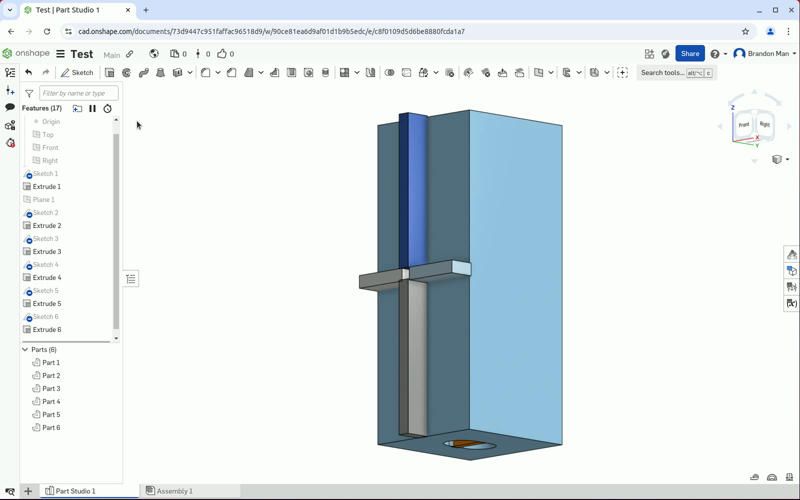
key(left, 3)
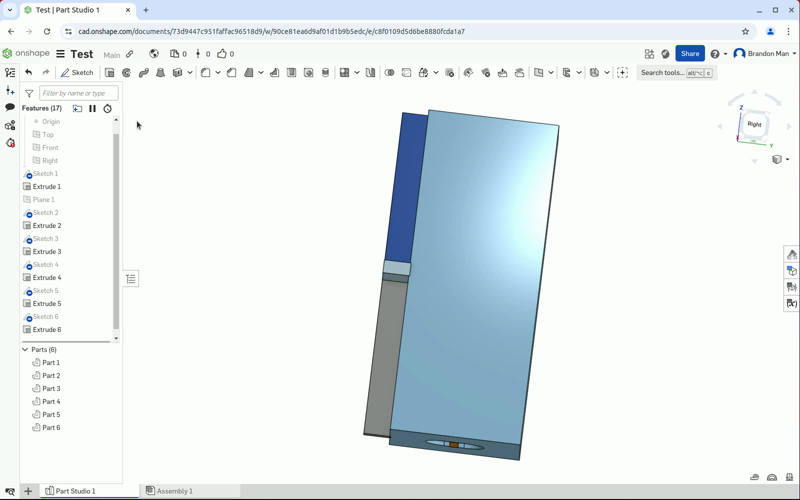
key(right, 3)
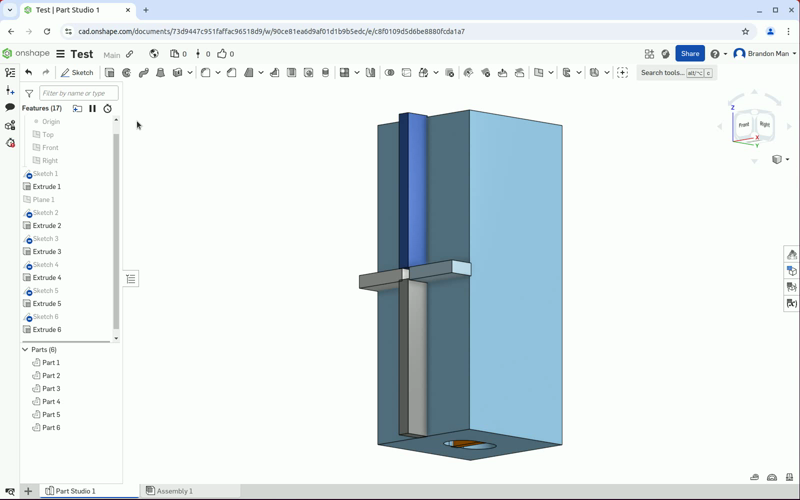
key(down, 3)
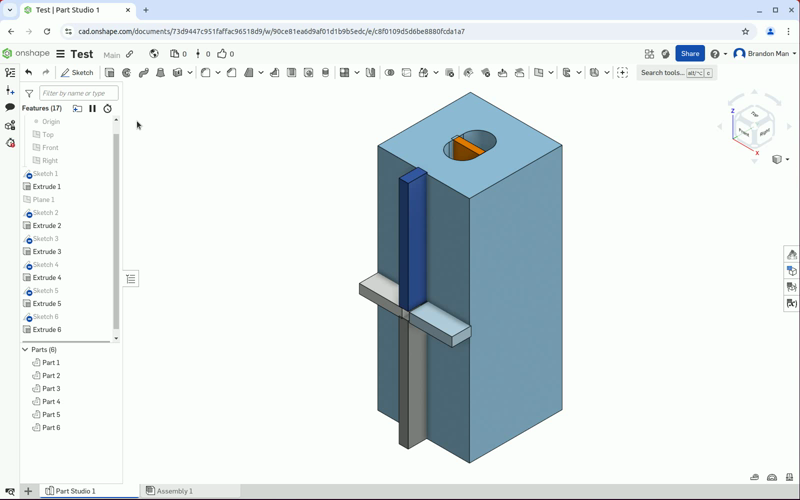
mouse_move(69, 176)
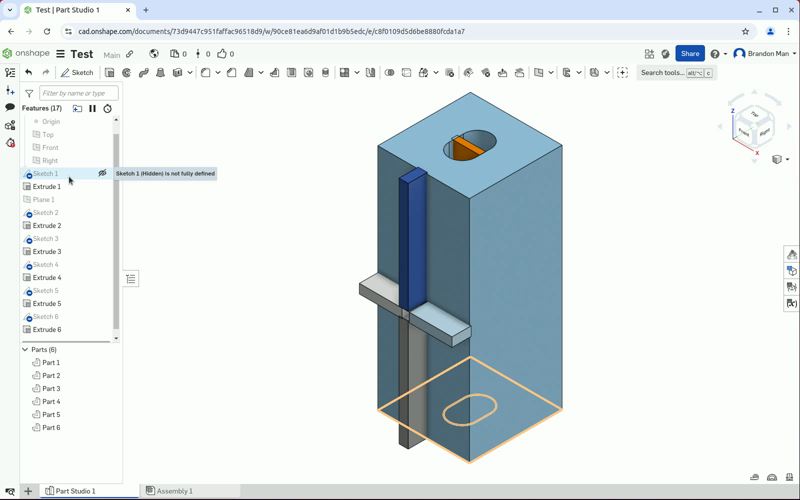
click(69, 176)